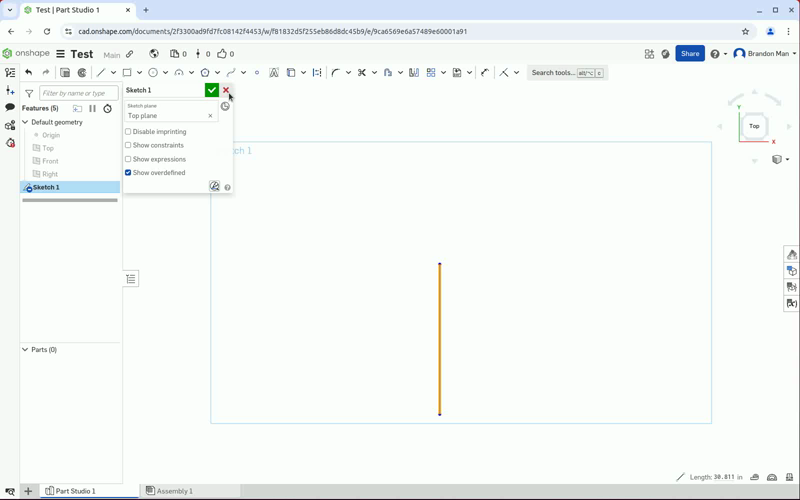
key(shift+h)
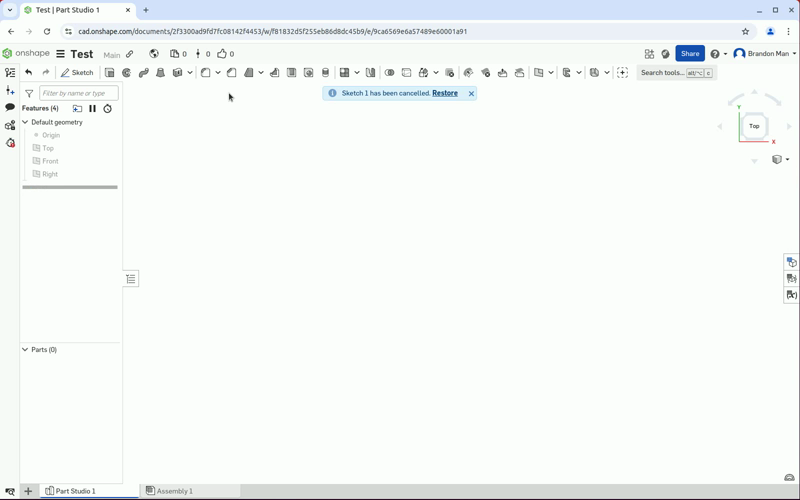
mouse_move(73, 352)
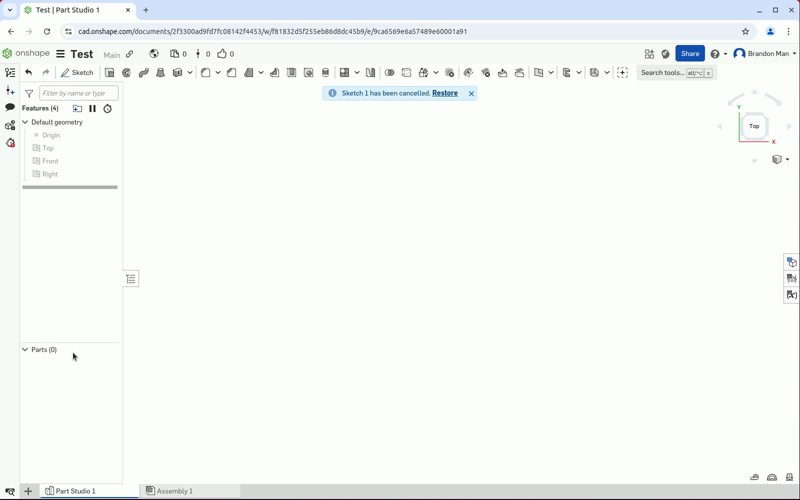
key(y)
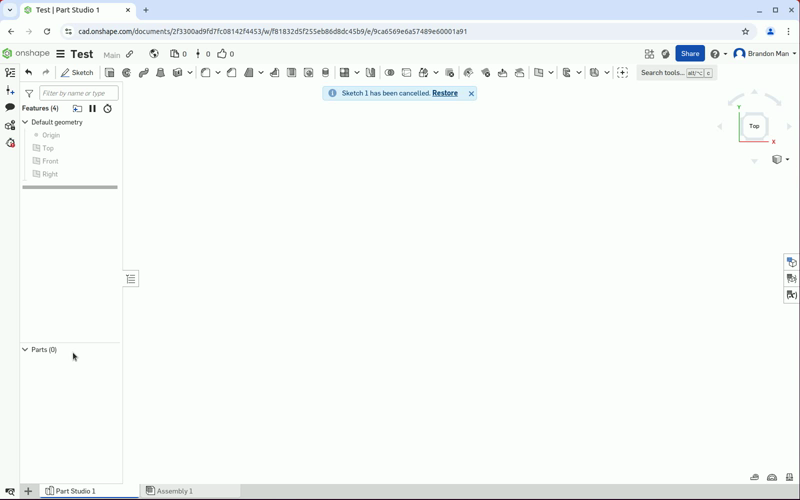
key(shift+p)
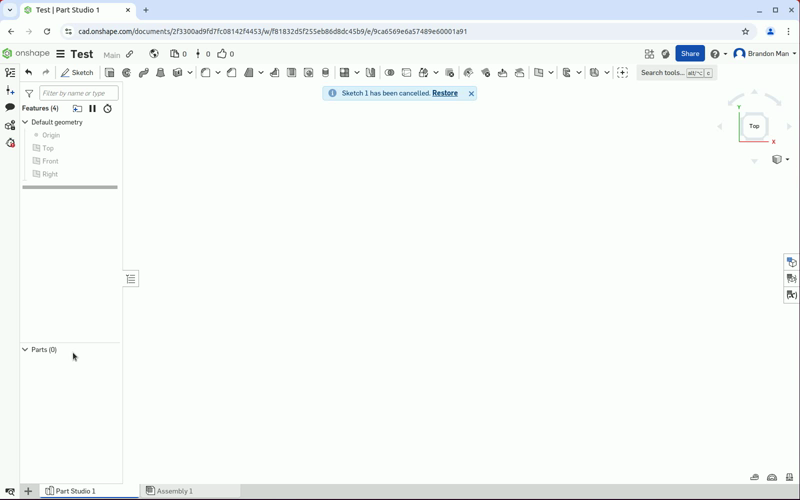
key(space)
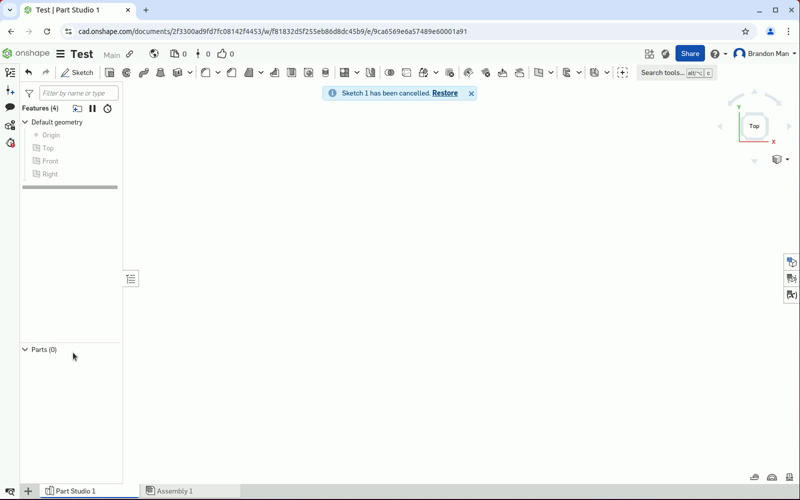
key_down(shift)
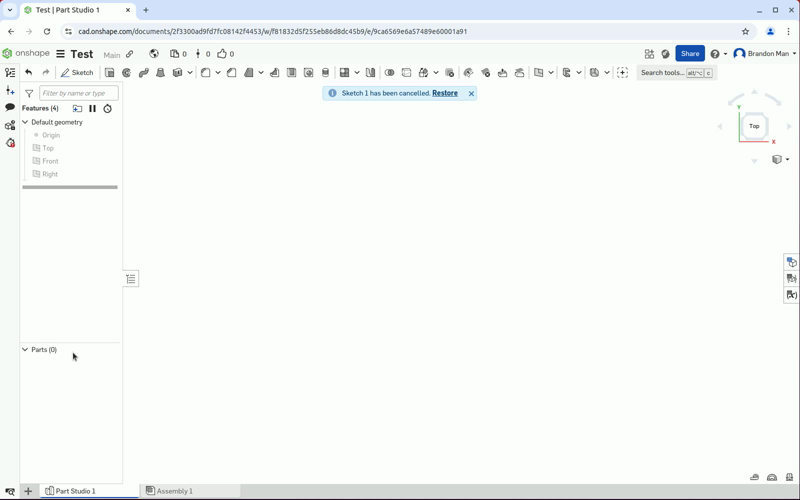
key(up)
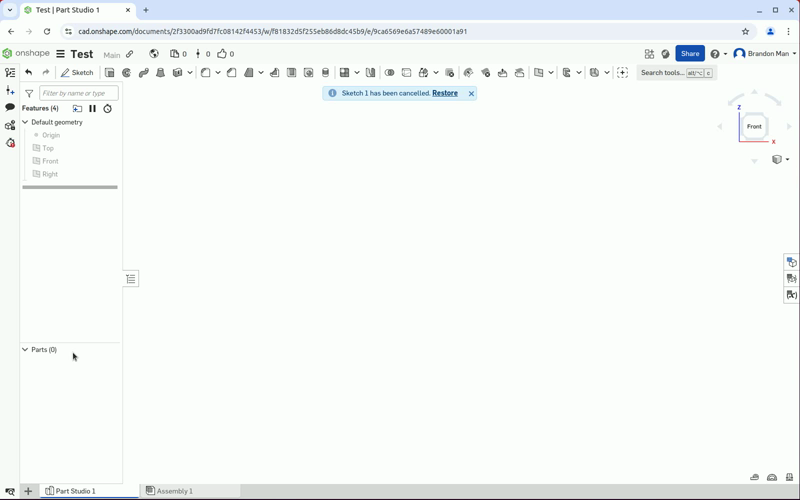
key_up(shift)
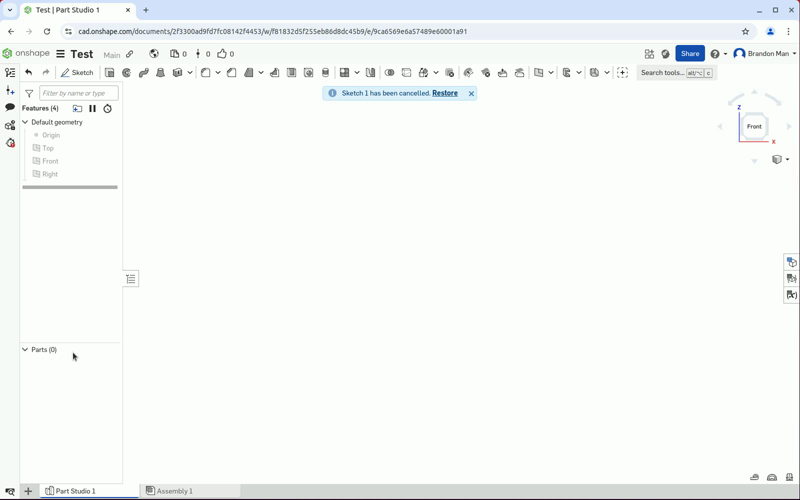
mouse_move(73, 352)
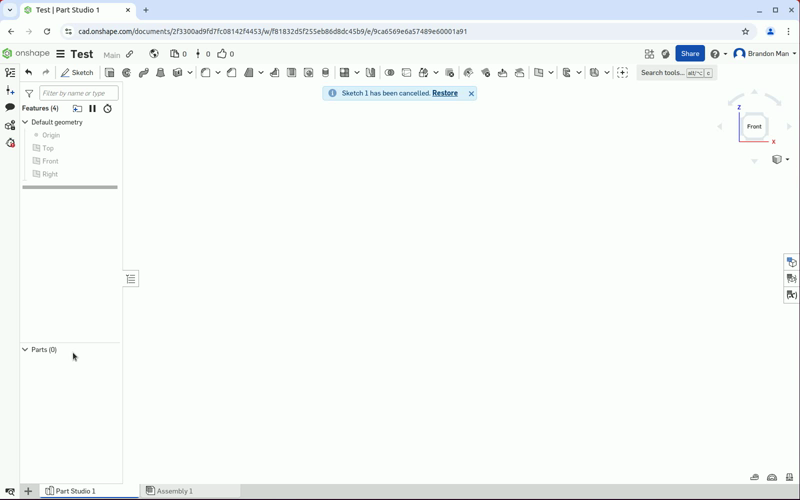
key(shift+y)
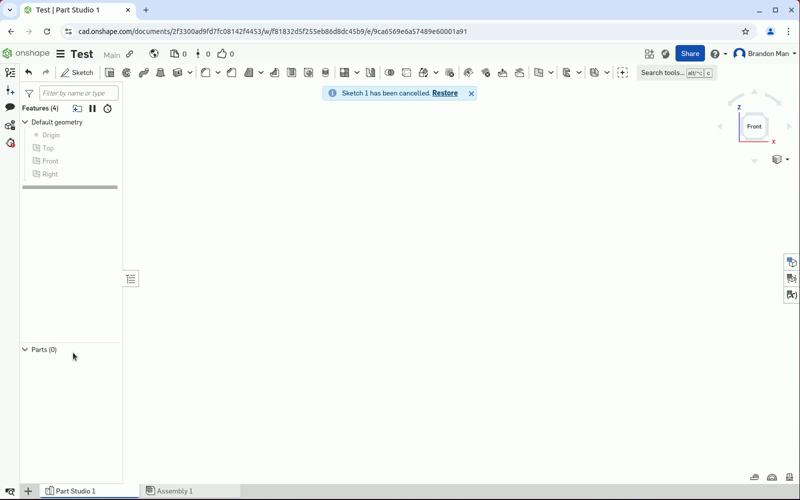
key(shift+s)
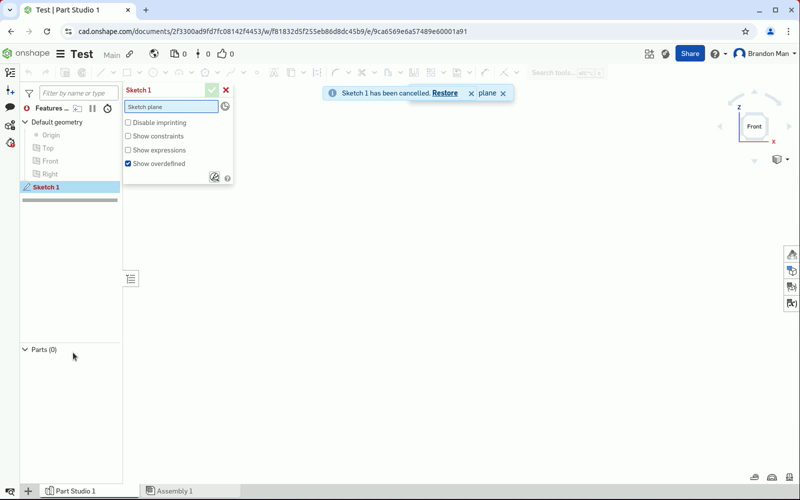
mouse_move(73, 163)
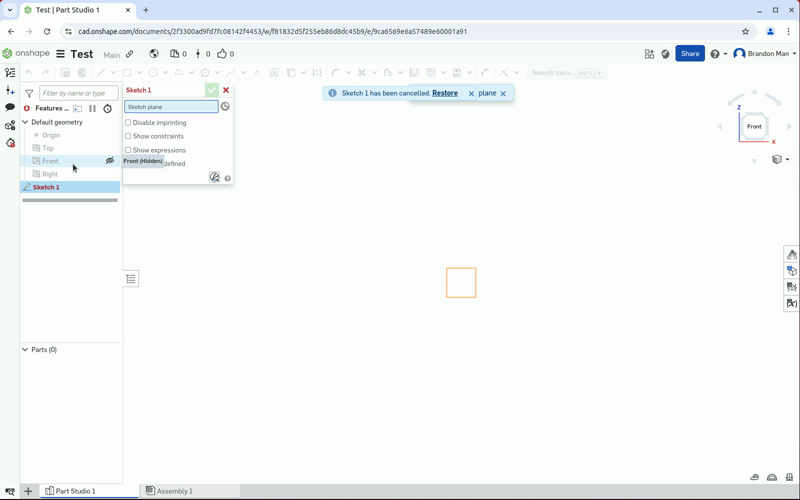
click(73, 163)
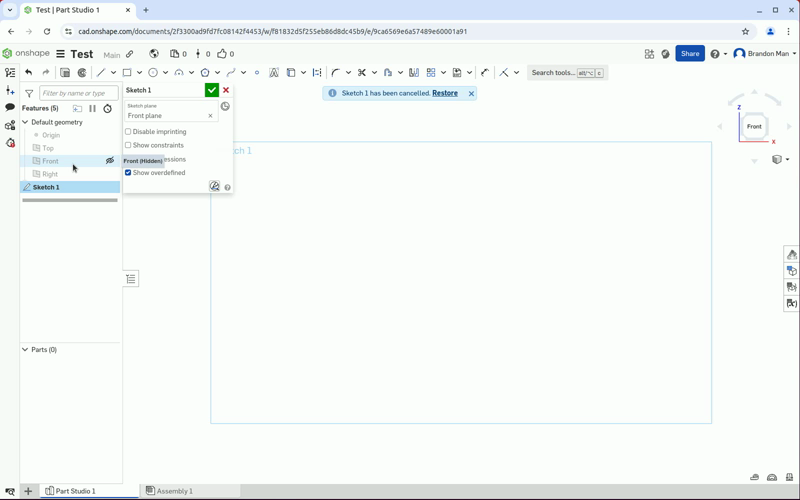
mouse_move(73, 352)
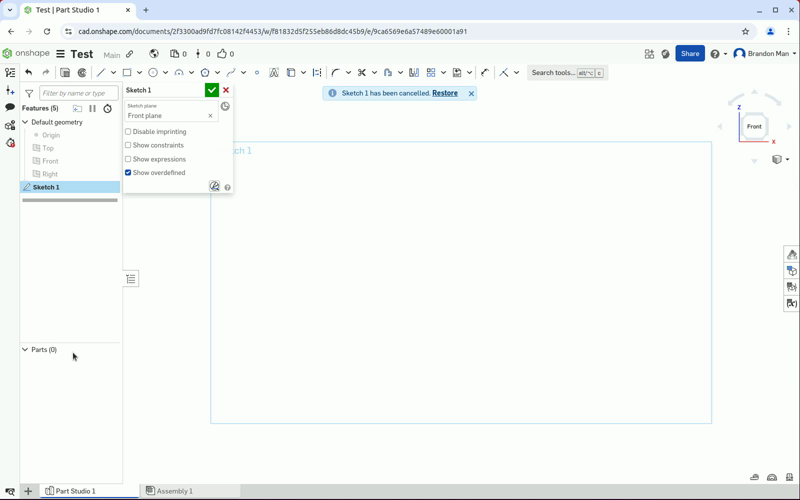
key(y)
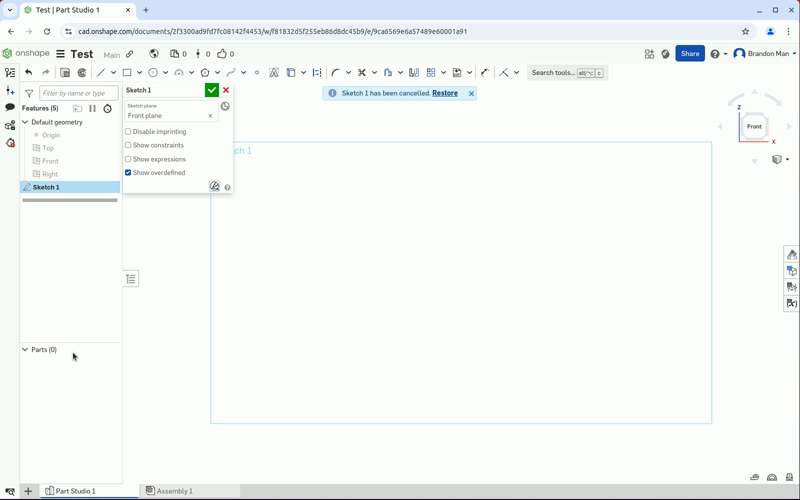
key(l)
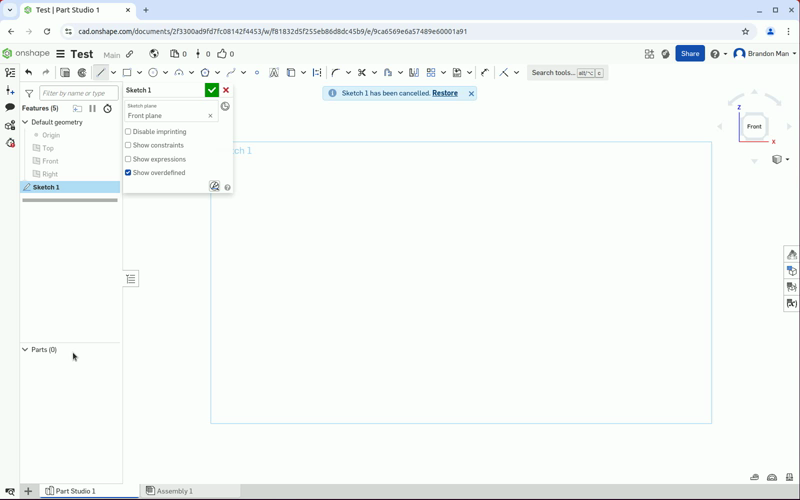
key_down(shift)
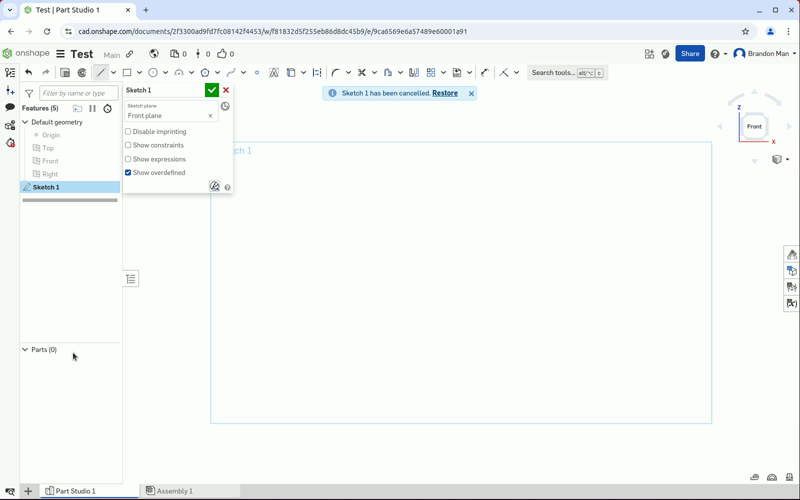
mouse_move(460, 282)
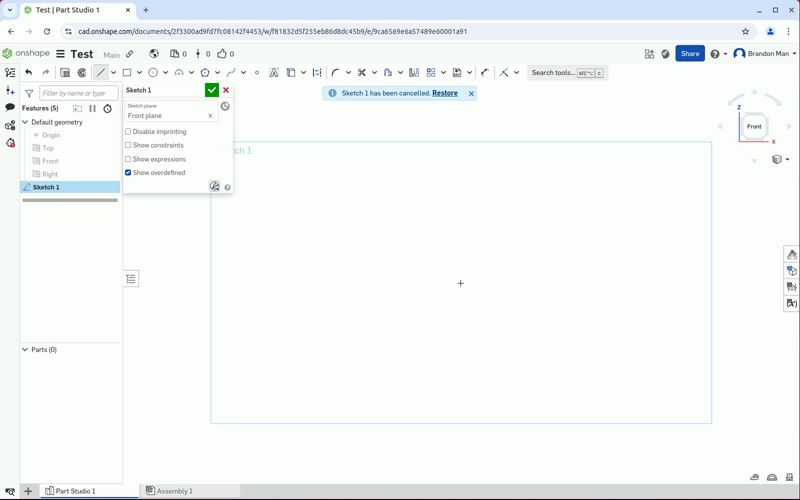
click(460, 282)
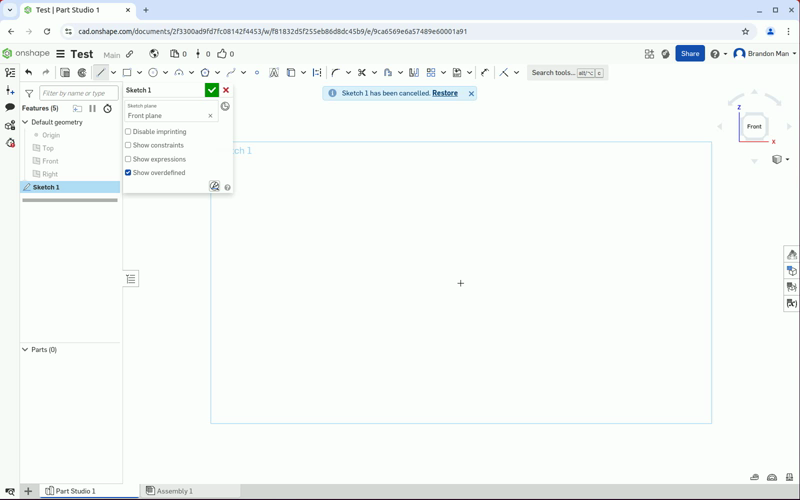
key_up(shift)
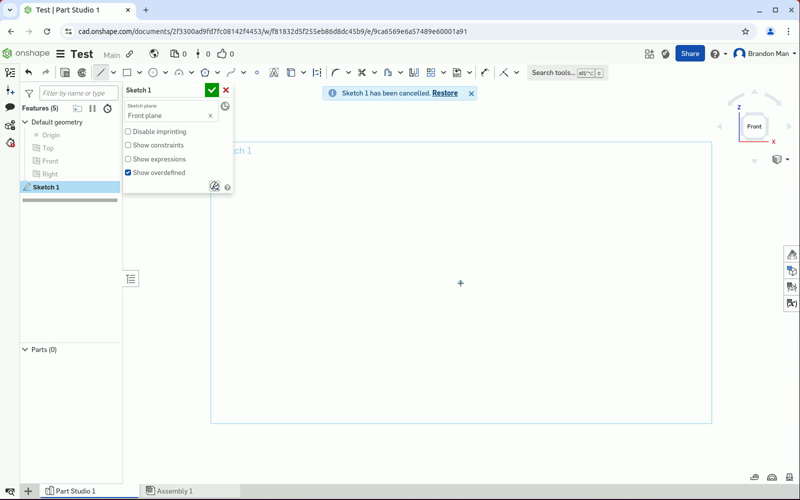
key_down(shift)
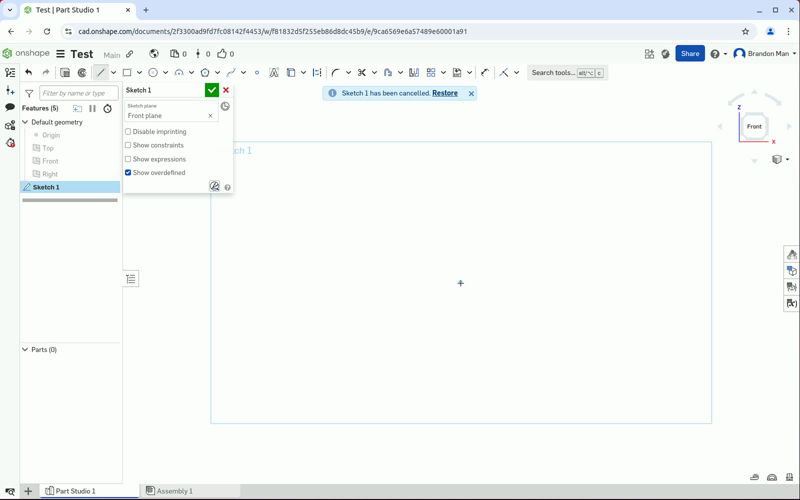
mouse_move(490, 282)
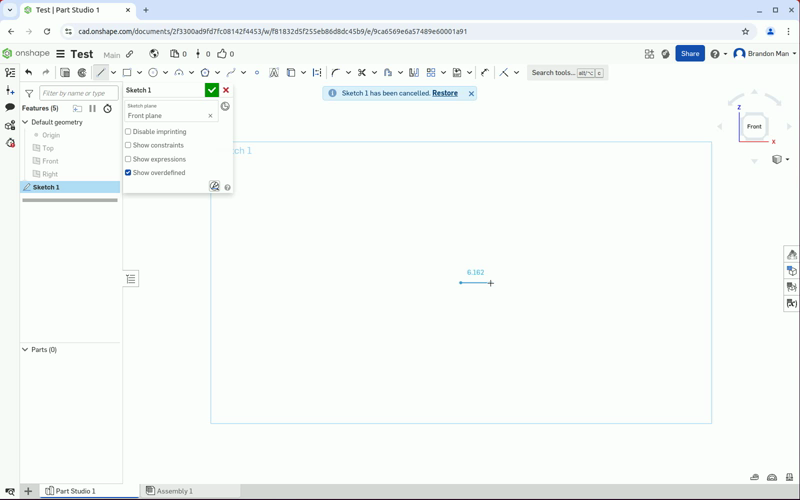
mouse_move(470, 282)
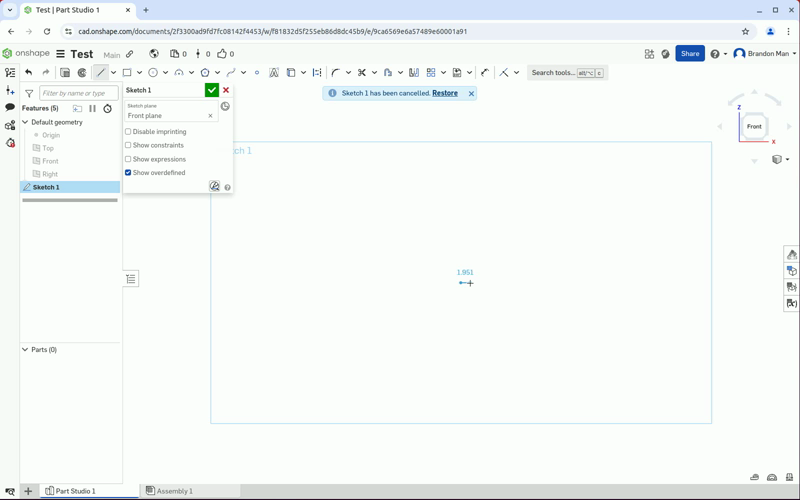
click(470, 282)
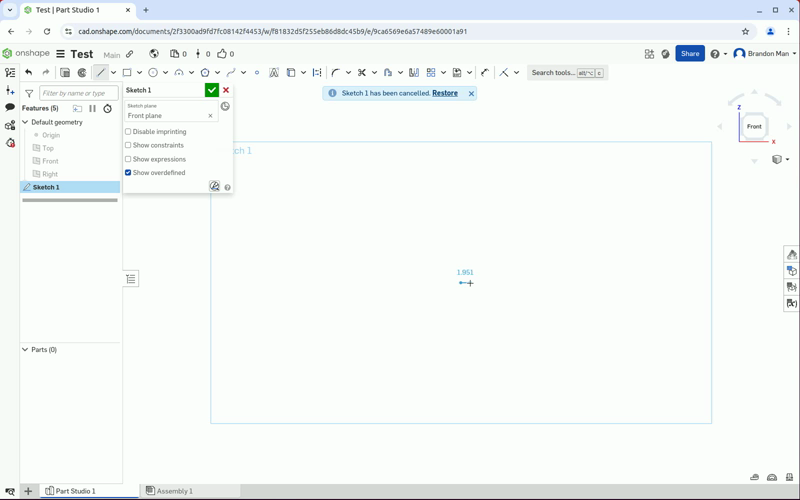
key_up(shift)
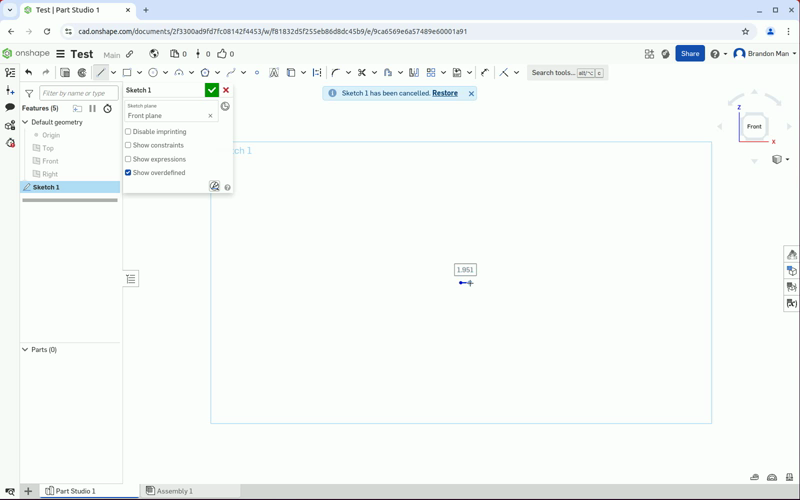
key_down(shift)
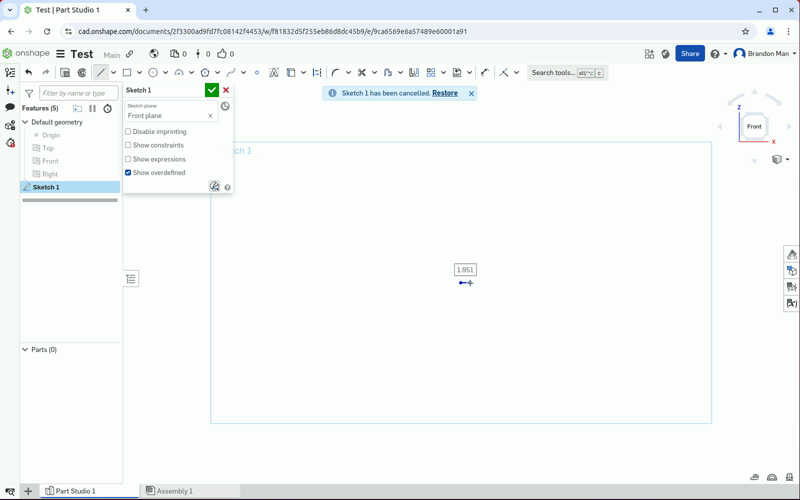
mouse_move(500, 282)
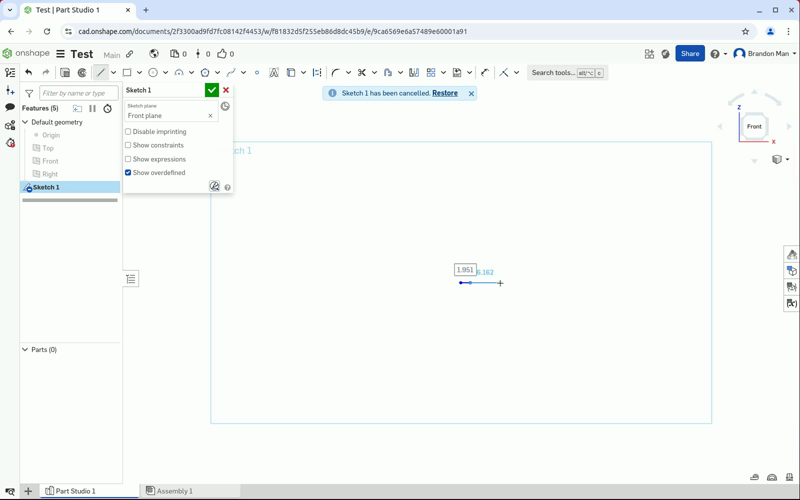
mouse_move(470, 281)
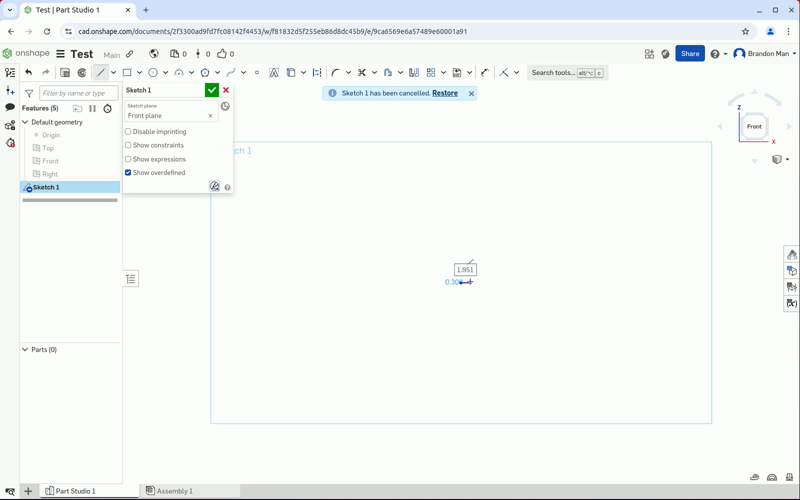
scroll(6)
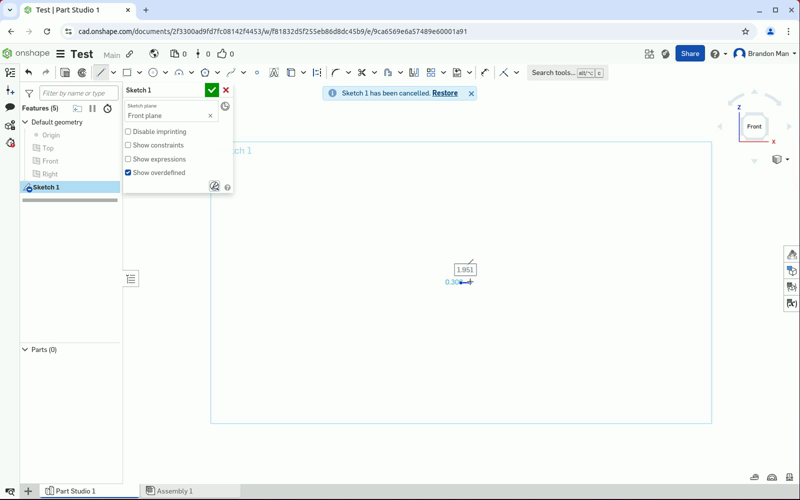
scroll(6)
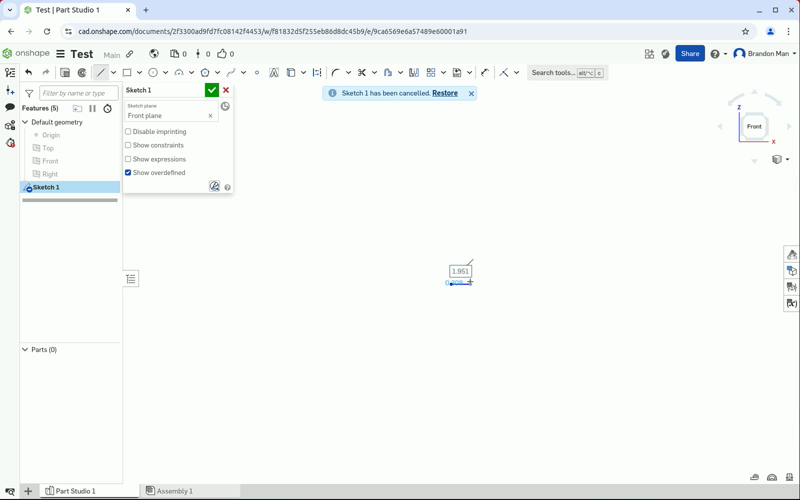
scroll(6)
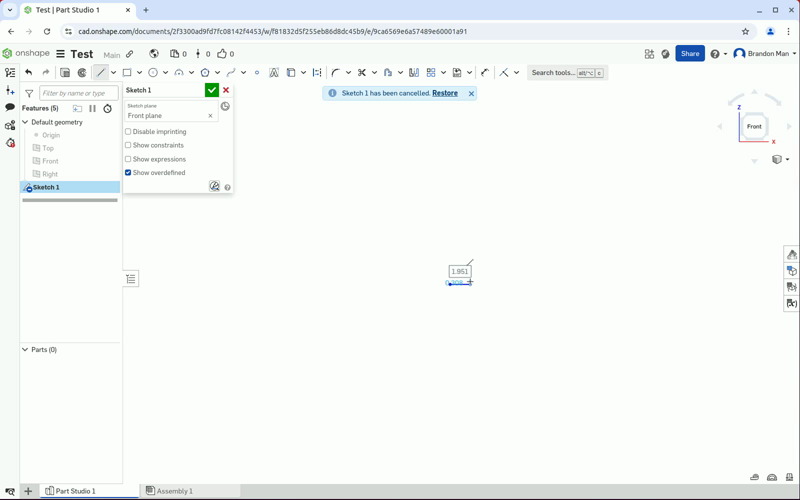
scroll(6)
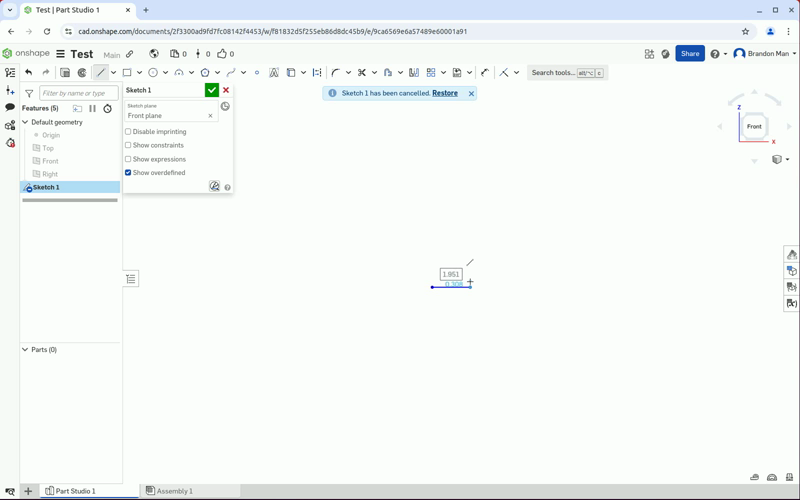
scroll(6)
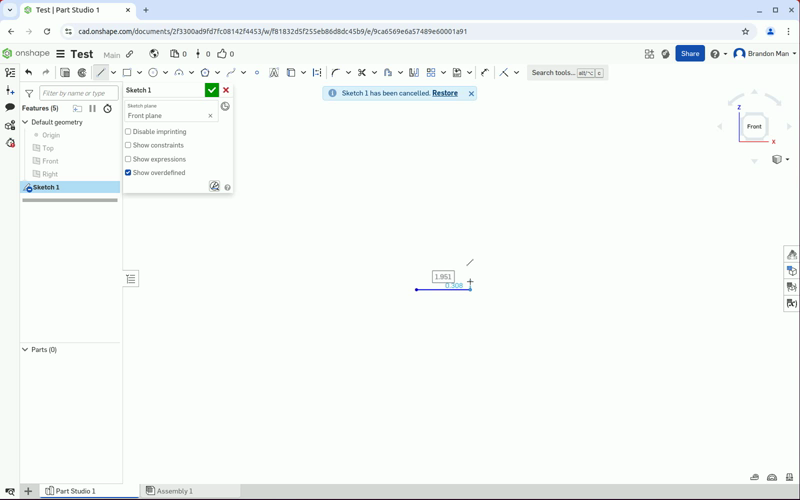
scroll(6)
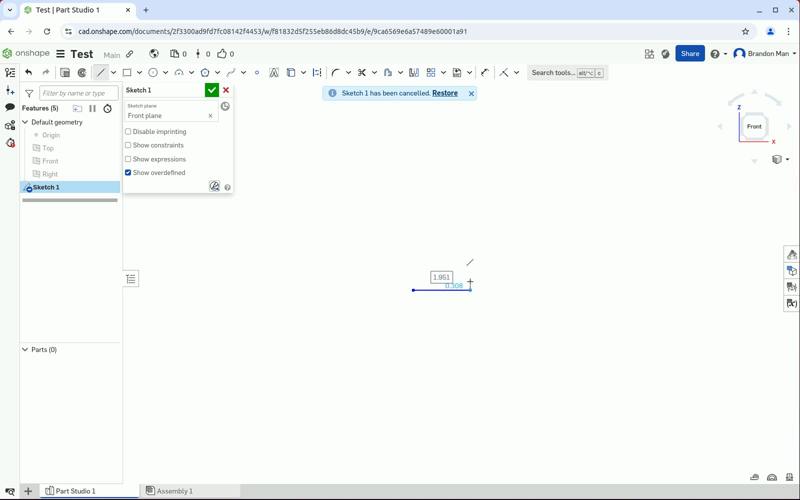
scroll(6)
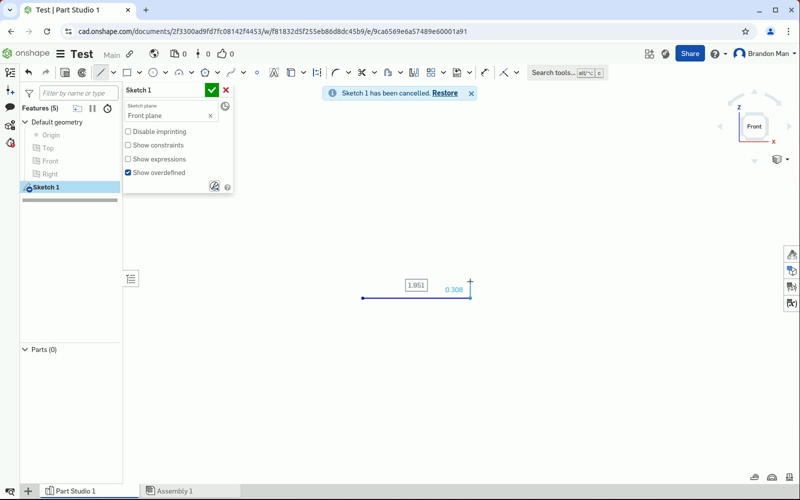
click(470, 281)
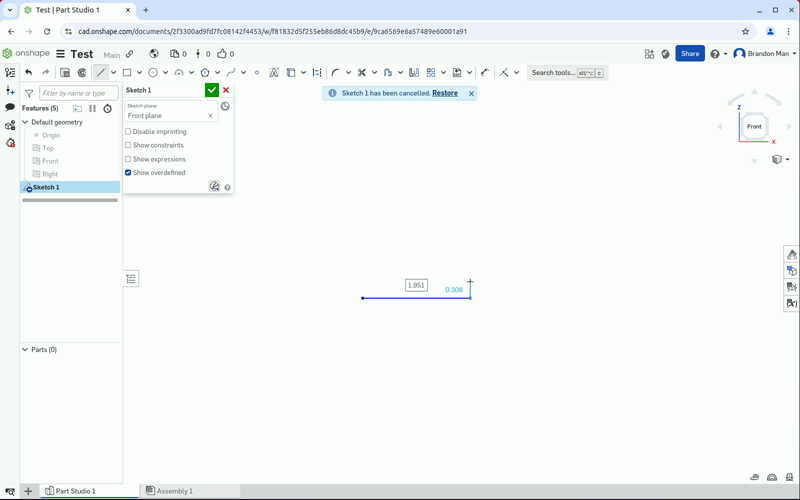
scroll(-6)
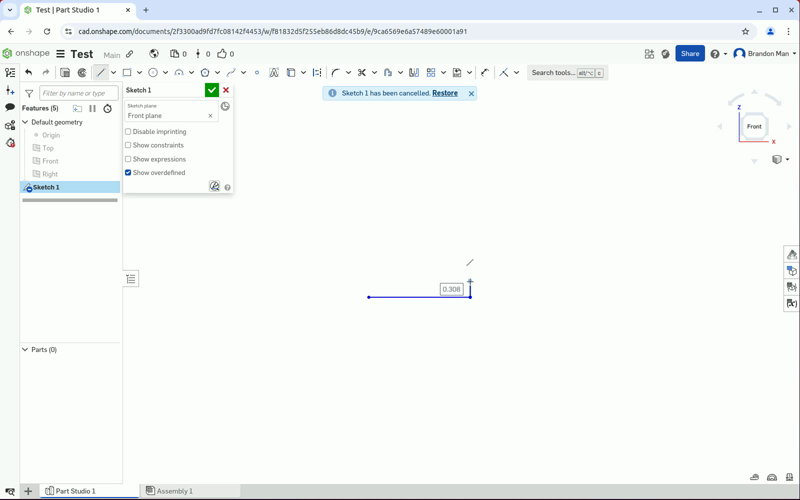
scroll(-6)
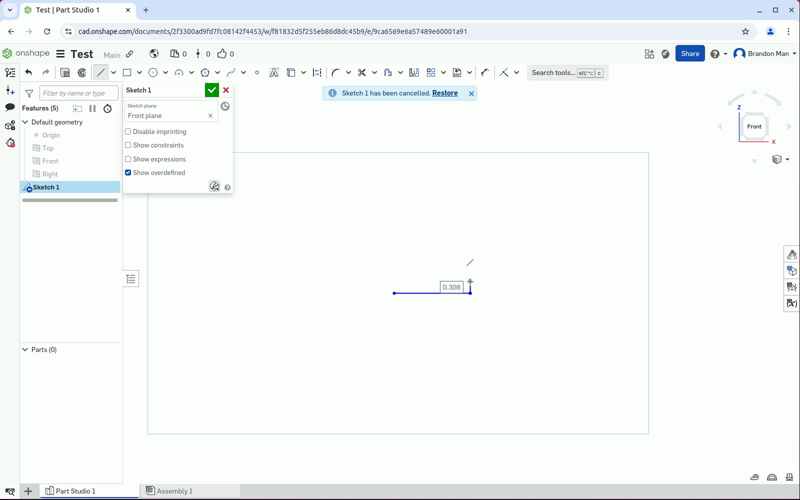
scroll(-6)
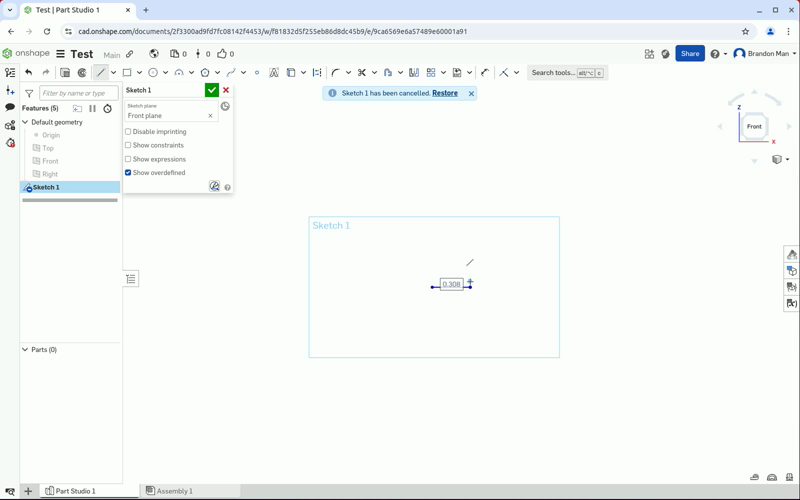
scroll(-6)
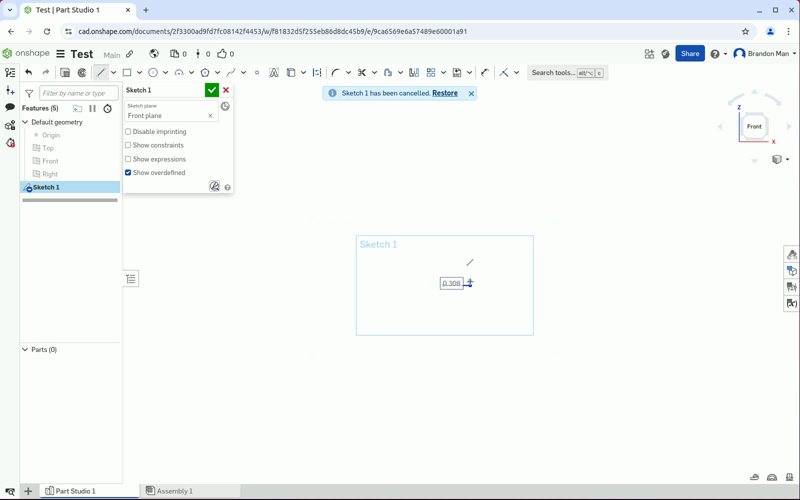
scroll(-6)
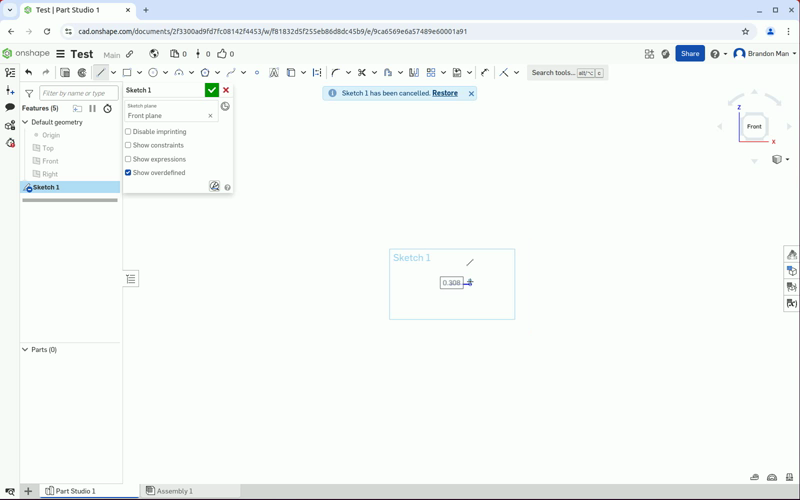
scroll(-6)
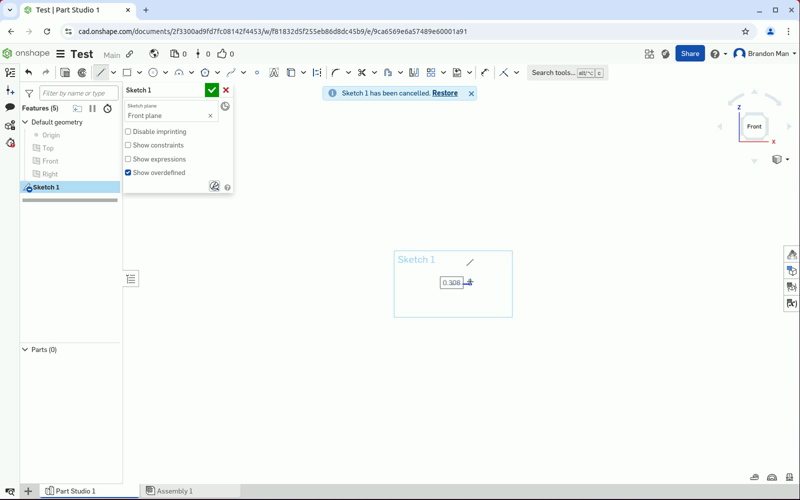
scroll(-6)
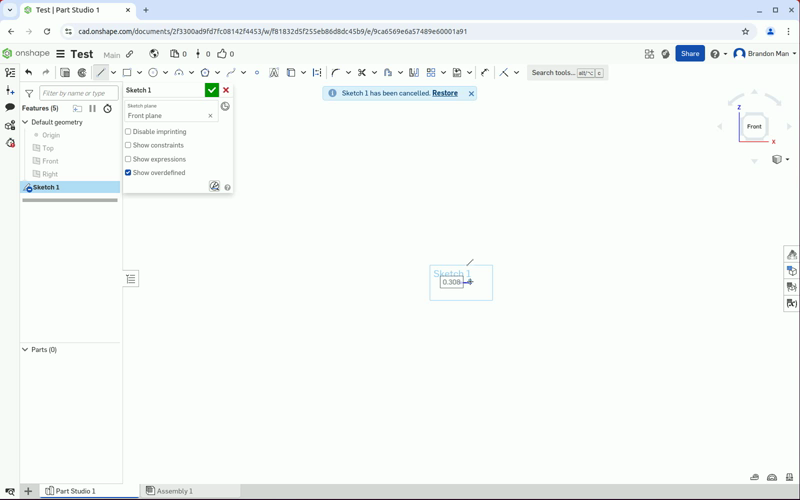
key_up(shift)
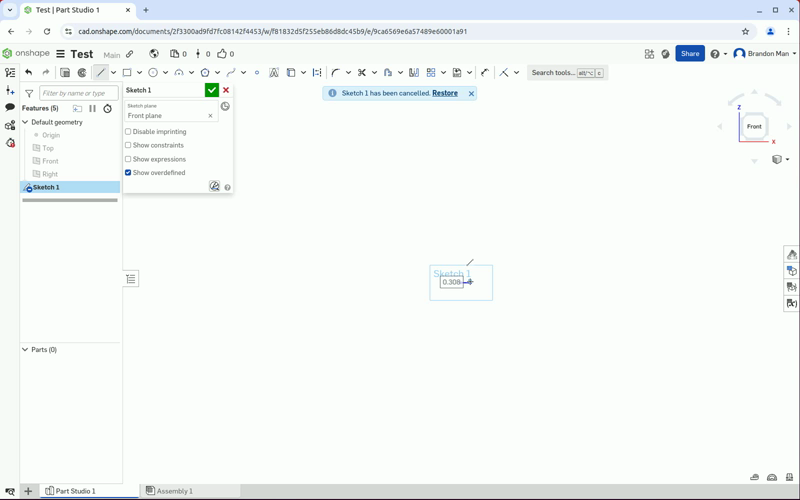
key_down(shift)
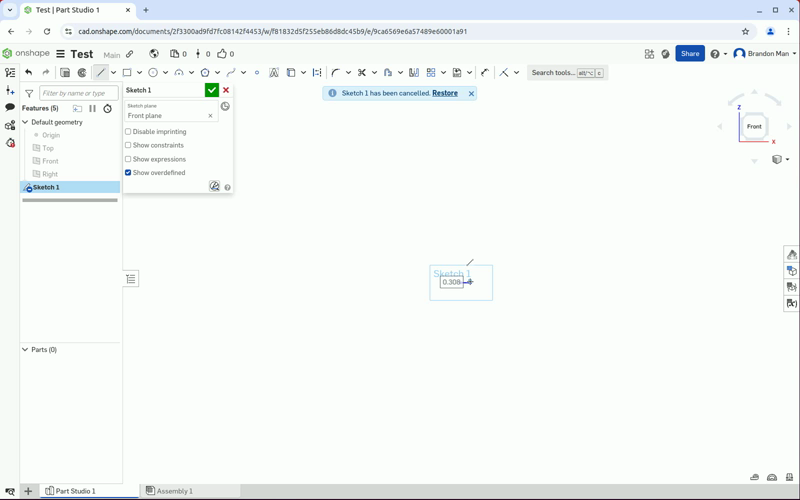
mouse_move(500, 281)
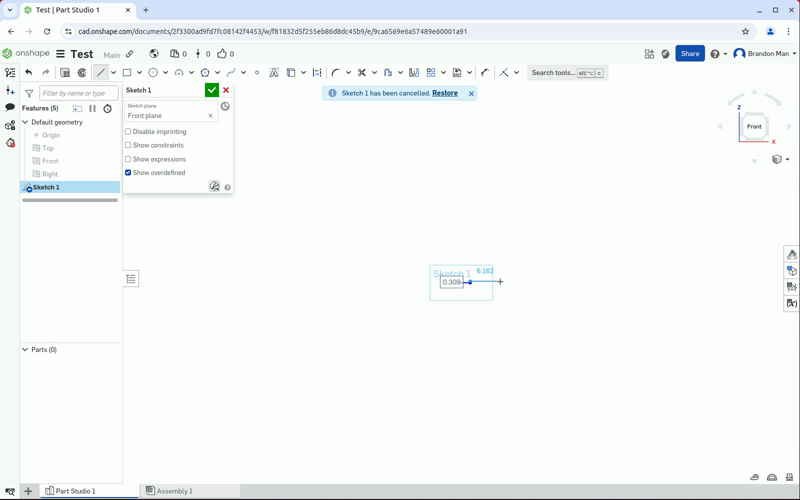
mouse_move(460, 281)
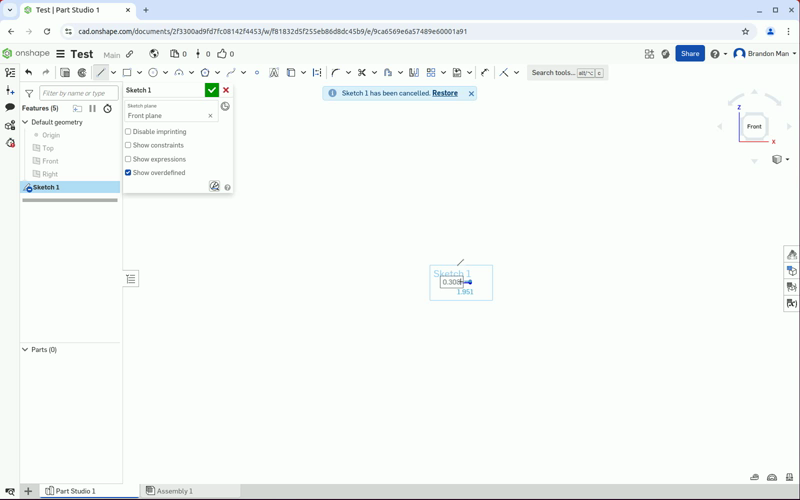
scroll(6)
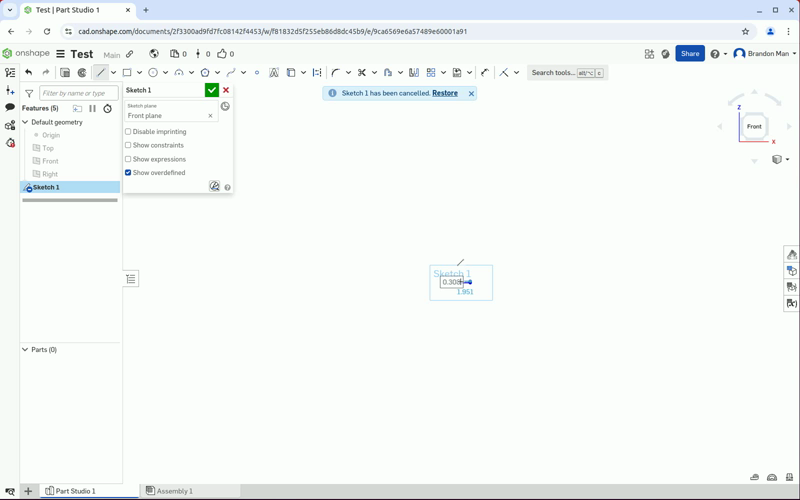
scroll(6)
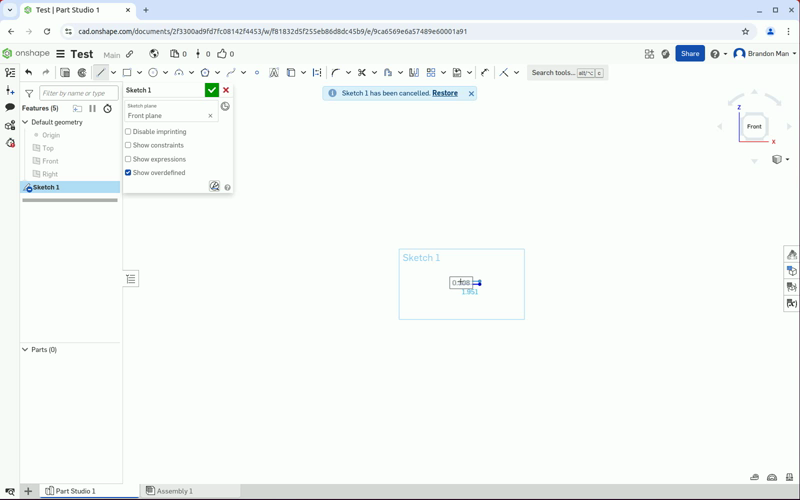
scroll(6)
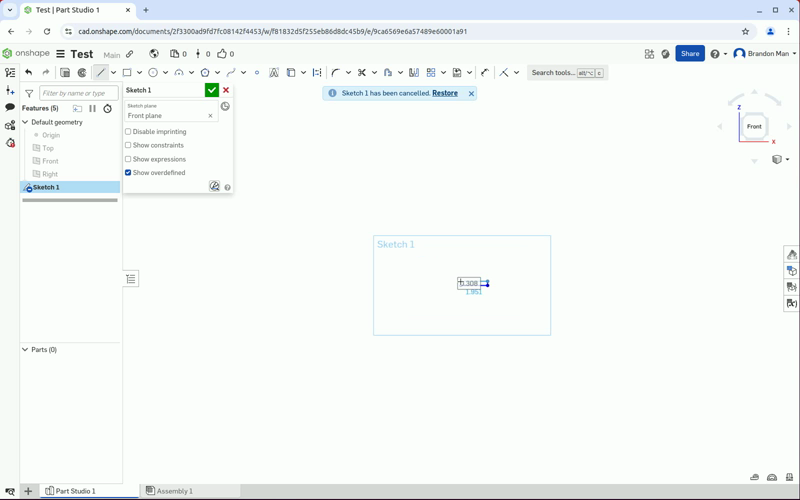
scroll(6)
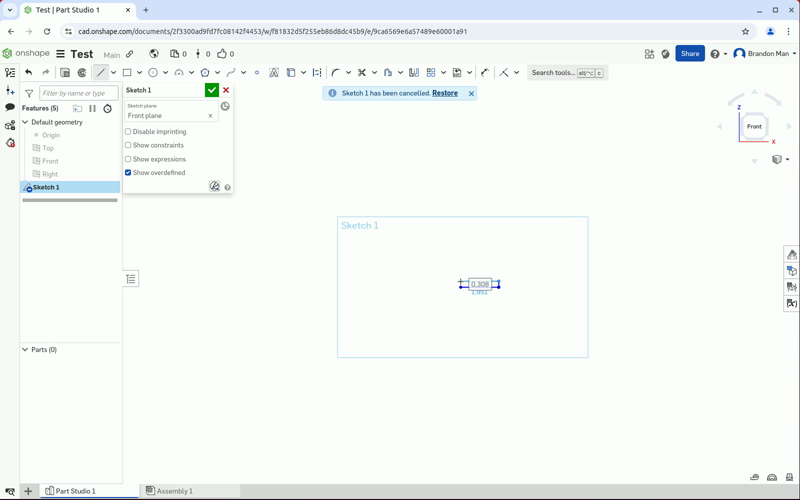
scroll(6)
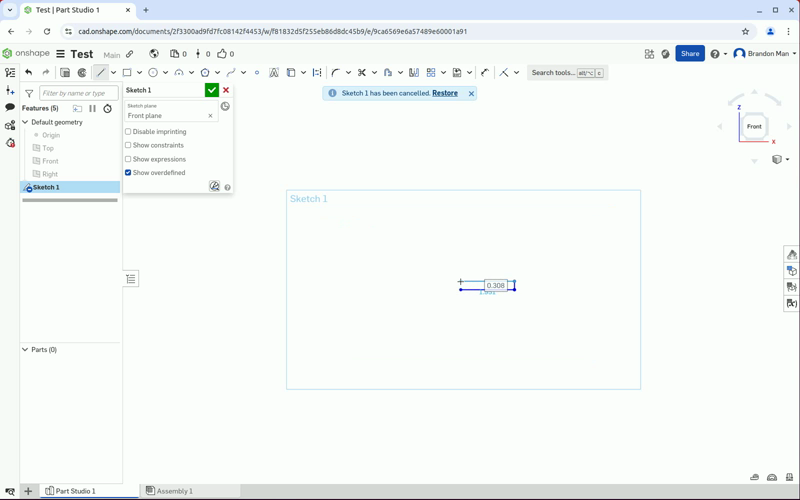
scroll(6)
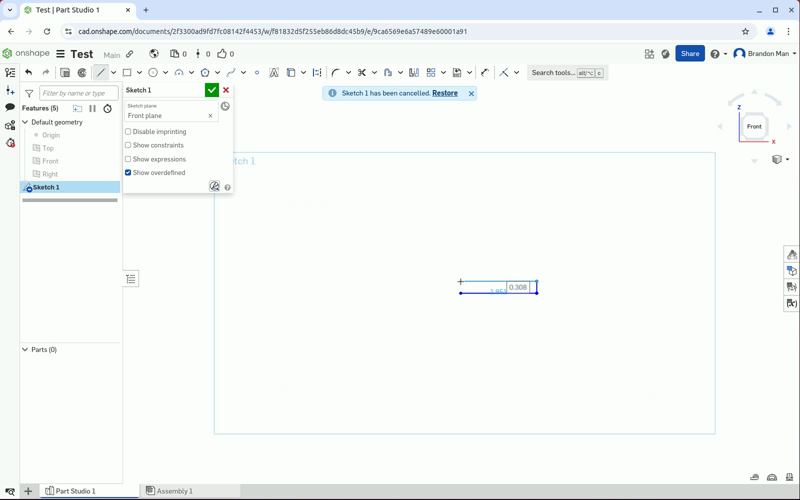
scroll(6)
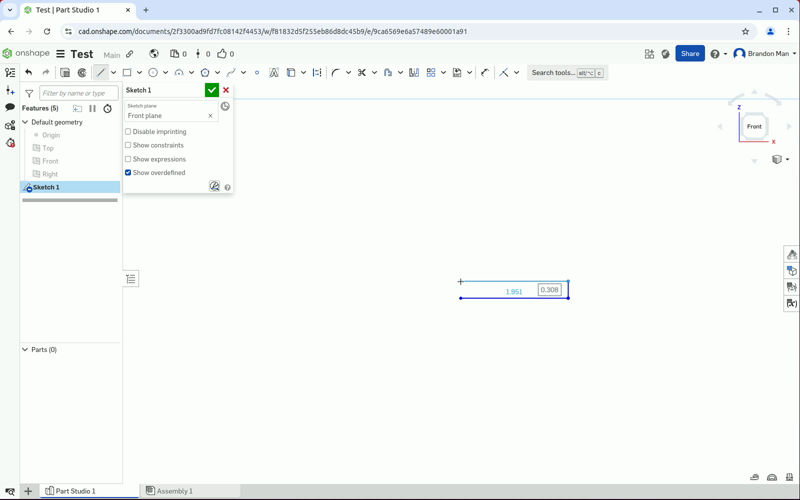
click(460, 281)
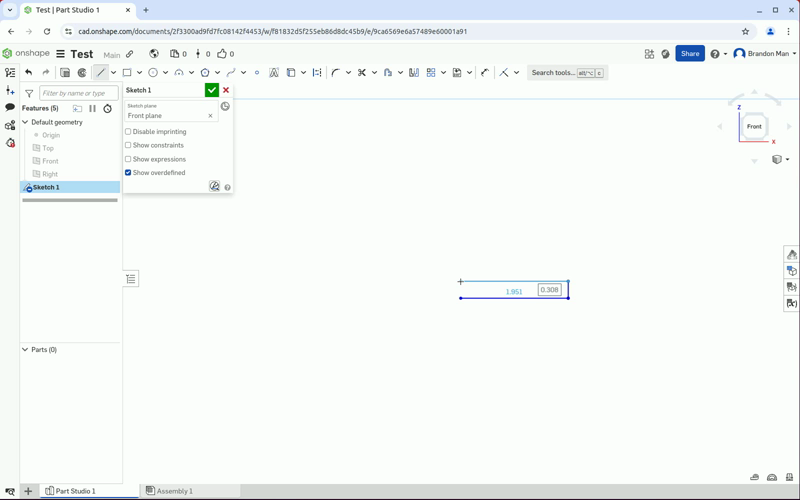
scroll(-6)
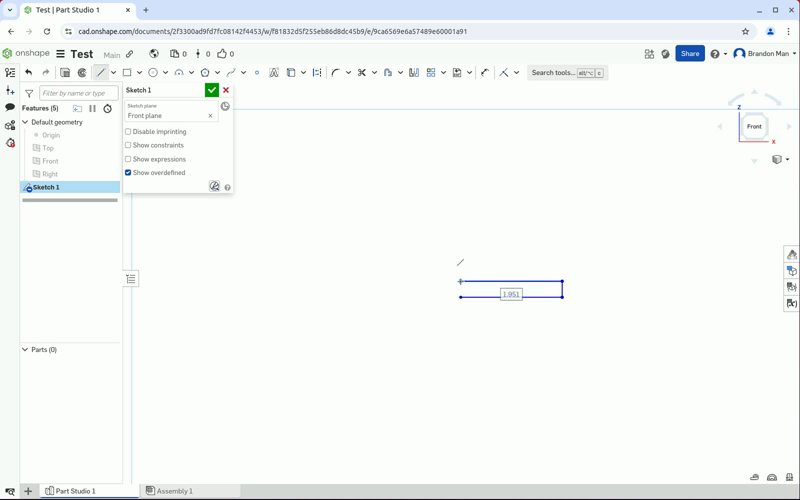
scroll(-6)
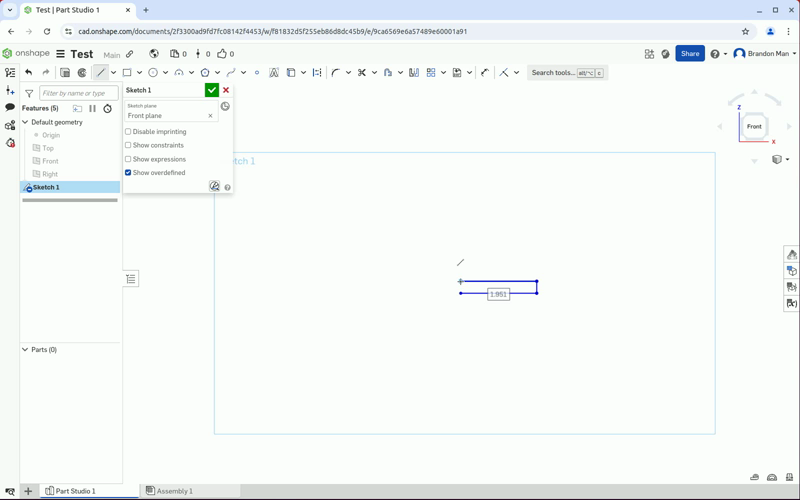
scroll(-6)
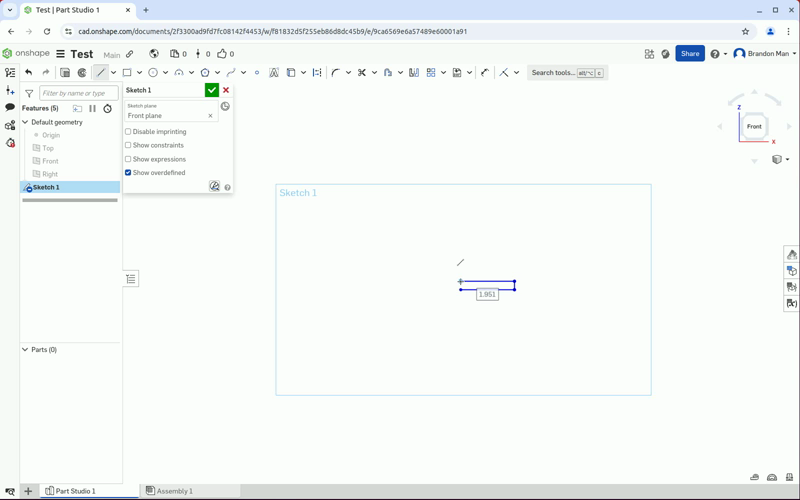
scroll(-6)
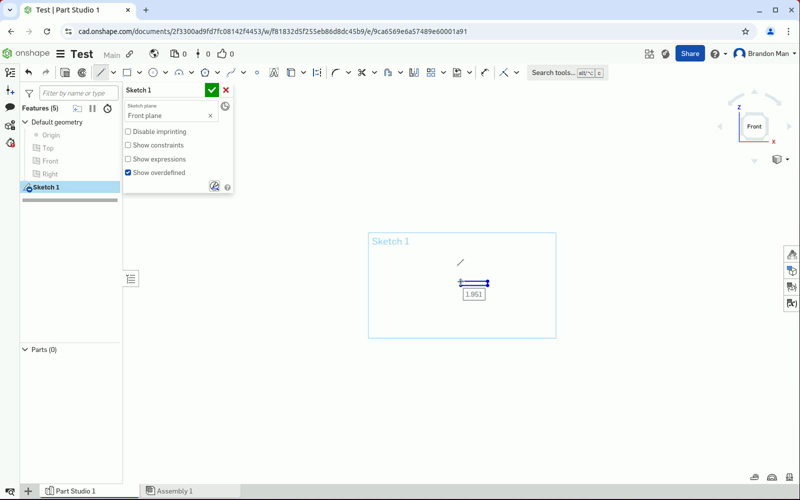
scroll(-6)
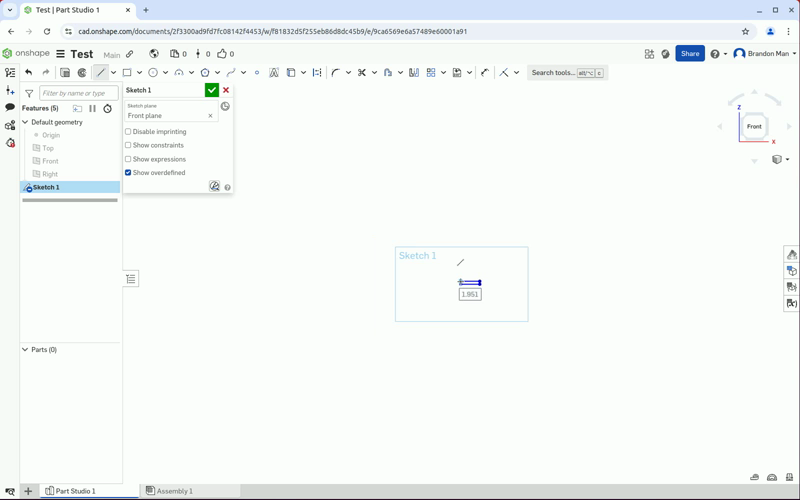
scroll(-6)
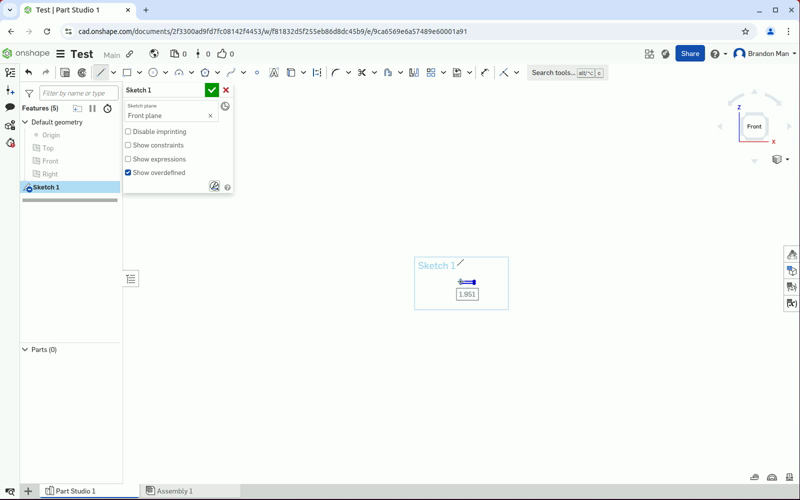
scroll(-6)
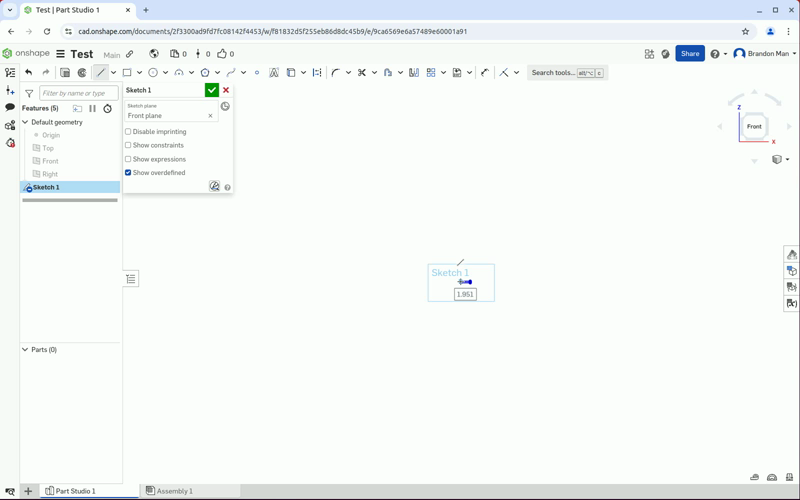
key_up(shift)
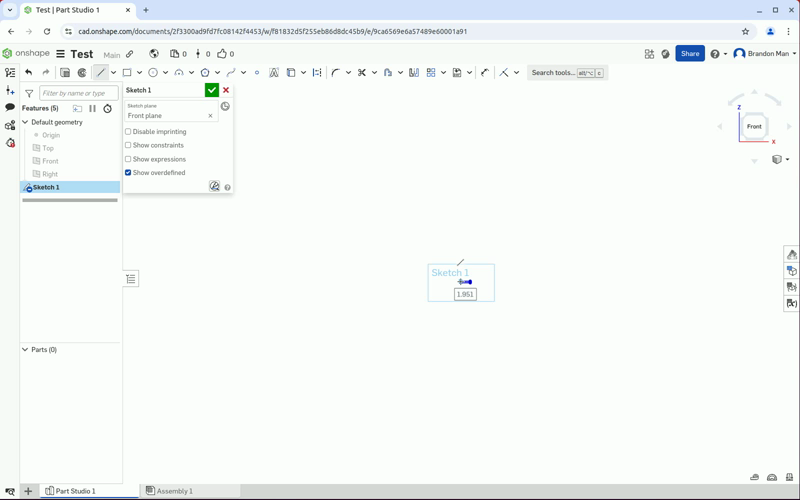
mouse_move(490, 281)
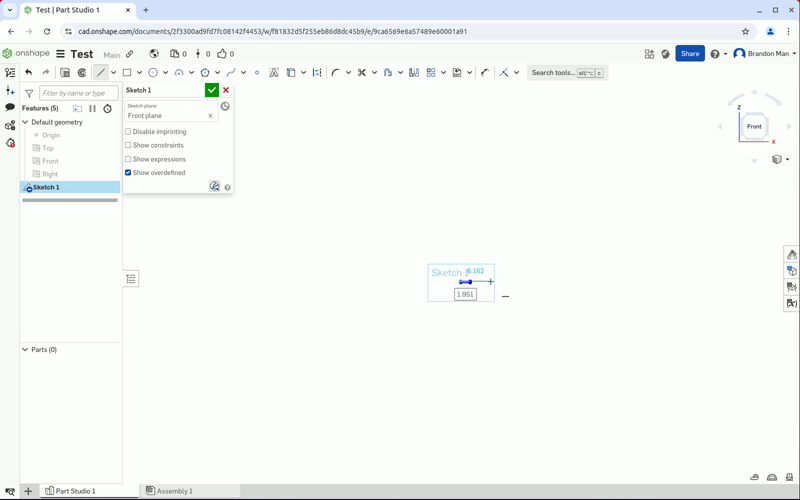
key_down(shift)
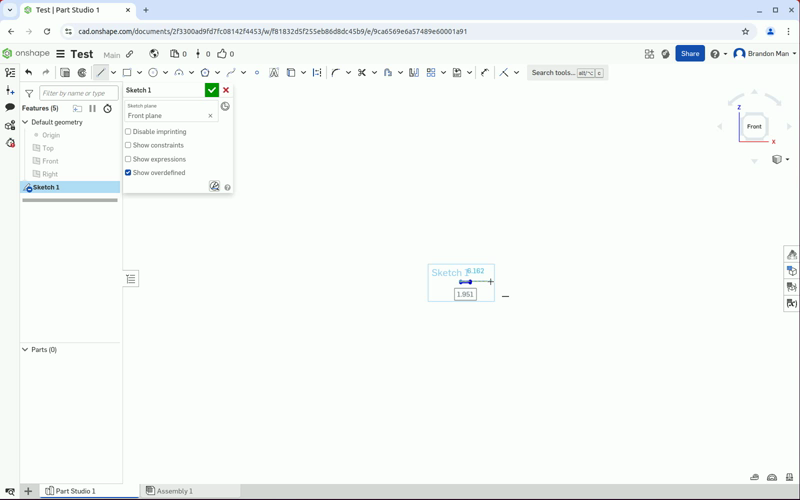
mouse_move(460, 282)
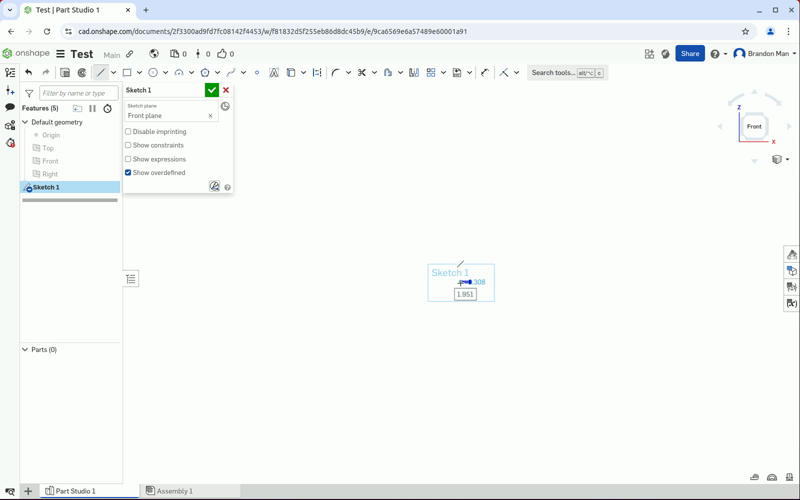
scroll(6)
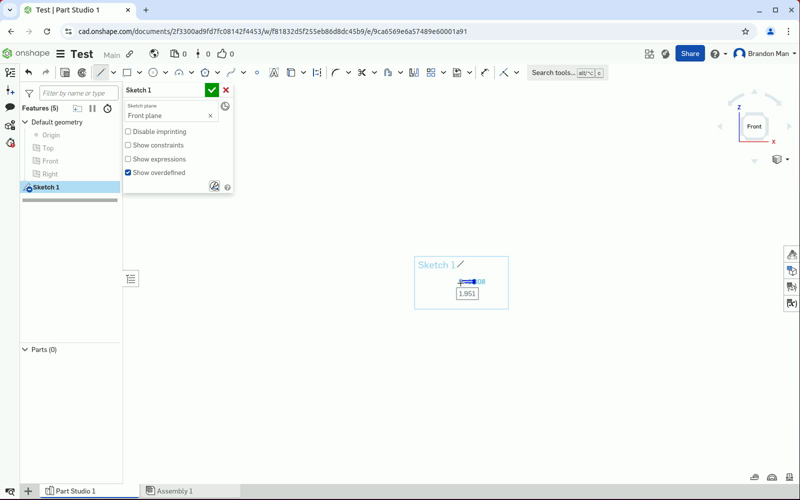
scroll(6)
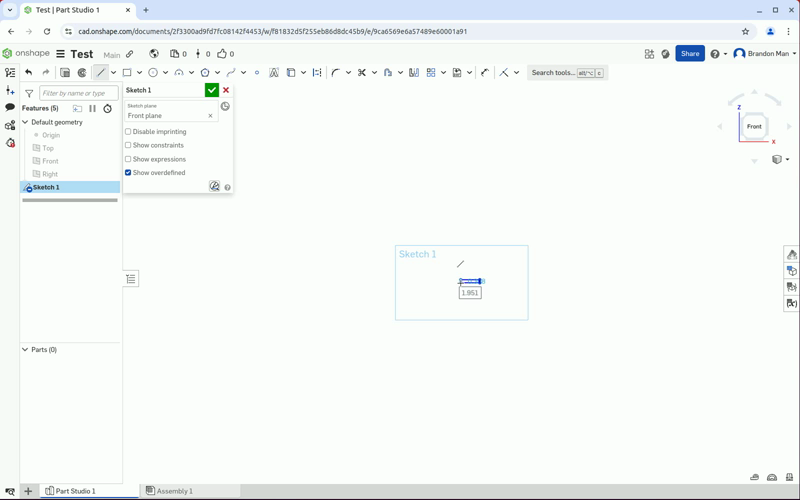
scroll(6)
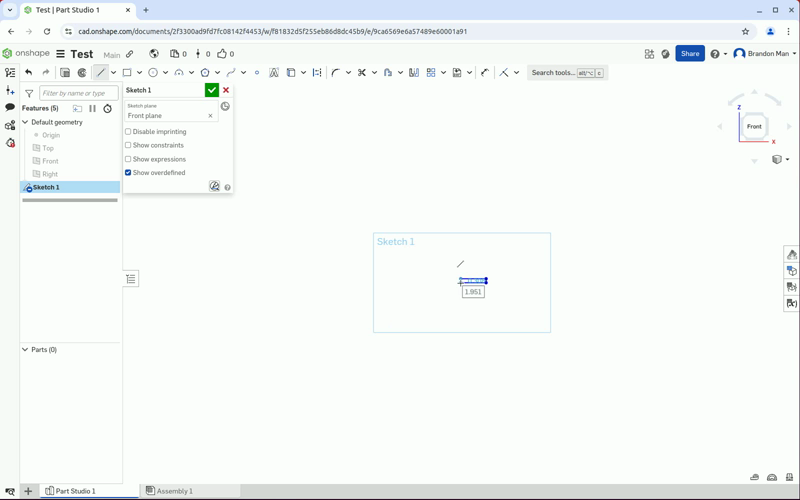
scroll(6)
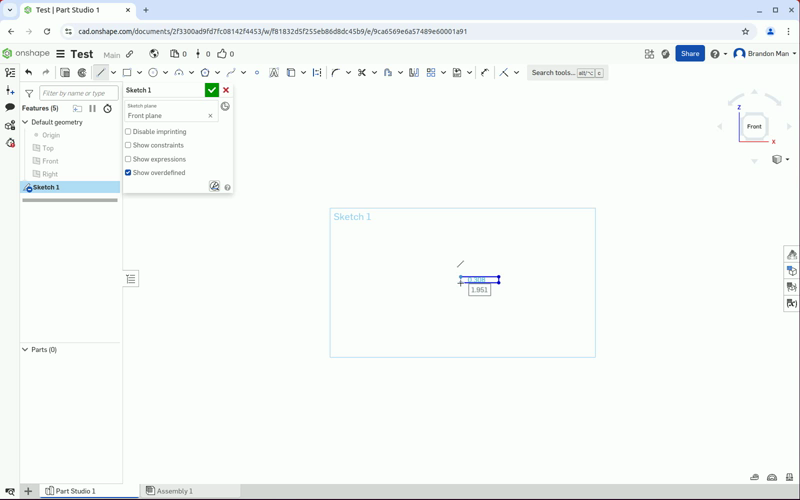
scroll(6)
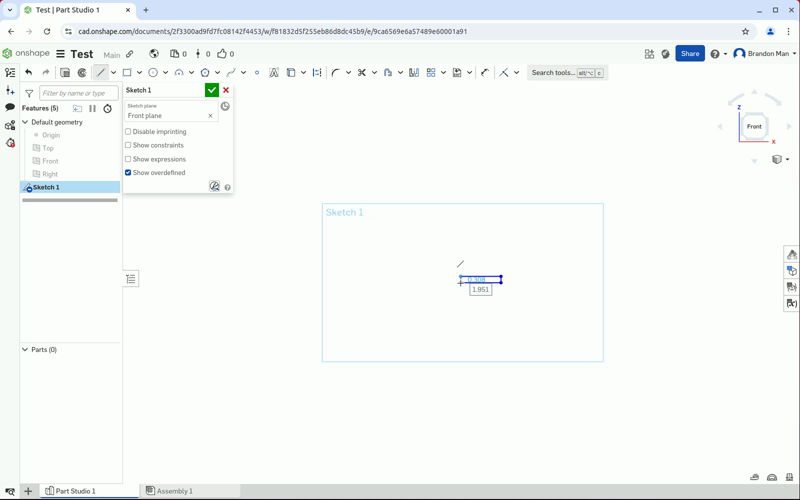
scroll(6)
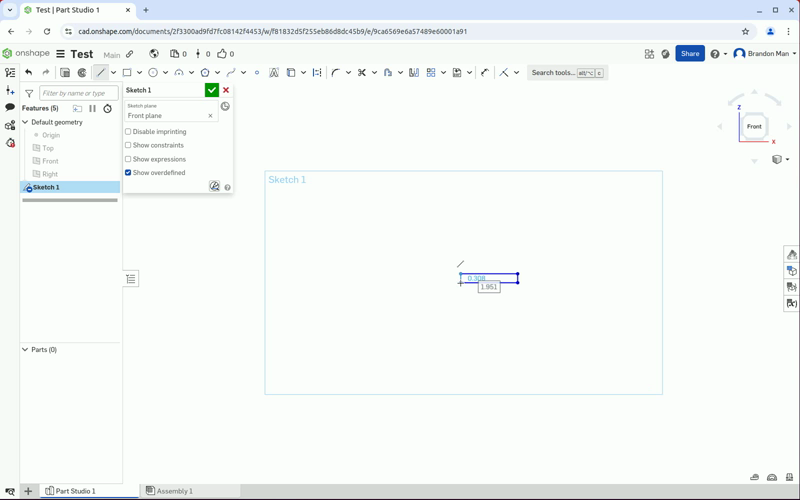
scroll(6)
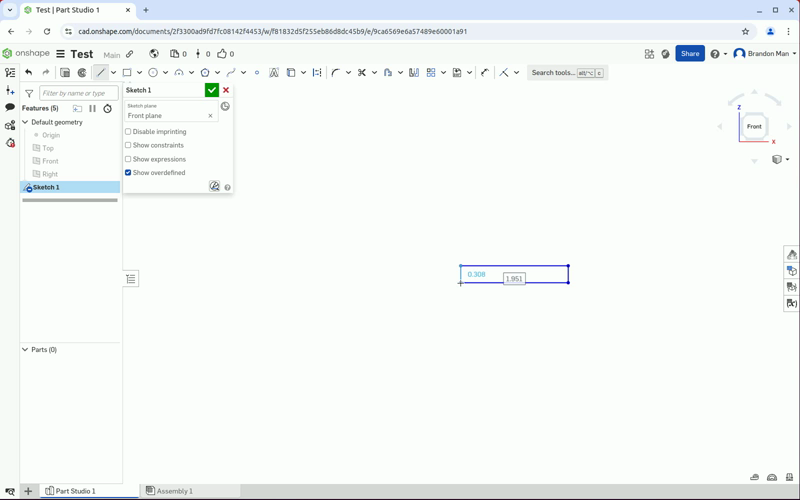
key_up(shift)
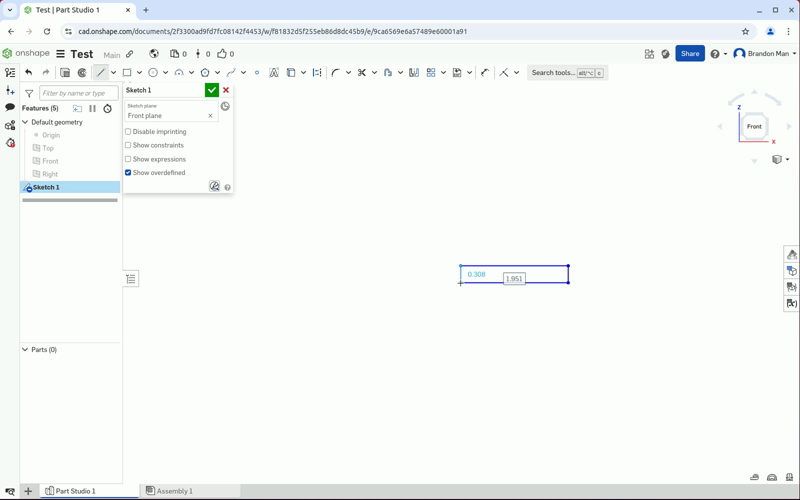
click(460, 282)
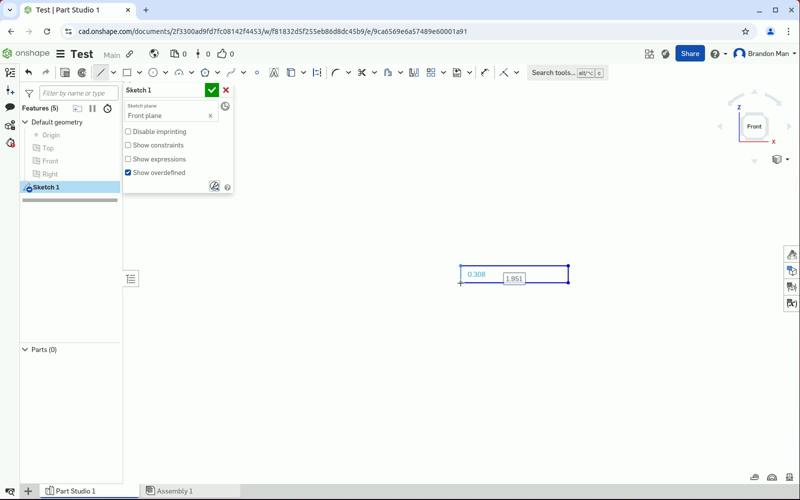
scroll(-6)
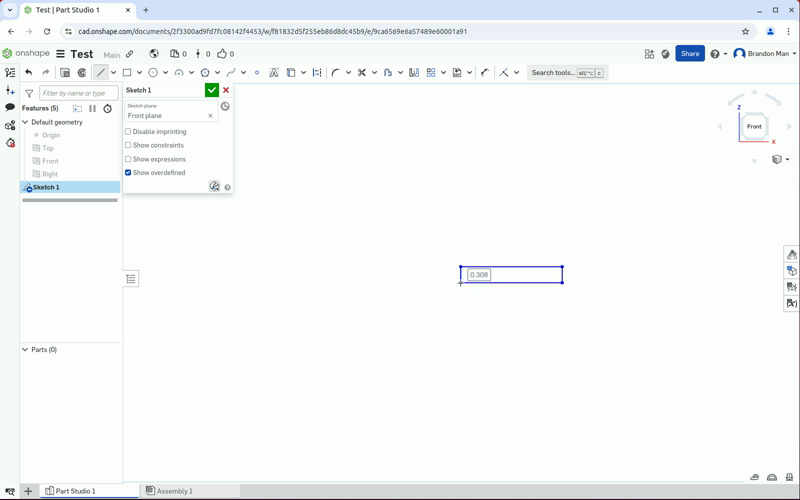
scroll(-6)
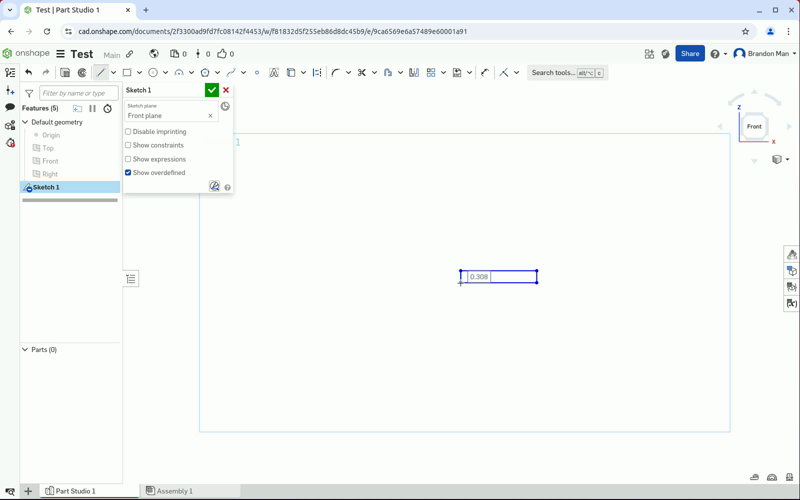
scroll(-6)
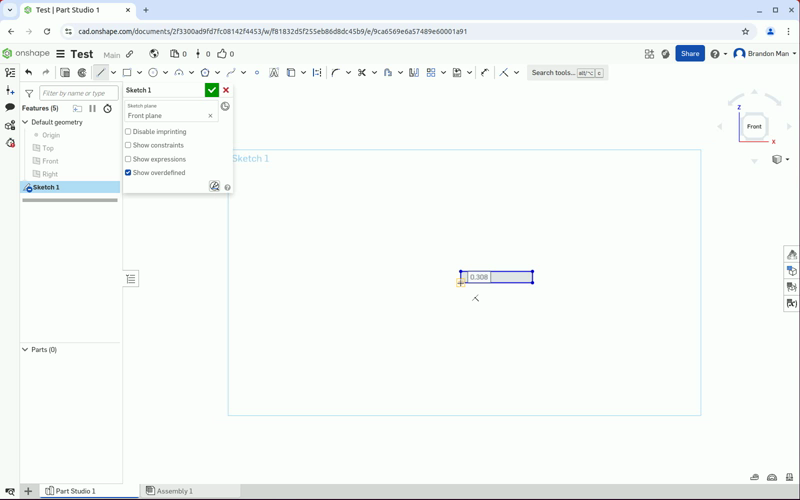
scroll(-6)
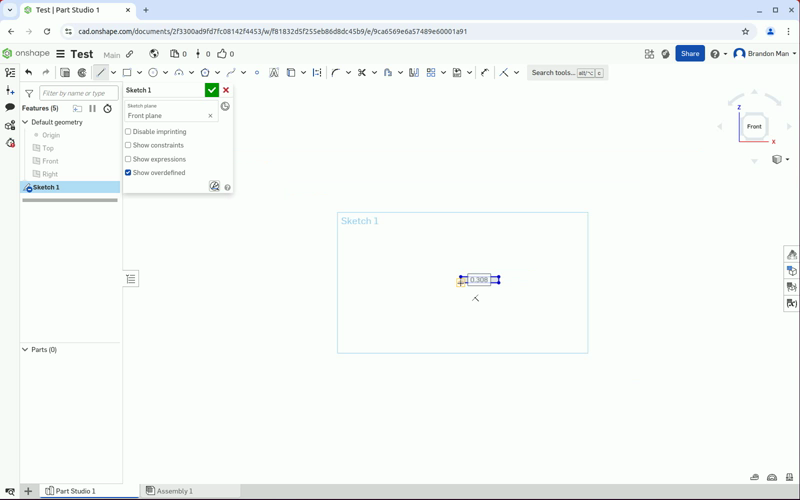
scroll(-6)
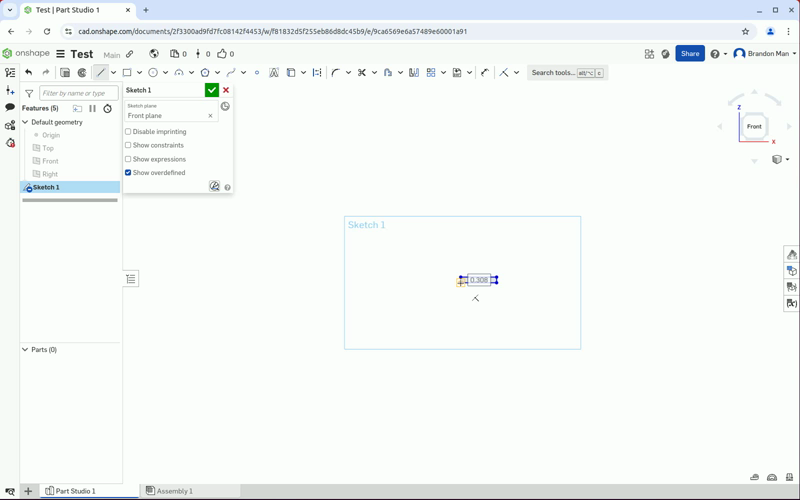
scroll(-6)
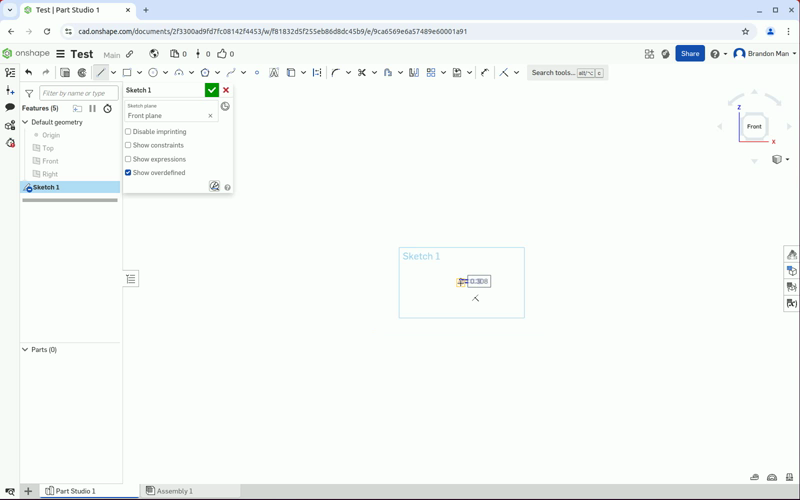
scroll(-6)
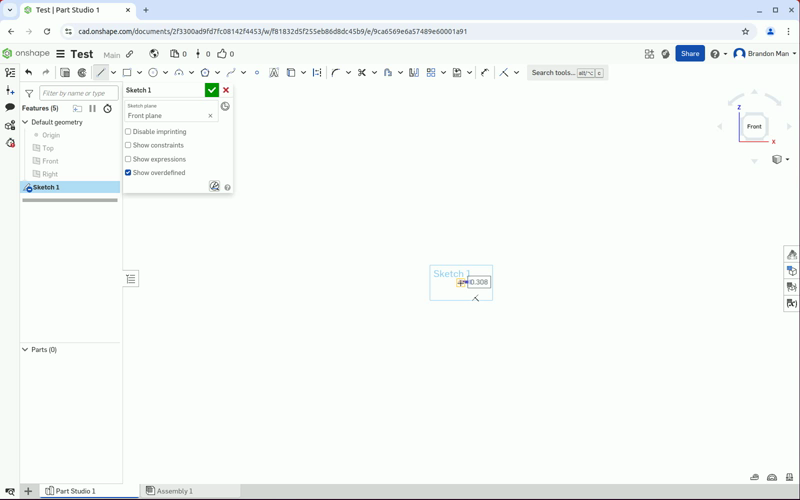
key(esc)
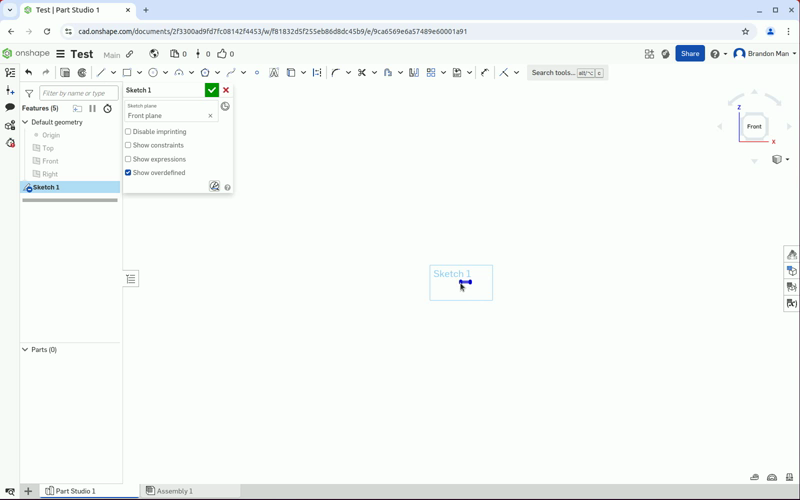
mouse_move(467, 281)
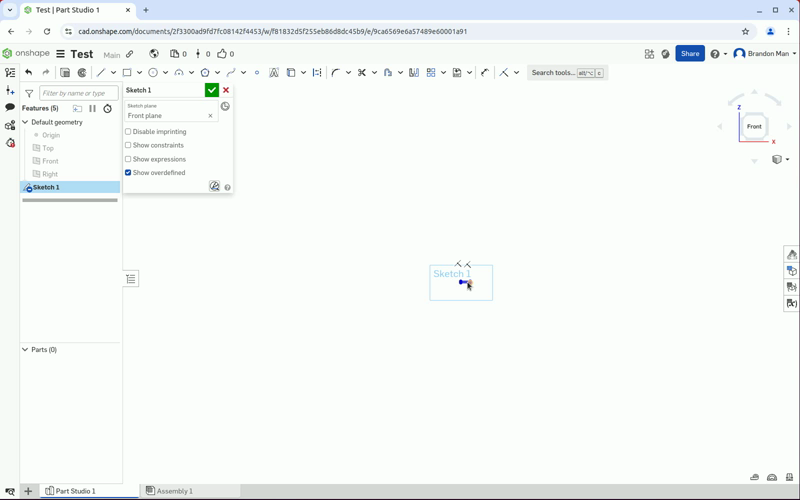
scroll(6)
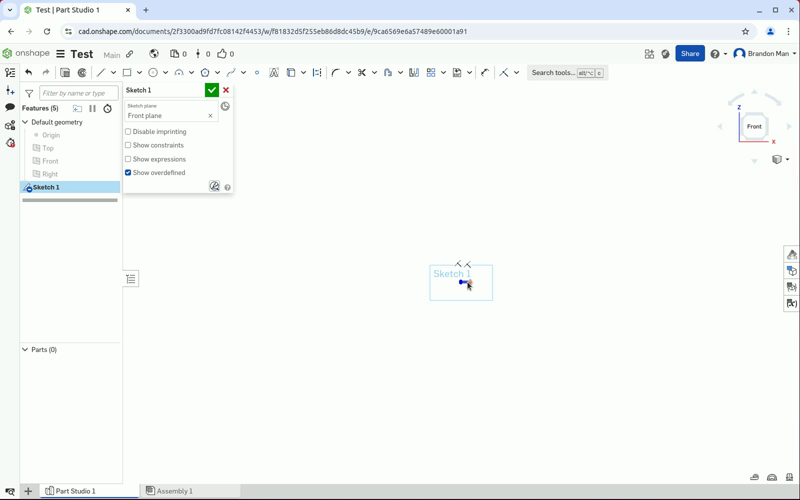
scroll(6)
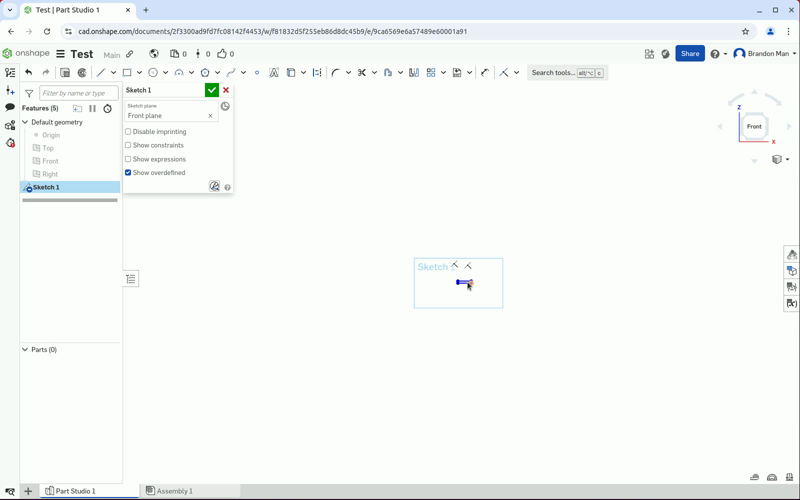
scroll(6)
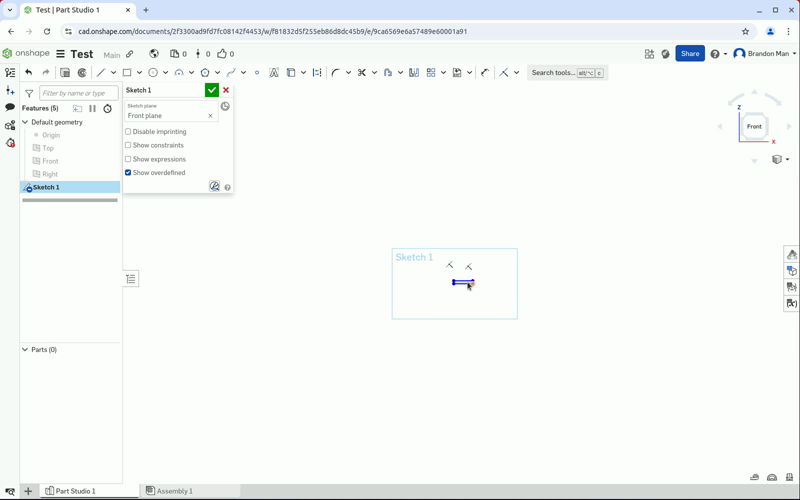
scroll(6)
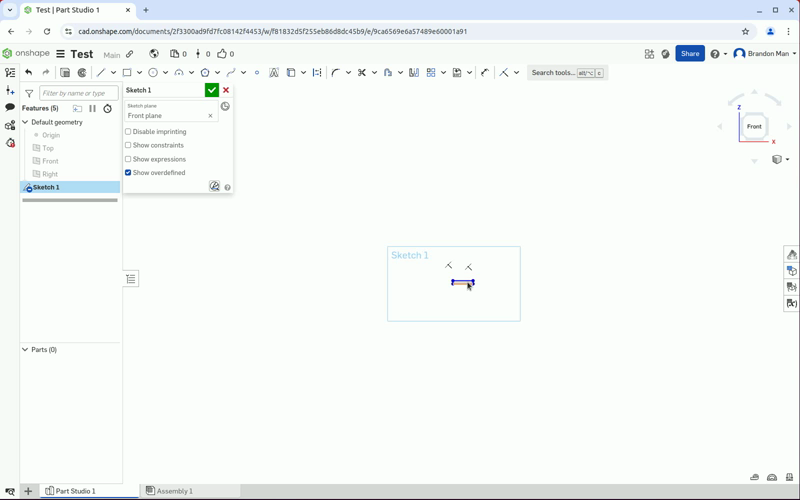
scroll(6)
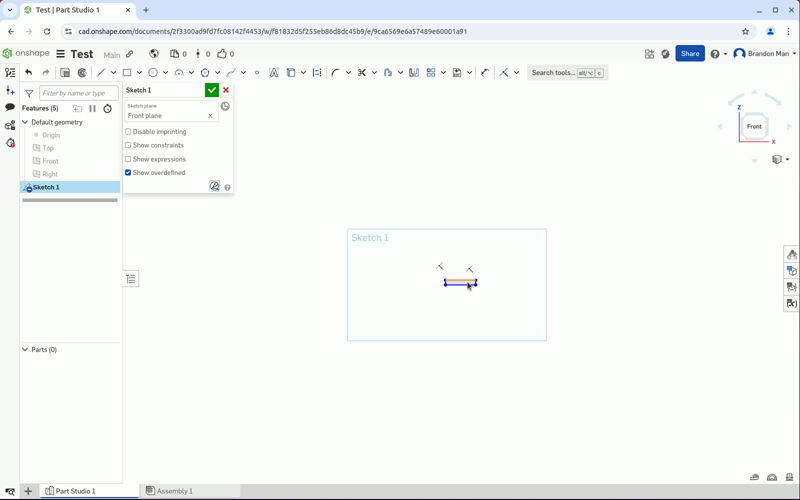
scroll(6)
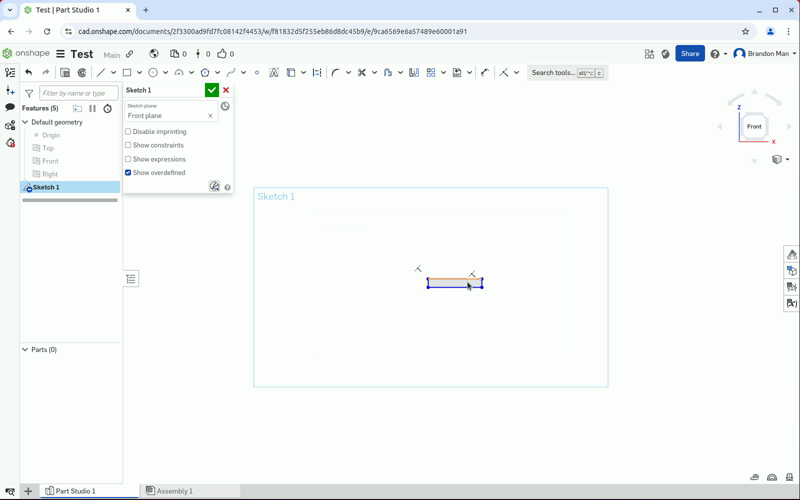
scroll(6)
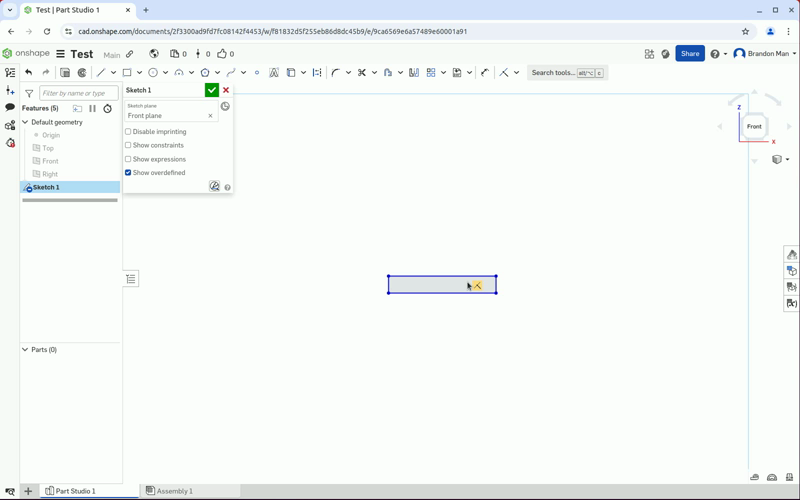
click(467, 281)
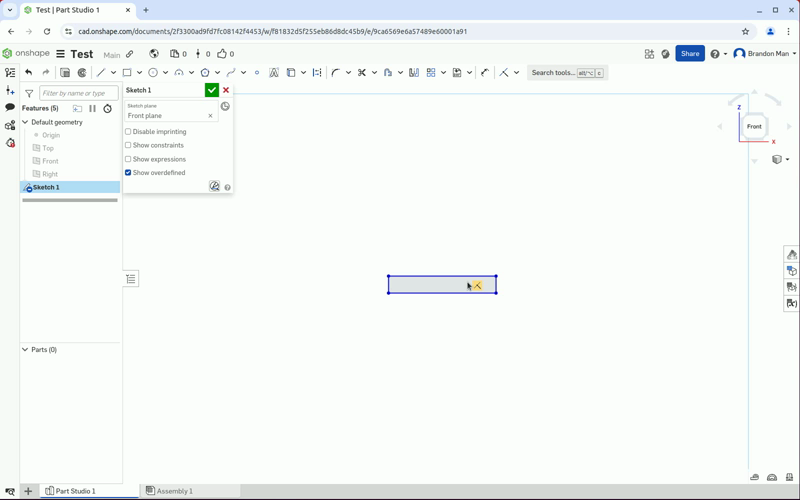
scroll(-6)
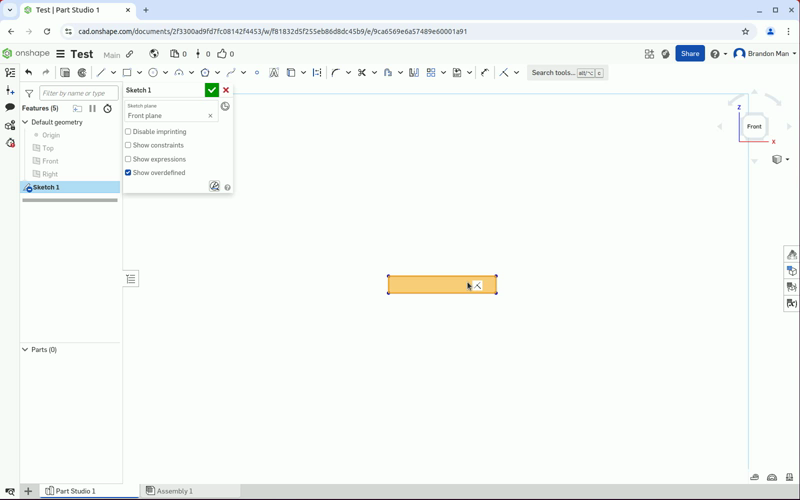
scroll(-6)
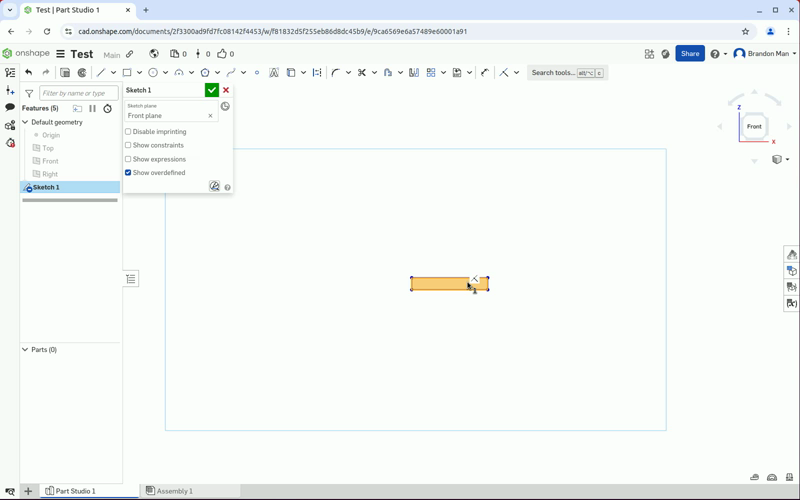
scroll(-6)
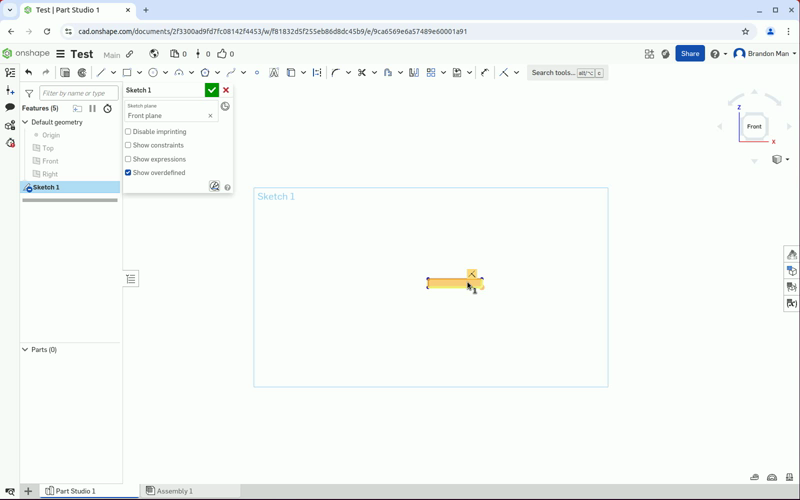
scroll(-6)
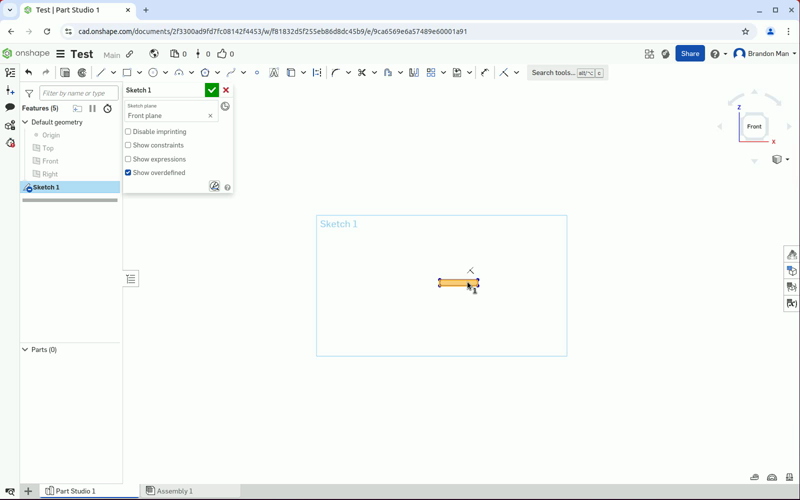
scroll(-6)
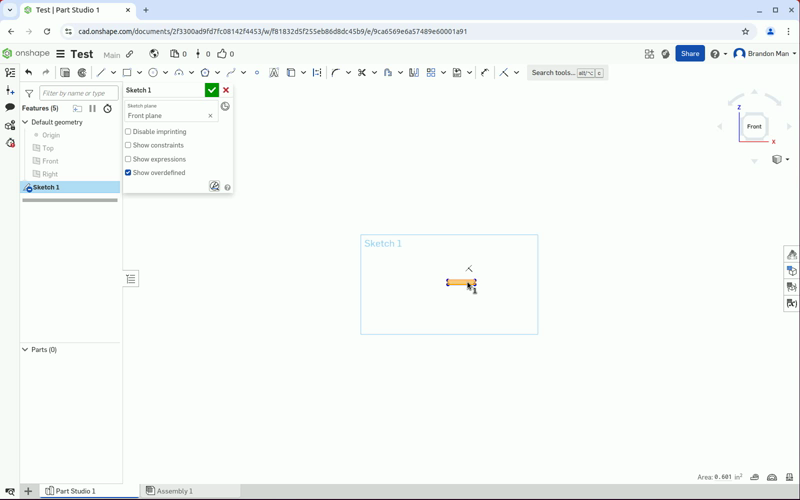
scroll(-6)
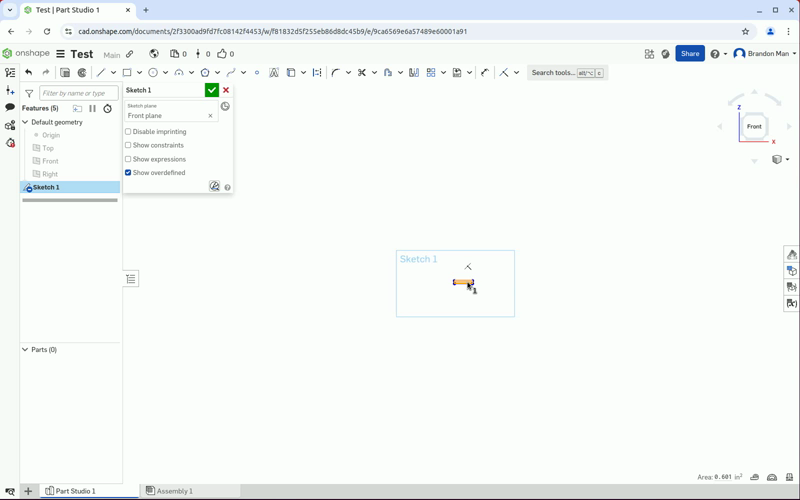
scroll(-6)
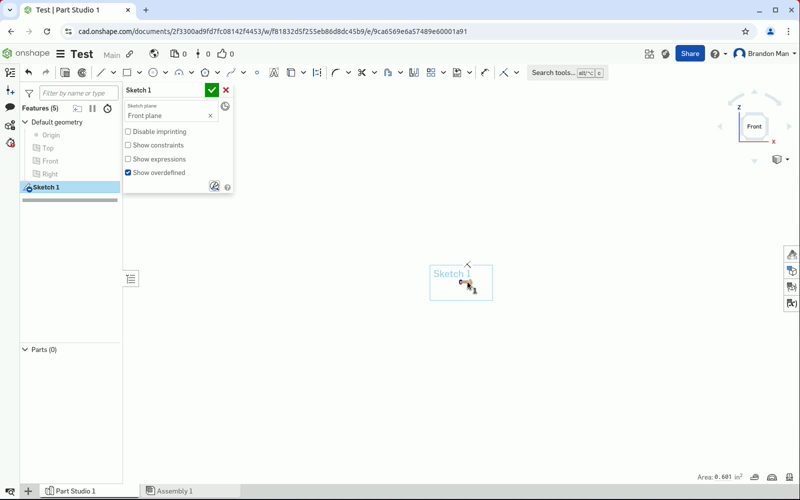
mouse_move(73, 352)
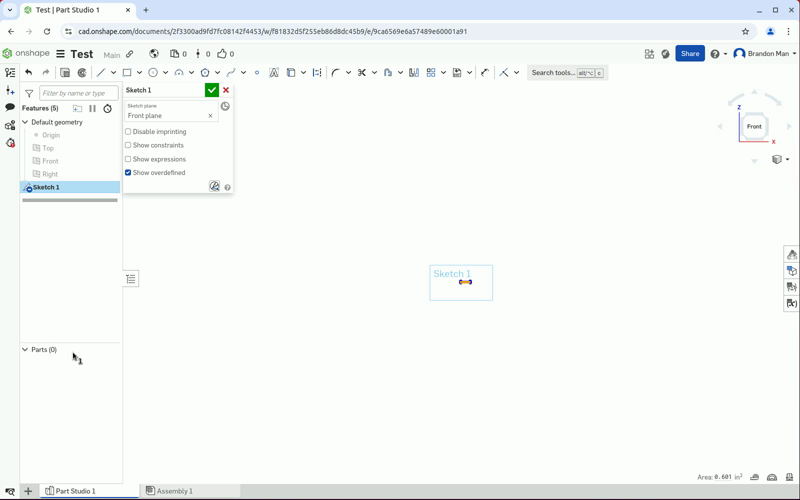
key(shift+y)
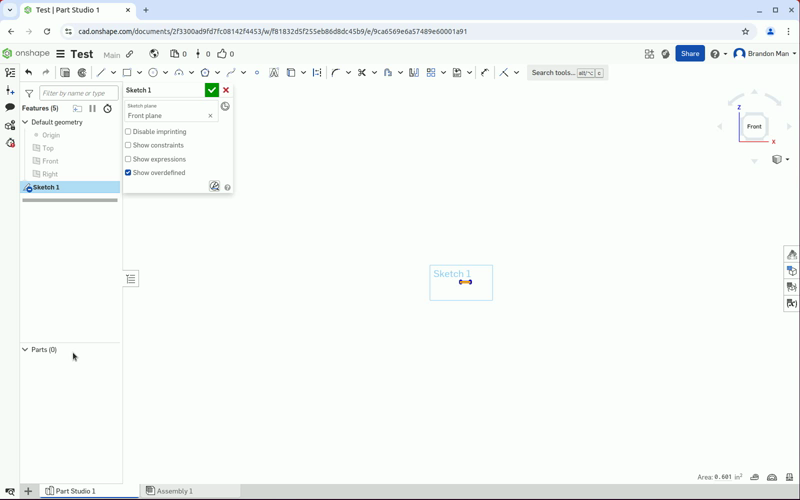
key(shift+e)
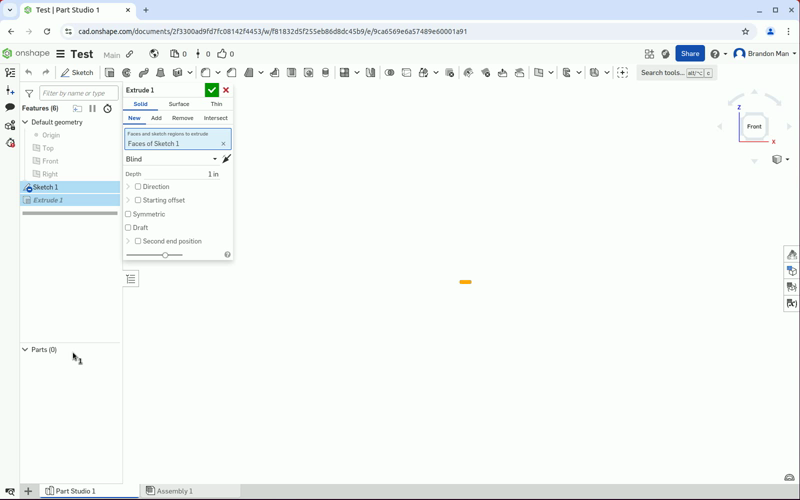
mouse_move(143, 106)
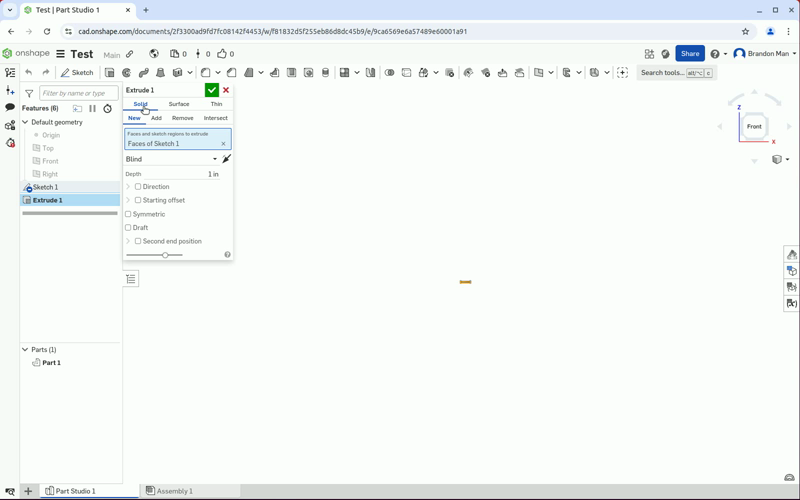
click(143, 106)
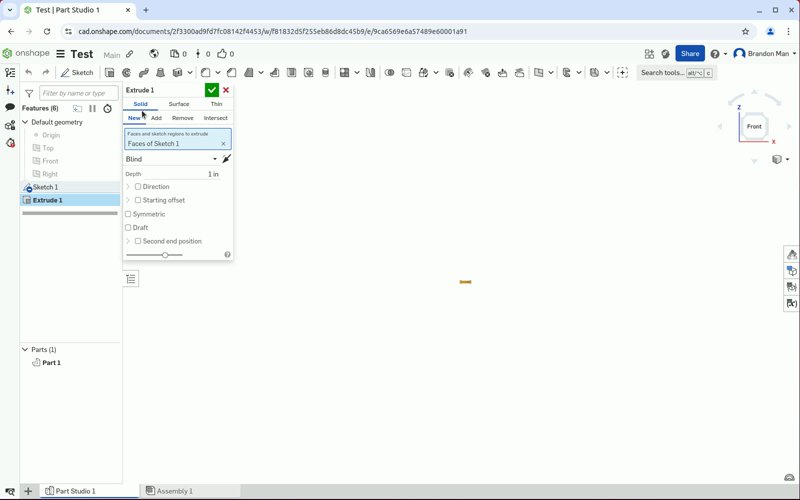
mouse_move(137, 120)
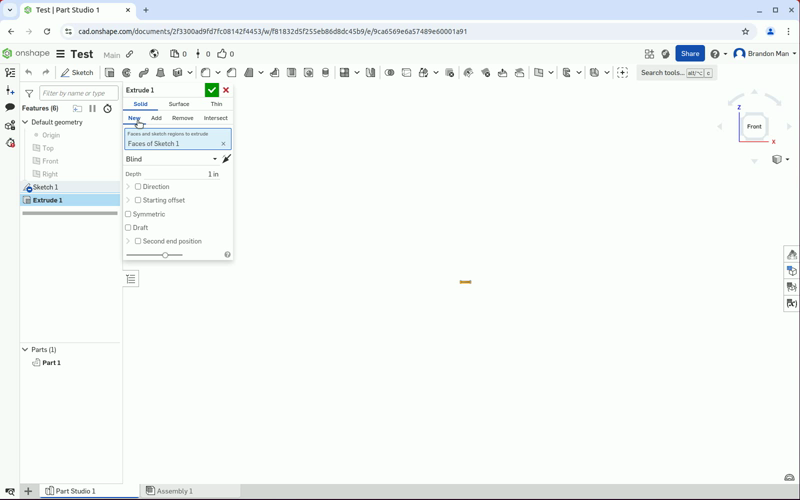
click(137, 120)
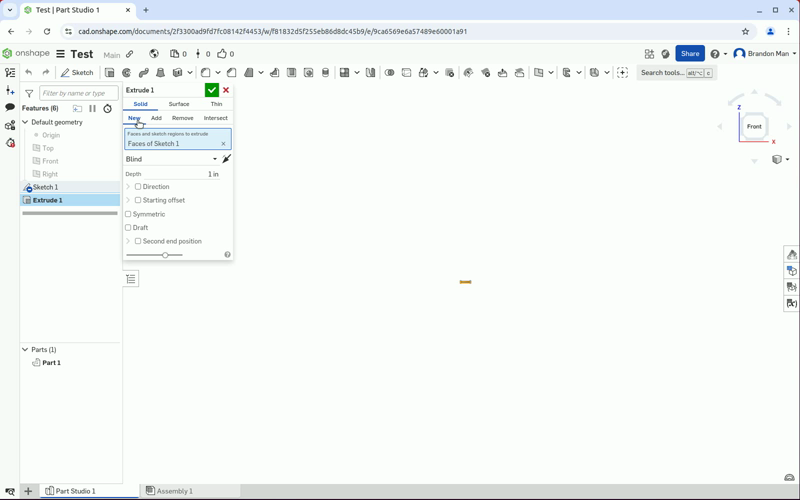
key(tab, 4)
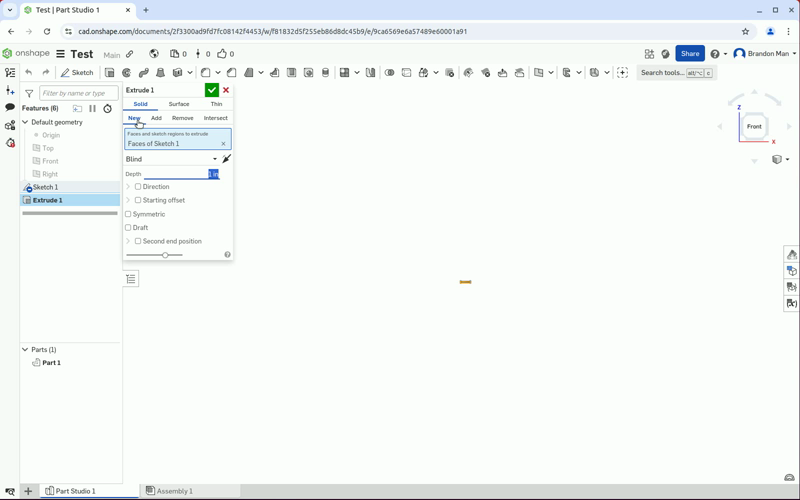
text(23.108)
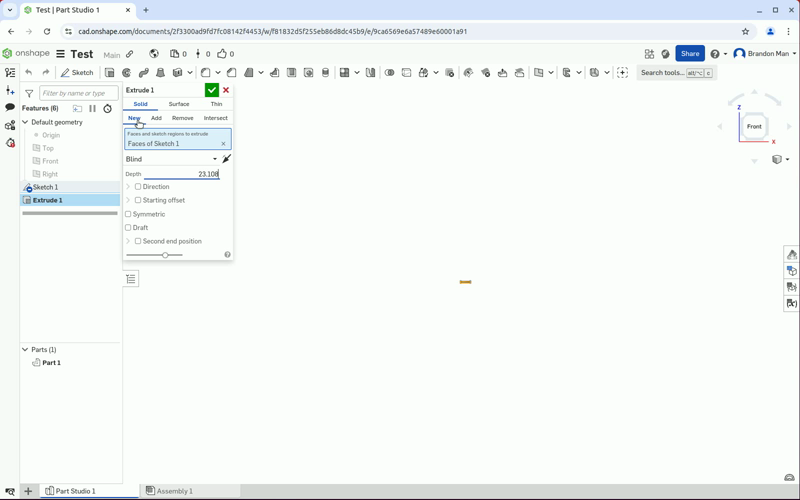
key(enter)
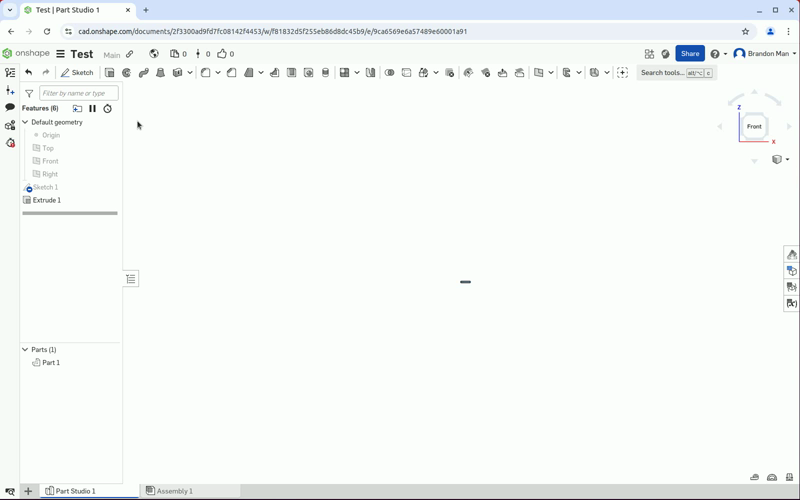
key(shift+h)
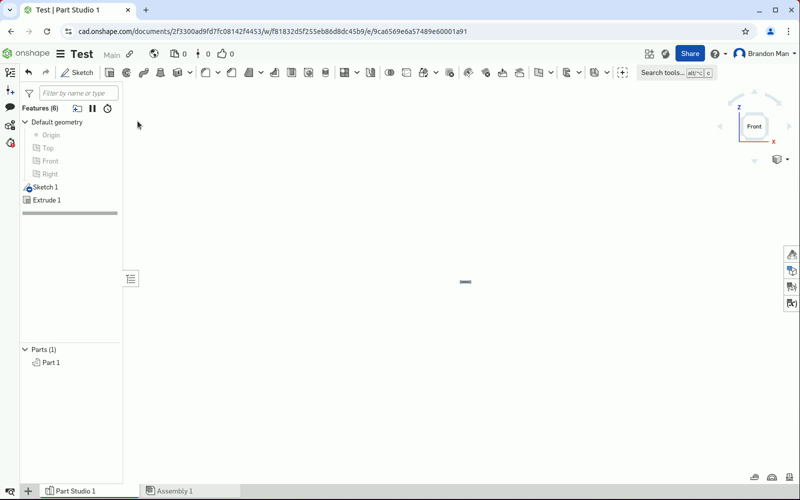
key(shift+h)
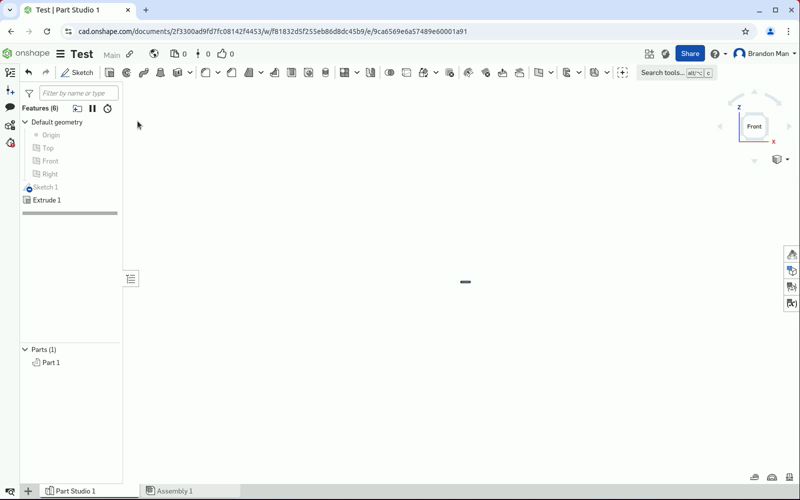
mouse_move(73, 189)
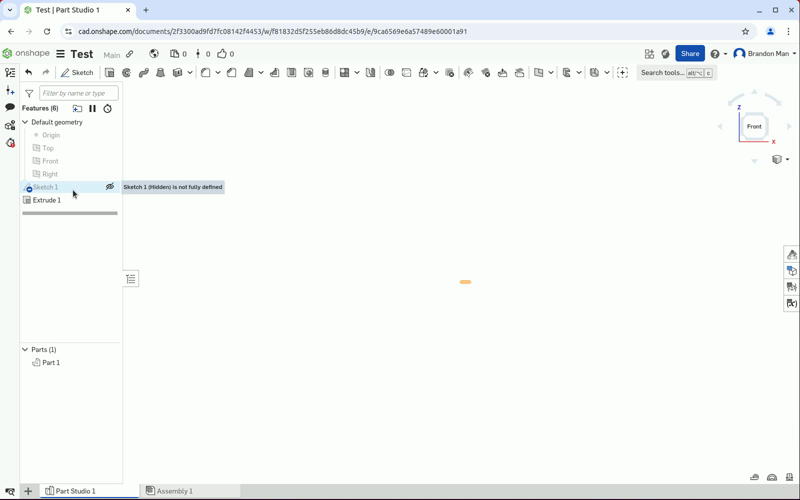
click(73, 189)
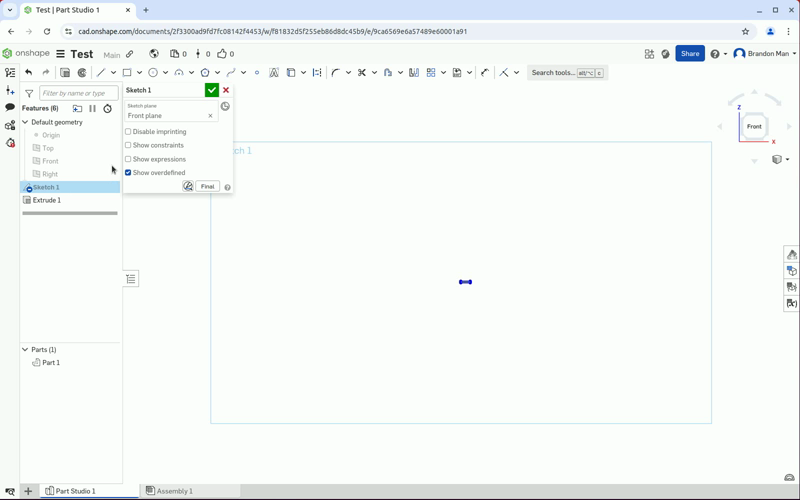
mouse_move(229, 92)
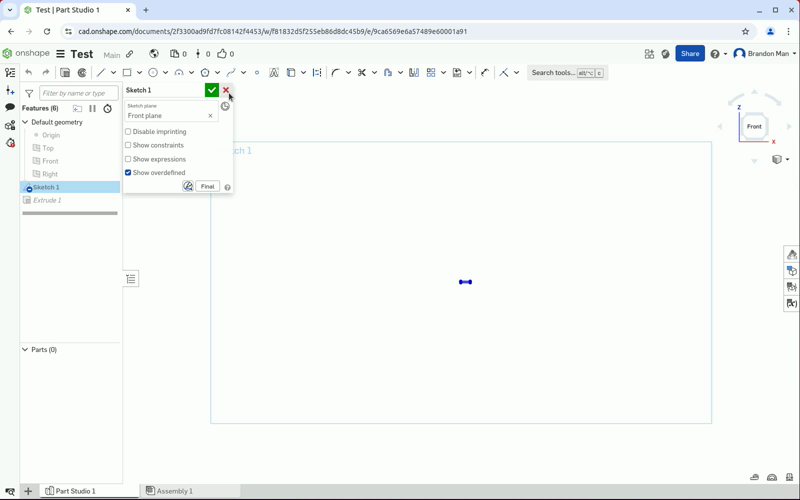
click(229, 92)
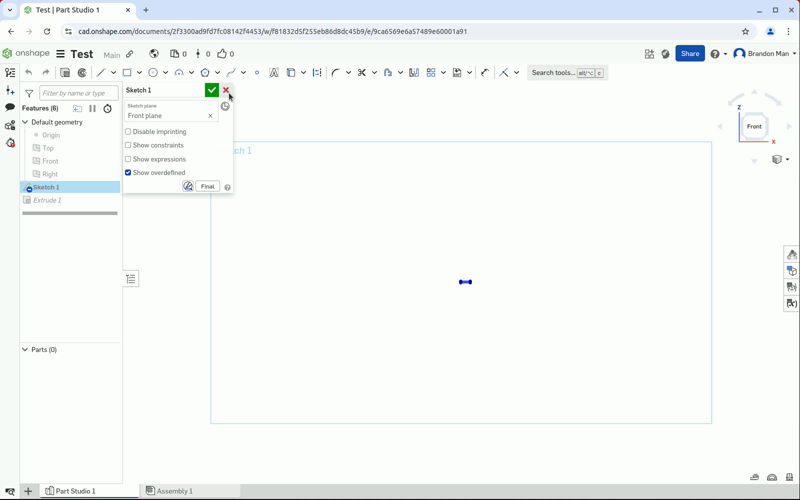
key(shift+s)
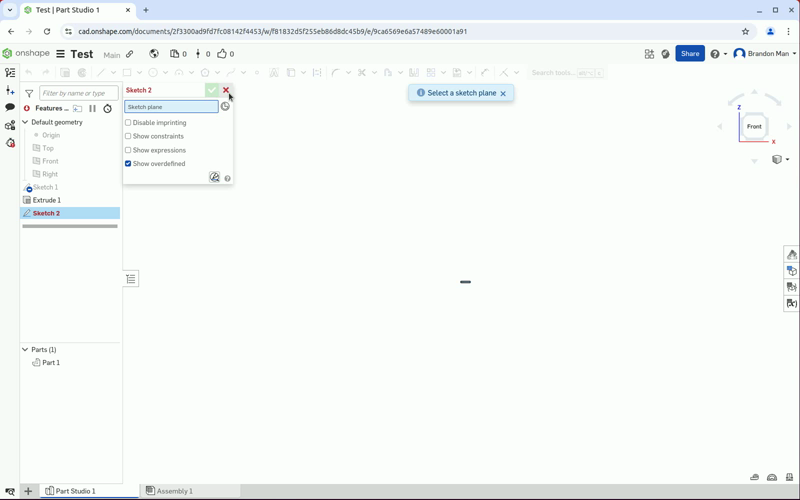
mouse_move(73, 163)
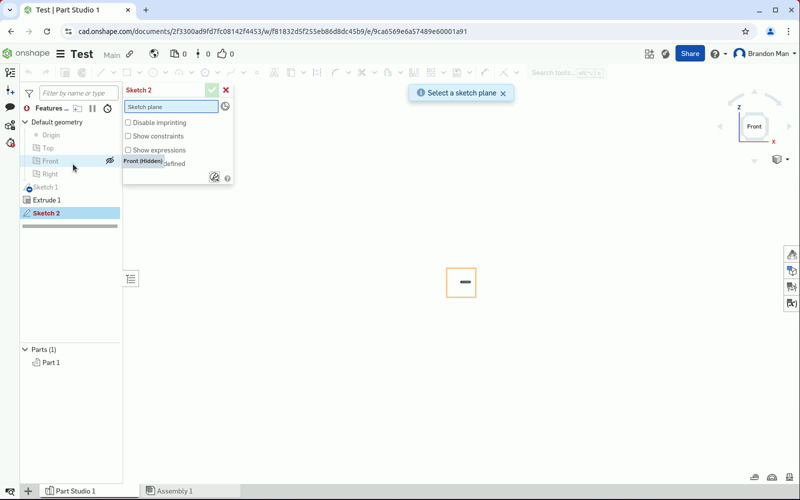
click(73, 163)
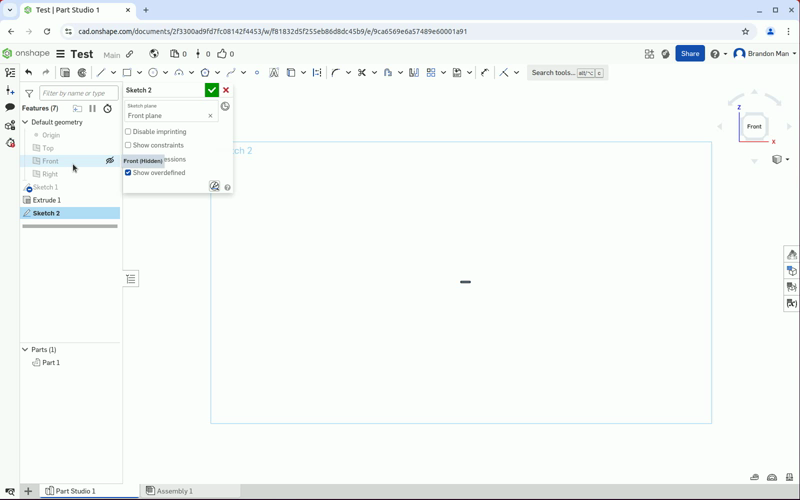
mouse_move(73, 352)
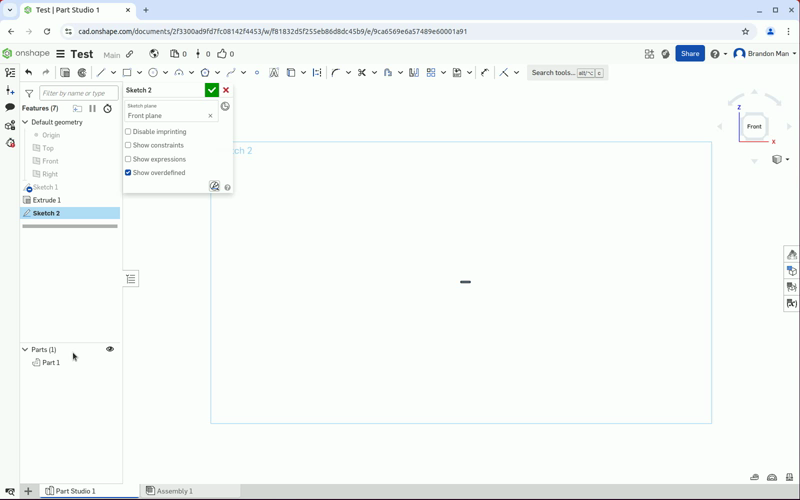
key(y)
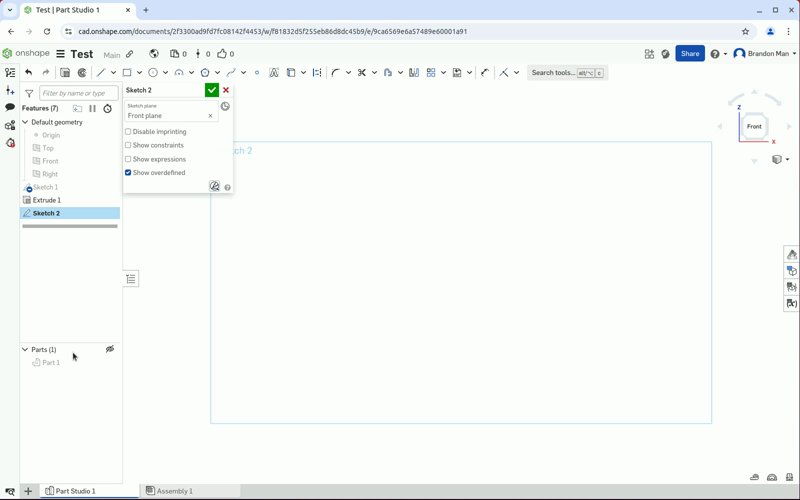
key(l)
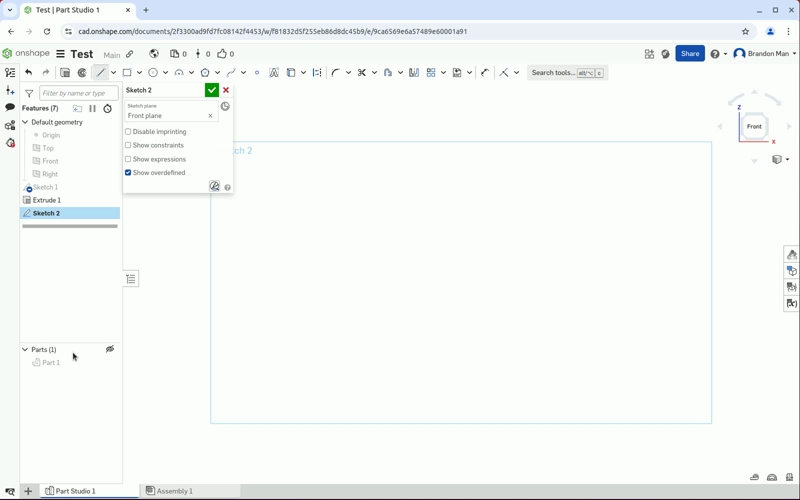
key_down(shift)
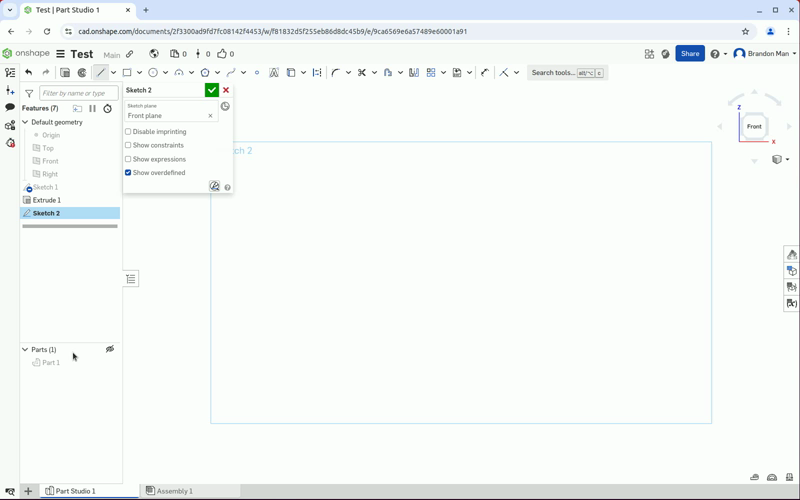
mouse_move(468, 282)
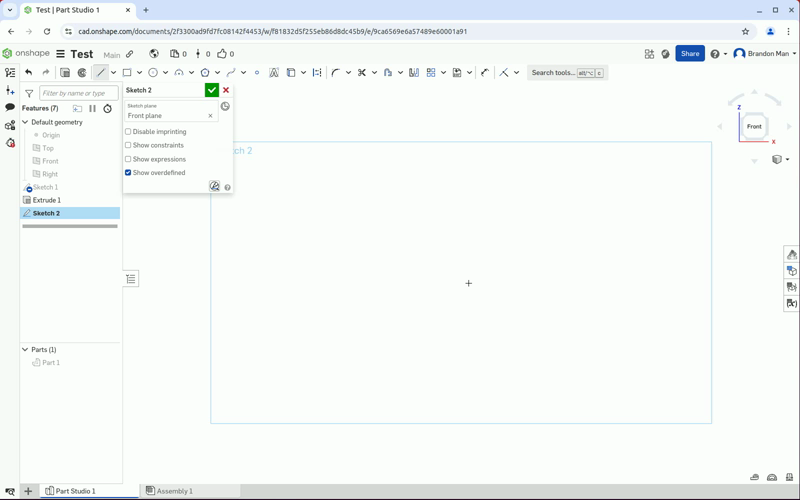
click(468, 282)
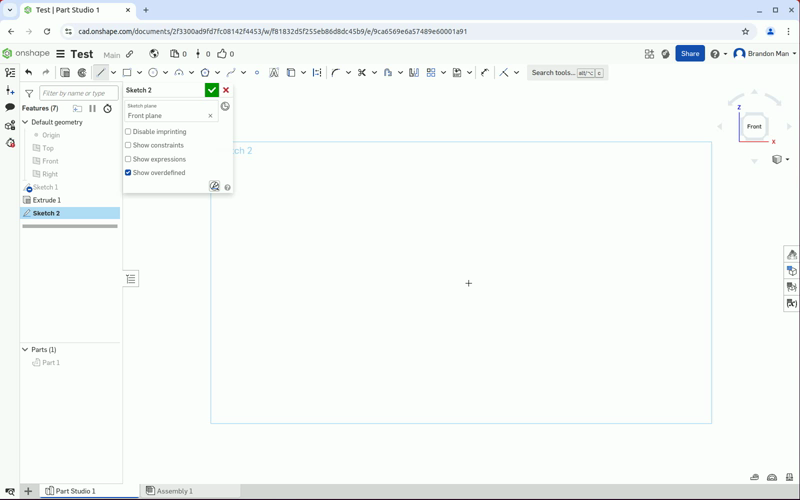
key_up(shift)
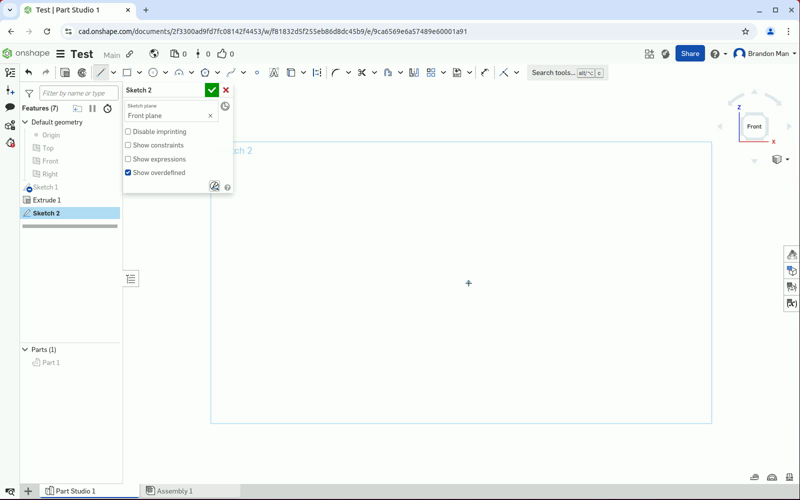
key_down(shift)
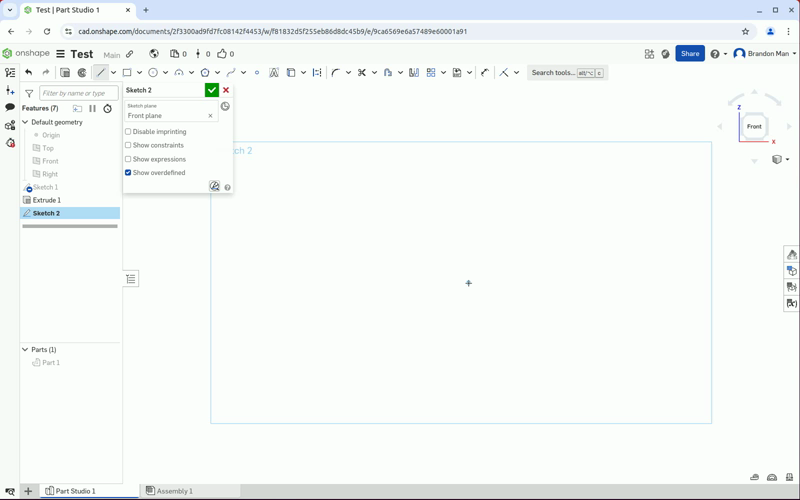
mouse_move(498, 282)
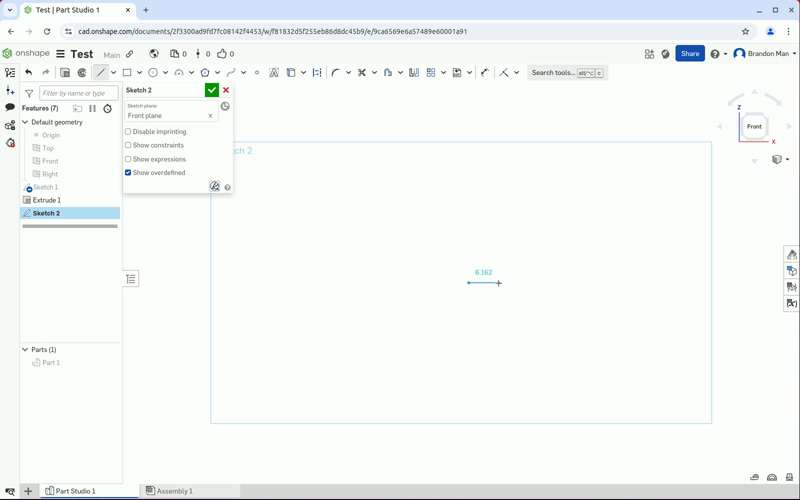
mouse_move(478, 282)
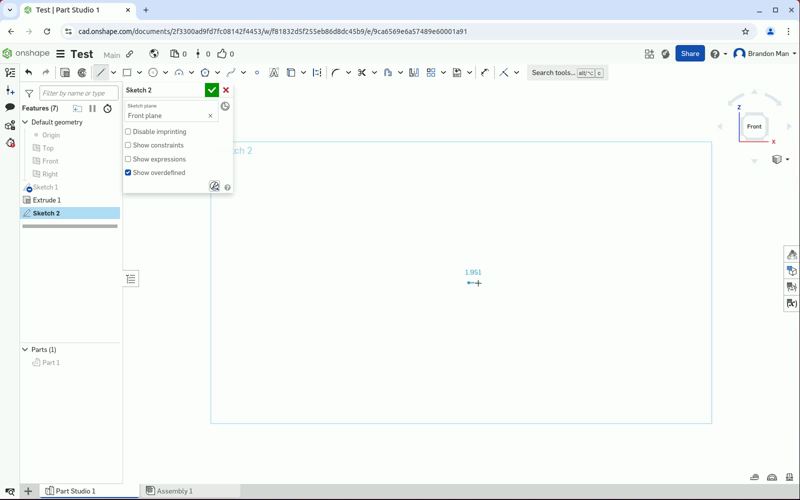
click(478, 282)
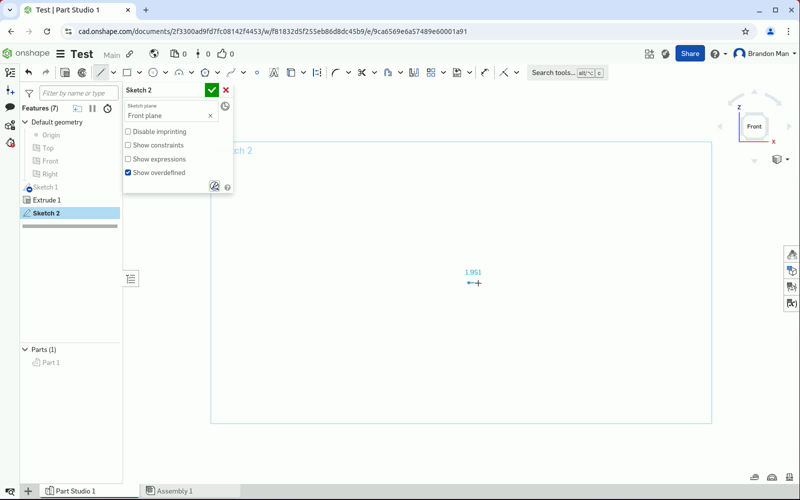
key_up(shift)
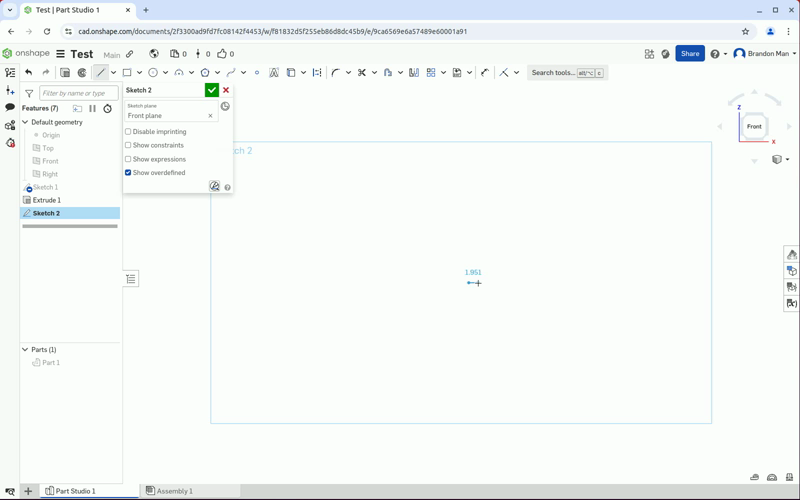
key_down(shift)
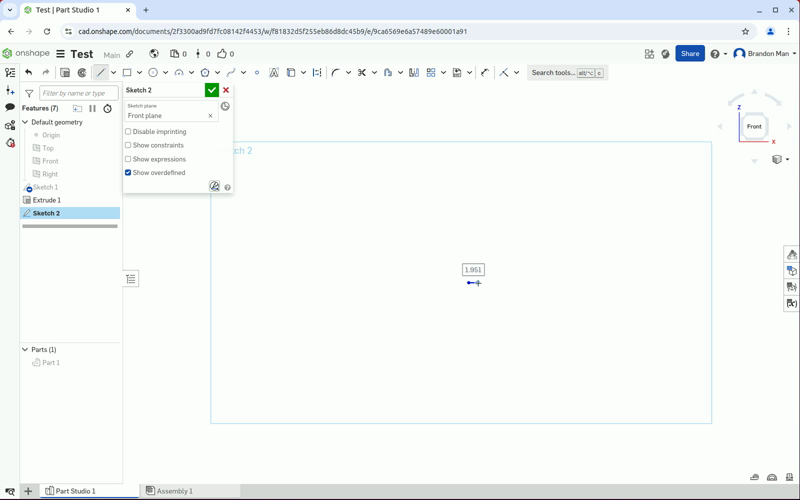
mouse_move(508, 282)
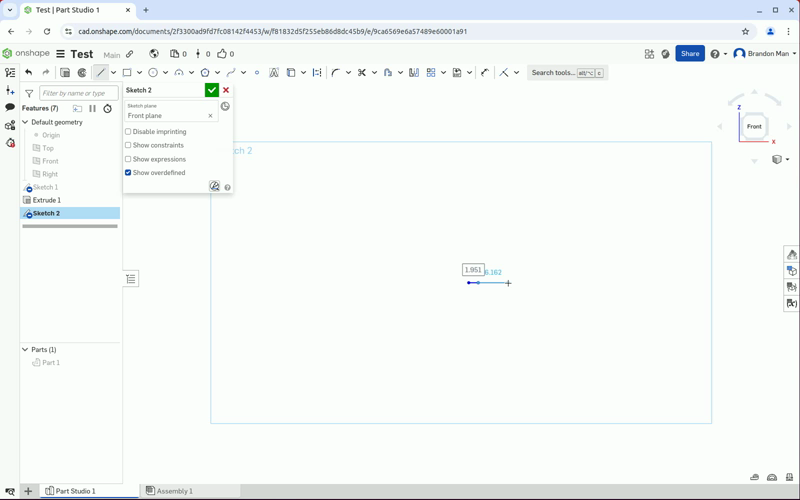
mouse_move(478, 281)
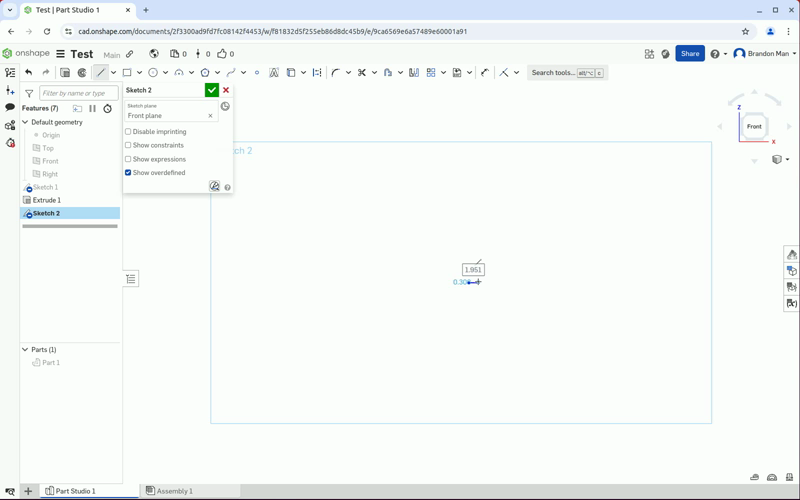
scroll(6)
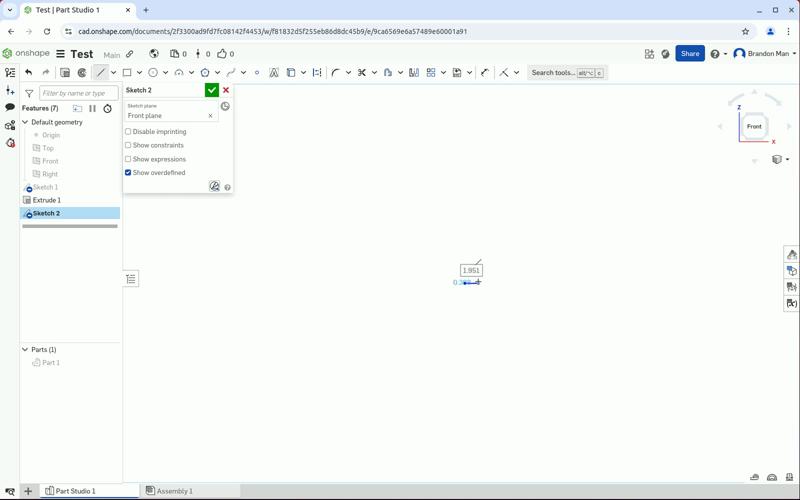
scroll(6)
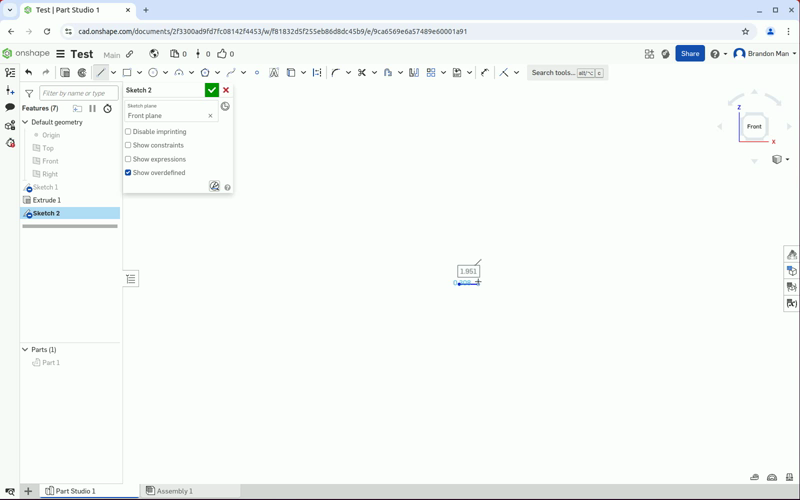
scroll(6)
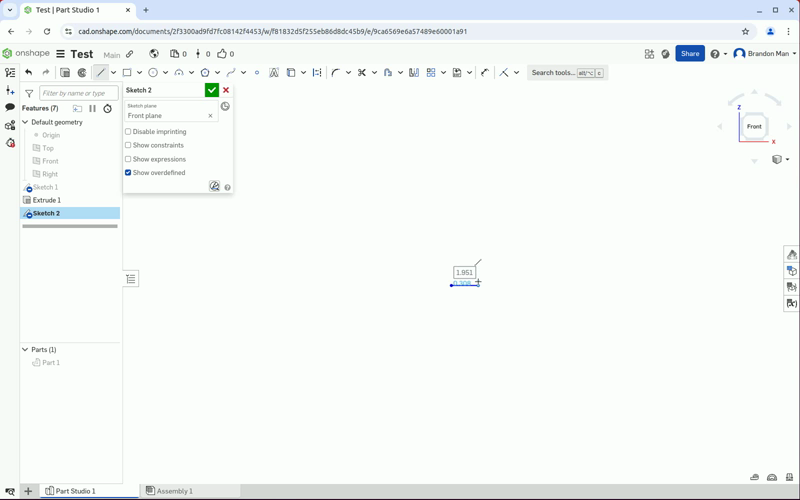
scroll(6)
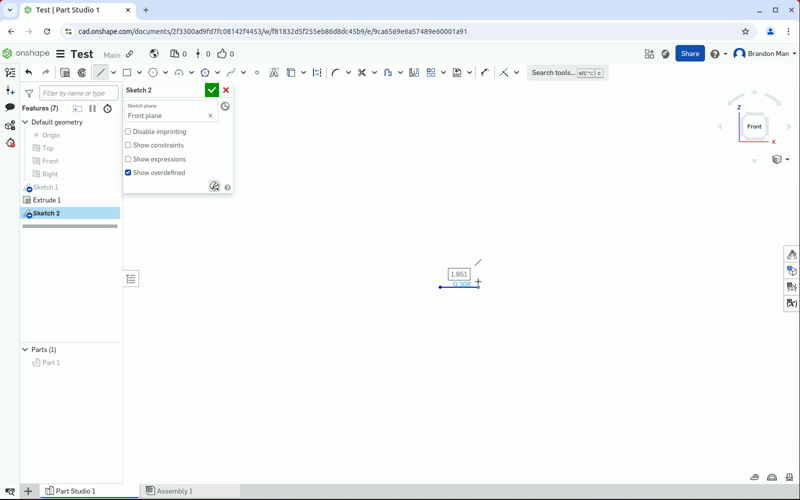
scroll(6)
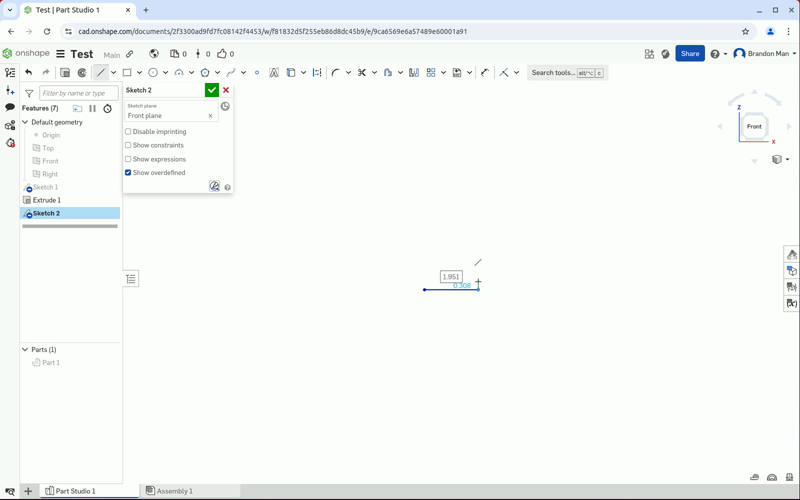
scroll(6)
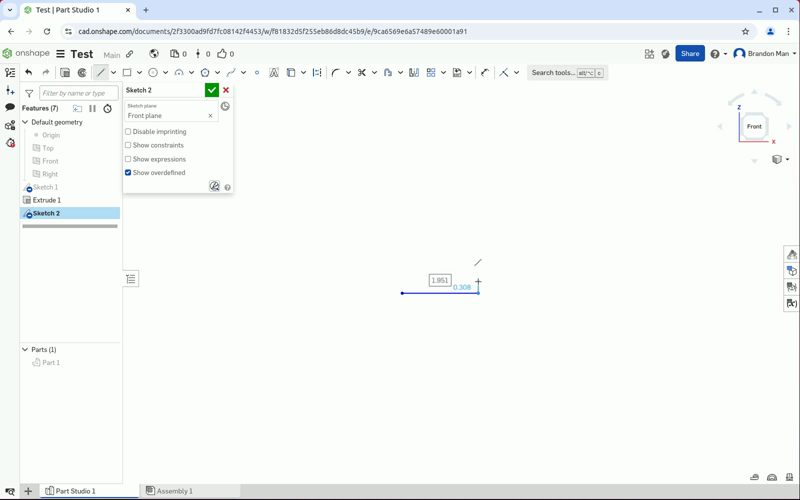
scroll(6)
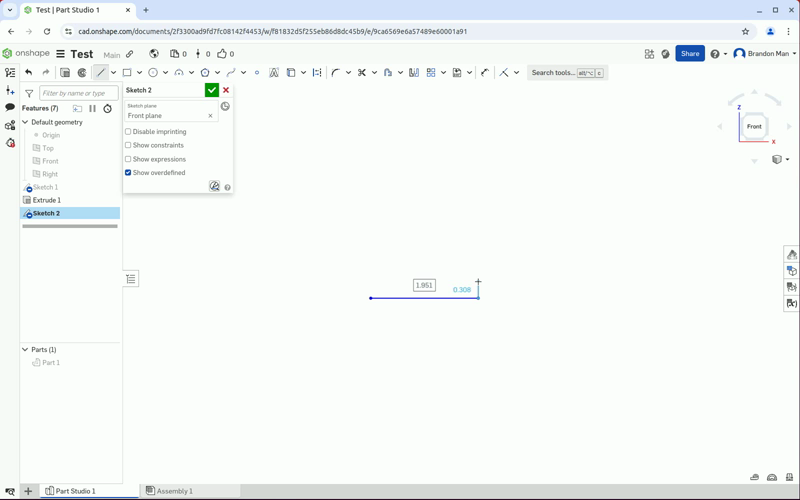
click(478, 281)
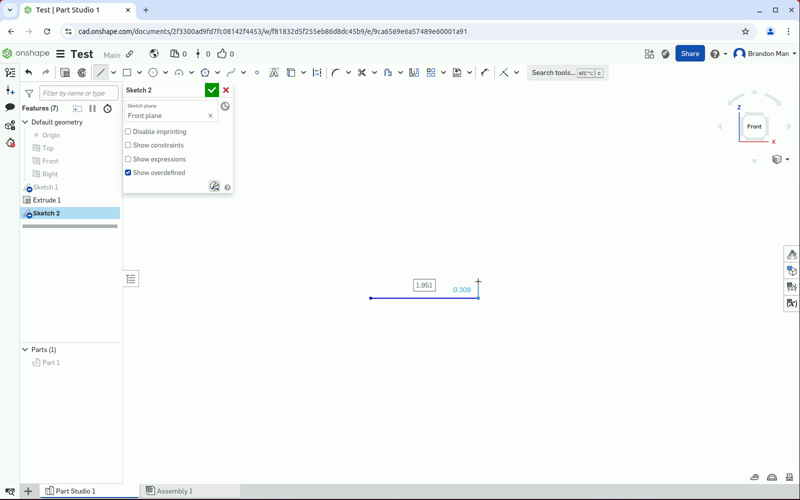
scroll(-6)
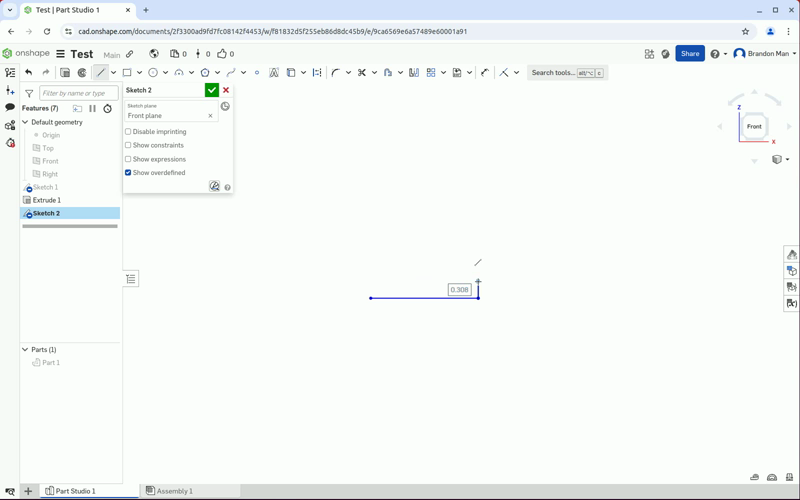
scroll(-6)
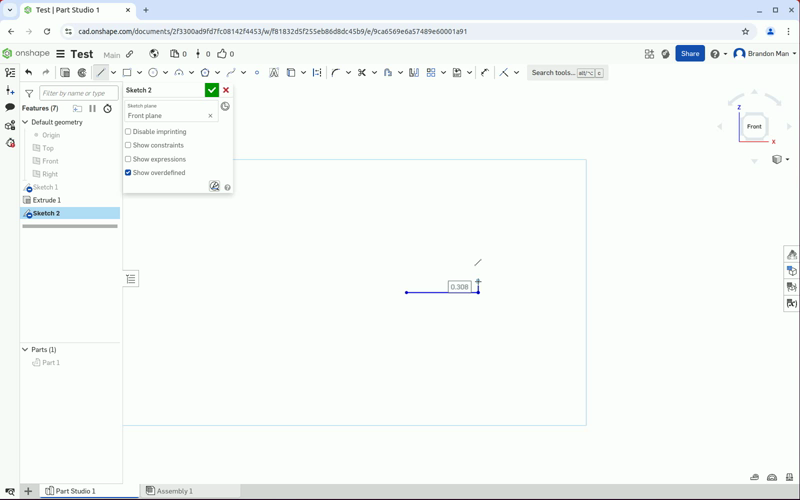
scroll(-6)
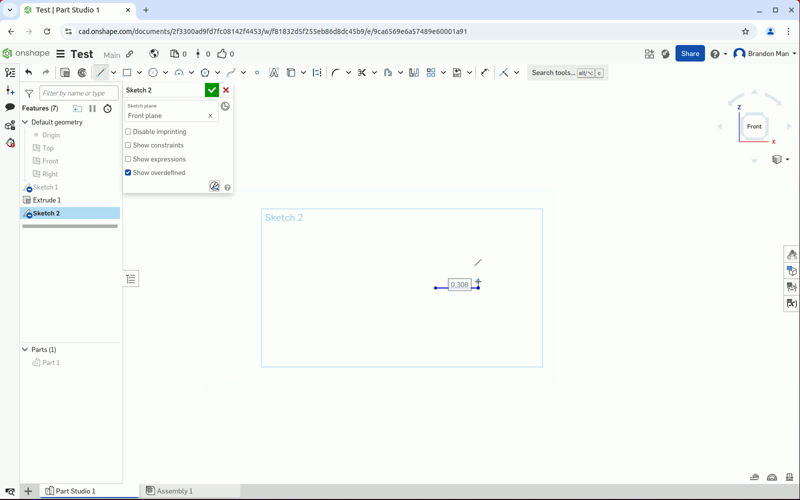
scroll(-6)
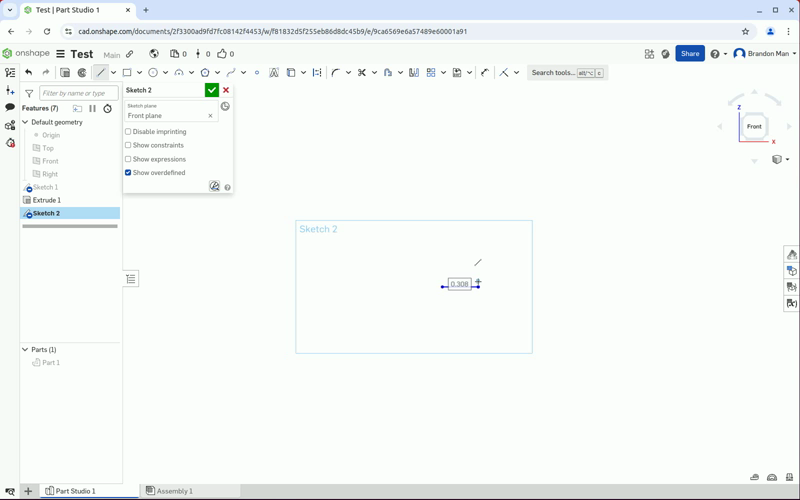
scroll(-6)
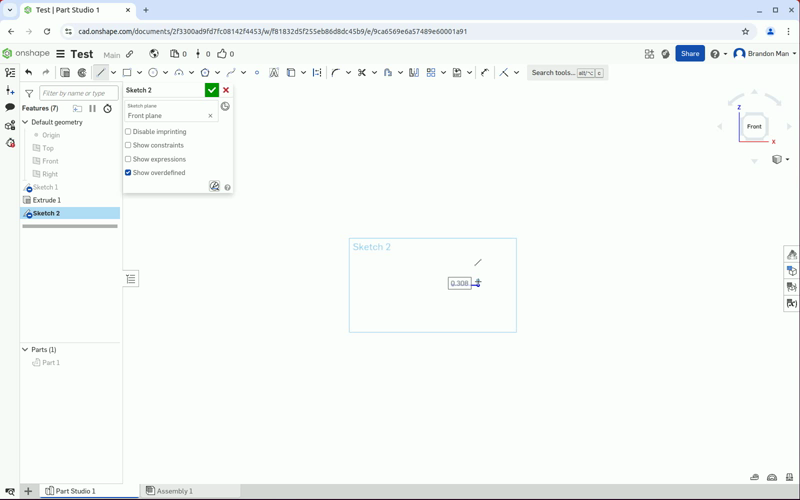
scroll(-6)
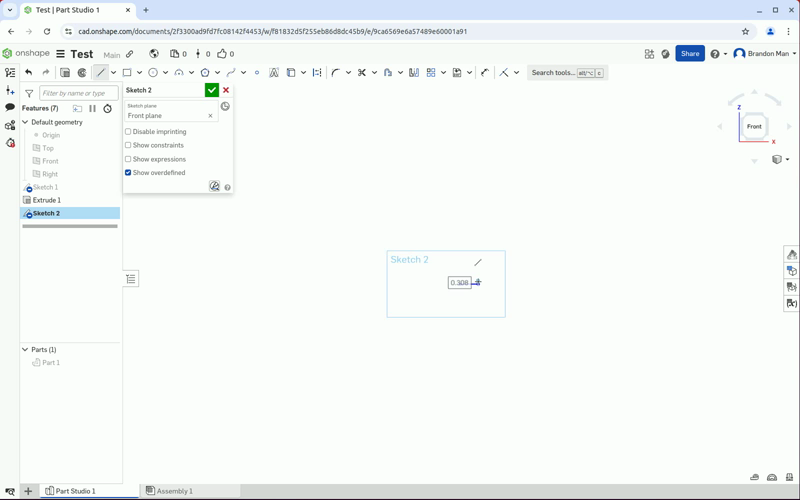
scroll(-6)
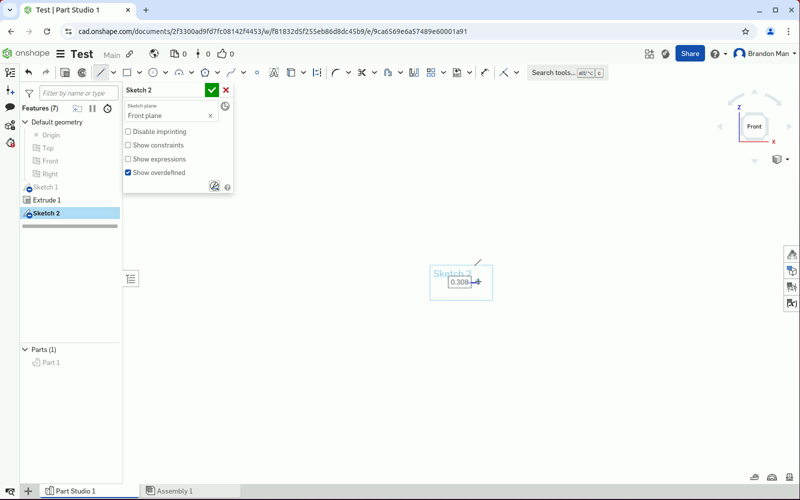
key_up(shift)
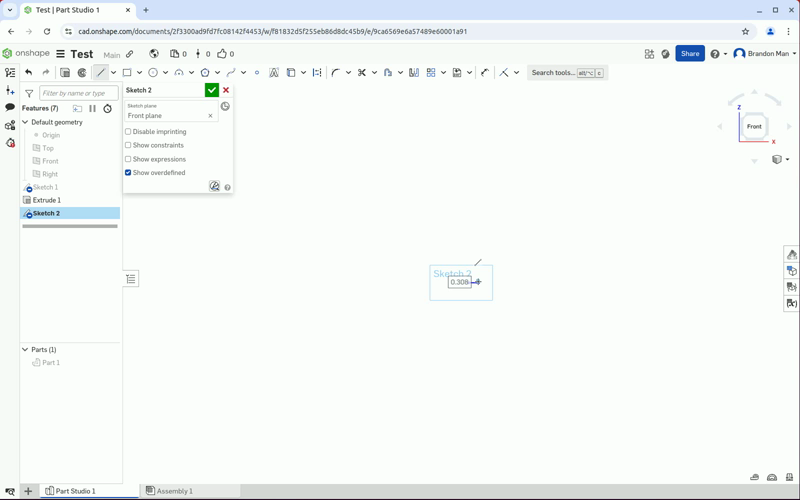
key_down(shift)
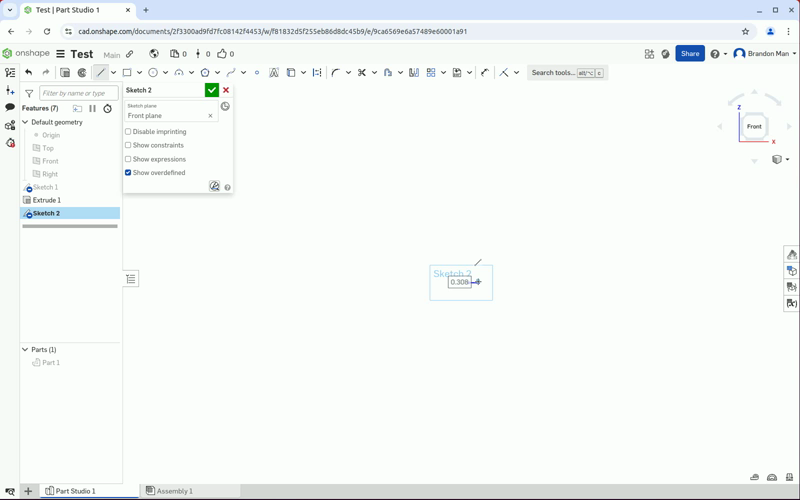
mouse_move(508, 281)
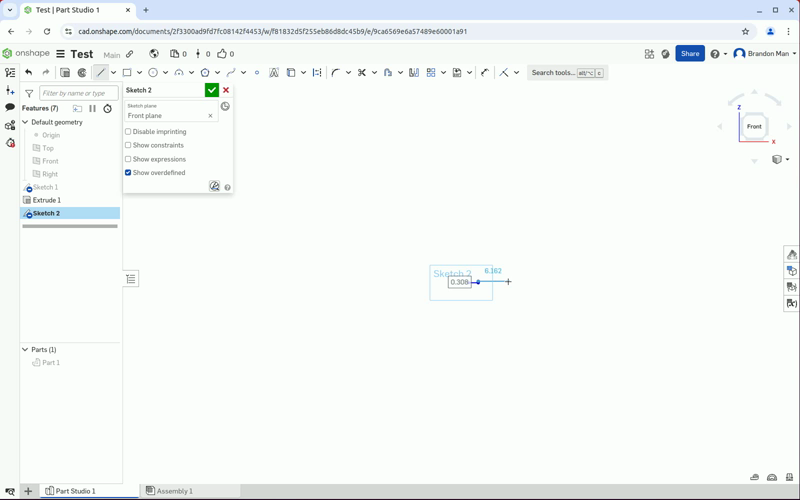
mouse_move(468, 281)
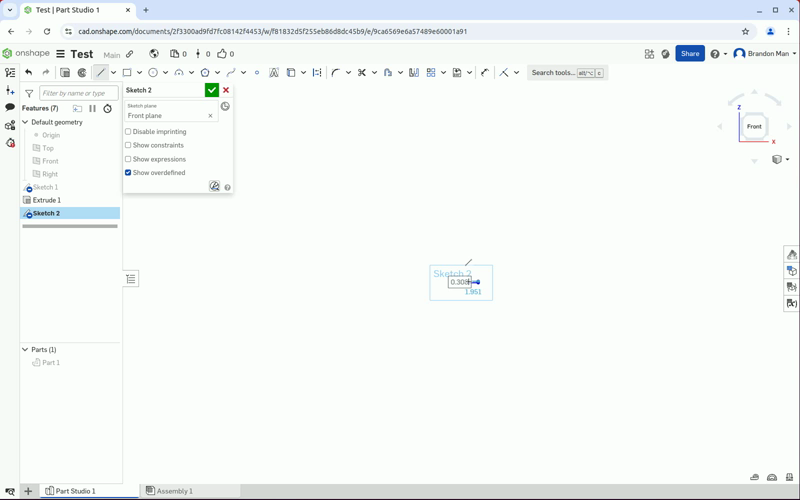
scroll(6)
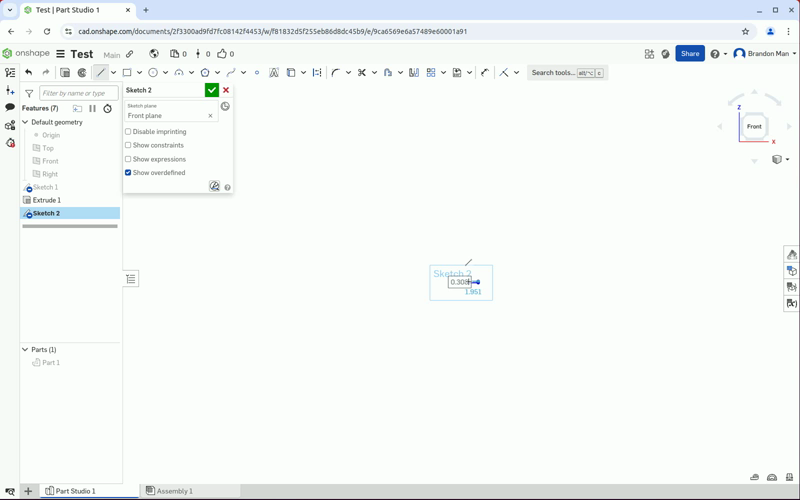
scroll(6)
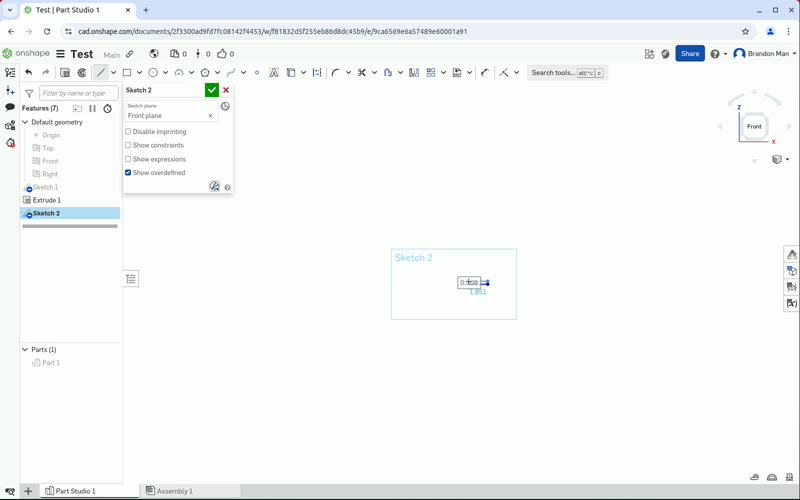
scroll(6)
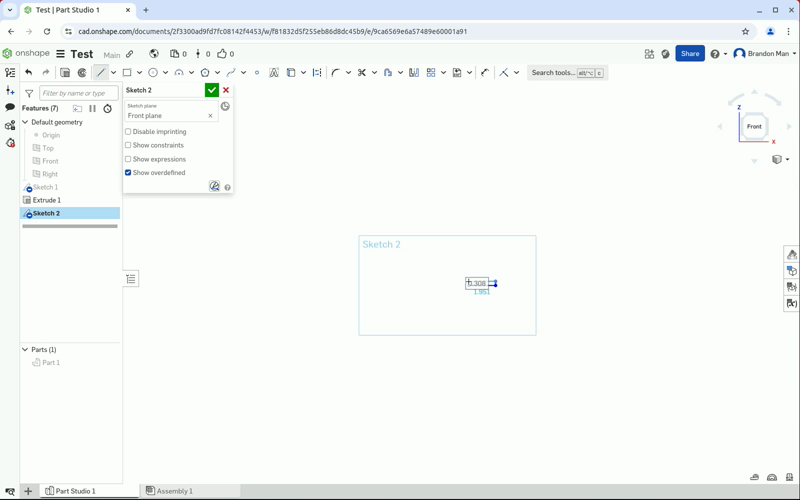
scroll(6)
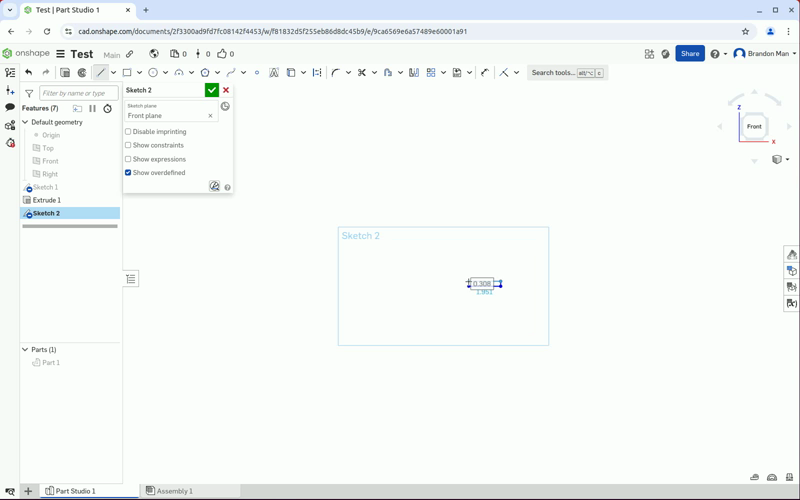
scroll(6)
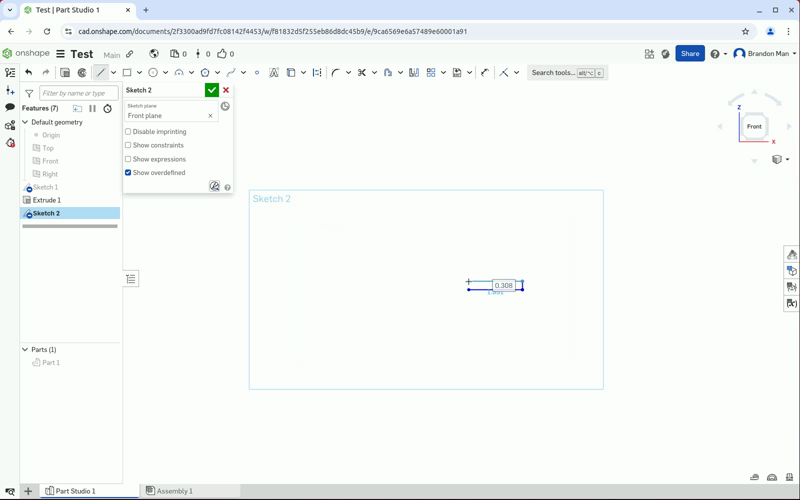
scroll(6)
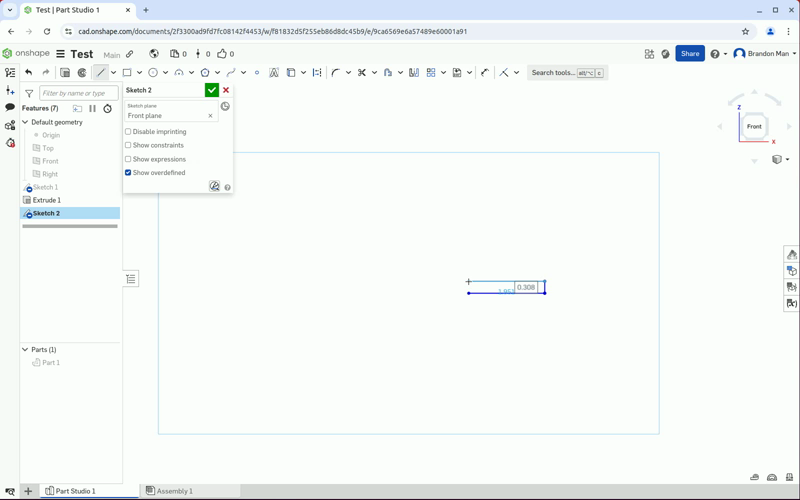
scroll(6)
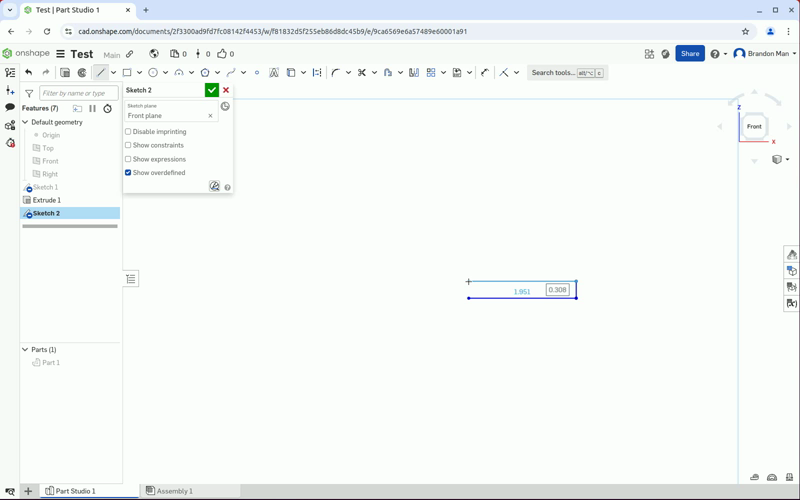
click(468, 281)
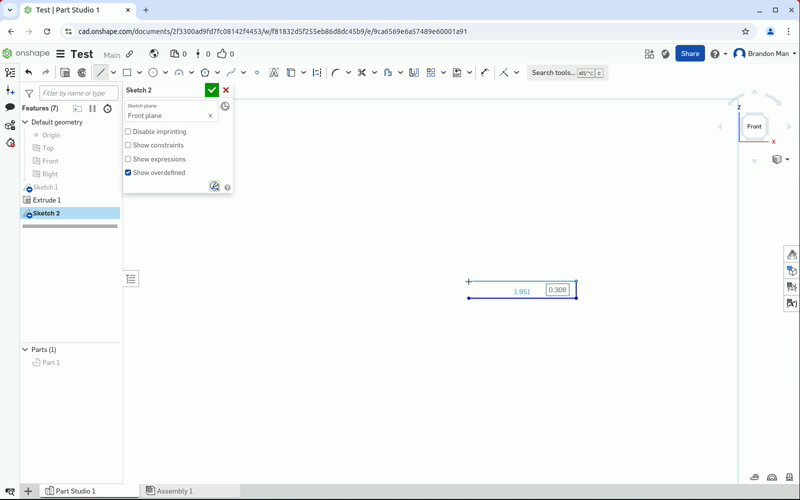
scroll(-6)
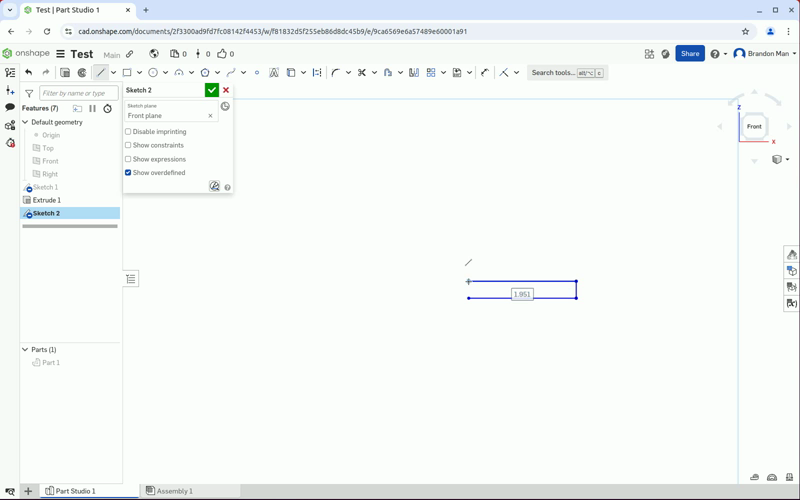
scroll(-6)
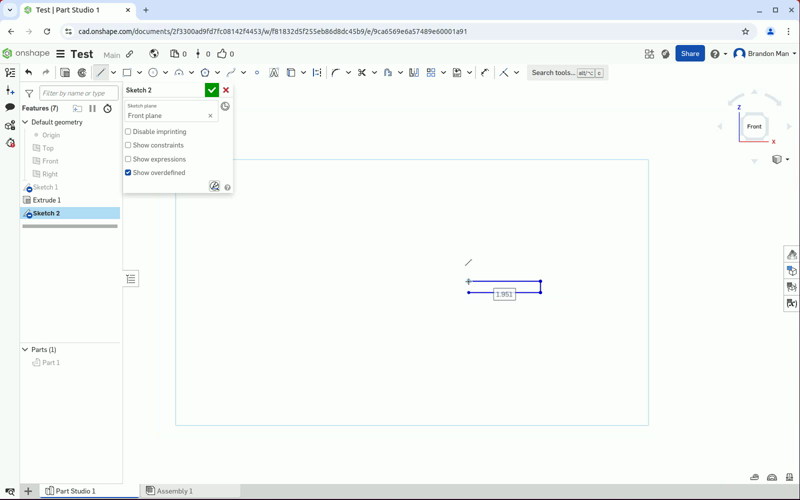
scroll(-6)
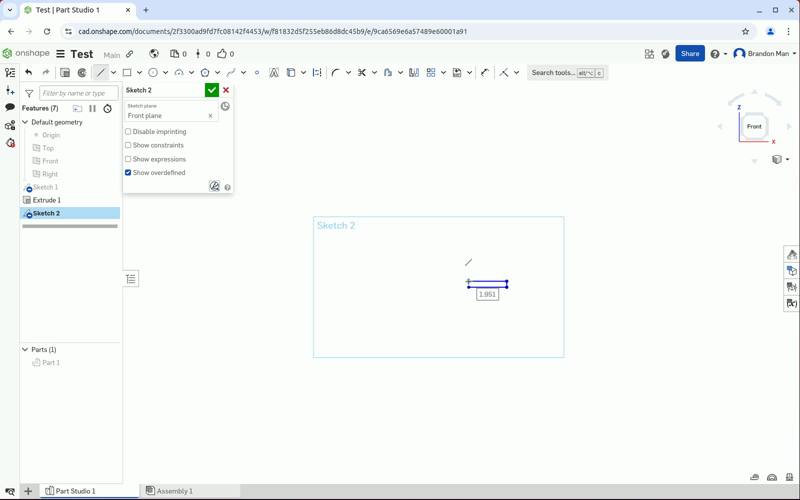
scroll(-6)
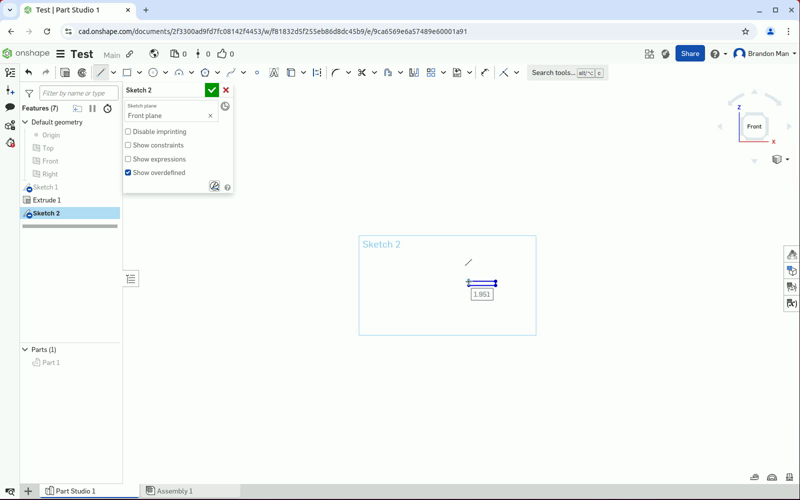
scroll(-6)
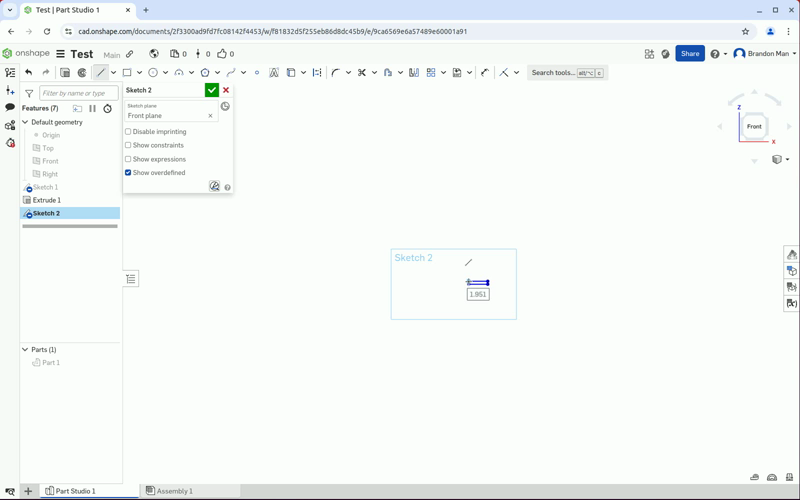
scroll(-6)
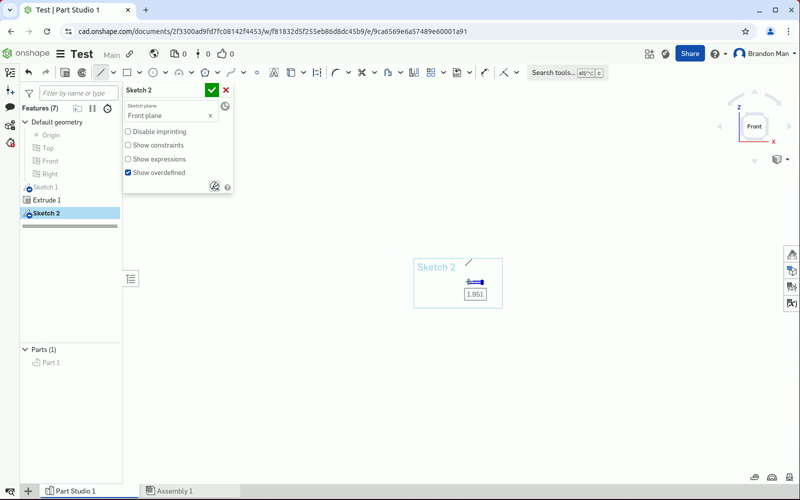
scroll(-6)
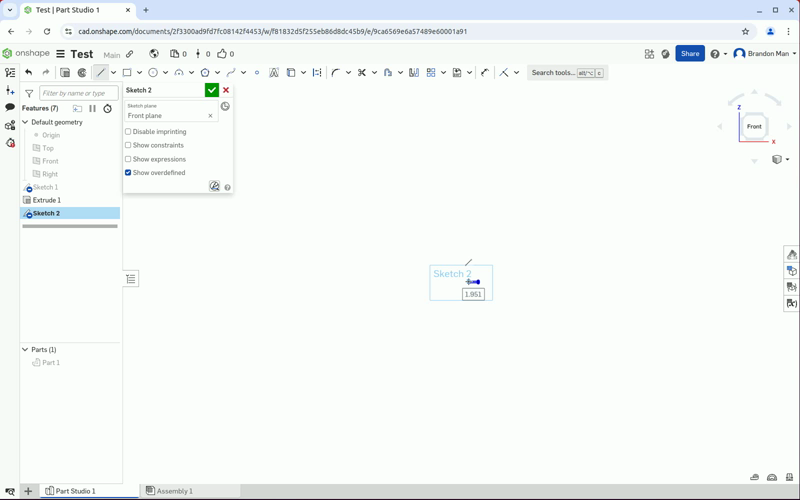
key_up(shift)
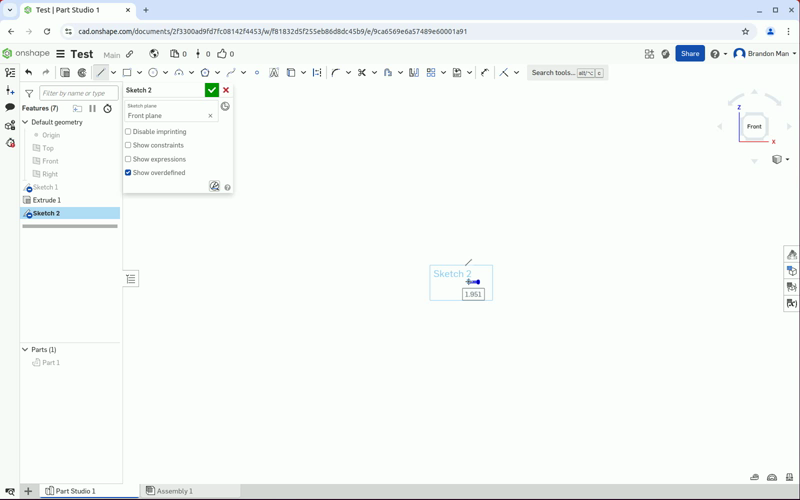
mouse_move(498, 281)
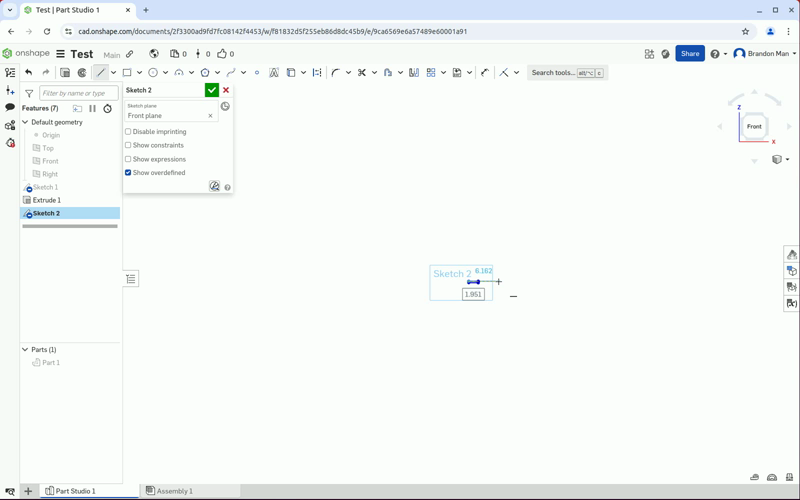
key_down(shift)
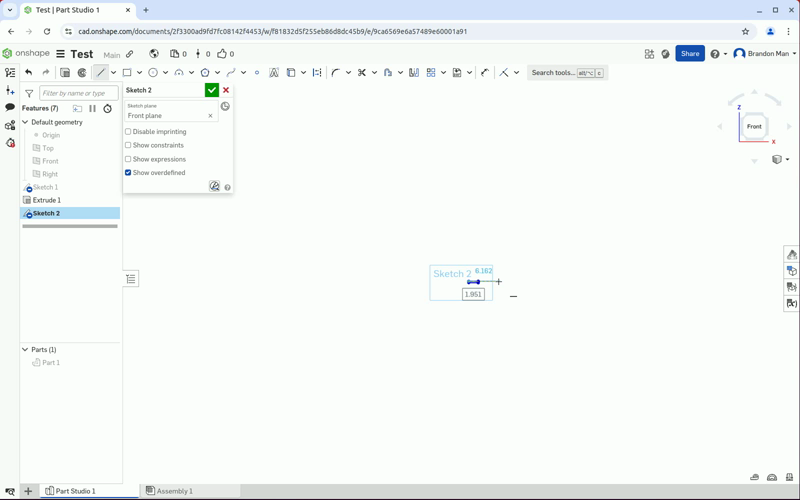
mouse_move(468, 282)
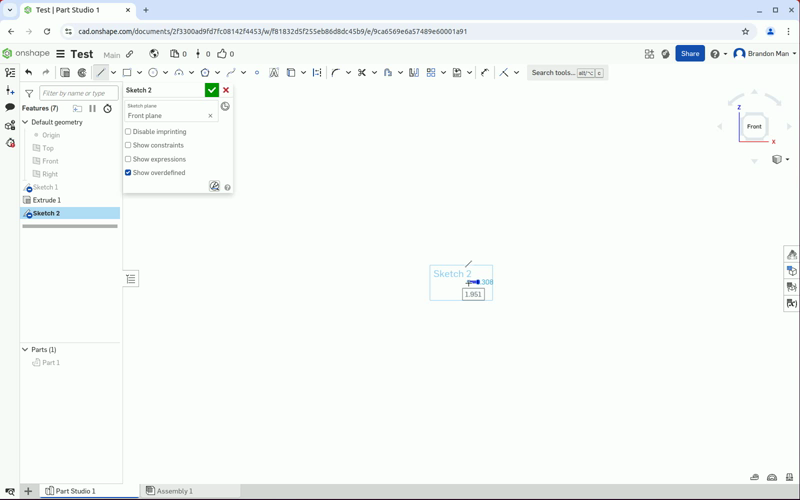
scroll(6)
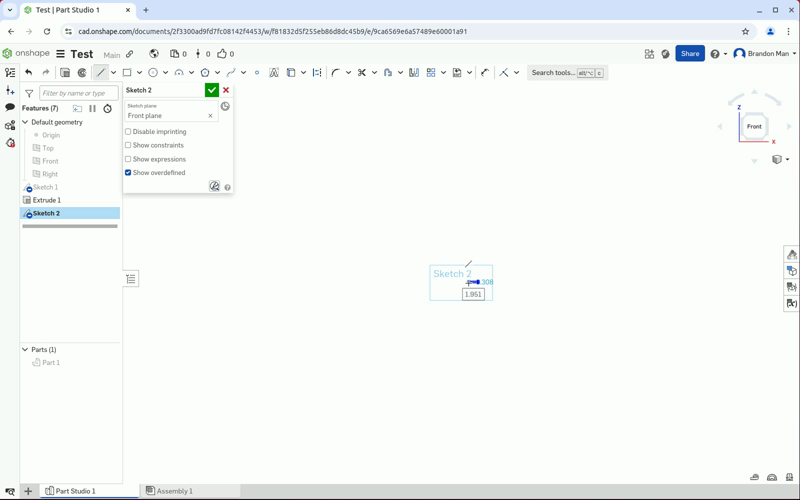
scroll(6)
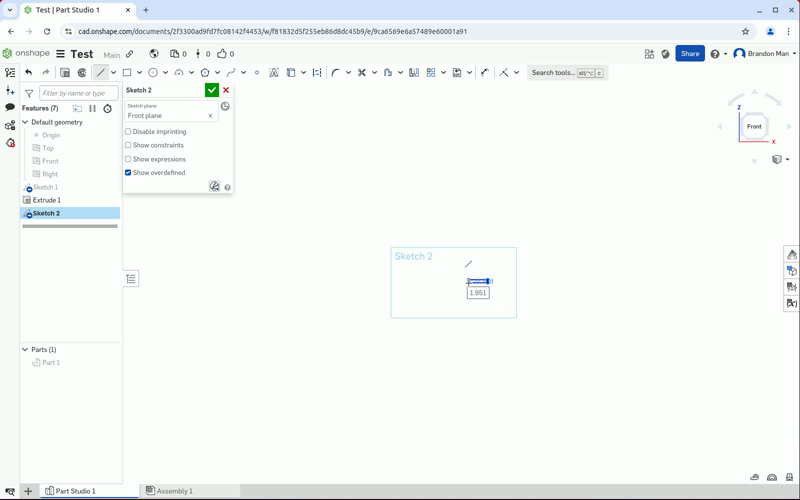
scroll(6)
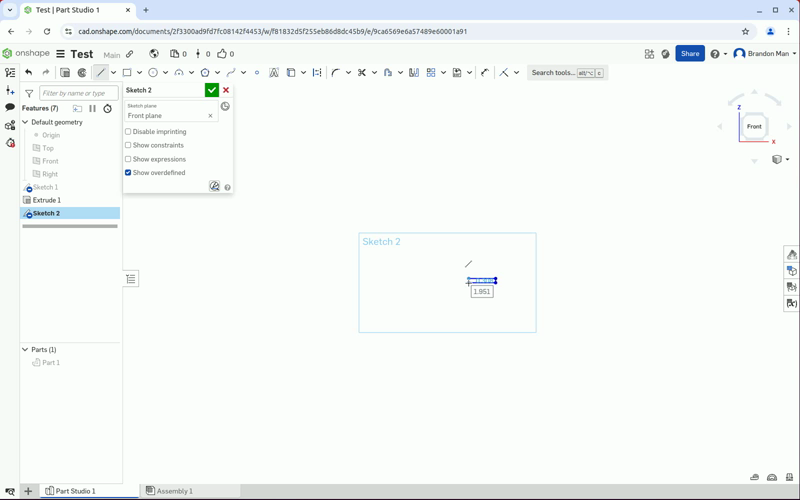
scroll(6)
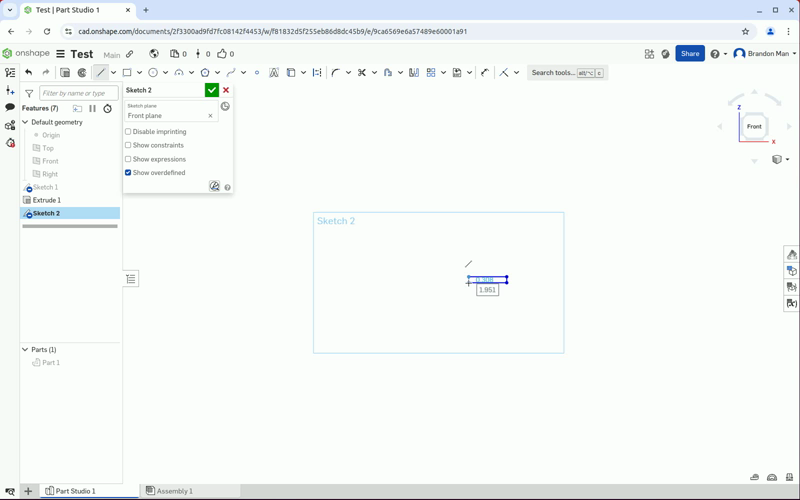
scroll(6)
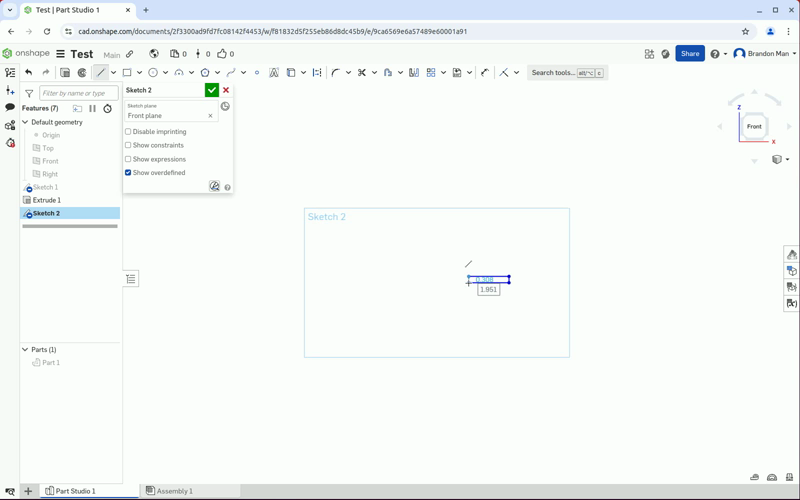
scroll(6)
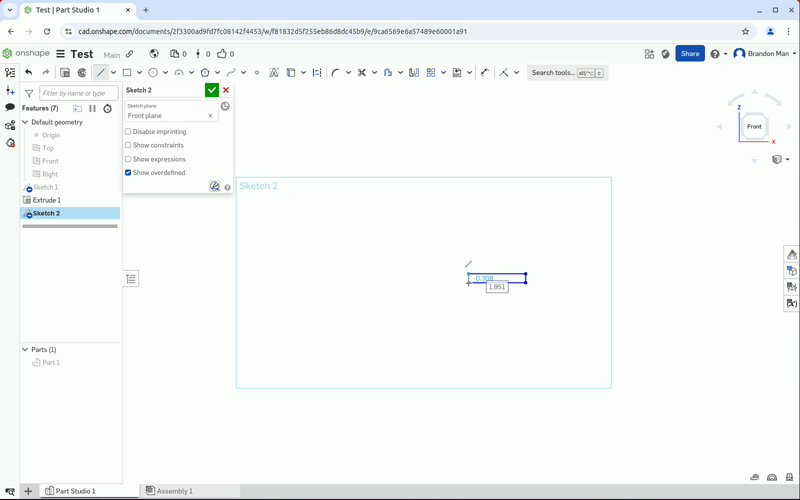
scroll(6)
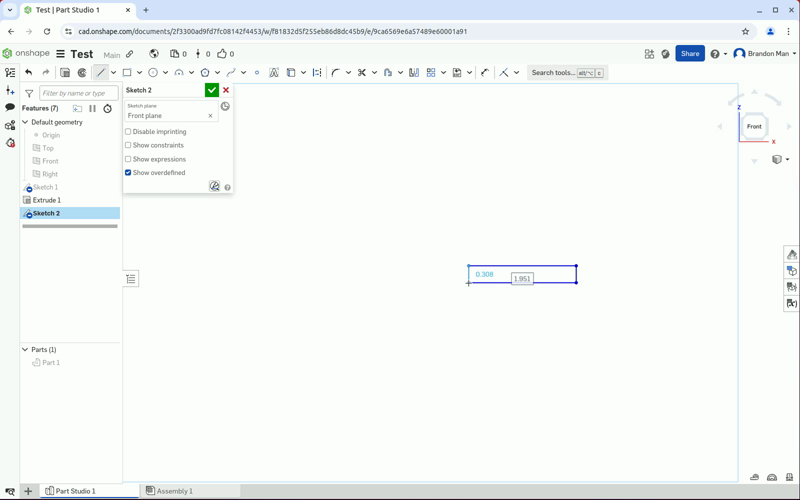
key_up(shift)
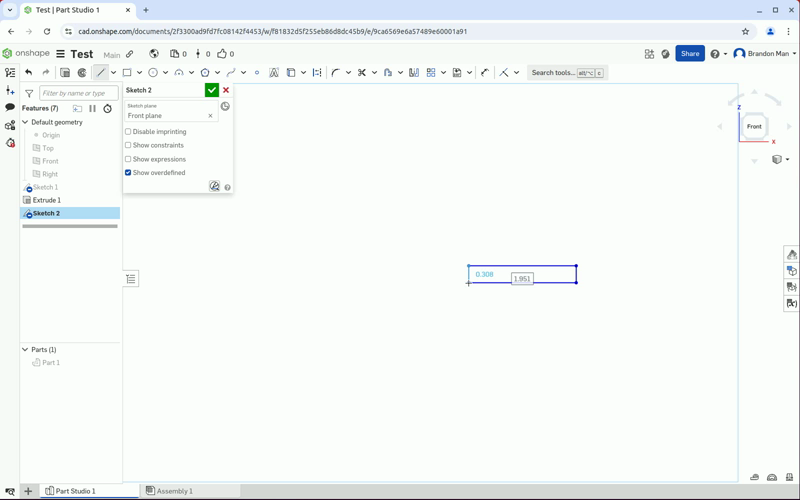
click(468, 282)
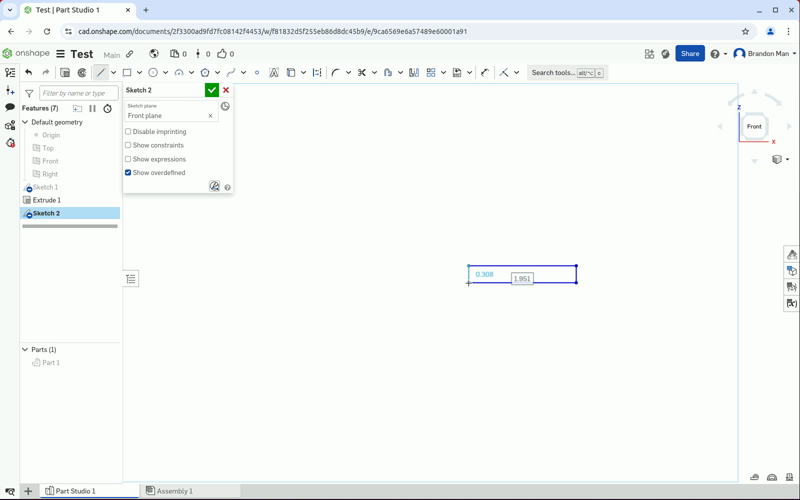
scroll(-6)
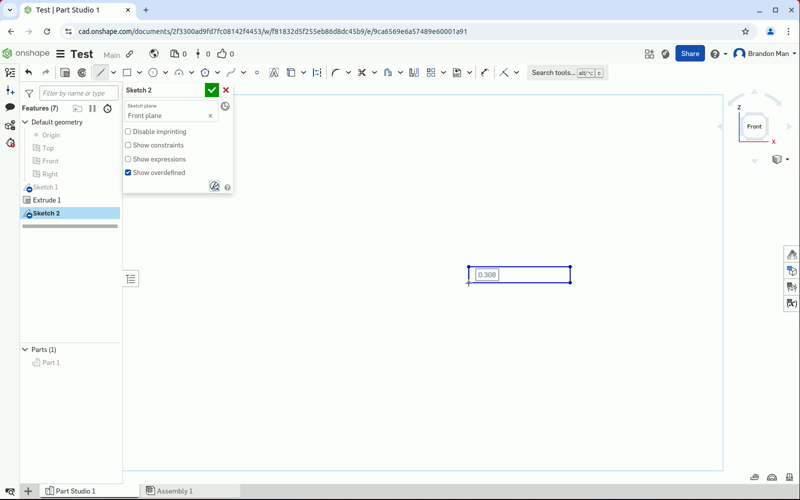
scroll(-6)
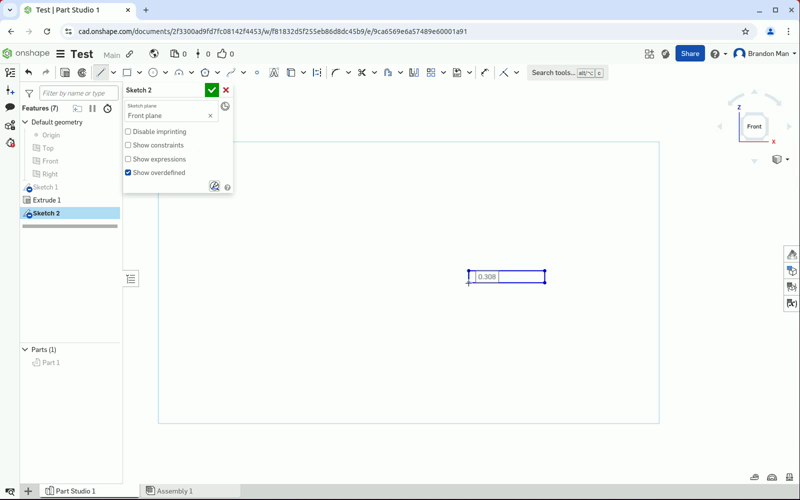
scroll(-6)
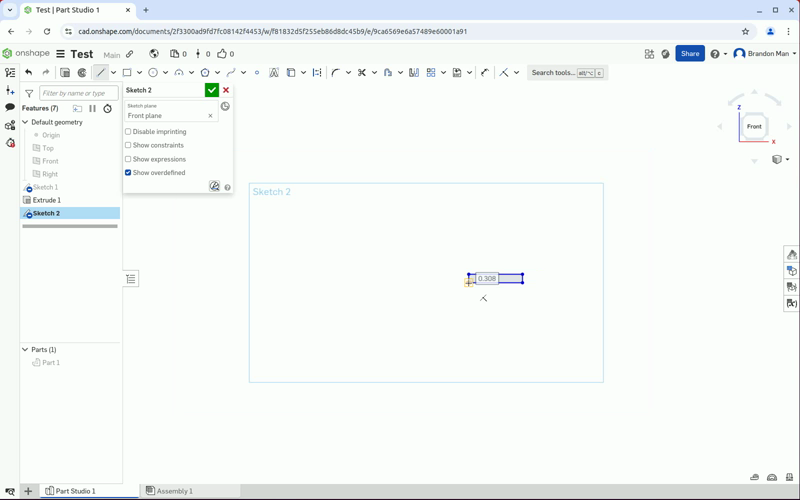
scroll(-6)
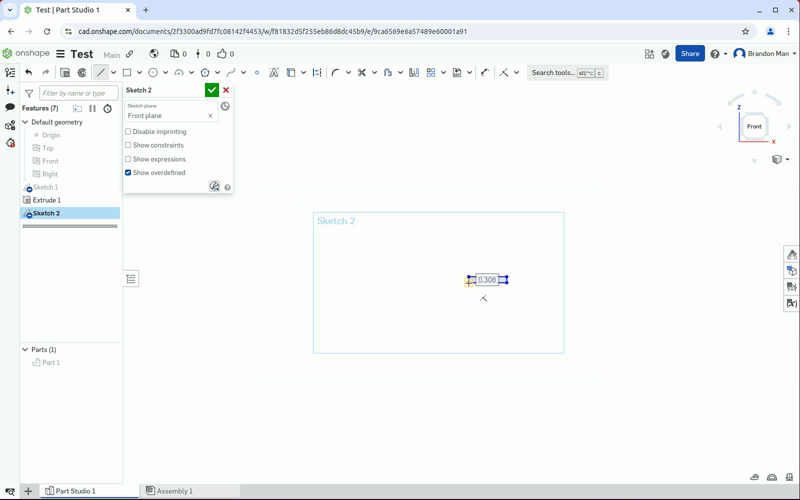
scroll(-6)
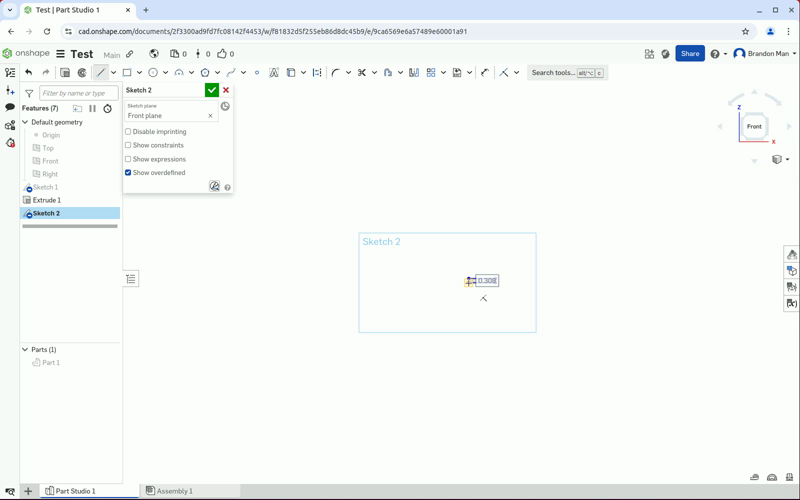
scroll(-6)
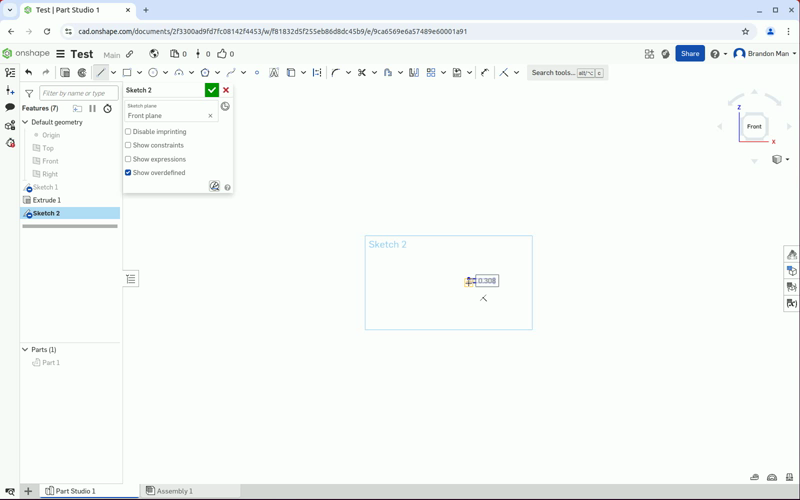
scroll(-6)
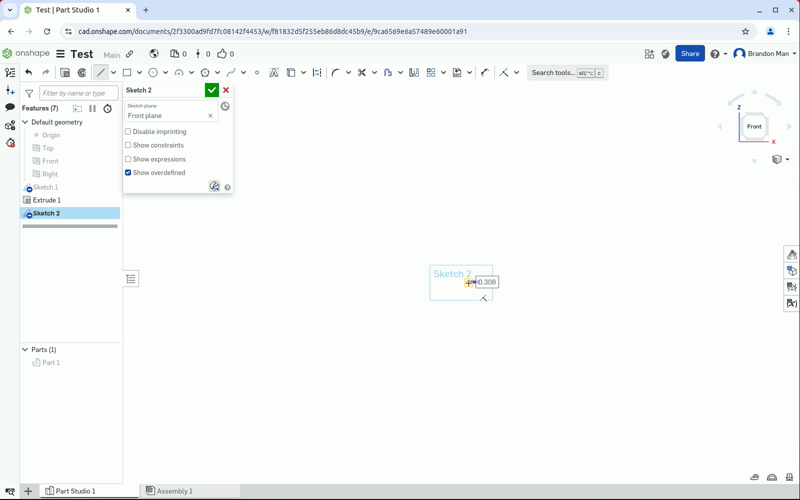
key(esc)
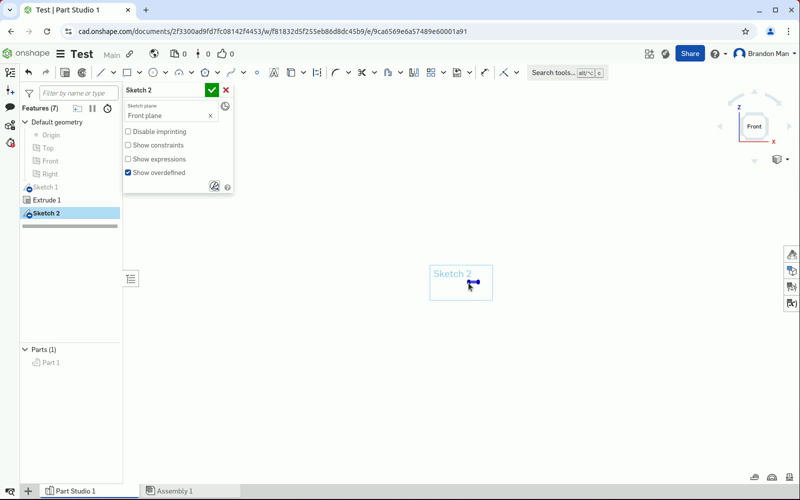
mouse_move(477, 281)
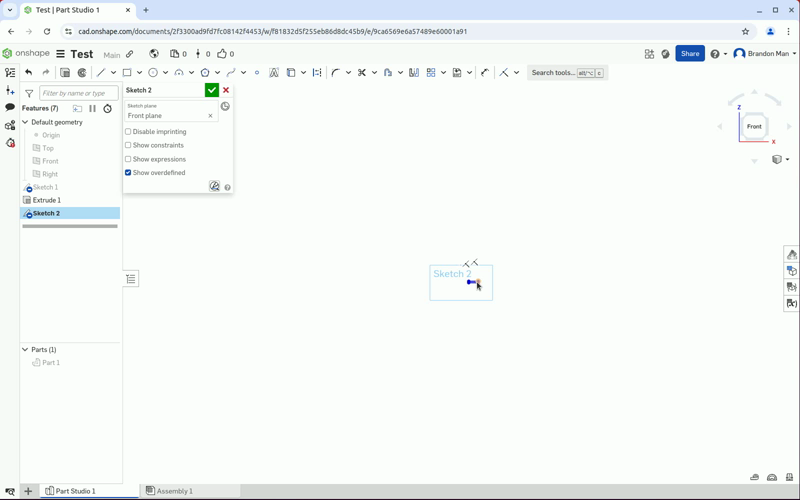
scroll(6)
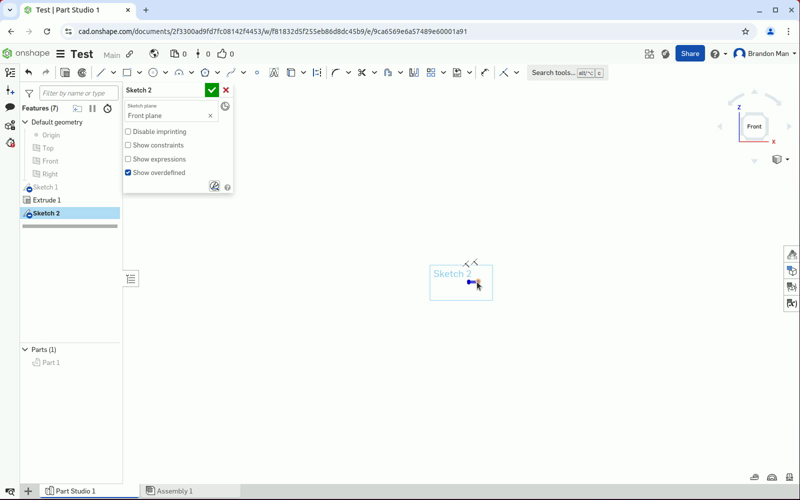
scroll(6)
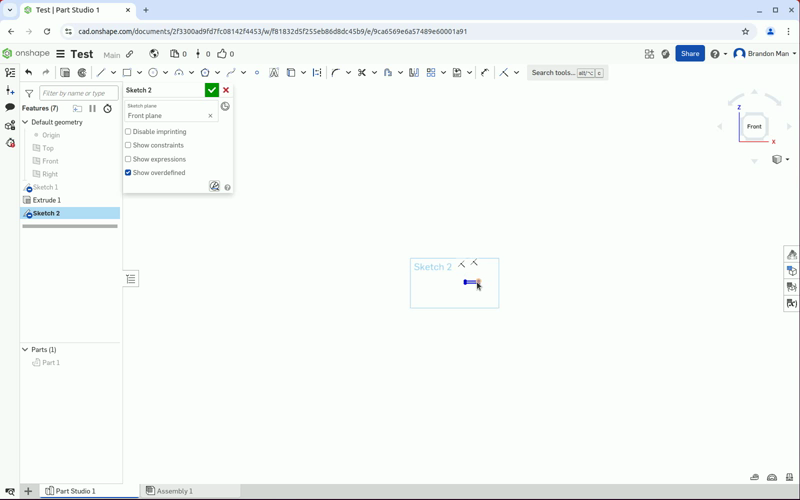
scroll(6)
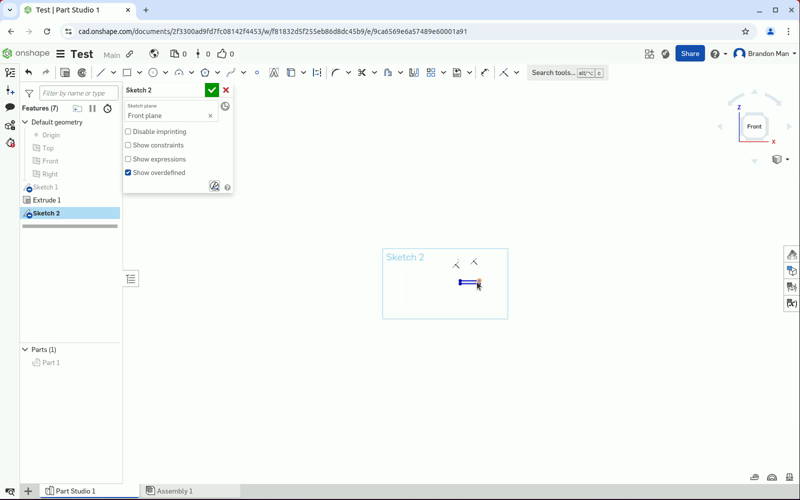
scroll(6)
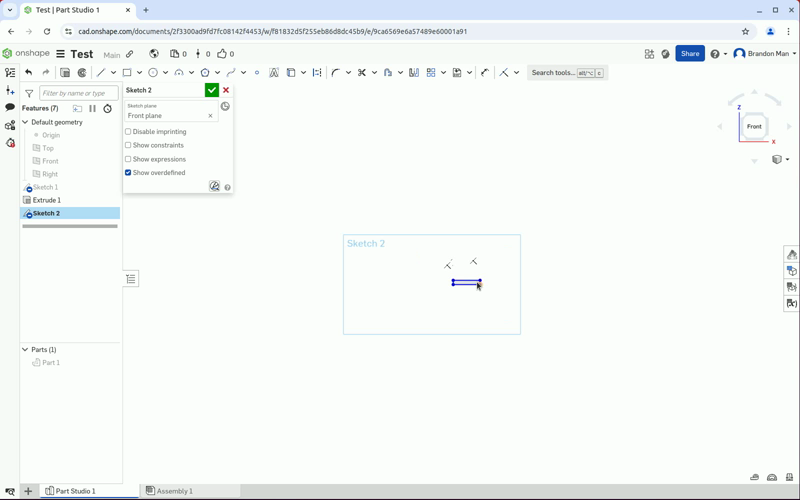
scroll(6)
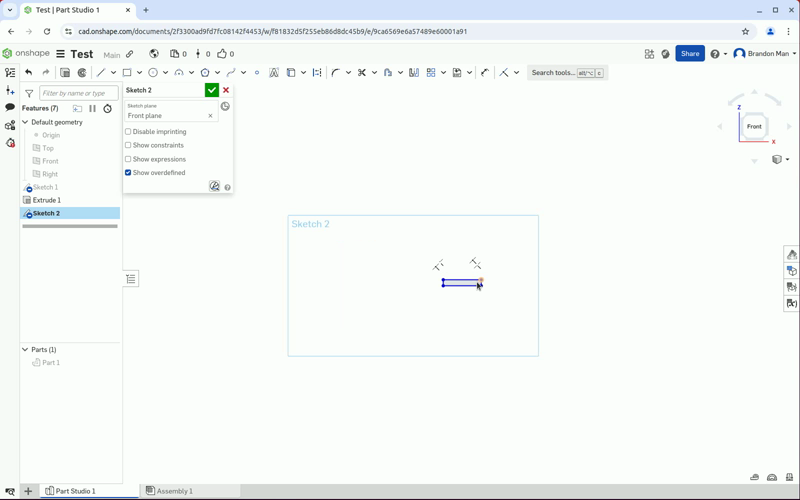
scroll(6)
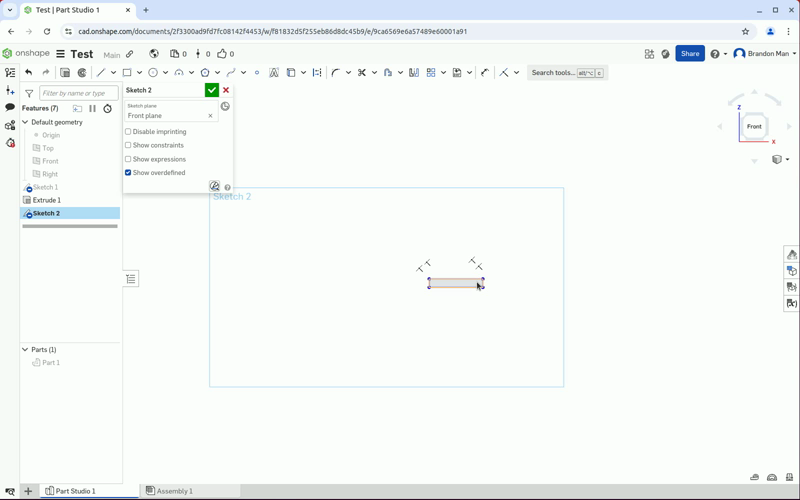
scroll(6)
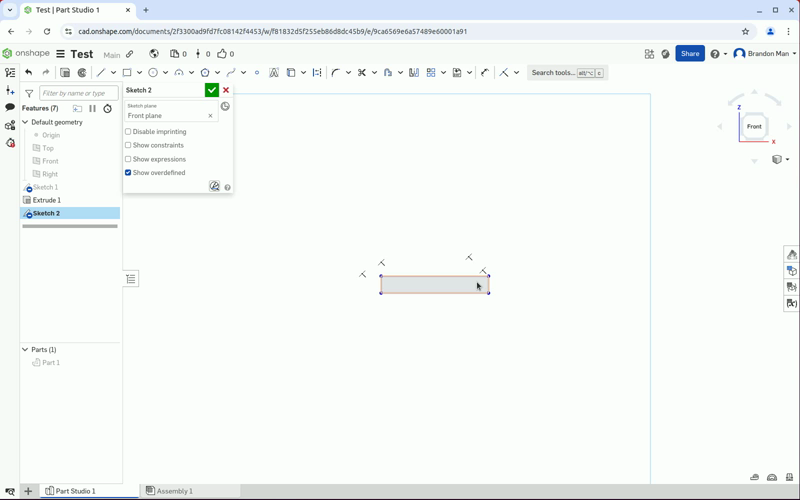
click(477, 281)
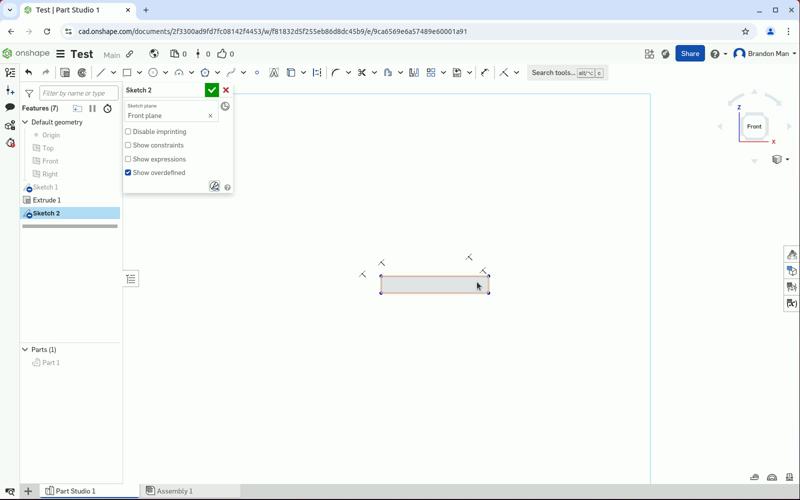
scroll(-6)
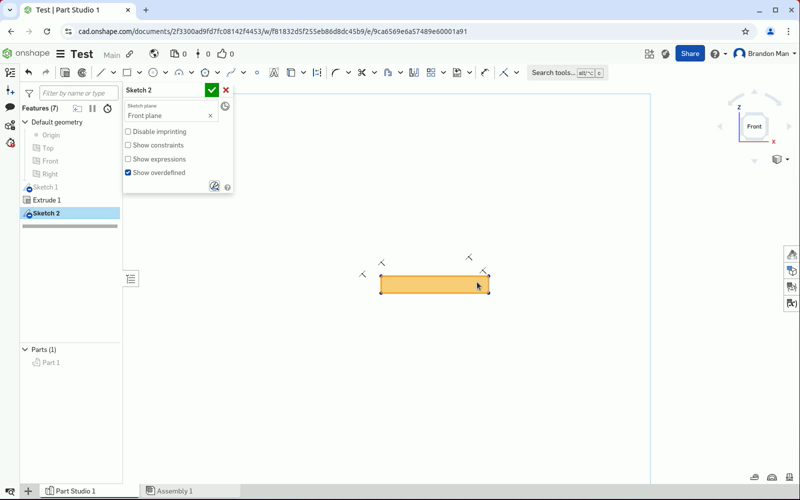
scroll(-6)
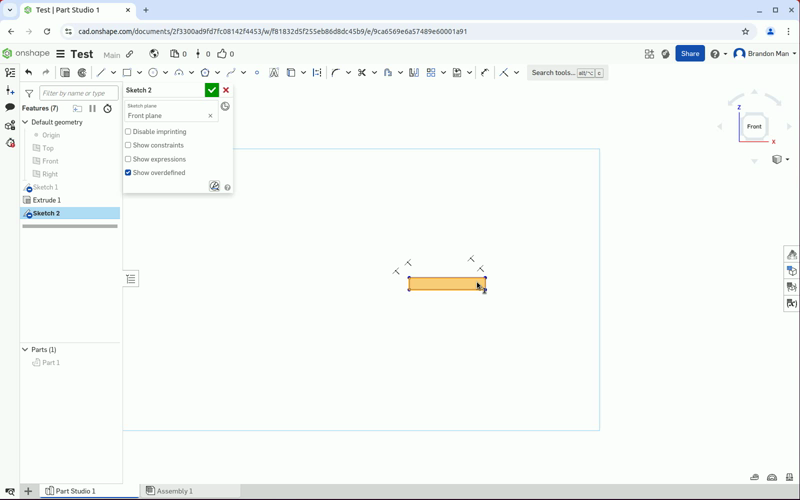
scroll(-6)
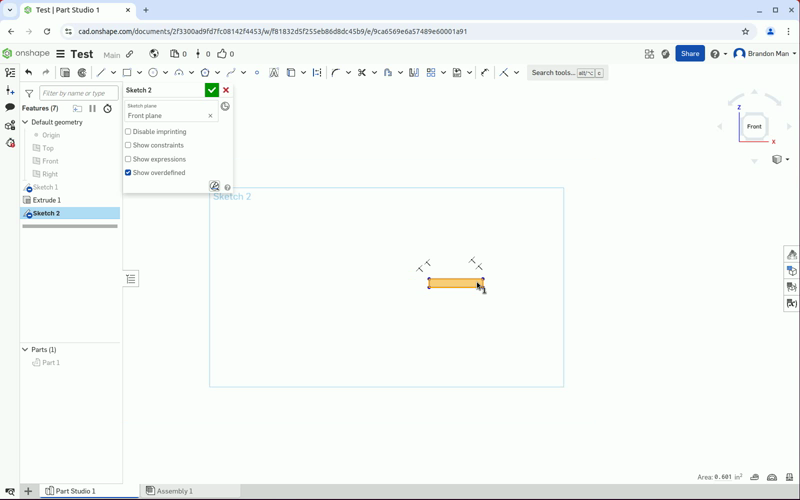
scroll(-6)
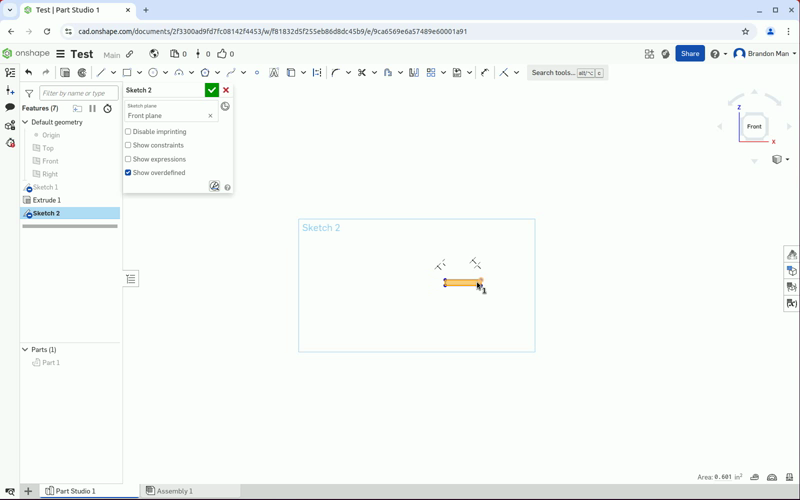
scroll(-6)
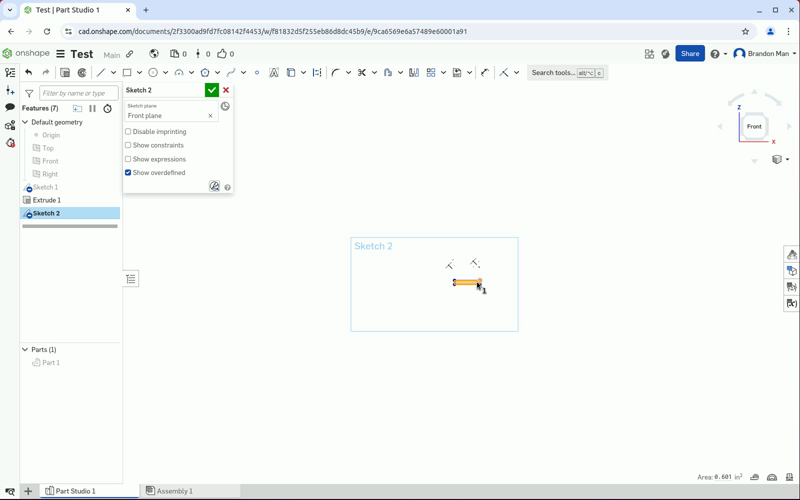
scroll(-6)
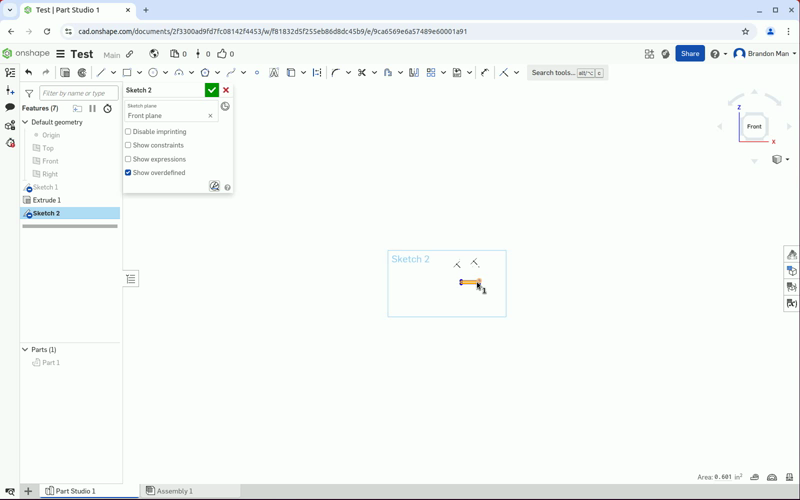
scroll(-6)
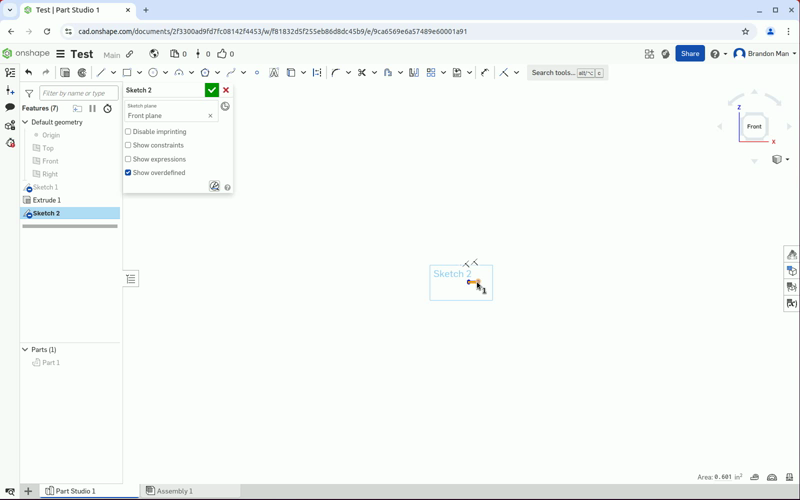
mouse_move(73, 352)
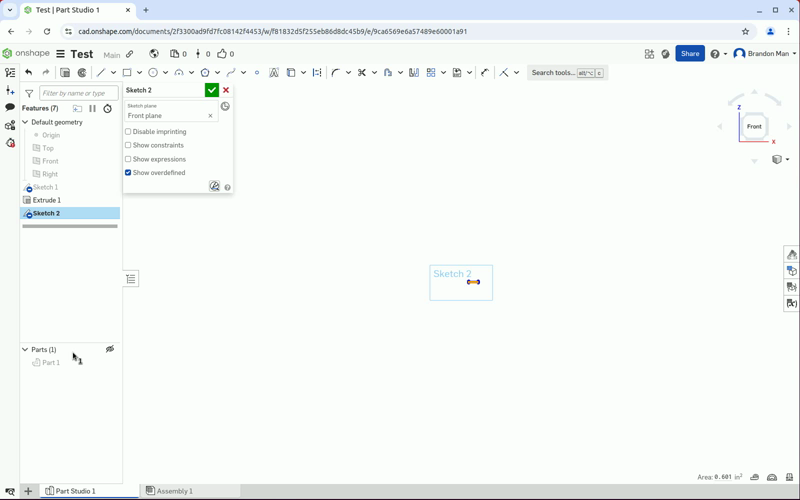
key(shift+y)
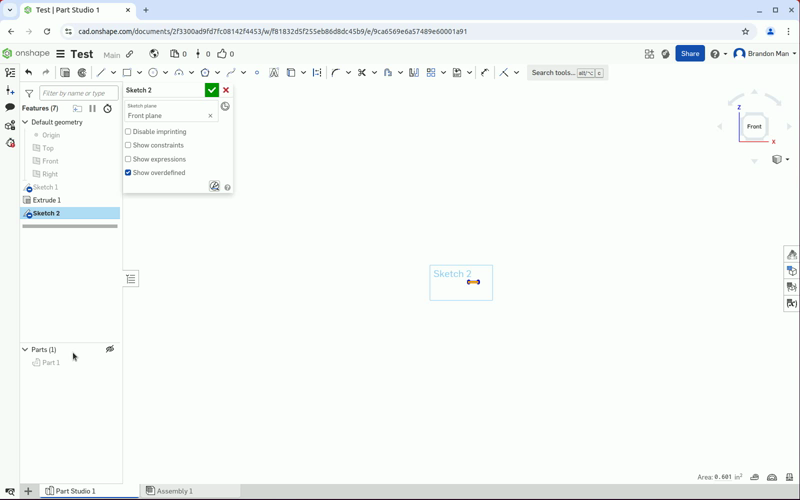
key(shift+e)
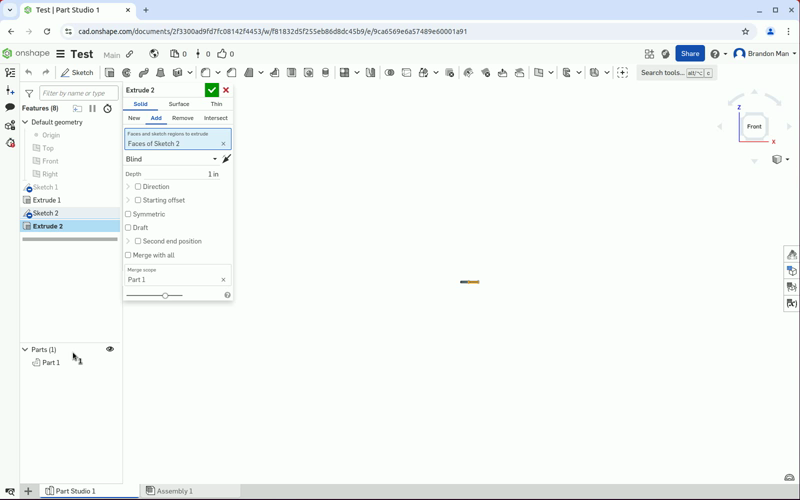
mouse_move(143, 106)
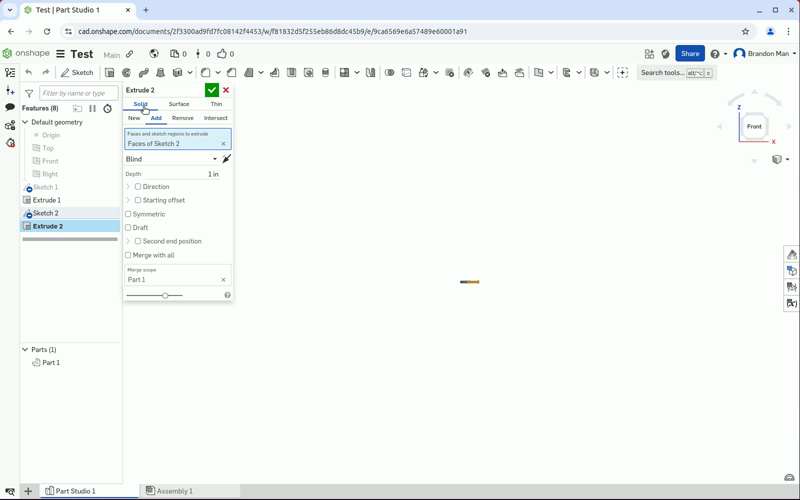
click(143, 106)
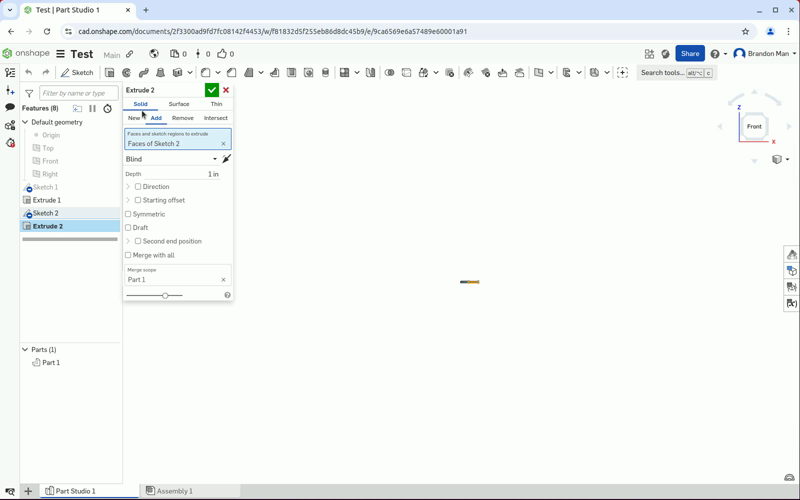
mouse_move(137, 120)
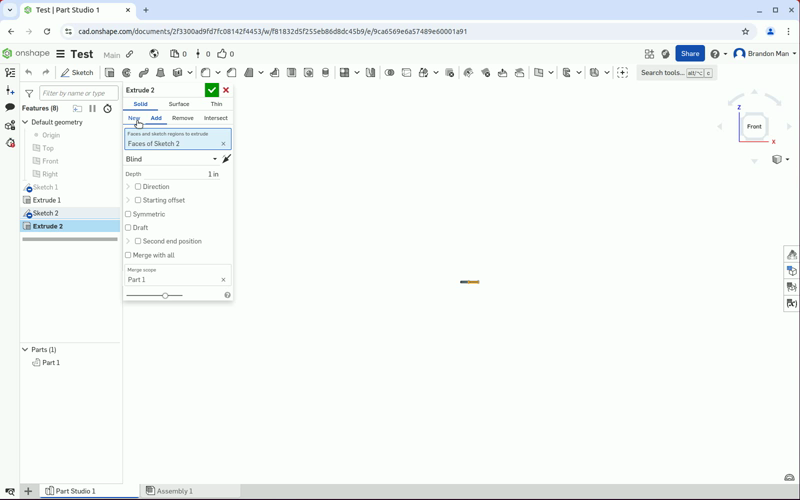
click(137, 120)
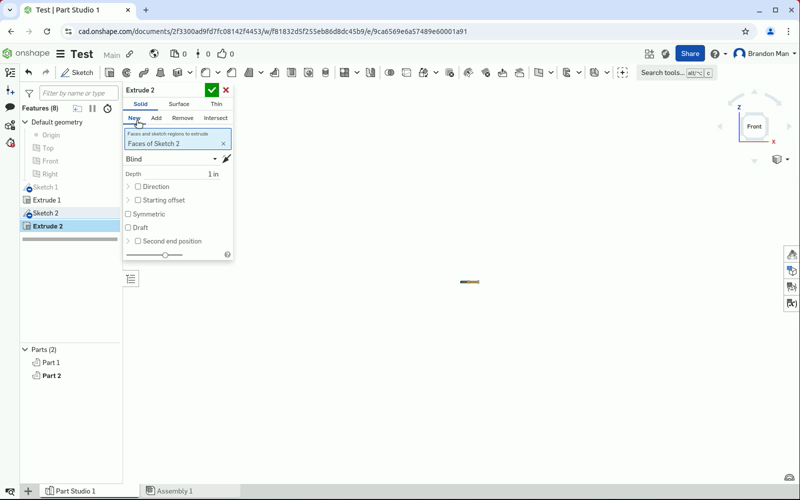
key(tab, 4)
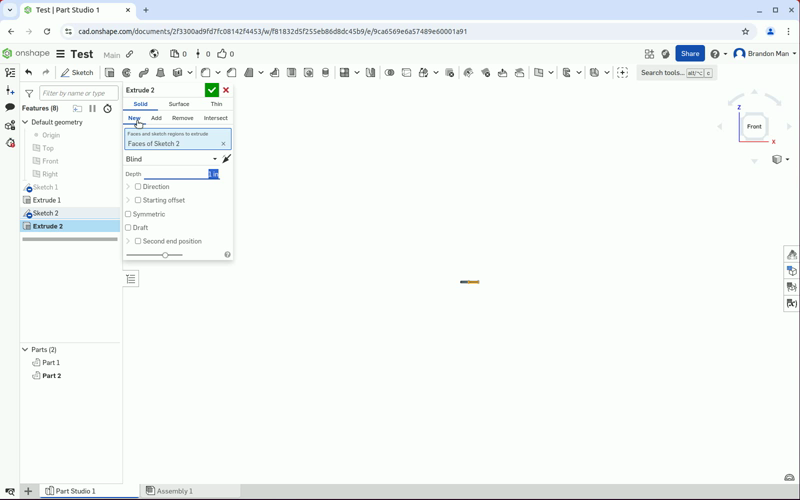
text(23.108)
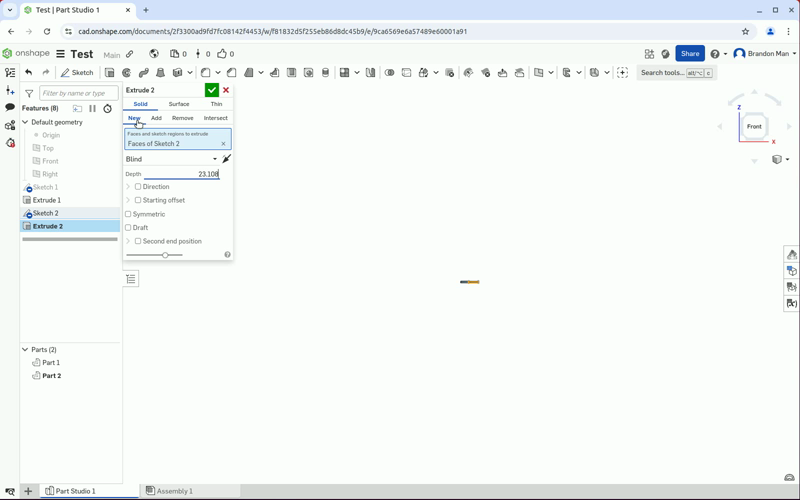
key(enter)
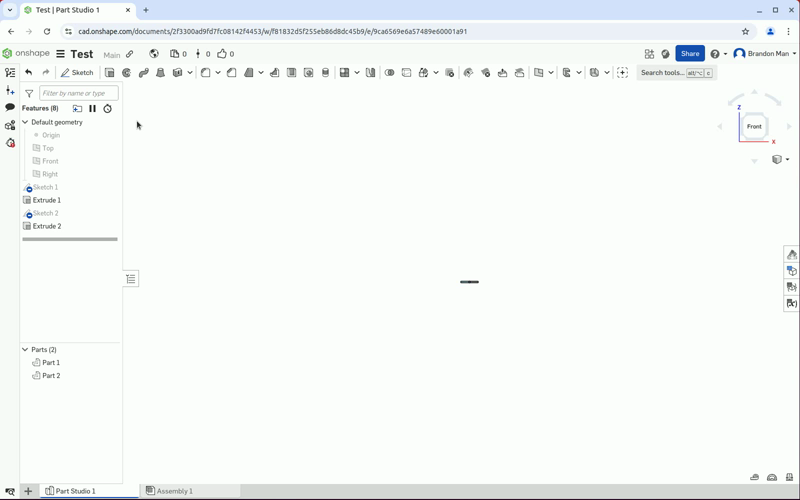
key(shift+h)
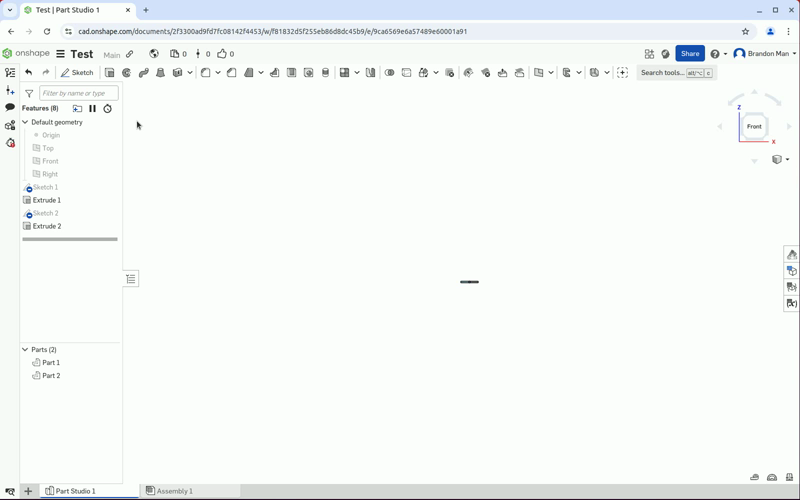
key(shift+h)
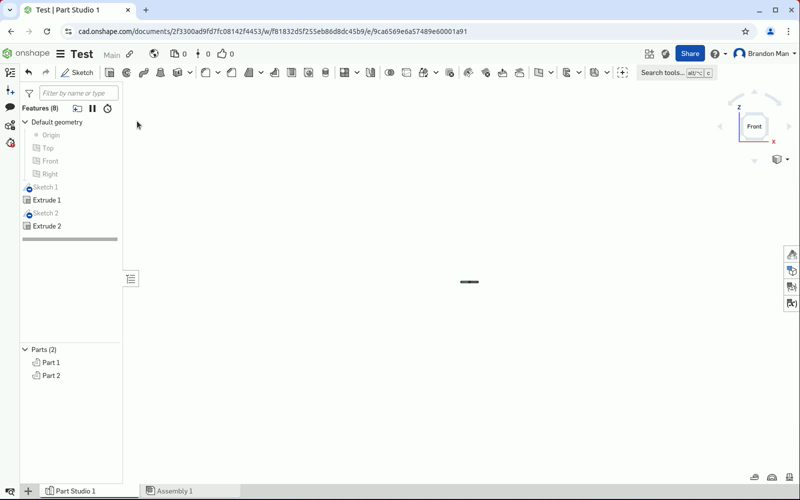
mouse_move(73, 189)
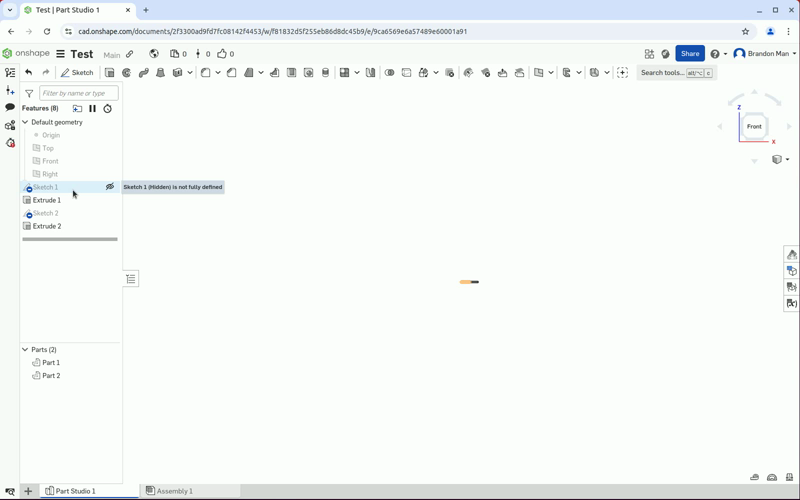
click(73, 189)
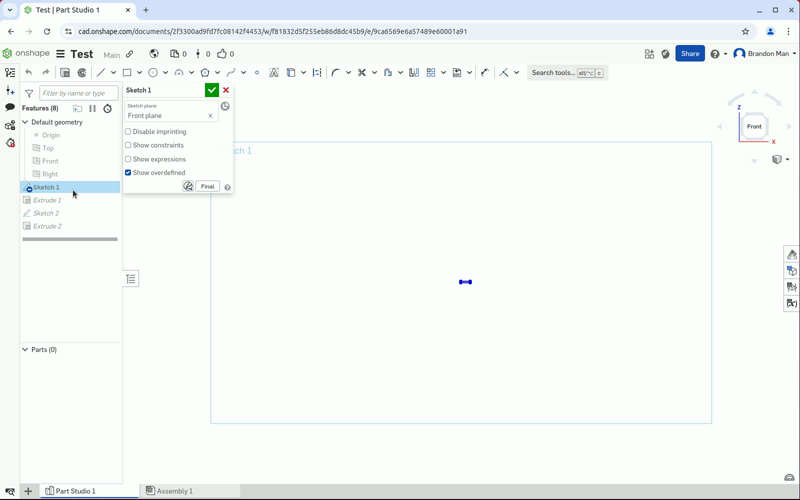
mouse_move(229, 92)
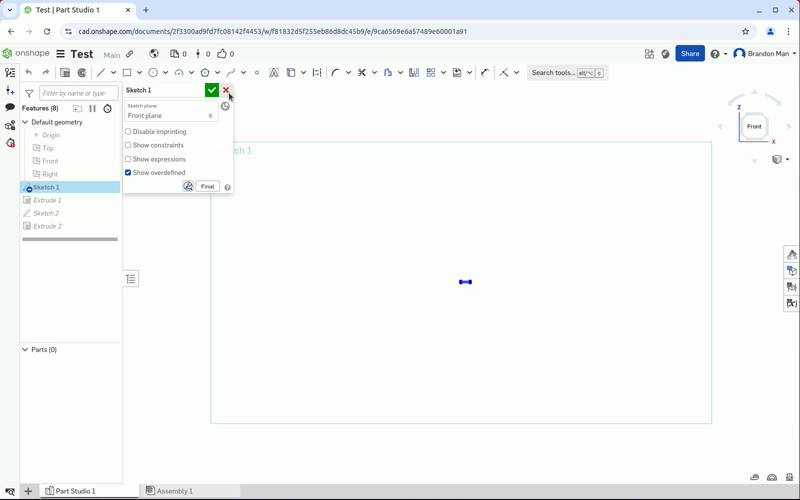
click(229, 92)
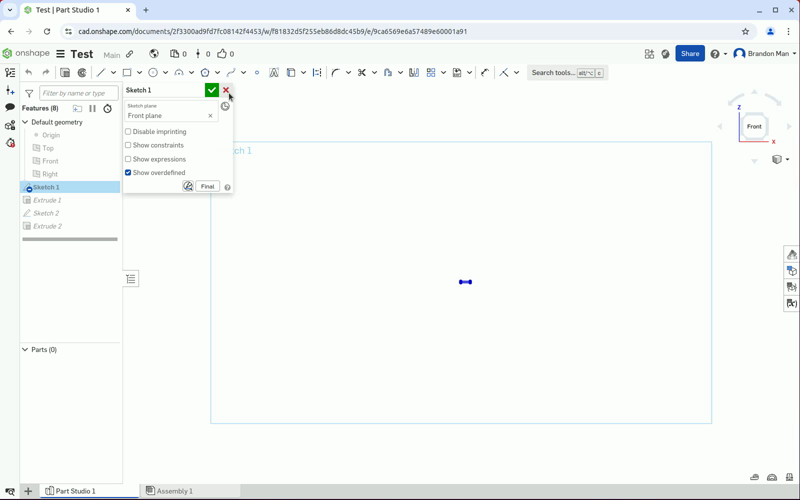
key(shift+s)
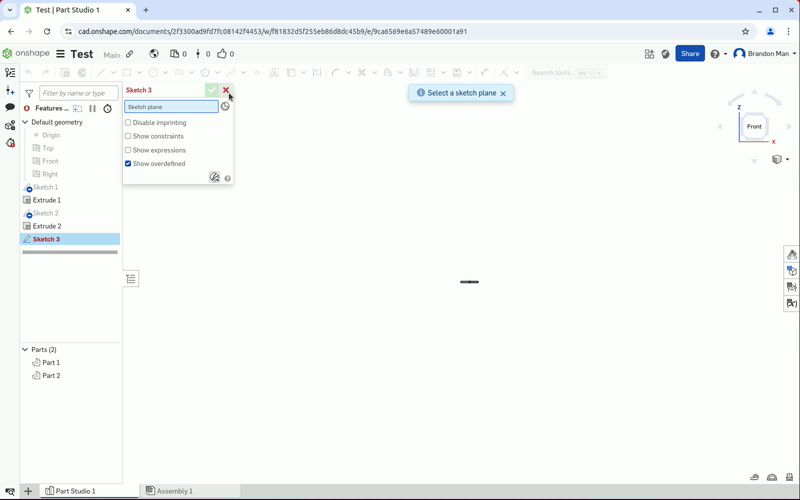
mouse_move(73, 163)
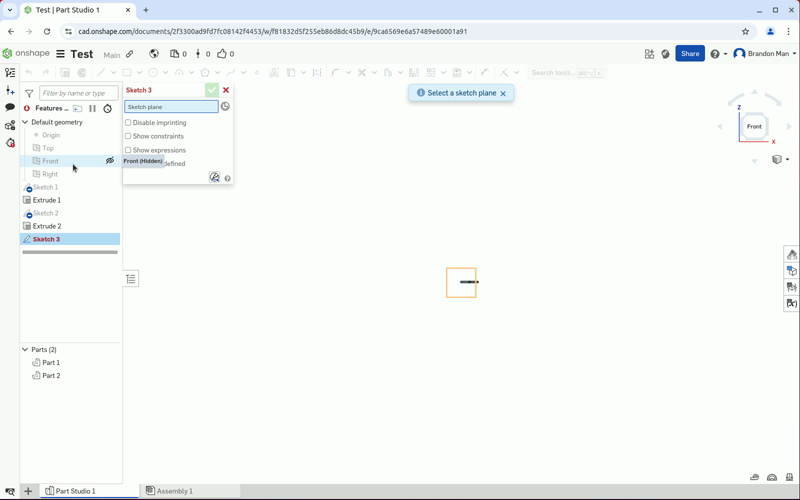
click(73, 163)
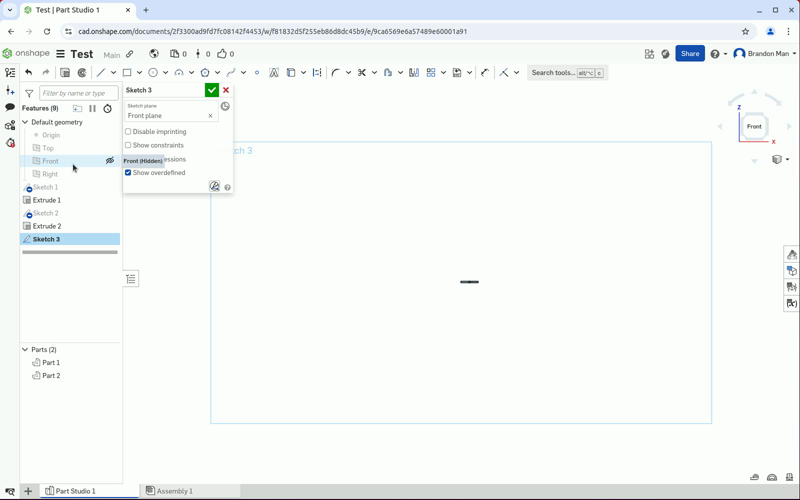
mouse_move(73, 352)
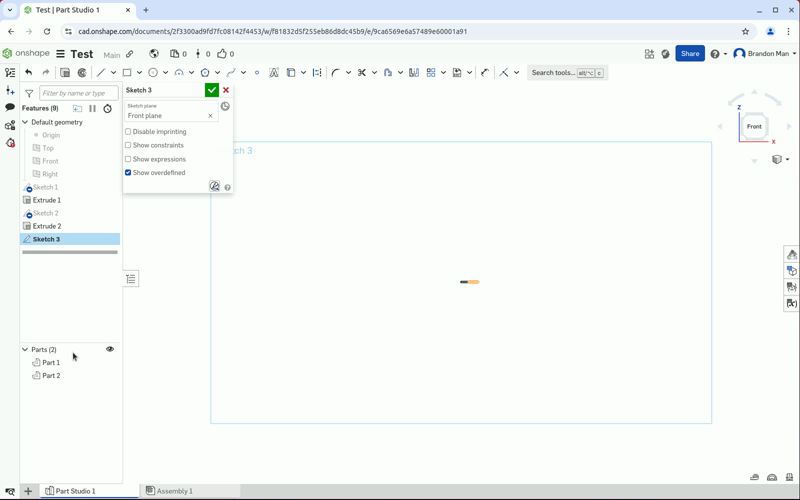
key(y)
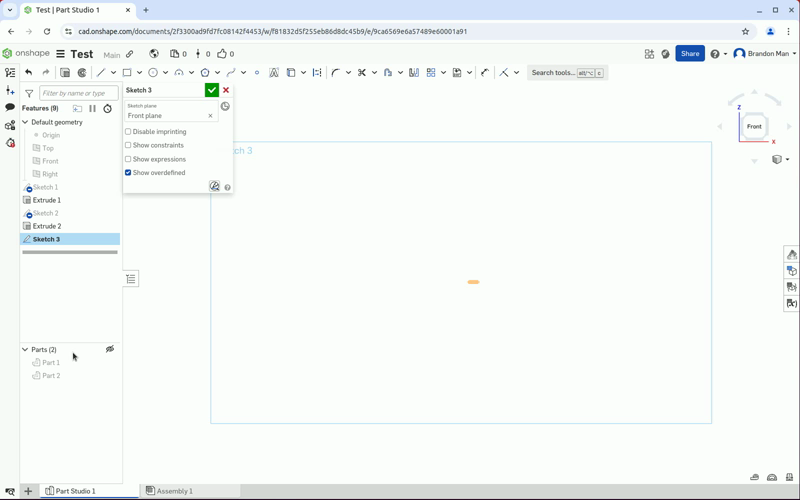
key(l)
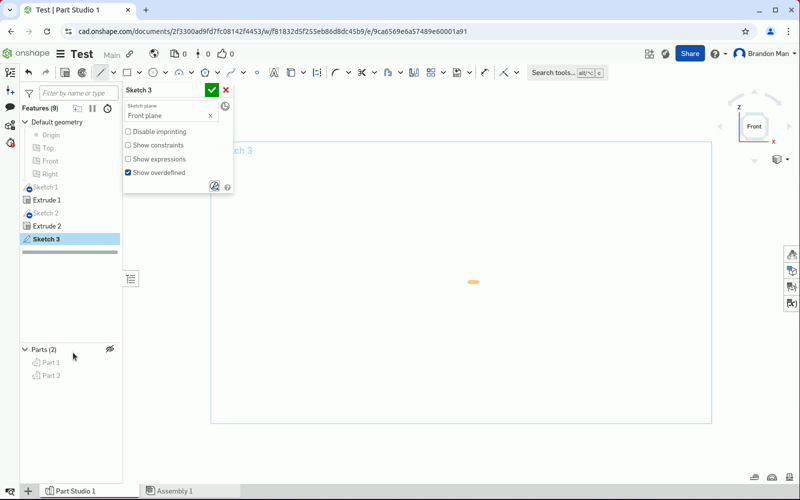
key_down(shift)
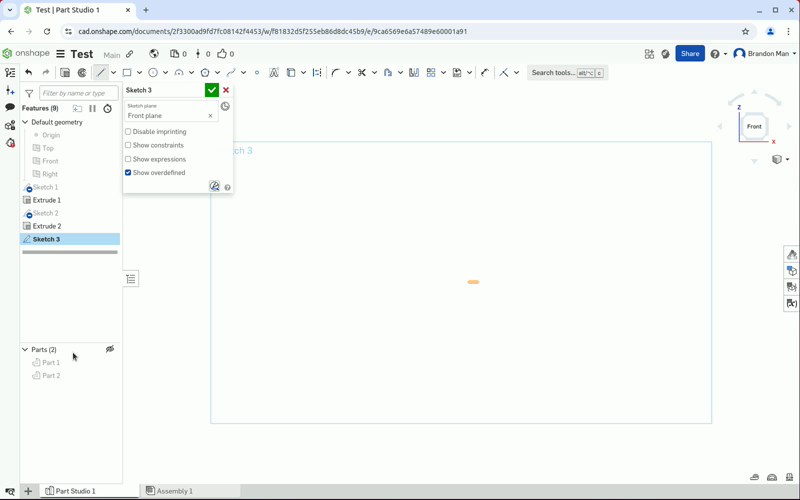
mouse_move(478, 282)
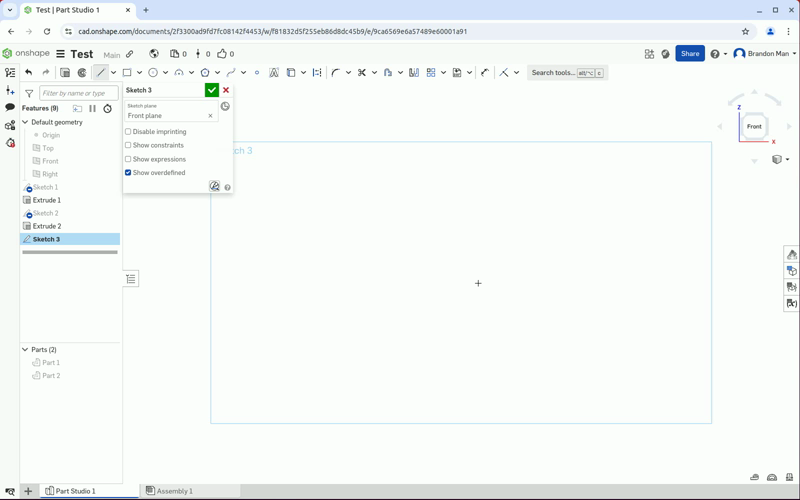
click(478, 282)
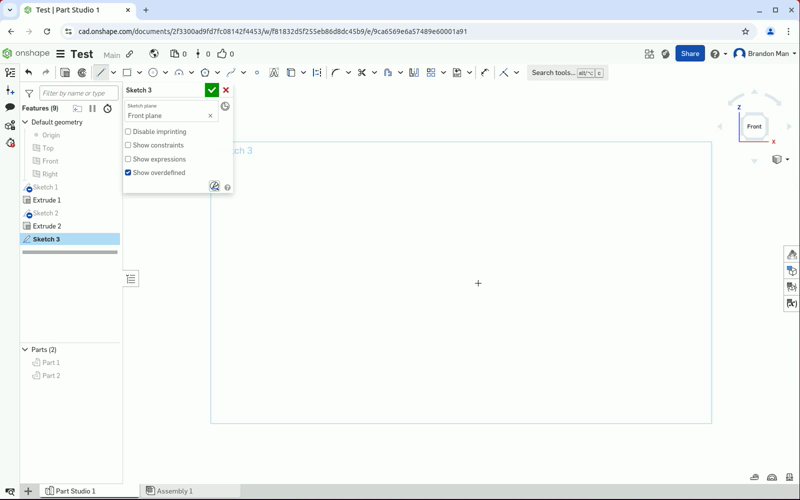
key_up(shift)
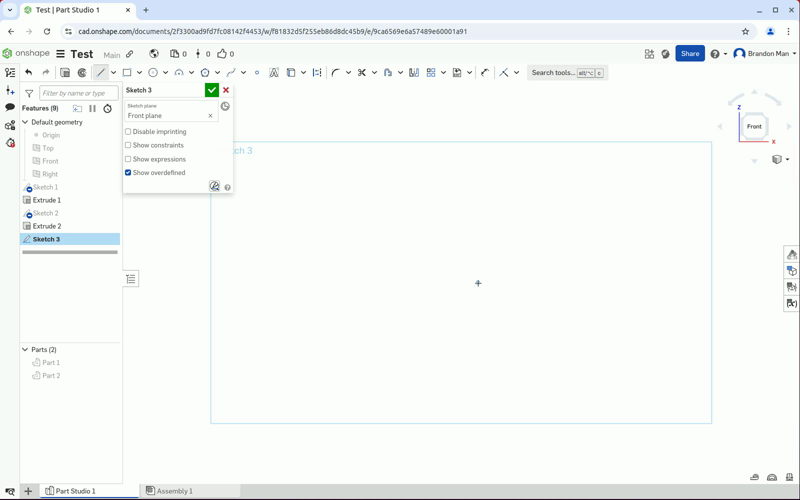
key_down(shift)
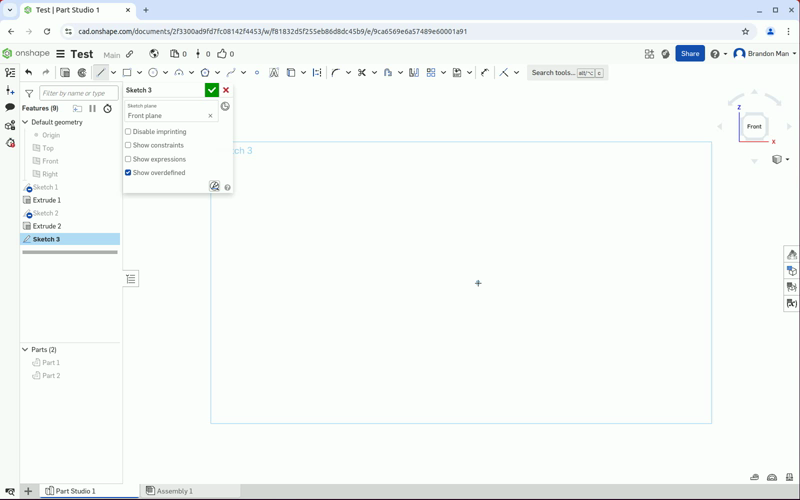
mouse_move(508, 282)
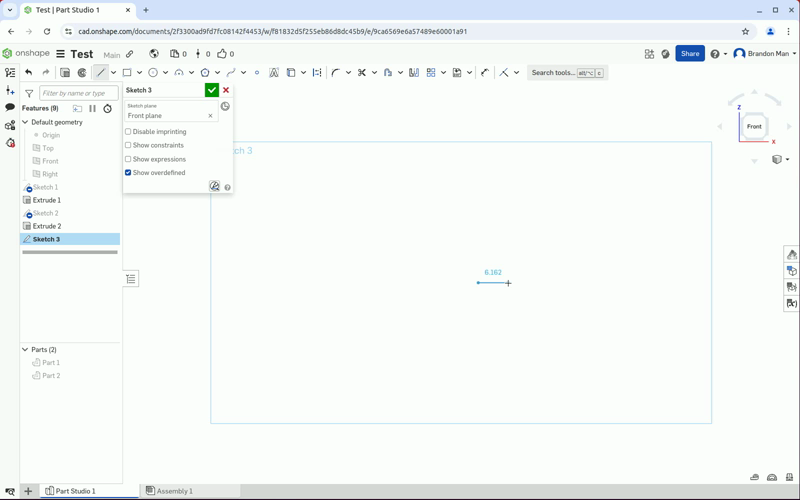
mouse_move(487, 282)
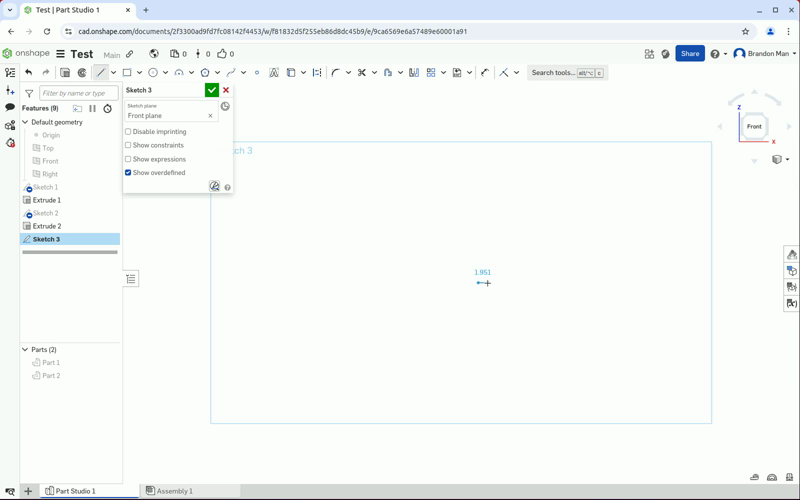
click(487, 282)
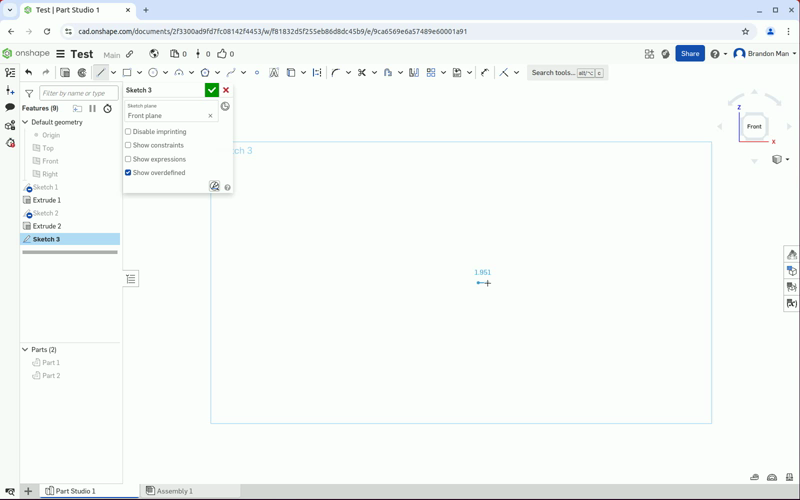
key_up(shift)
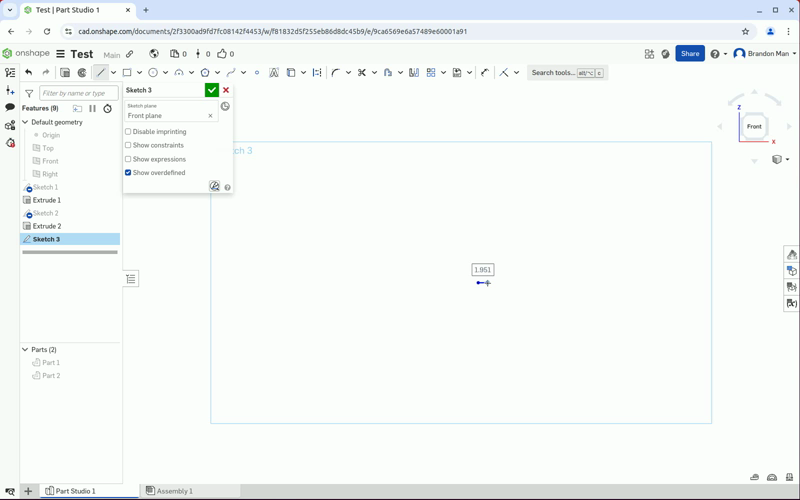
key_down(shift)
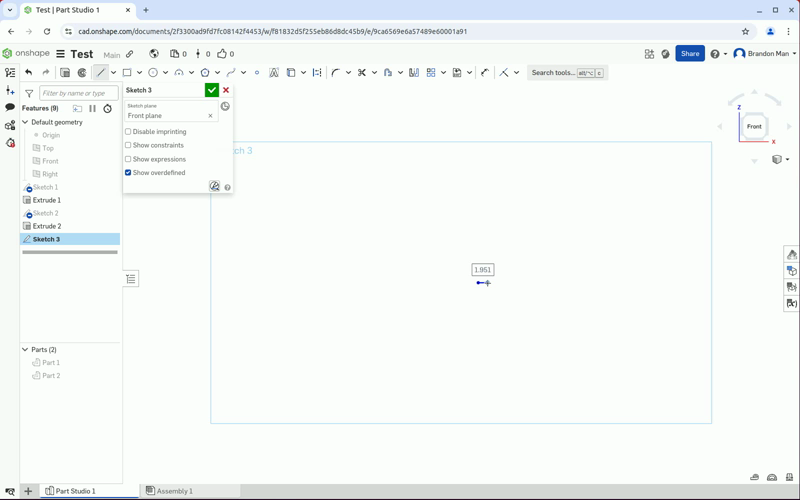
mouse_move(517, 282)
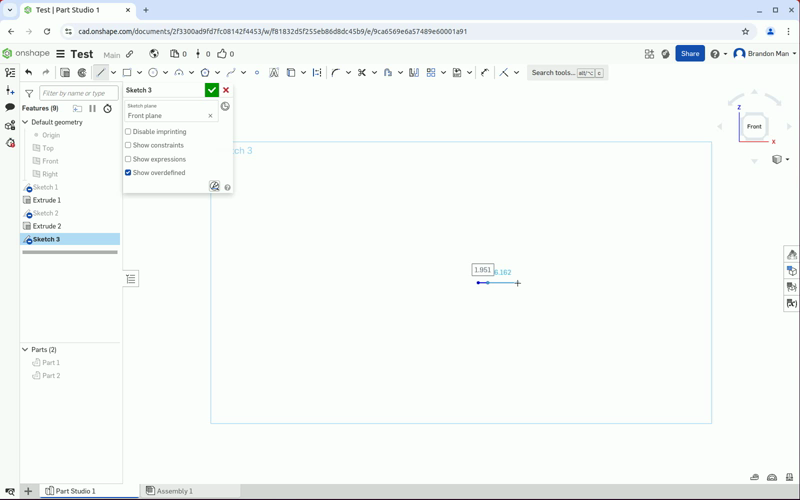
mouse_move(487, 281)
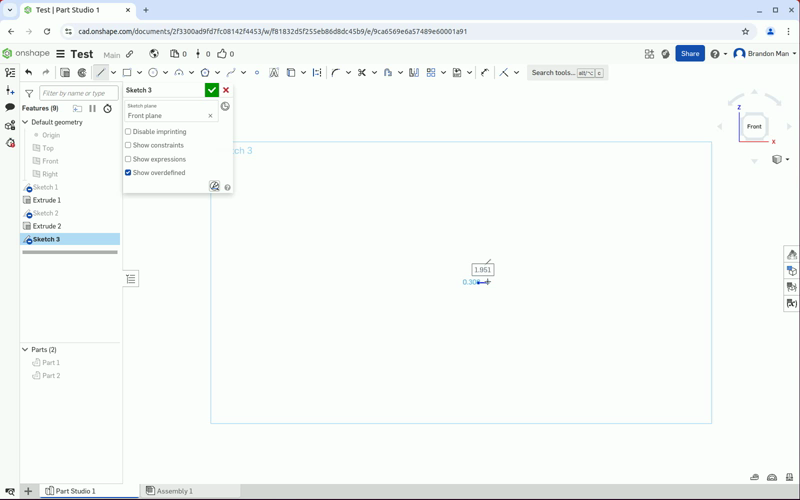
scroll(6)
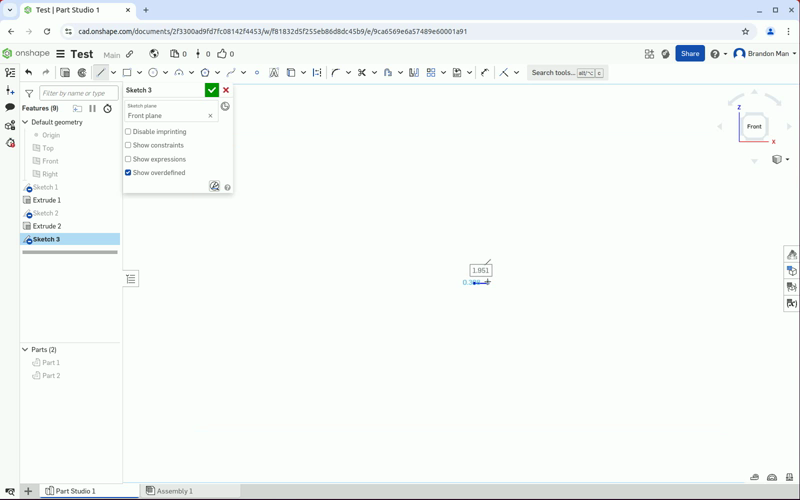
scroll(6)
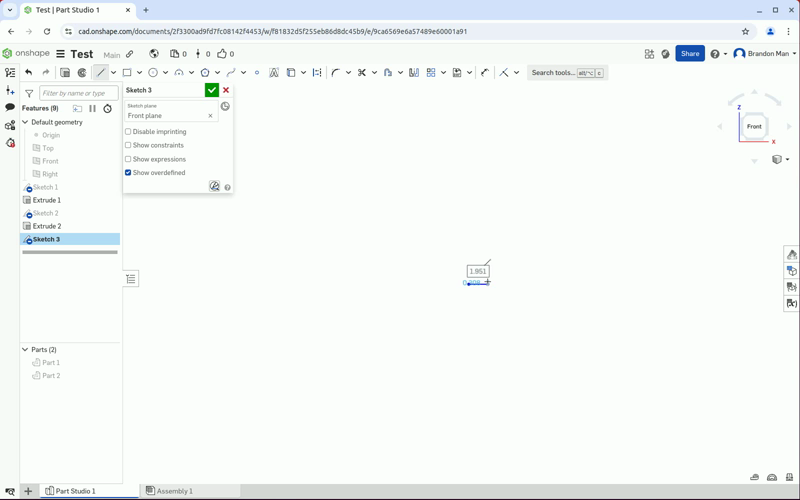
scroll(6)
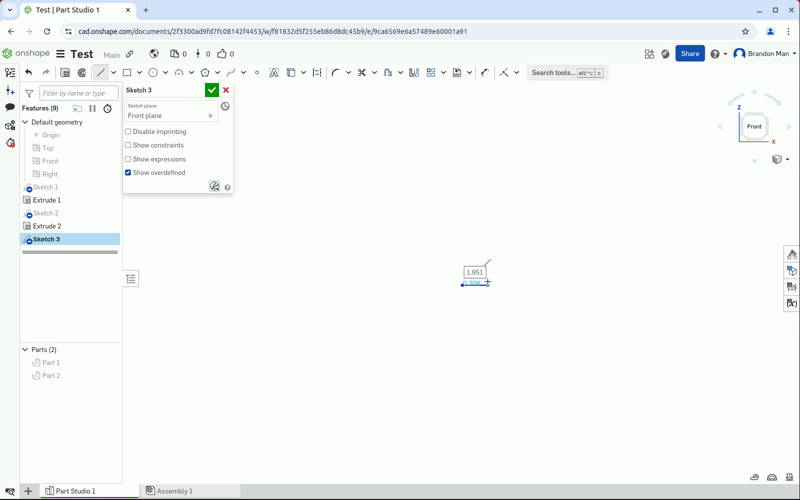
scroll(6)
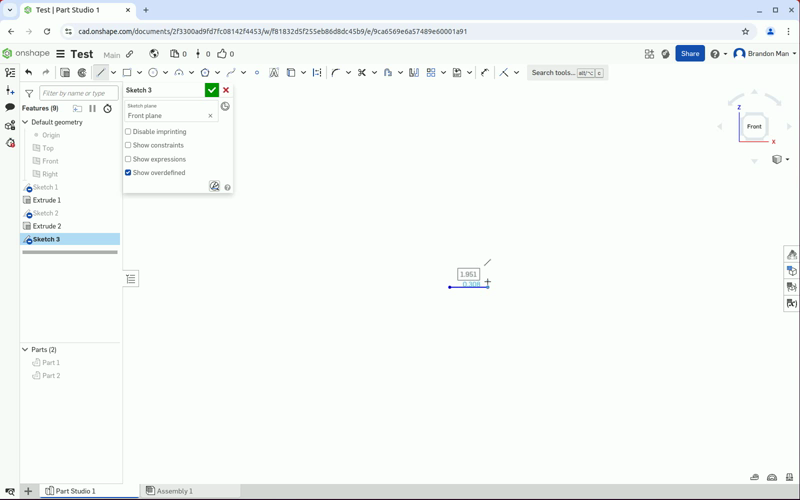
scroll(6)
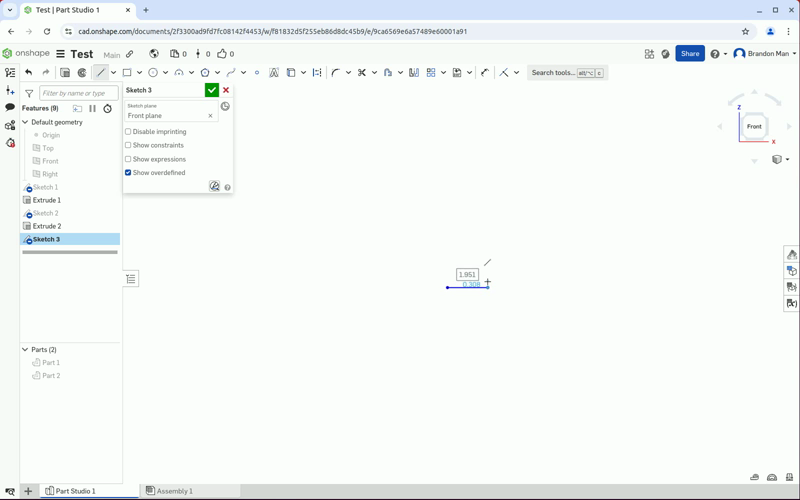
scroll(6)
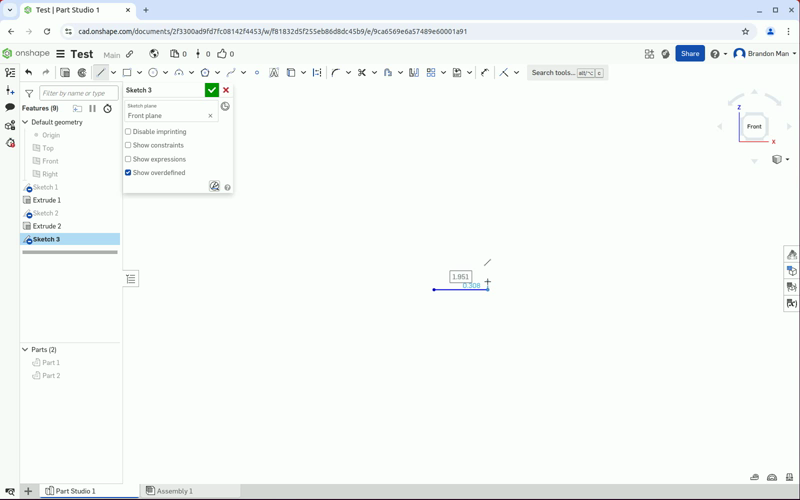
scroll(6)
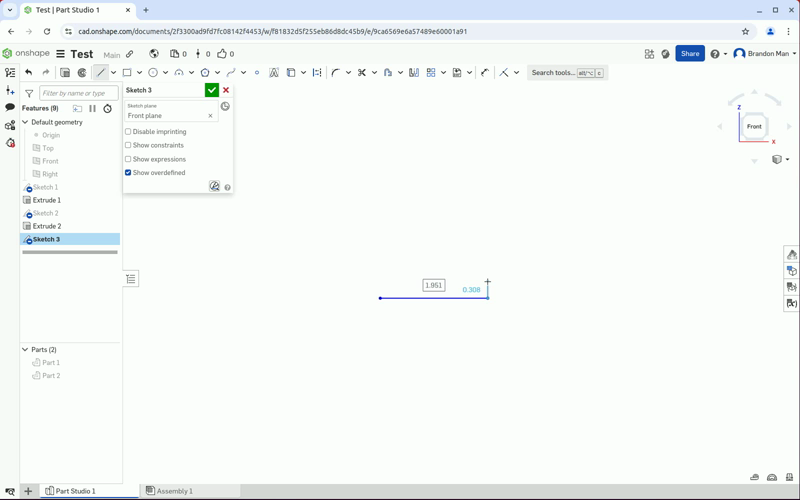
click(487, 281)
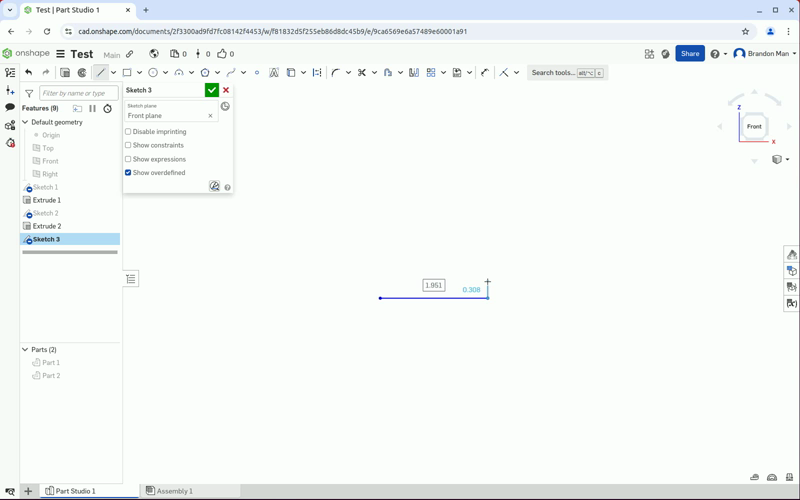
scroll(-6)
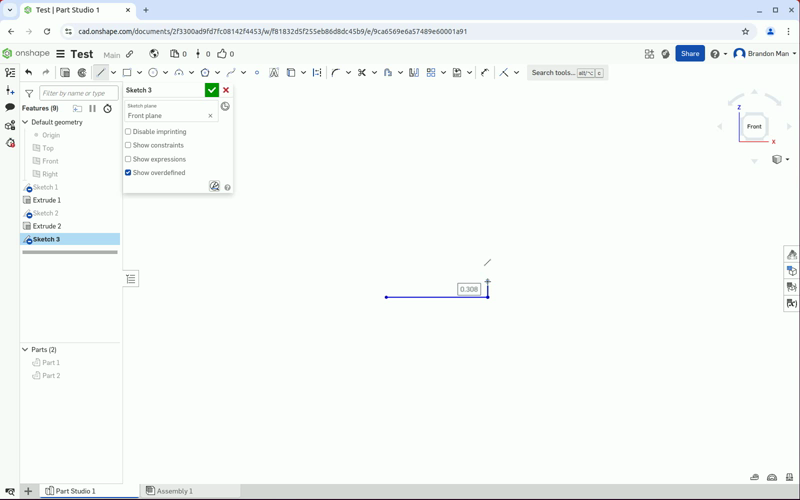
scroll(-6)
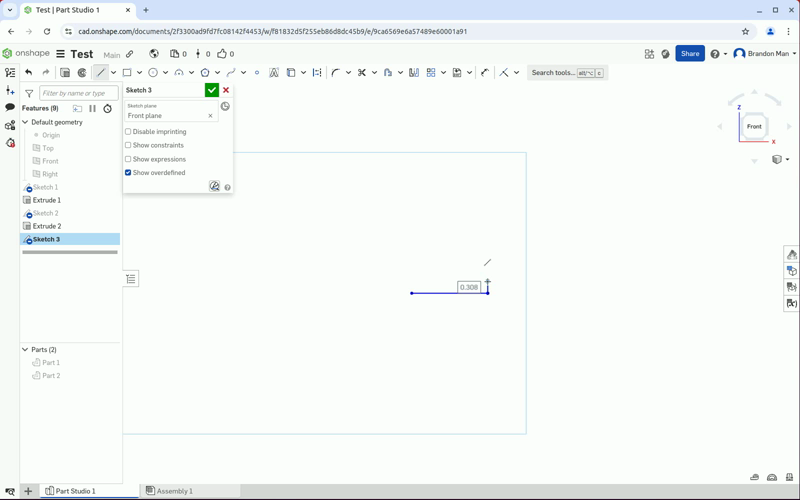
scroll(-6)
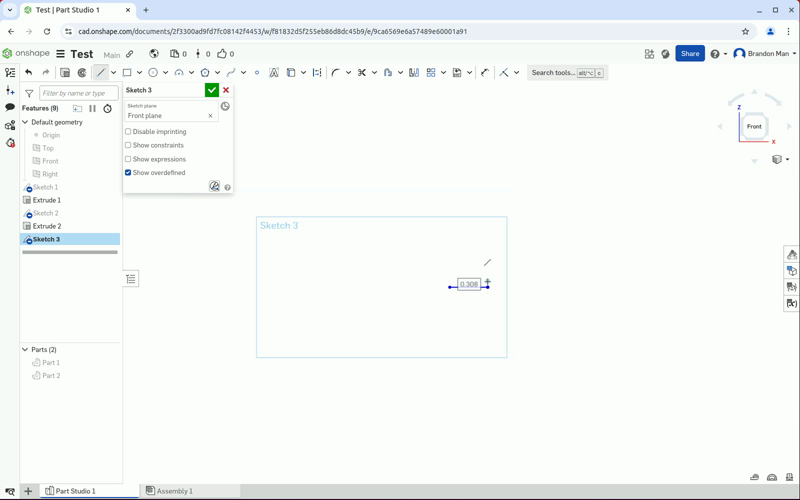
scroll(-6)
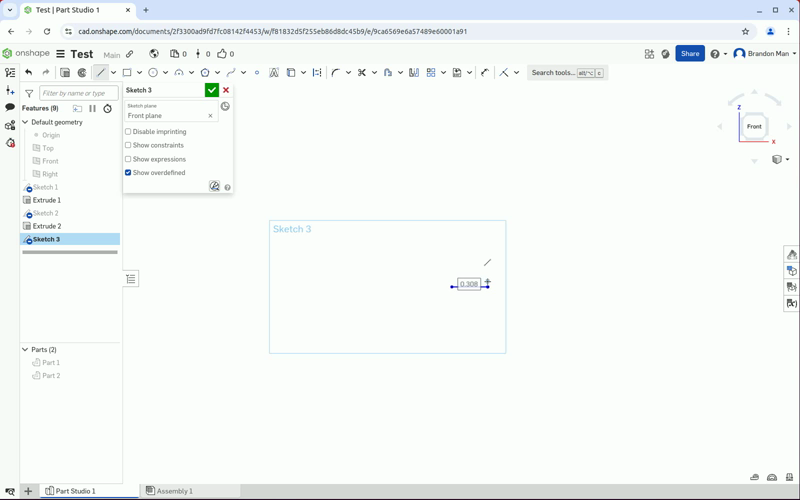
scroll(-6)
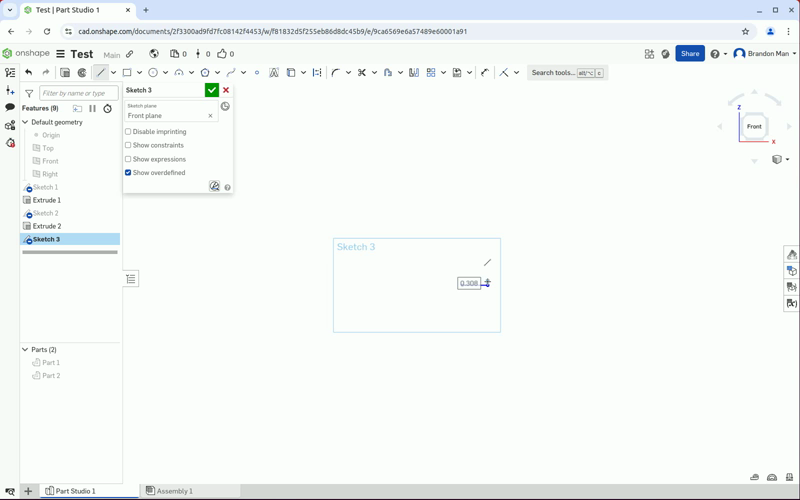
scroll(-6)
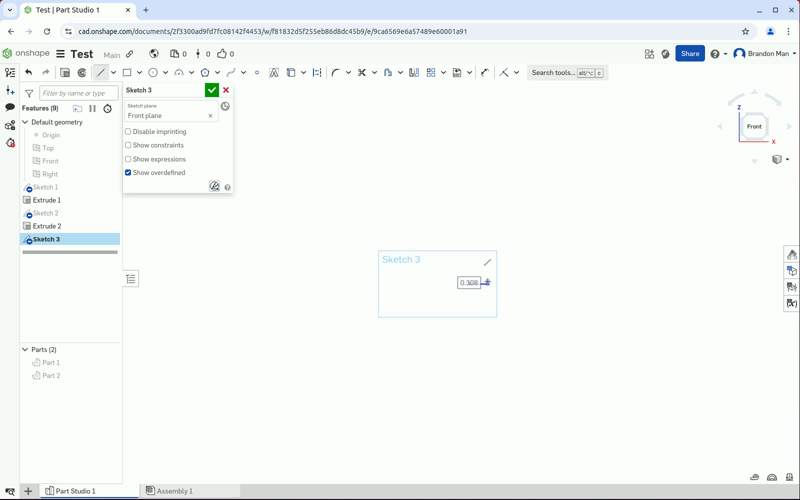
scroll(-6)
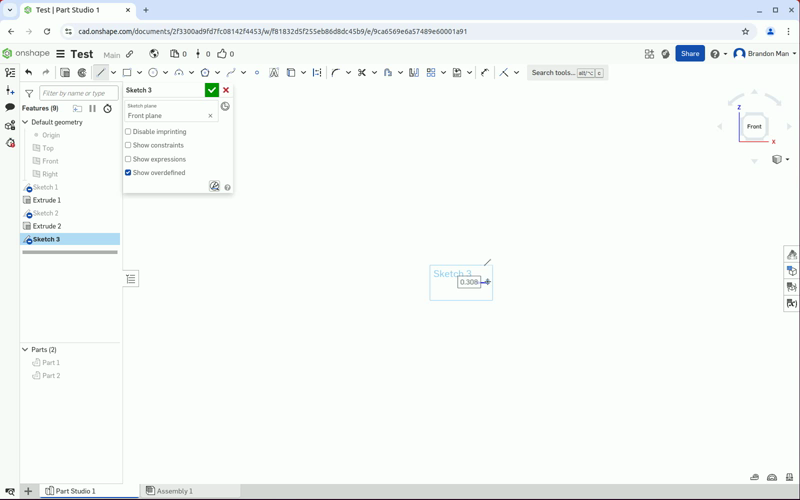
key_up(shift)
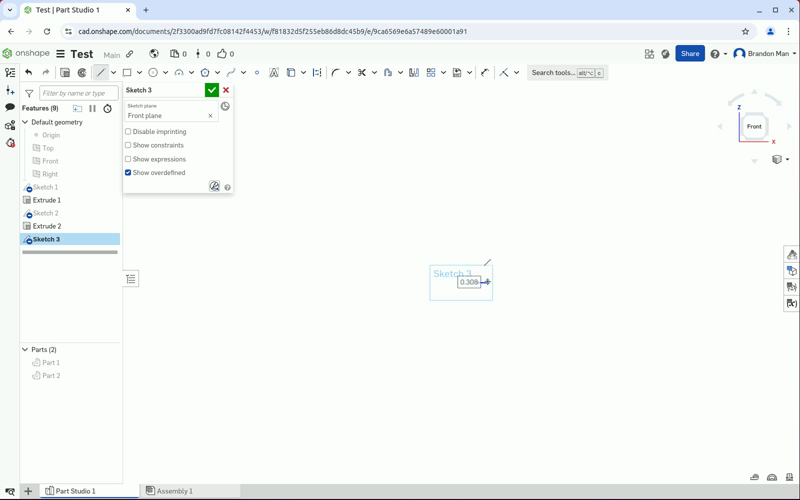
key_down(shift)
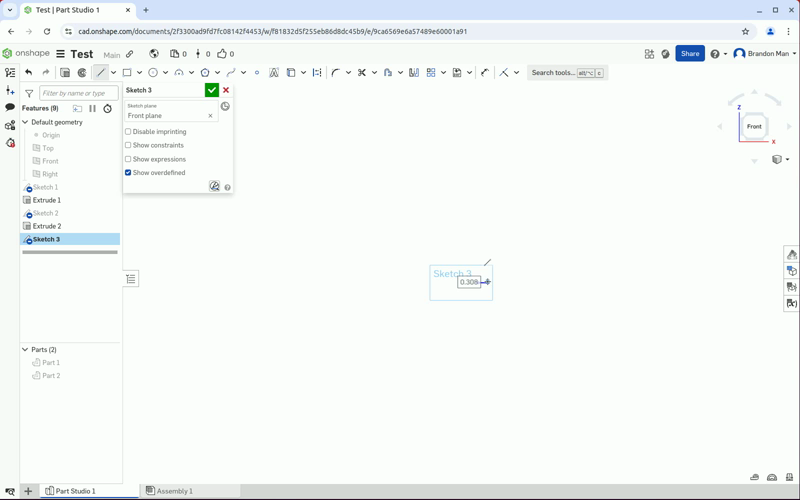
mouse_move(517, 281)
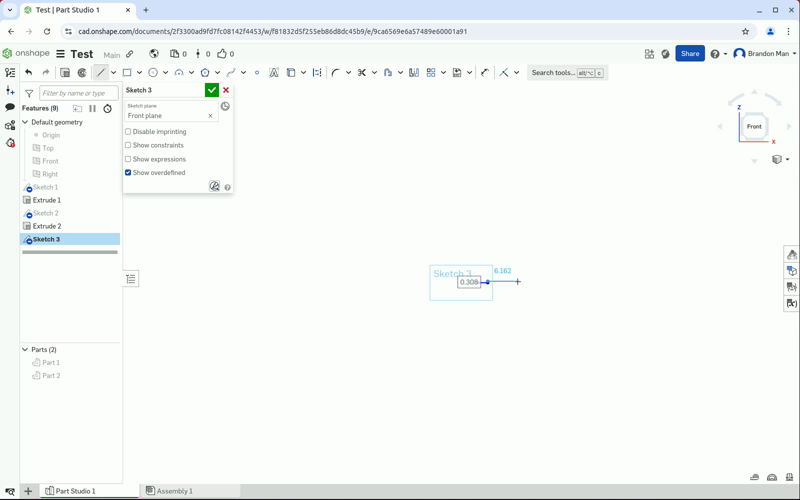
mouse_move(478, 281)
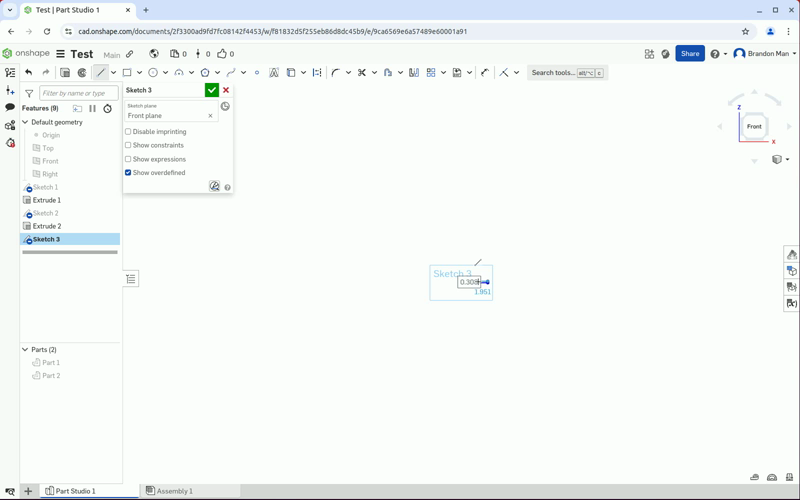
scroll(6)
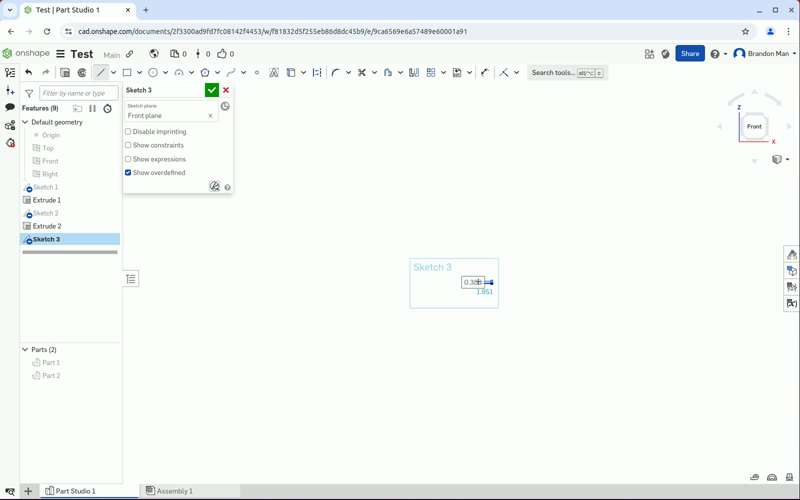
scroll(6)
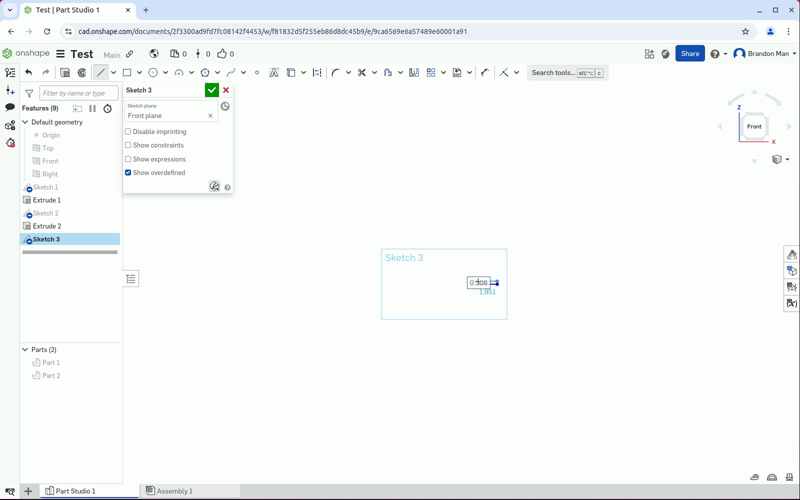
scroll(6)
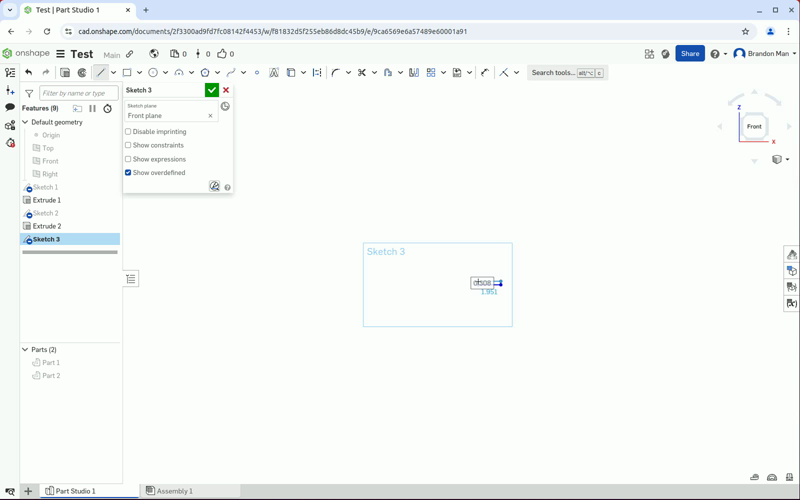
scroll(6)
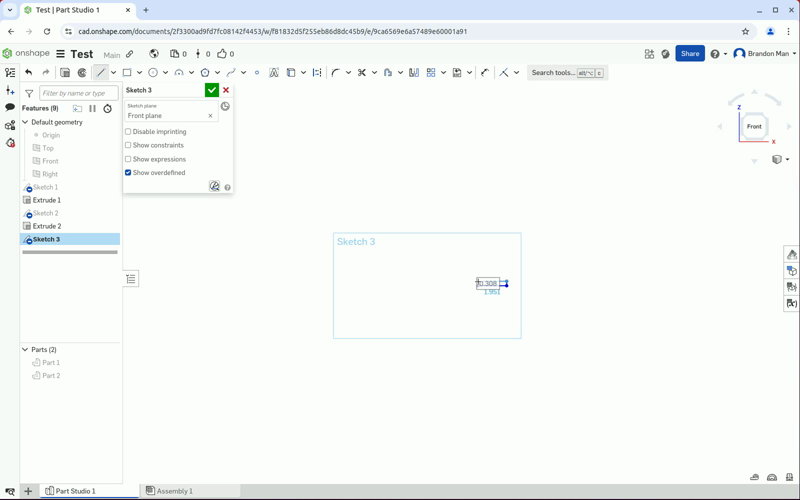
scroll(6)
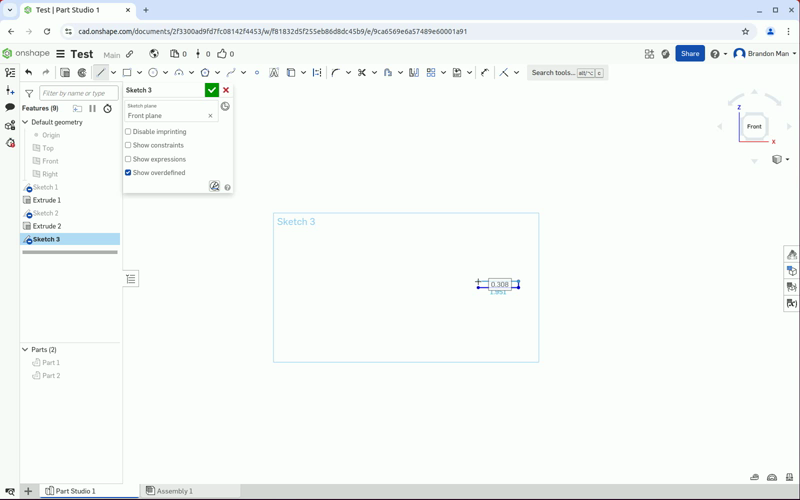
scroll(6)
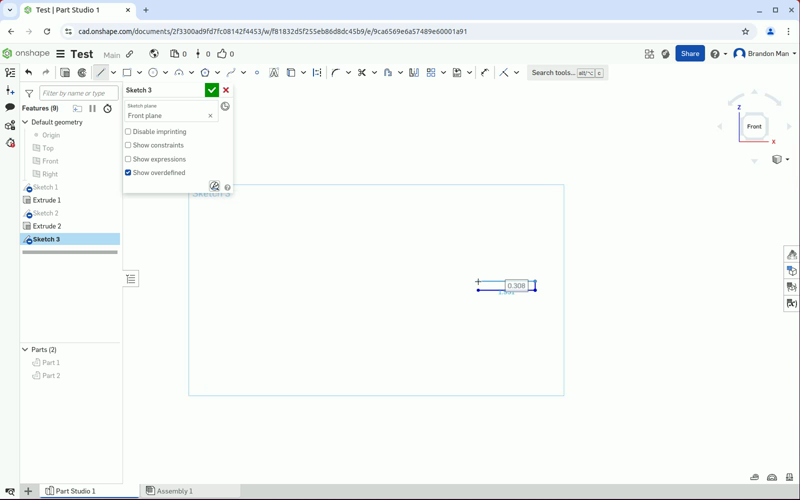
scroll(6)
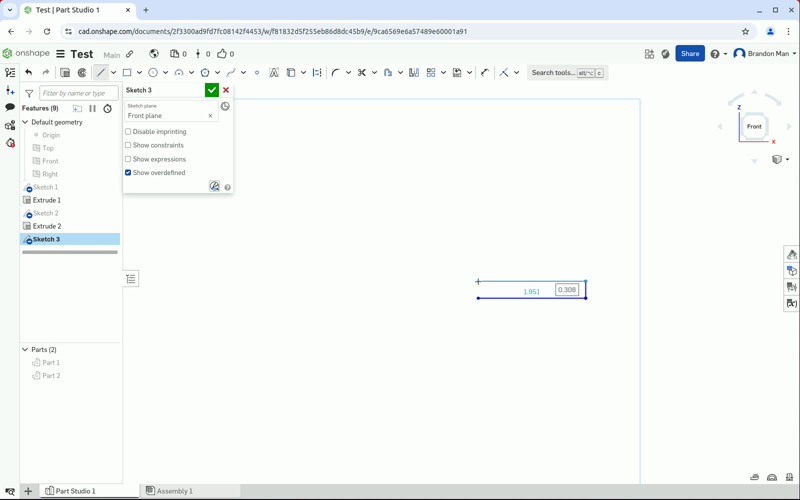
click(478, 281)
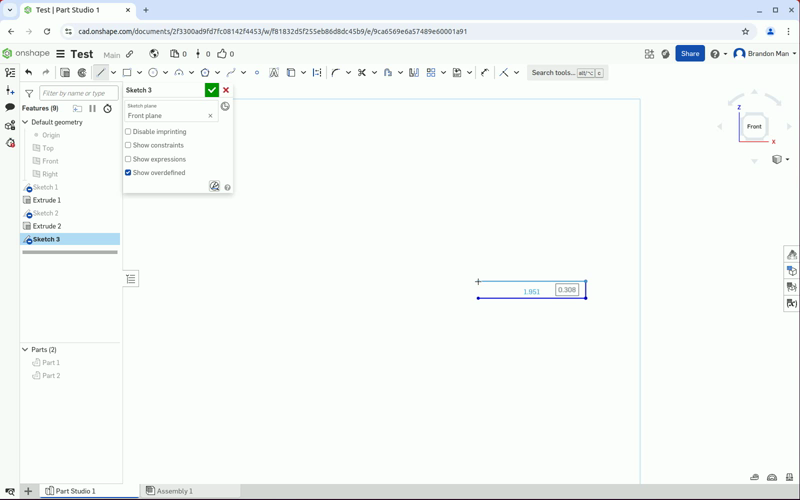
scroll(-6)
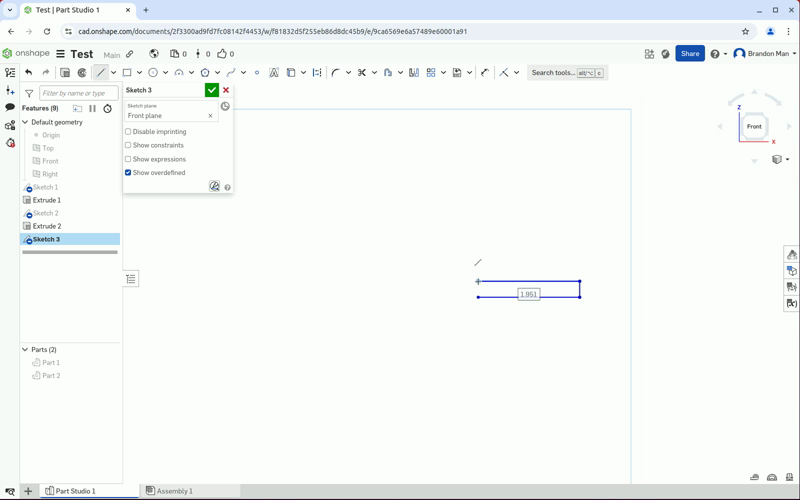
scroll(-6)
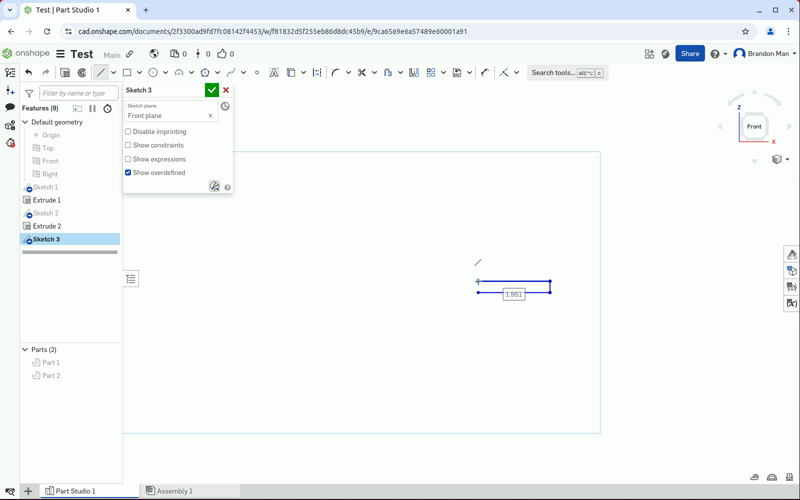
scroll(-6)
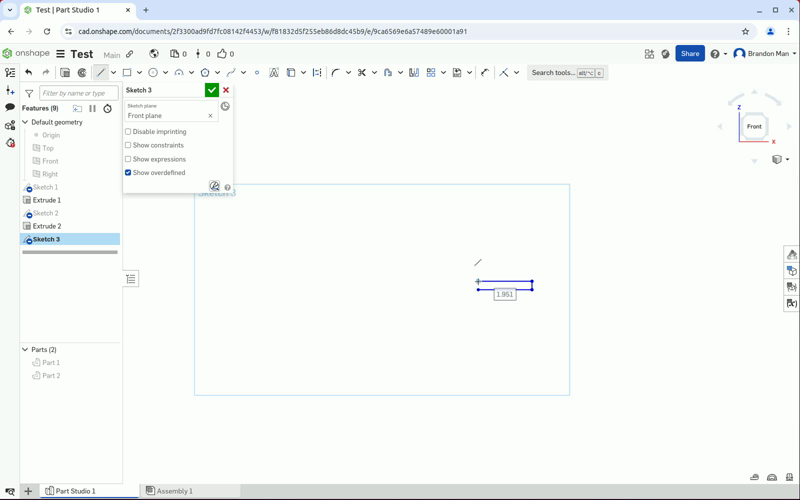
scroll(-6)
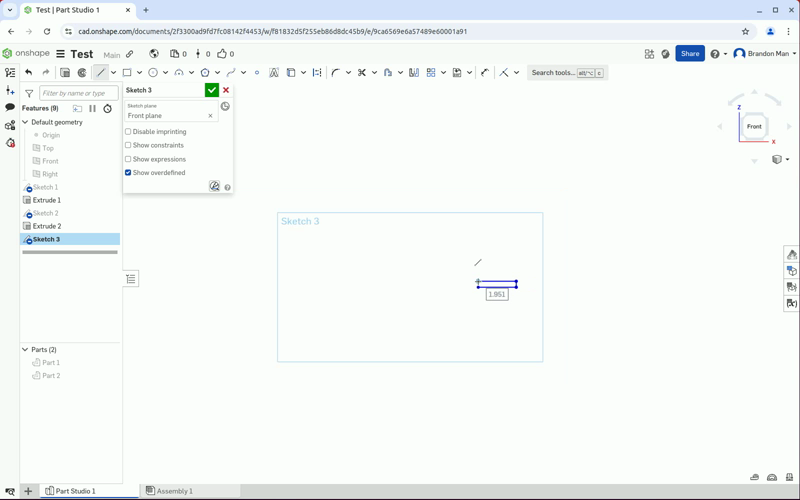
scroll(-6)
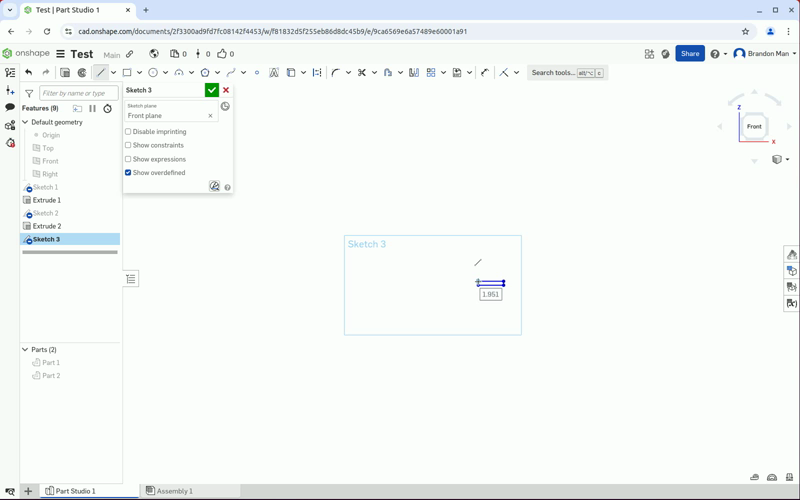
scroll(-6)
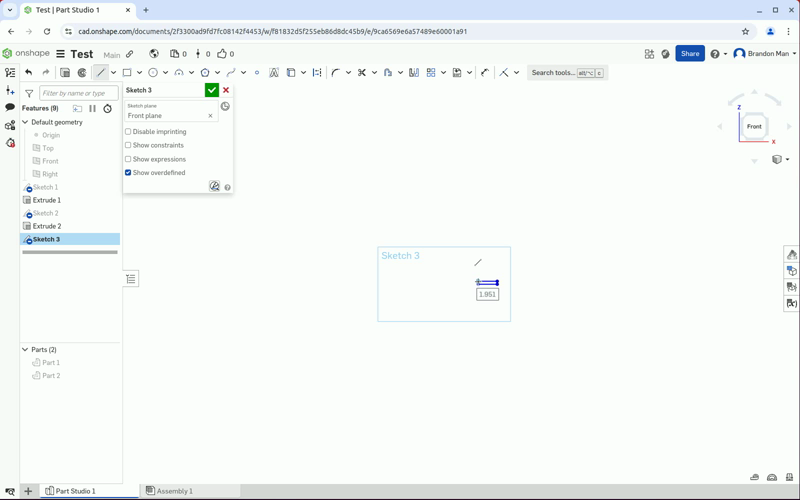
scroll(-6)
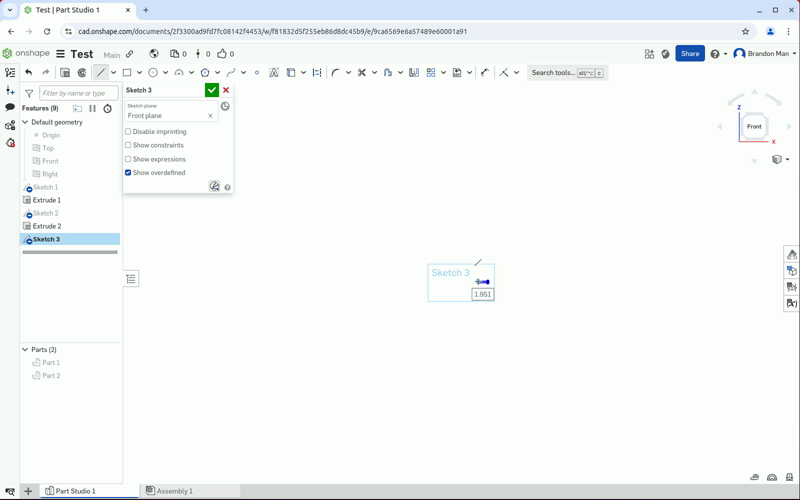
key_up(shift)
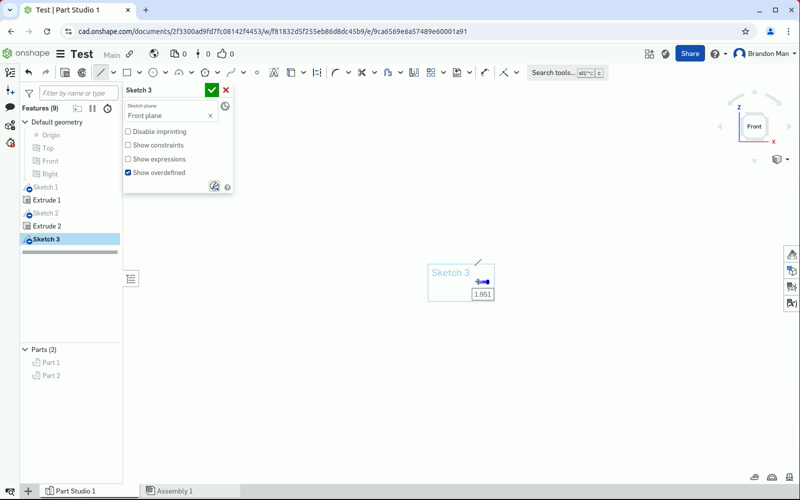
mouse_move(508, 281)
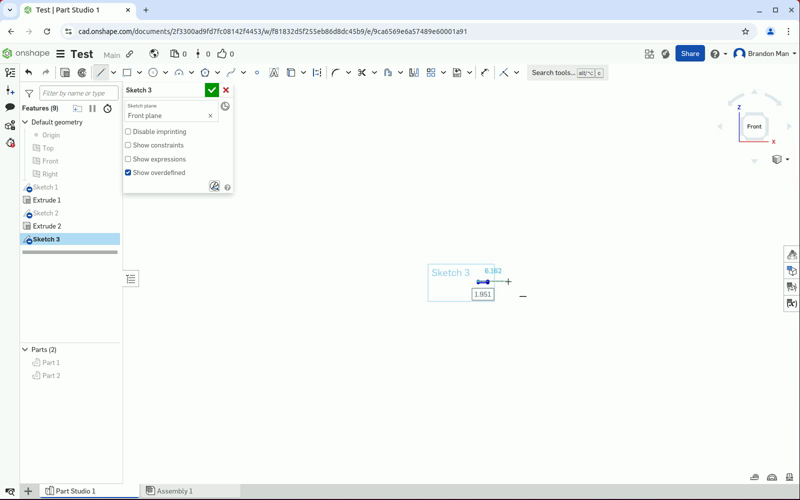
key_down(shift)
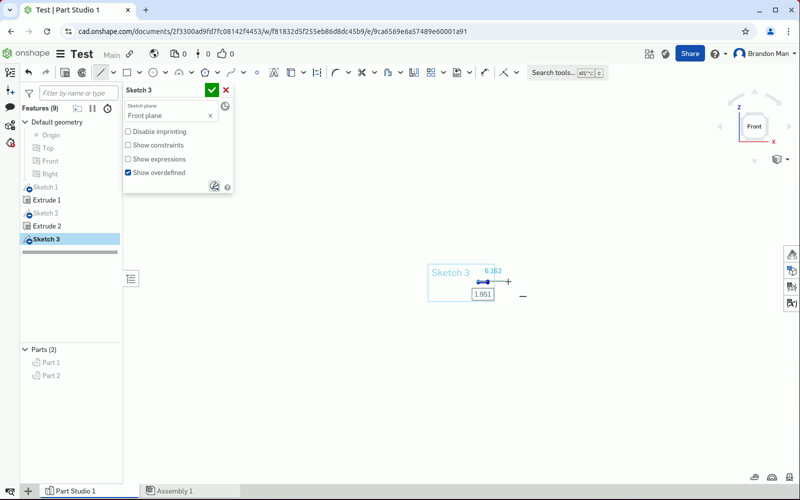
mouse_move(478, 282)
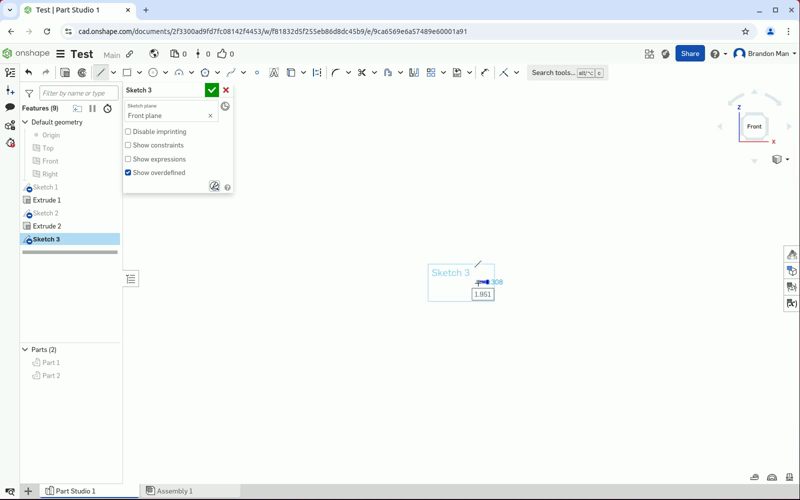
scroll(6)
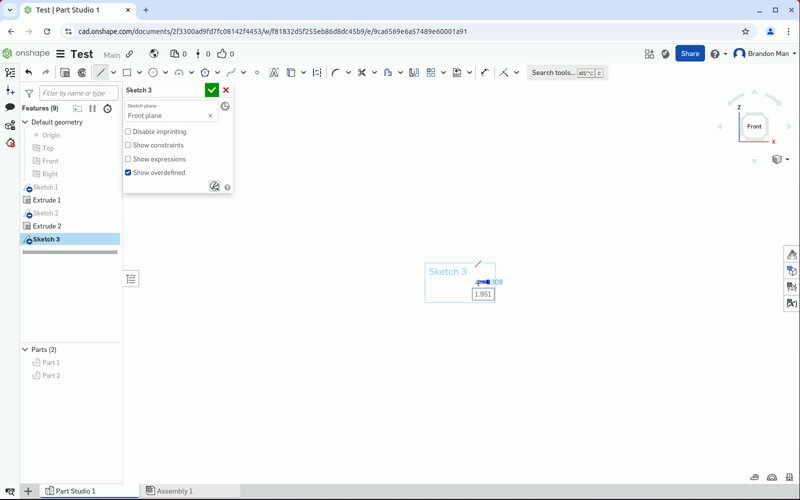
scroll(6)
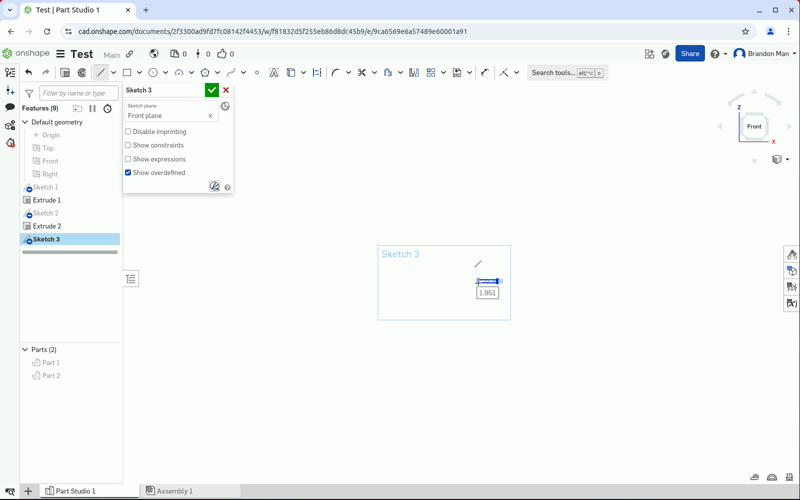
scroll(6)
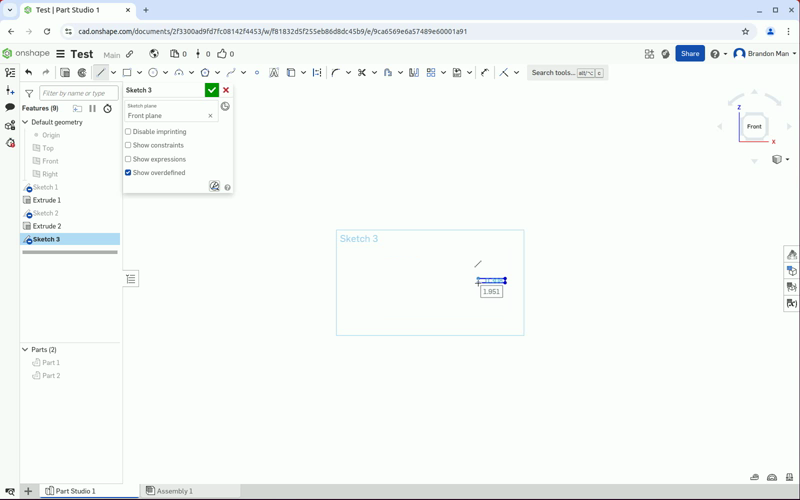
scroll(6)
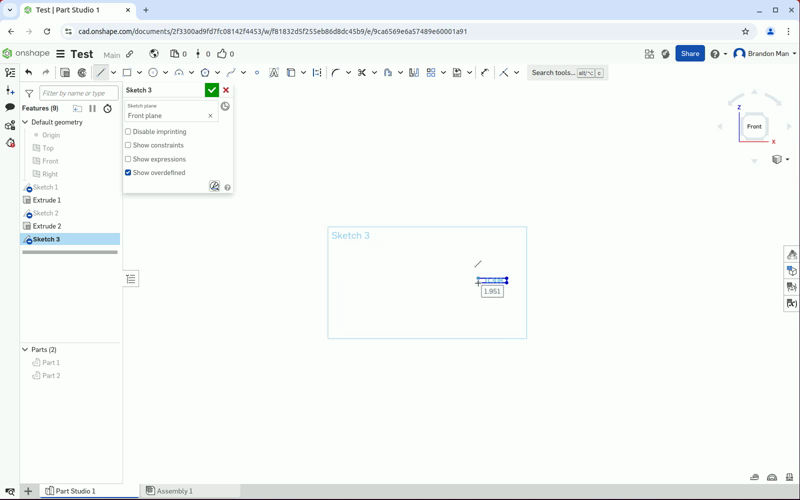
scroll(6)
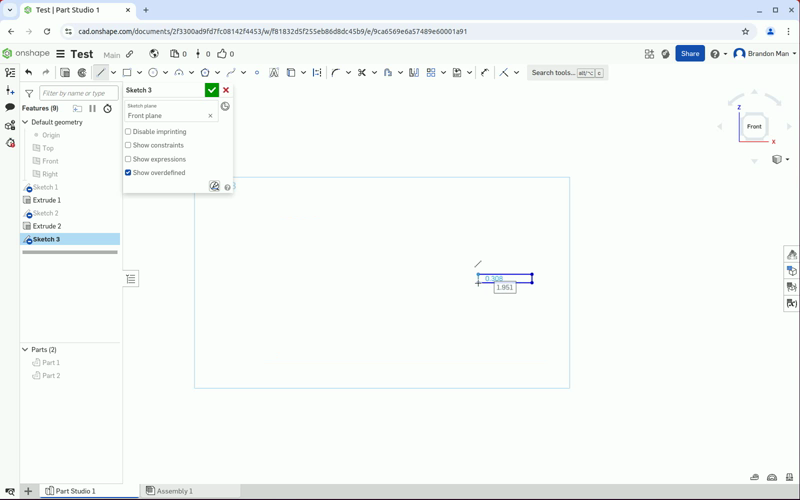
scroll(6)
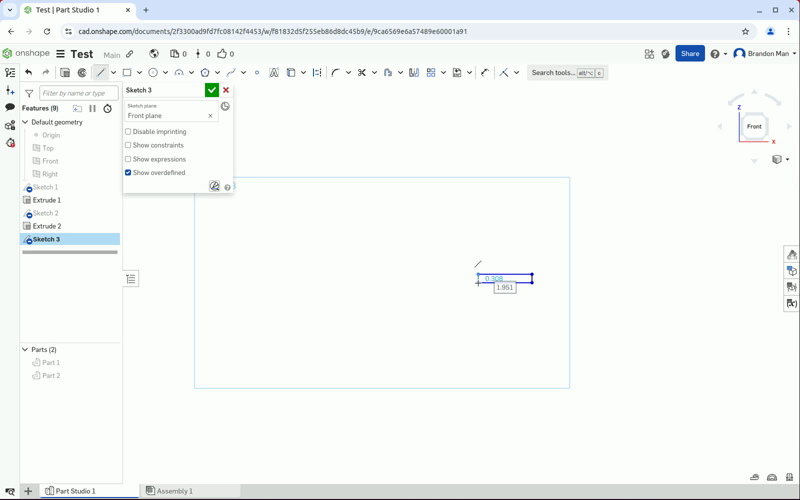
scroll(6)
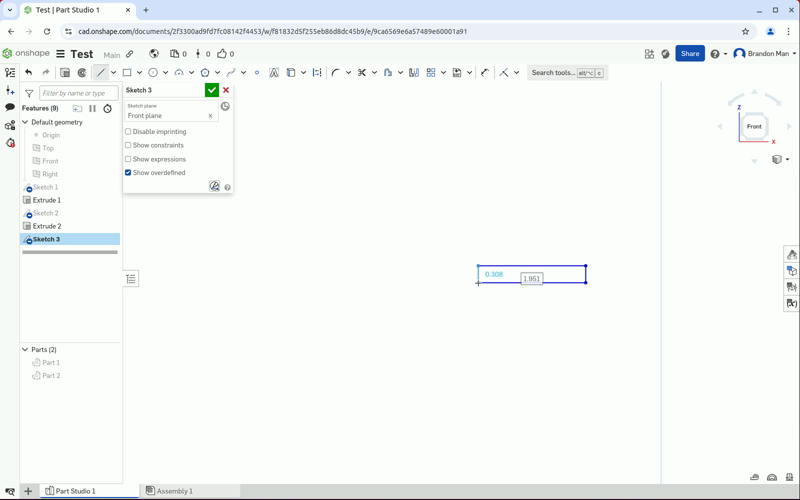
key_up(shift)
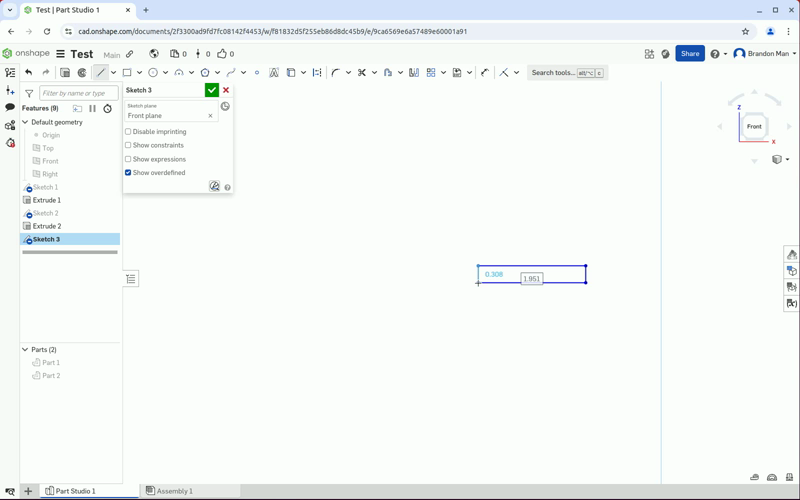
click(478, 282)
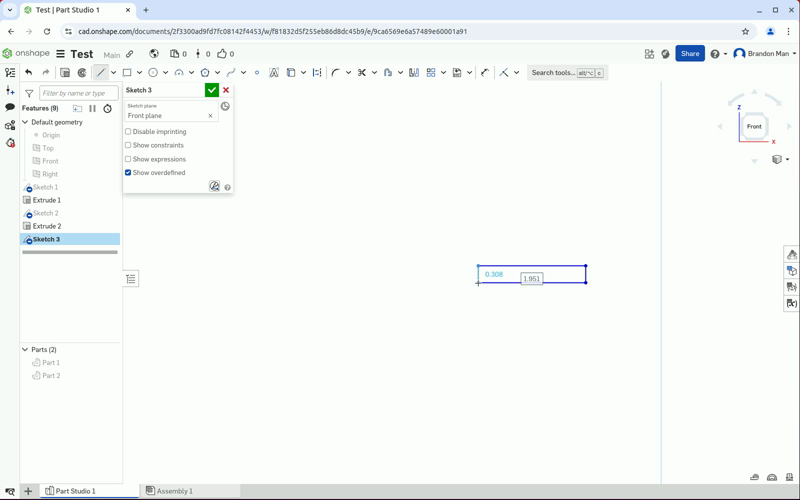
scroll(-6)
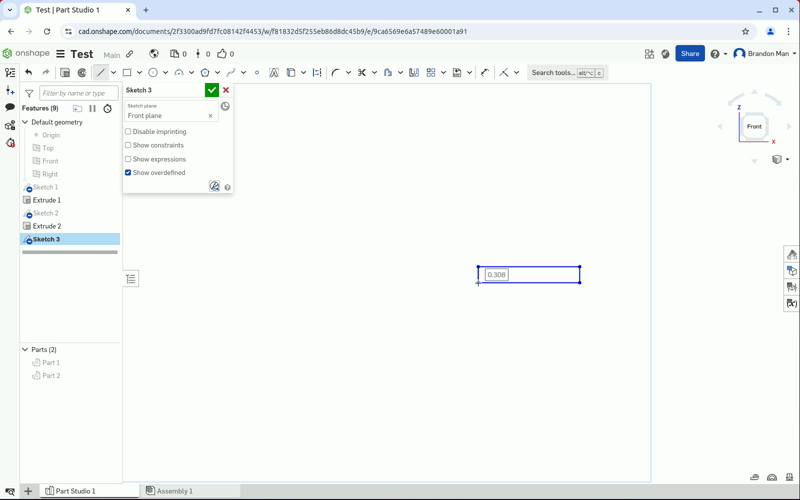
scroll(-6)
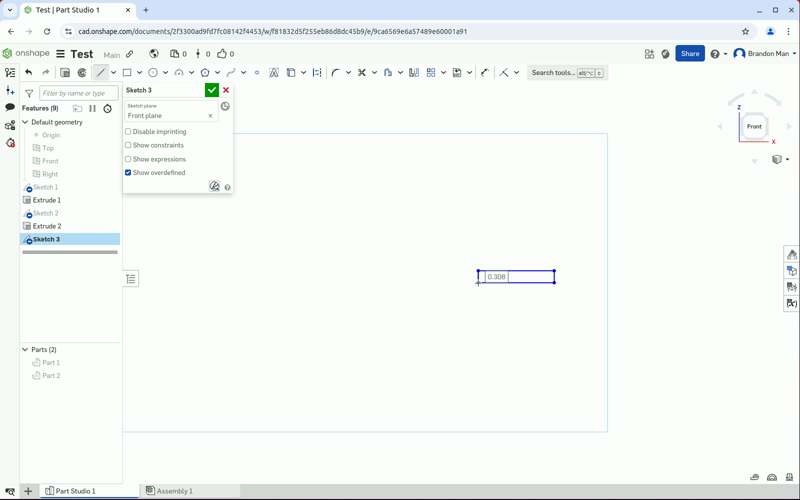
scroll(-6)
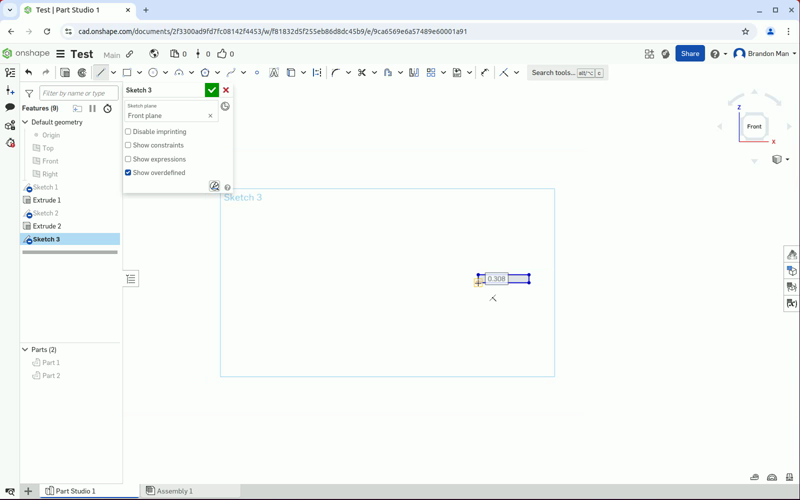
scroll(-6)
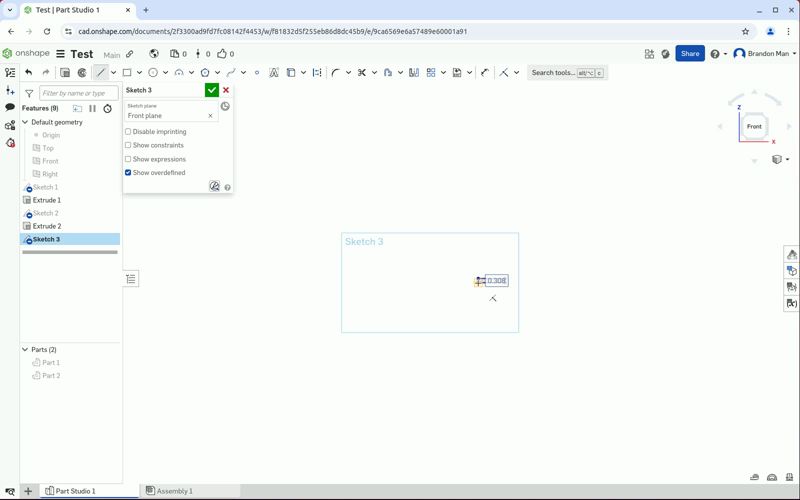
scroll(-6)
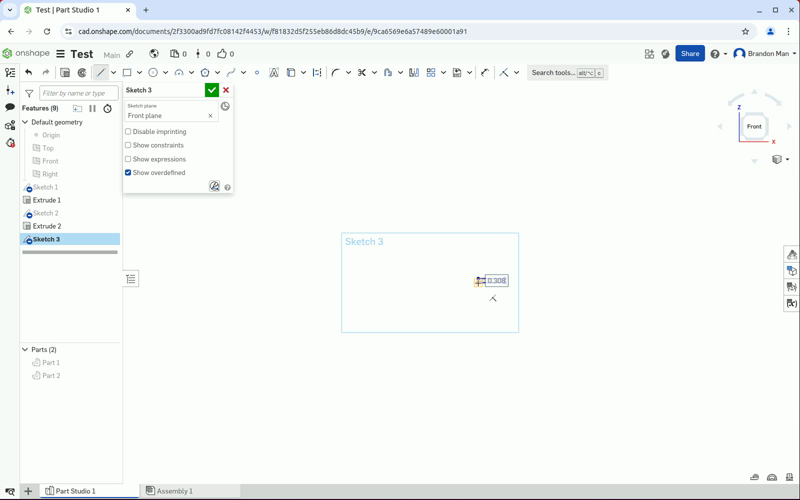
scroll(-6)
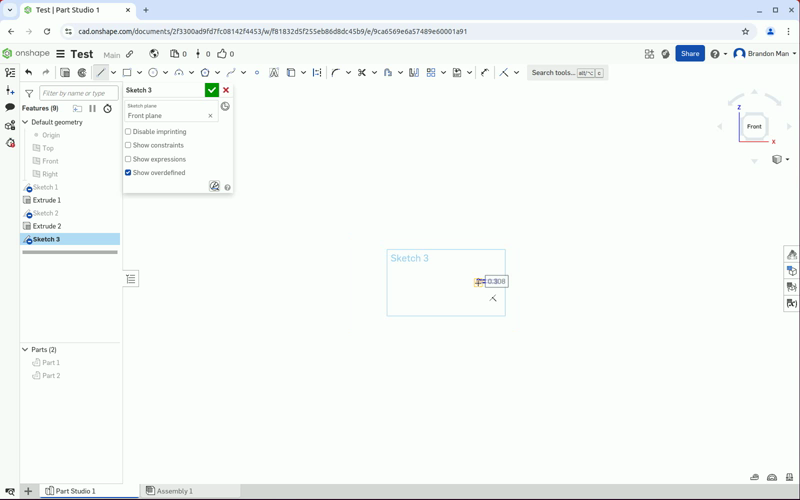
scroll(-6)
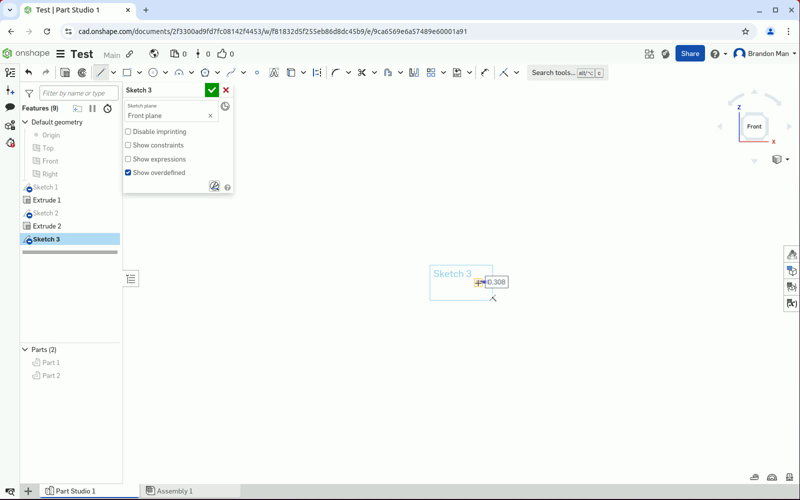
key(esc)
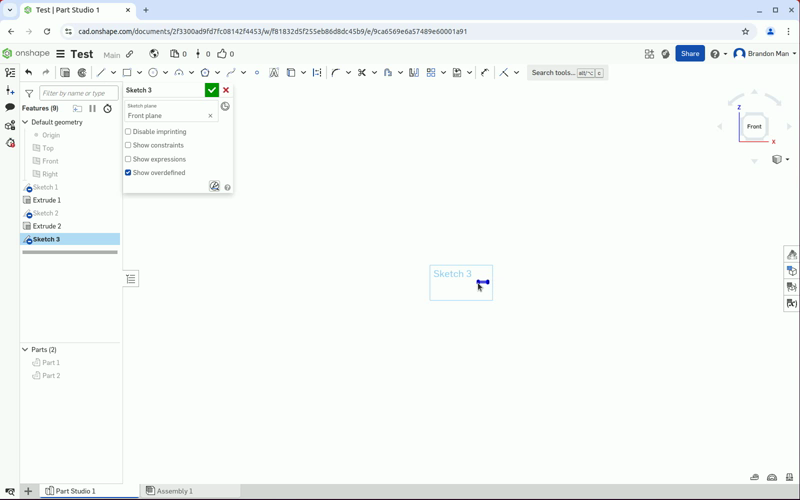
mouse_move(485, 282)
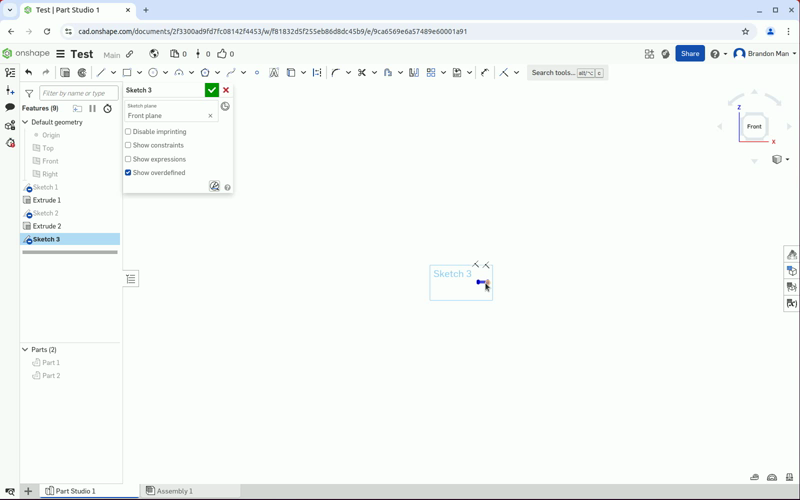
scroll(6)
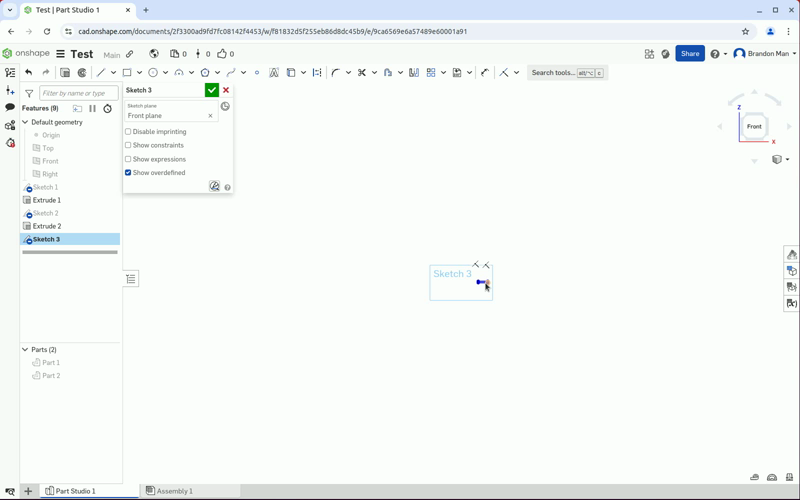
scroll(6)
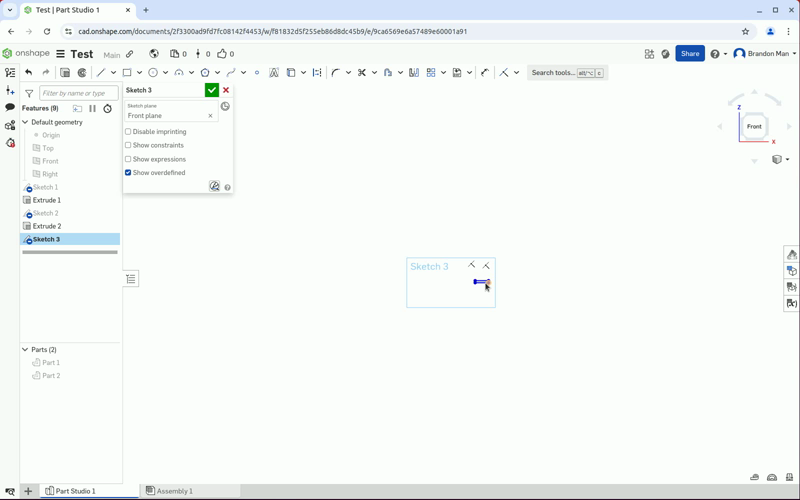
scroll(6)
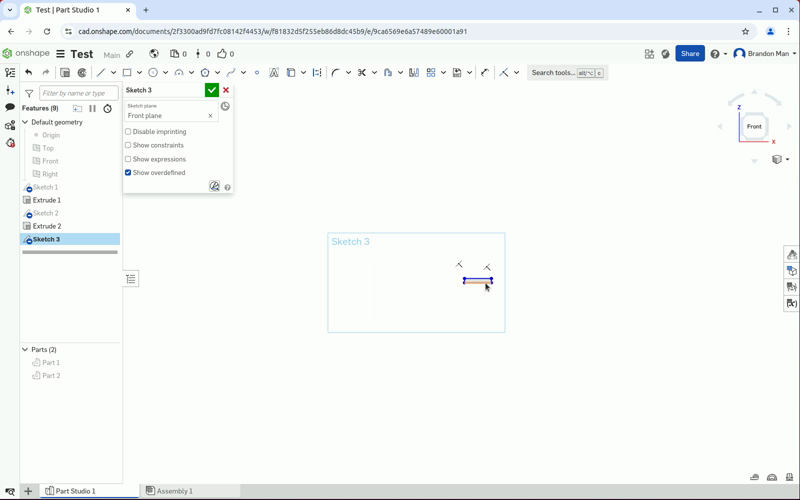
scroll(6)
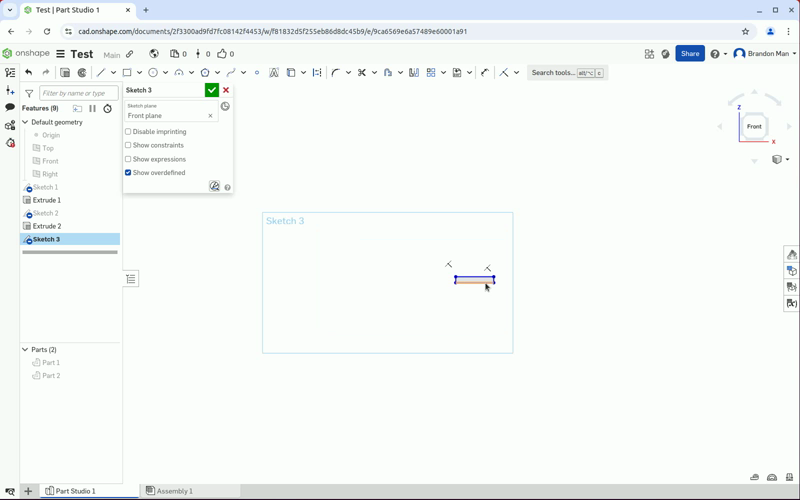
scroll(6)
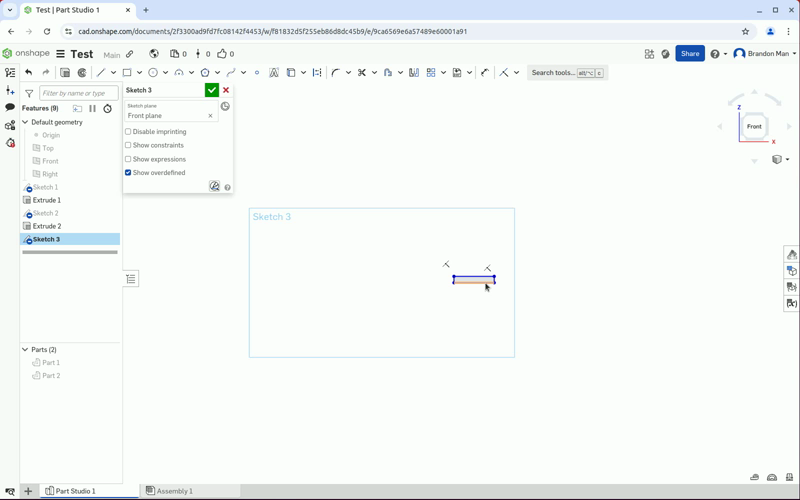
scroll(6)
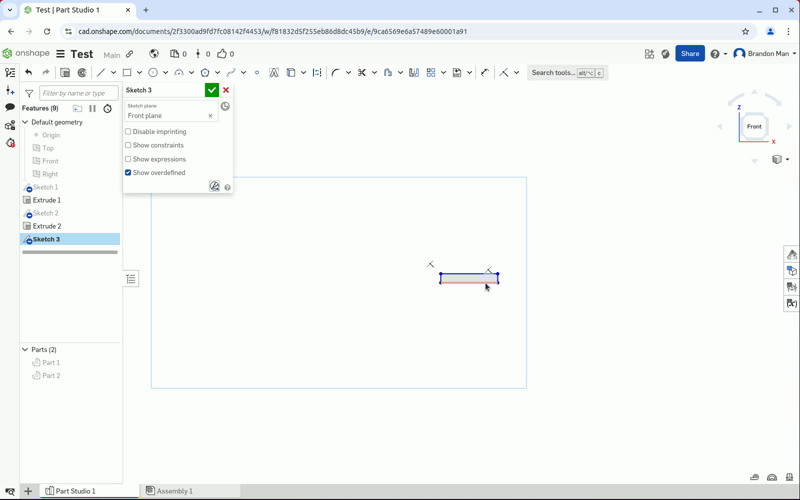
scroll(6)
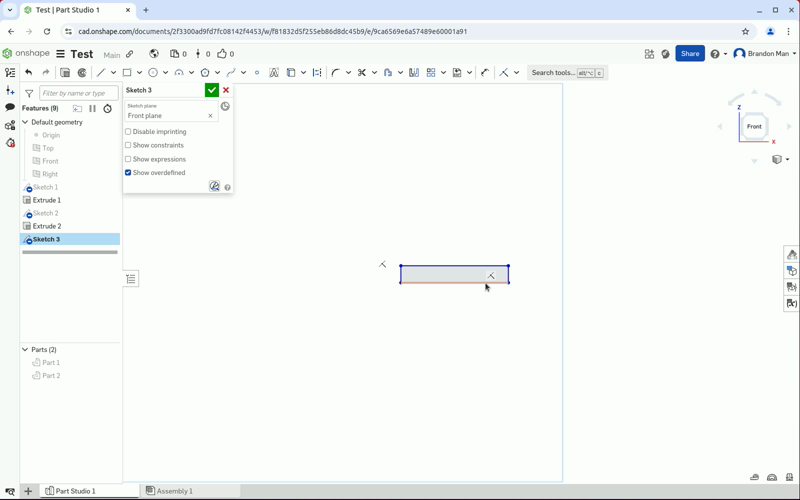
click(485, 282)
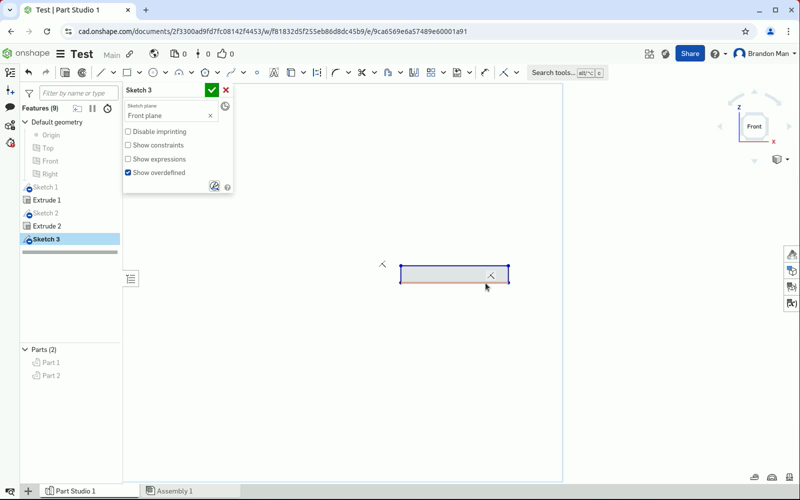
scroll(-6)
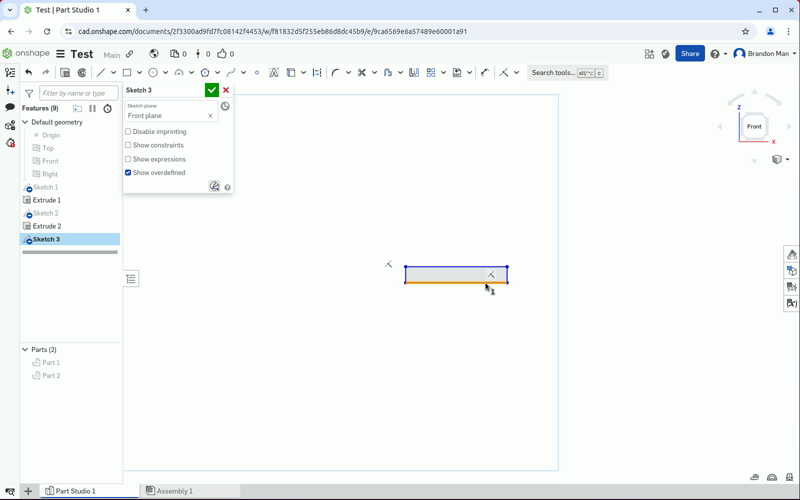
scroll(-6)
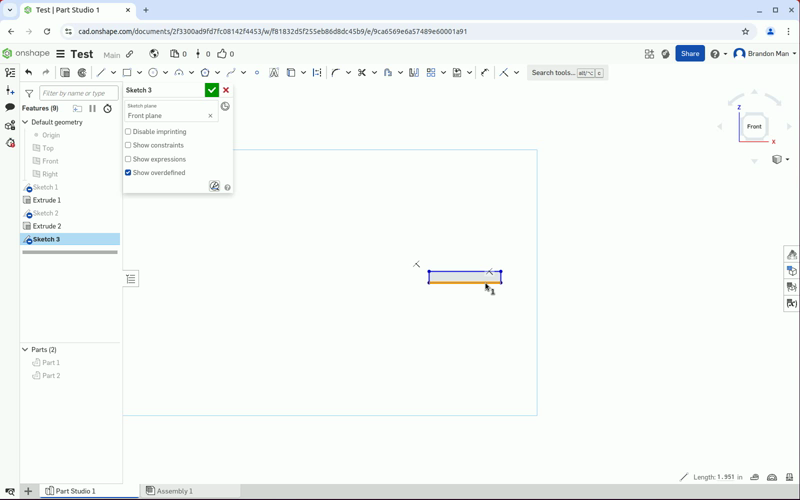
scroll(-6)
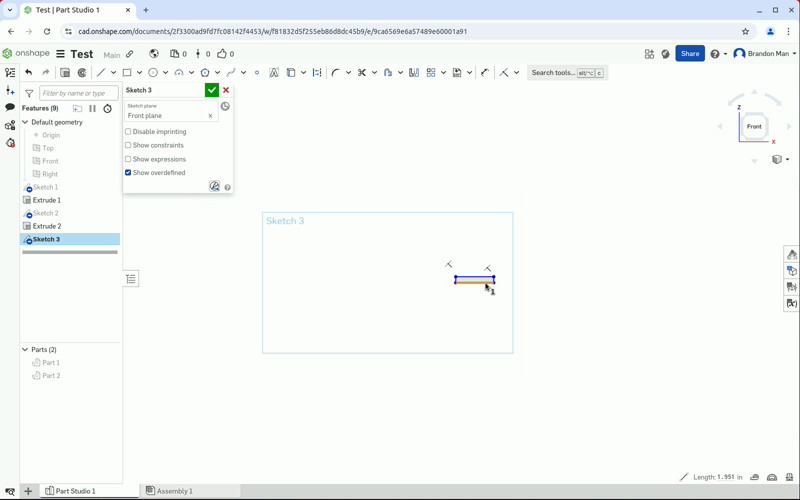
scroll(-6)
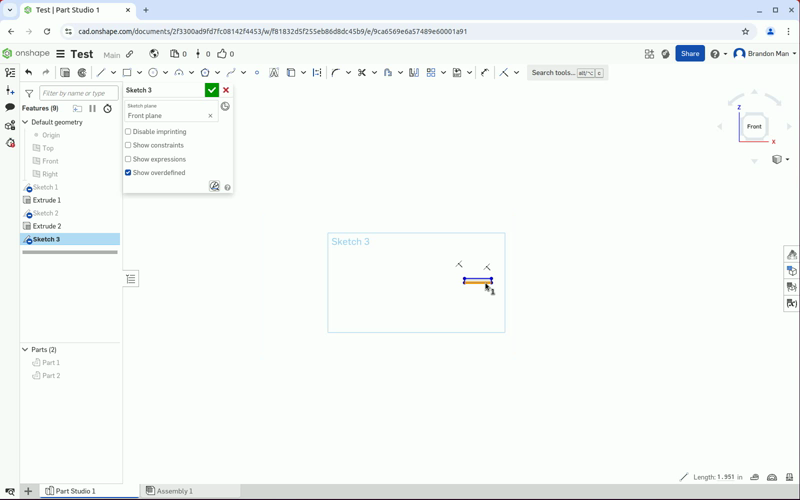
scroll(-6)
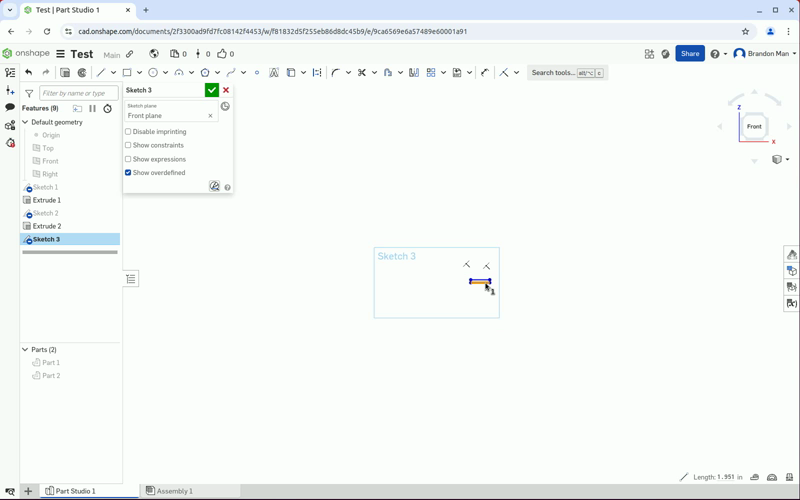
scroll(-6)
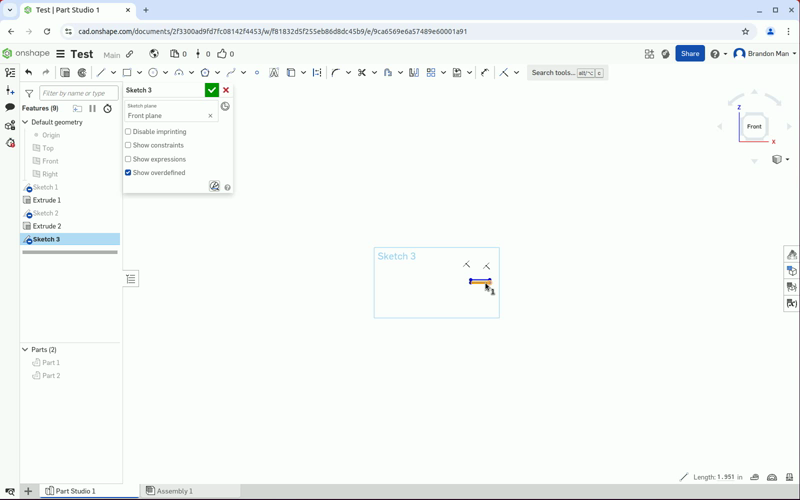
scroll(-6)
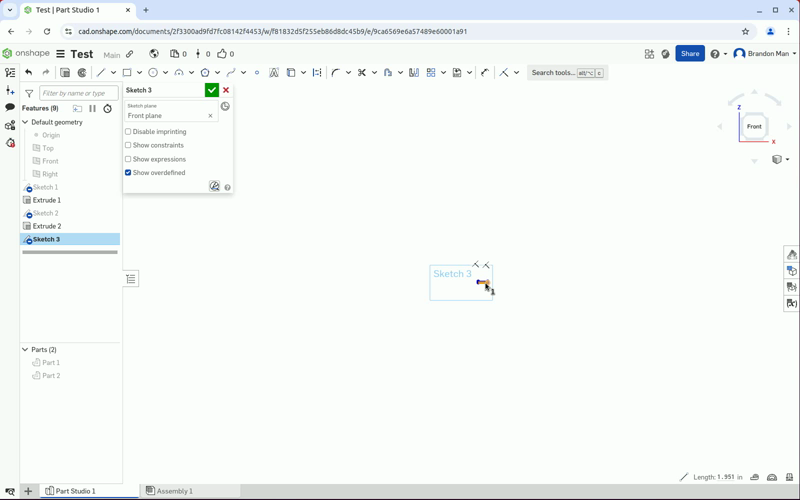
mouse_move(73, 352)
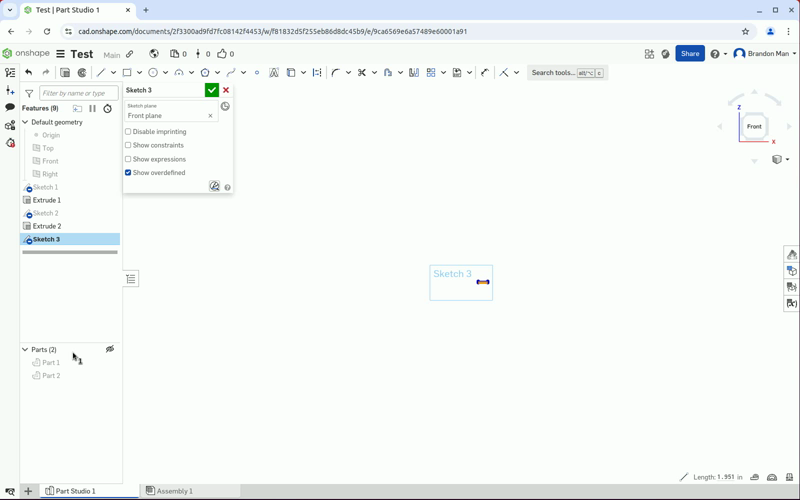
key(shift+y)
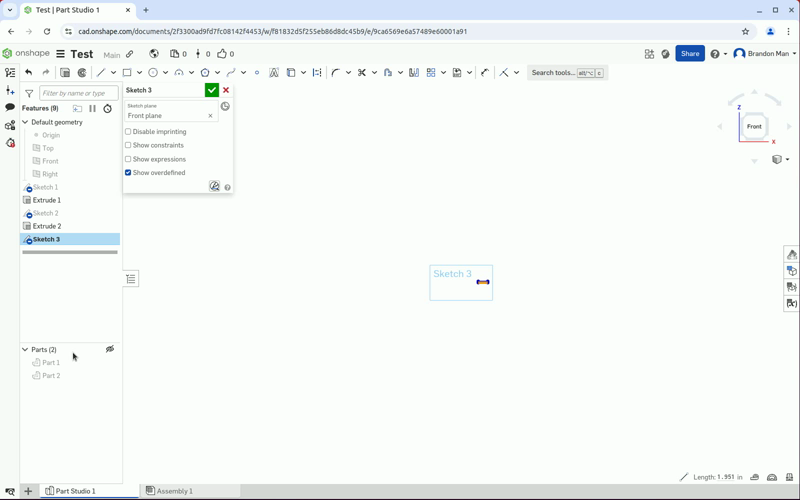
key(shift+e)
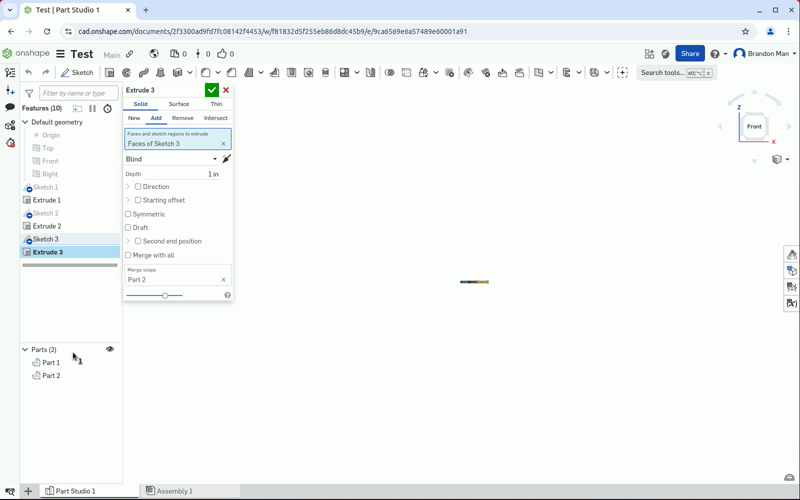
mouse_move(143, 106)
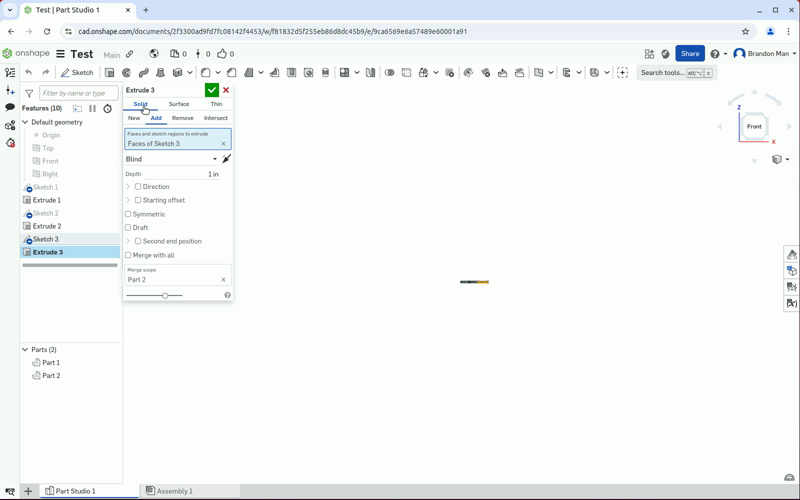
click(143, 106)
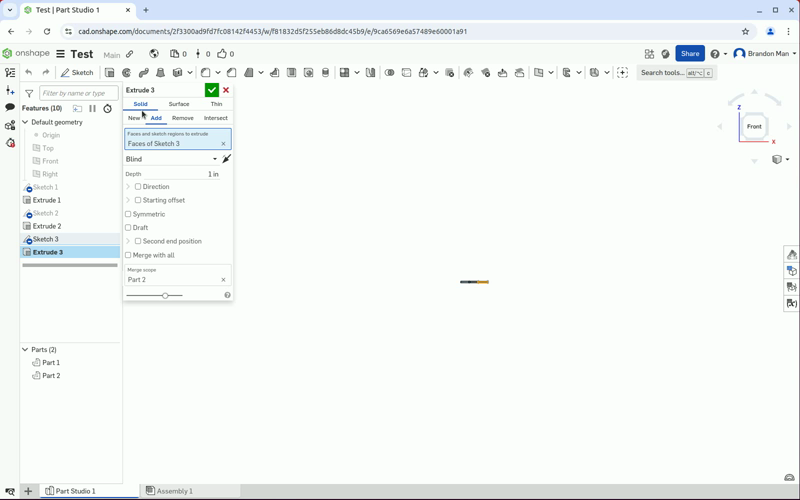
mouse_move(137, 120)
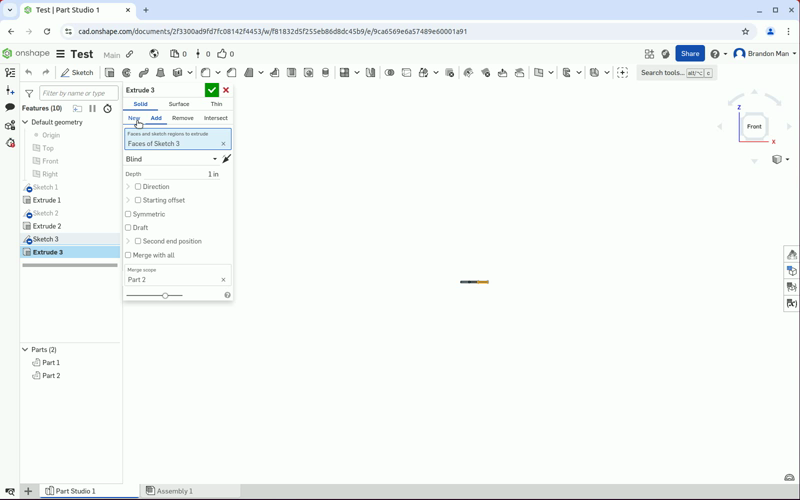
click(137, 120)
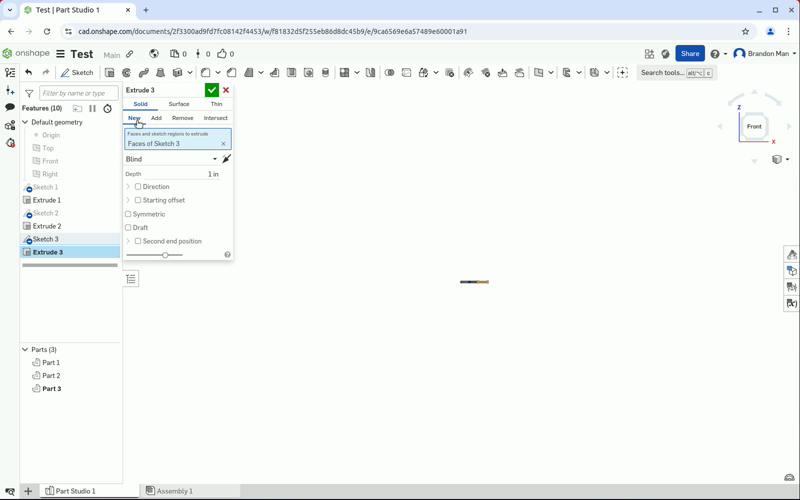
key(tab, 4)
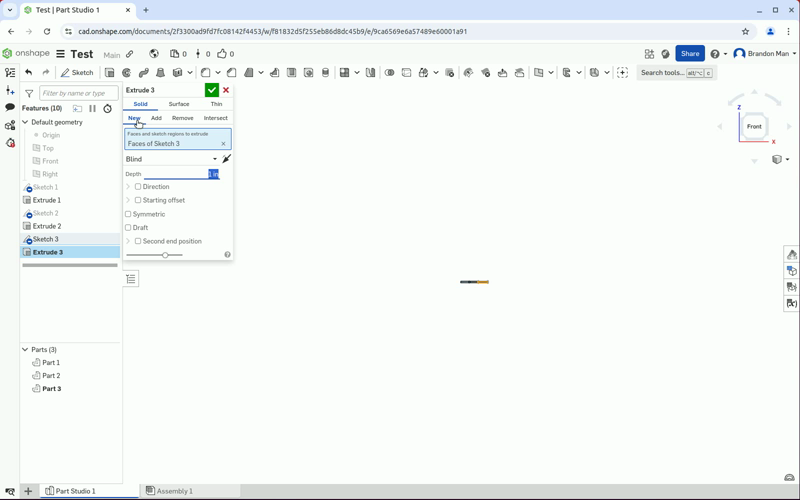
text(23.108)
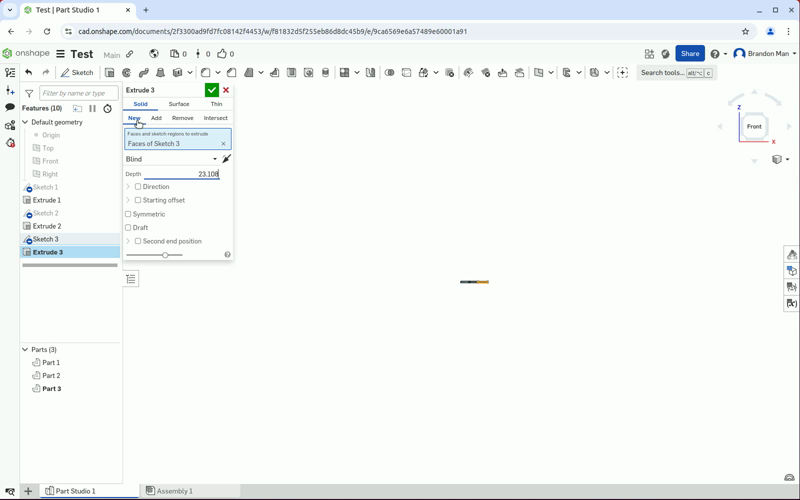
key(enter)
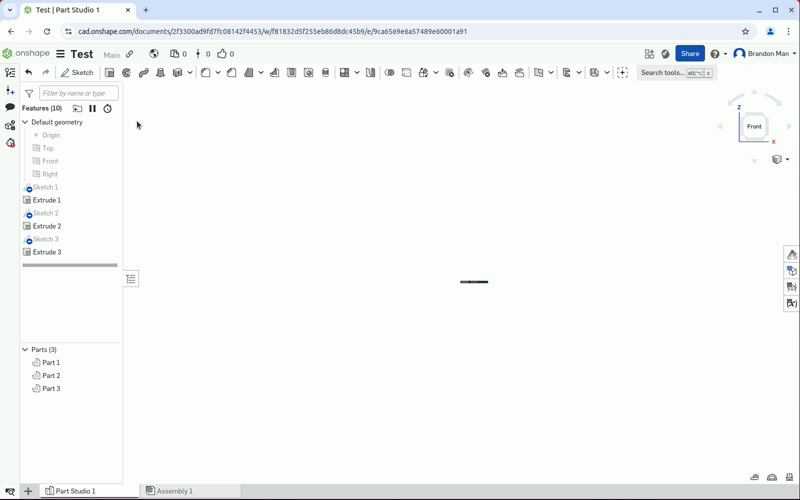
key(shift+h)
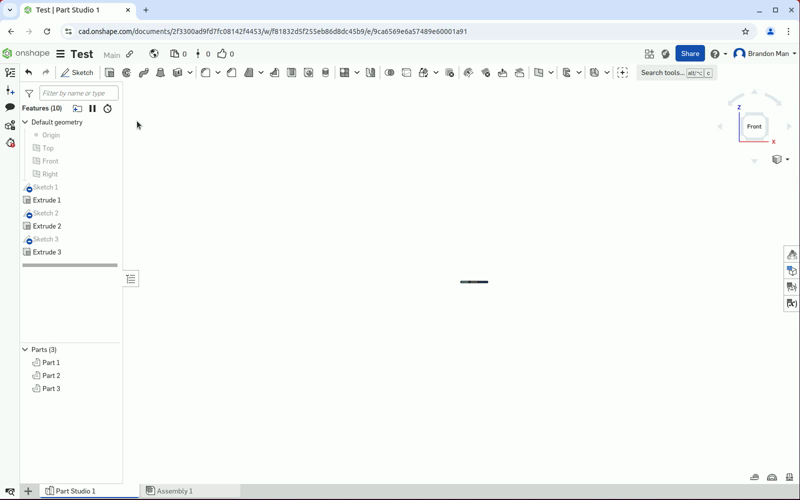
key(shift+h)
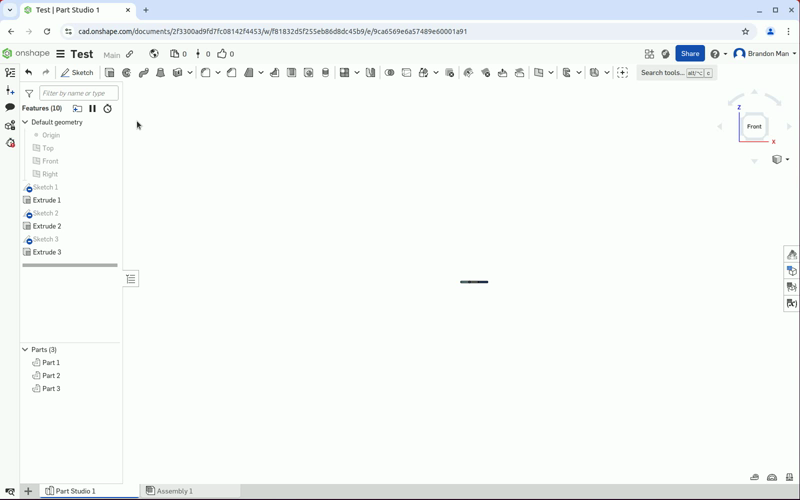
mouse_move(73, 189)
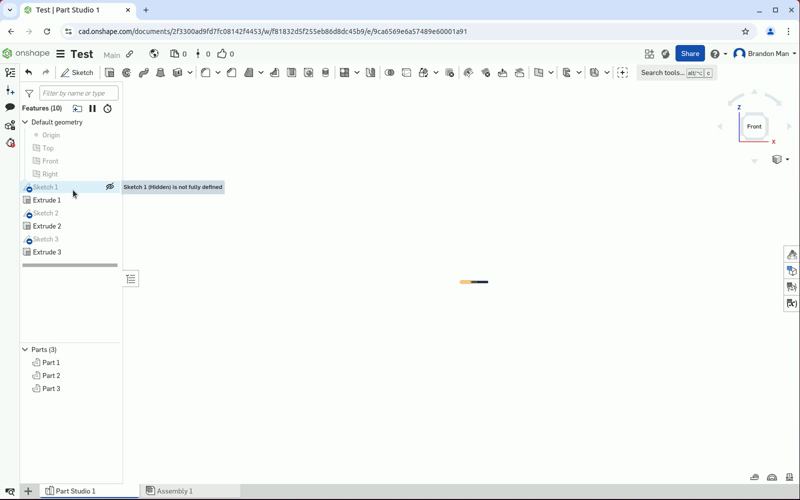
click(73, 189)
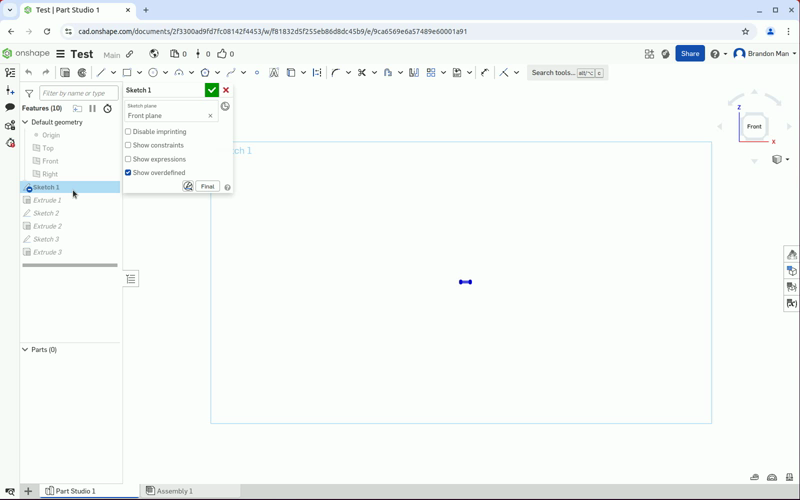
mouse_move(229, 92)
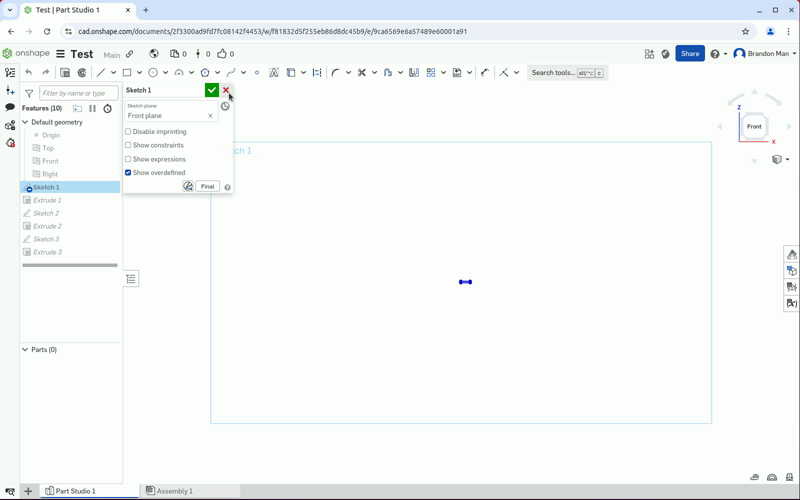
click(229, 92)
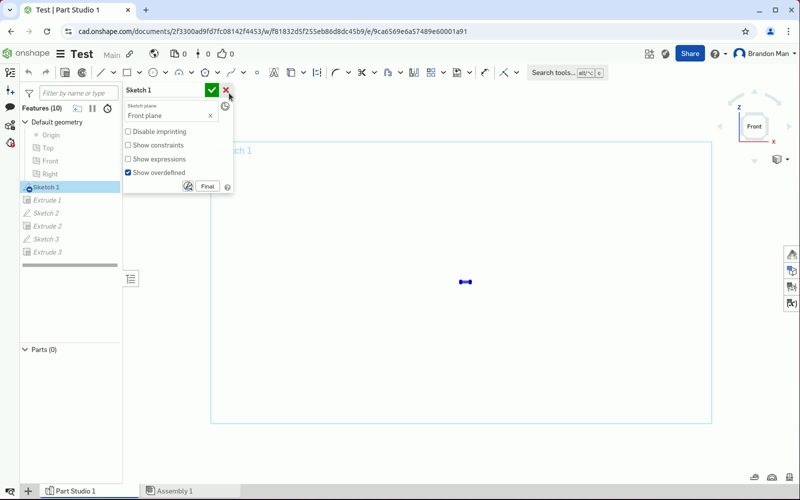
key(shift+s)
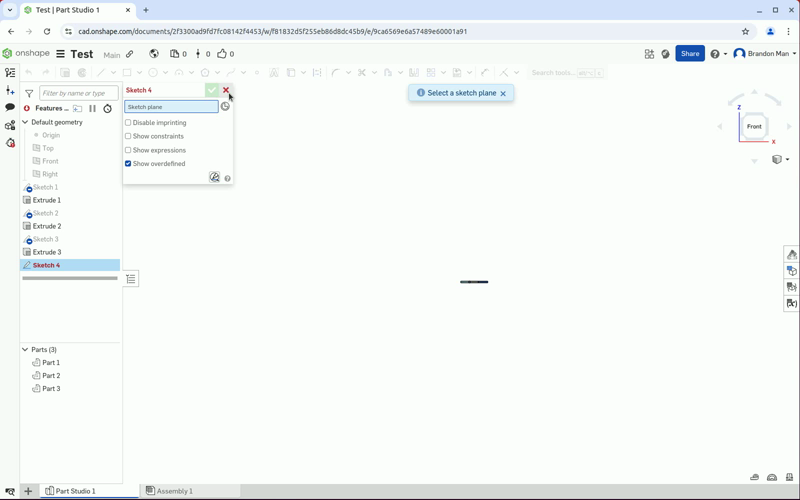
mouse_move(73, 163)
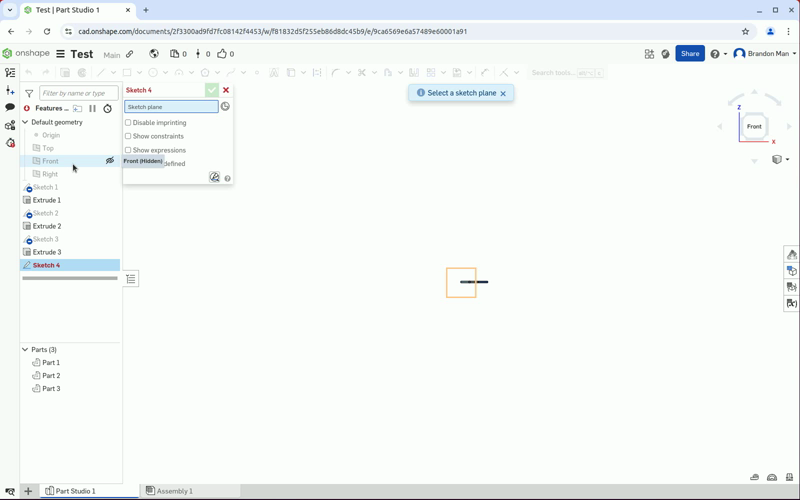
click(73, 163)
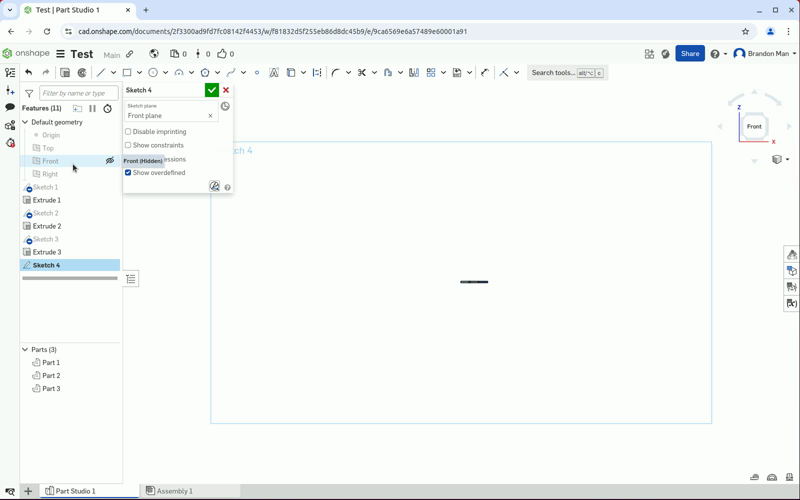
mouse_move(73, 352)
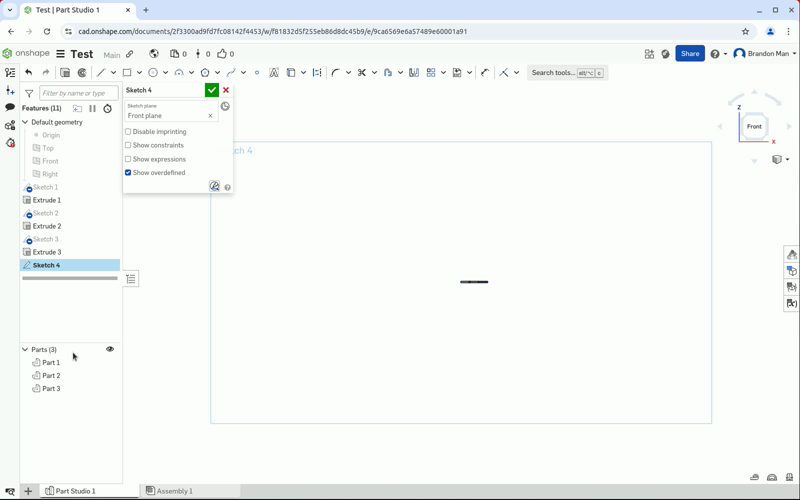
key(y)
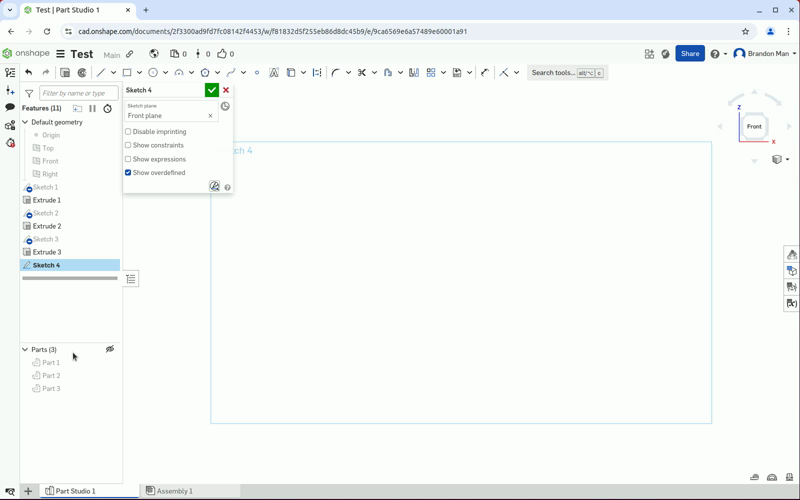
key(l)
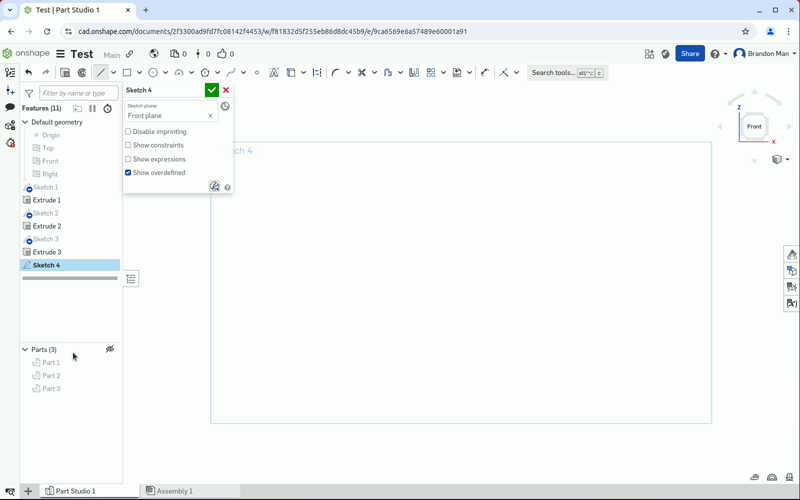
key_down(shift)
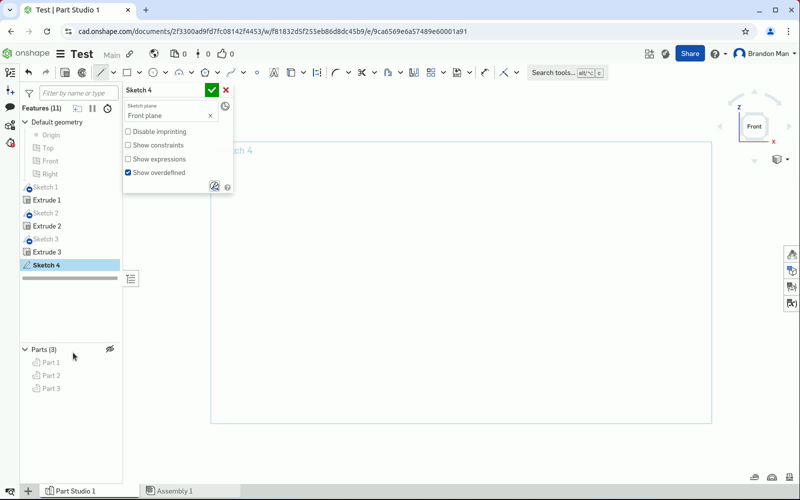
mouse_move(452, 282)
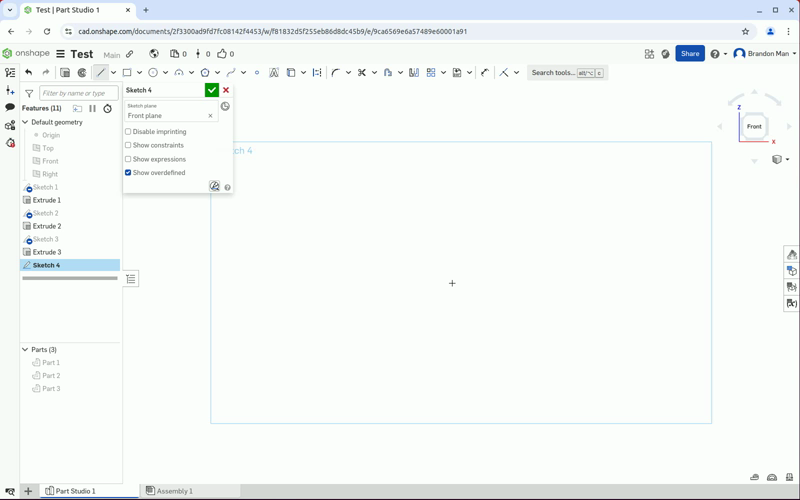
click(452, 282)
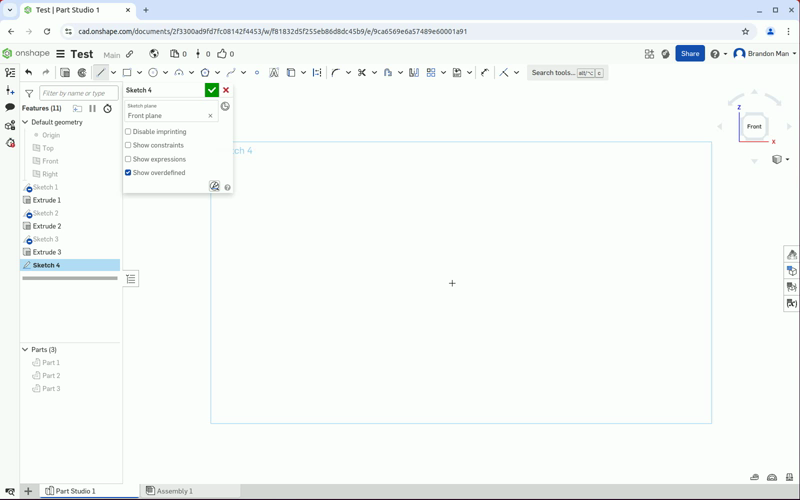
key_up(shift)
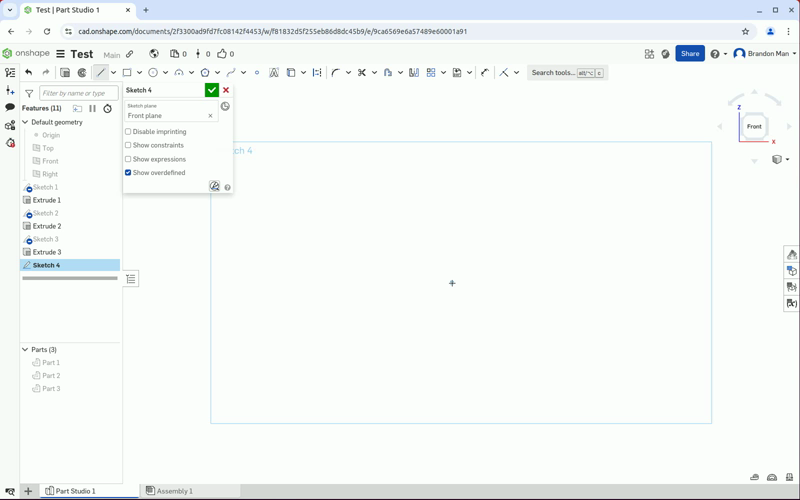
key_down(shift)
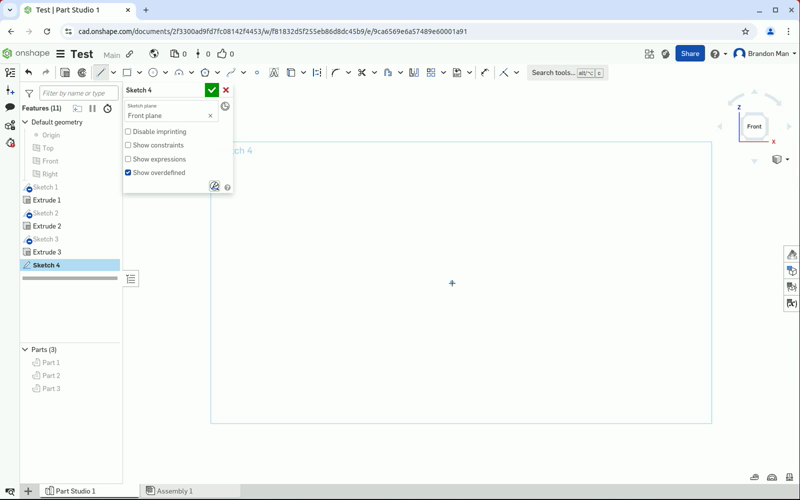
mouse_move(482, 282)
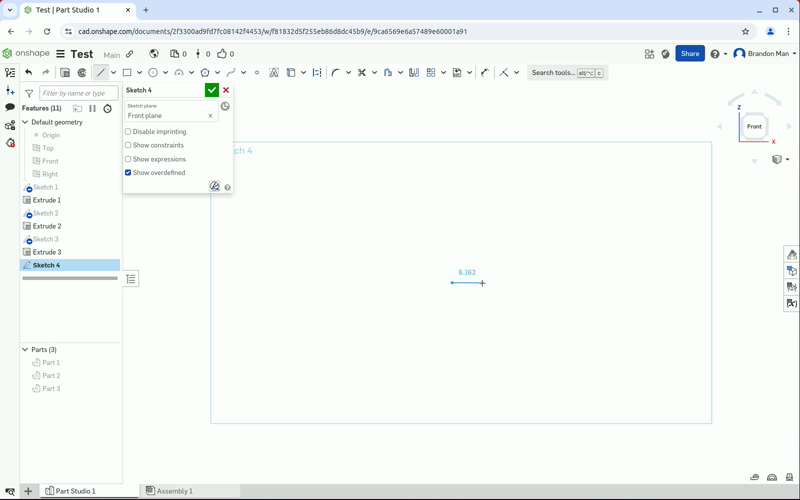
mouse_move(461, 282)
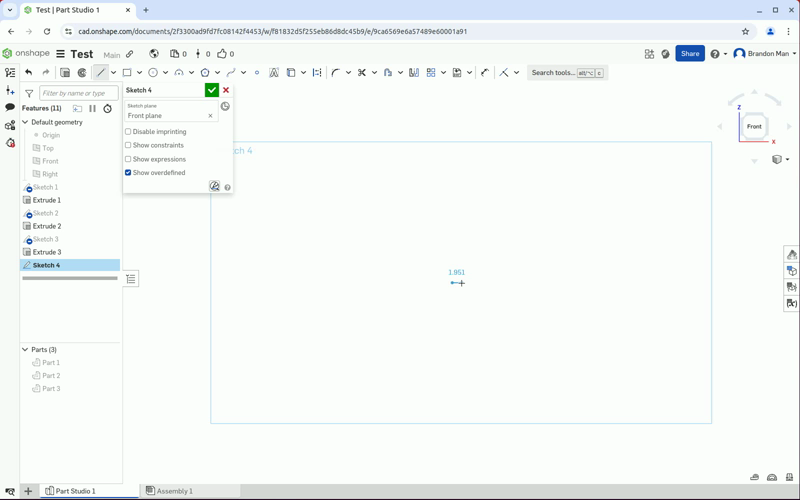
click(461, 282)
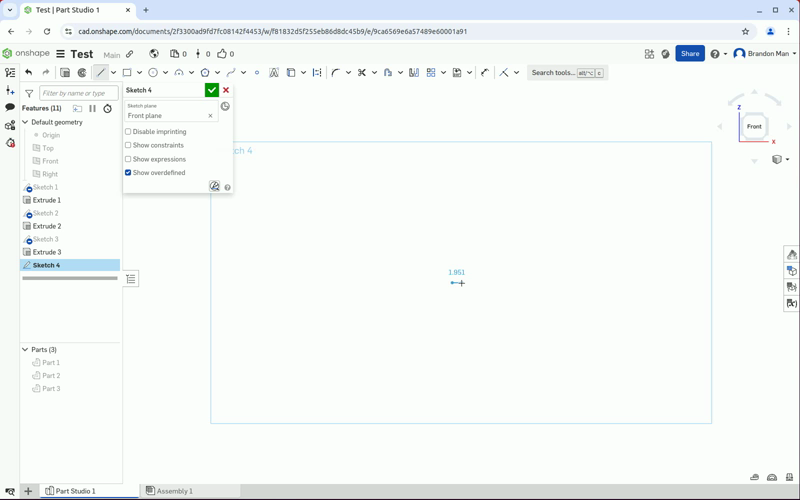
key_up(shift)
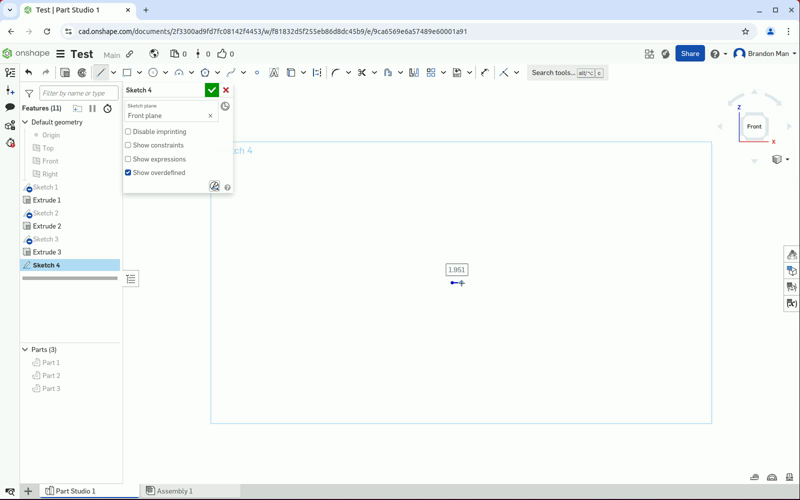
key_down(shift)
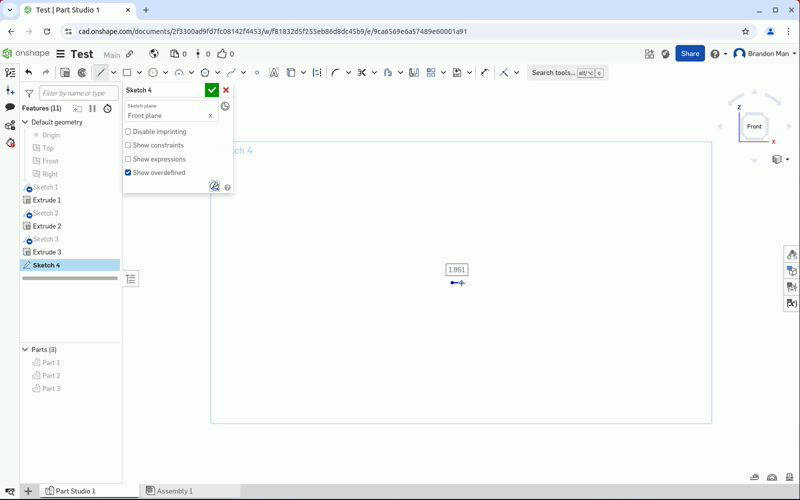
mouse_move(491, 282)
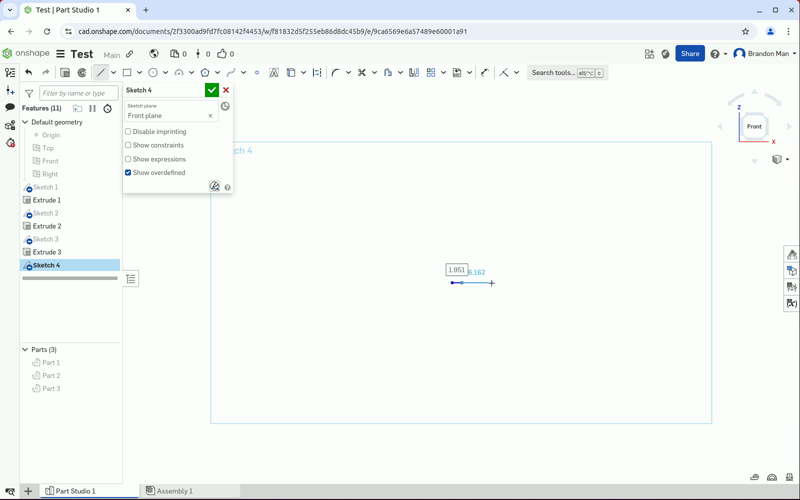
mouse_move(461, 281)
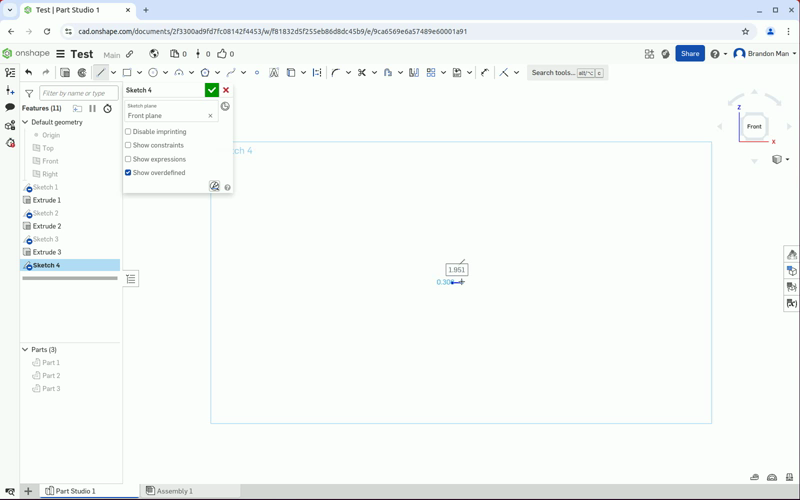
scroll(6)
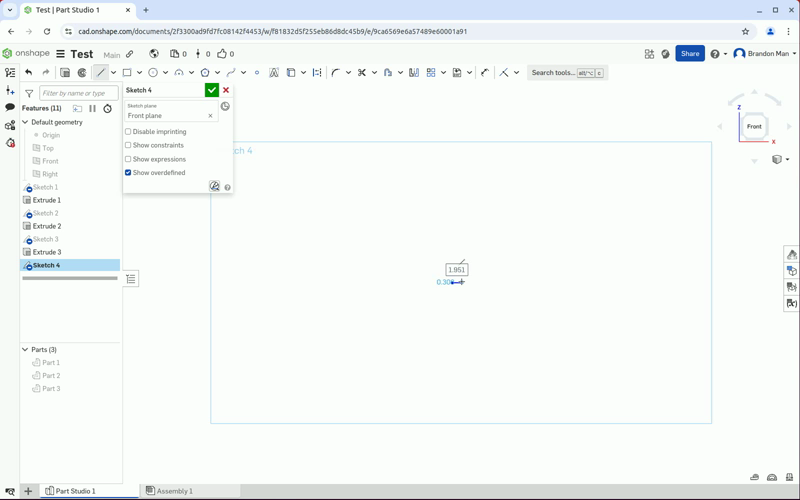
scroll(6)
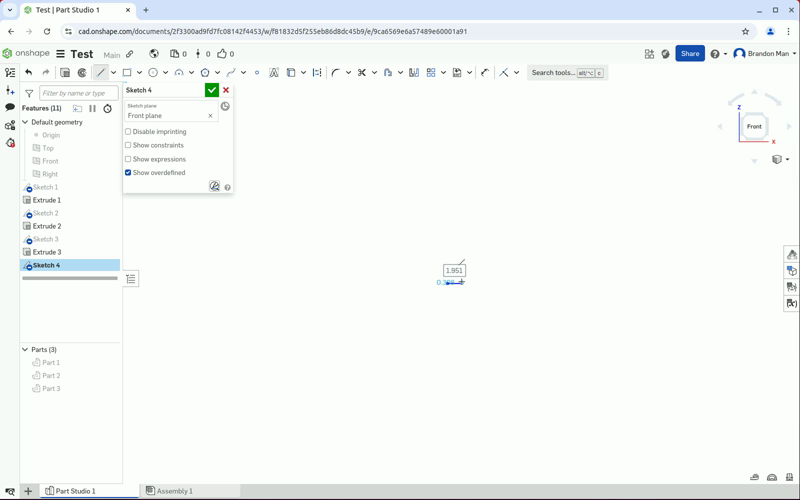
scroll(6)
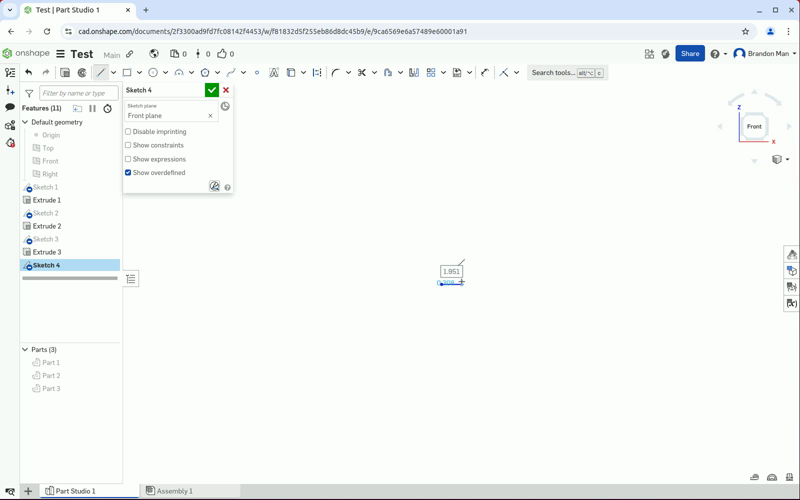
scroll(6)
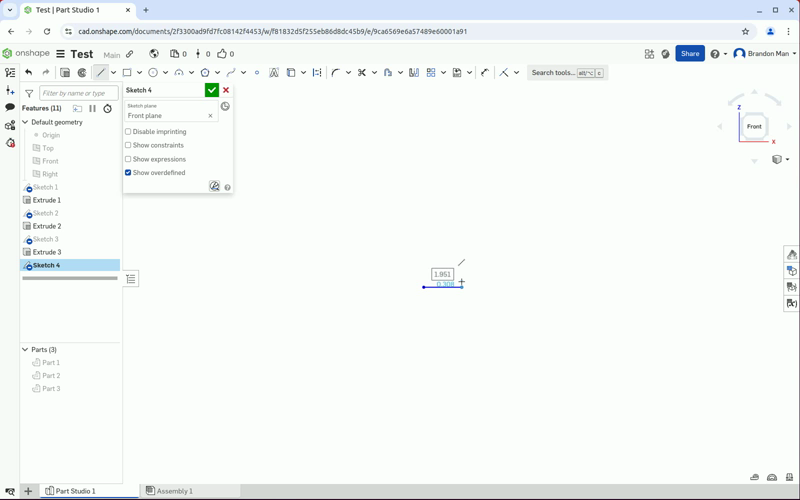
scroll(6)
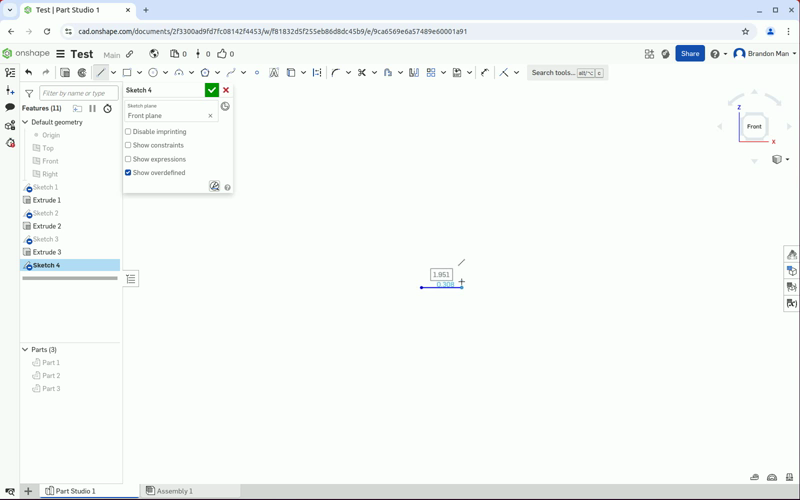
scroll(6)
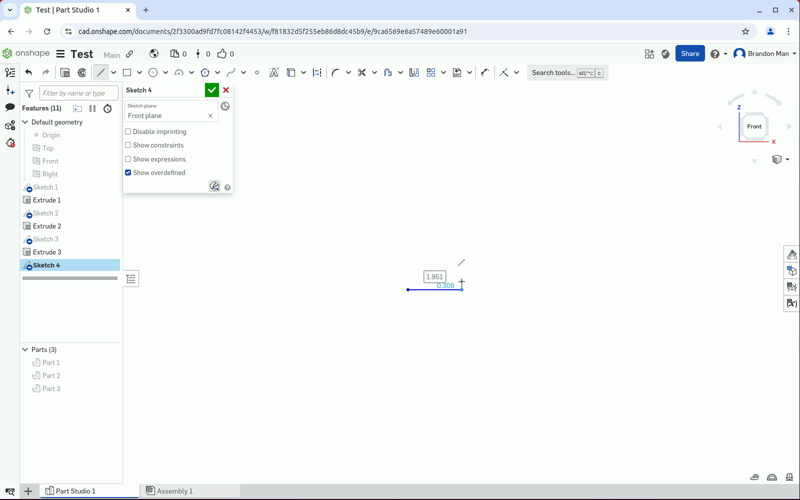
scroll(6)
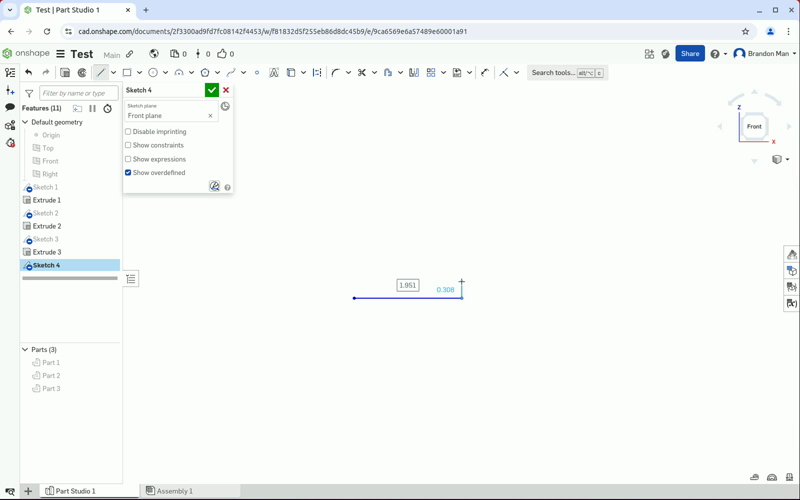
click(461, 281)
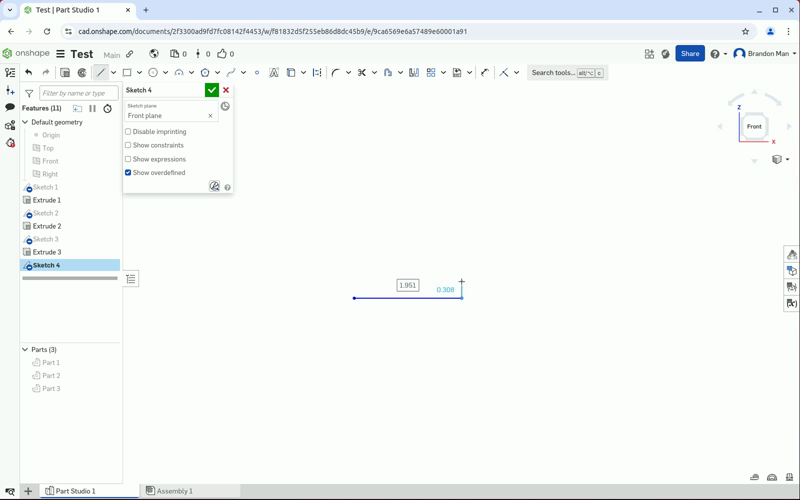
scroll(-6)
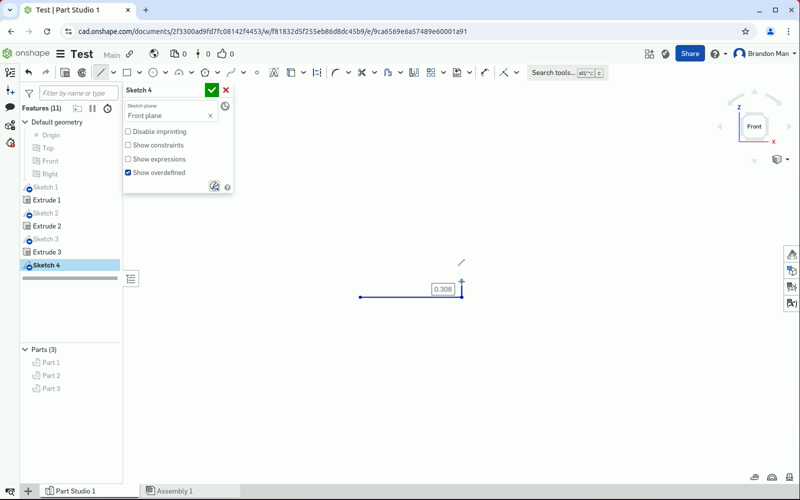
scroll(-6)
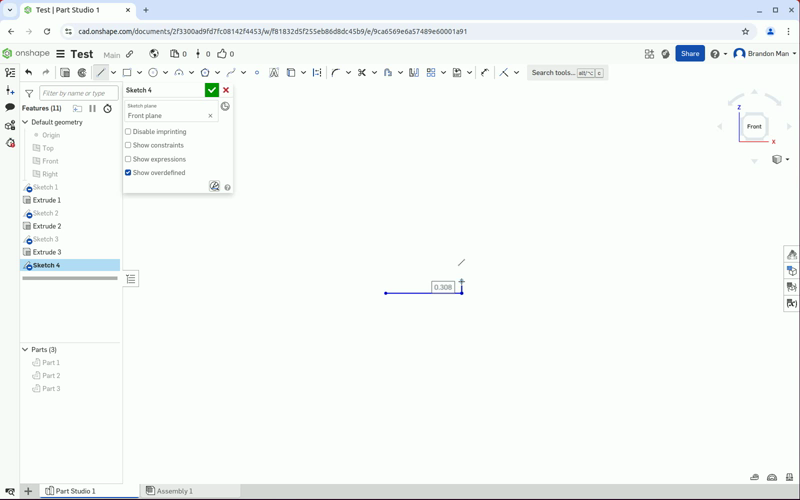
scroll(-6)
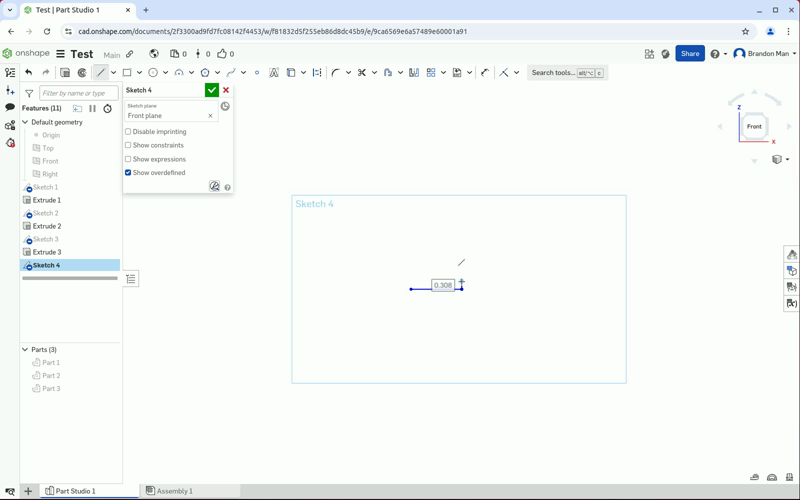
scroll(-6)
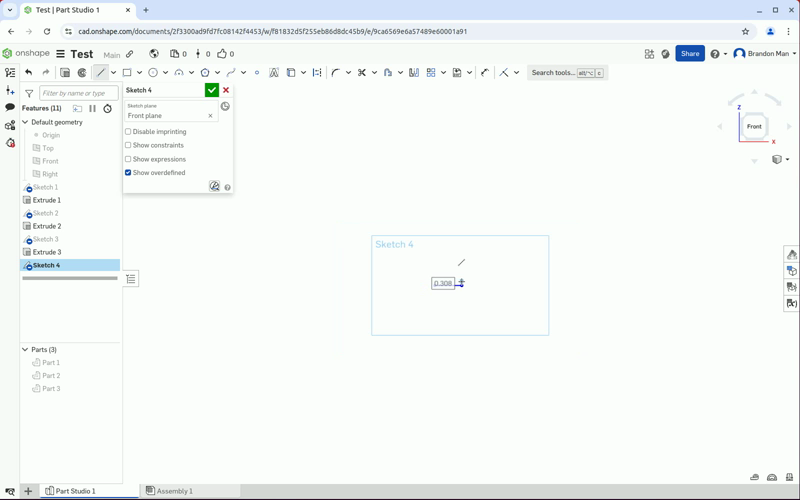
scroll(-6)
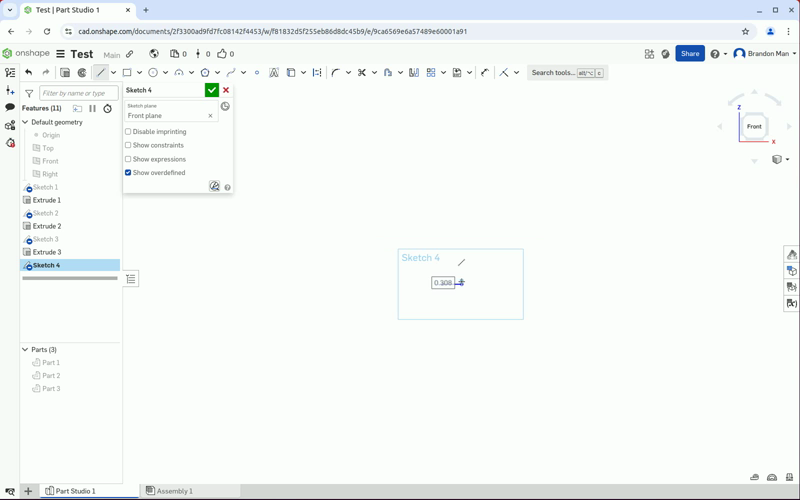
scroll(-6)
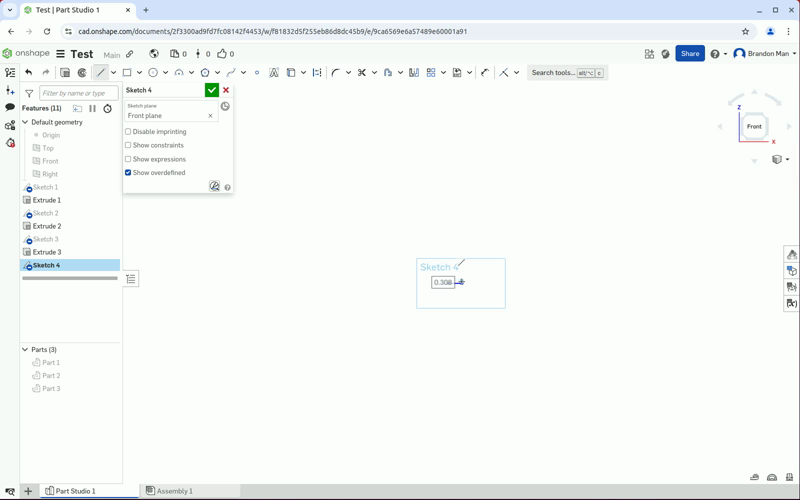
scroll(-6)
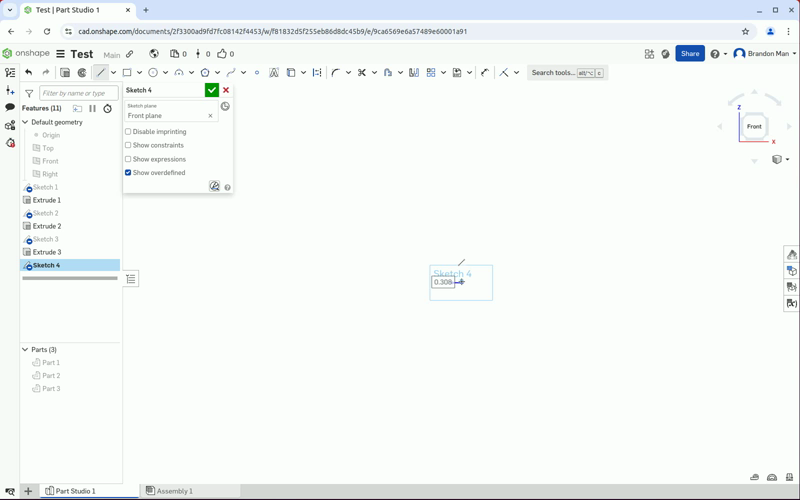
key_up(shift)
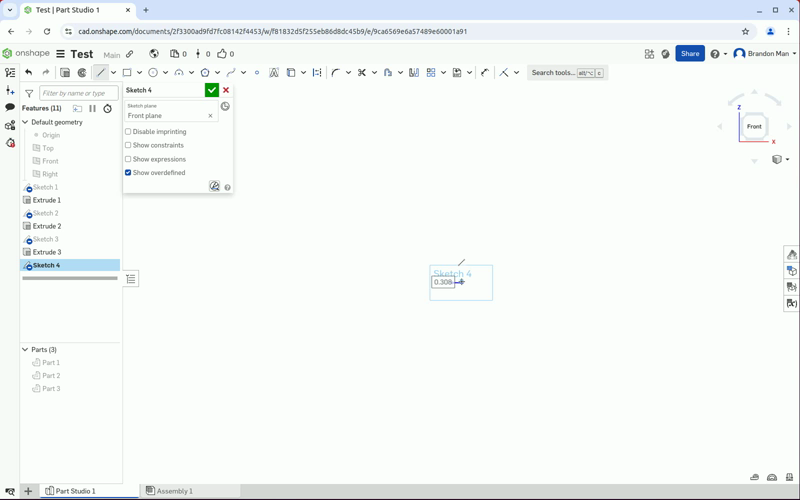
key_down(shift)
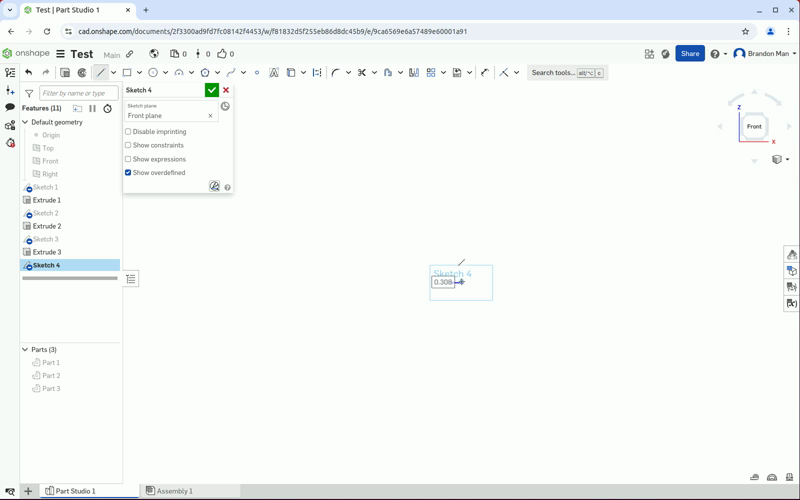
mouse_move(491, 281)
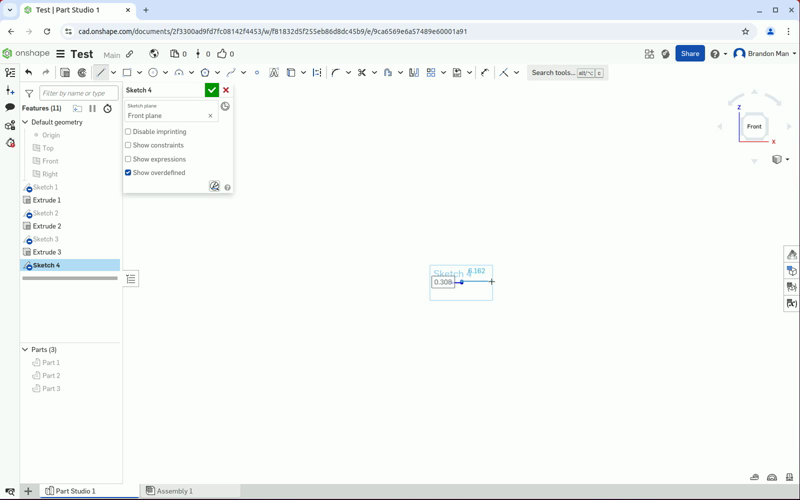
mouse_move(452, 281)
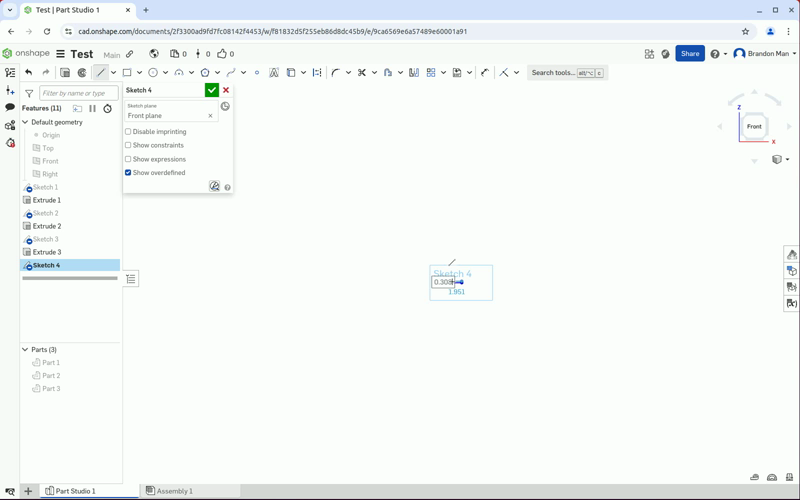
scroll(6)
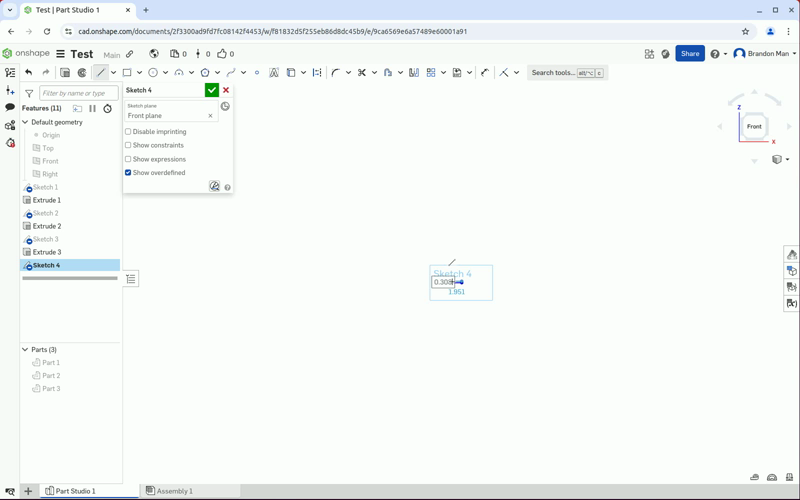
scroll(6)
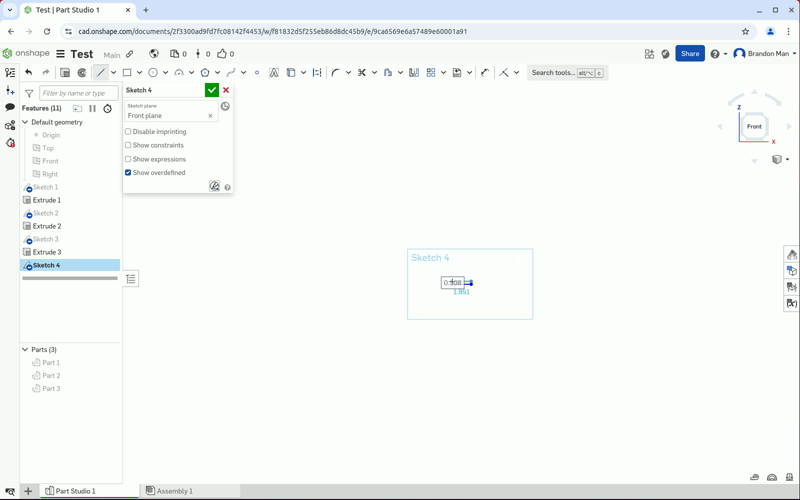
scroll(6)
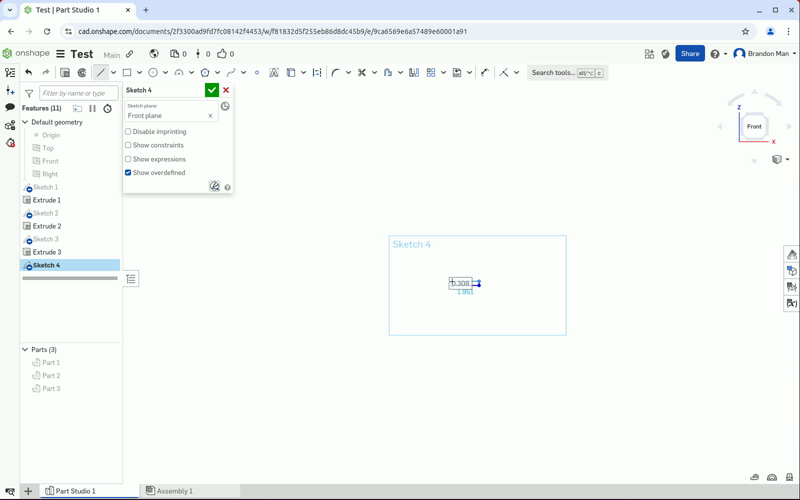
scroll(6)
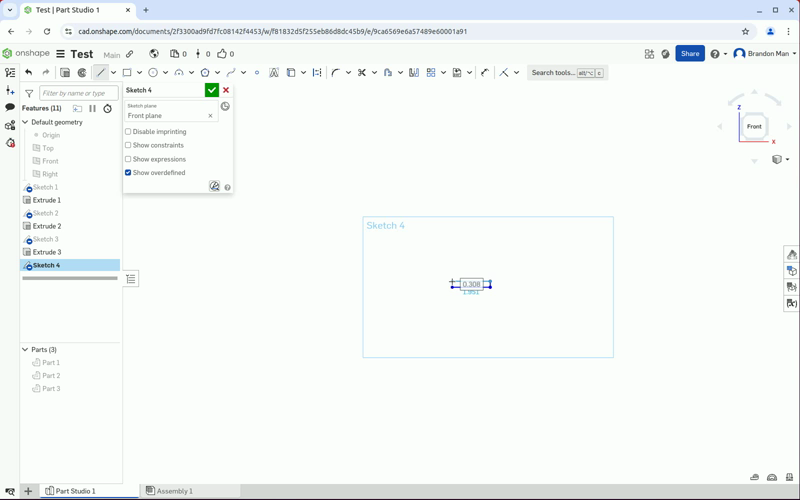
scroll(6)
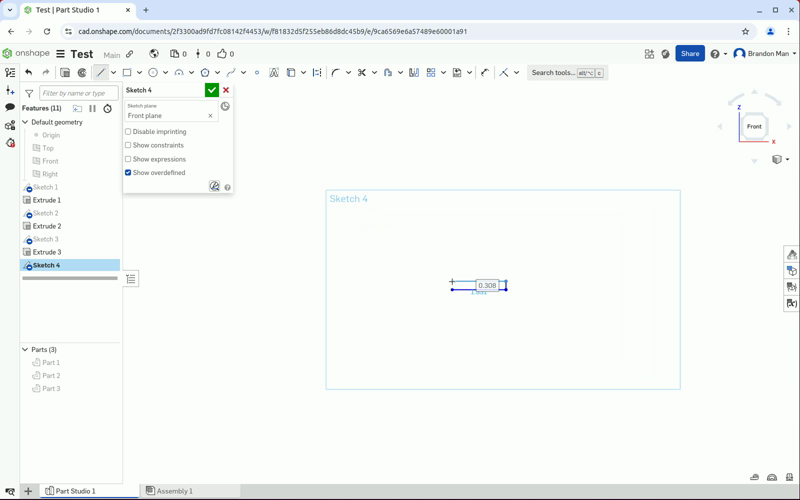
scroll(6)
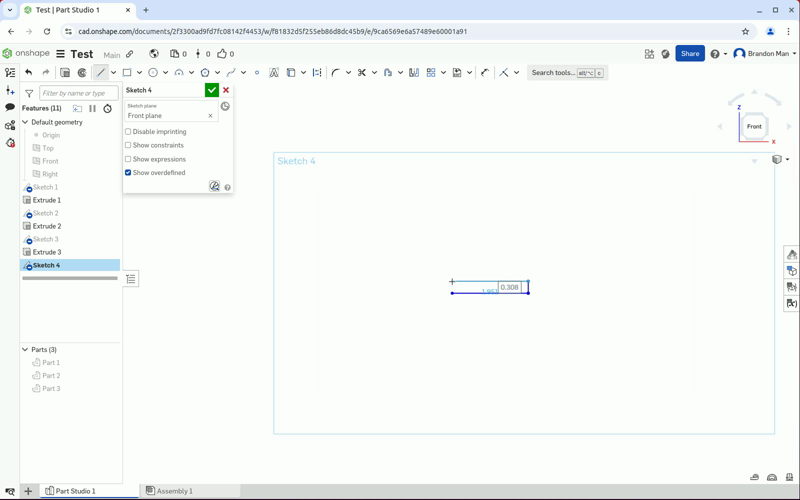
scroll(6)
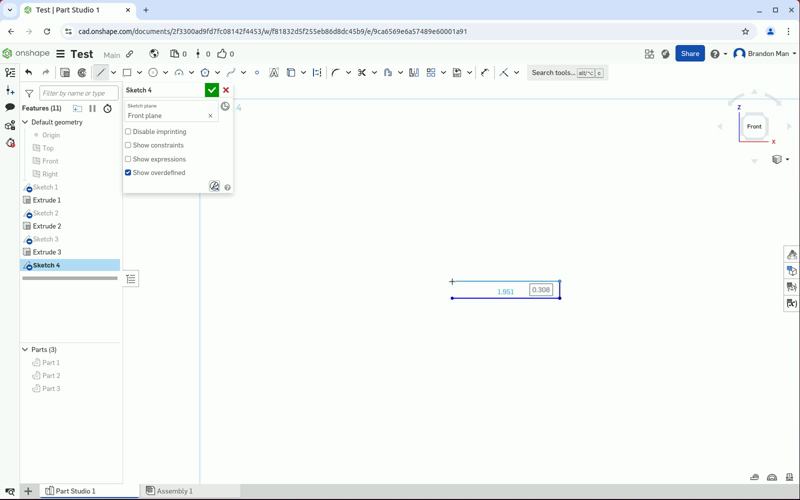
click(452, 281)
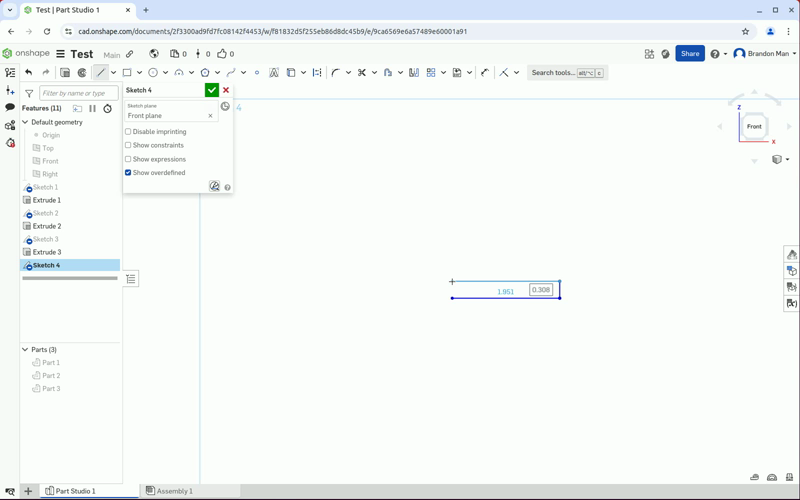
scroll(-6)
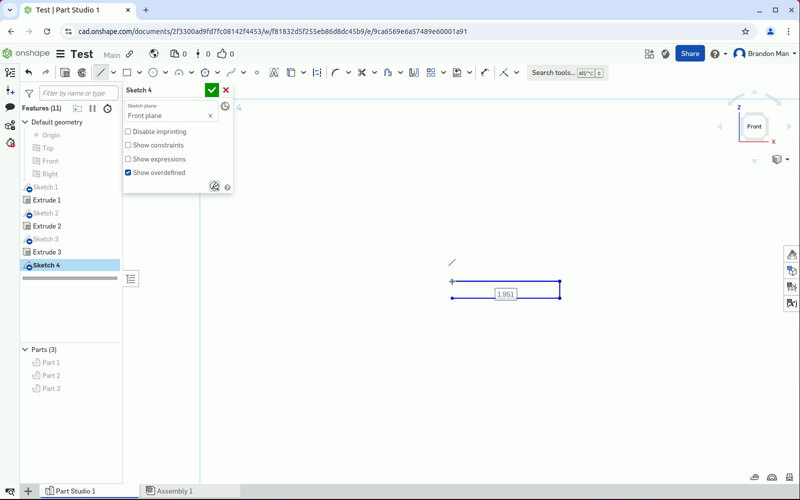
scroll(-6)
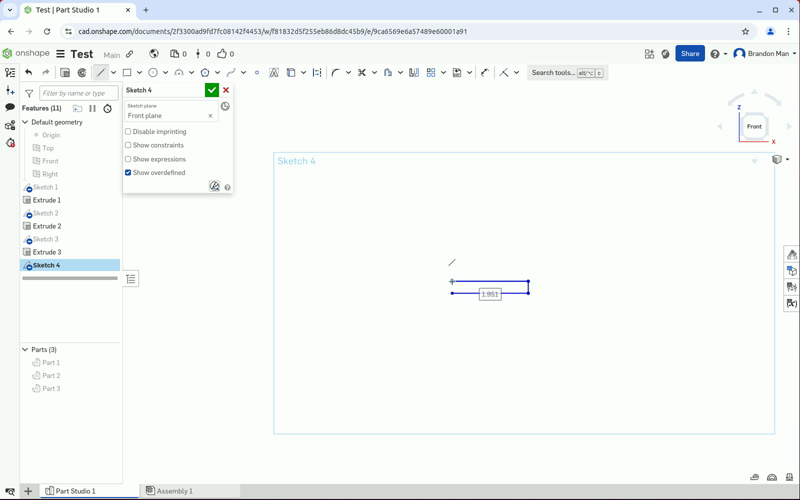
scroll(-6)
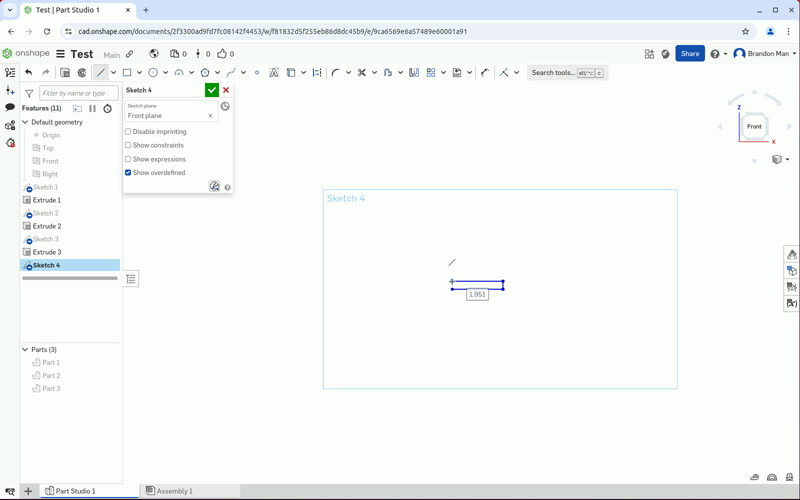
scroll(-6)
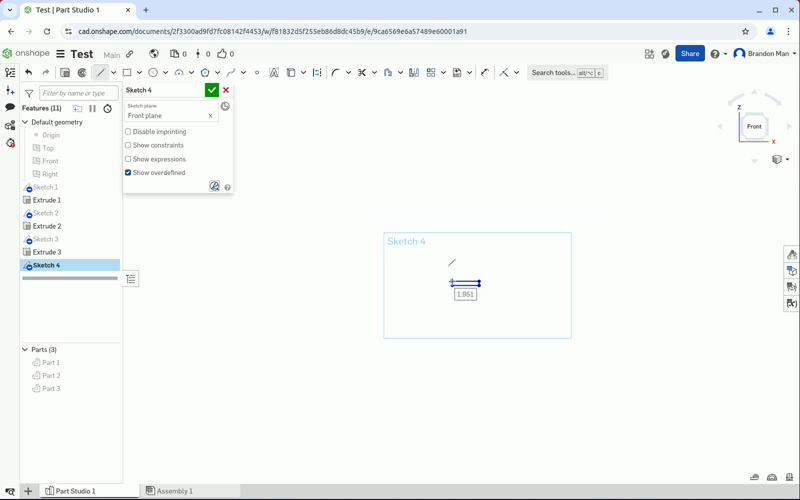
scroll(-6)
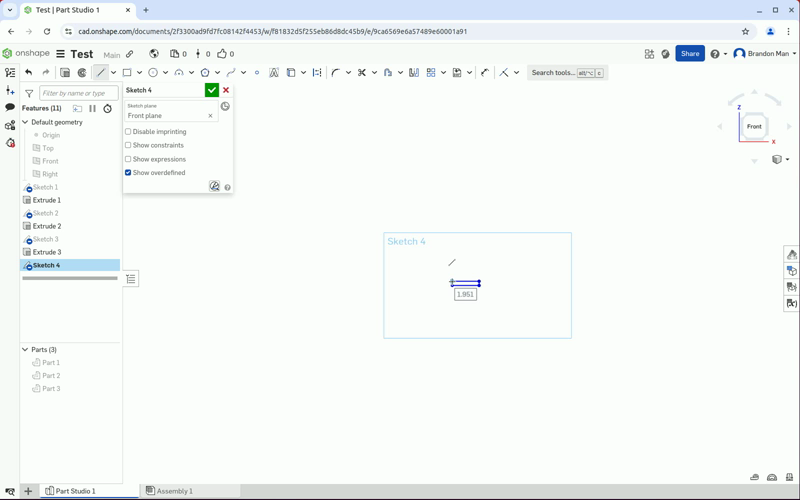
scroll(-6)
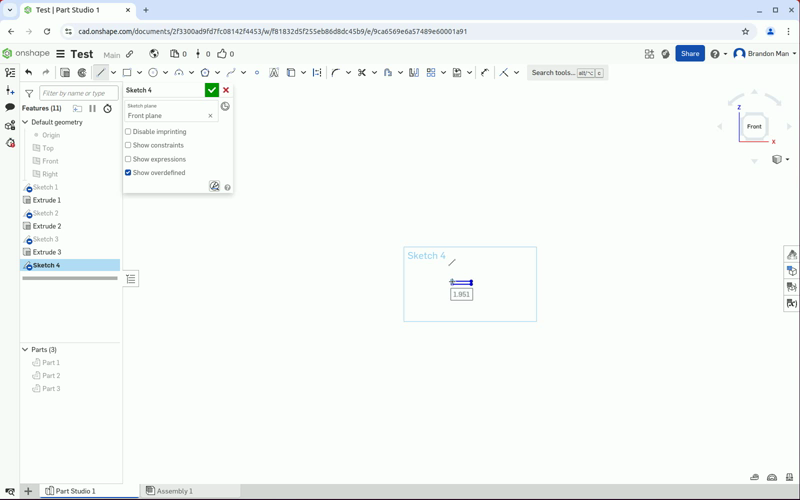
scroll(-6)
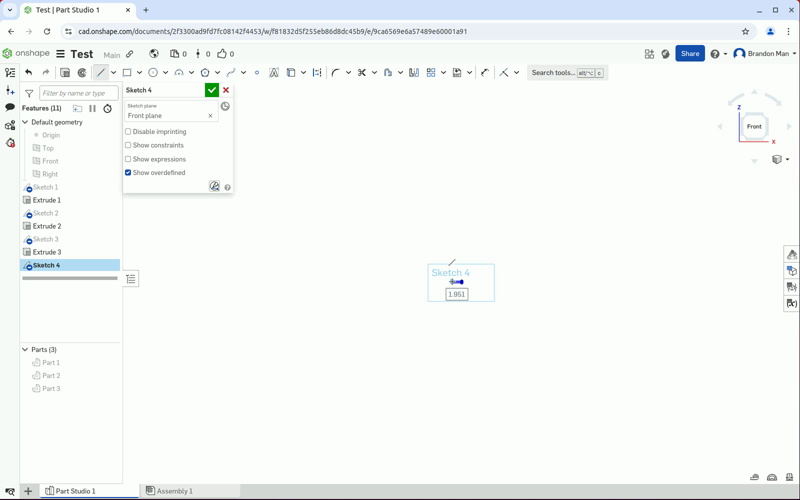
key_up(shift)
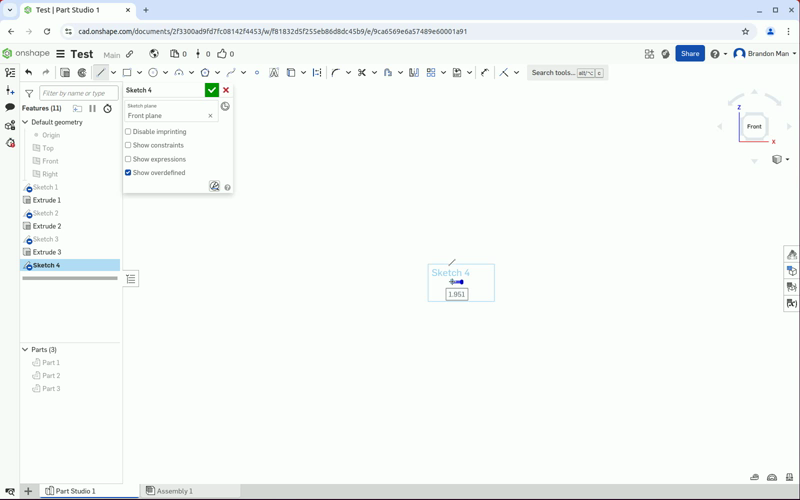
mouse_move(482, 281)
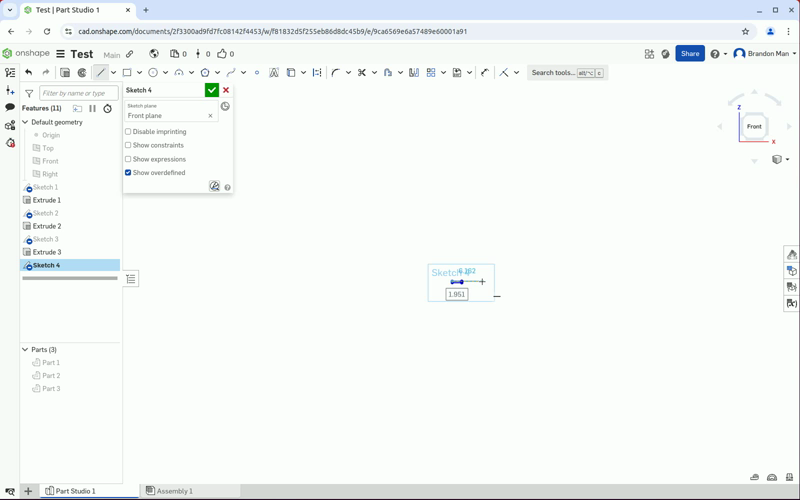
key_down(shift)
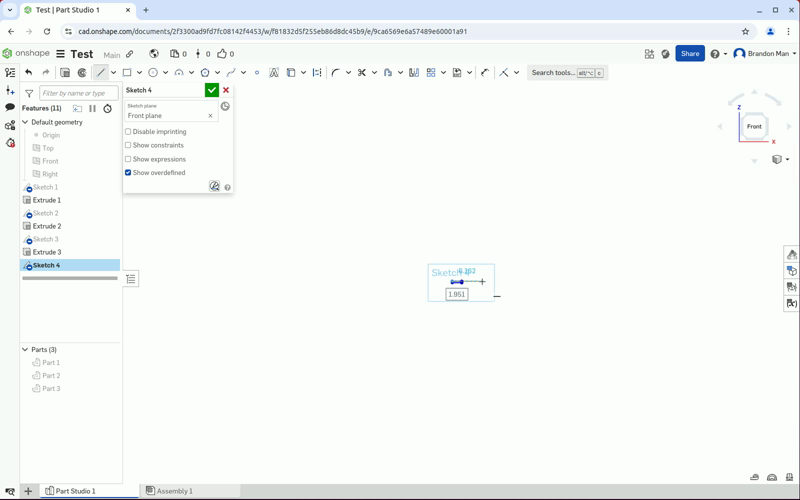
mouse_move(452, 282)
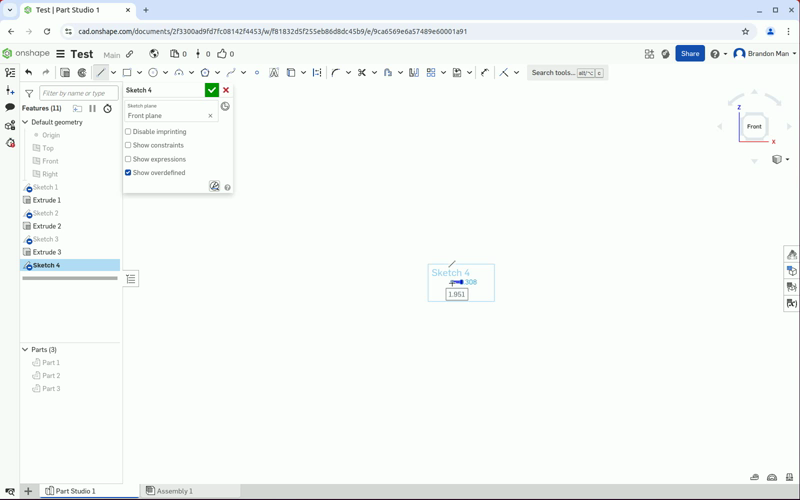
scroll(6)
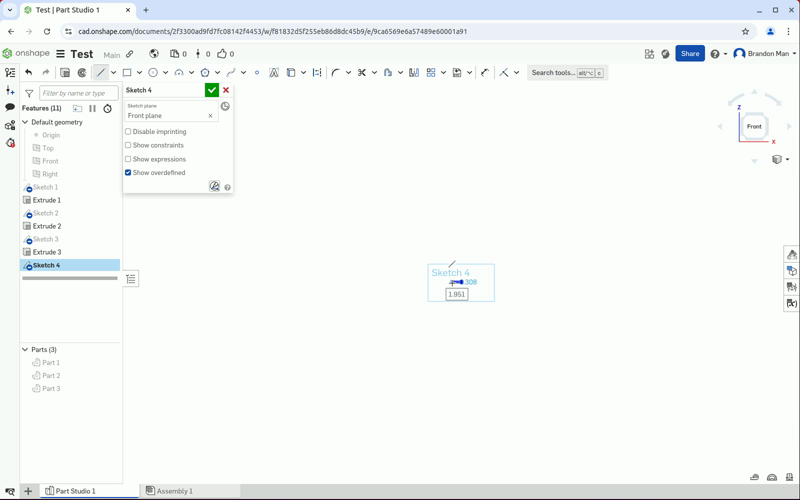
scroll(6)
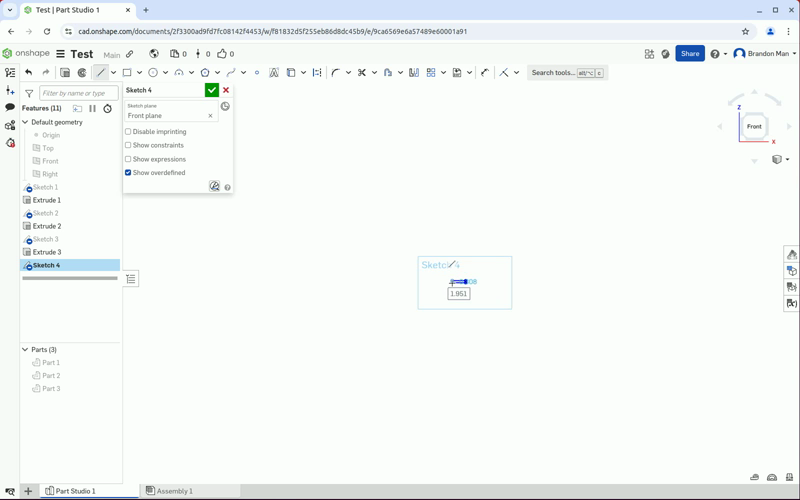
scroll(6)
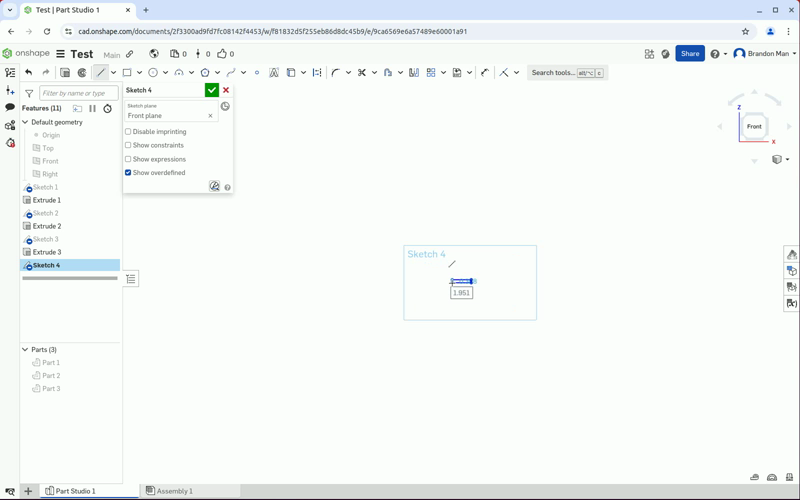
scroll(6)
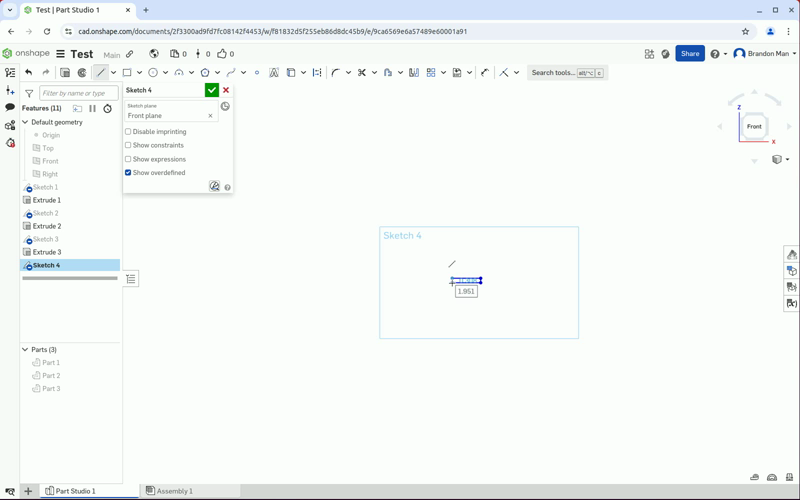
scroll(6)
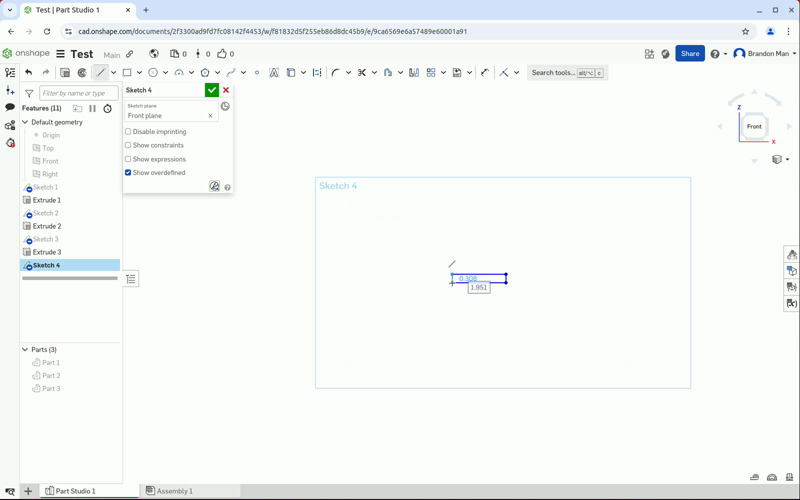
scroll(6)
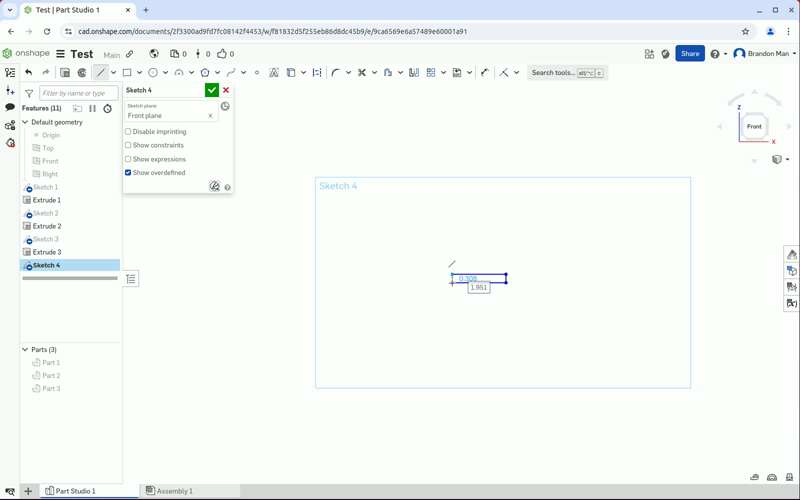
scroll(6)
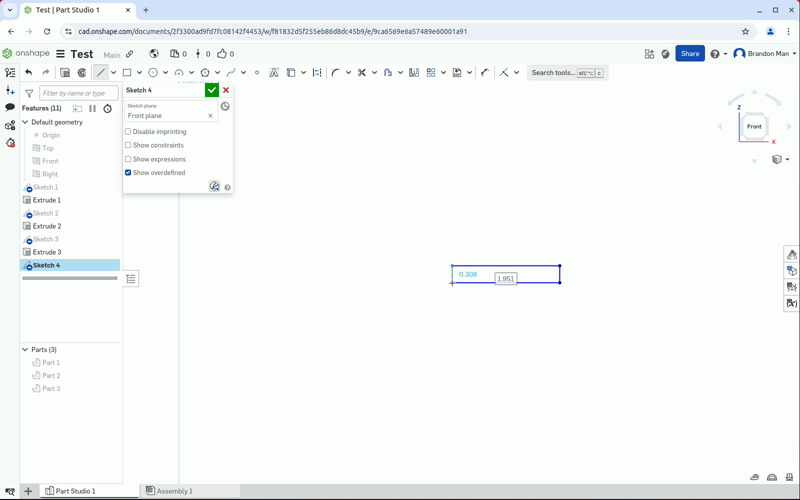
key_up(shift)
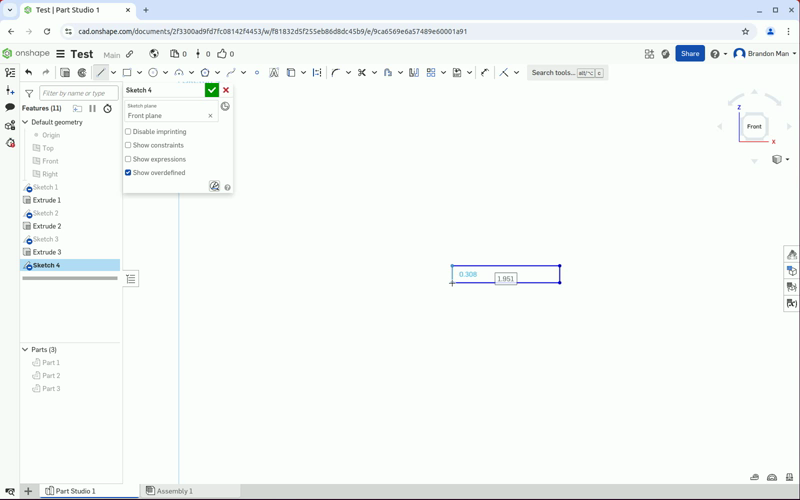
click(452, 282)
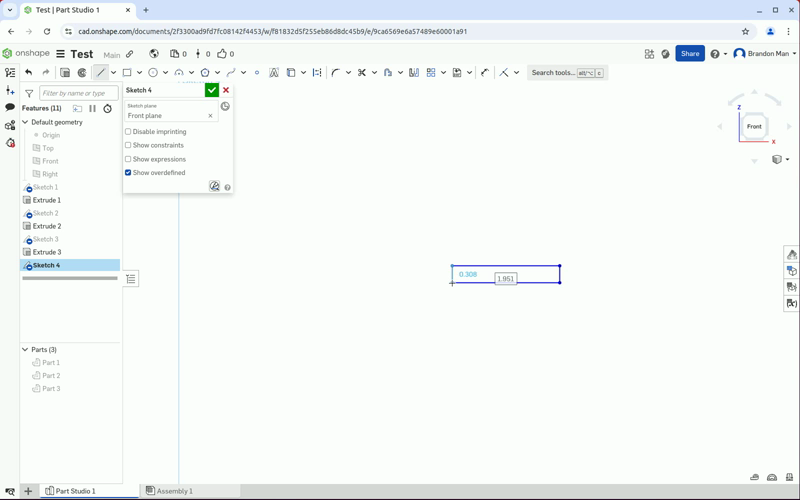
scroll(-6)
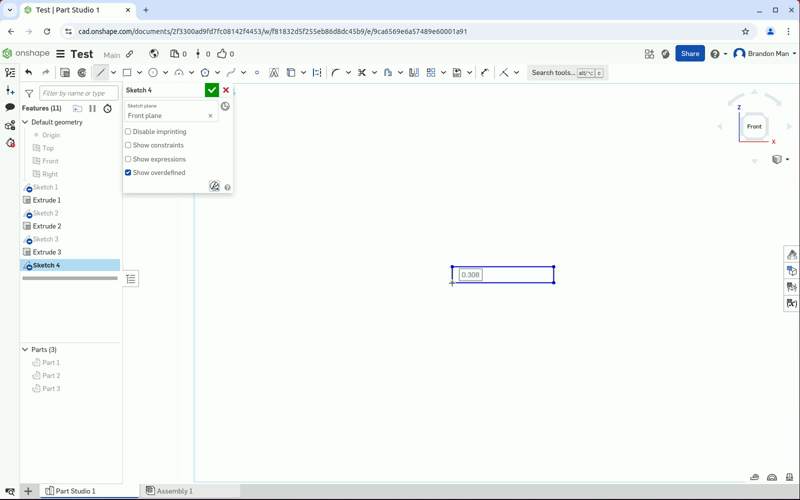
scroll(-6)
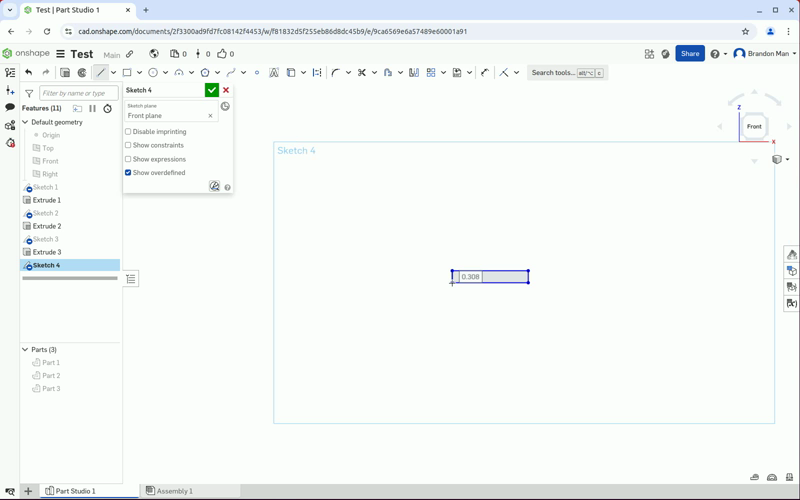
scroll(-6)
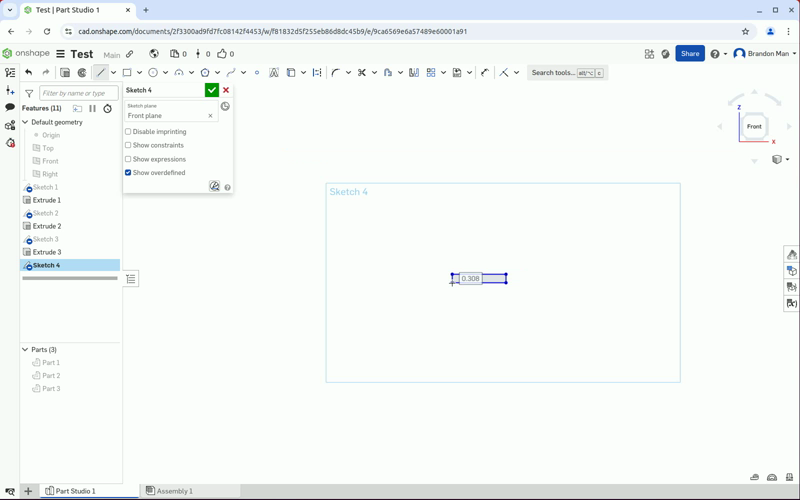
scroll(-6)
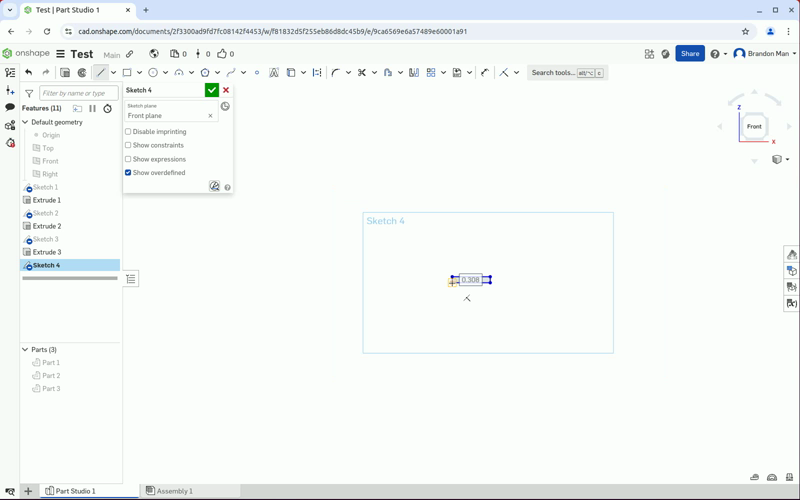
scroll(-6)
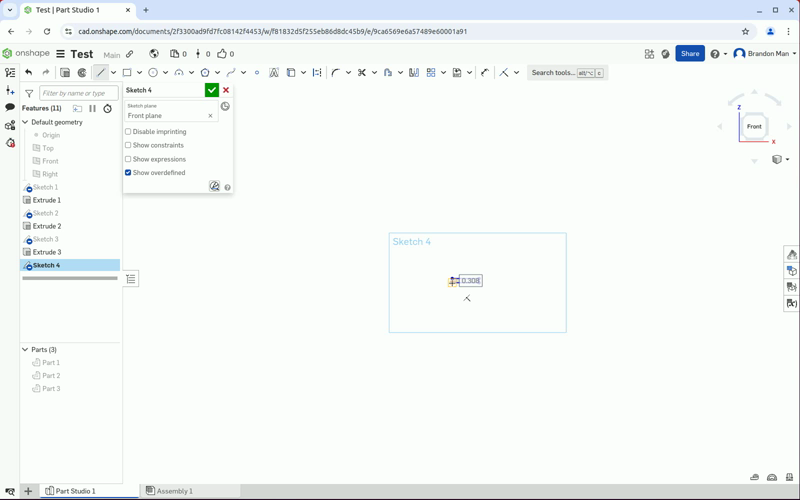
scroll(-6)
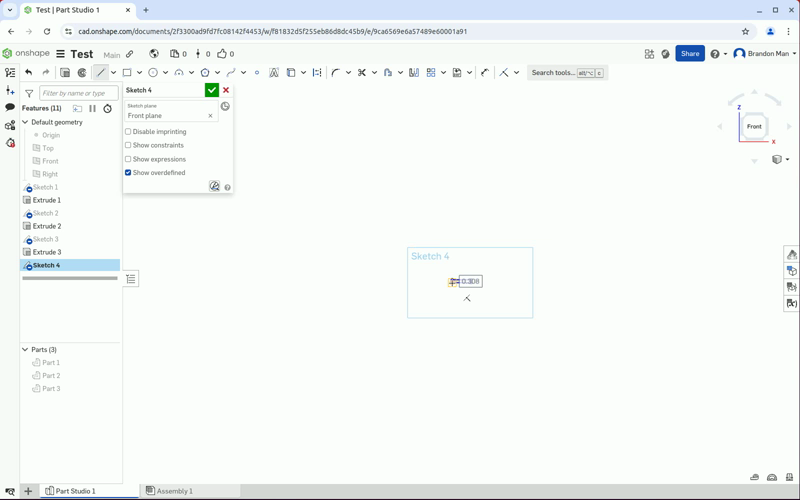
scroll(-6)
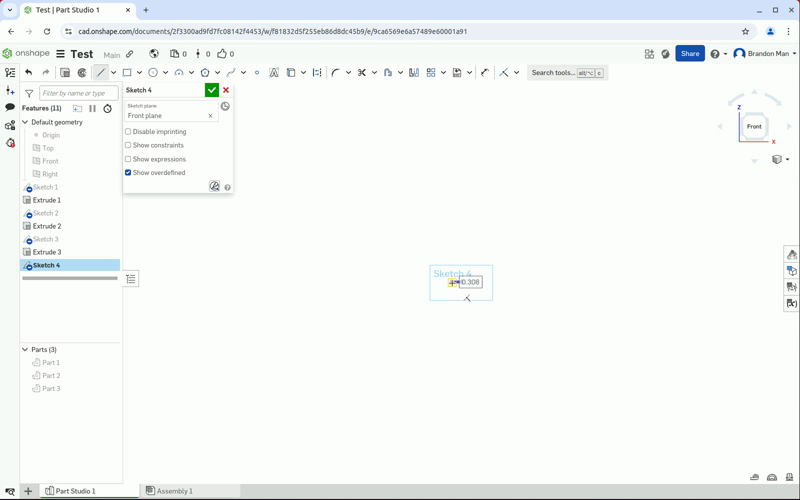
key(esc)
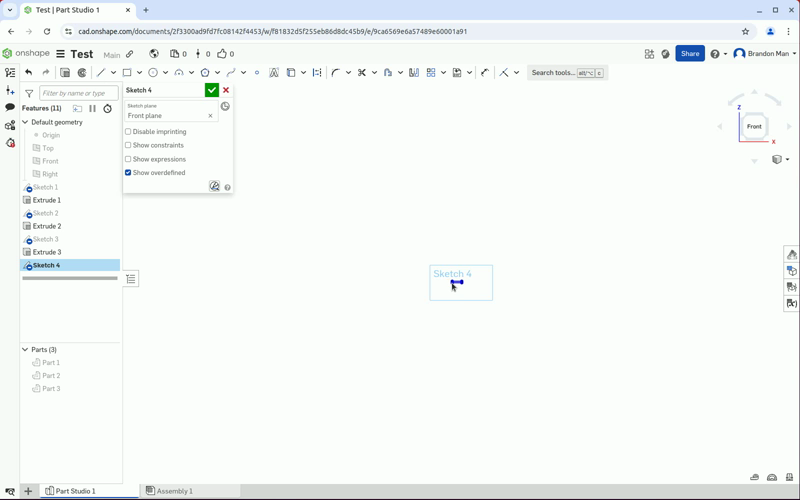
mouse_move(456, 282)
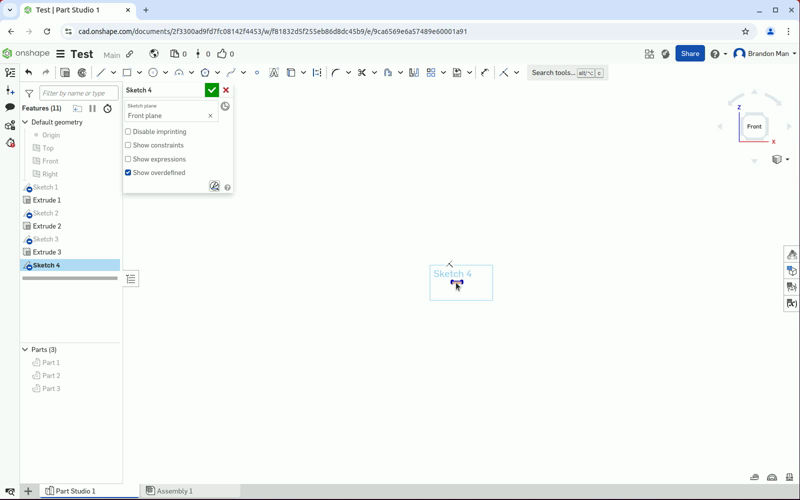
scroll(6)
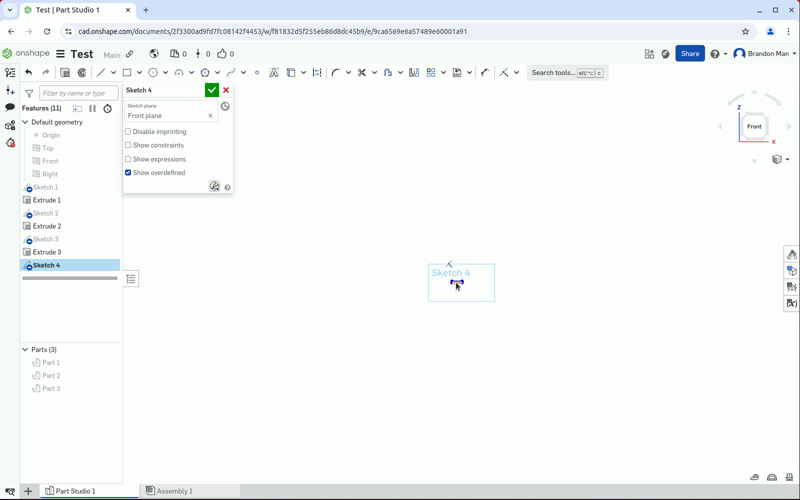
scroll(6)
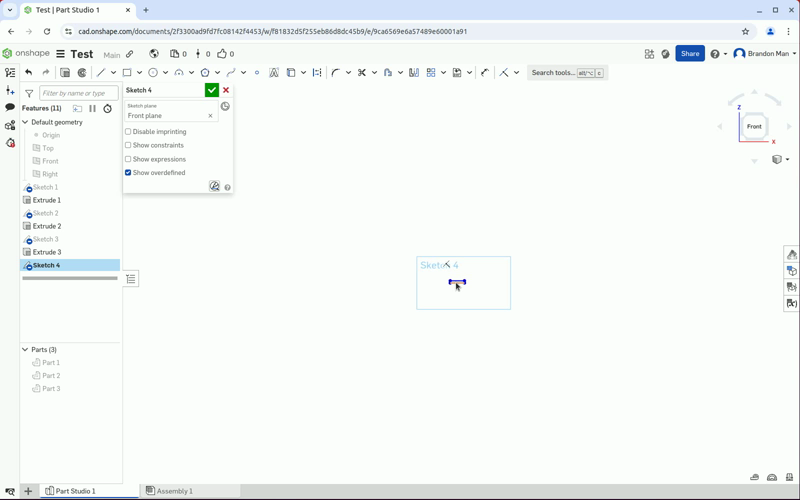
scroll(6)
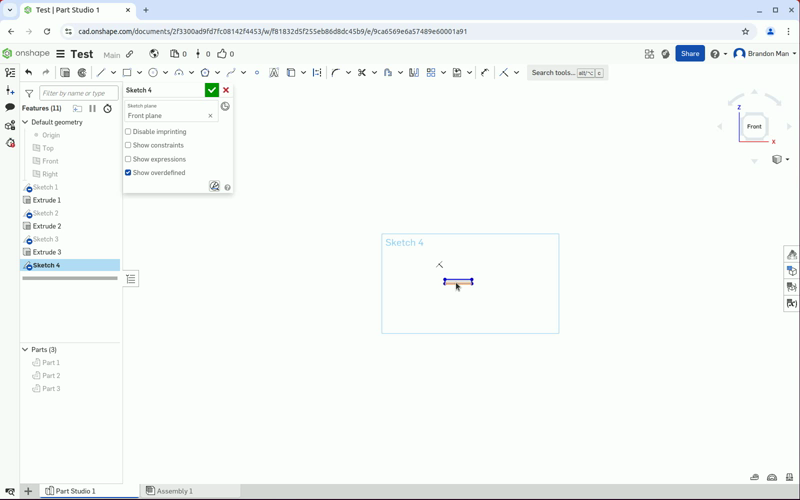
scroll(6)
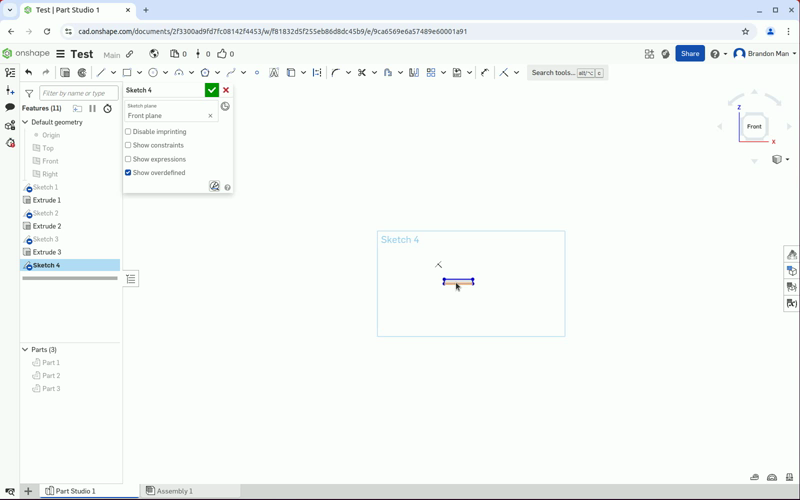
scroll(6)
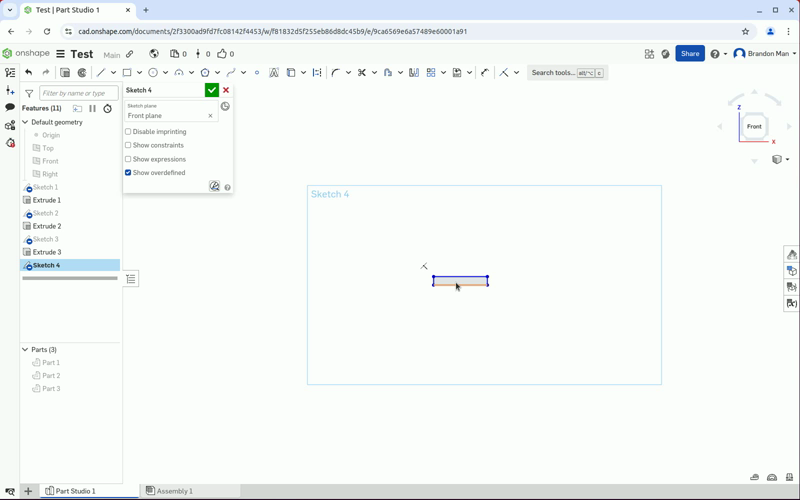
scroll(6)
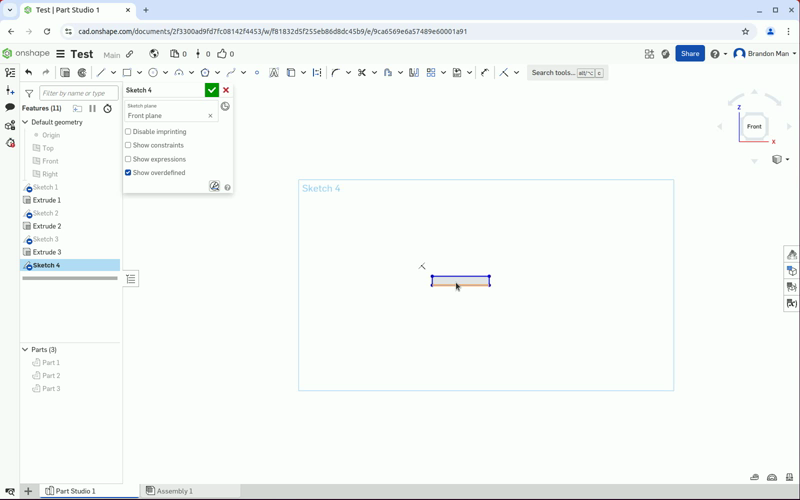
scroll(6)
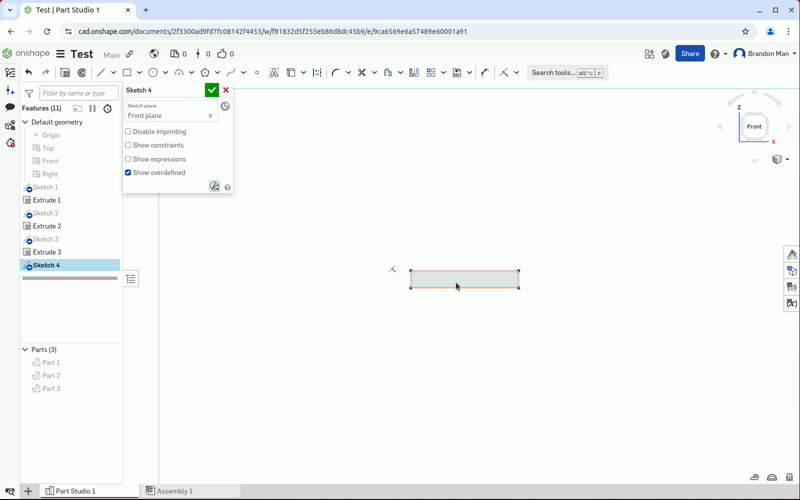
click(456, 282)
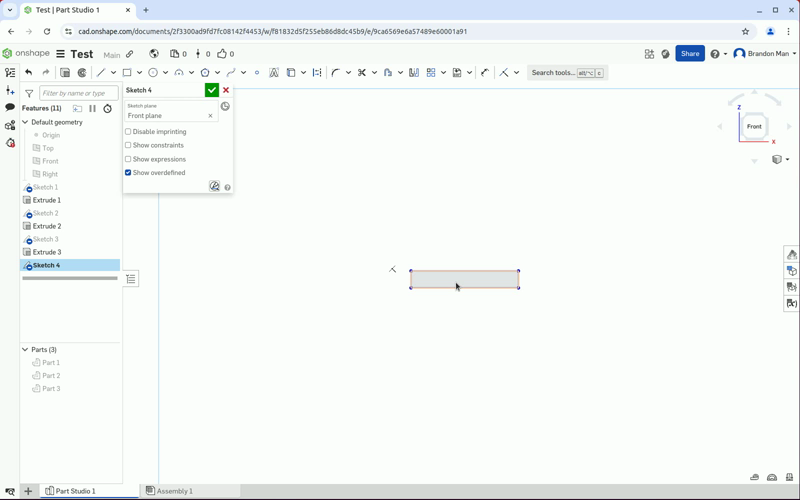
scroll(-6)
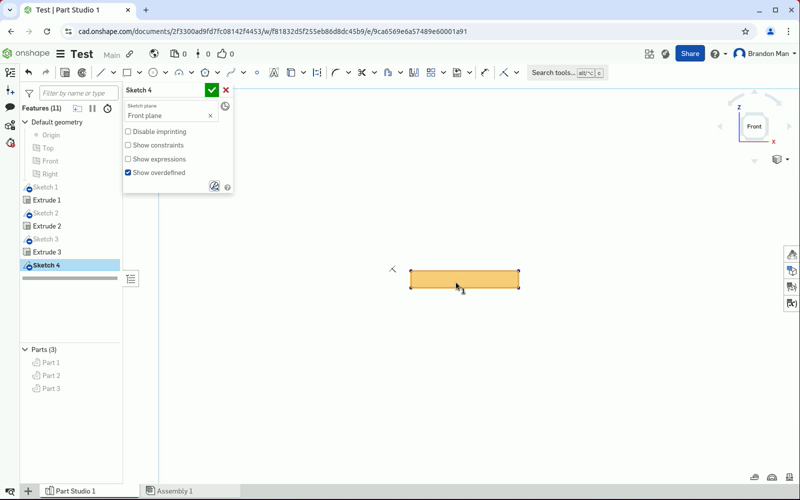
scroll(-6)
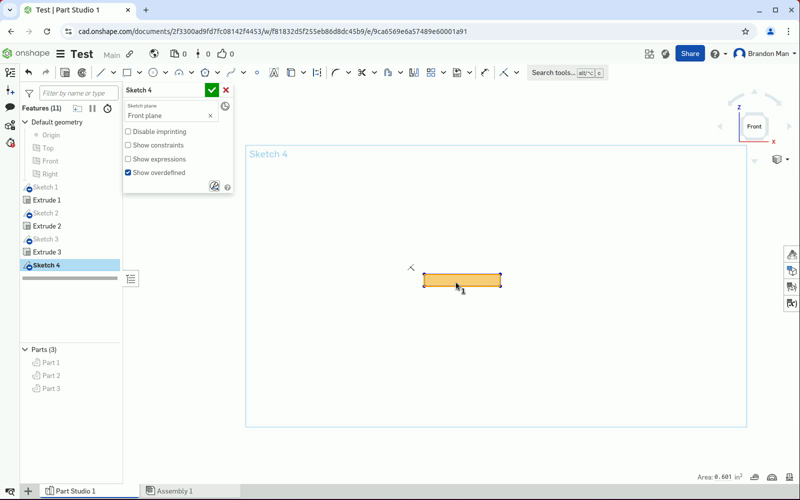
scroll(-6)
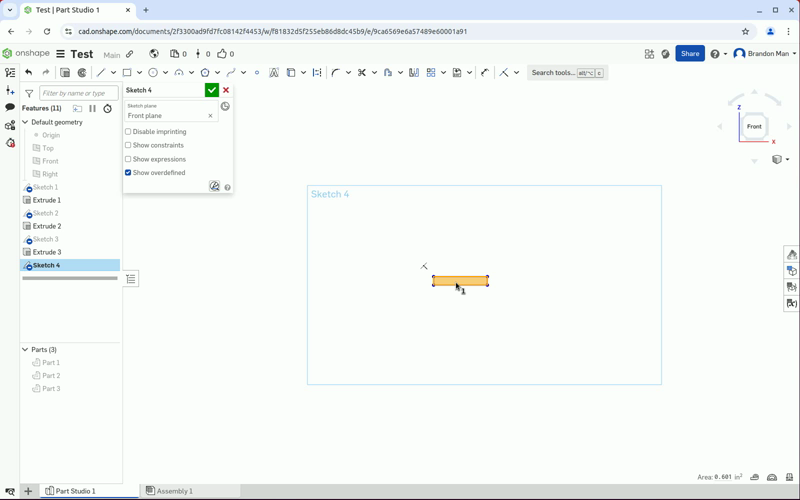
scroll(-6)
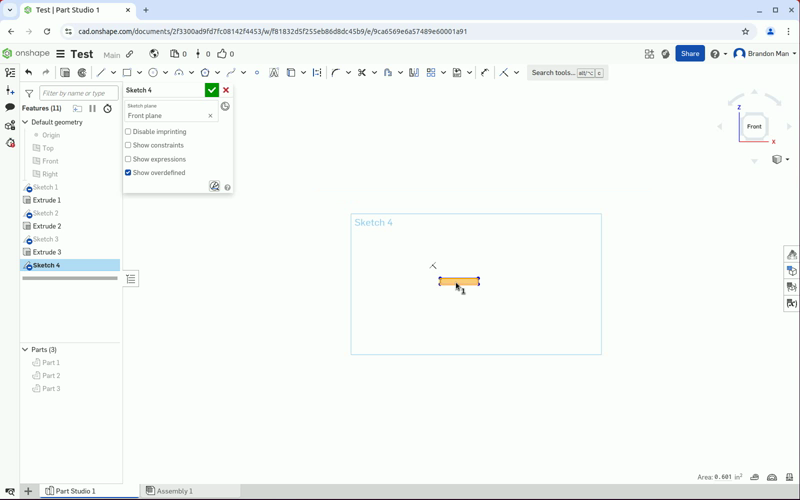
scroll(-6)
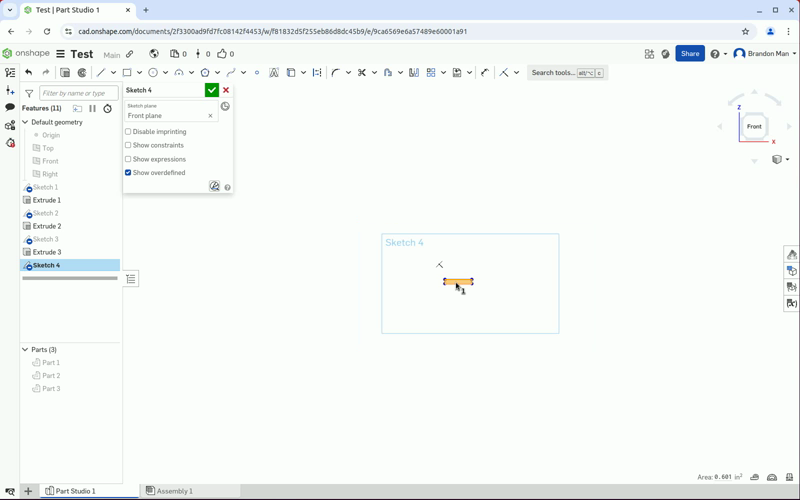
scroll(-6)
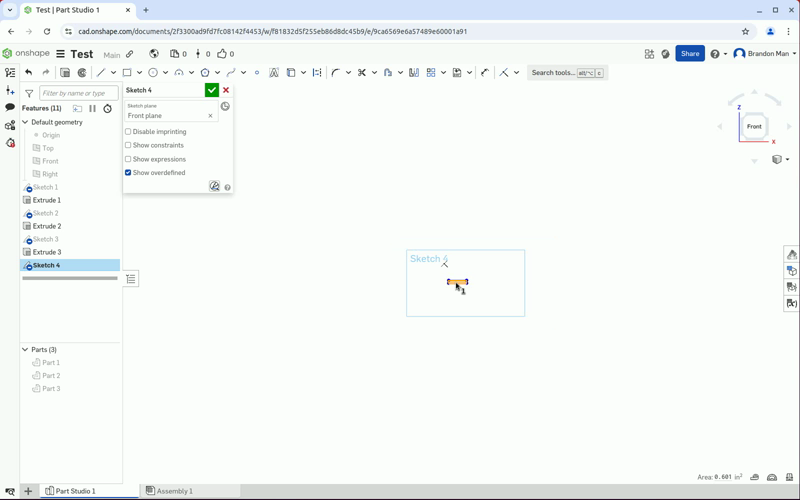
scroll(-6)
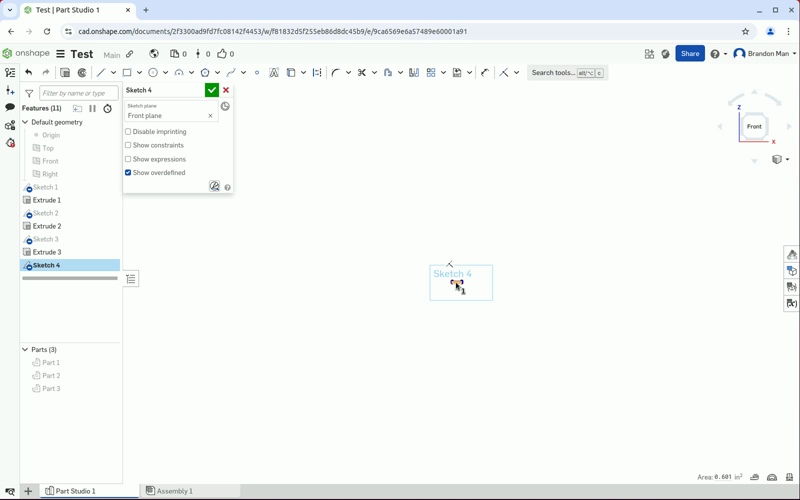
mouse_move(73, 352)
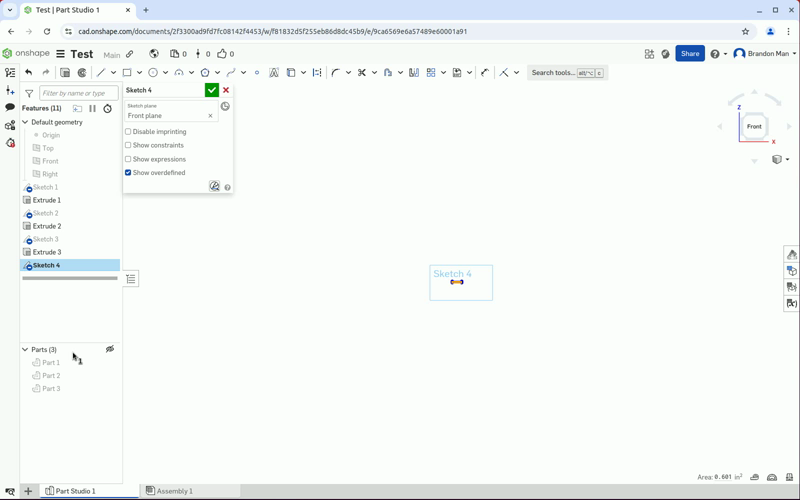
key(shift+y)
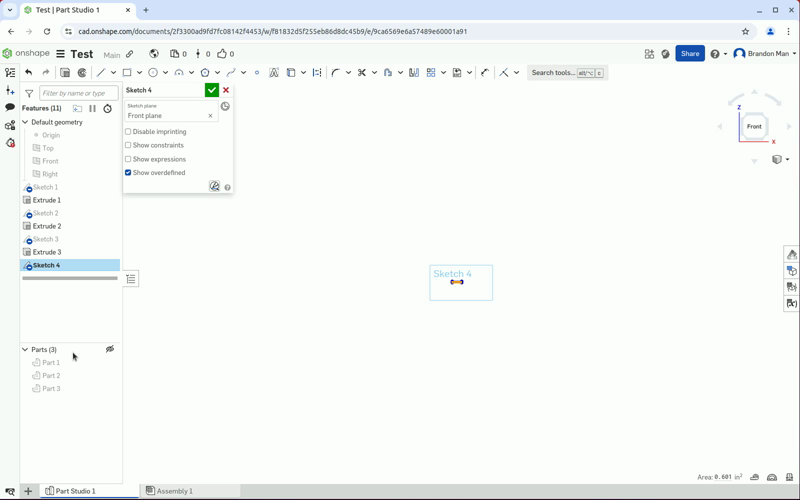
key(shift+e)
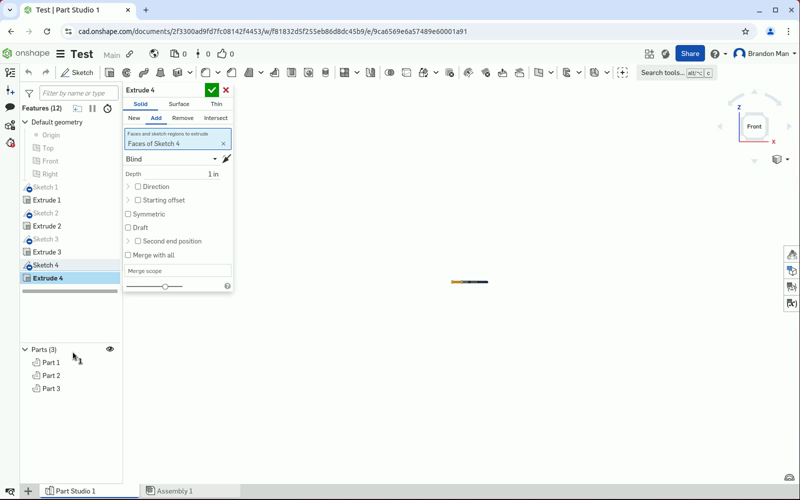
mouse_move(143, 106)
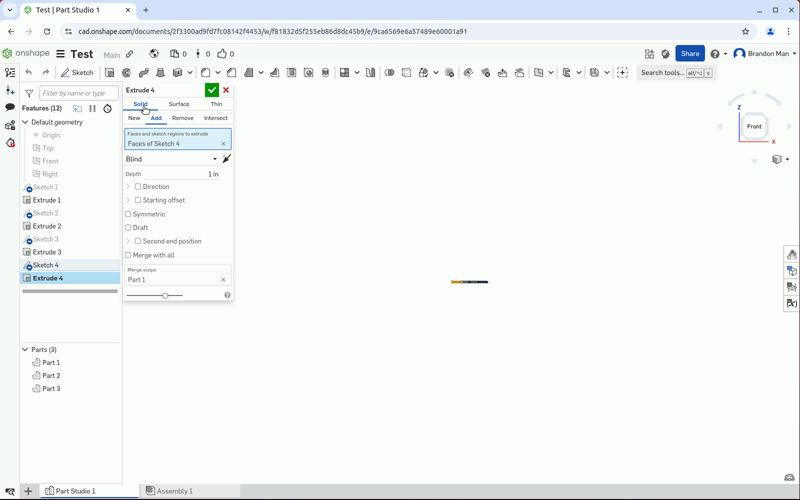
click(143, 106)
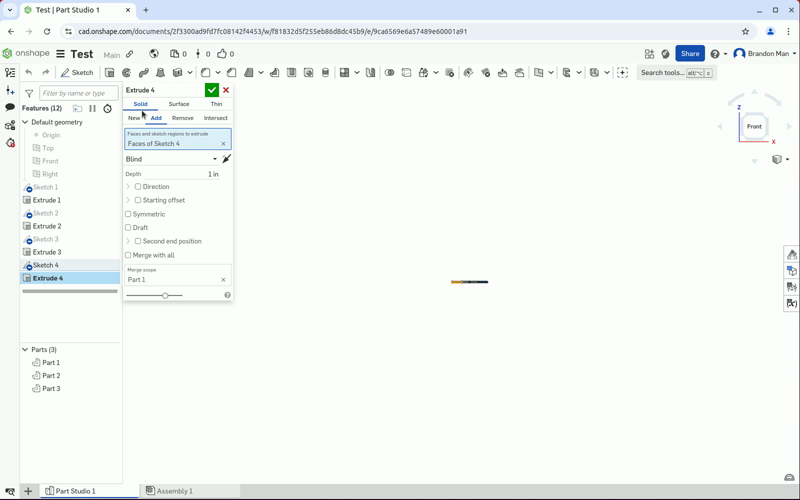
mouse_move(137, 120)
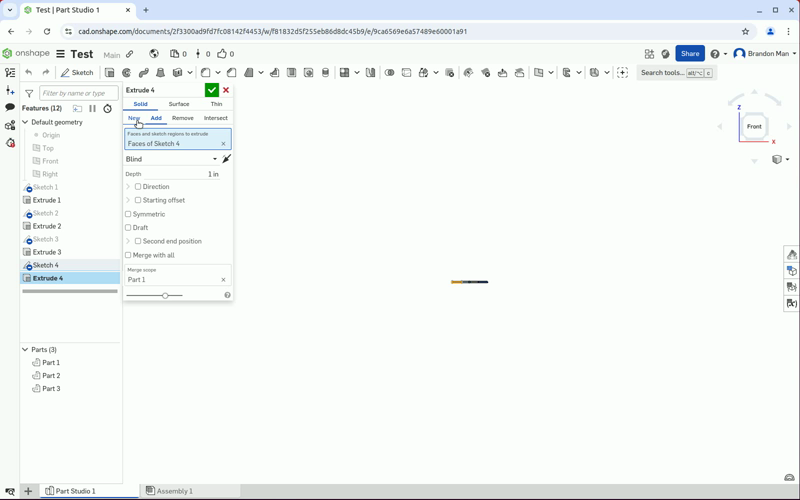
click(137, 120)
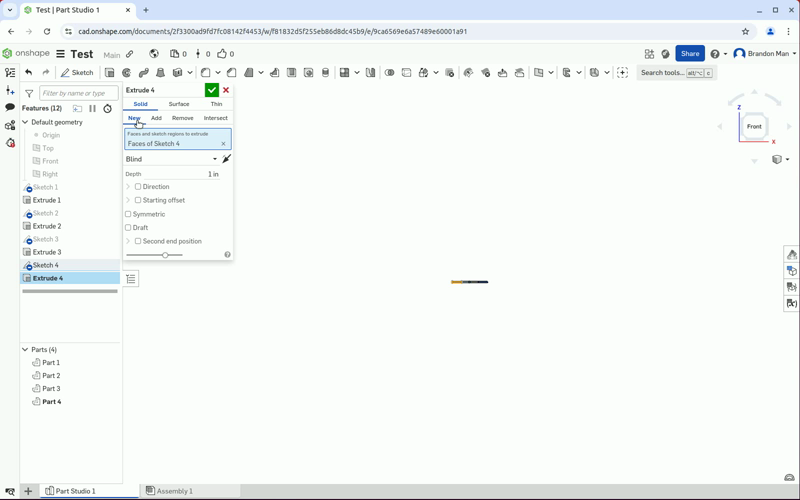
key(tab, 4)
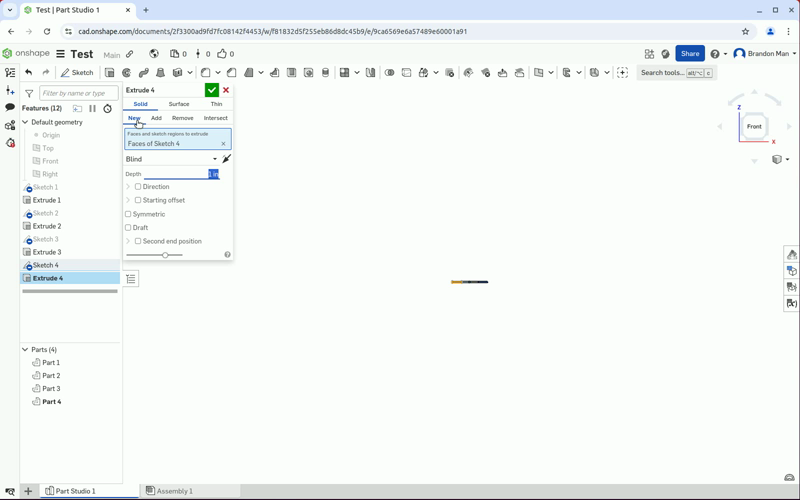
text(23.108)
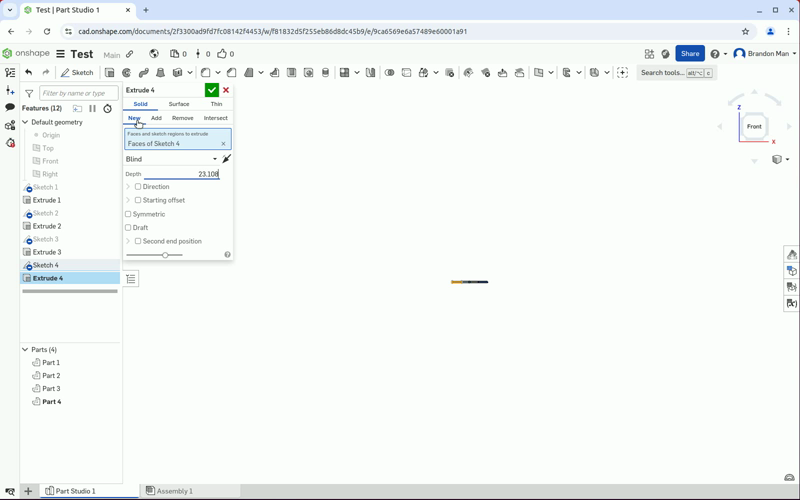
key(enter)
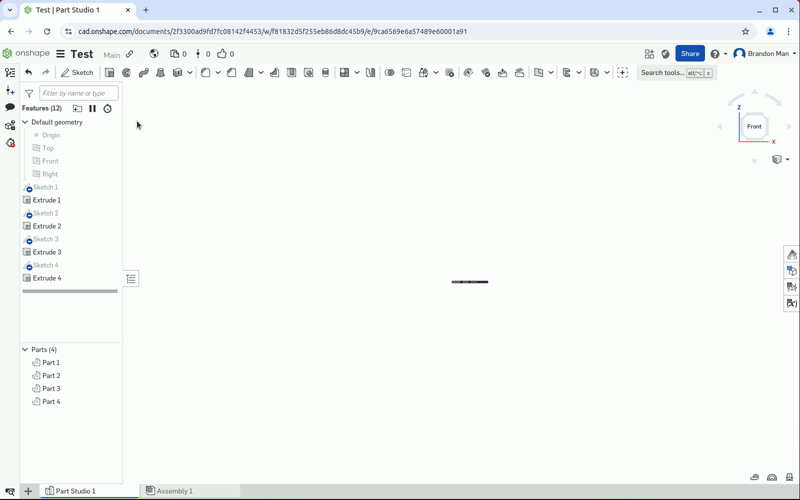
key(shift+h)
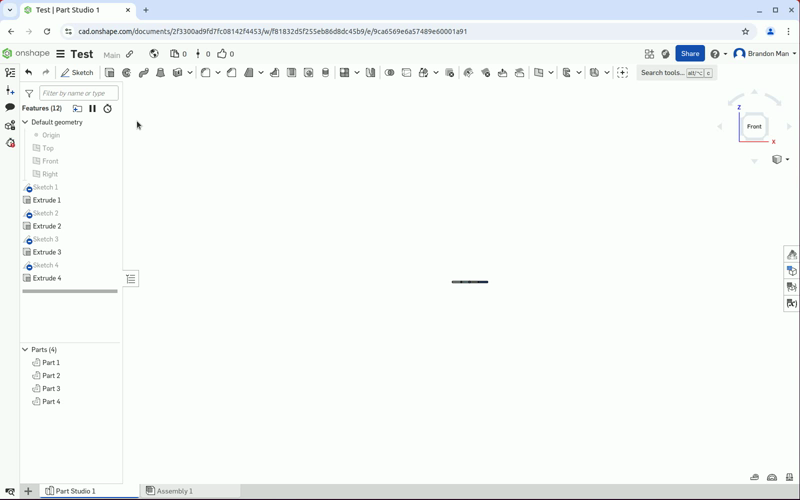
key(shift+h)
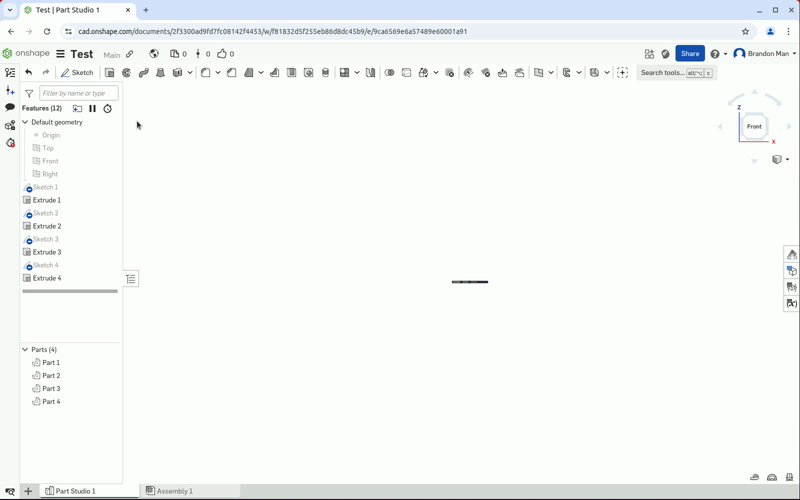
mouse_move(73, 189)
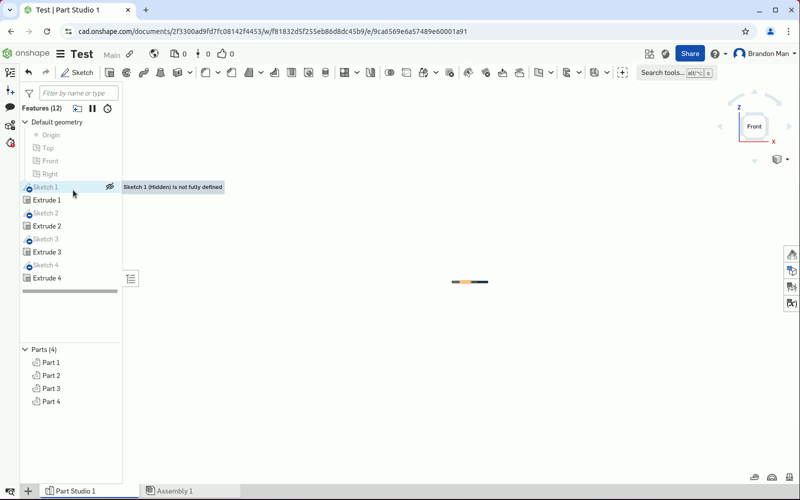
click(73, 189)
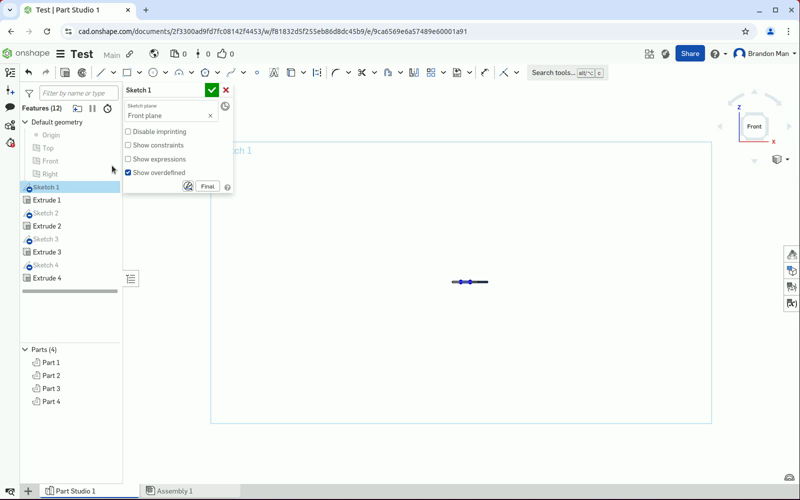
mouse_move(229, 92)
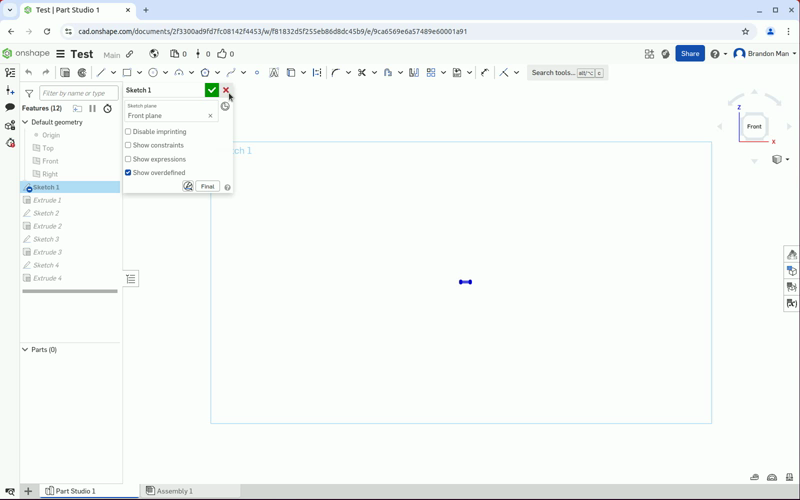
click(229, 92)
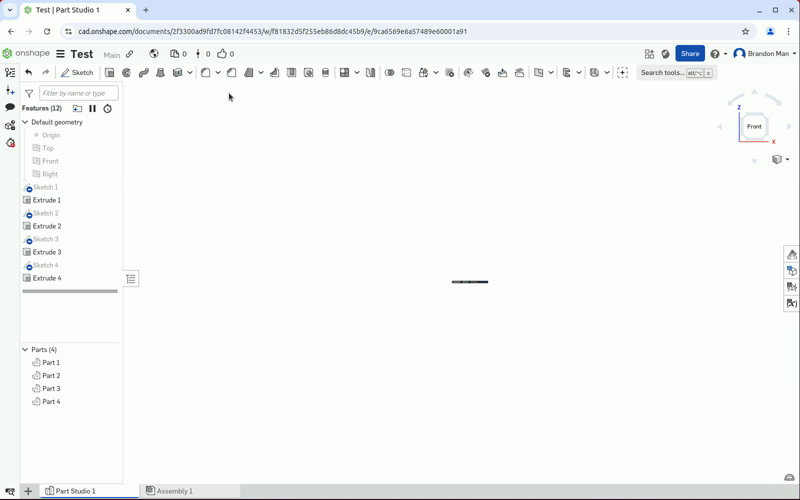
mouse_move(73, 352)
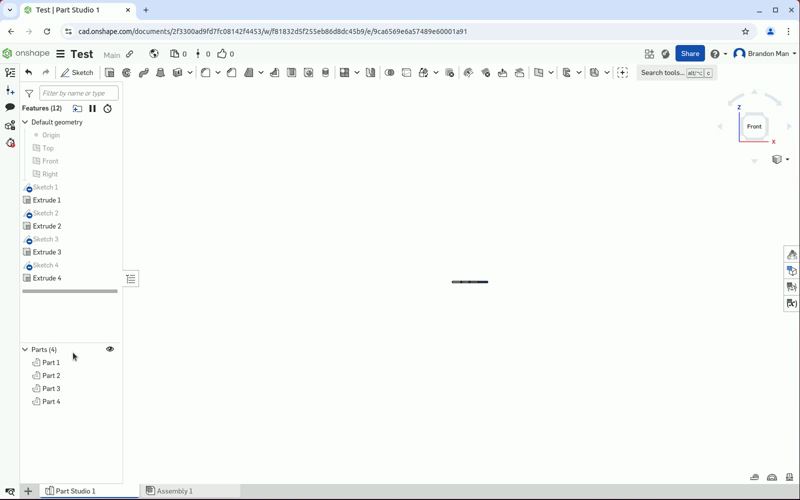
key(y)
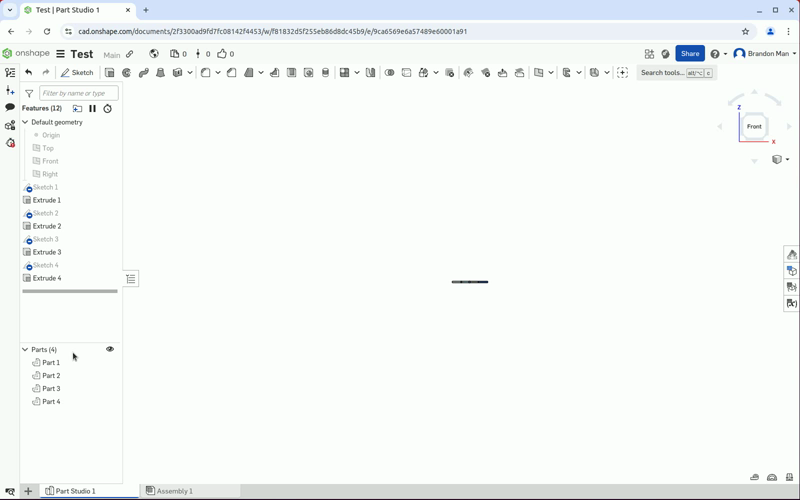
key(shift+p)
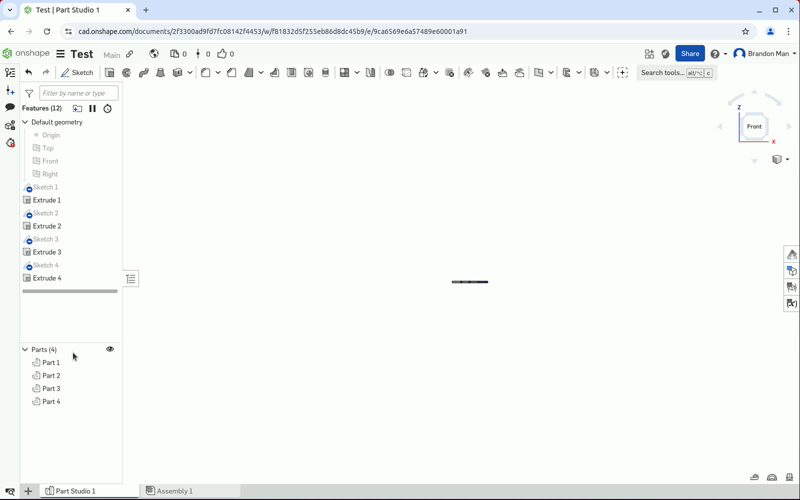
key(space)
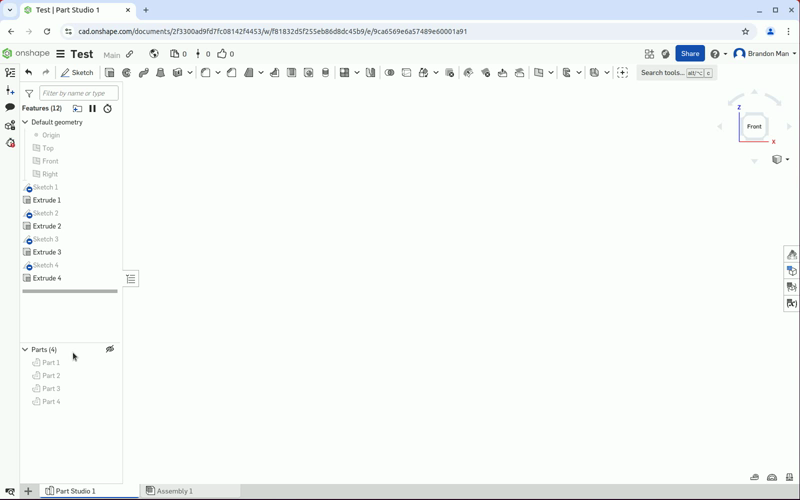
key_down(shift)
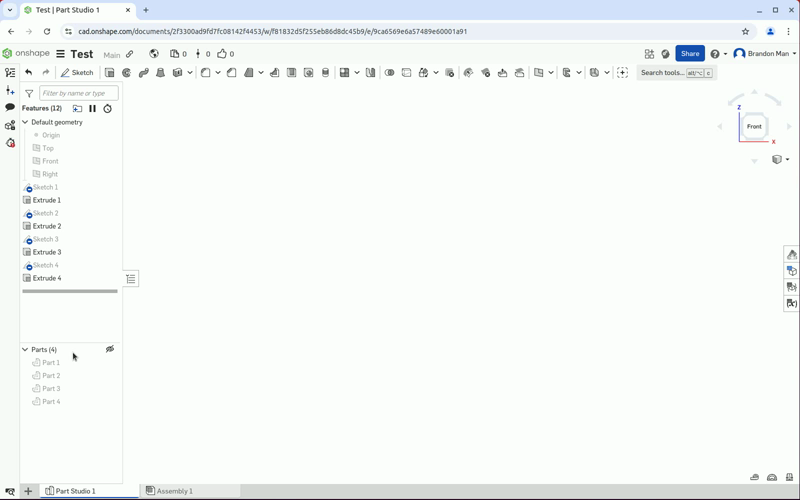
key(left)
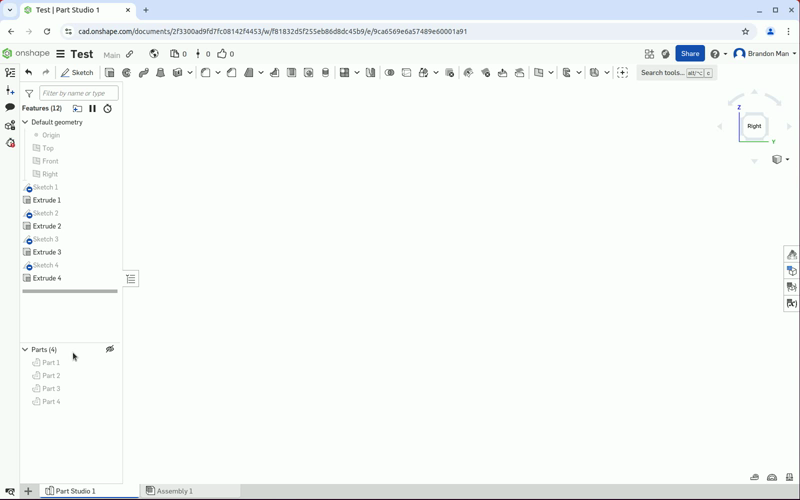
key_up(shift)
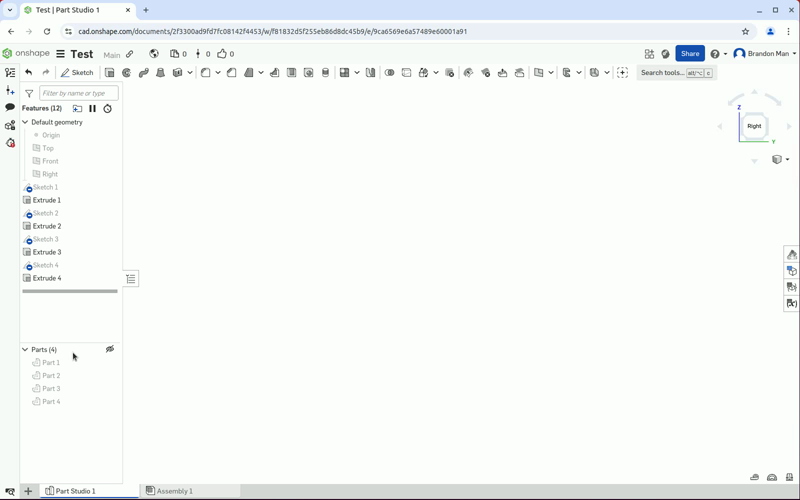
mouse_move(73, 352)
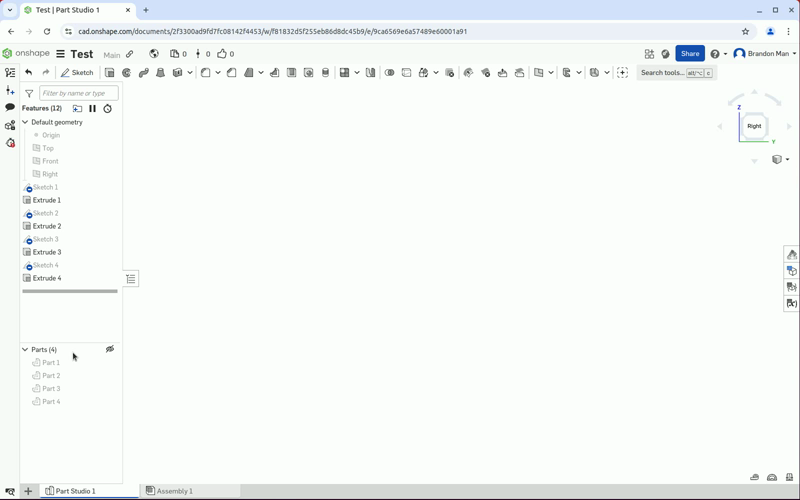
key(shift+y)
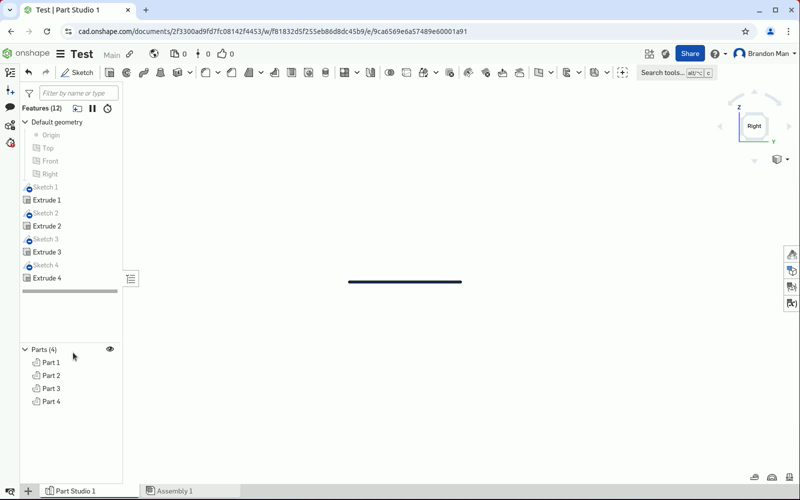
mouse_move(541, 75)
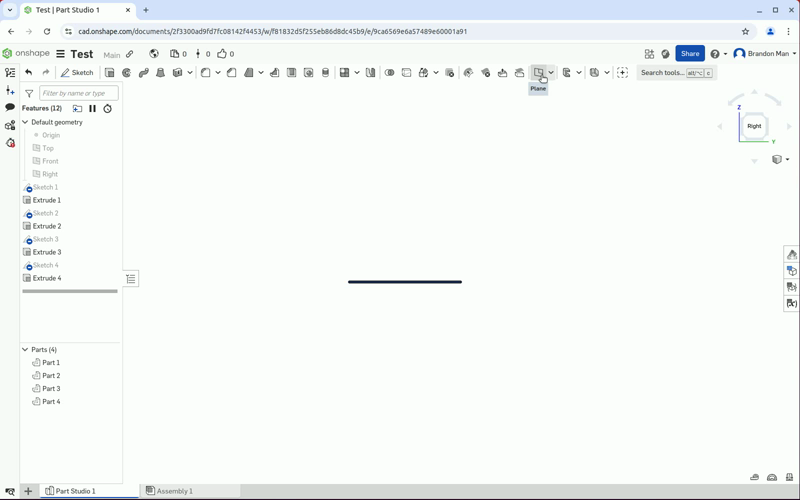
click(541, 75)
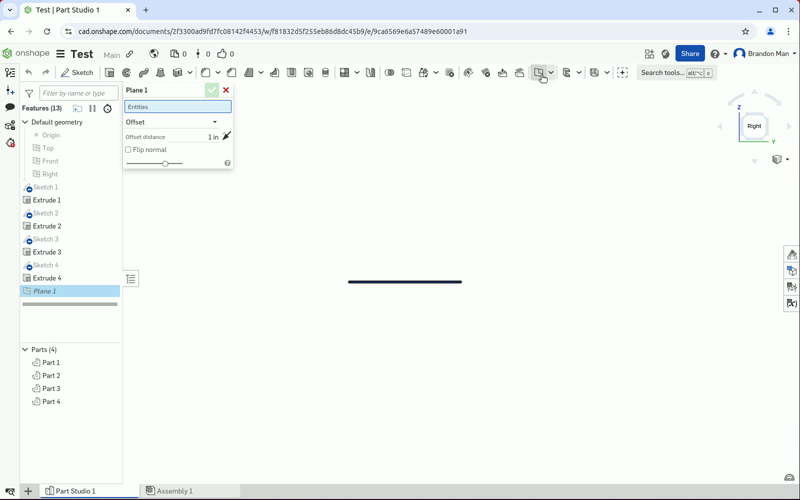
mouse_move(73, 176)
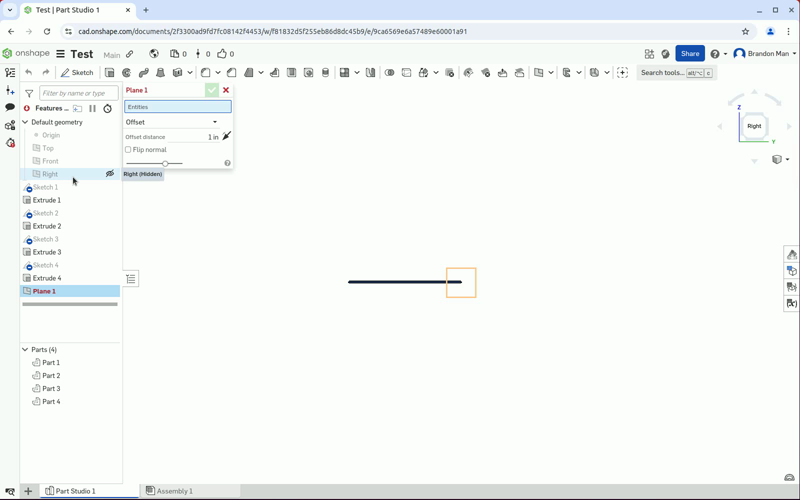
click(73, 176)
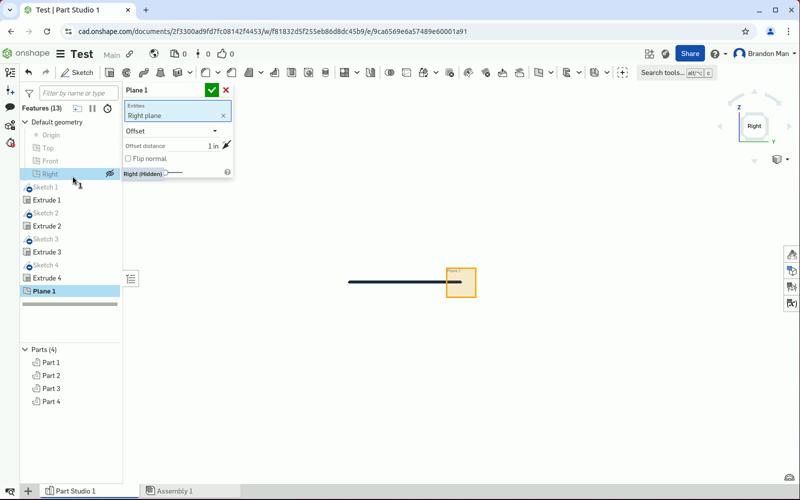
key(tab, 2)
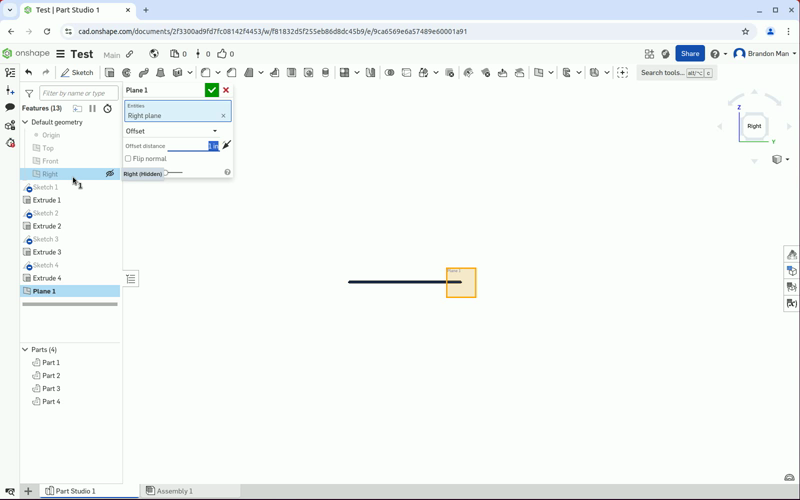
text(5.053)
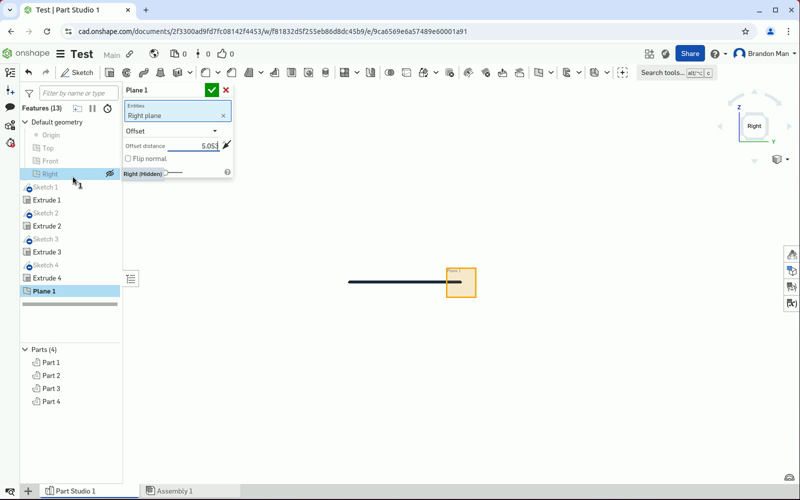
key(enter, 2)
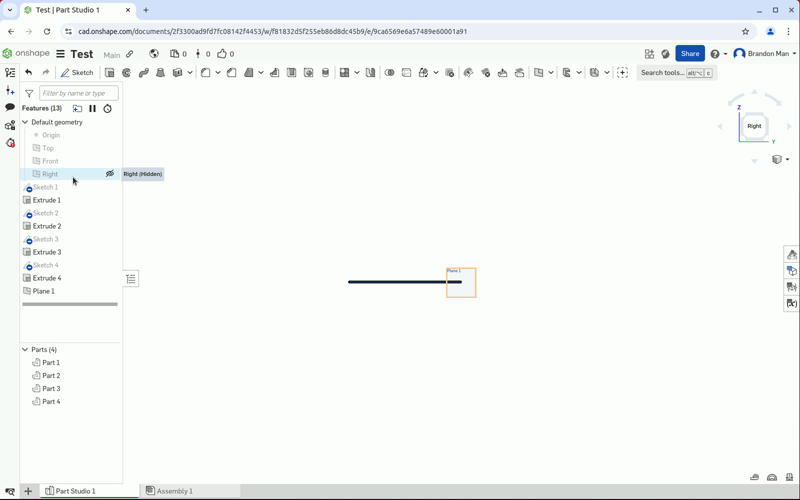
key(shift+s)
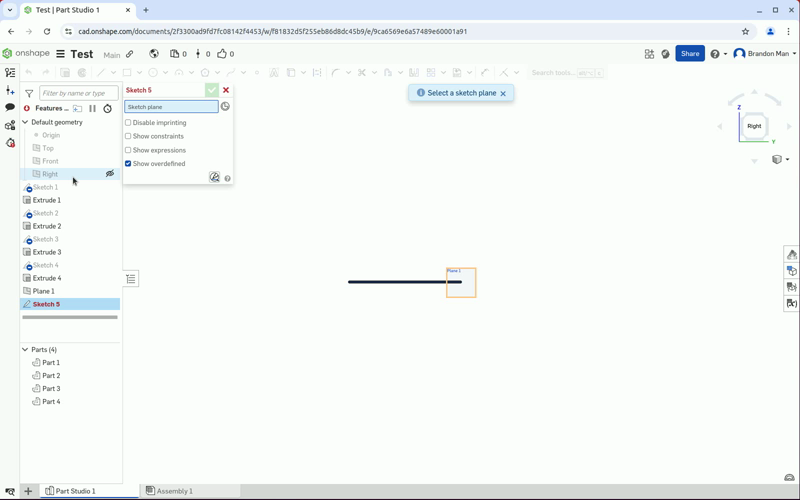
mouse_move(73, 293)
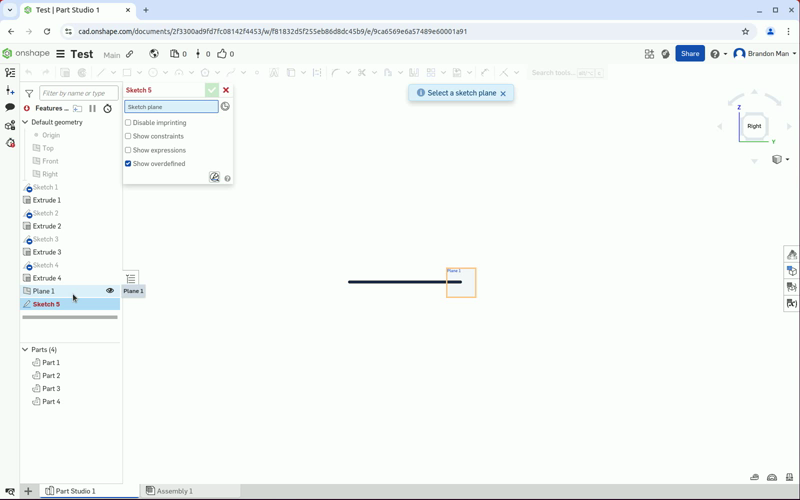
click(73, 293)
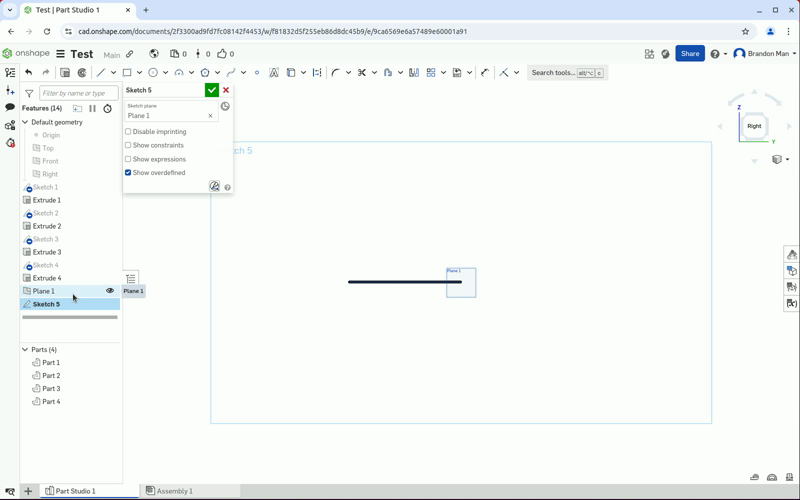
mouse_move(73, 352)
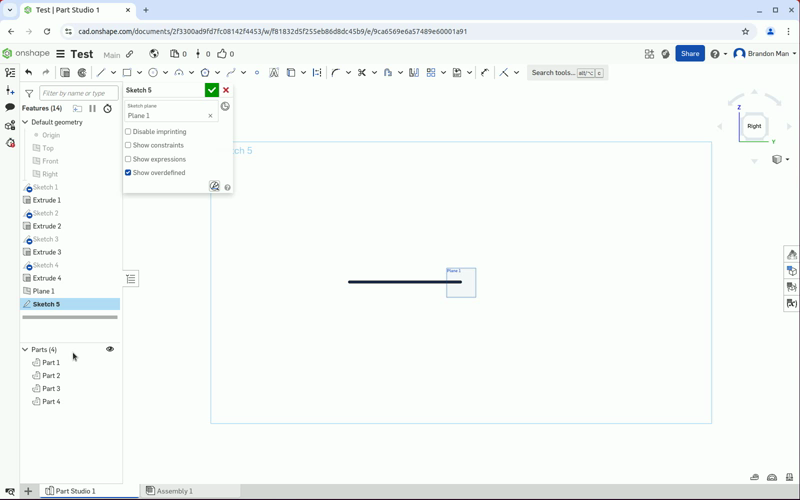
key(y)
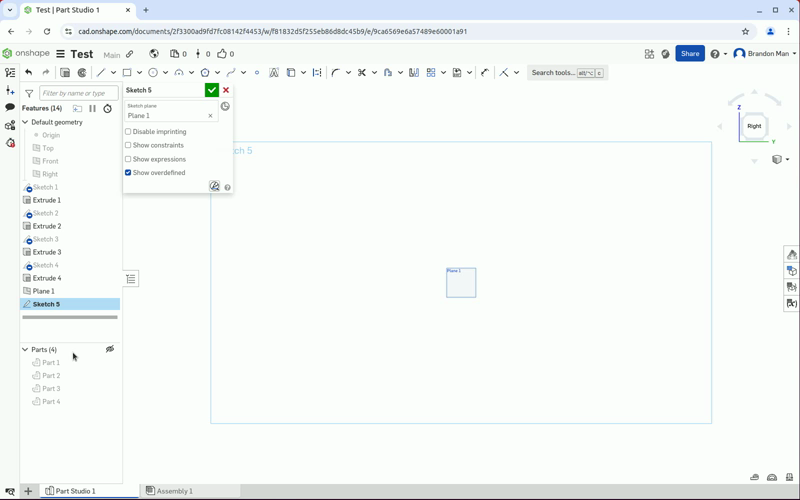
key(l)
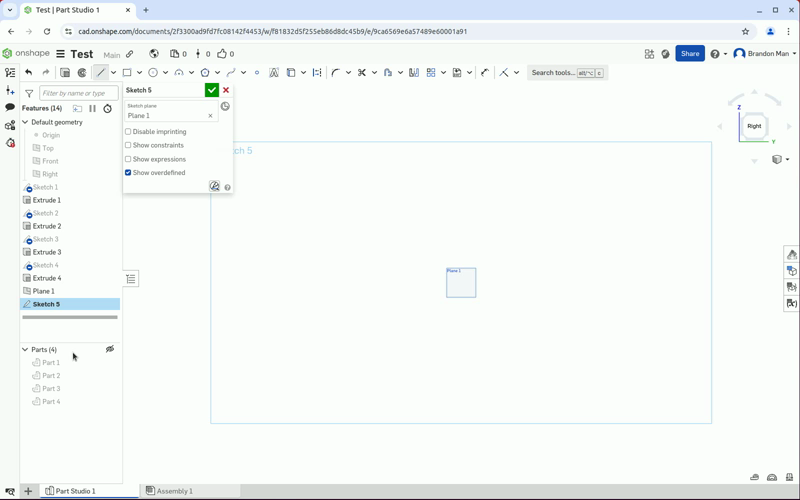
key_down(shift)
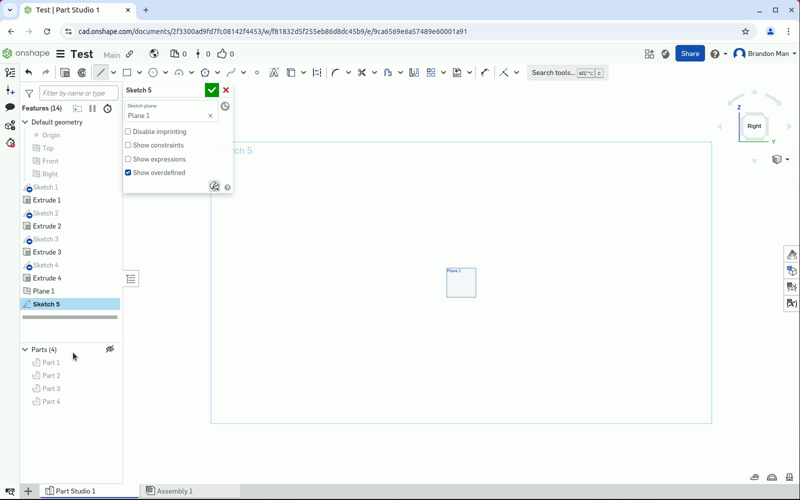
mouse_move(348, 281)
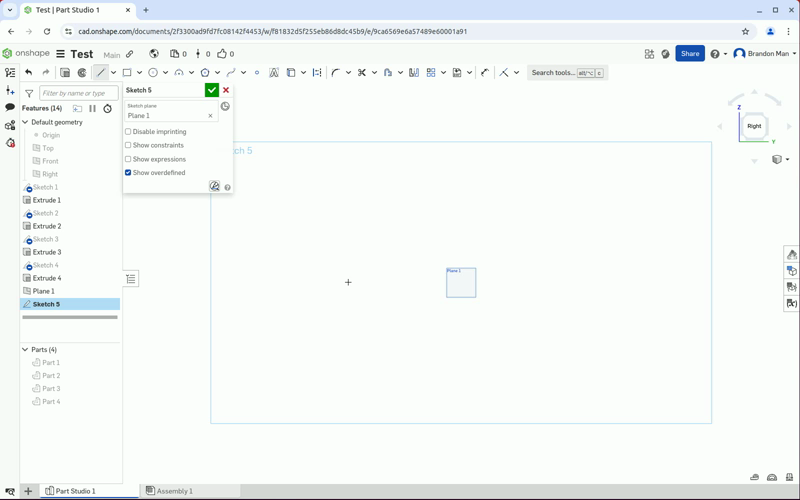
click(348, 281)
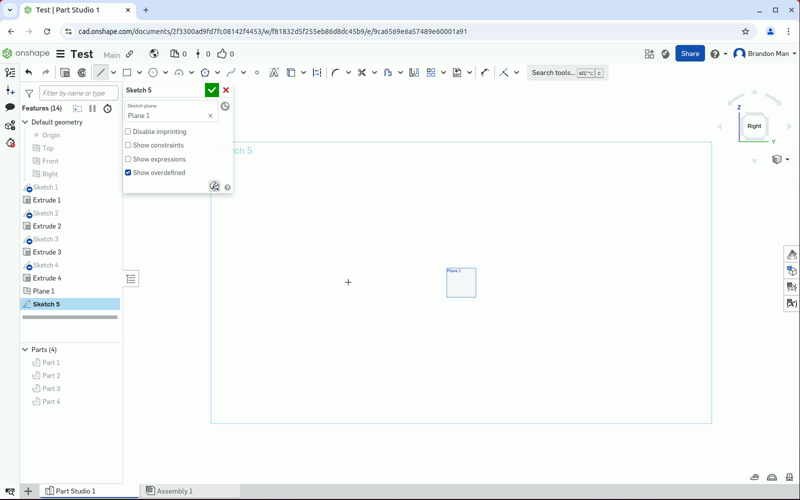
key_up(shift)
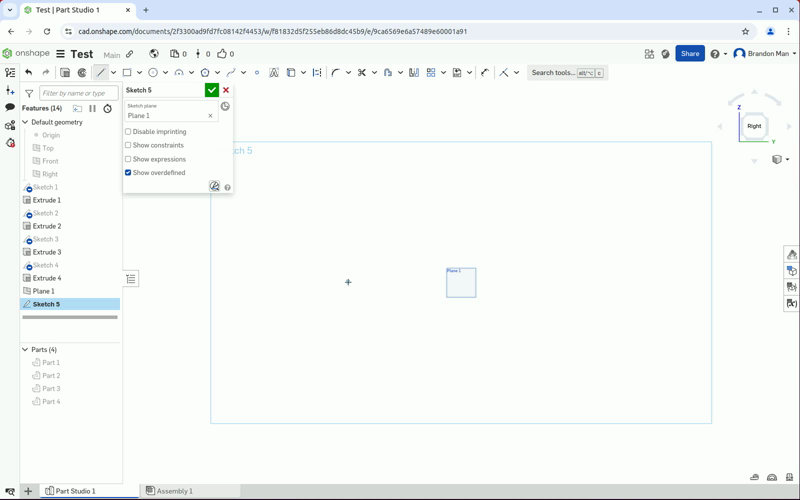
key_down(shift)
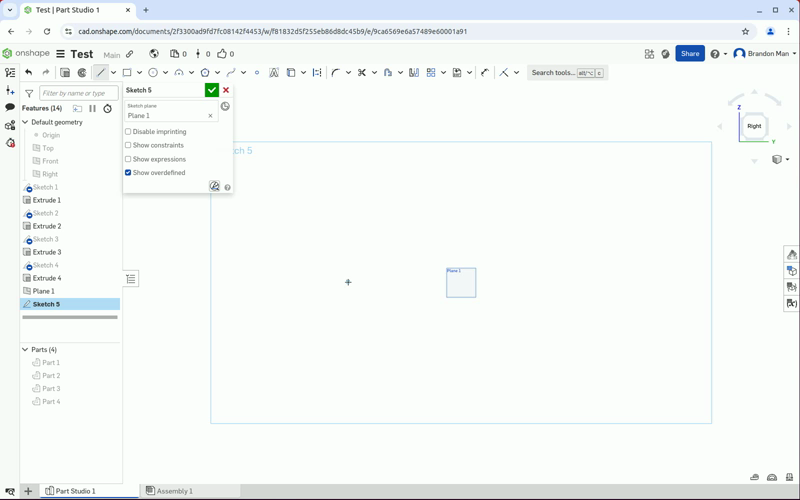
mouse_move(378, 281)
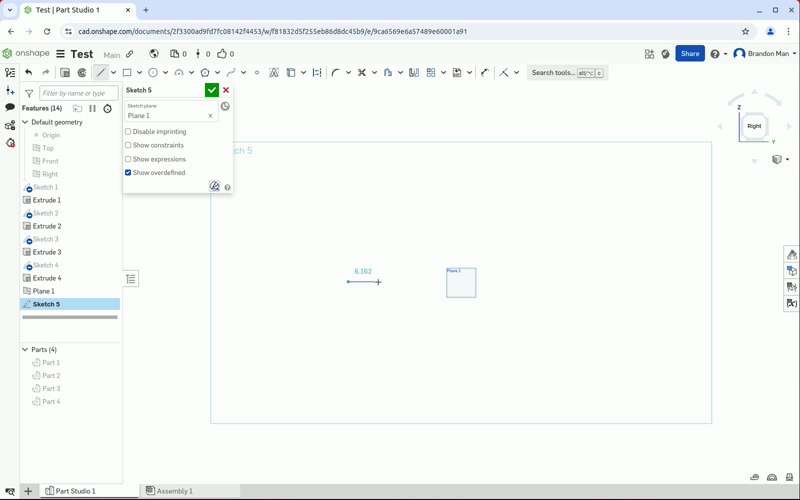
mouse_move(351, 281)
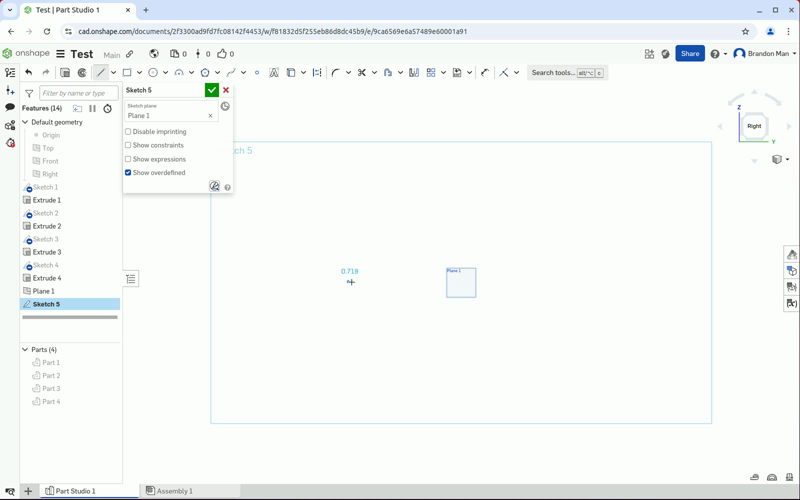
scroll(6)
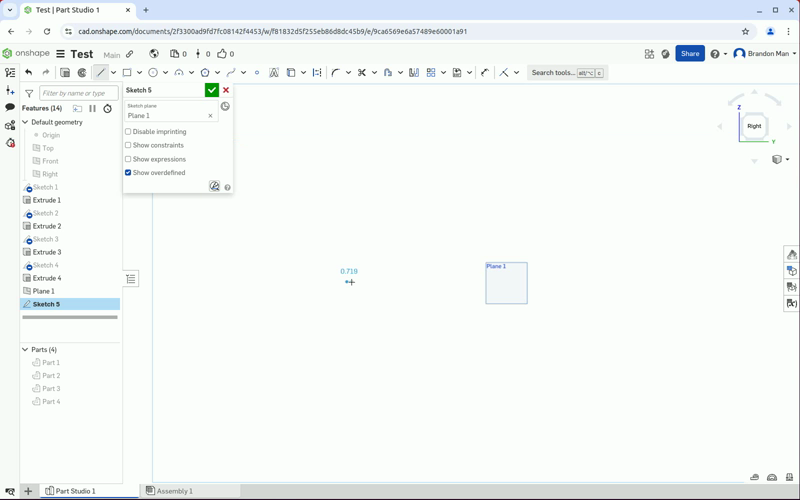
scroll(6)
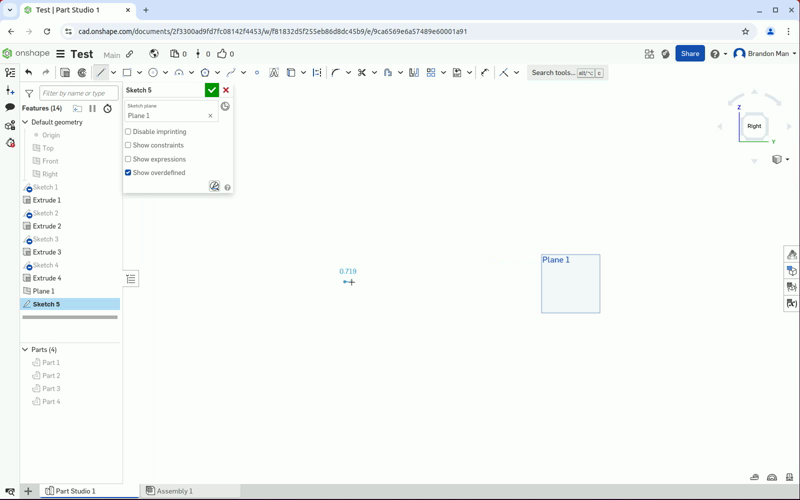
scroll(6)
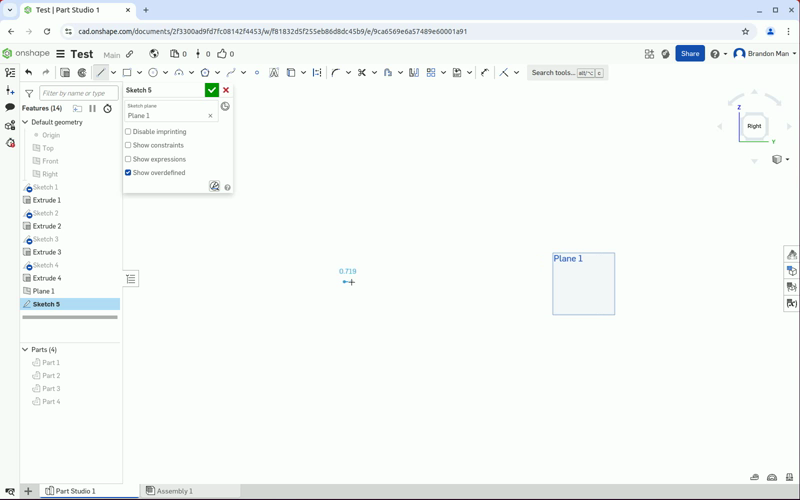
scroll(6)
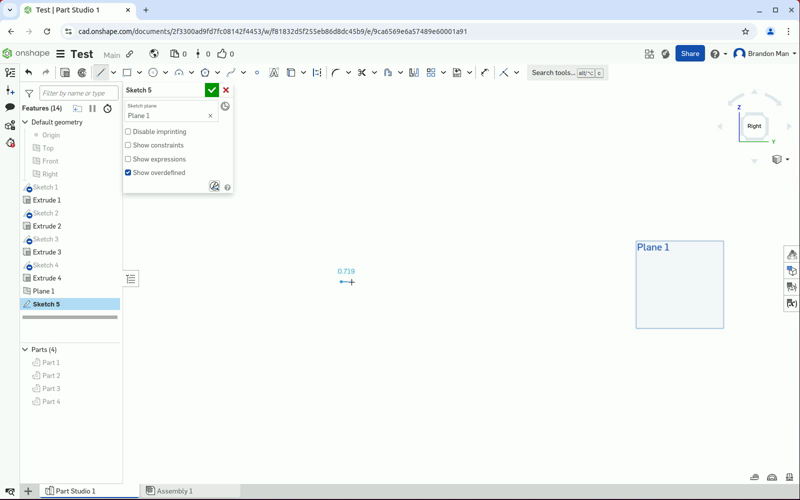
scroll(6)
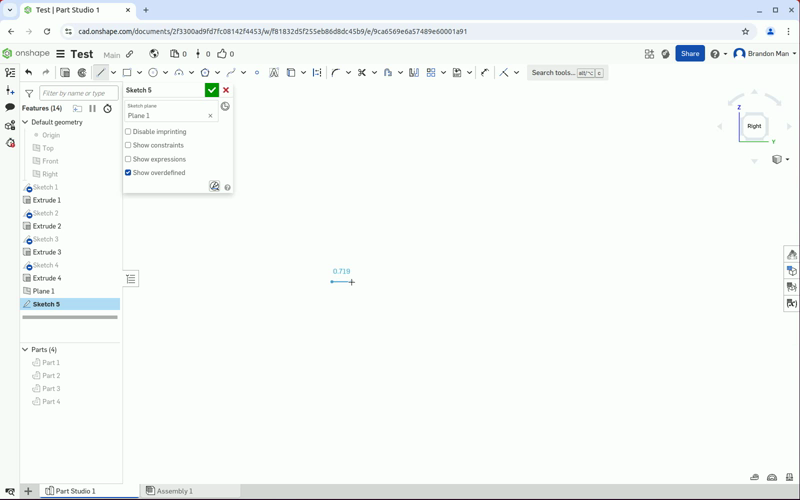
scroll(6)
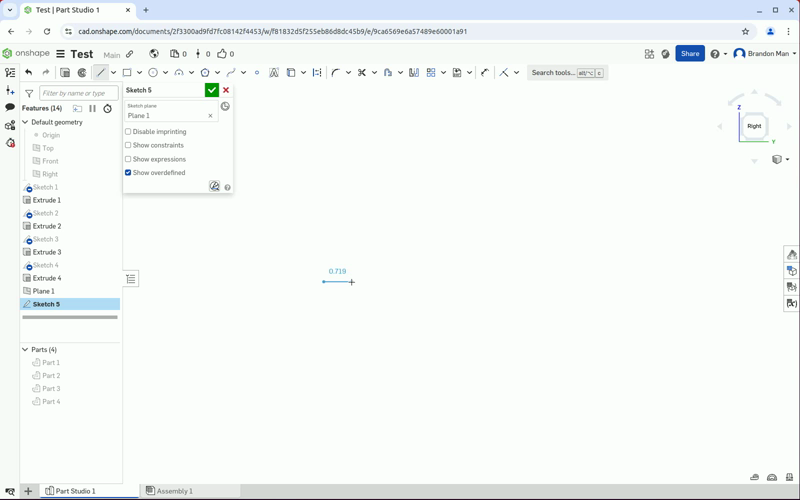
scroll(6)
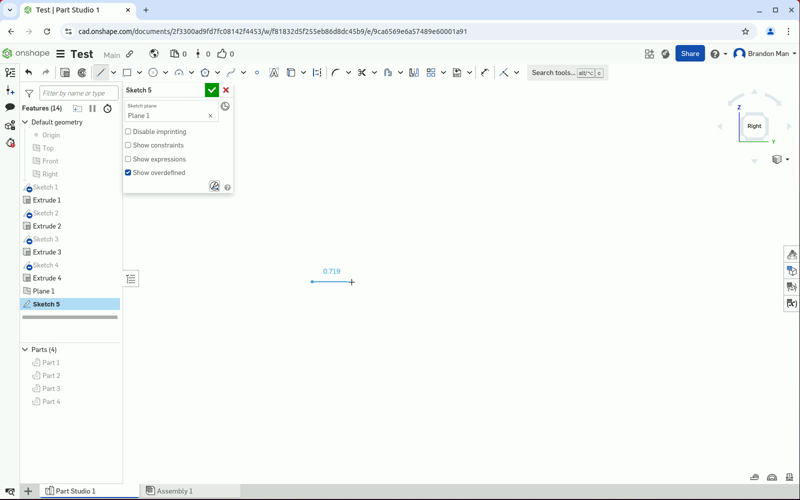
click(351, 281)
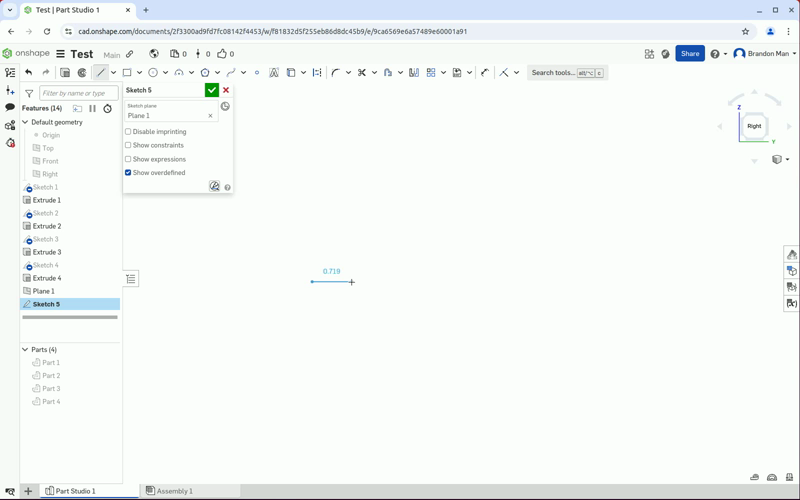
scroll(-6)
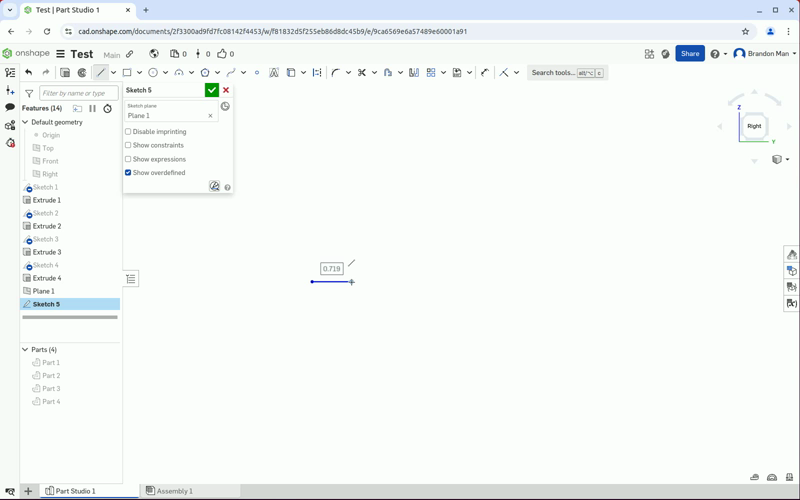
scroll(-6)
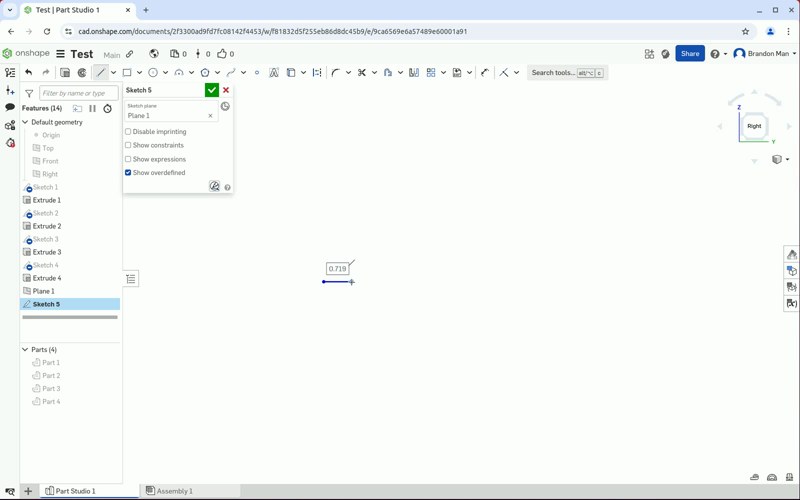
scroll(-6)
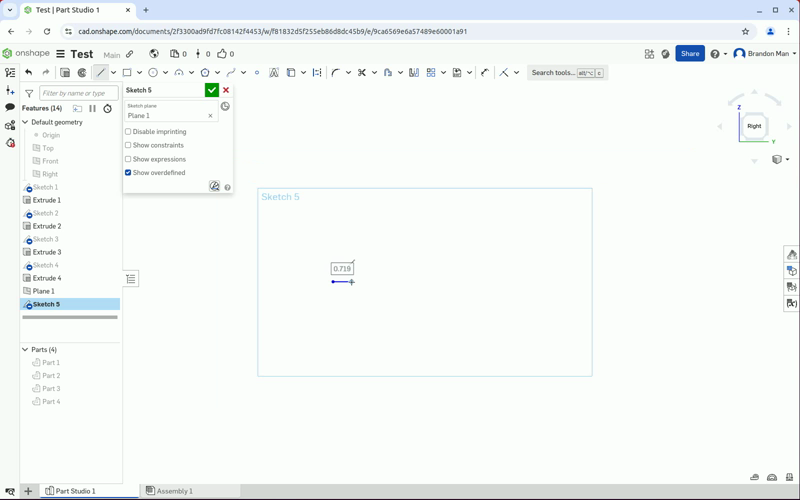
scroll(-6)
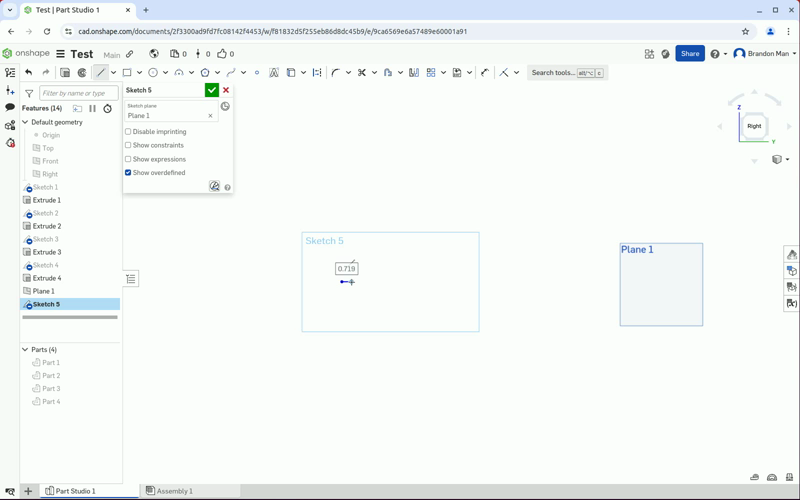
scroll(-6)
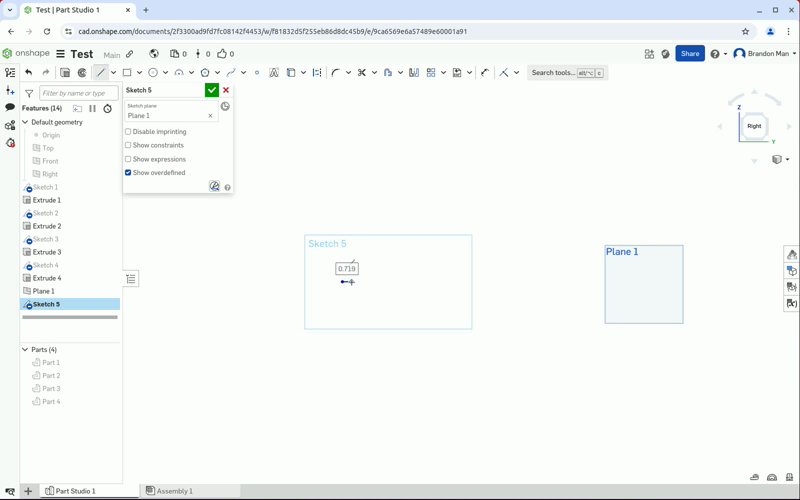
scroll(-6)
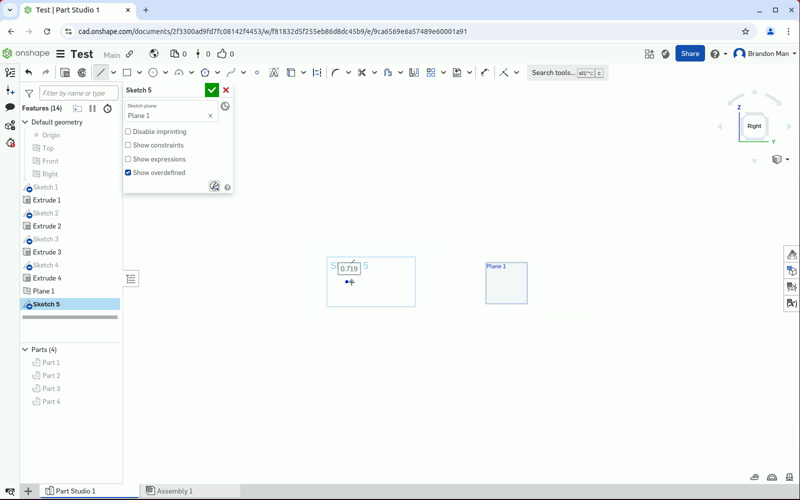
scroll(-6)
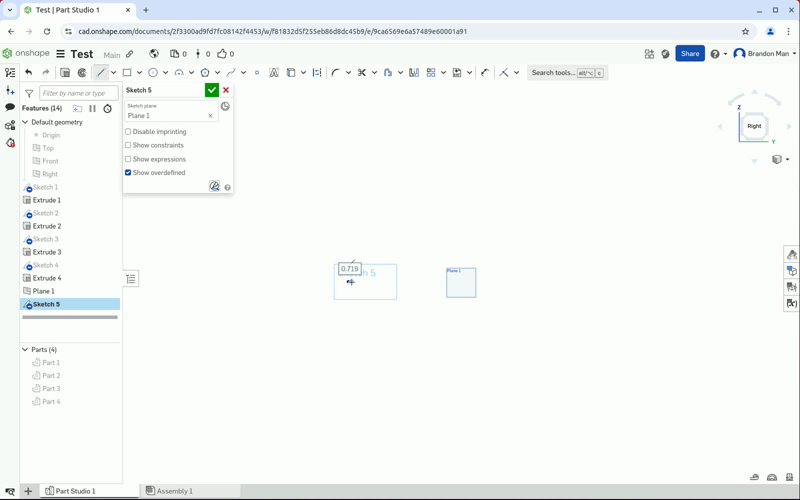
key_up(shift)
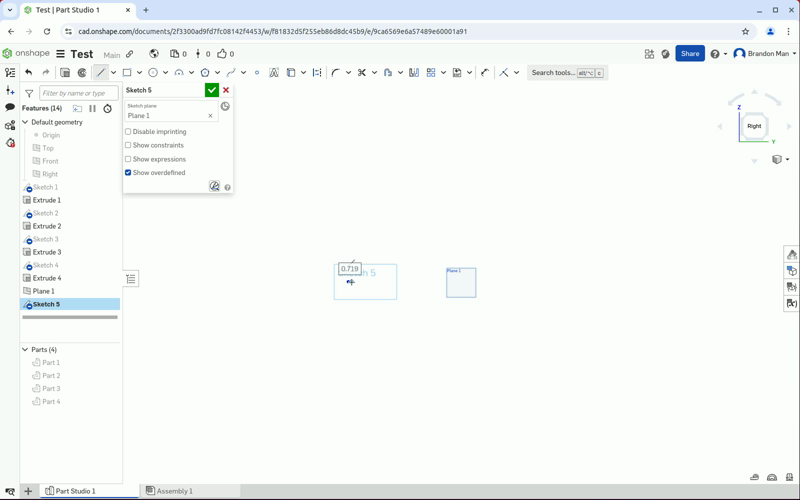
key_down(shift)
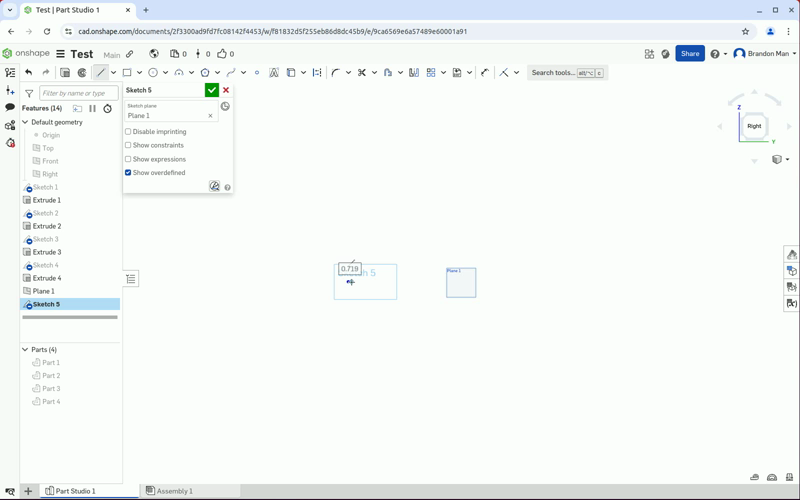
mouse_move(381, 281)
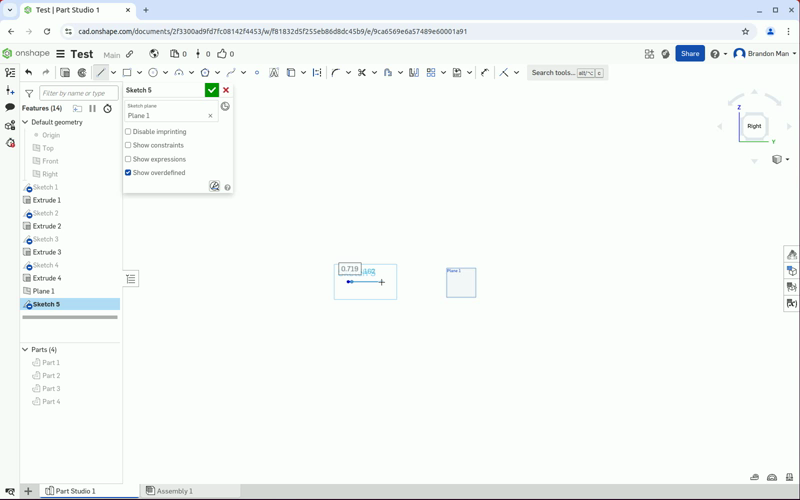
mouse_move(351, 277)
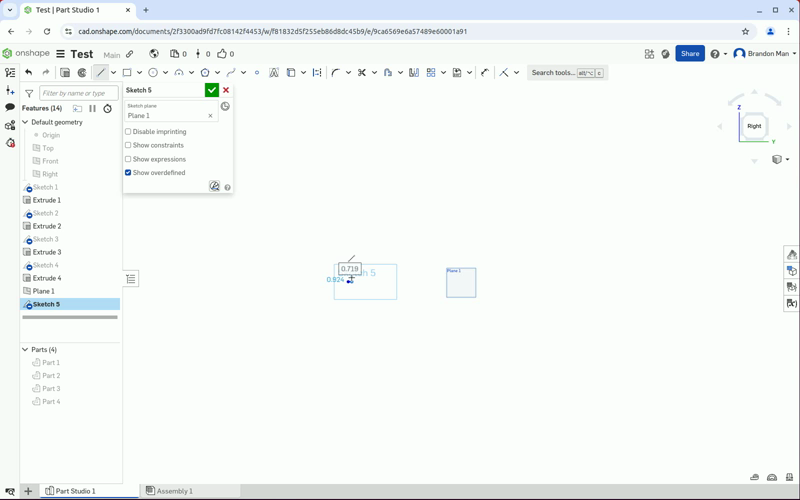
scroll(6)
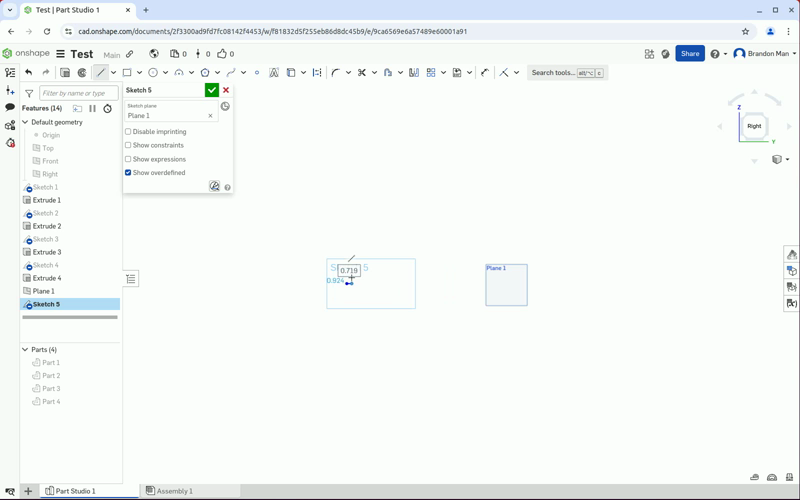
scroll(6)
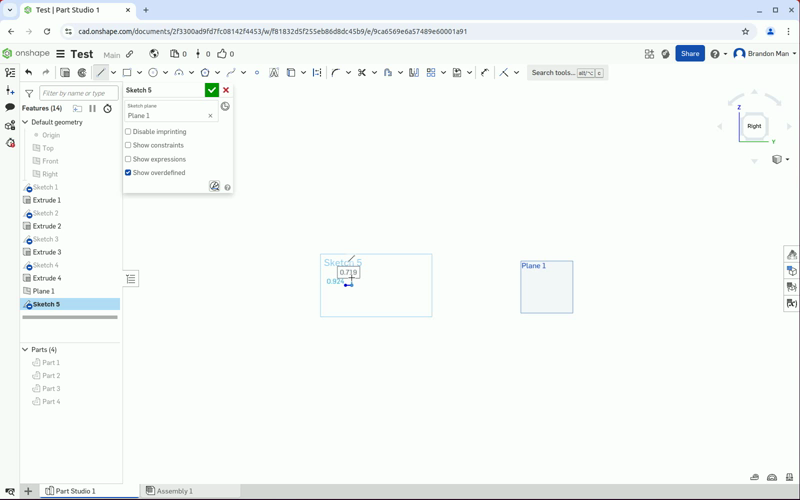
scroll(6)
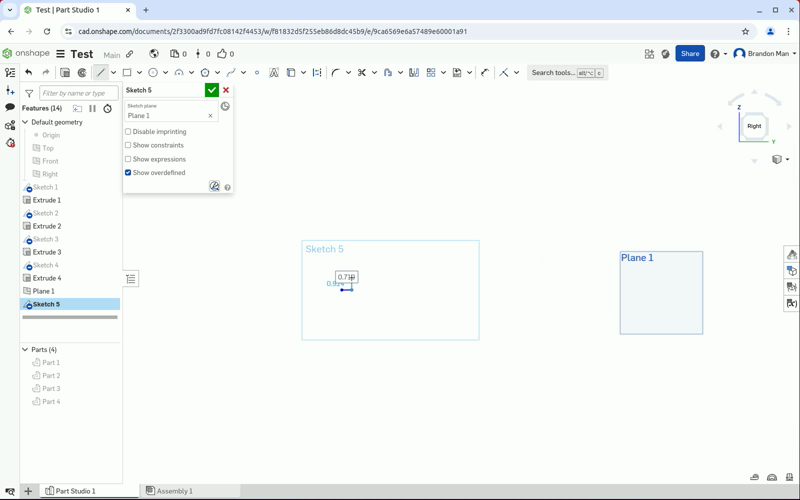
scroll(6)
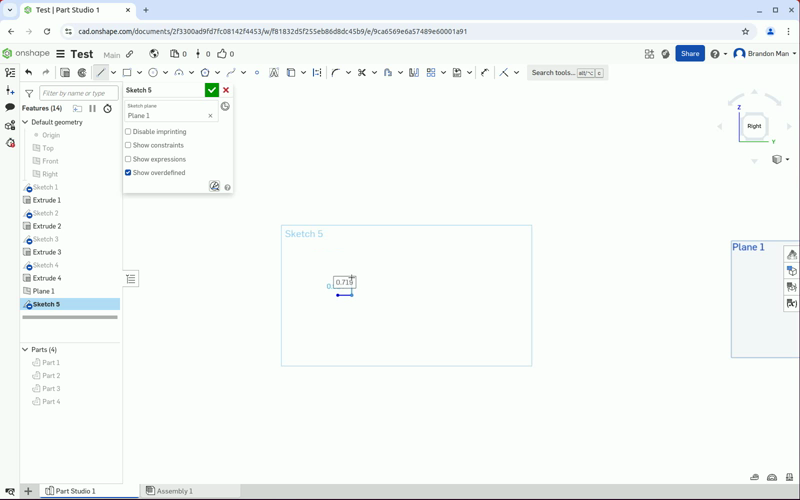
scroll(6)
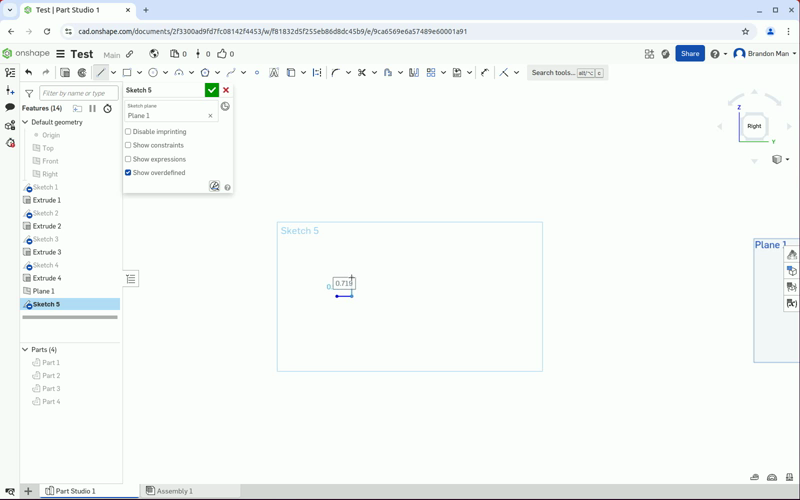
scroll(6)
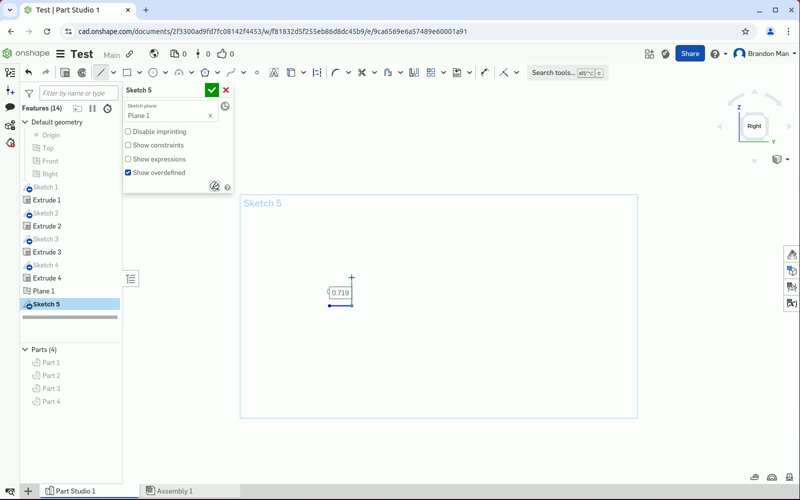
scroll(6)
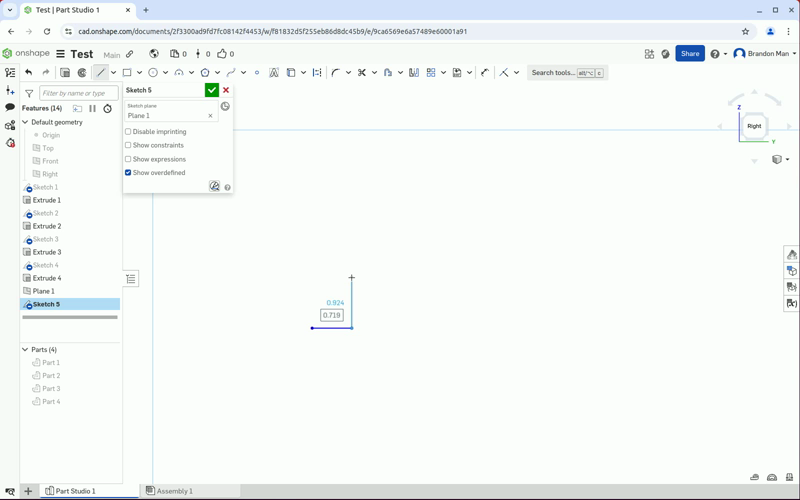
click(351, 277)
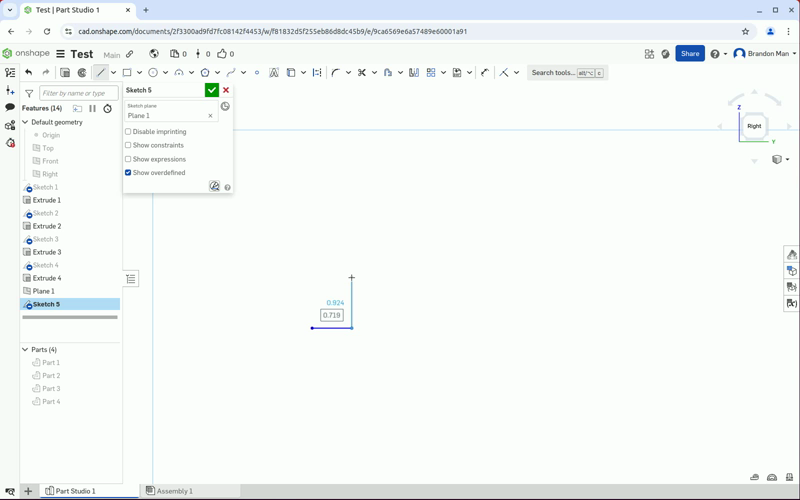
scroll(-6)
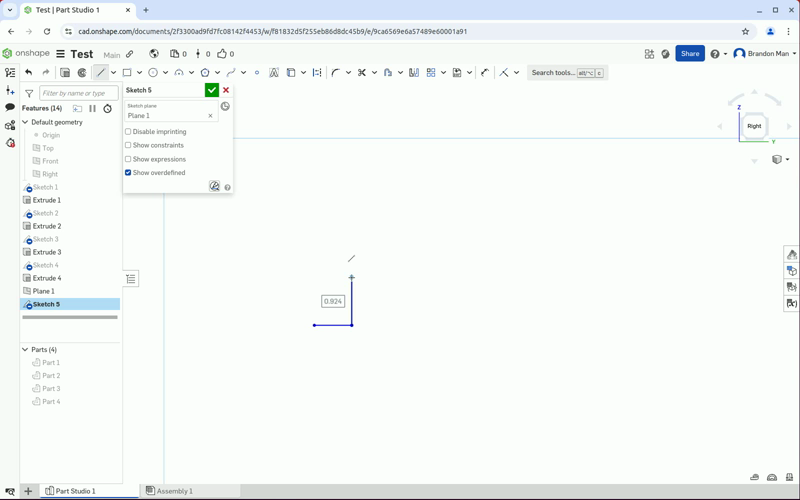
scroll(-6)
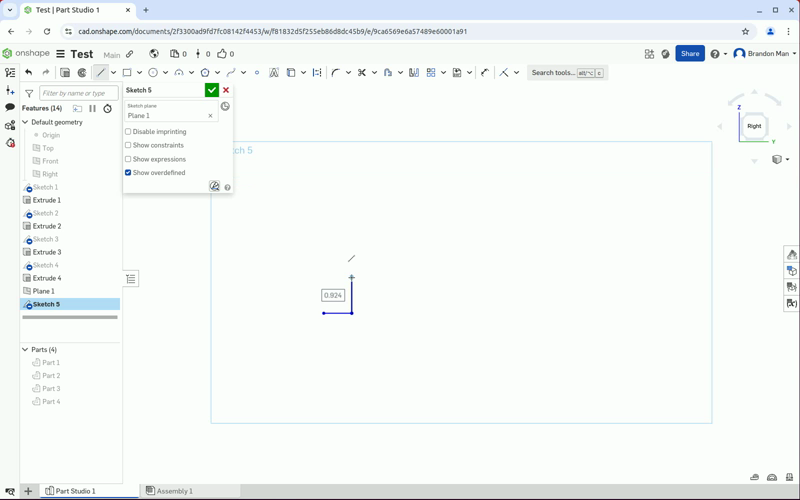
scroll(-6)
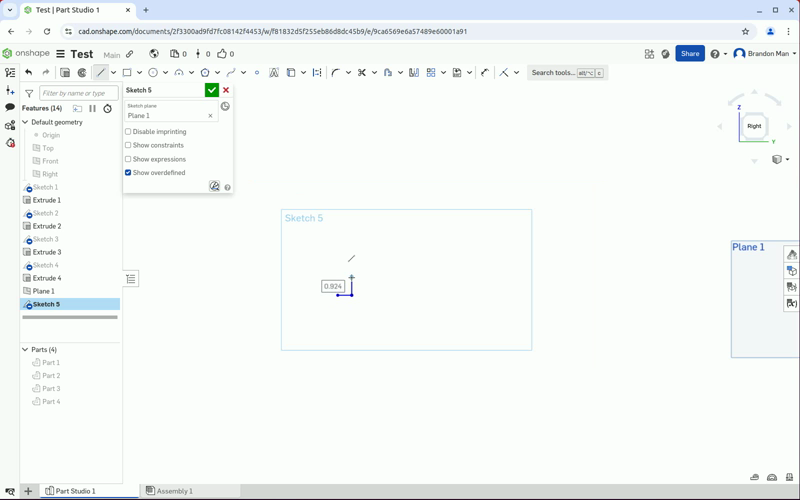
scroll(-6)
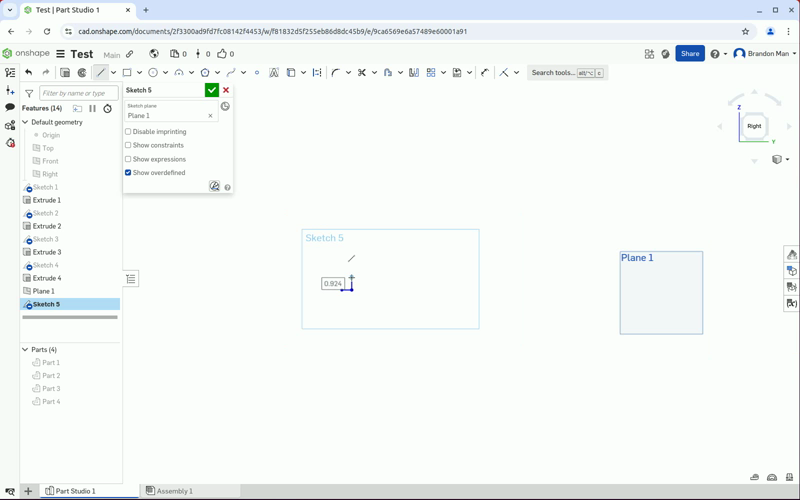
scroll(-6)
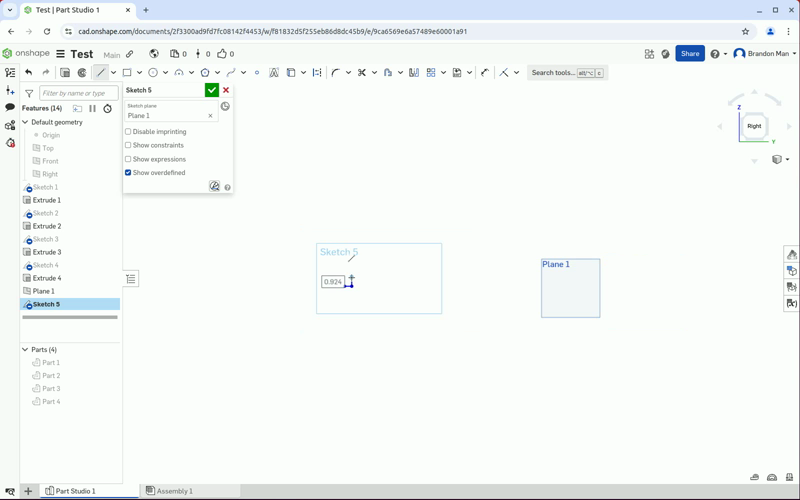
scroll(-6)
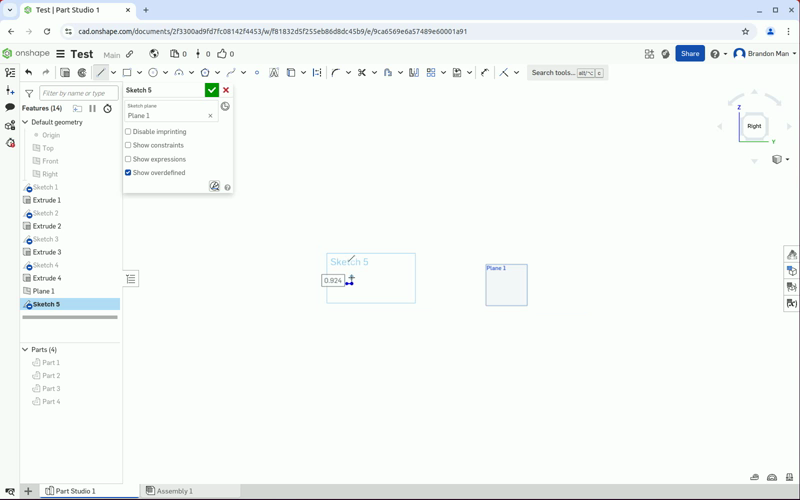
scroll(-6)
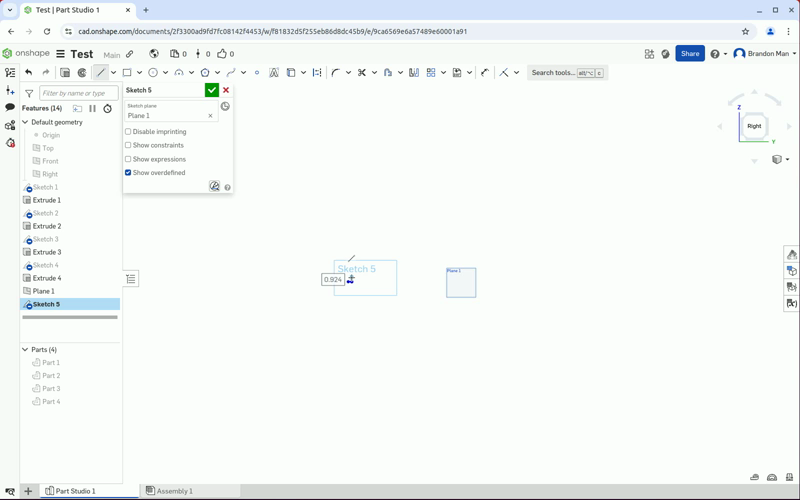
key_up(shift)
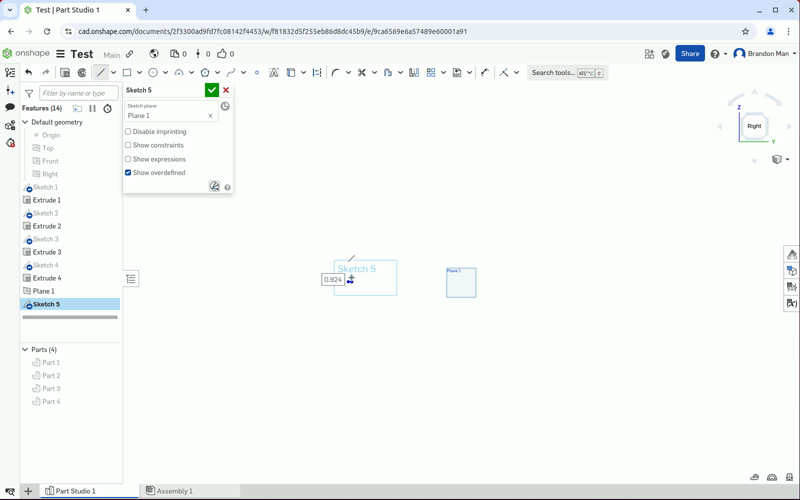
key_down(shift)
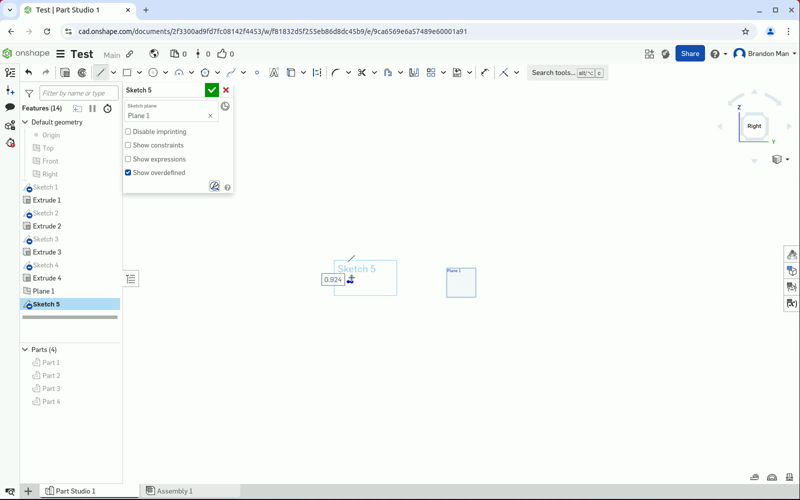
mouse_move(381, 277)
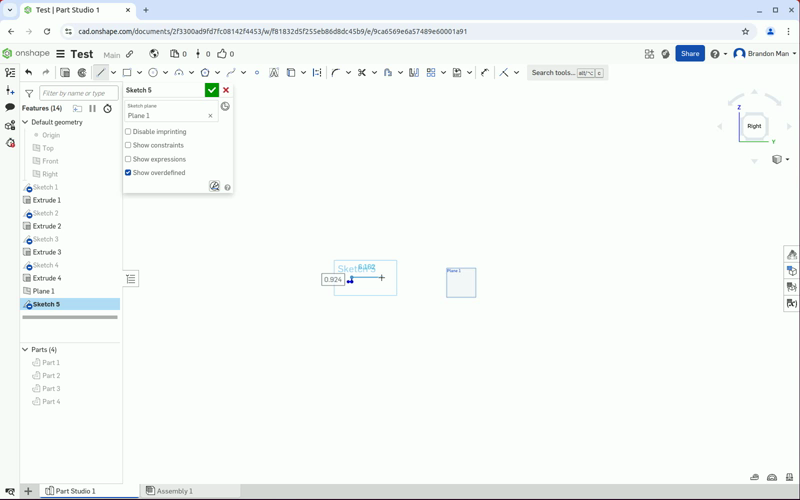
mouse_move(348, 277)
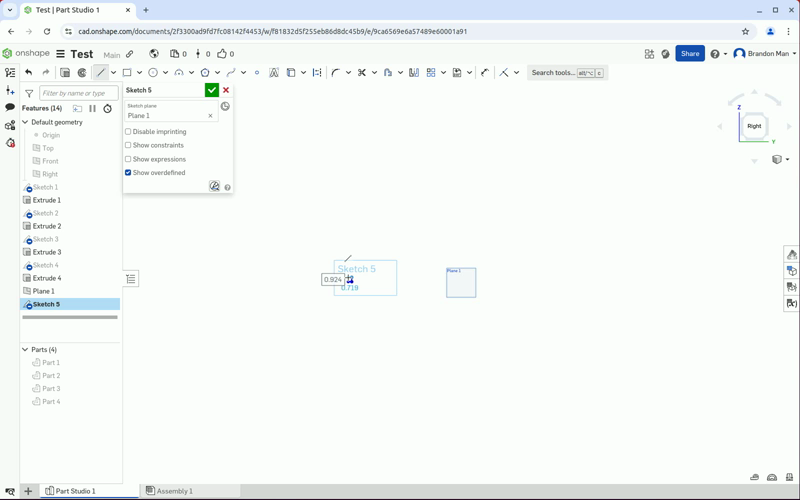
scroll(6)
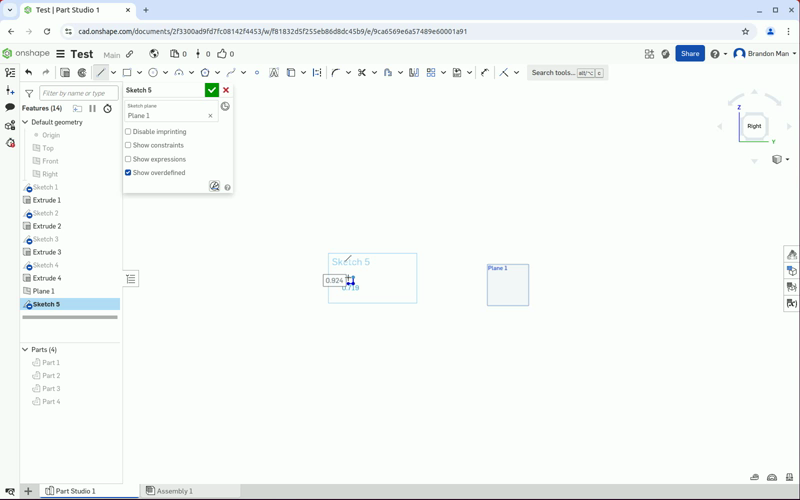
scroll(6)
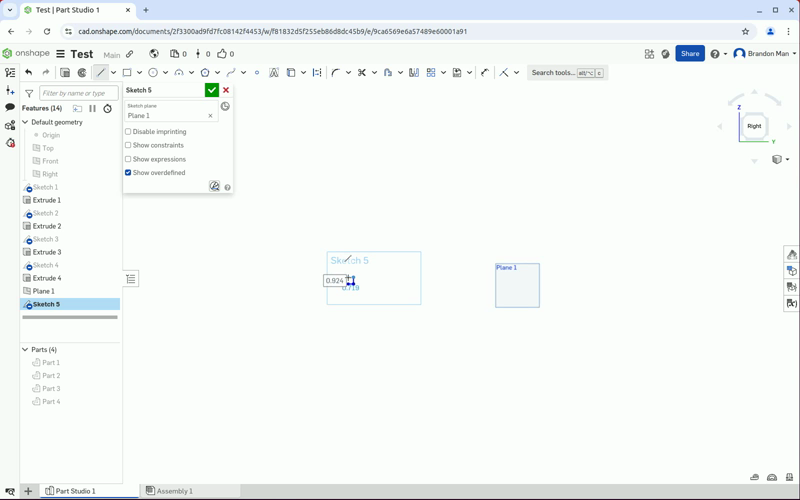
scroll(6)
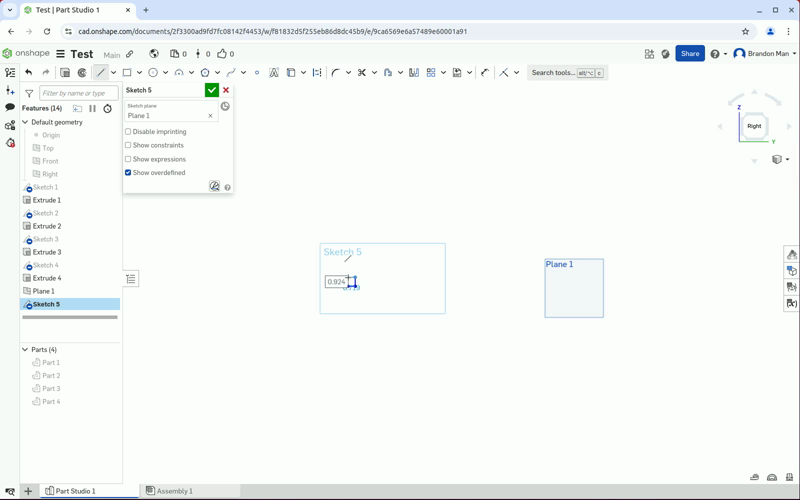
scroll(6)
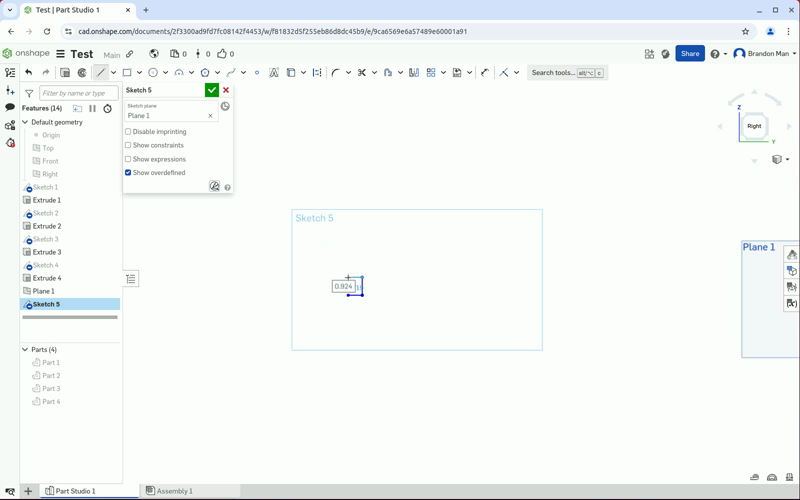
scroll(6)
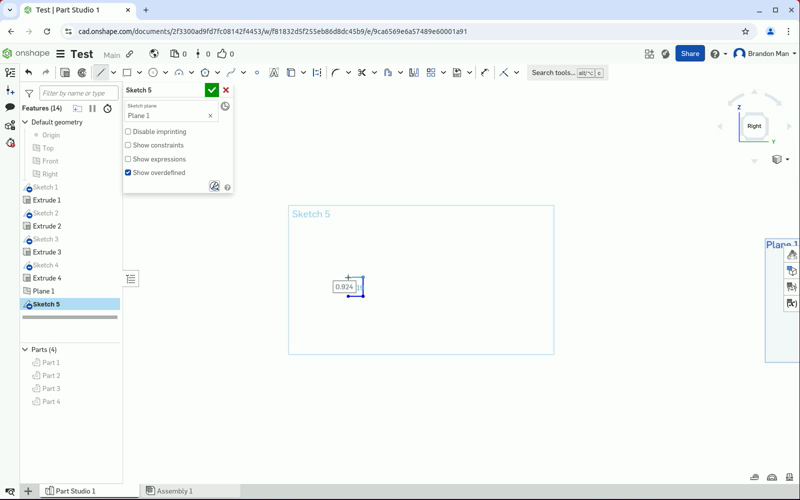
scroll(6)
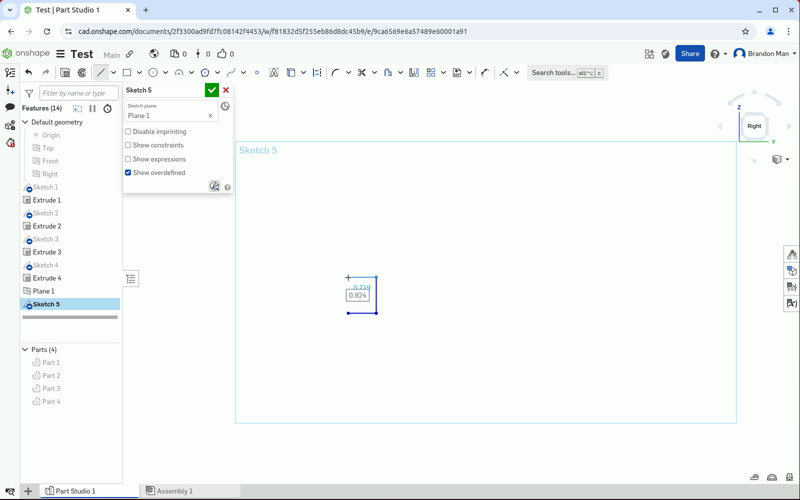
scroll(6)
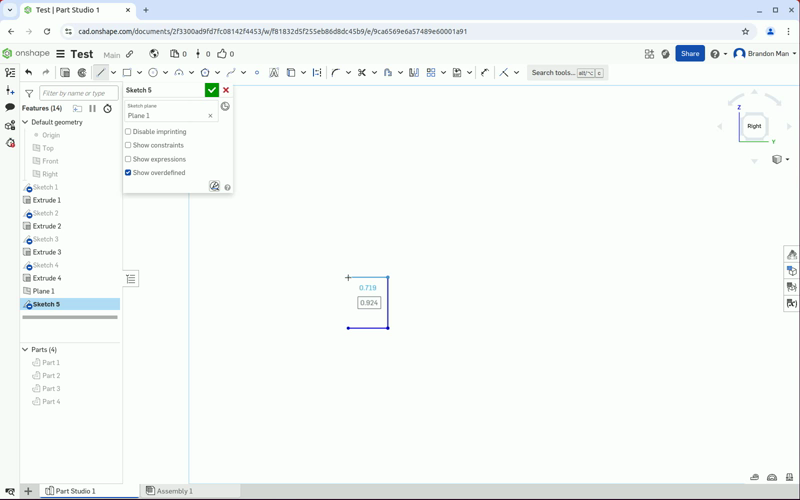
click(348, 277)
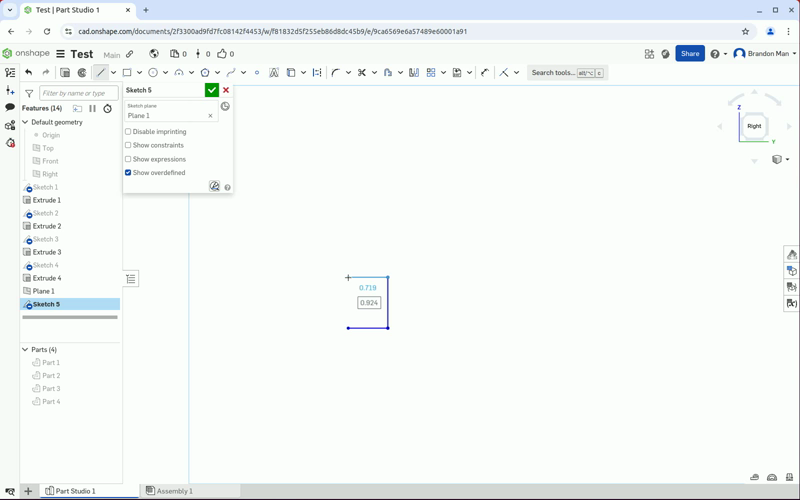
scroll(-6)
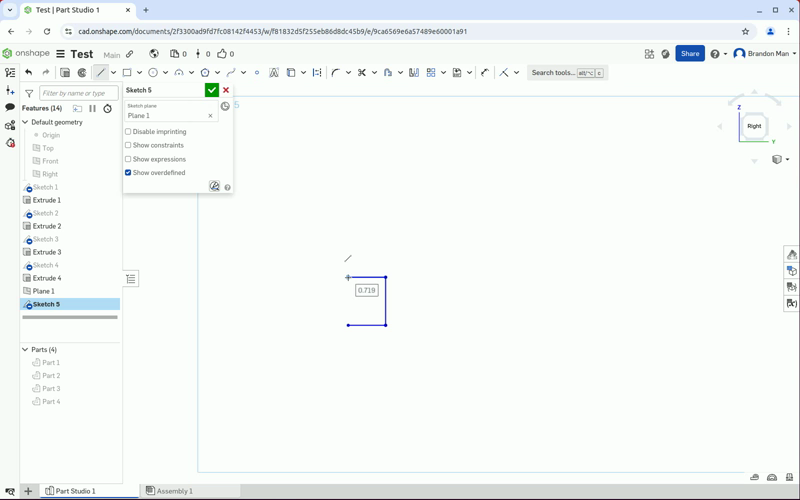
scroll(-6)
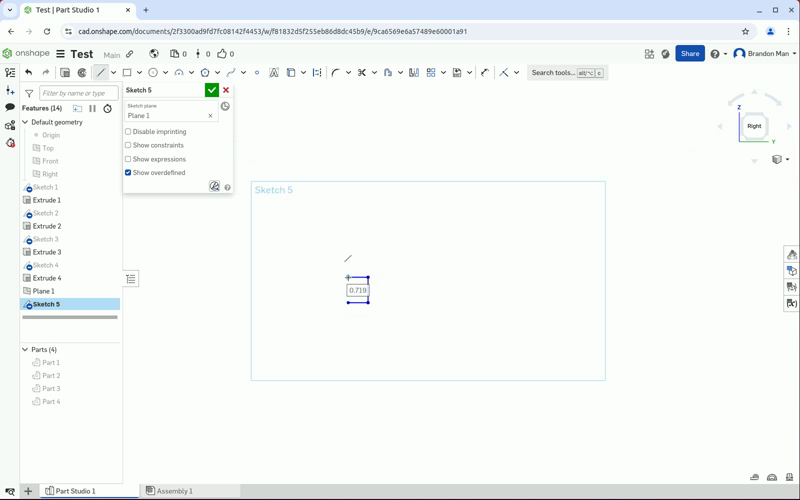
scroll(-6)
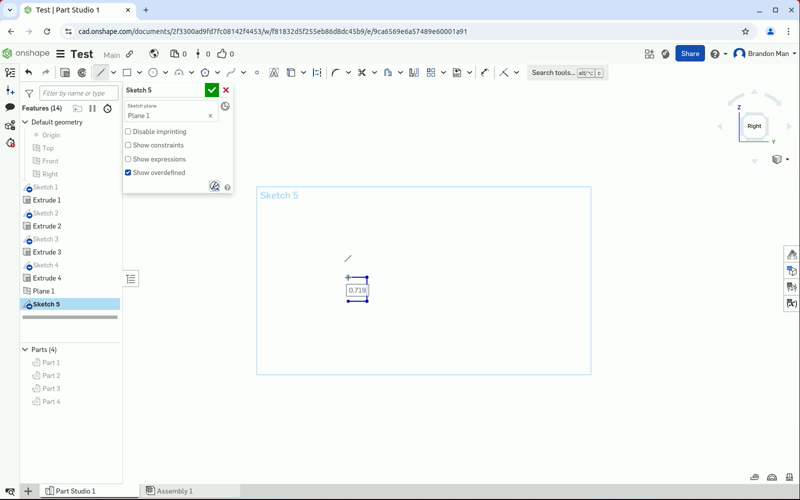
scroll(-6)
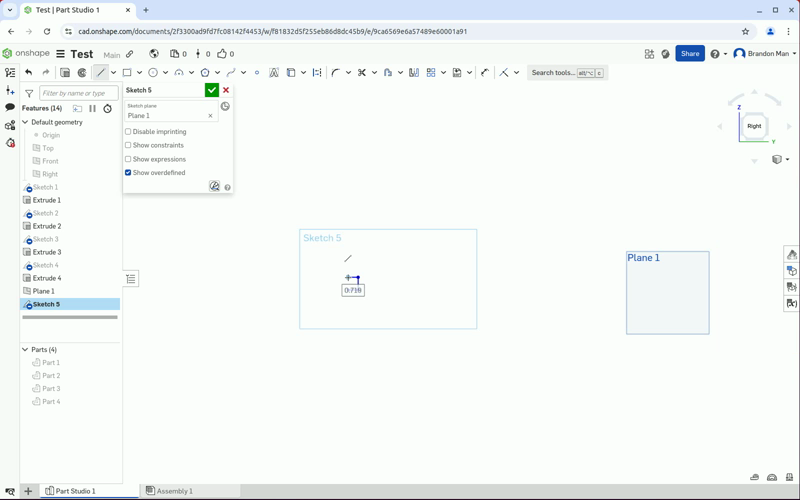
scroll(-6)
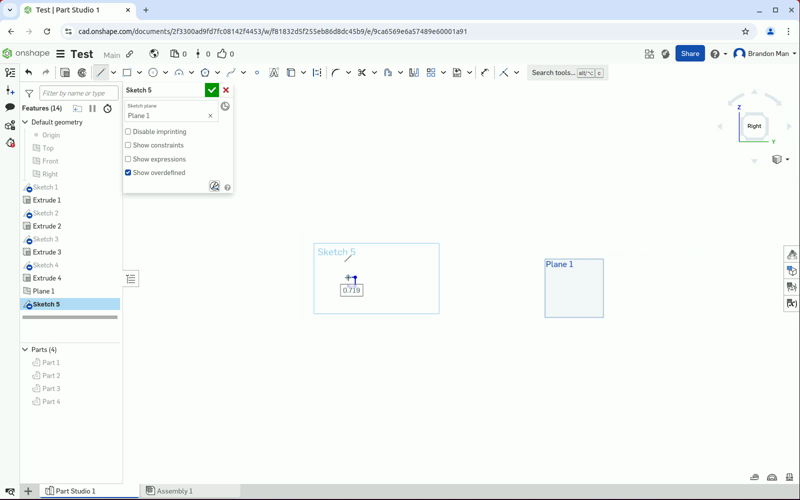
scroll(-6)
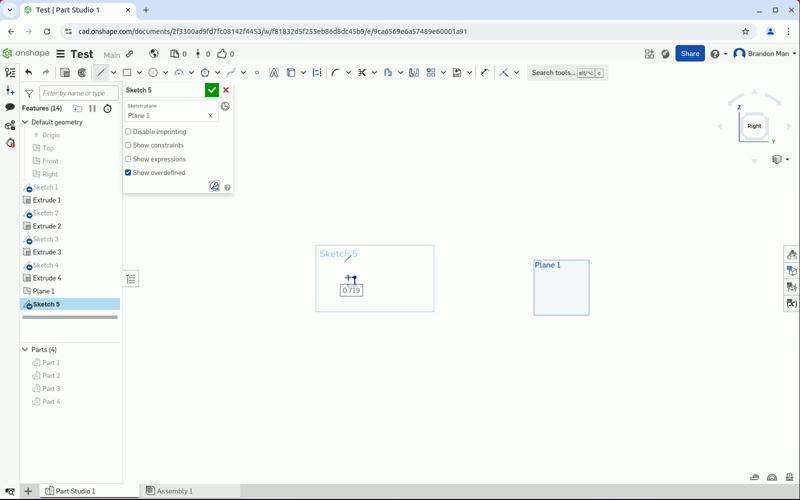
scroll(-6)
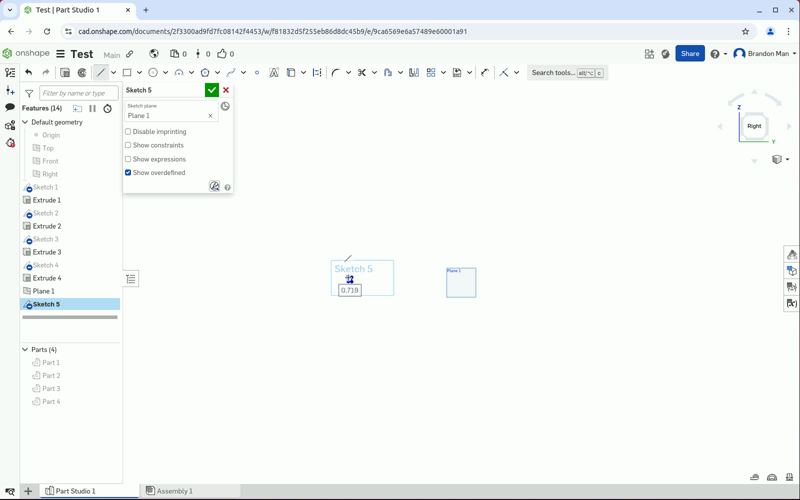
key_up(shift)
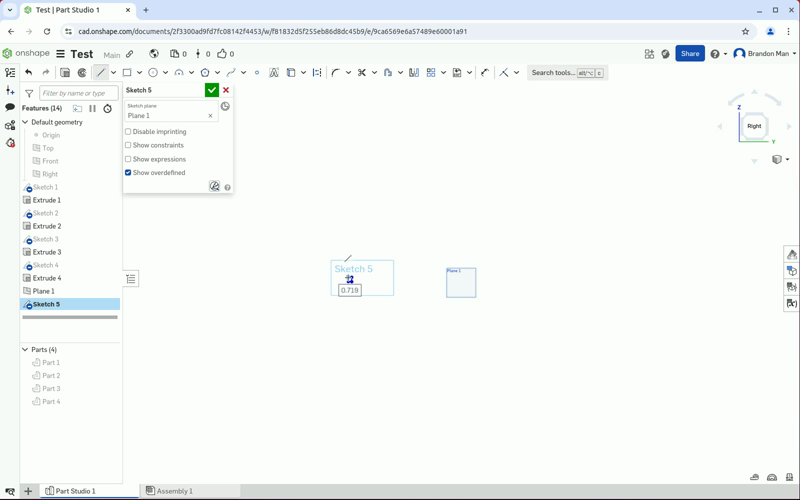
mouse_move(378, 277)
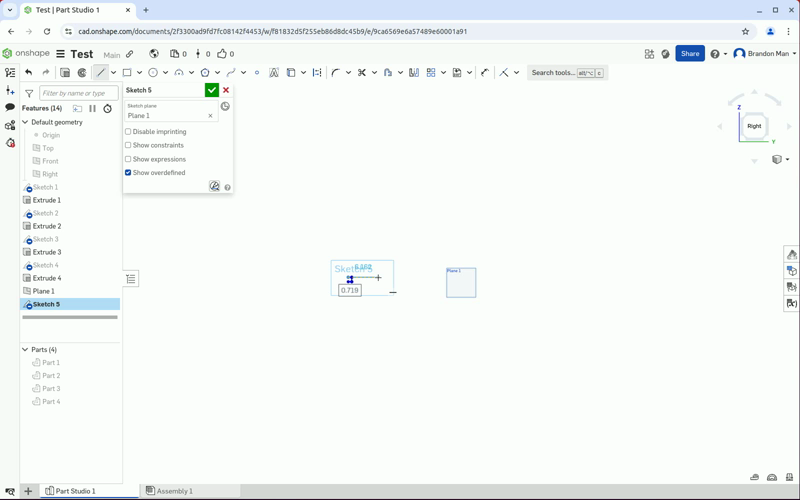
key_down(shift)
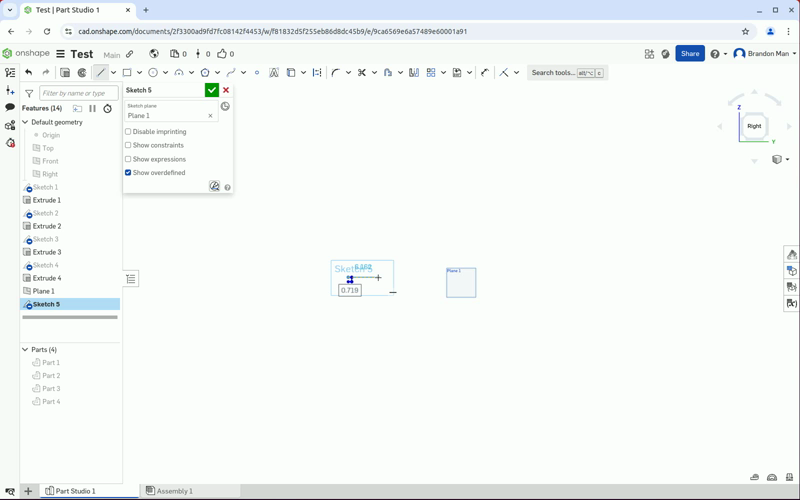
mouse_move(348, 281)
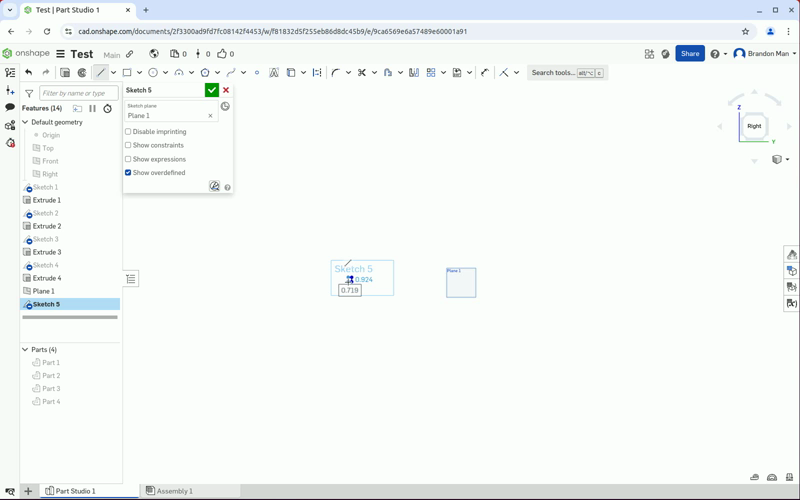
scroll(6)
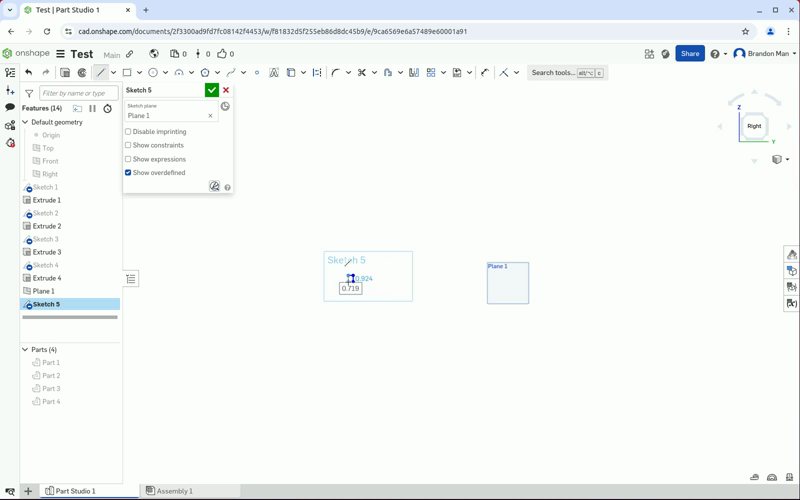
scroll(6)
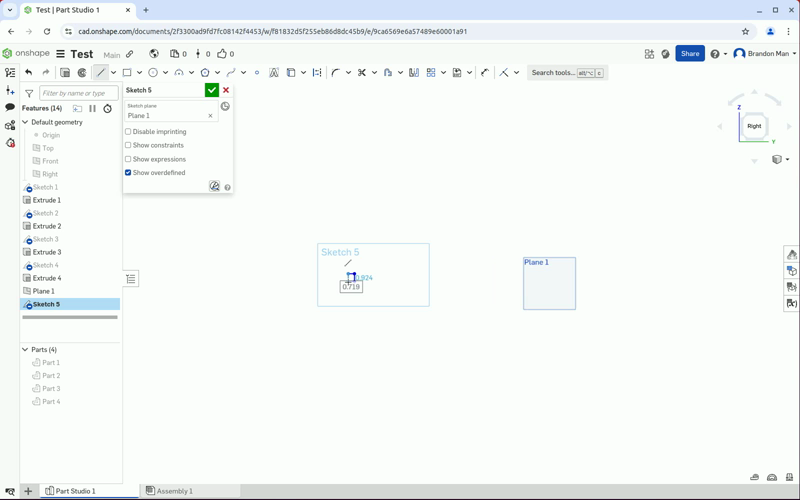
scroll(6)
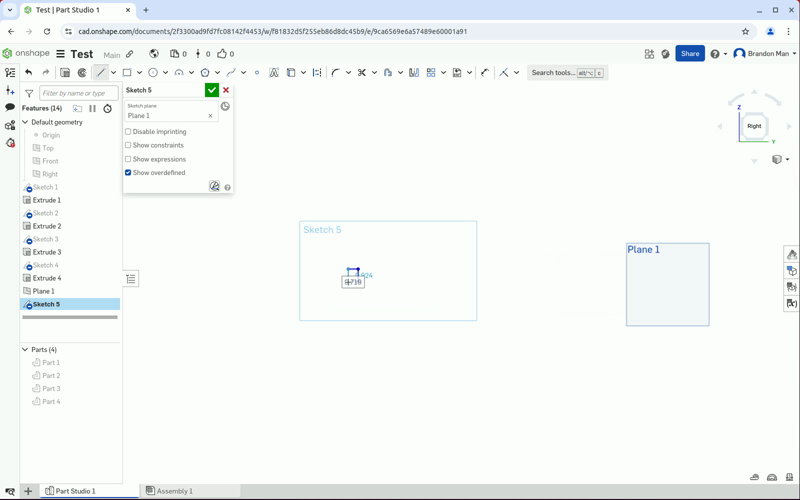
scroll(6)
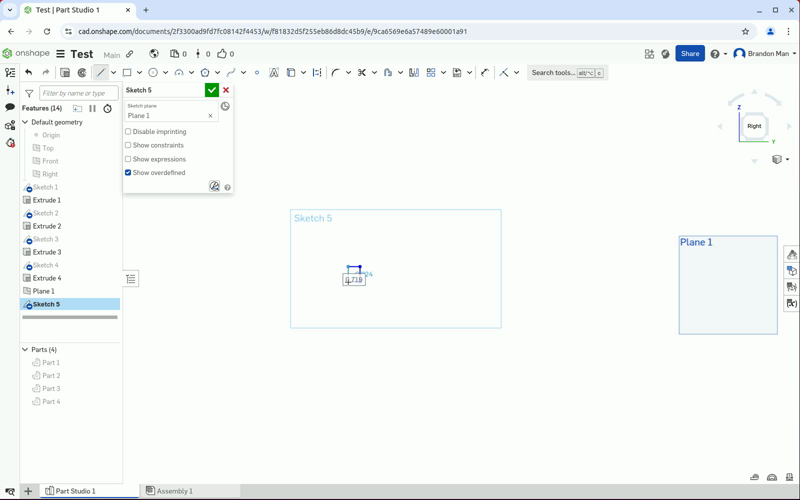
scroll(6)
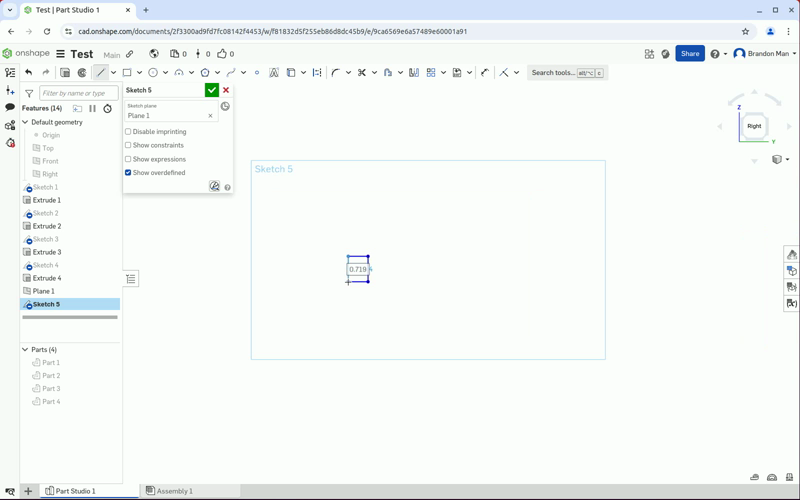
scroll(6)
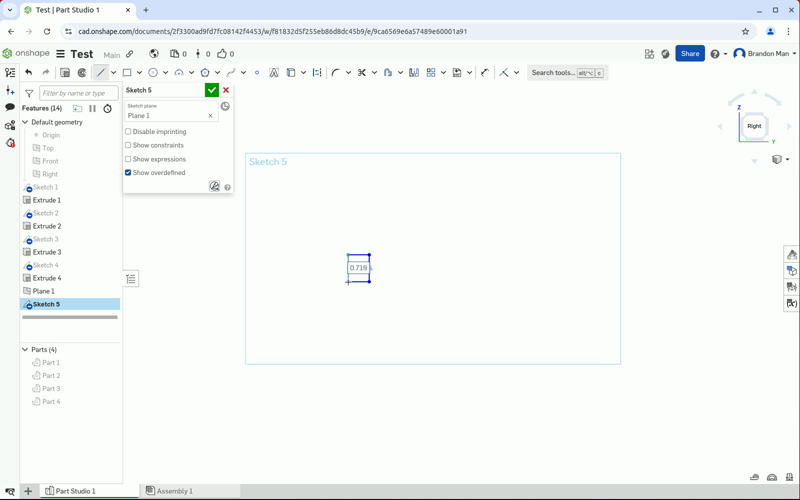
scroll(6)
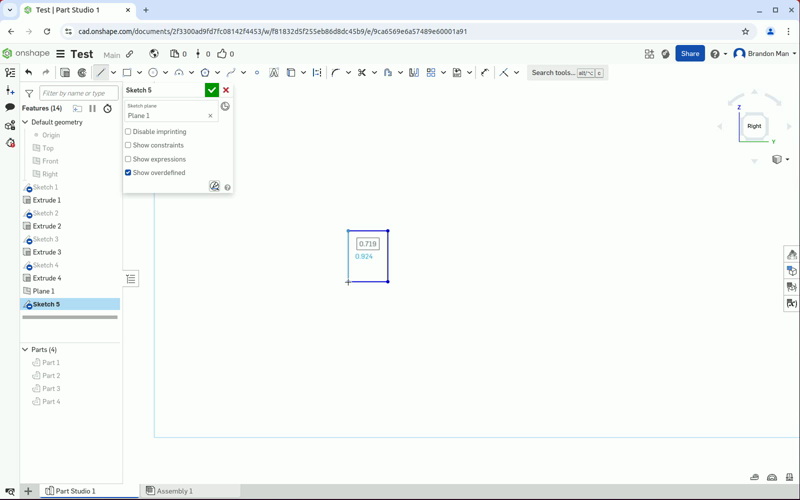
key_up(shift)
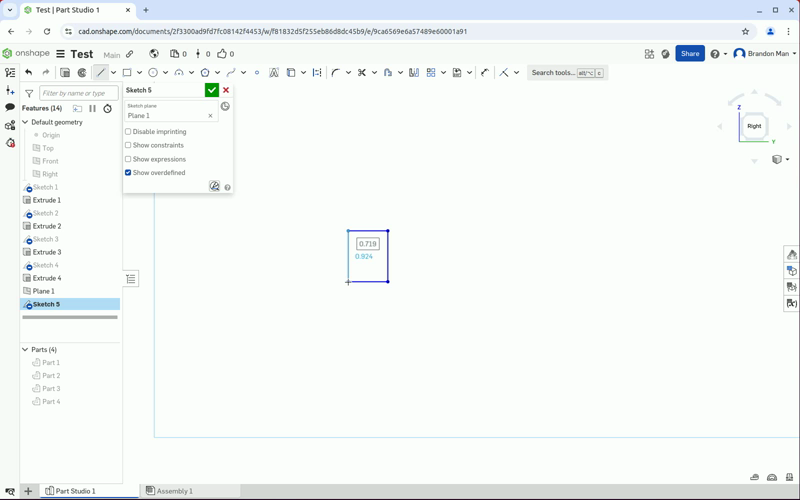
click(348, 281)
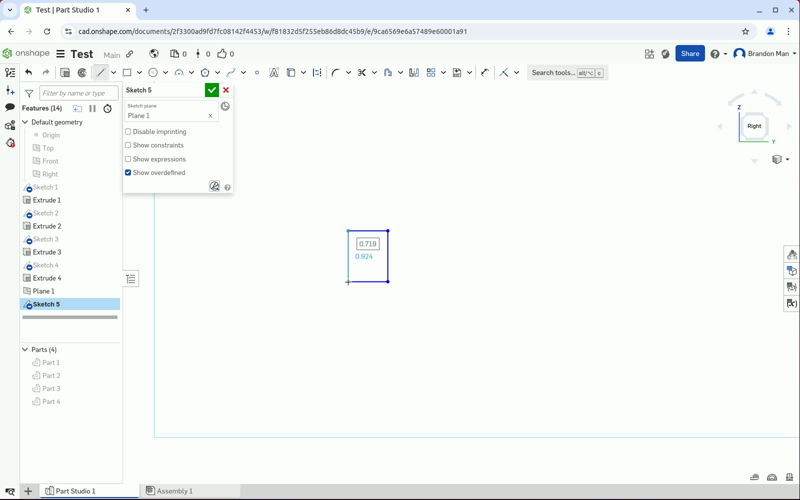
scroll(-6)
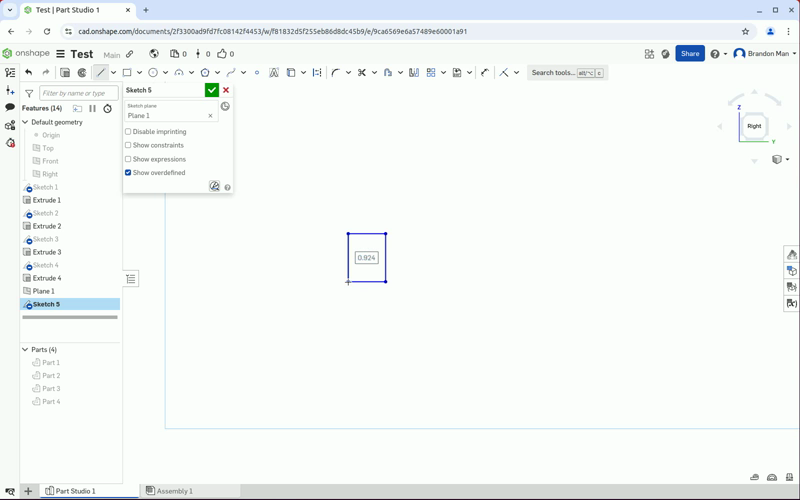
scroll(-6)
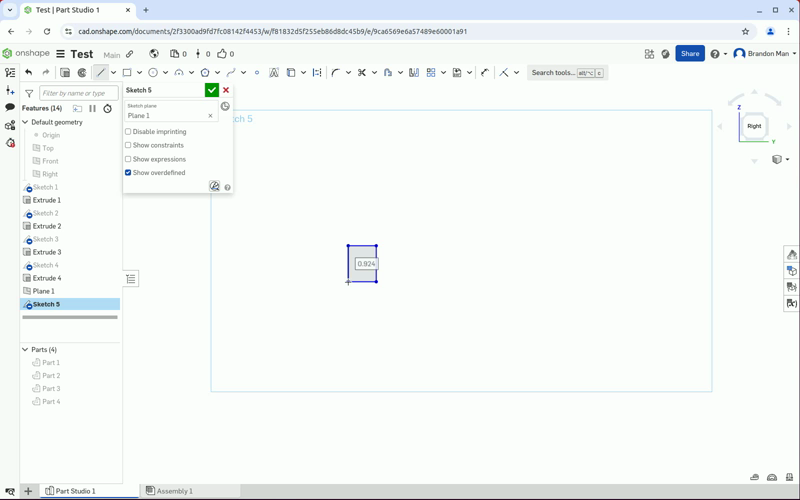
scroll(-6)
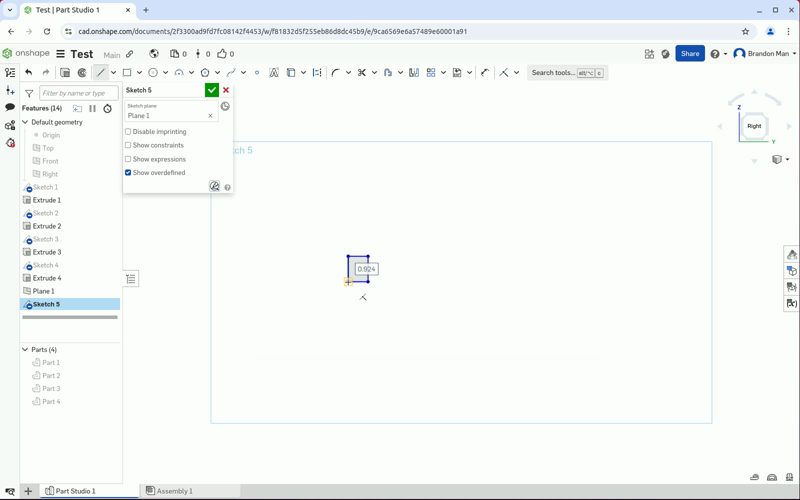
scroll(-6)
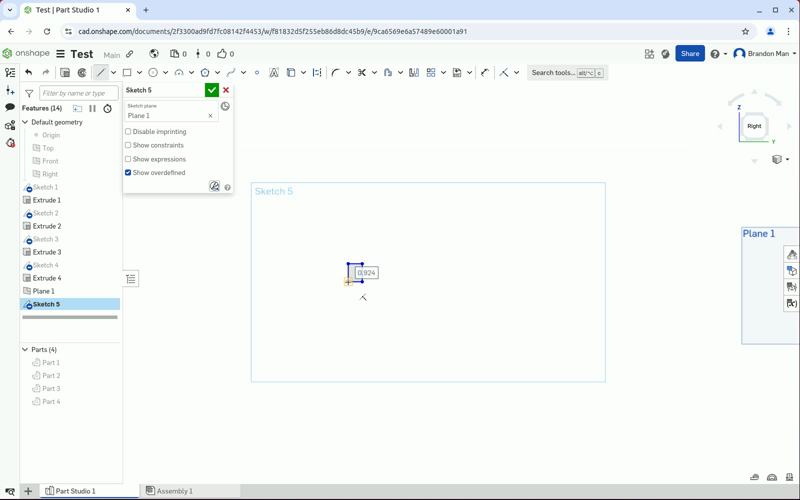
scroll(-6)
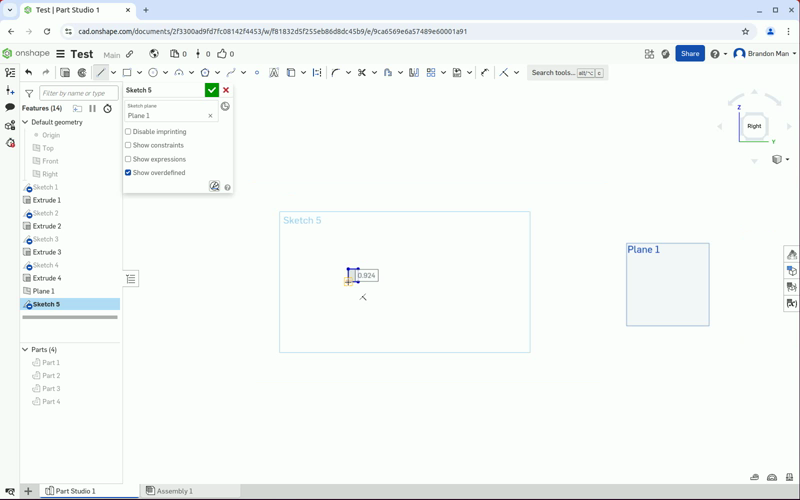
scroll(-6)
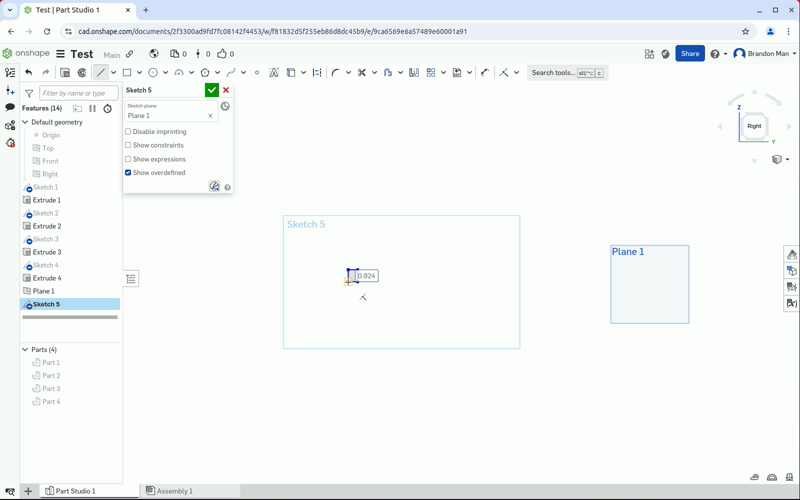
scroll(-6)
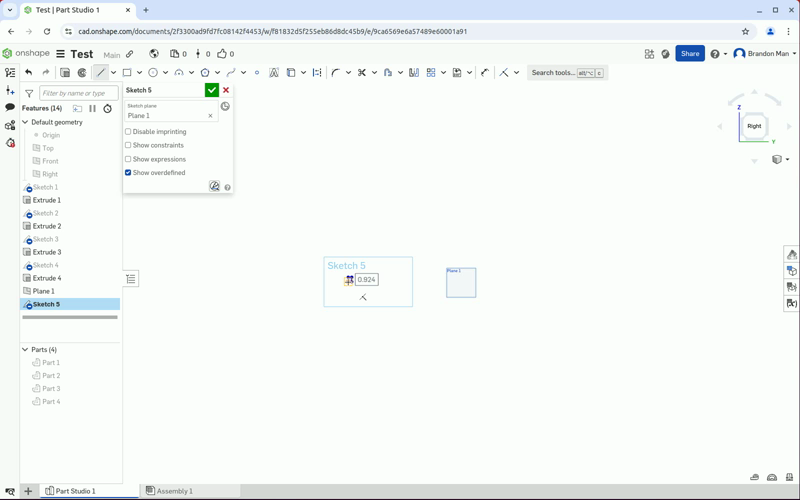
key(esc)
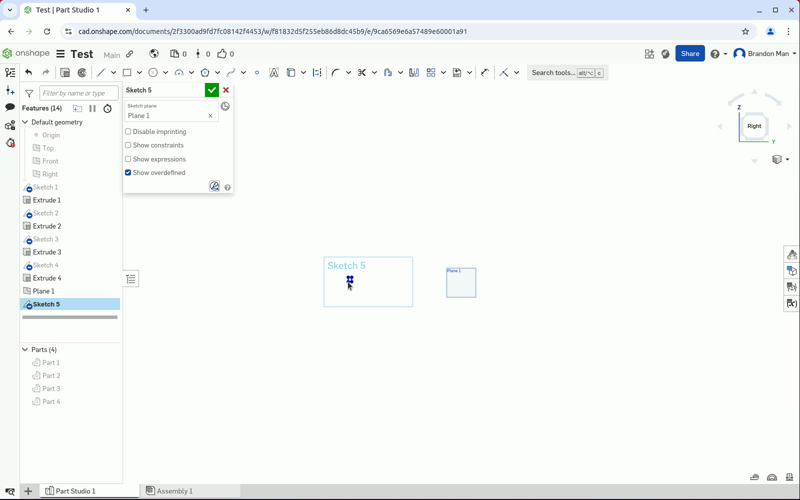
mouse_move(351, 280)
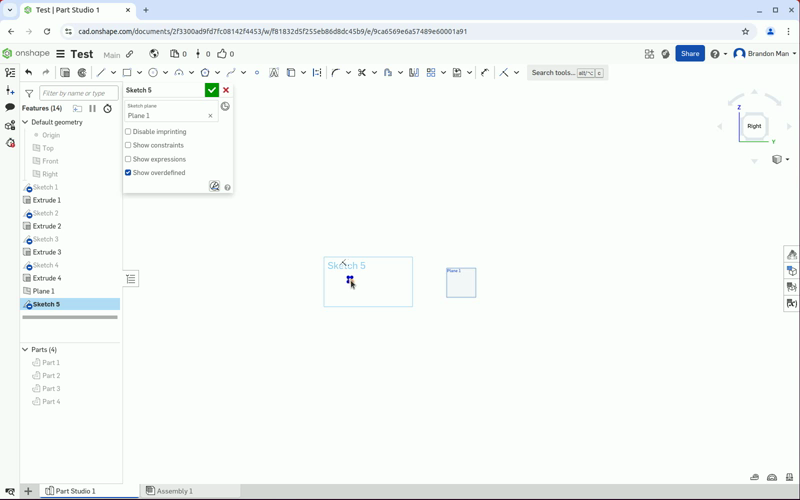
scroll(6)
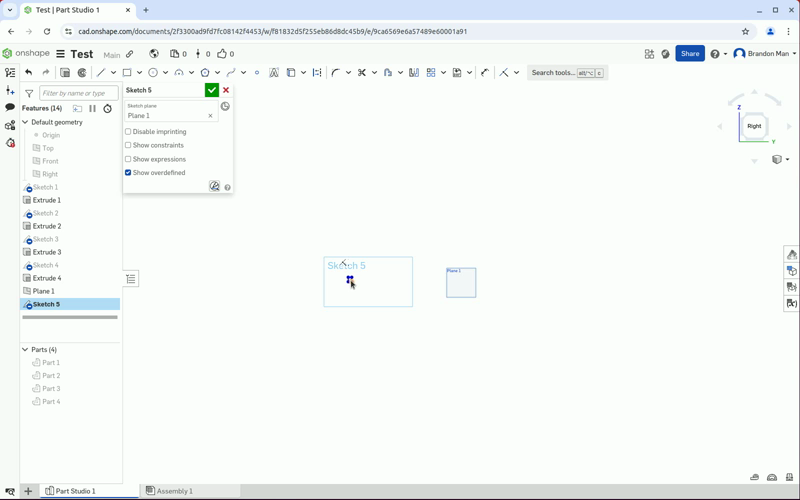
scroll(6)
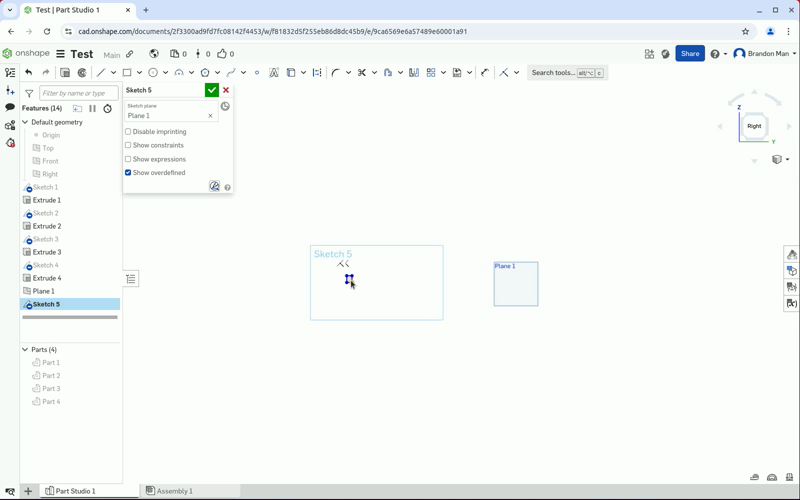
scroll(6)
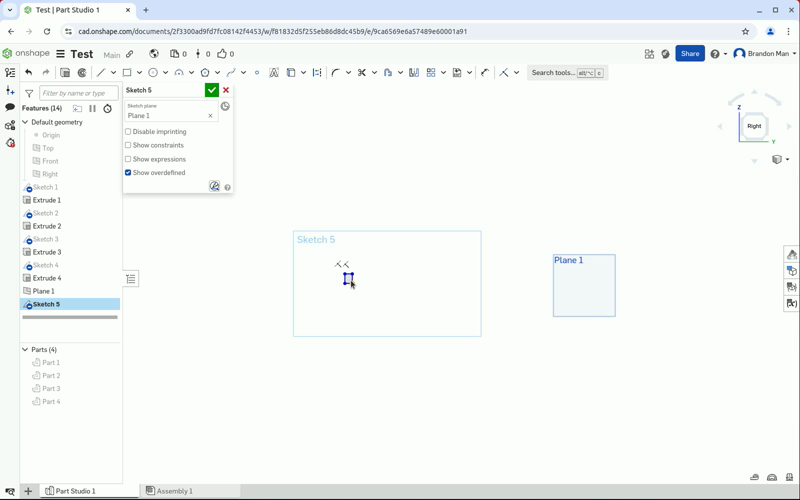
scroll(6)
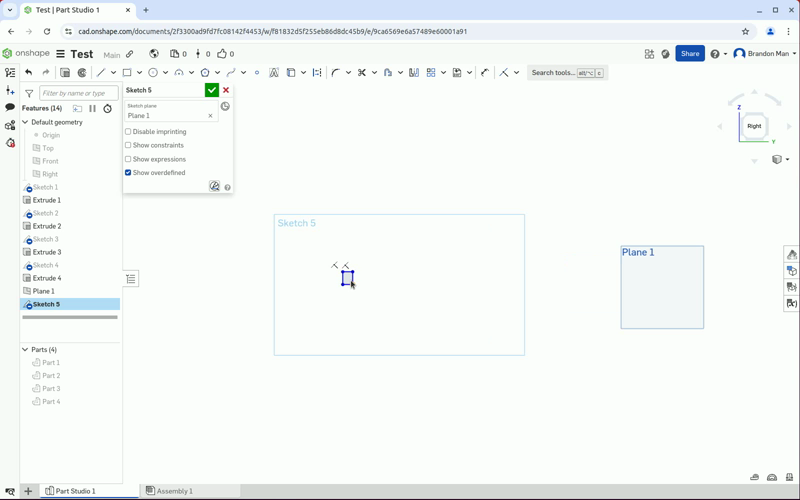
scroll(6)
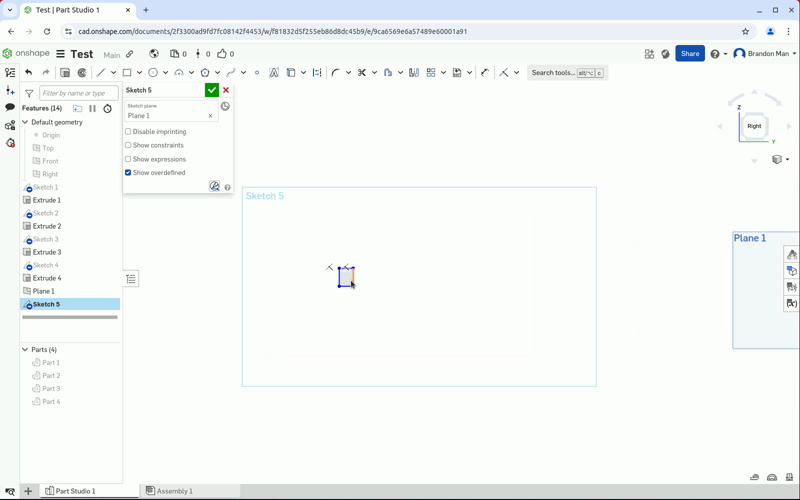
scroll(6)
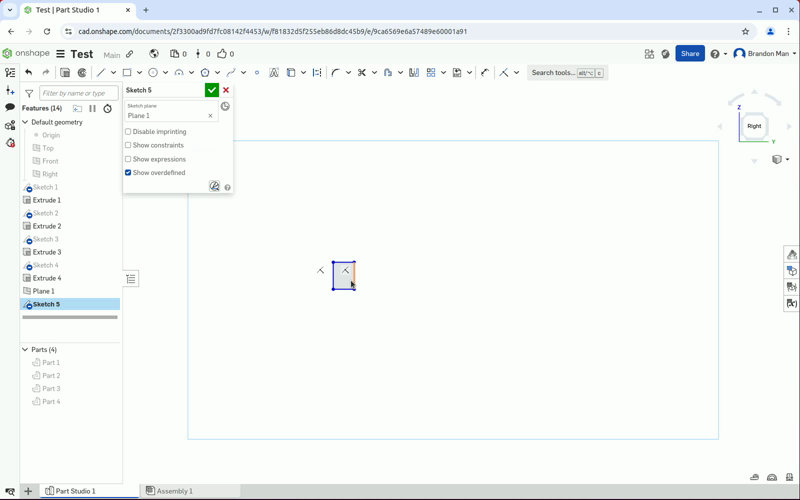
scroll(6)
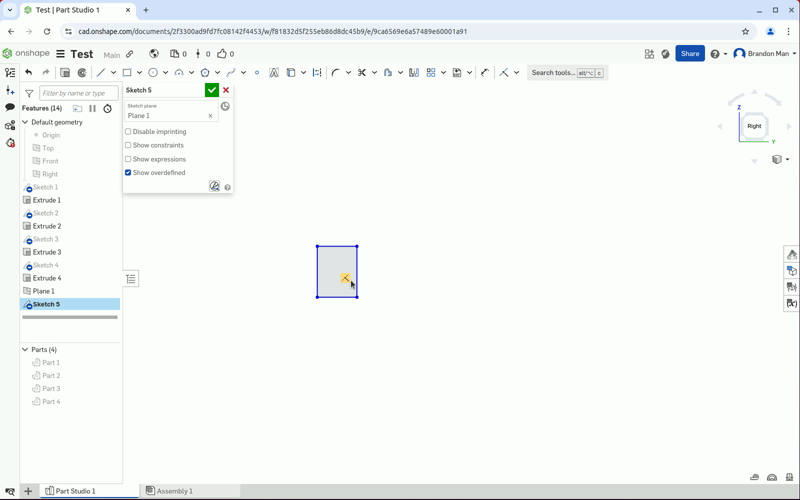
click(351, 280)
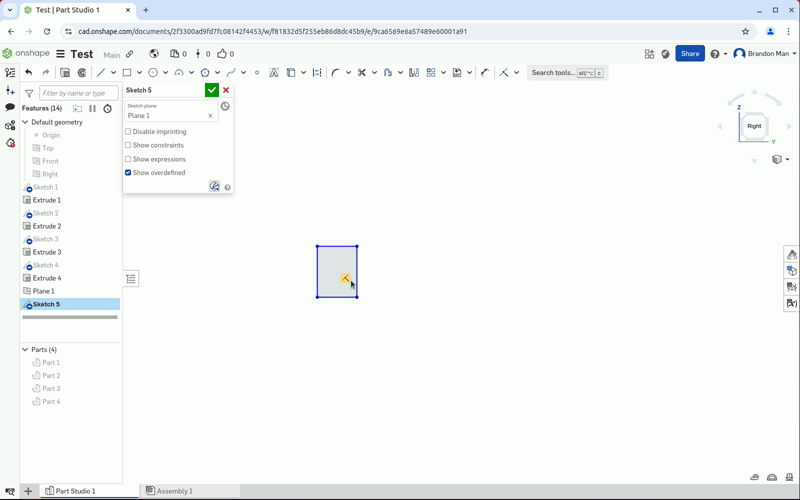
scroll(-6)
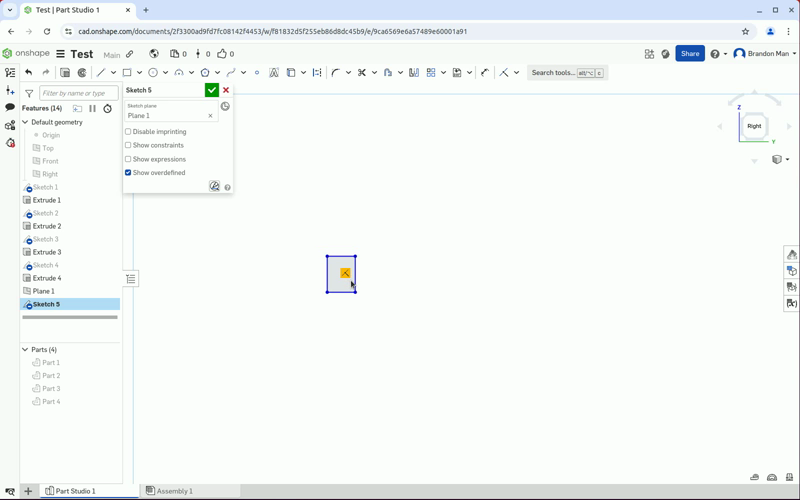
scroll(-6)
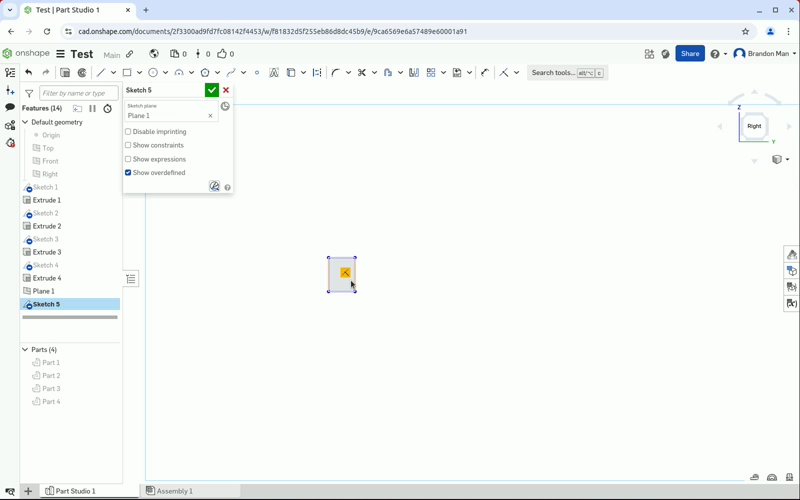
scroll(-6)
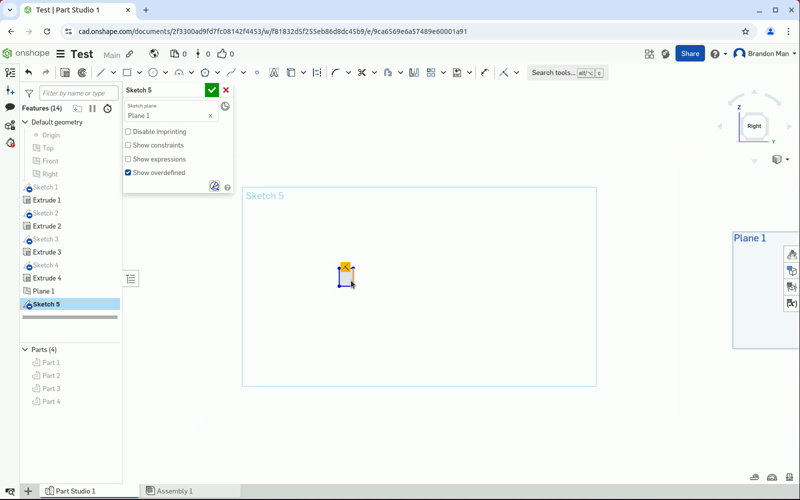
scroll(-6)
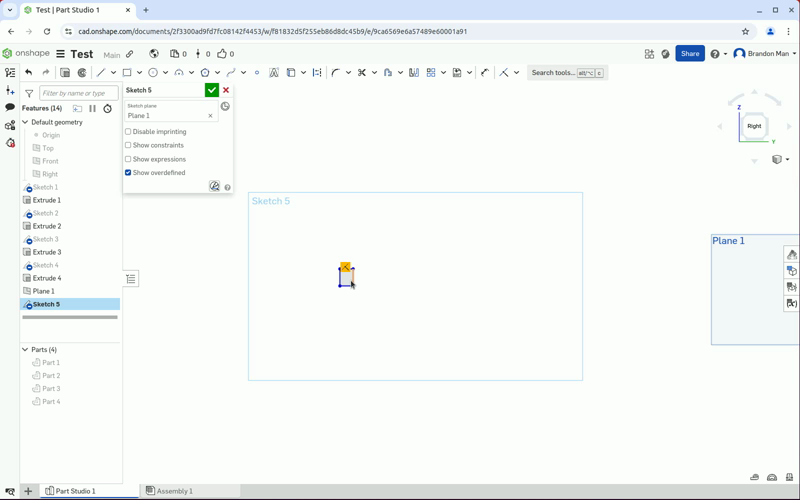
scroll(-6)
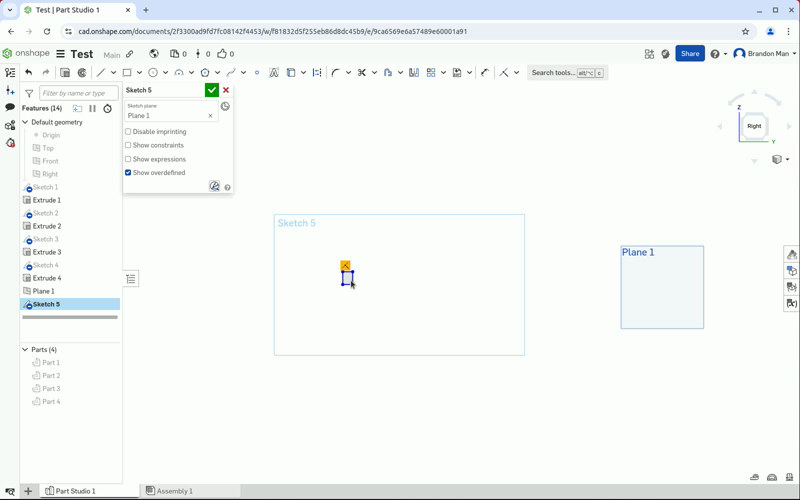
scroll(-6)
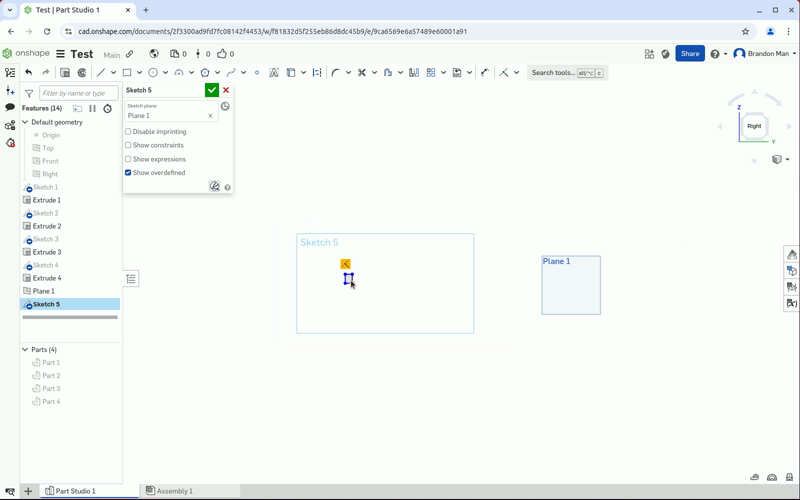
scroll(-6)
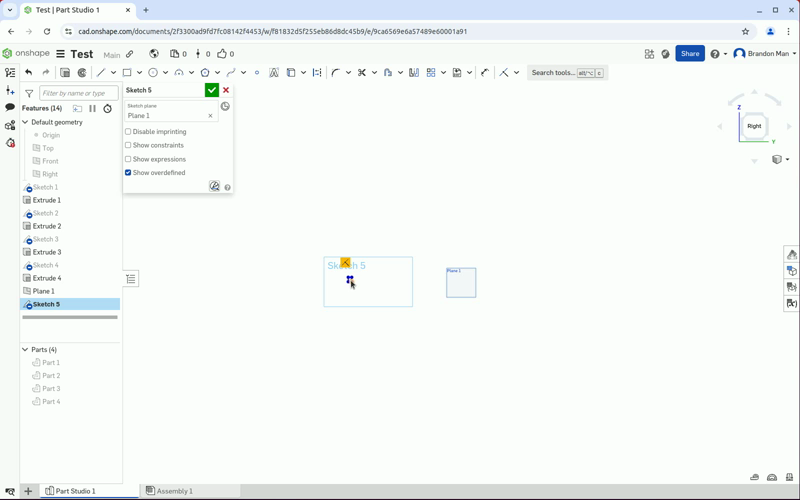
mouse_move(73, 352)
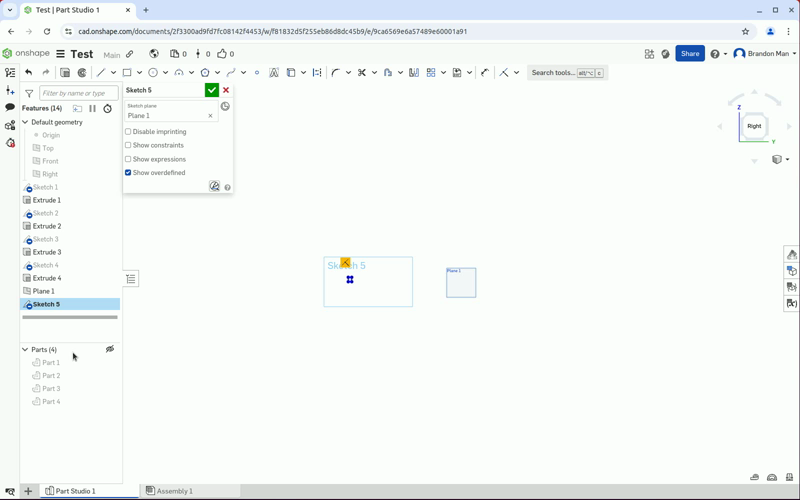
key(shift+y)
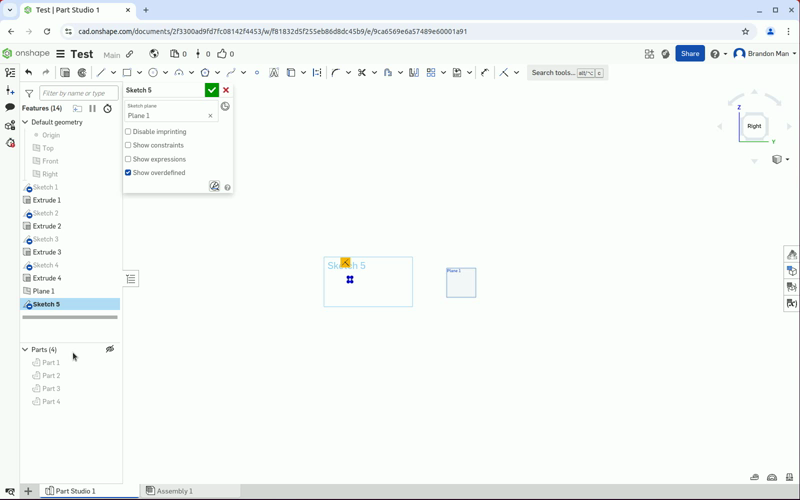
key(shift+e)
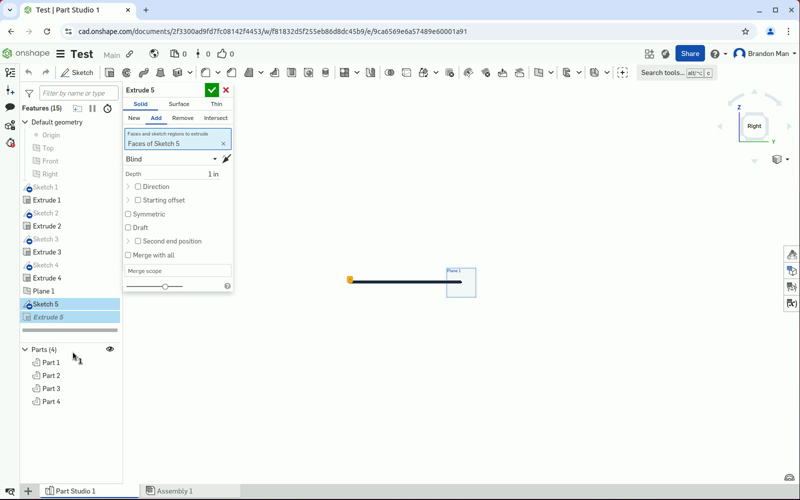
mouse_move(143, 106)
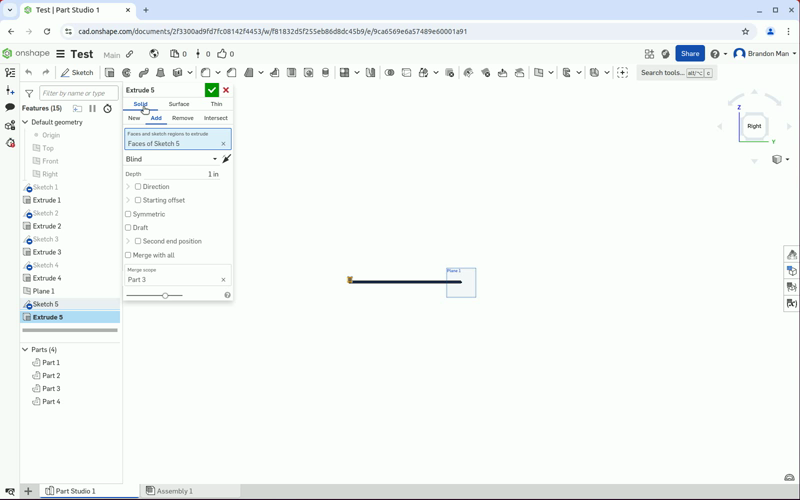
click(143, 106)
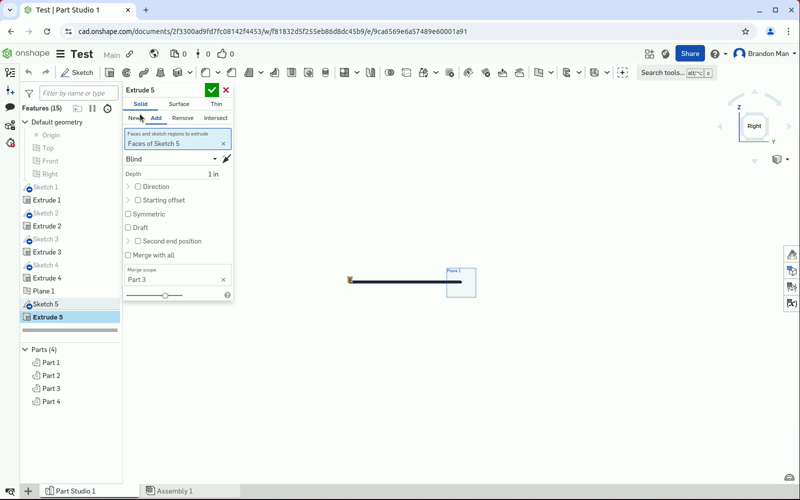
mouse_move(137, 120)
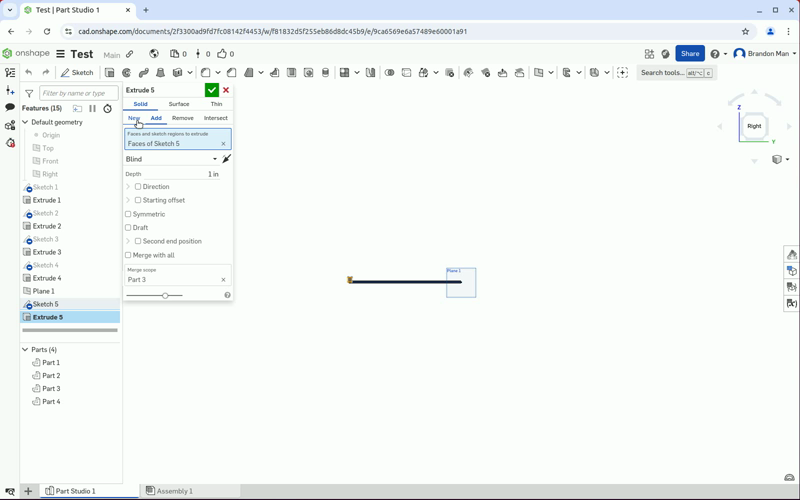
click(137, 120)
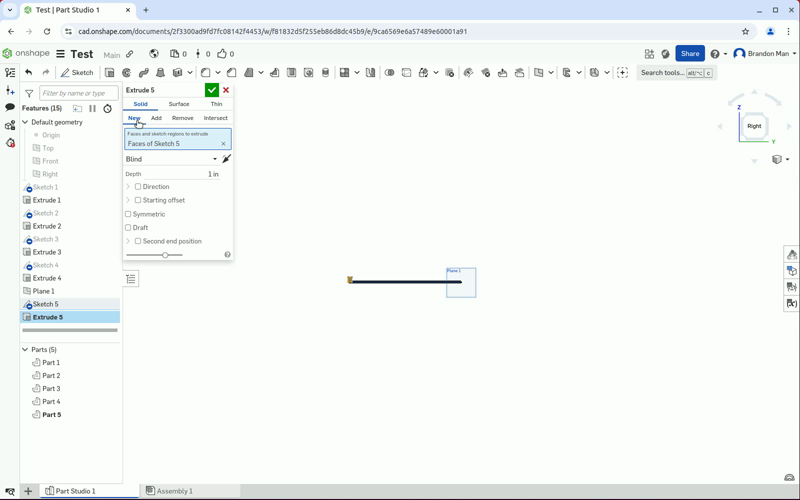
key(tab, 4)
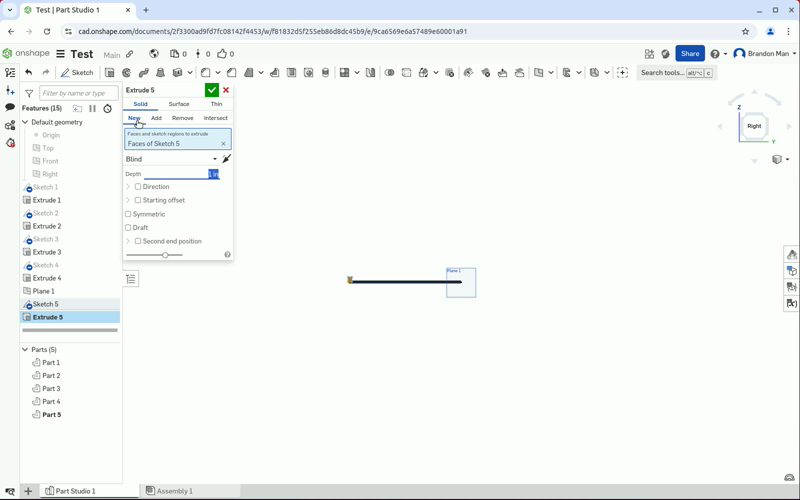
text(-7.703)
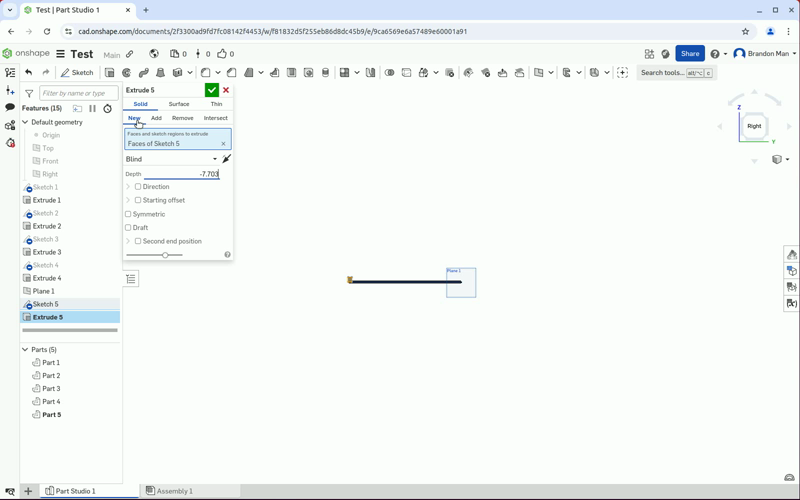
key(enter)
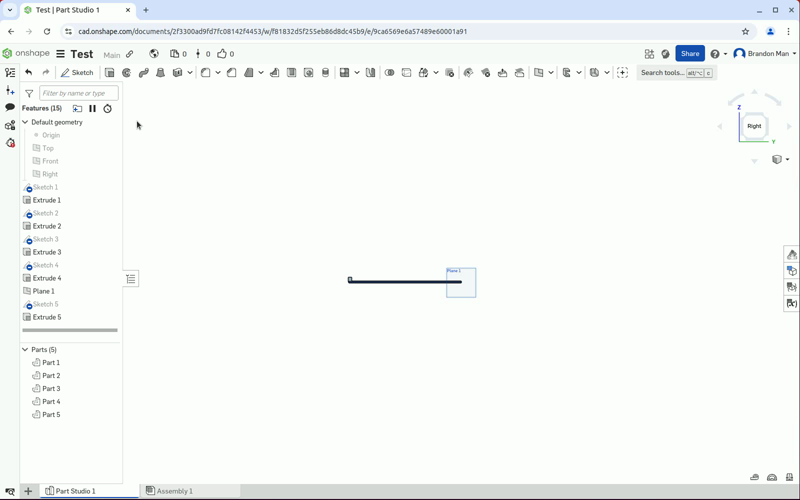
key(shift+h)
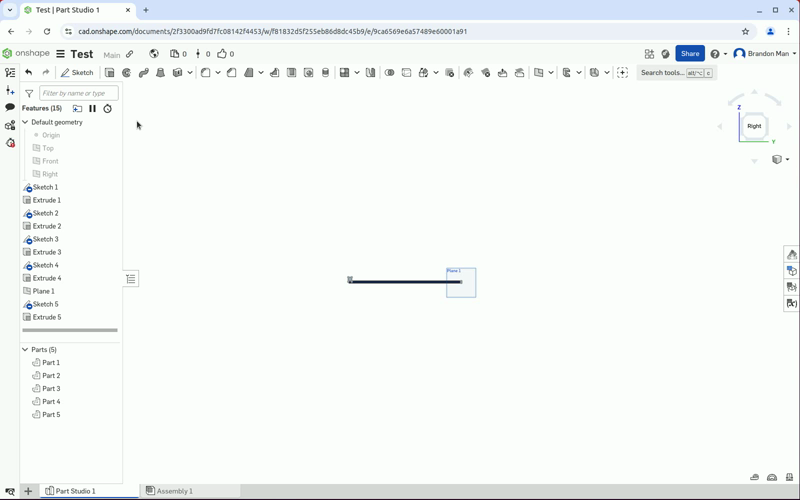
key(shift+h)
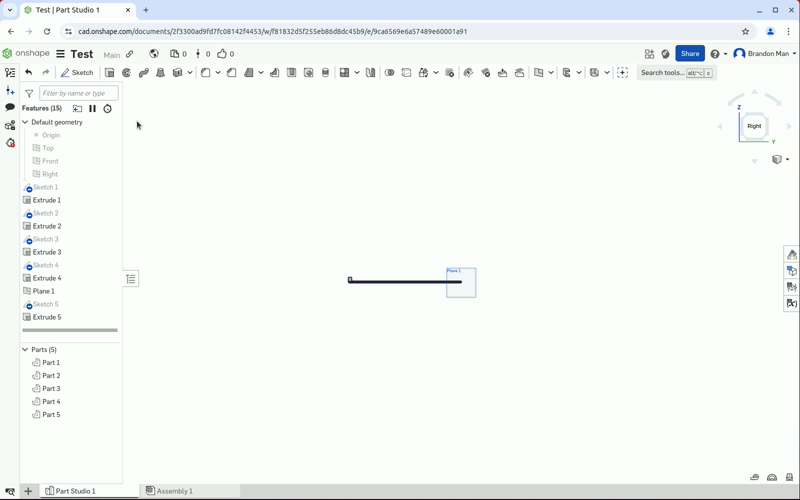
mouse_move(73, 189)
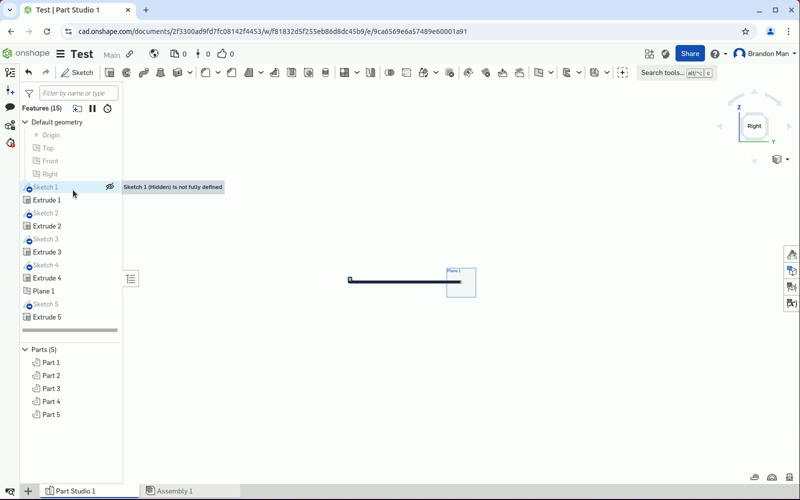
click(73, 189)
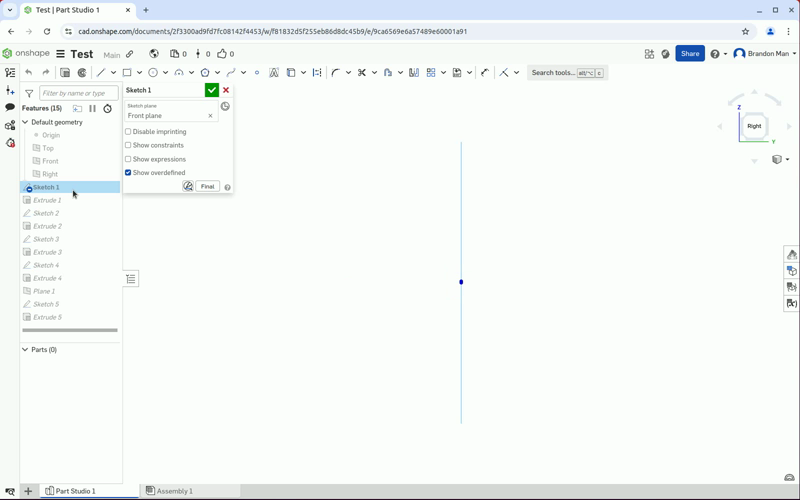
mouse_move(229, 92)
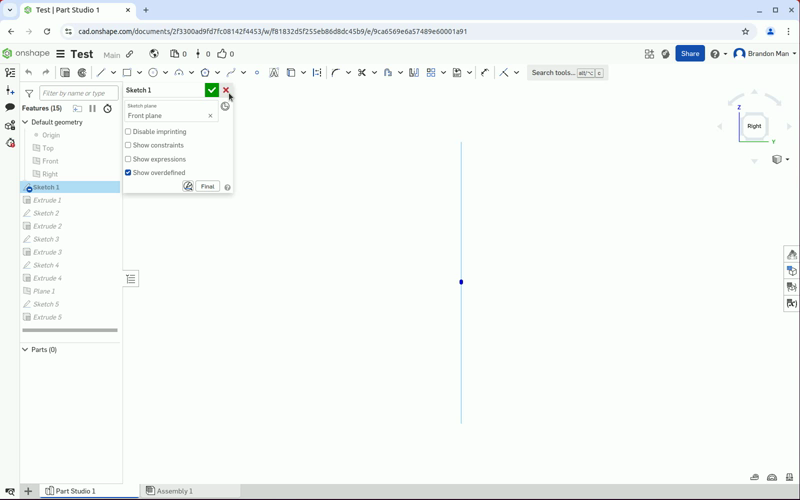
click(229, 92)
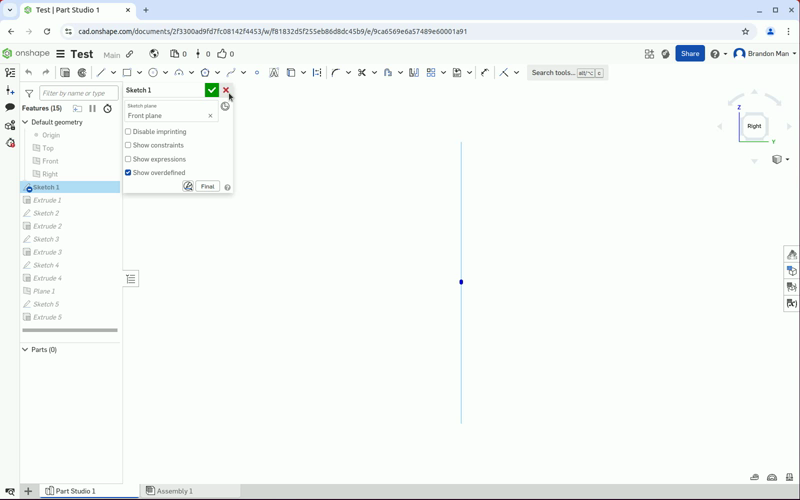
key(shift+s)
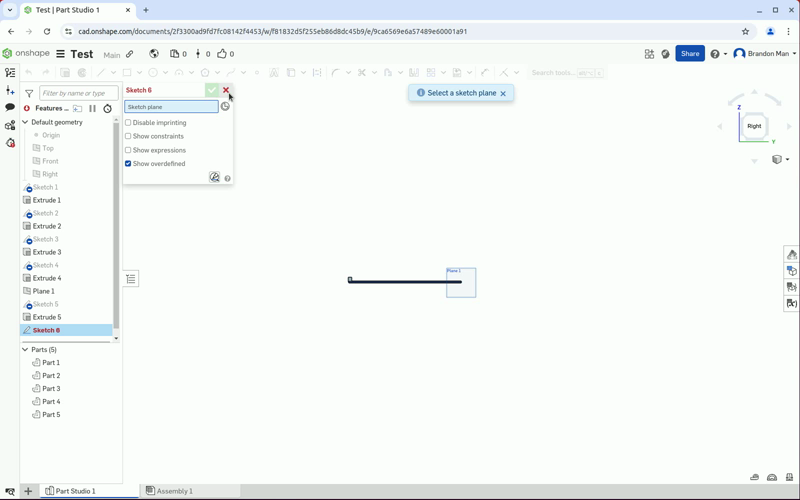
mouse_move(69, 293)
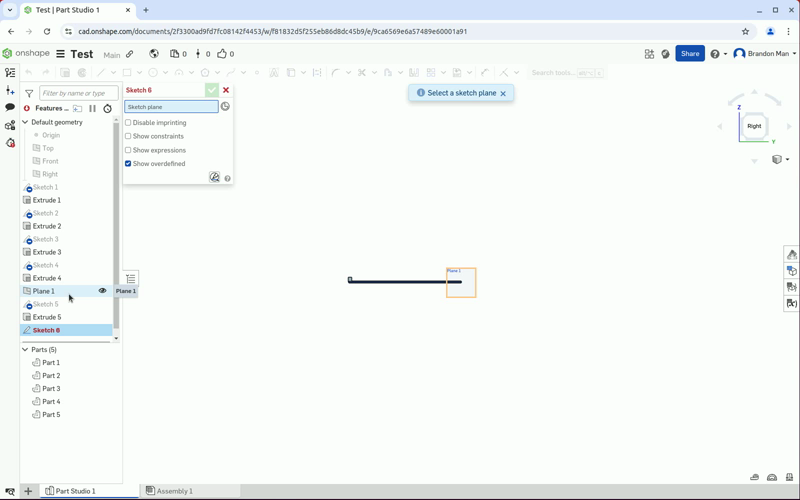
click(69, 293)
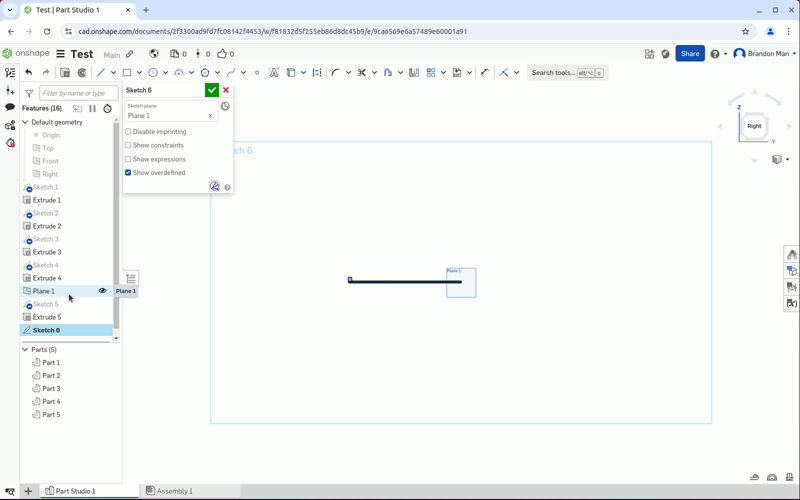
mouse_move(73, 352)
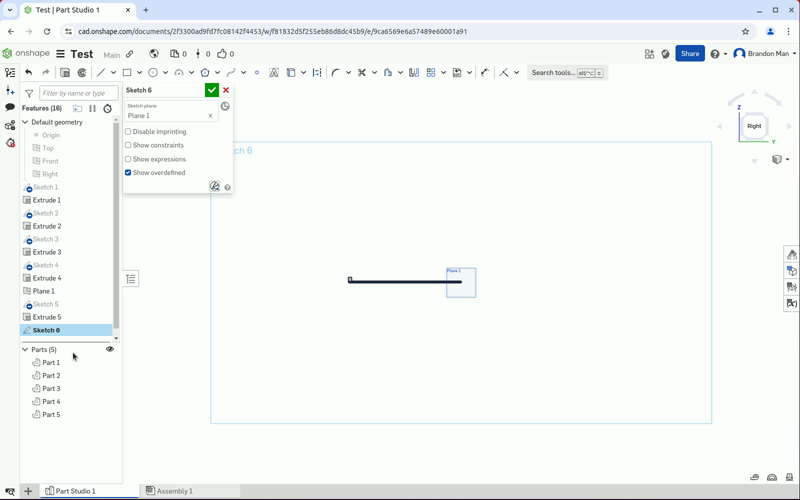
key(y)
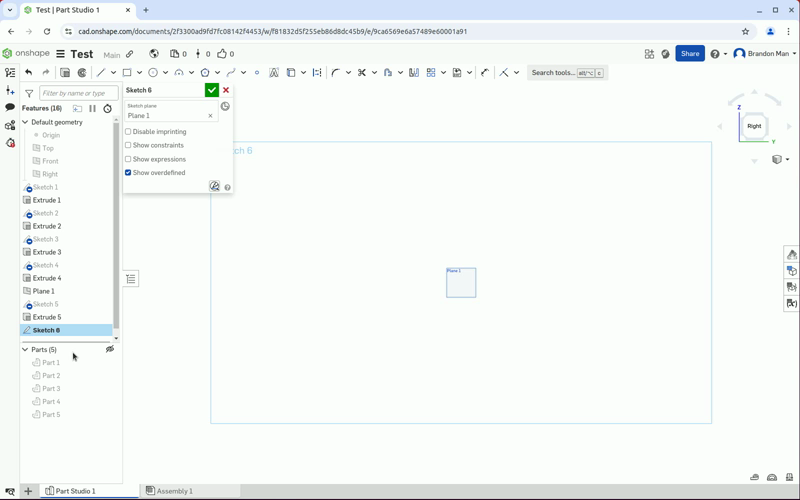
key(l)
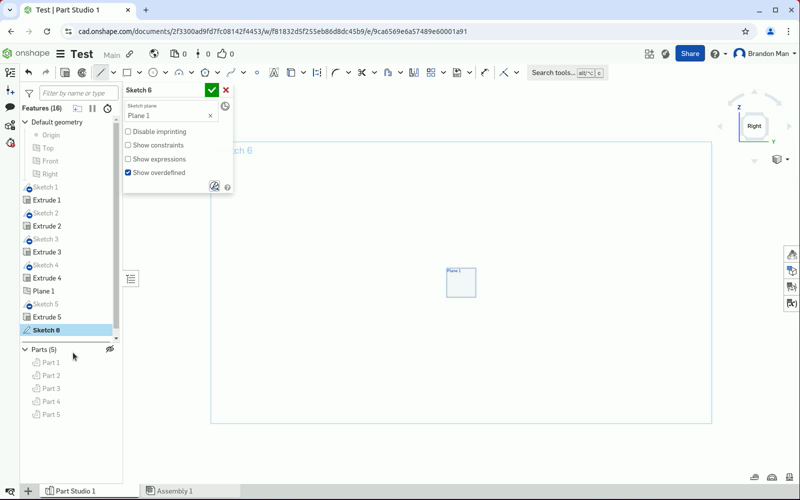
key_down(shift)
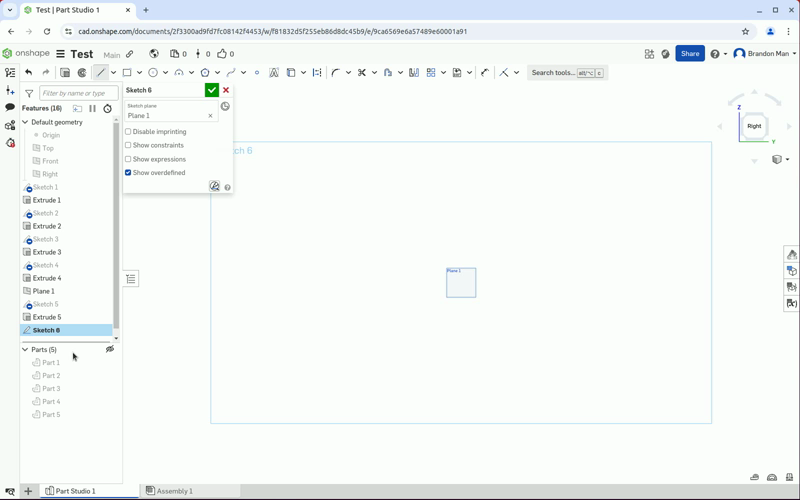
mouse_move(458, 281)
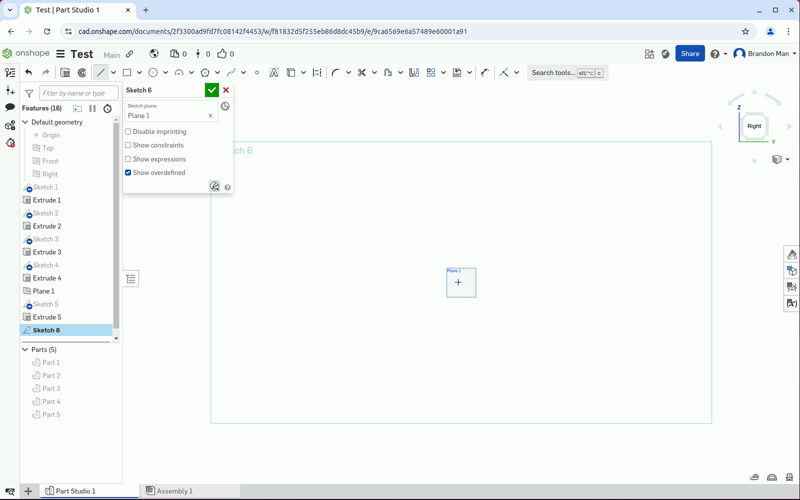
click(458, 281)
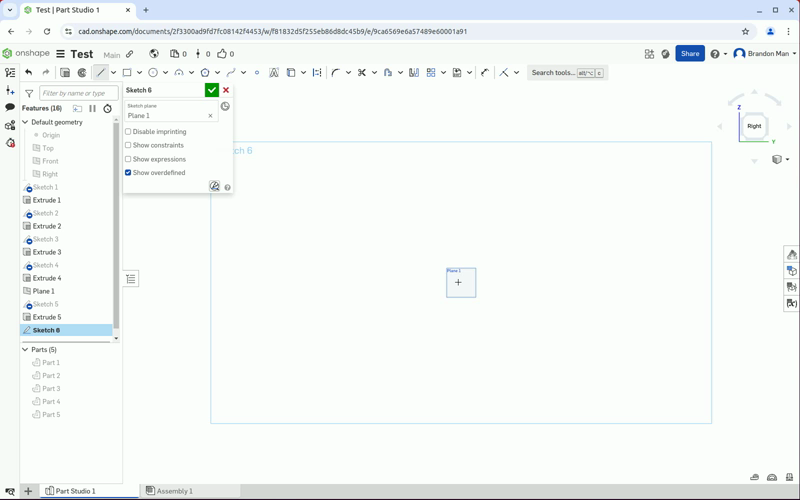
key_up(shift)
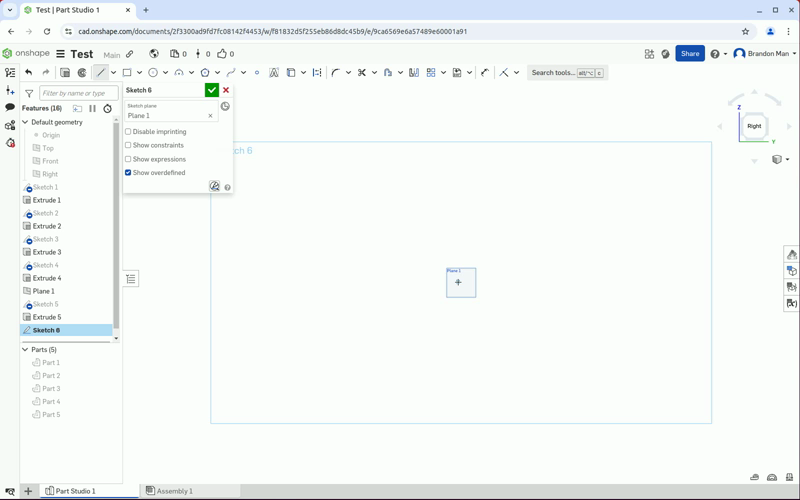
key_down(shift)
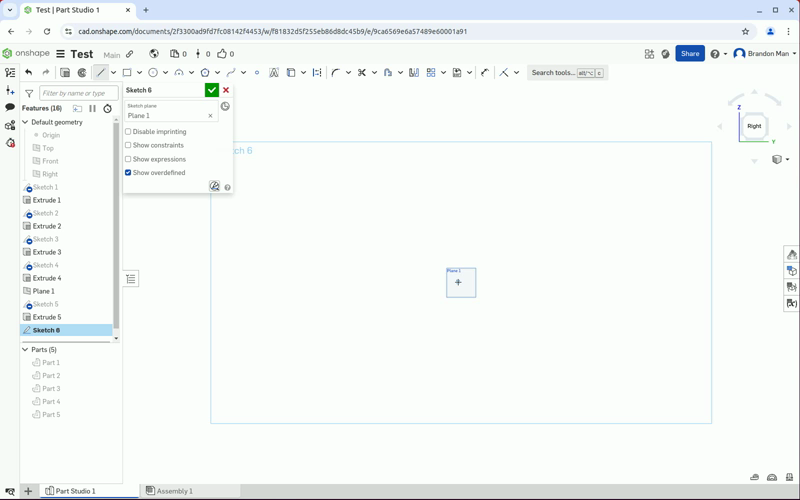
mouse_move(488, 281)
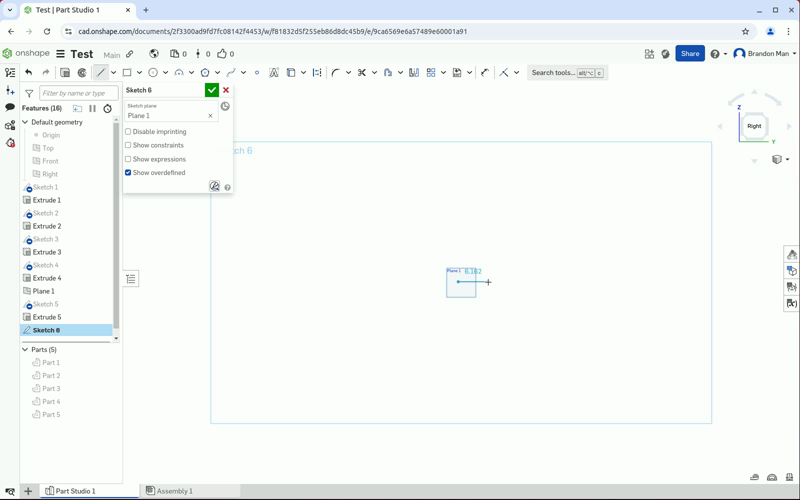
mouse_move(461, 281)
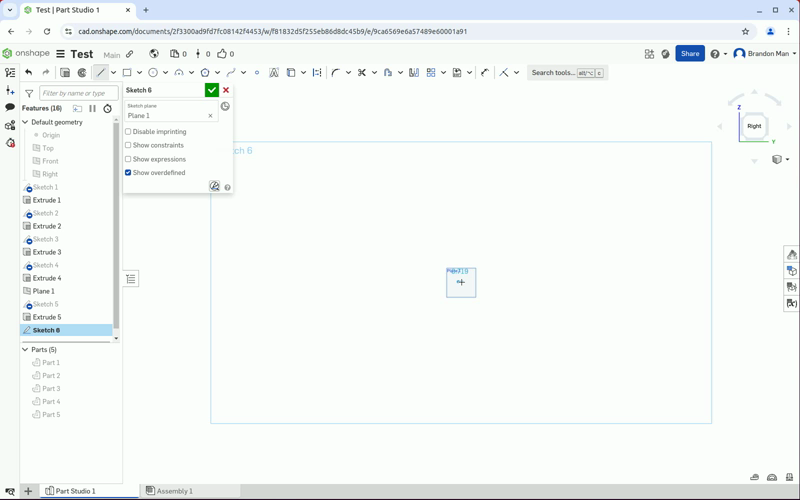
scroll(6)
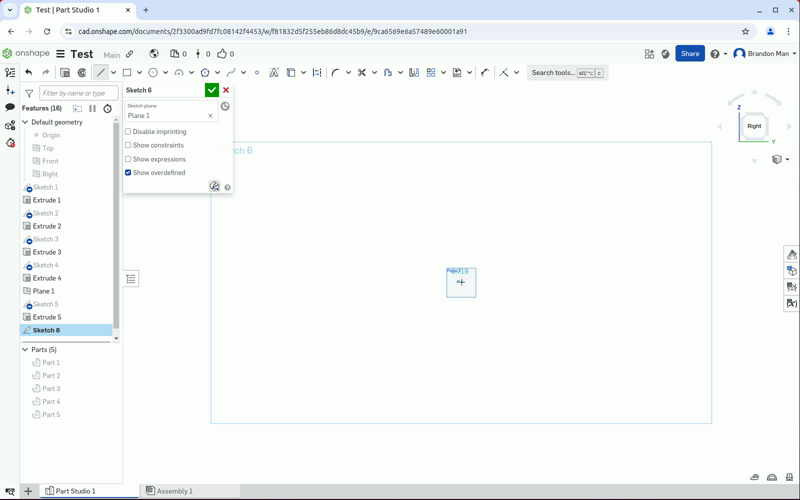
scroll(6)
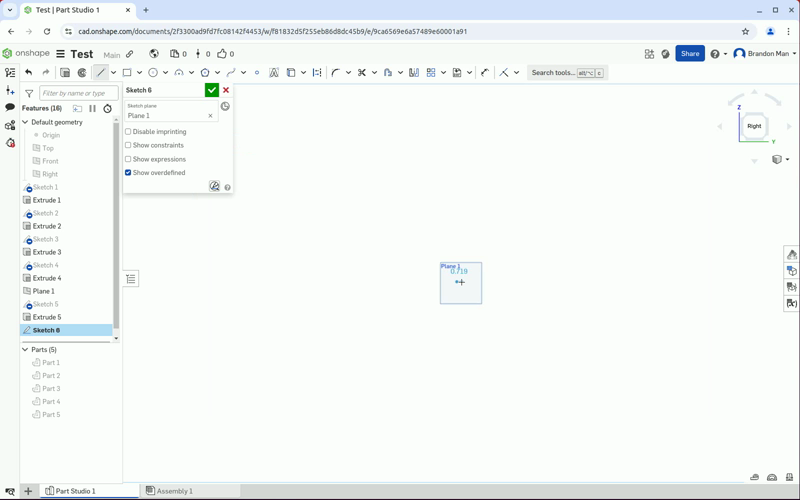
scroll(6)
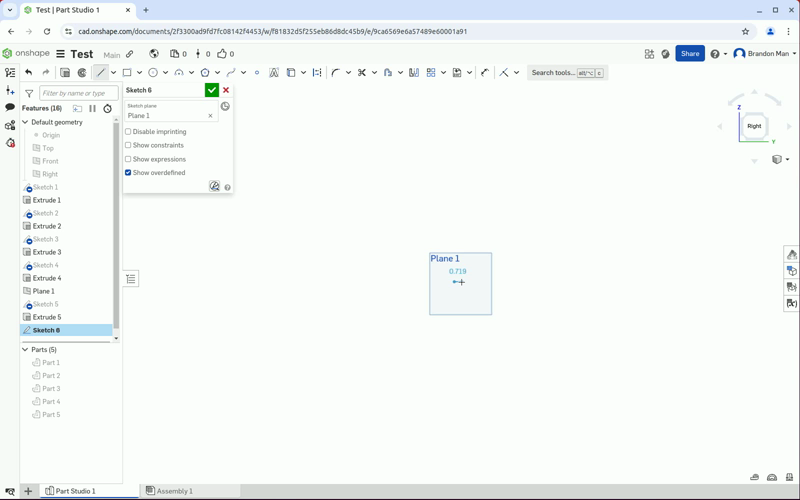
scroll(6)
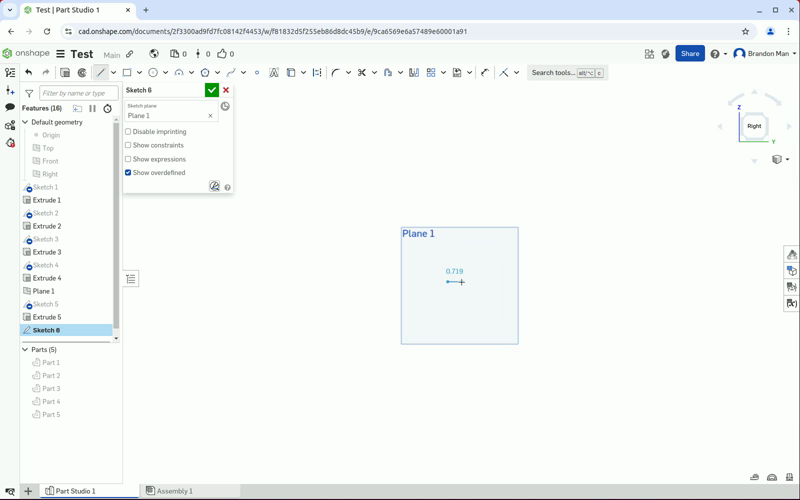
scroll(6)
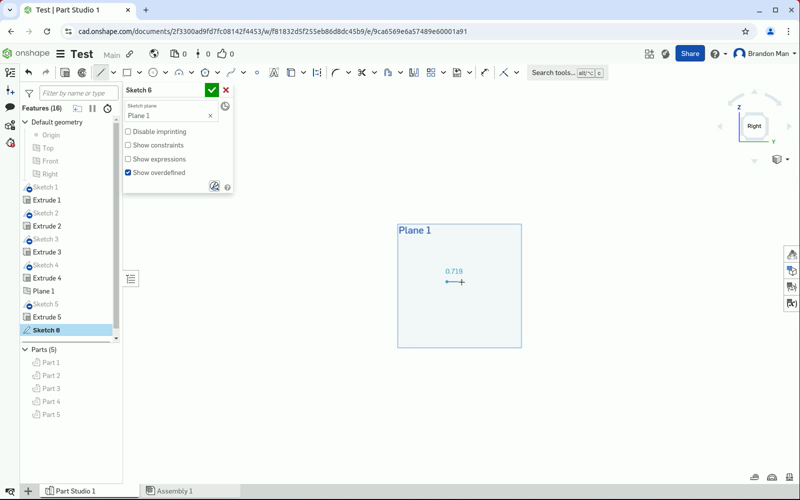
scroll(6)
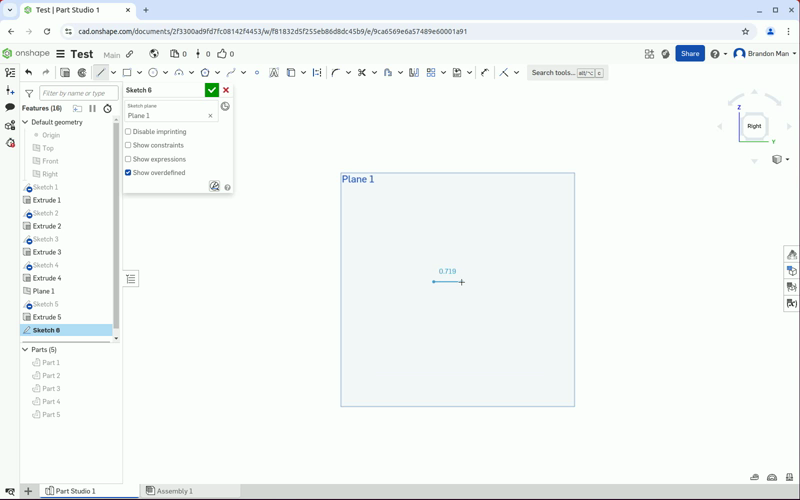
scroll(6)
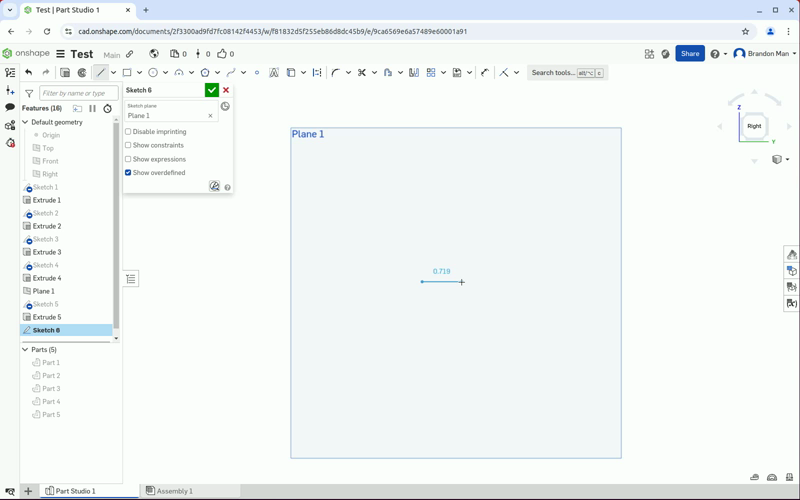
click(461, 281)
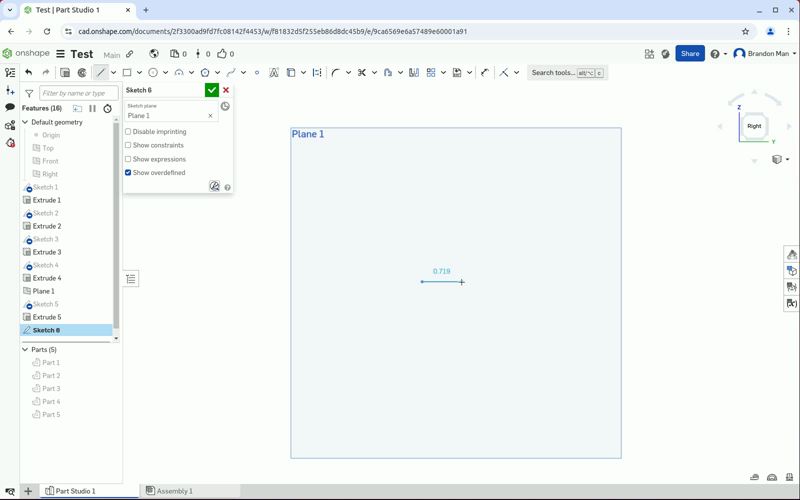
scroll(-6)
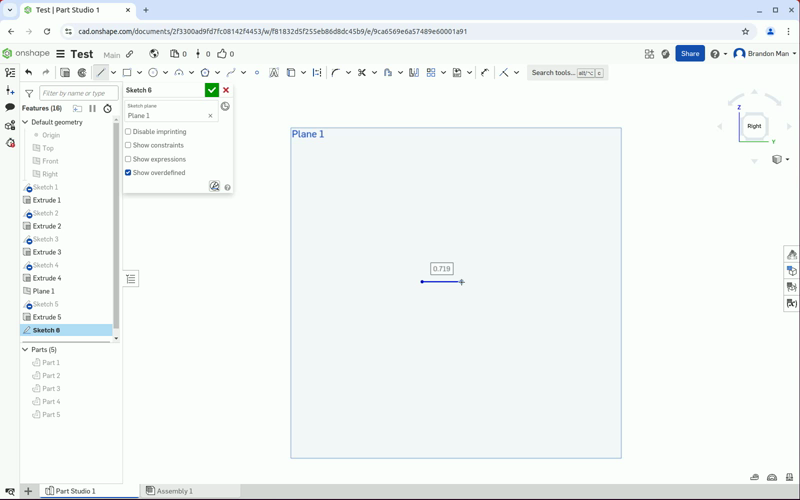
scroll(-6)
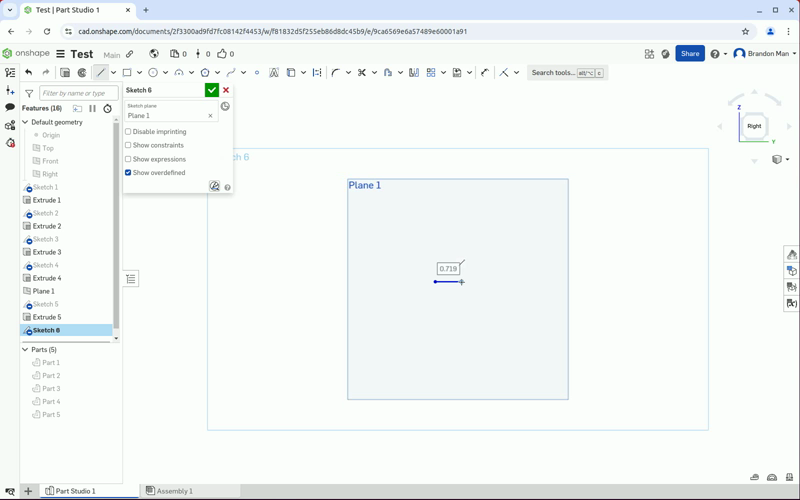
scroll(-6)
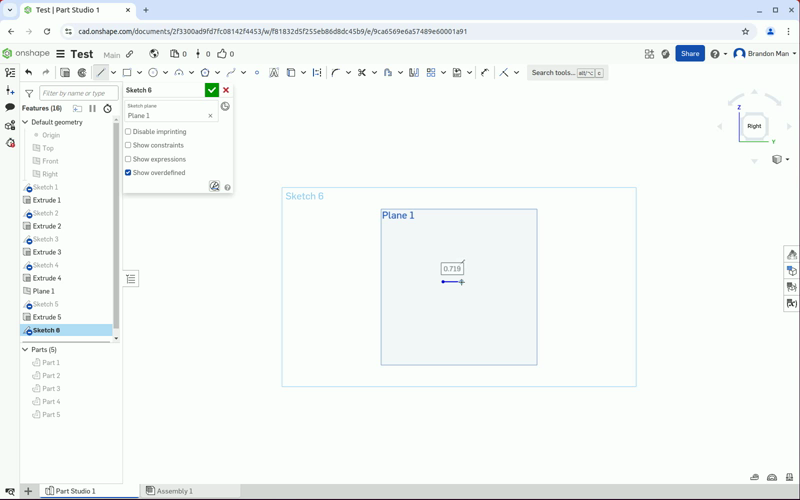
scroll(-6)
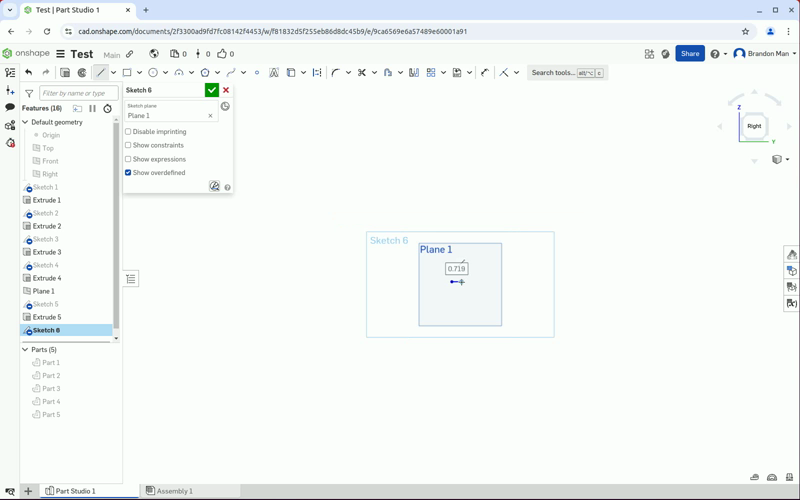
scroll(-6)
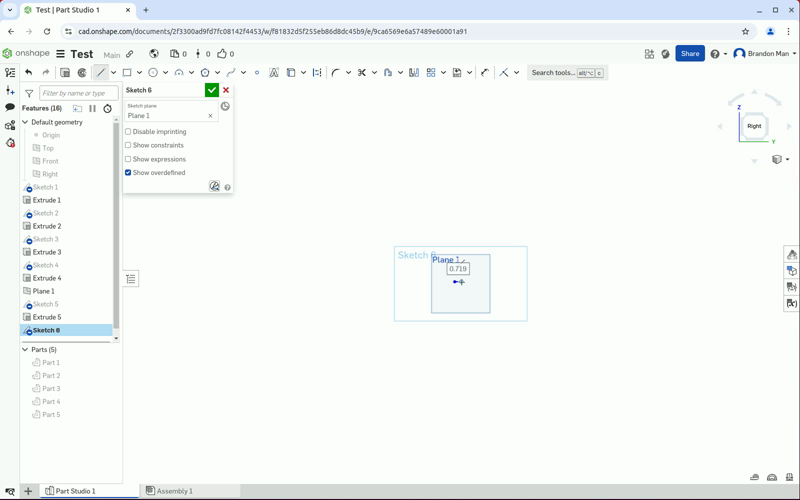
scroll(-6)
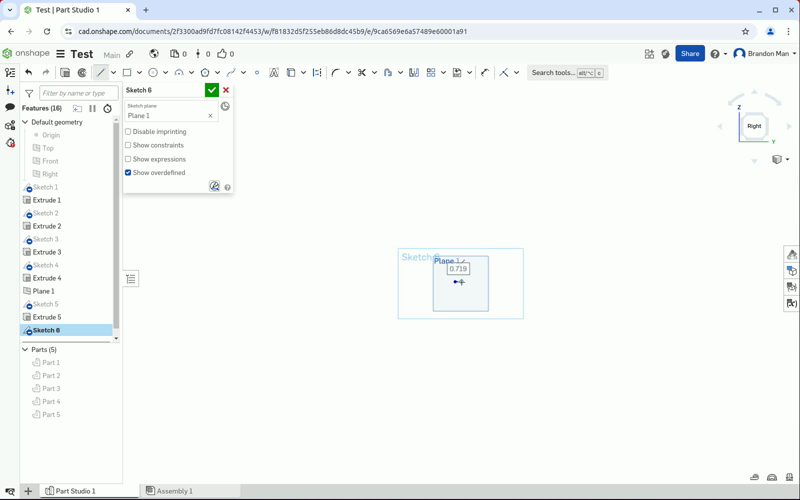
scroll(-6)
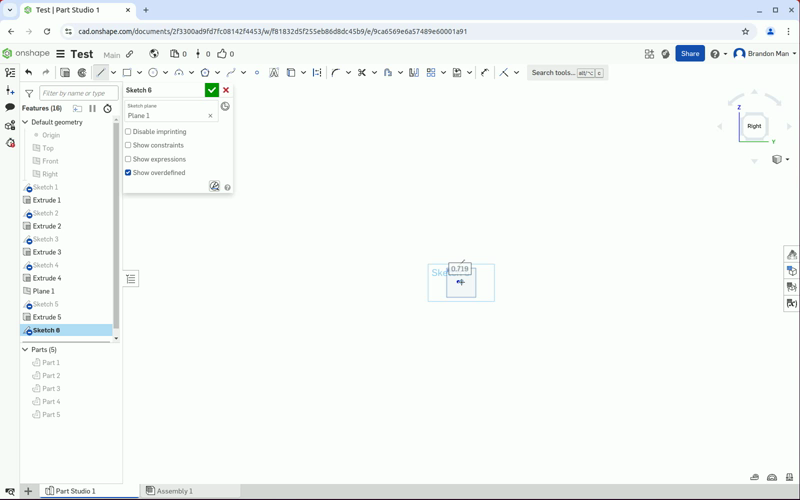
key_up(shift)
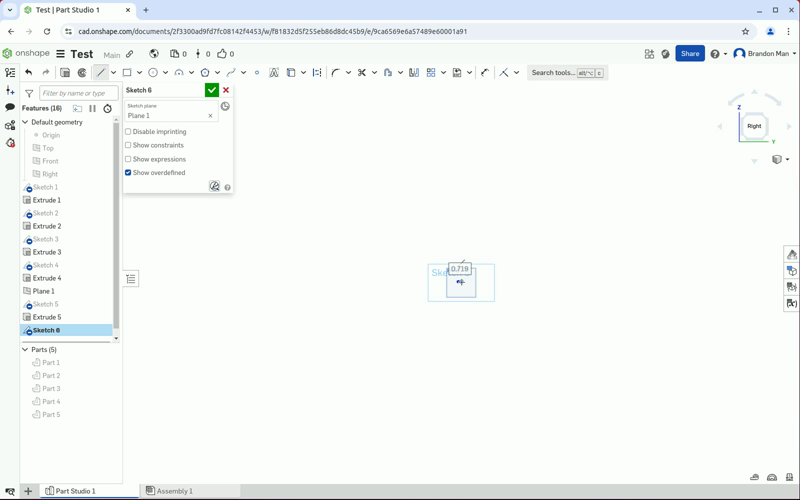
key_down(shift)
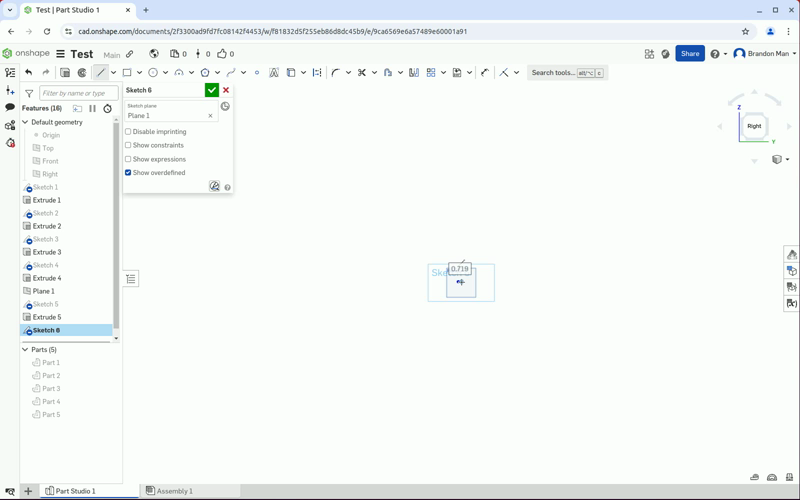
mouse_move(491, 281)
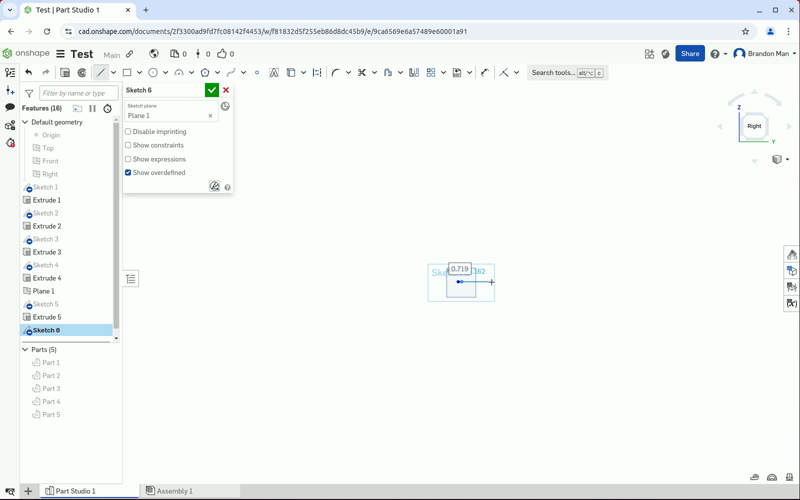
mouse_move(461, 277)
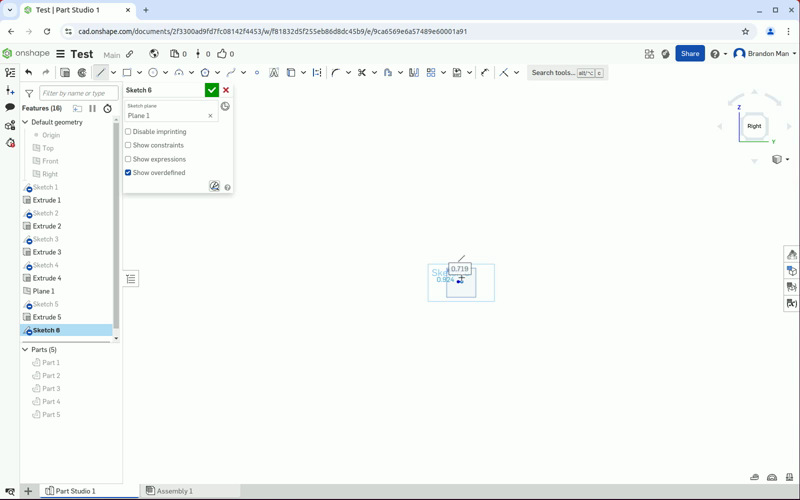
scroll(6)
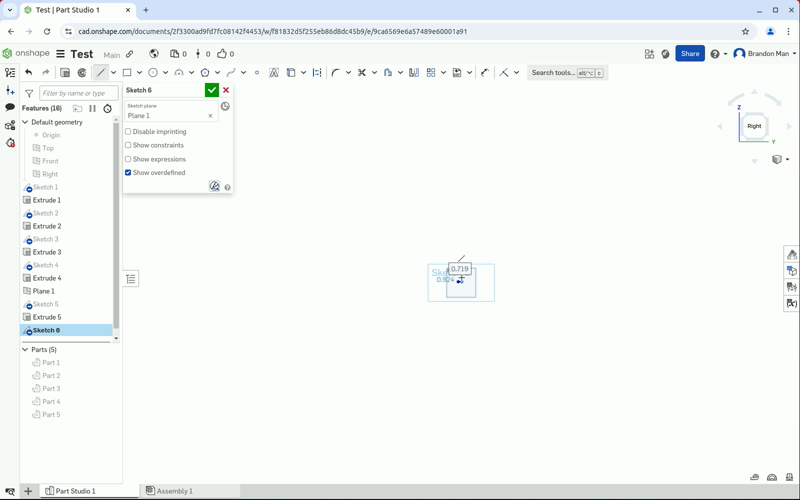
scroll(6)
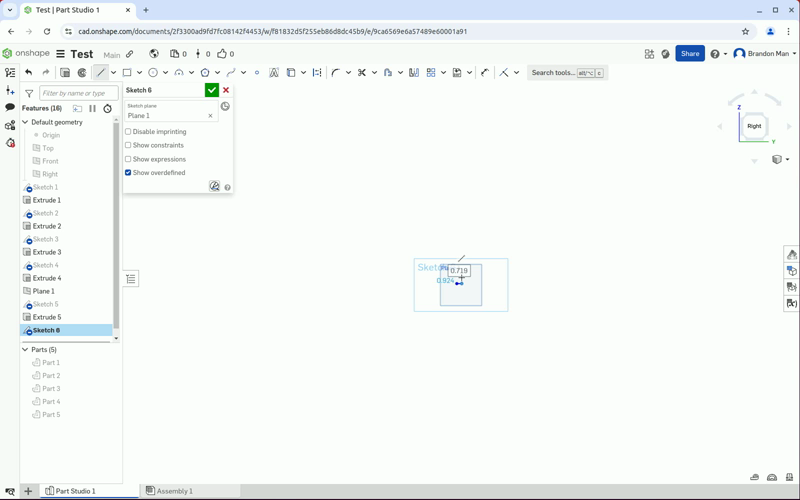
scroll(6)
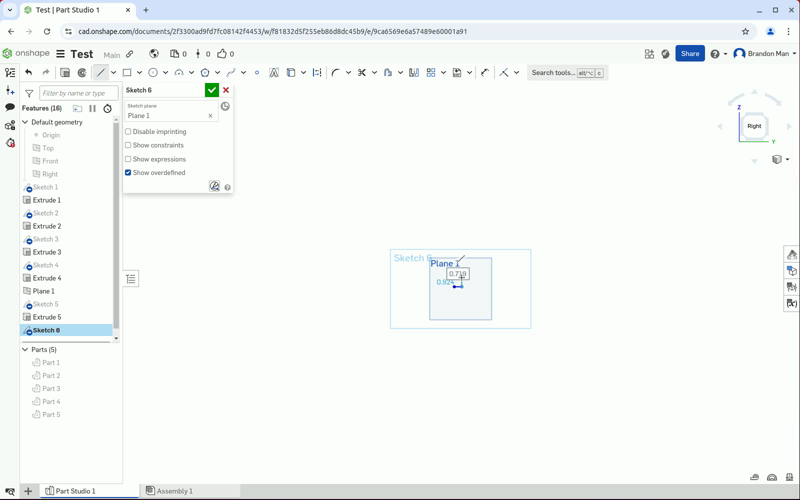
scroll(6)
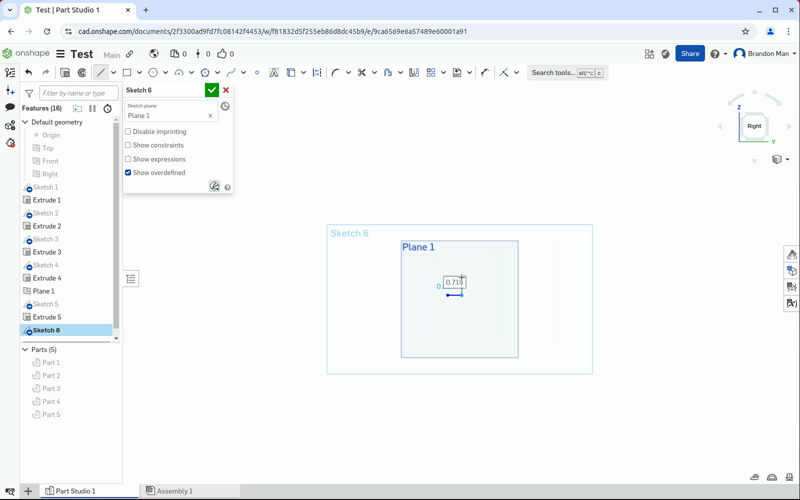
scroll(6)
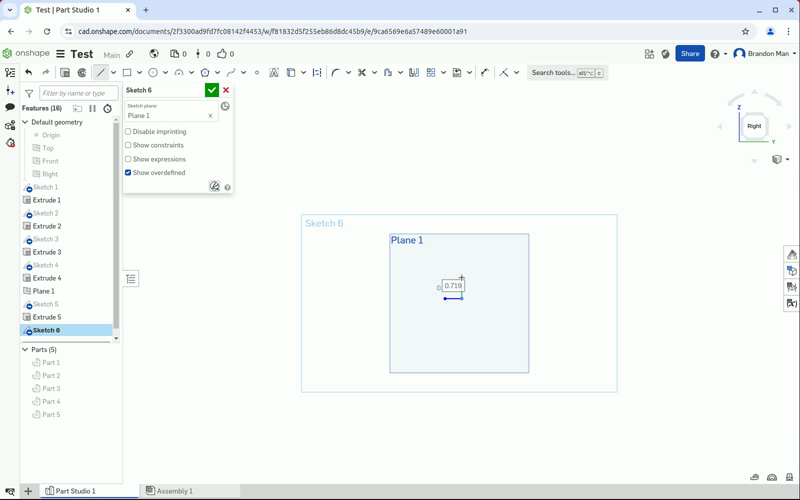
scroll(6)
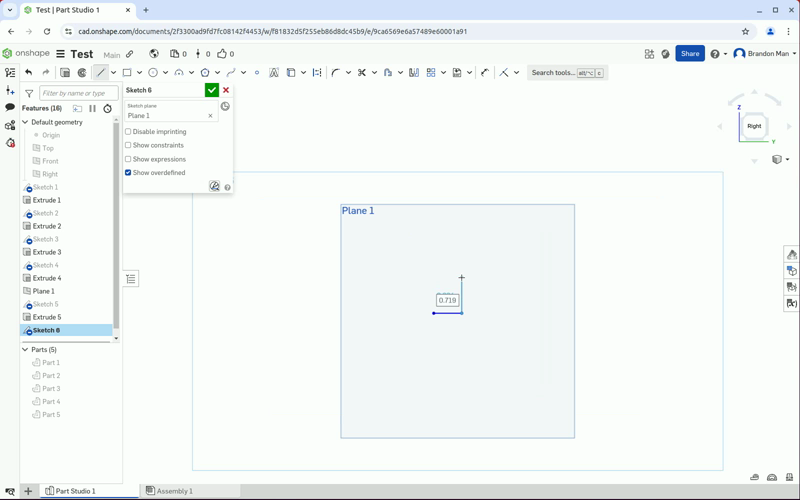
scroll(6)
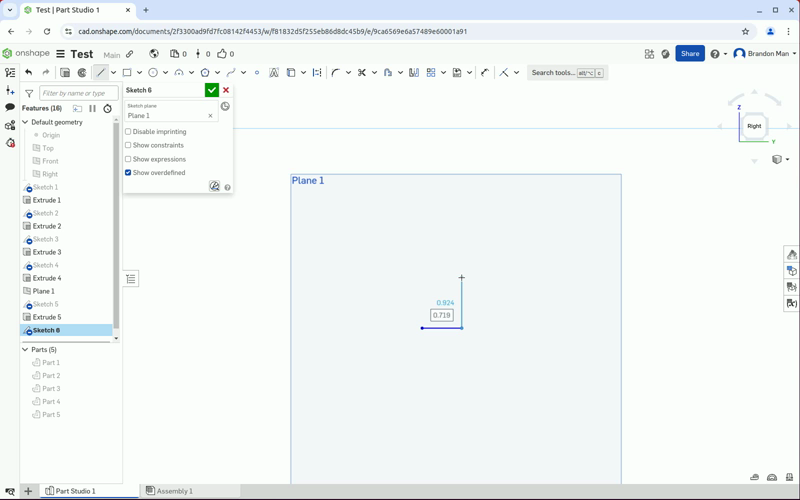
click(461, 277)
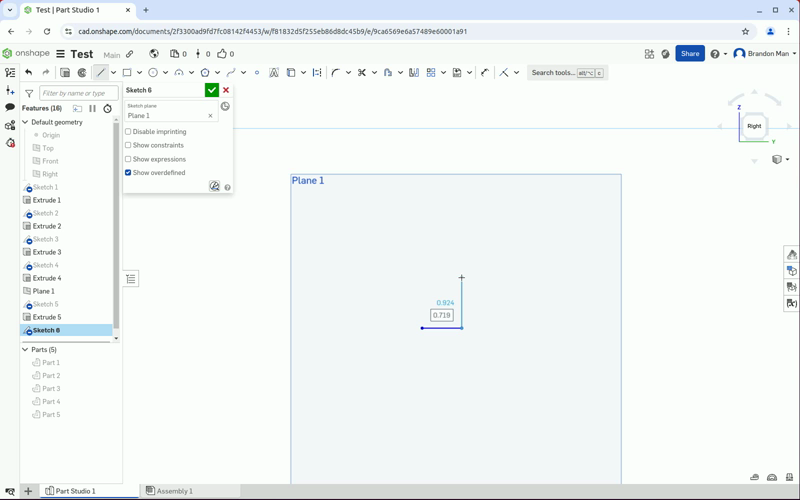
scroll(-6)
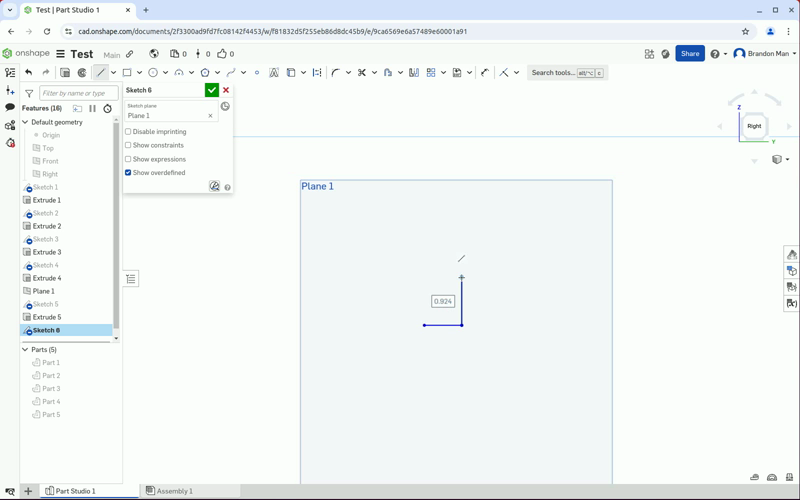
scroll(-6)
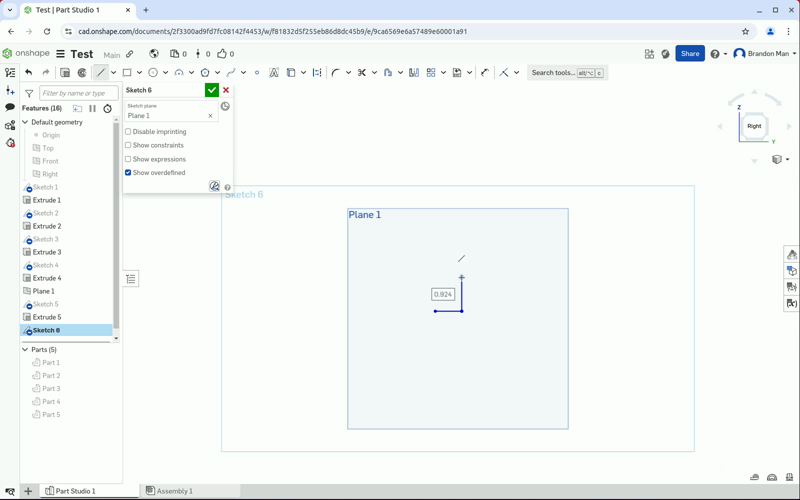
scroll(-6)
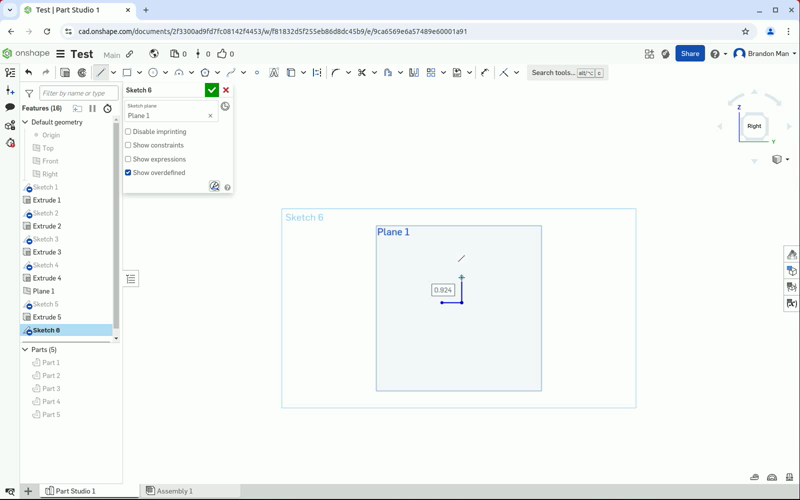
scroll(-6)
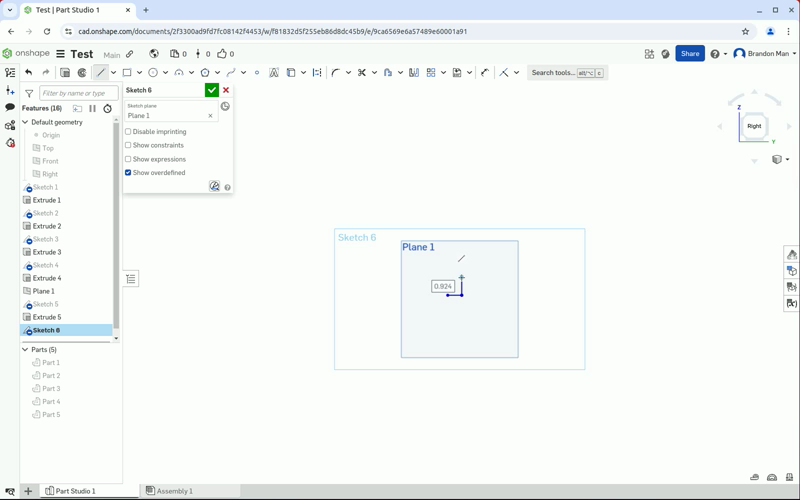
scroll(-6)
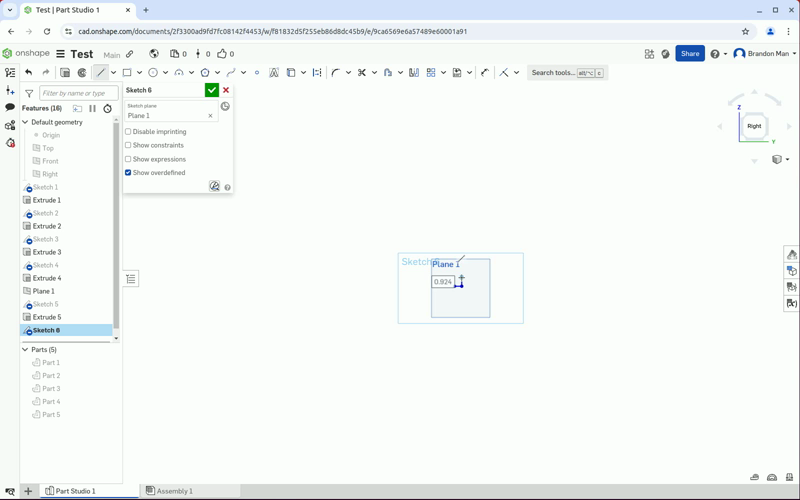
scroll(-6)
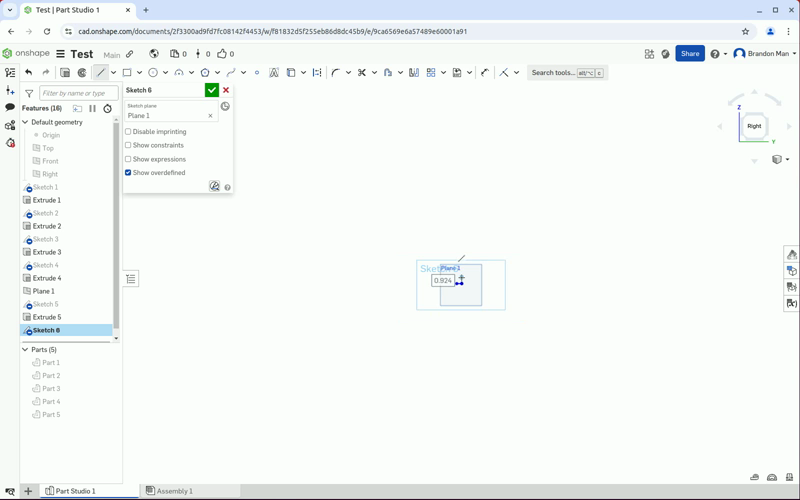
scroll(-6)
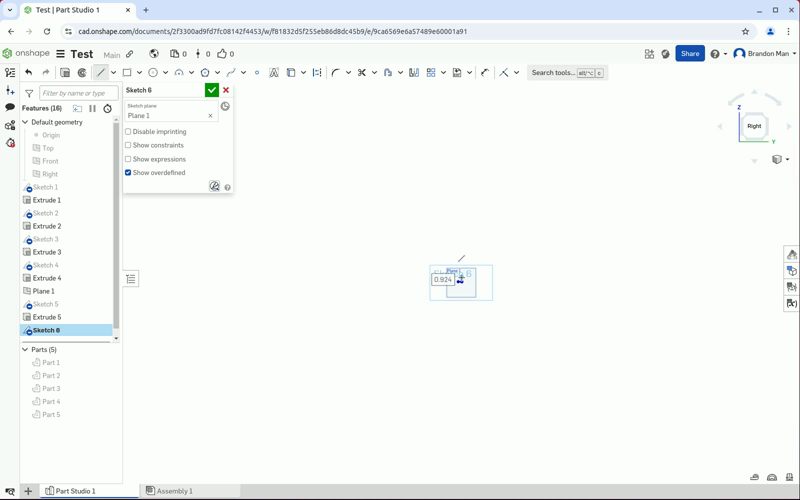
key_up(shift)
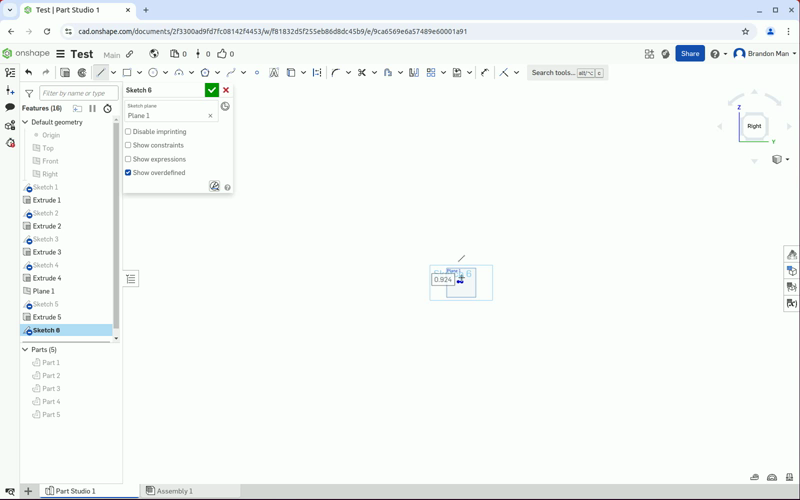
key_down(shift)
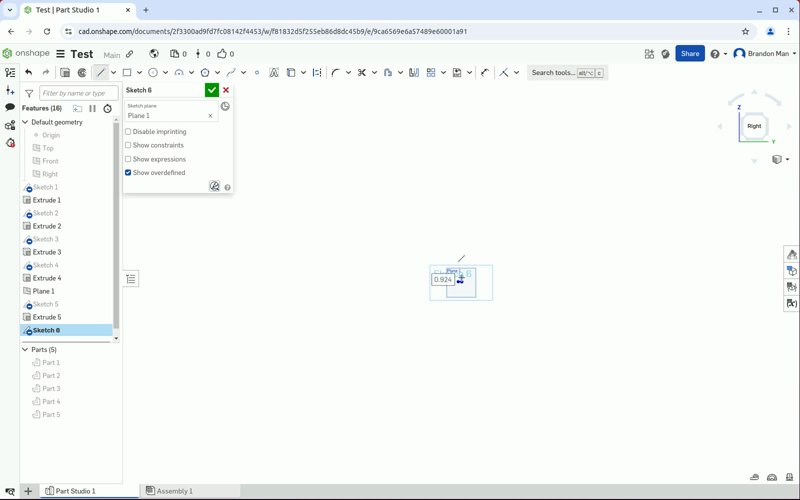
mouse_move(491, 277)
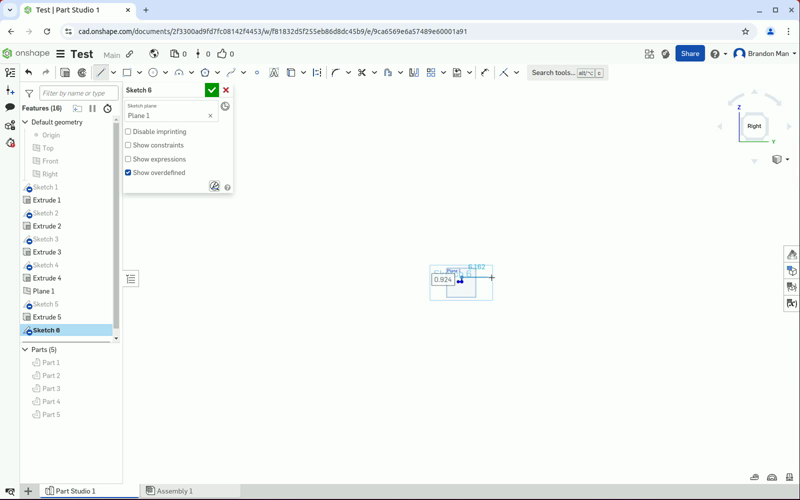
mouse_move(458, 277)
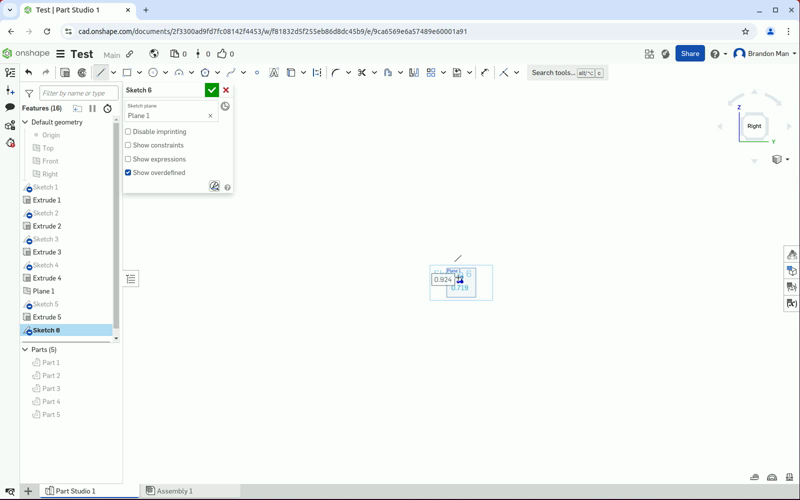
scroll(6)
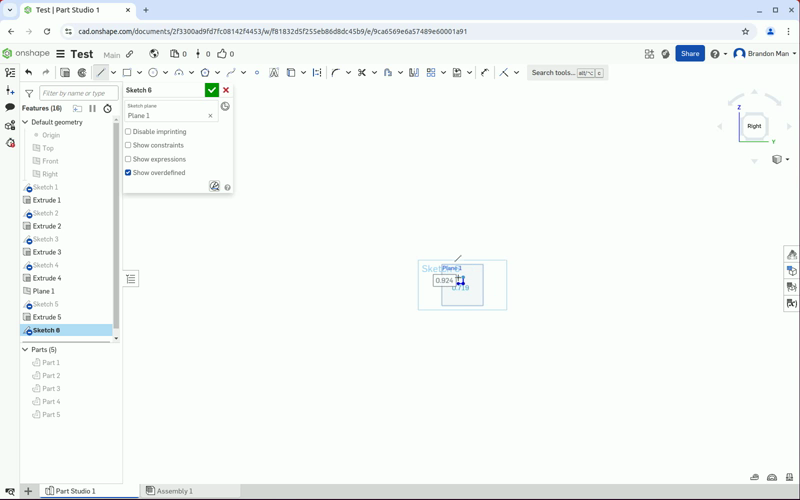
scroll(6)
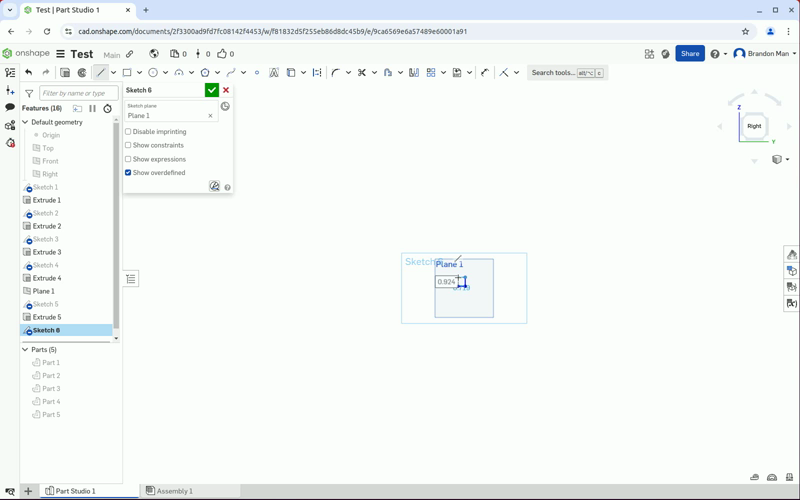
scroll(6)
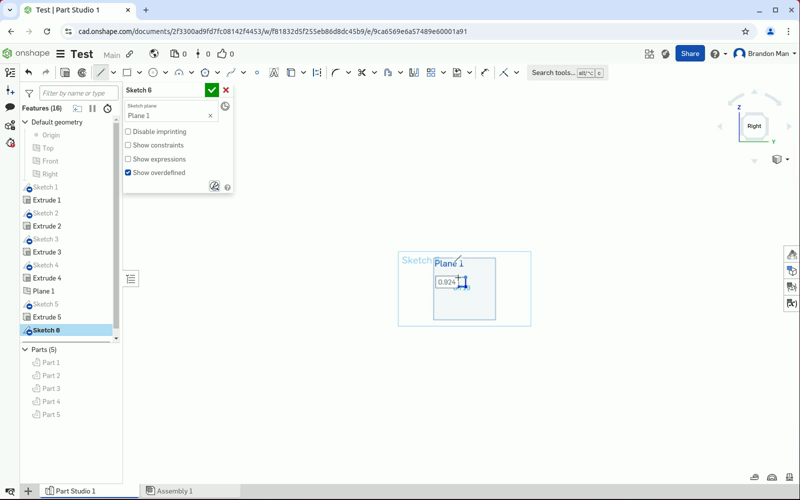
scroll(6)
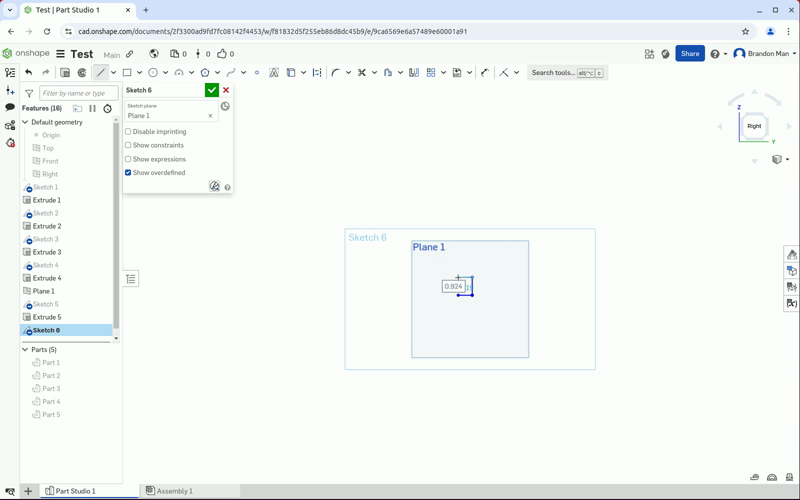
scroll(6)
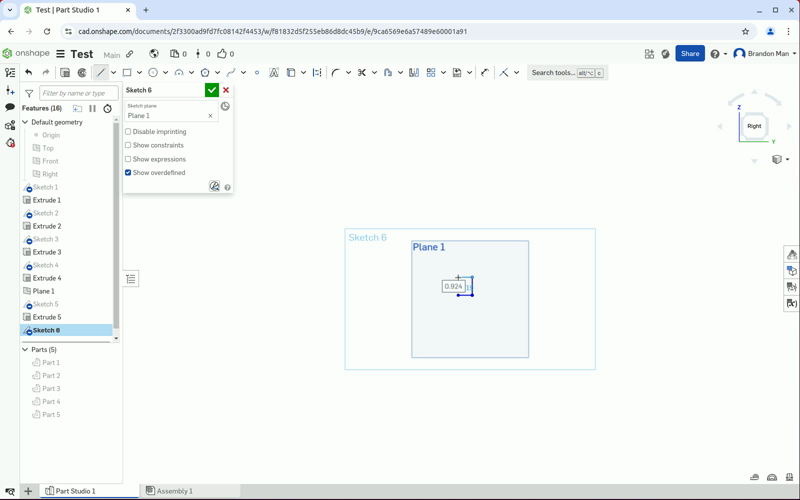
scroll(6)
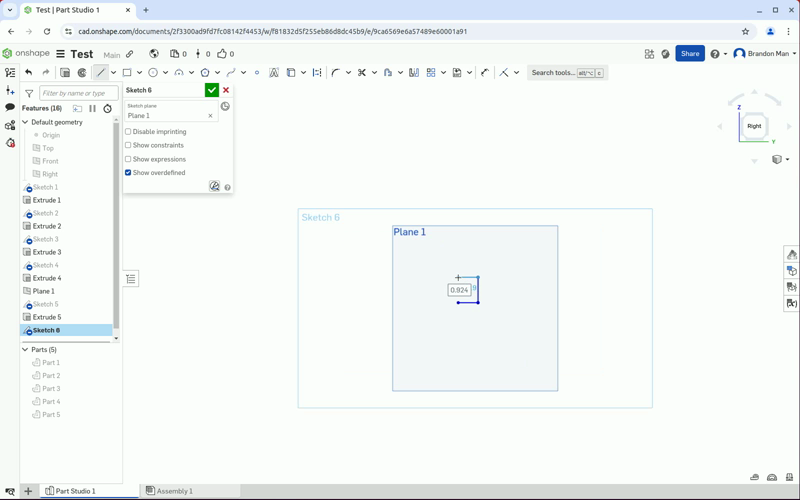
scroll(6)
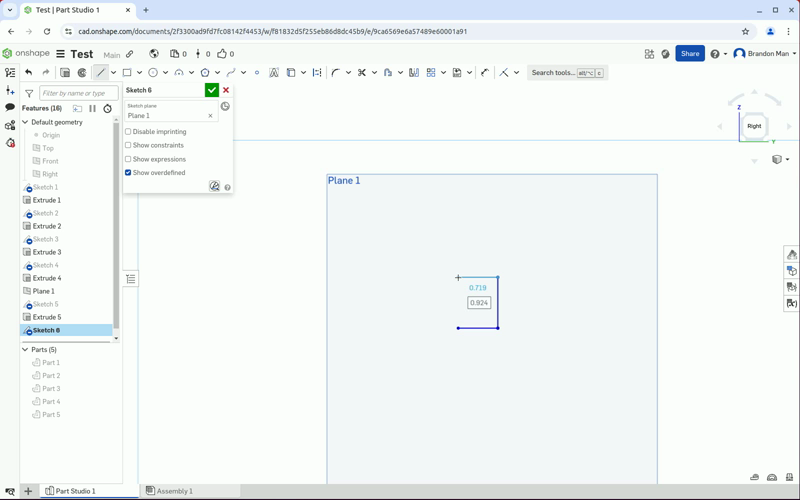
click(458, 277)
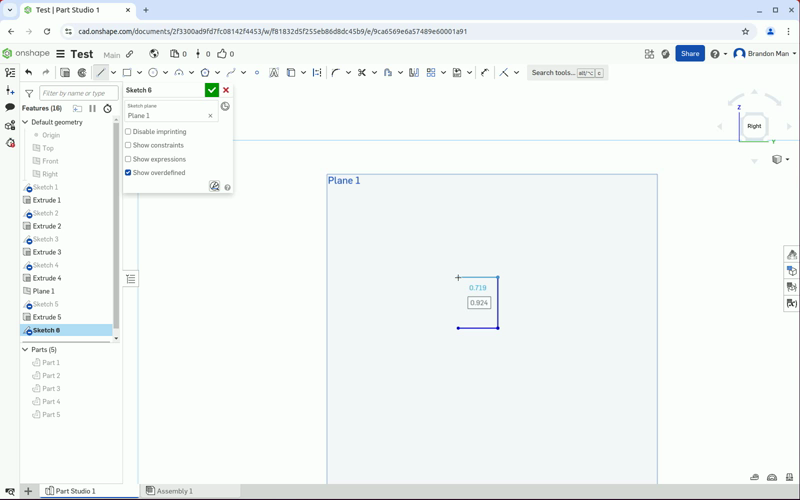
scroll(-6)
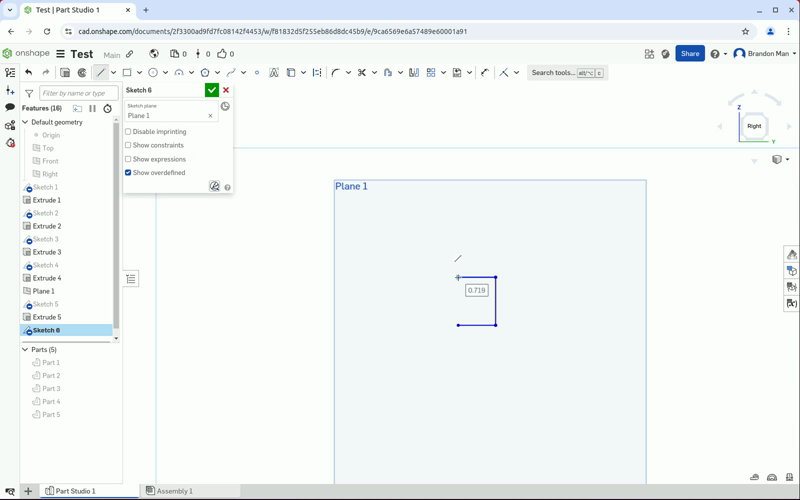
scroll(-6)
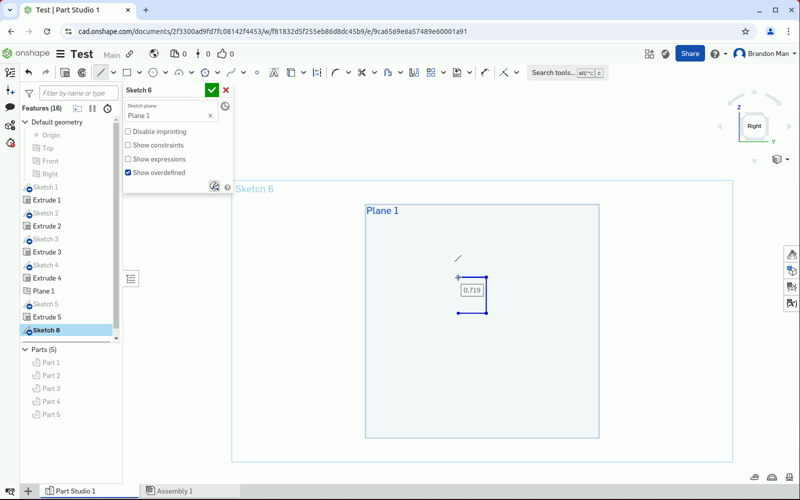
scroll(-6)
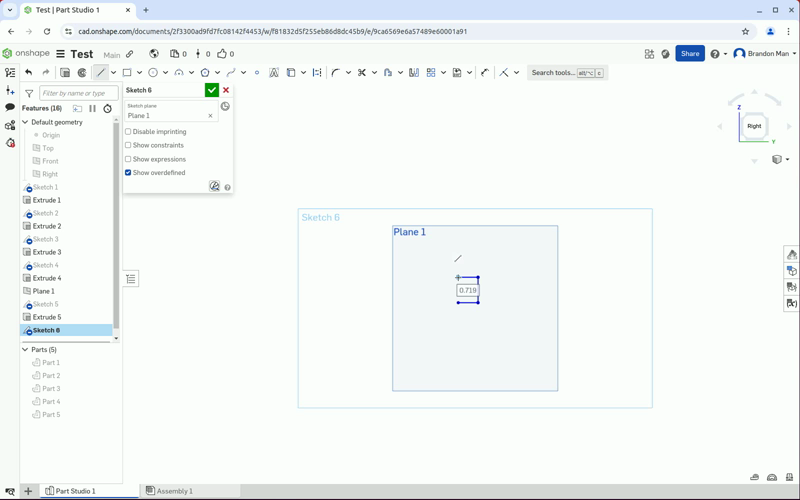
scroll(-6)
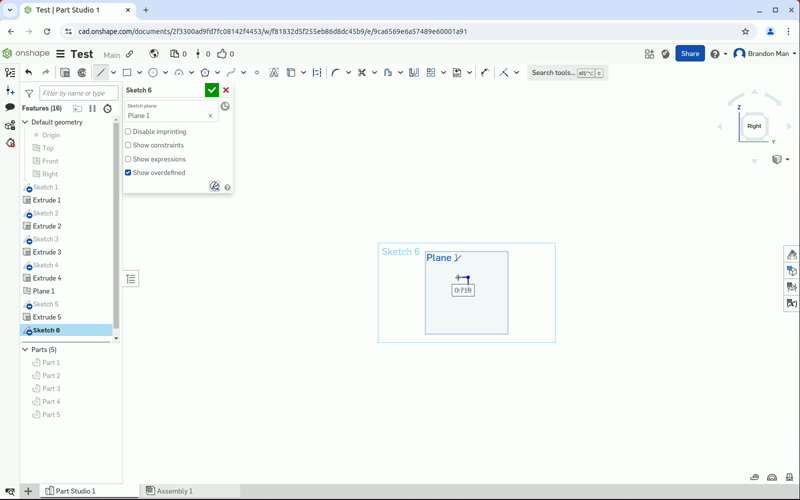
scroll(-6)
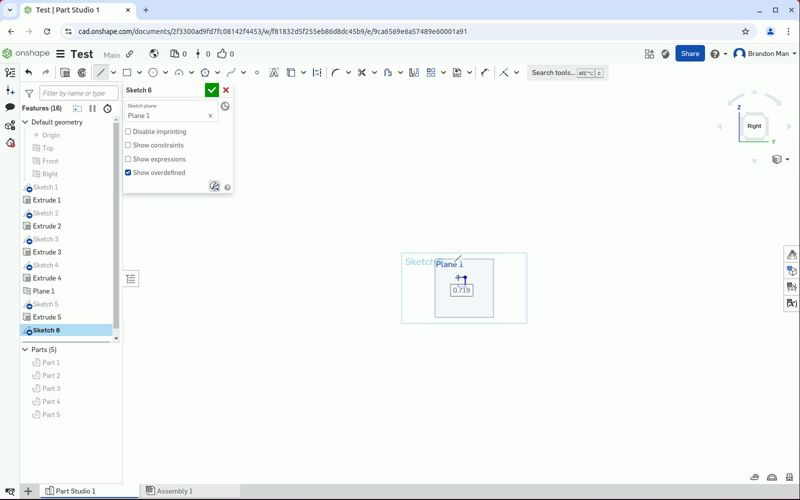
scroll(-6)
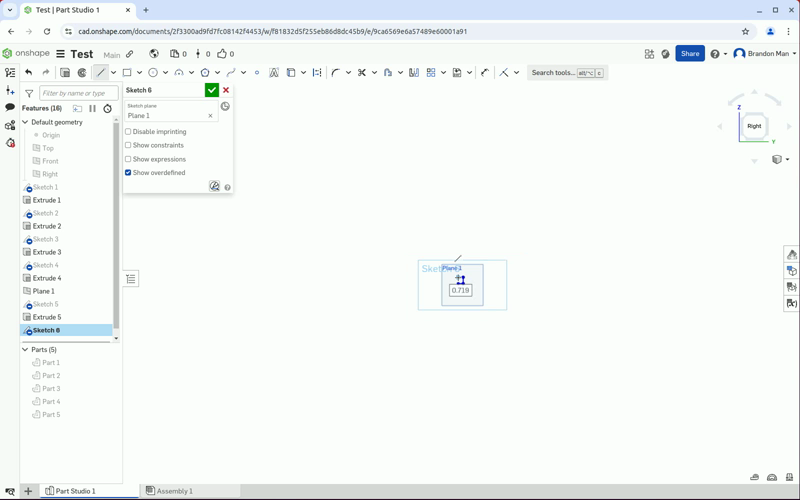
scroll(-6)
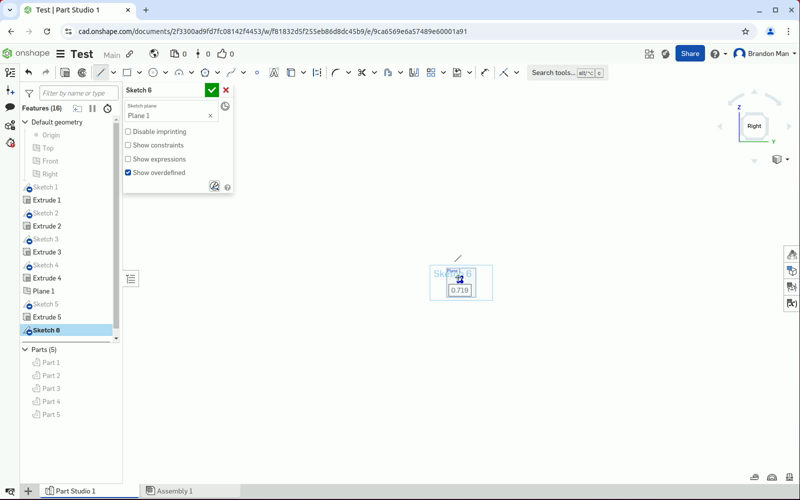
key_up(shift)
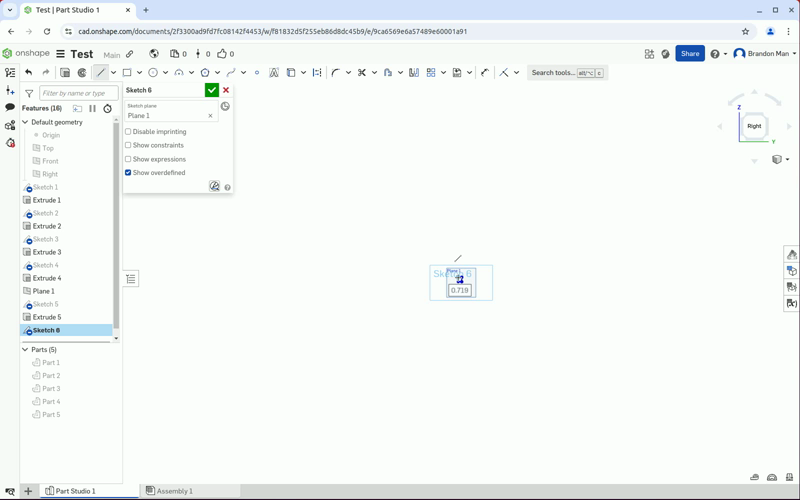
mouse_move(488, 277)
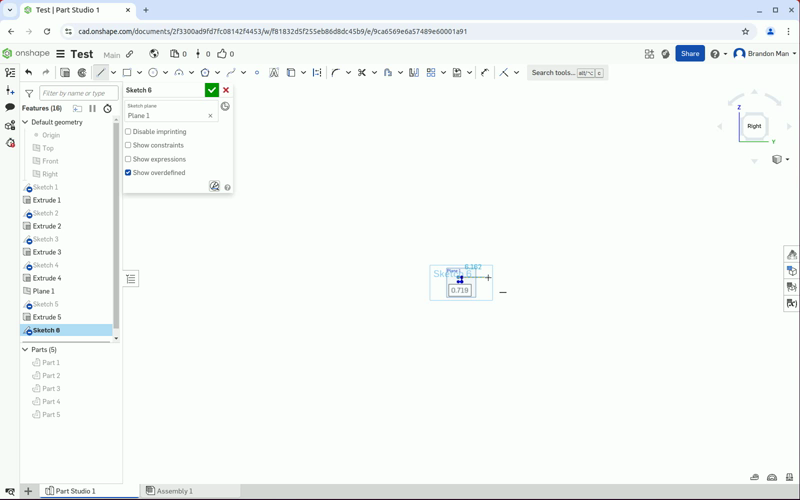
key_down(shift)
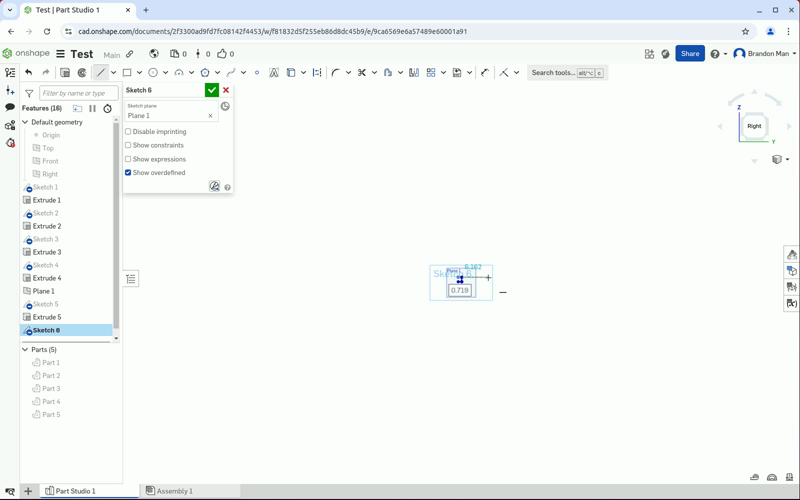
mouse_move(458, 281)
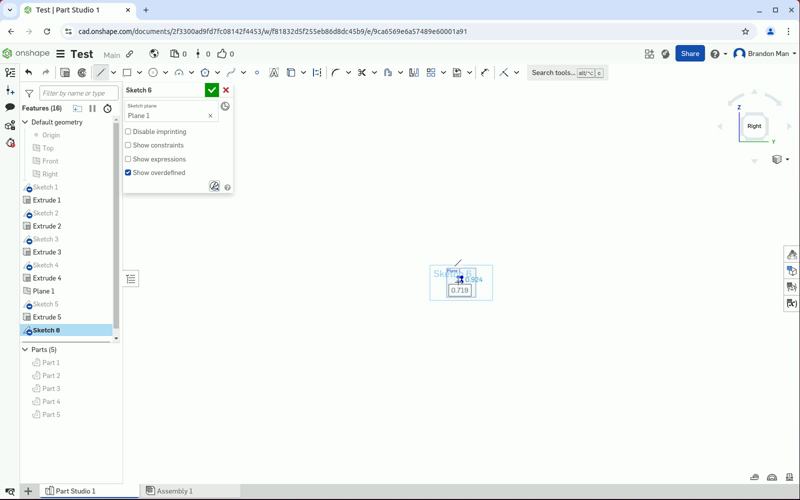
scroll(6)
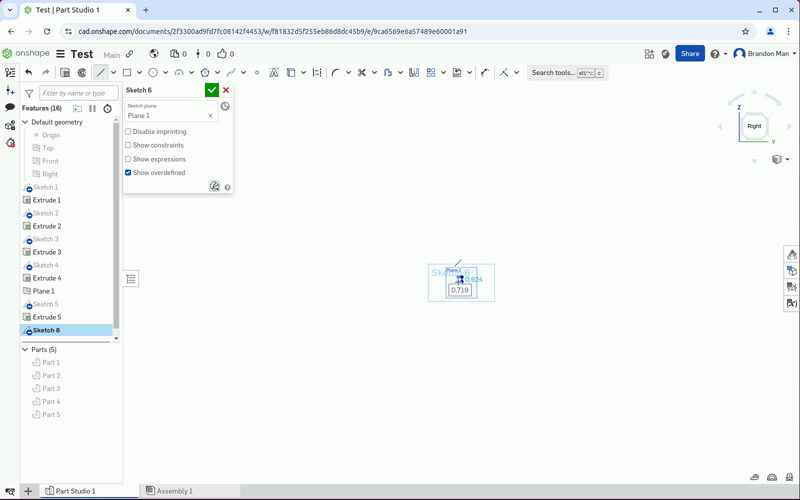
scroll(6)
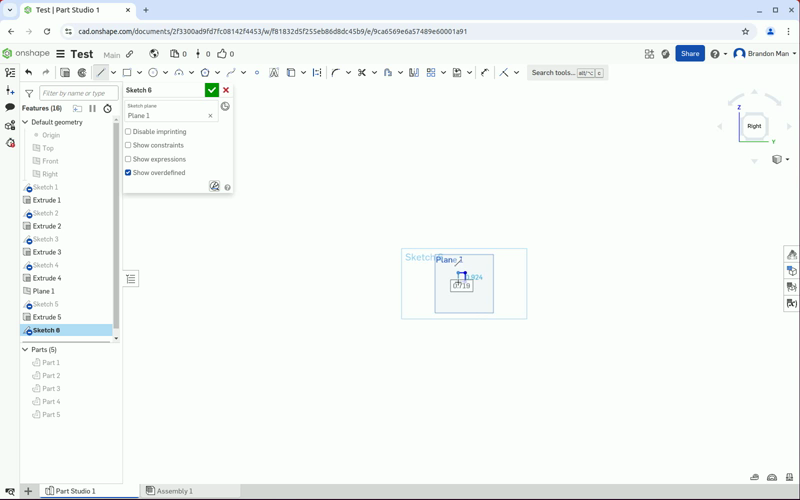
scroll(6)
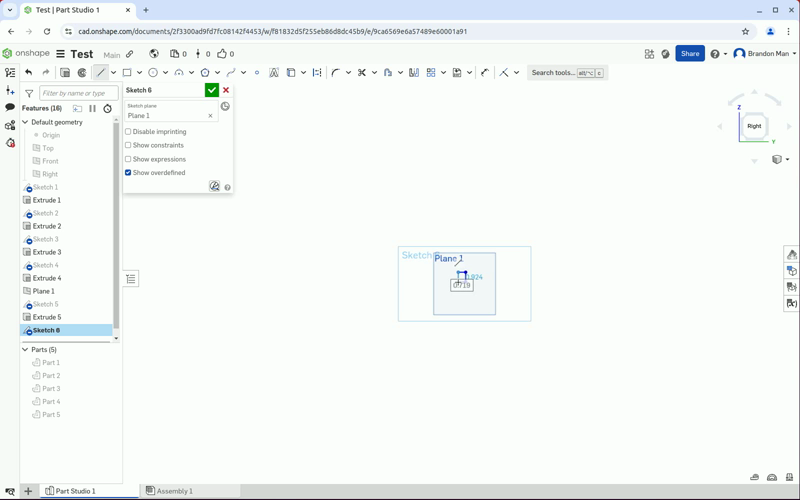
scroll(6)
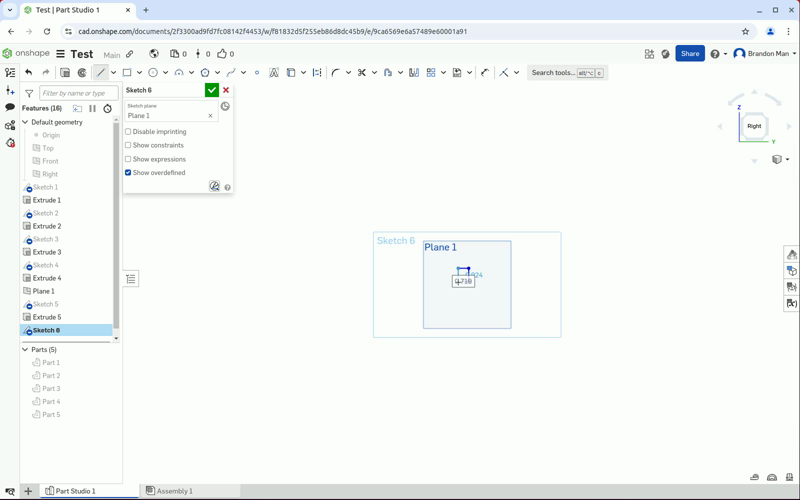
scroll(6)
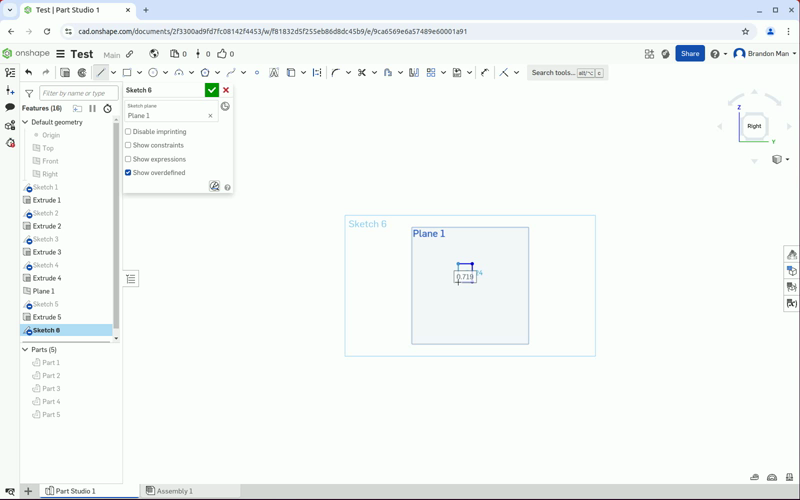
scroll(6)
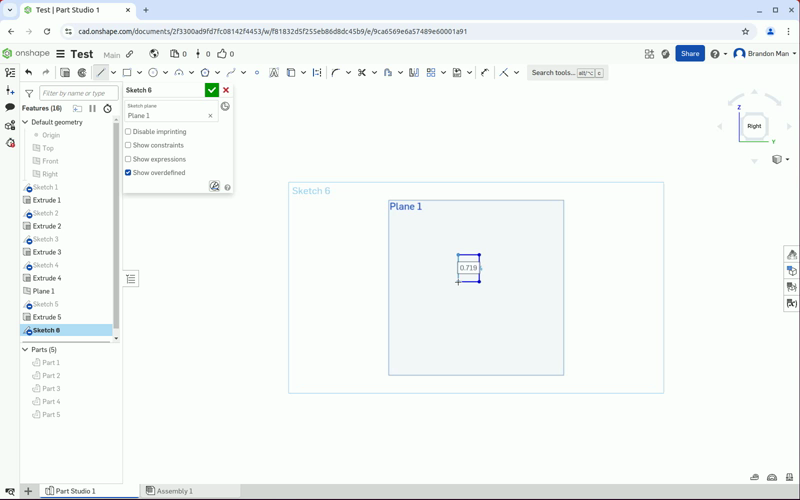
scroll(6)
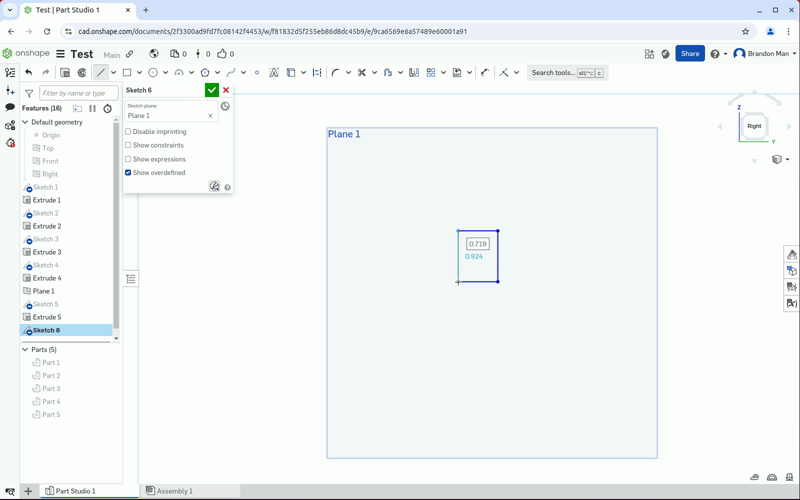
key_up(shift)
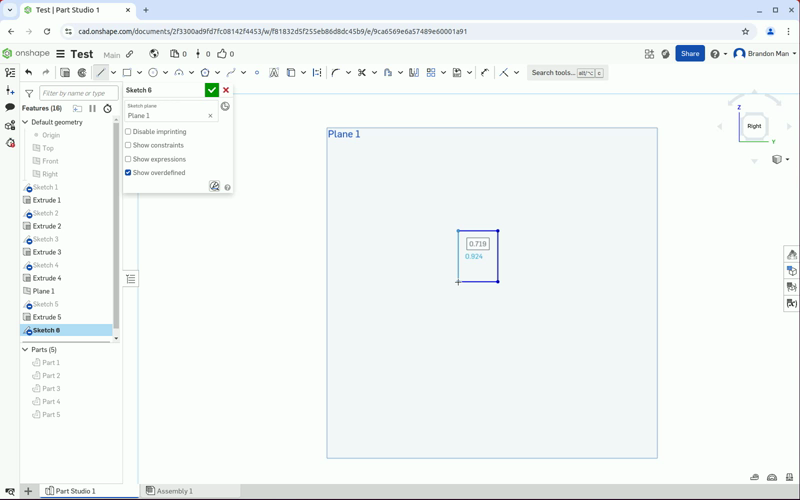
click(458, 281)
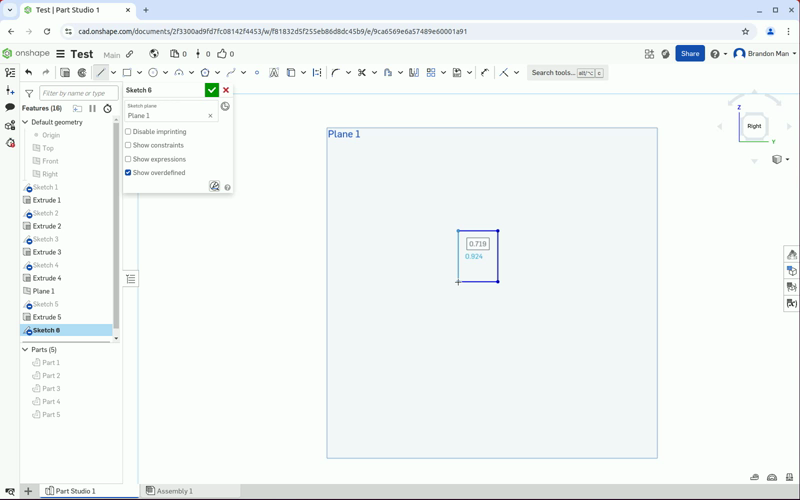
scroll(-6)
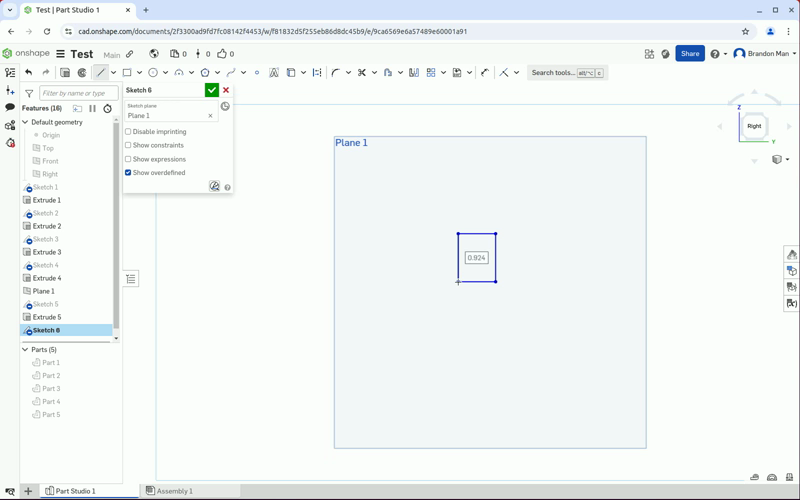
scroll(-6)
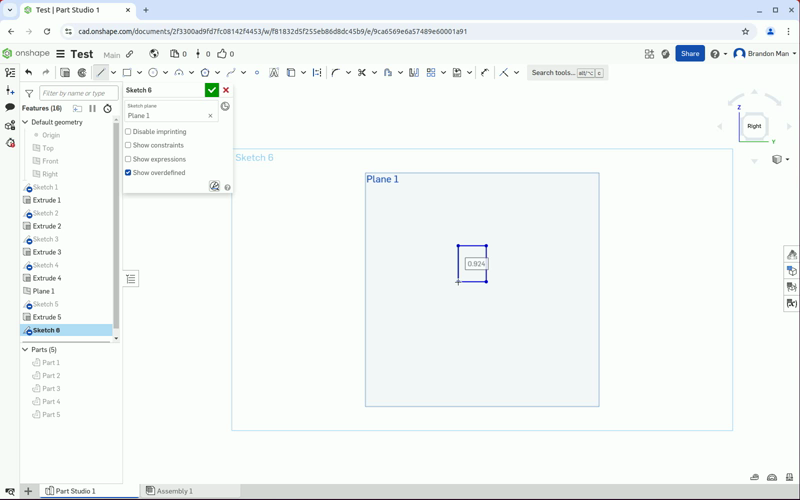
scroll(-6)
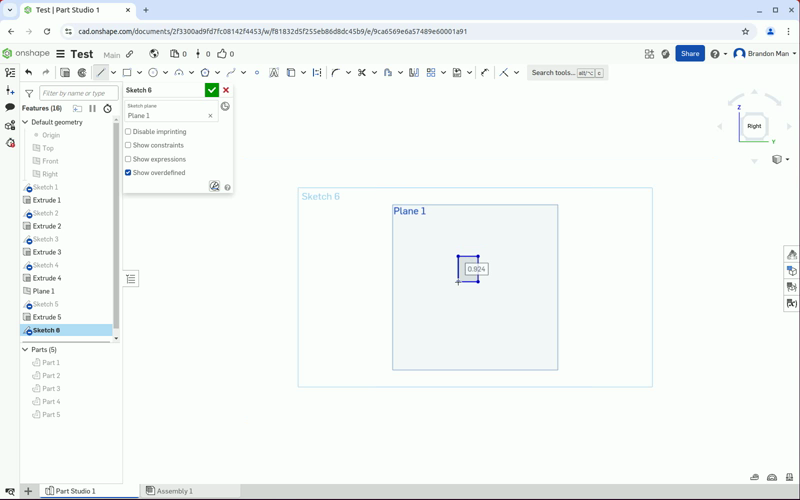
scroll(-6)
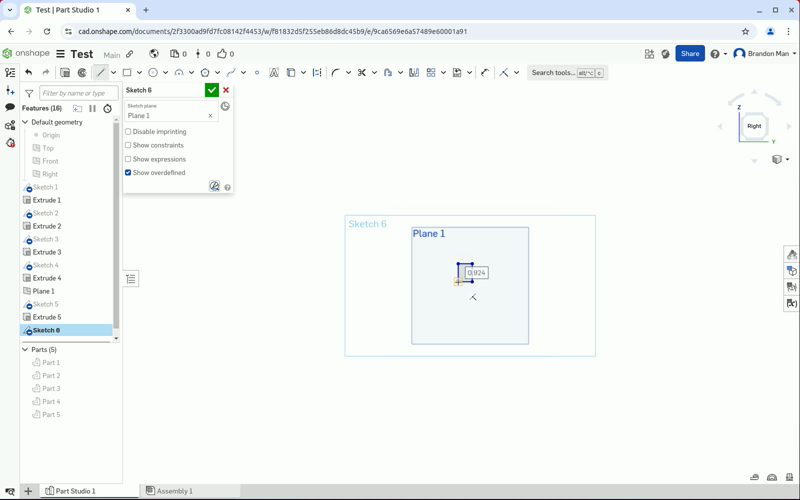
scroll(-6)
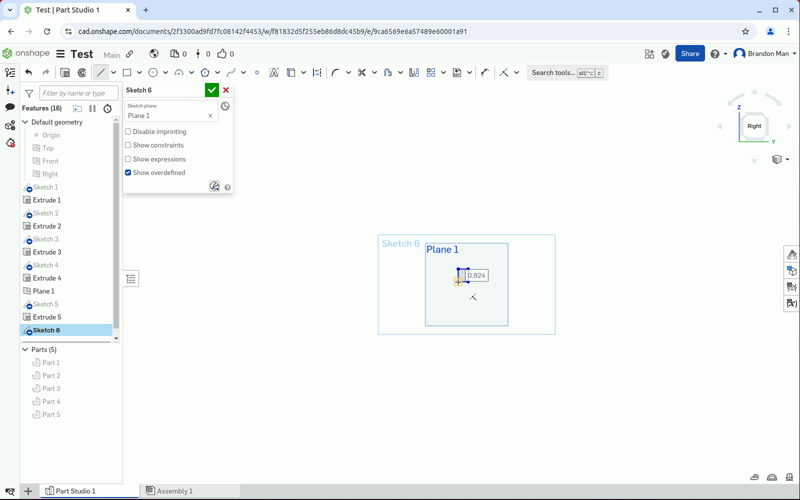
scroll(-6)
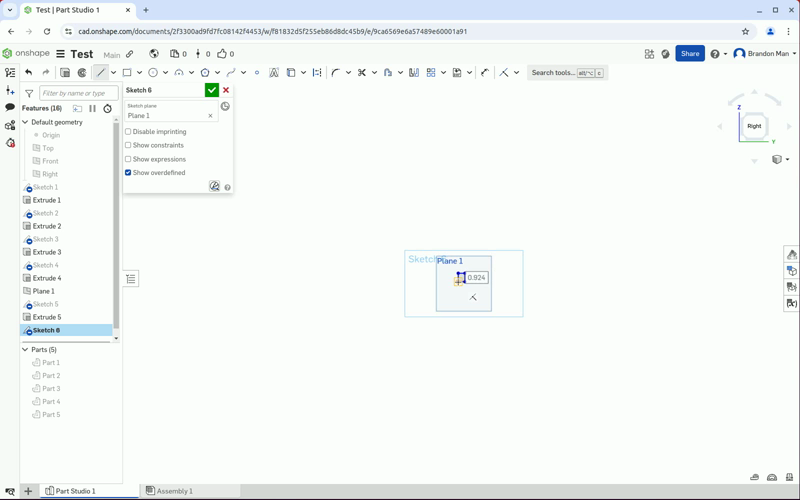
scroll(-6)
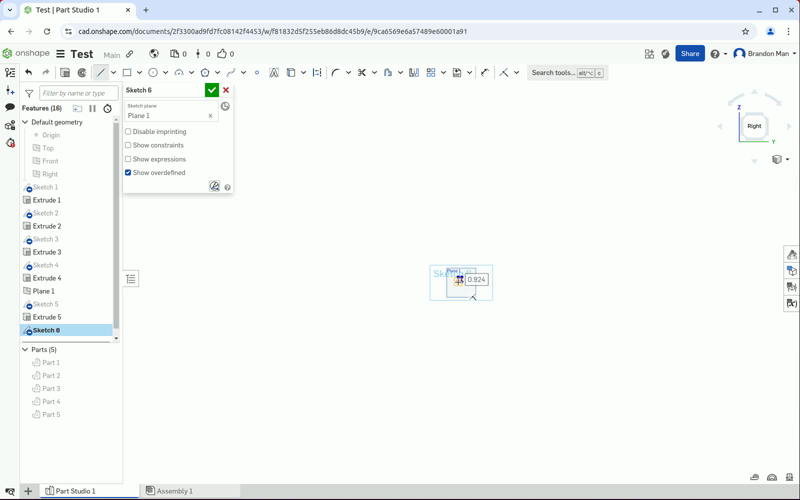
key(esc)
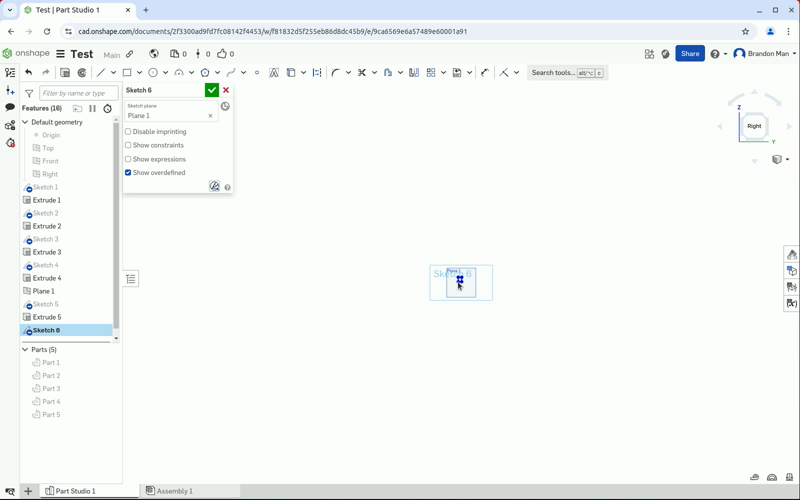
mouse_move(458, 278)
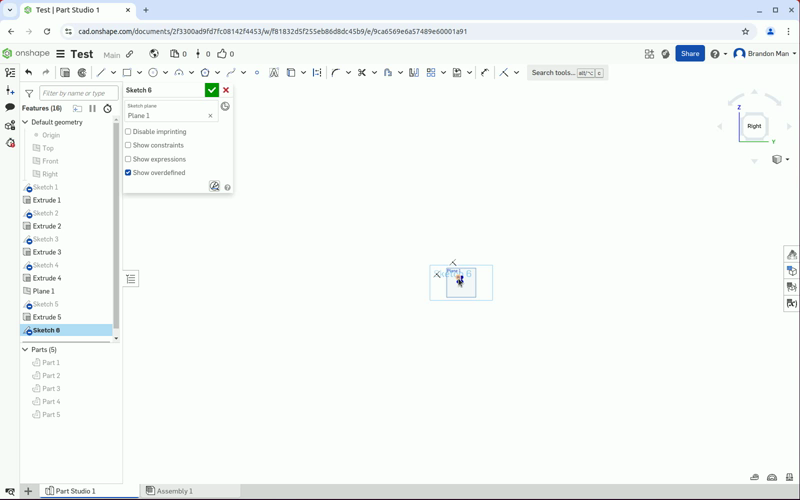
scroll(6)
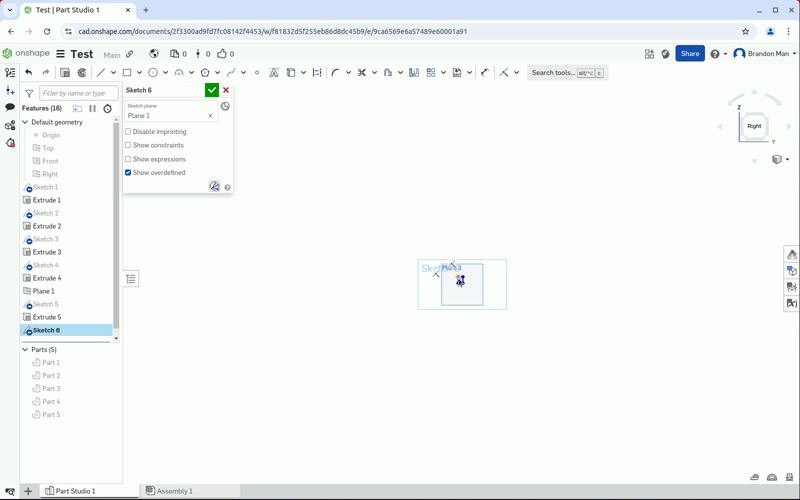
scroll(6)
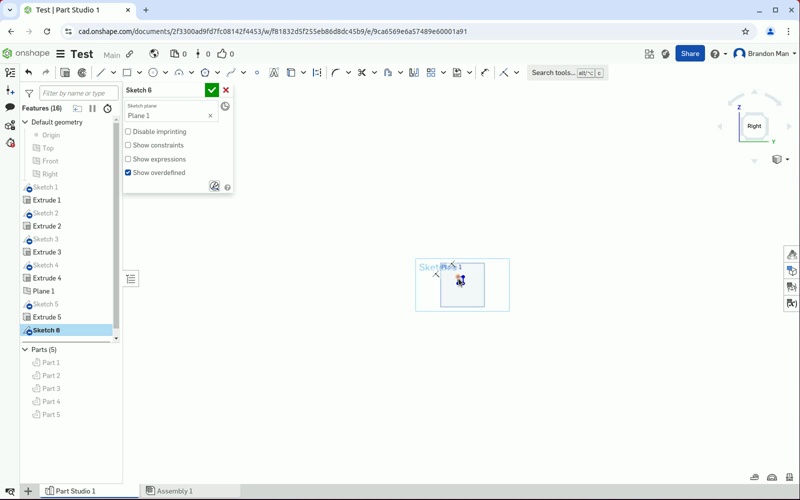
scroll(6)
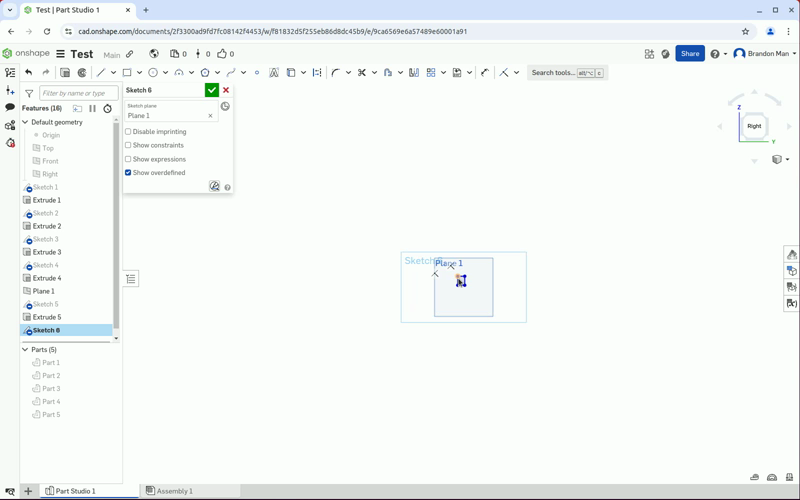
scroll(6)
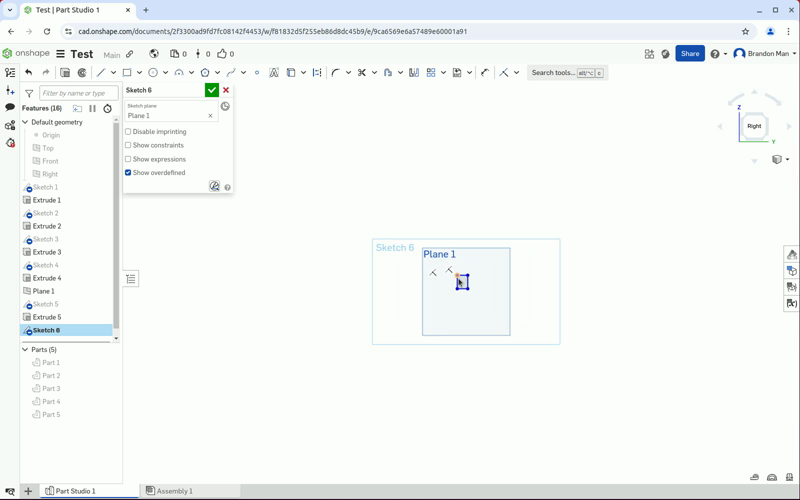
scroll(6)
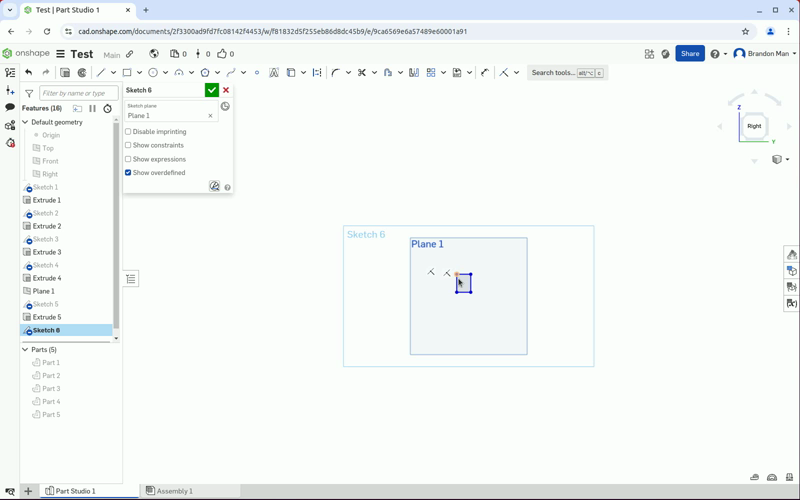
scroll(6)
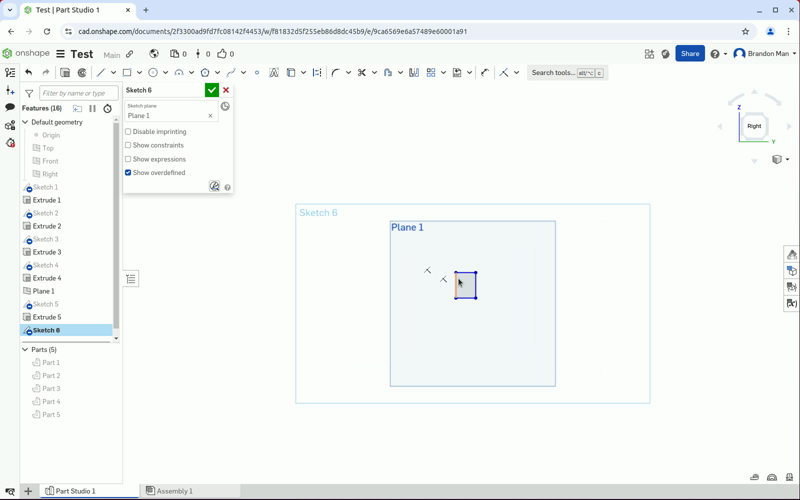
scroll(6)
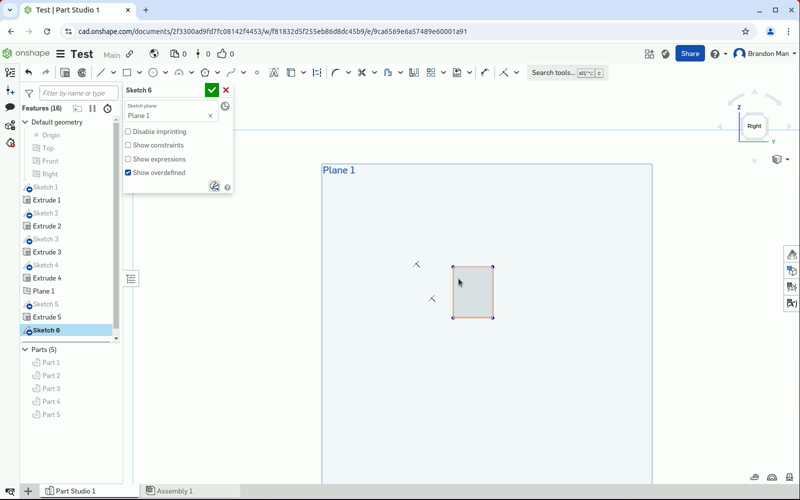
click(458, 278)
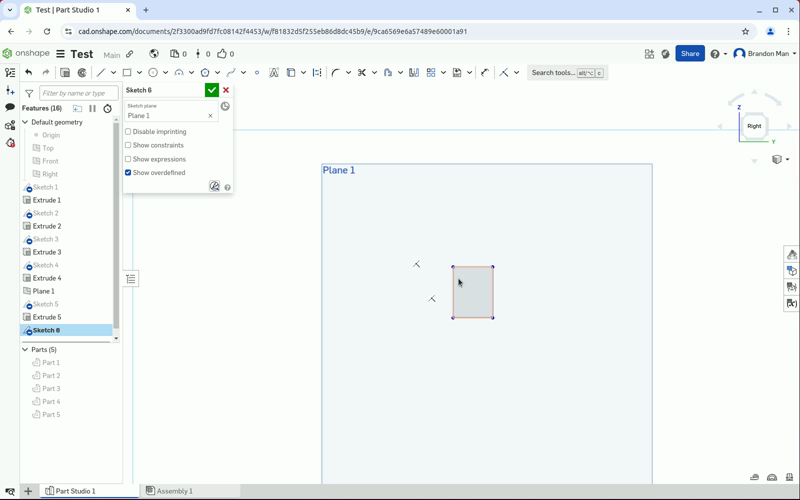
scroll(-6)
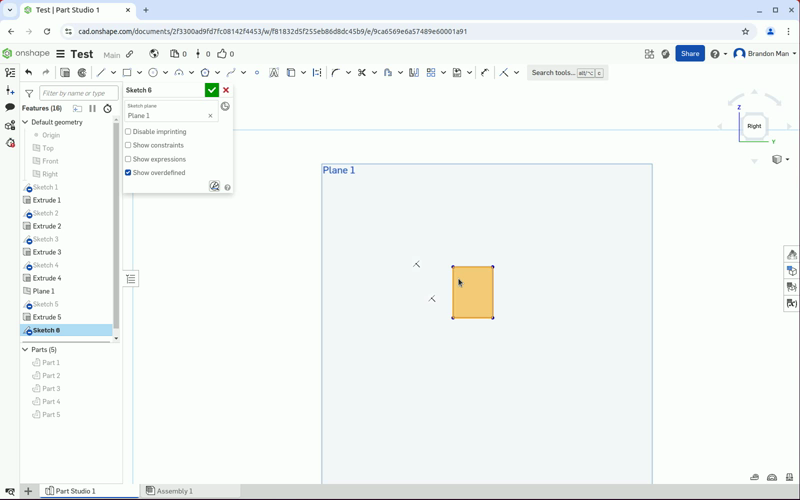
scroll(-6)
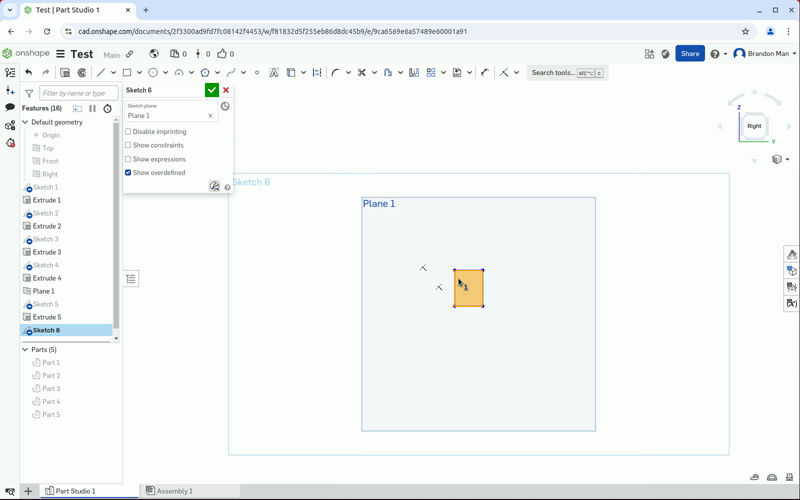
scroll(-6)
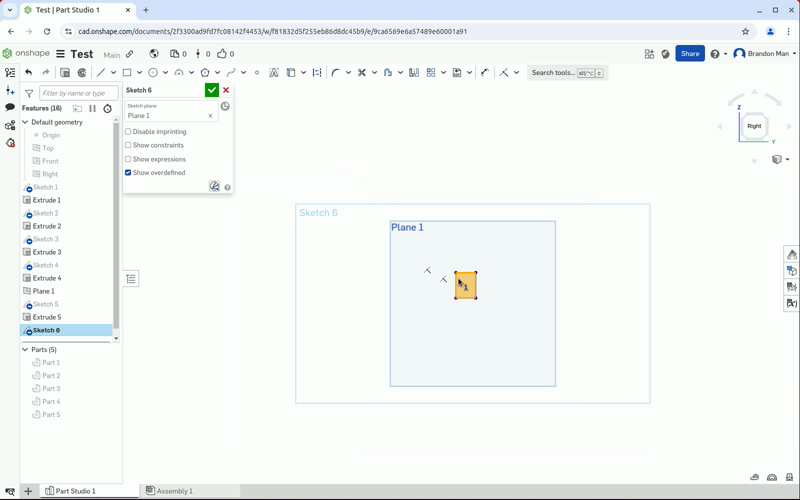
scroll(-6)
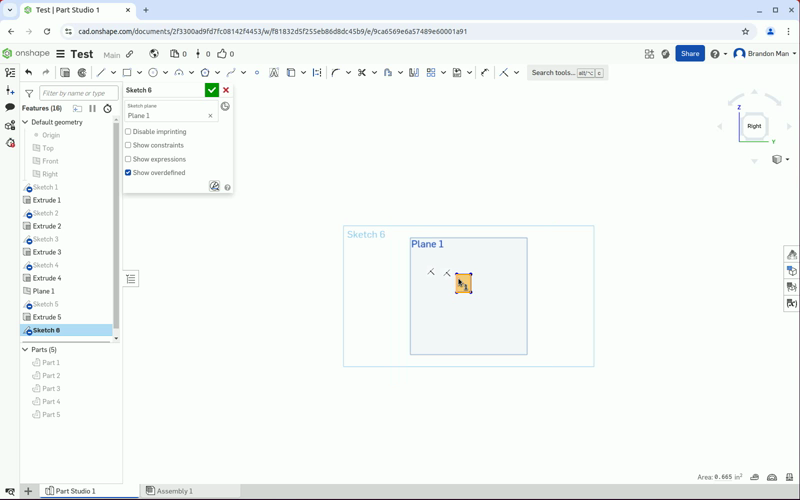
scroll(-6)
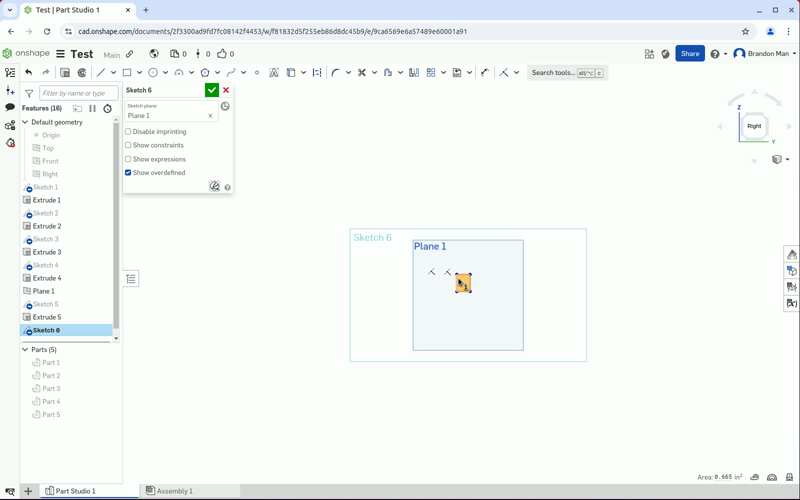
scroll(-6)
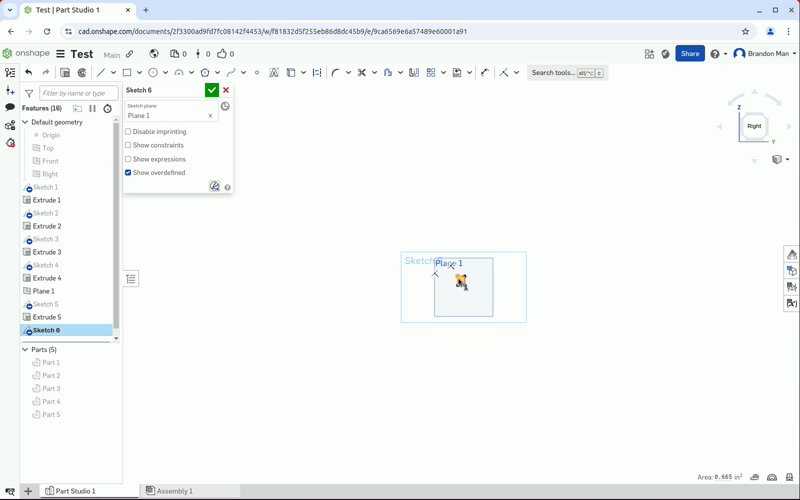
scroll(-6)
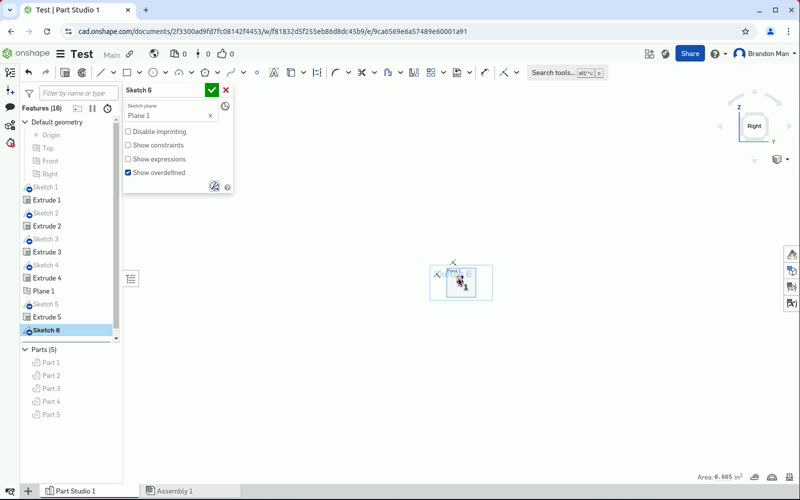
mouse_move(73, 352)
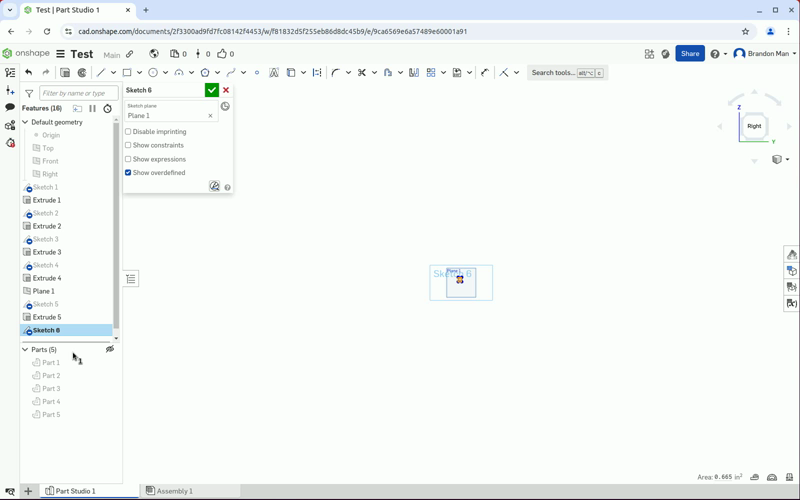
key(shift+y)
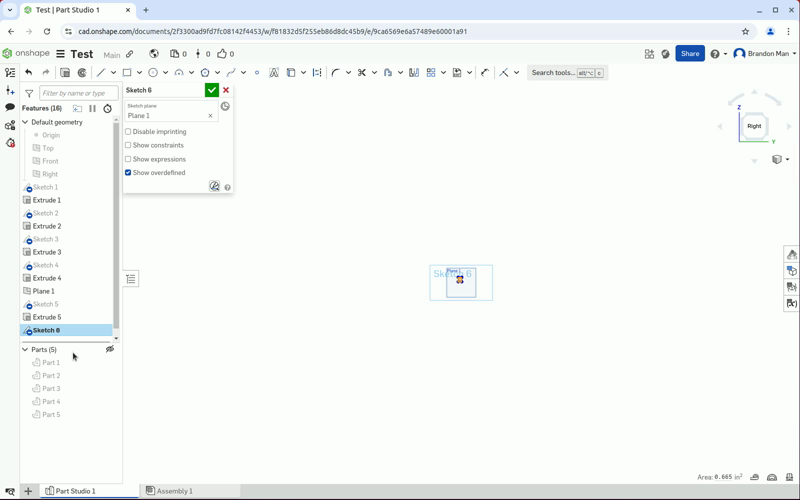
key(shift+e)
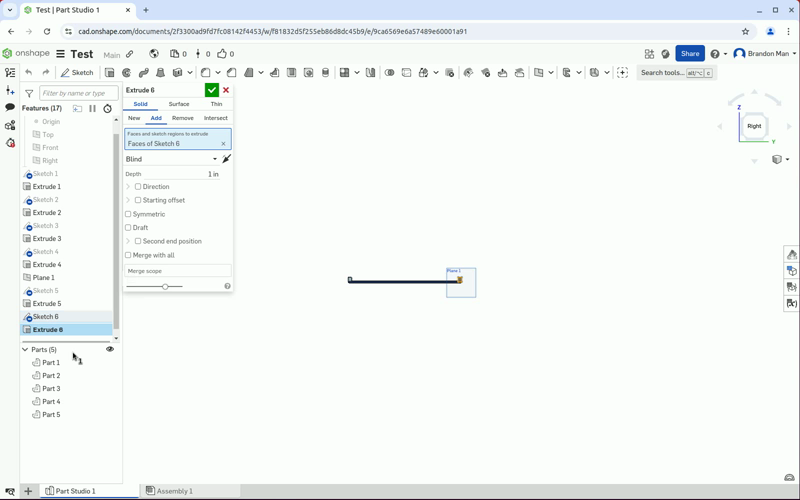
mouse_move(143, 106)
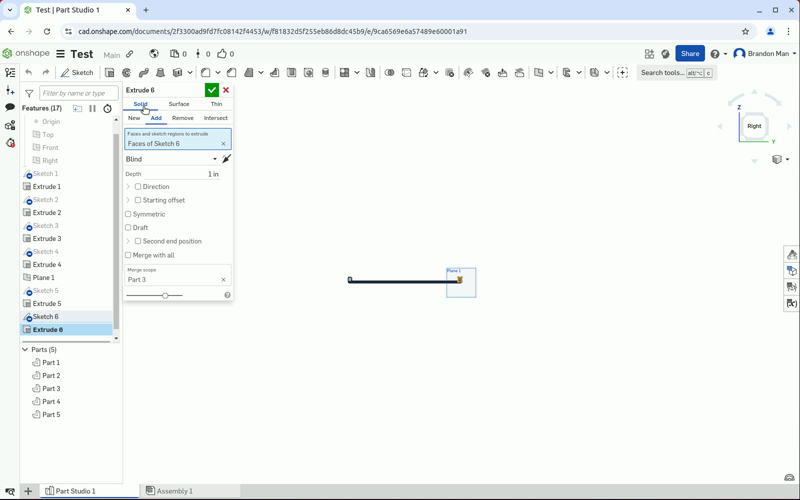
click(143, 106)
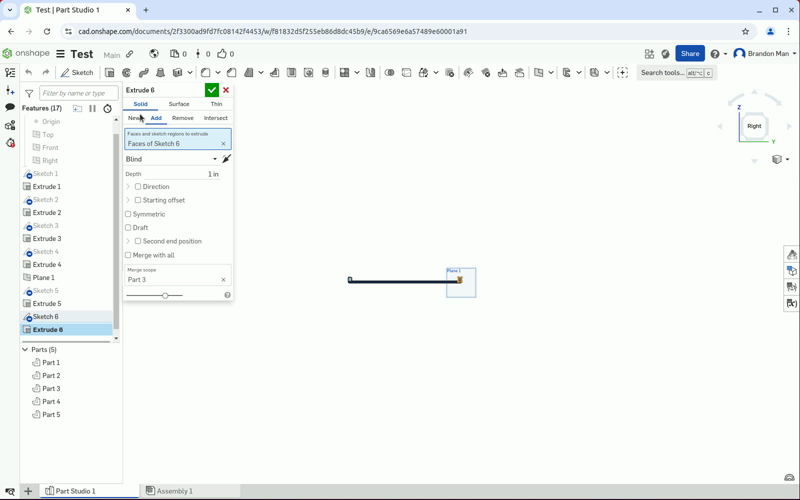
mouse_move(137, 120)
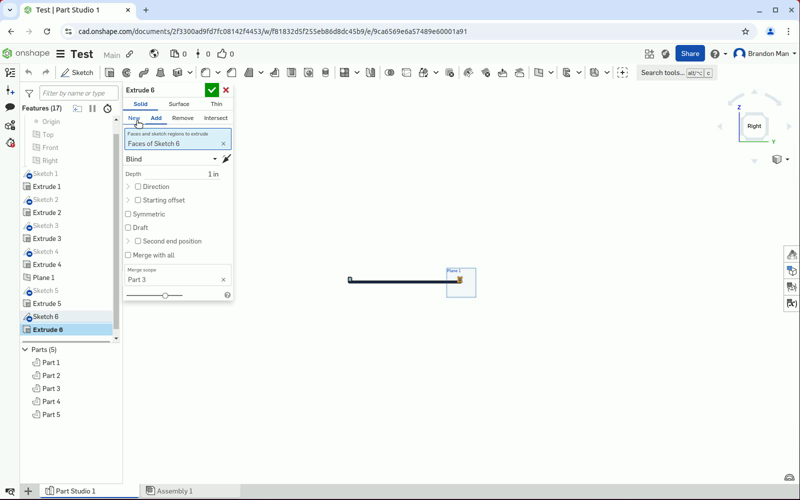
click(137, 120)
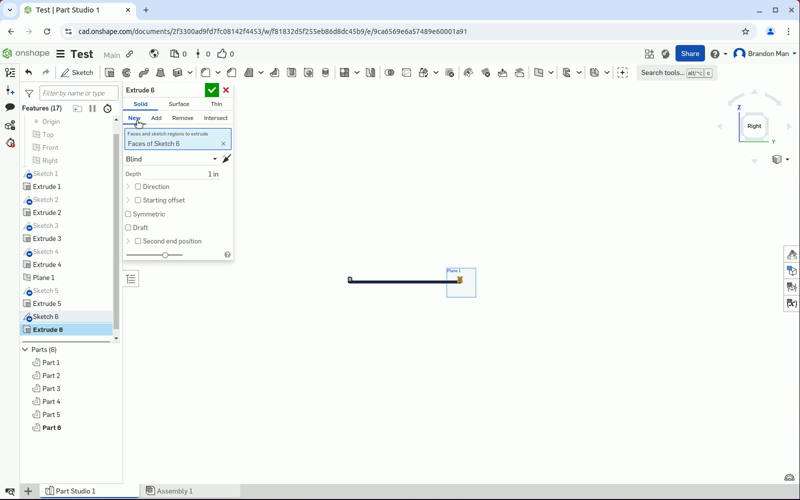
key(tab, 4)
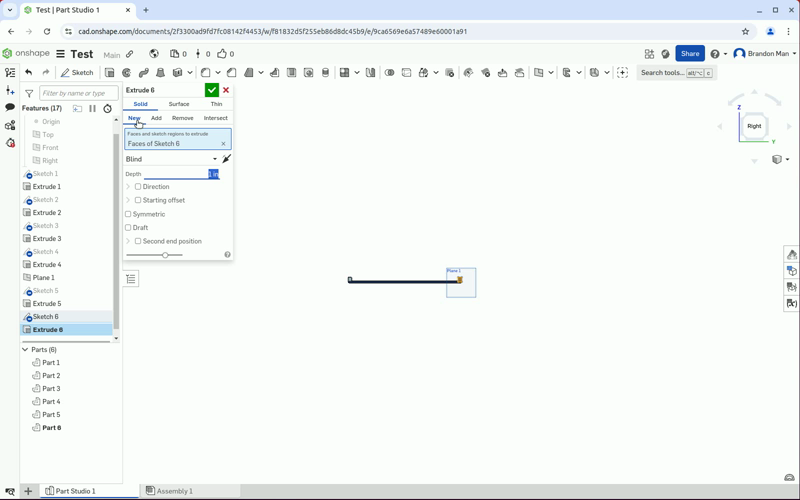
text(-7.703)
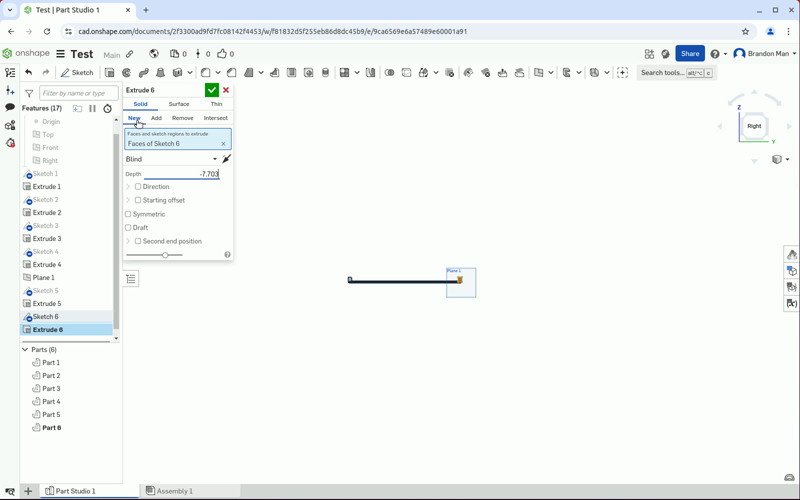
key(enter)
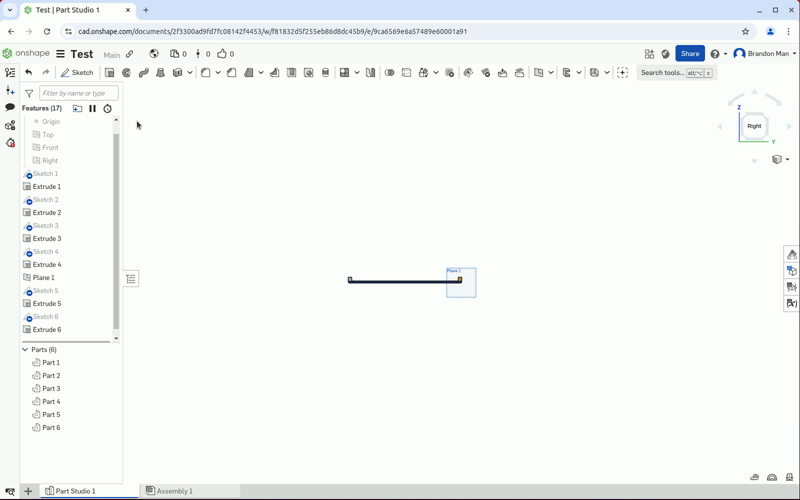
key(shift+h)
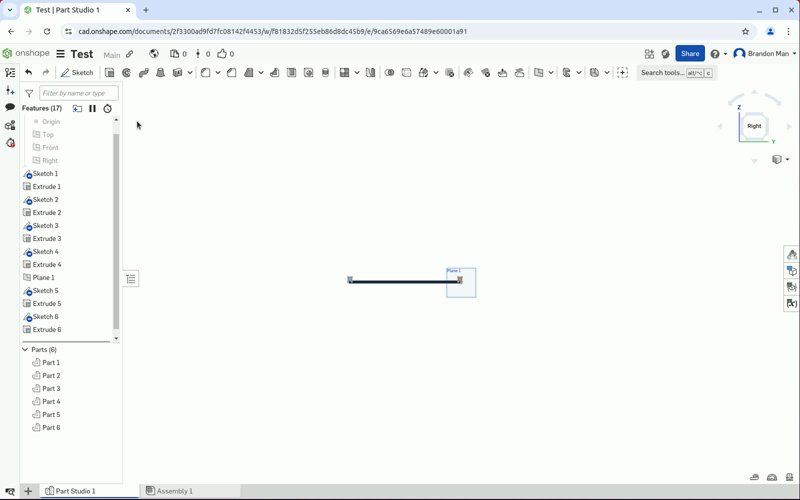
key(shift+h)
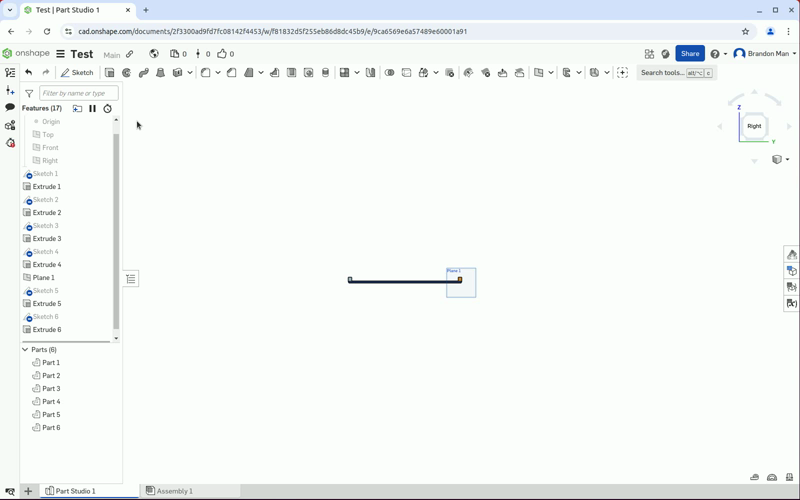
mouse_move(69, 176)
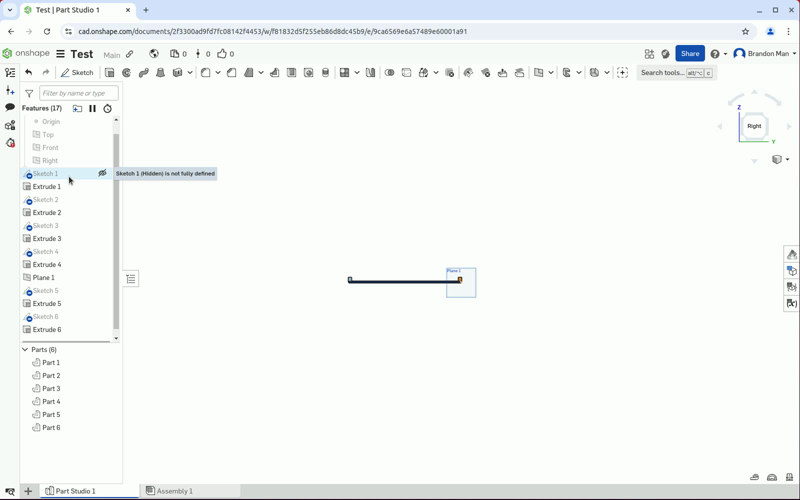
click(69, 176)
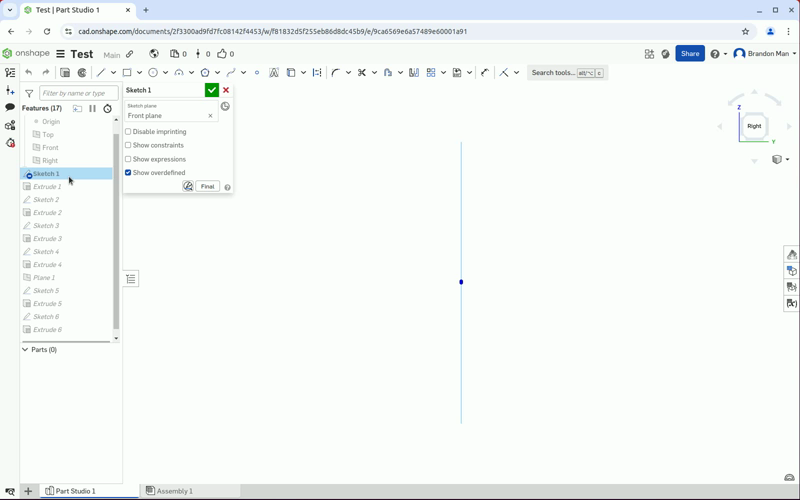
mouse_move(229, 92)
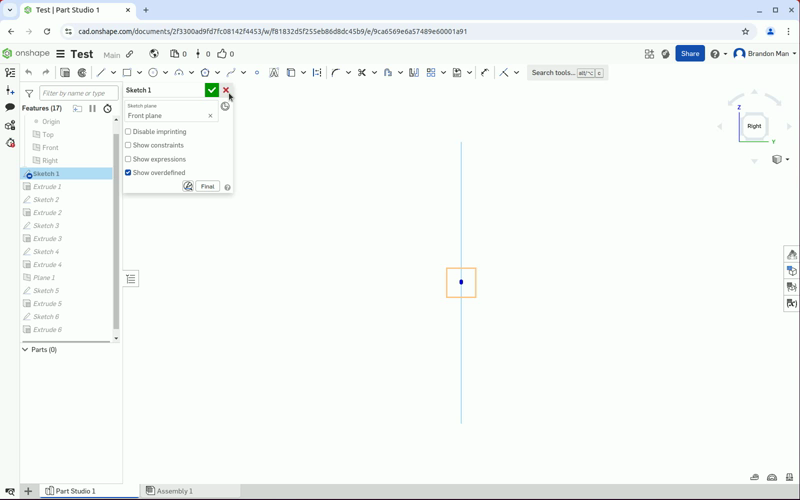
click(229, 92)
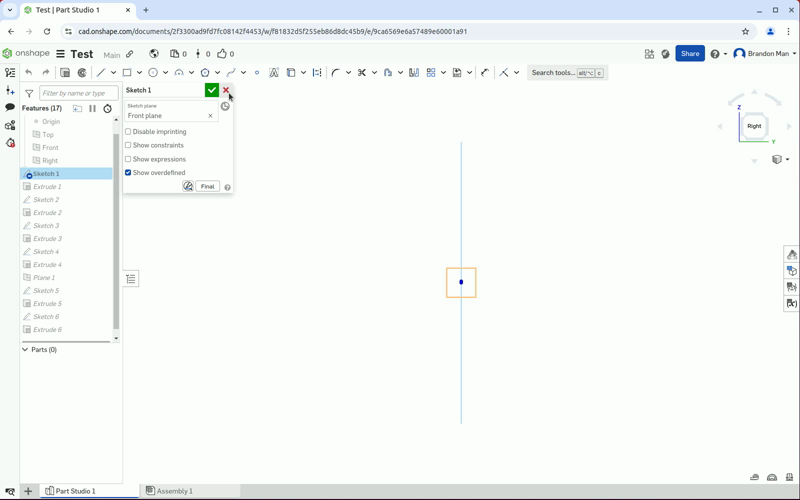
key(shift+s)
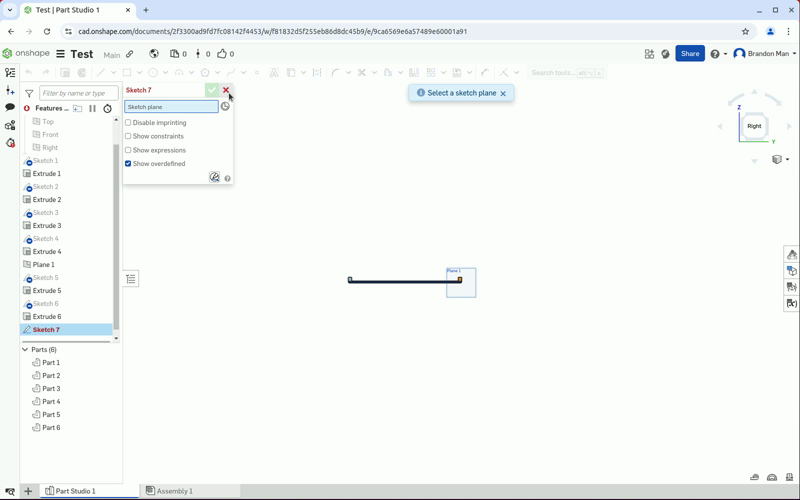
mouse_move(69, 267)
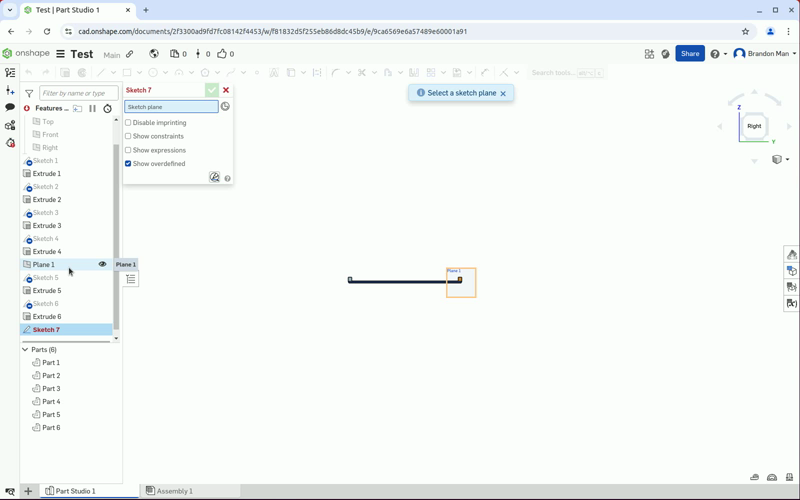
click(69, 267)
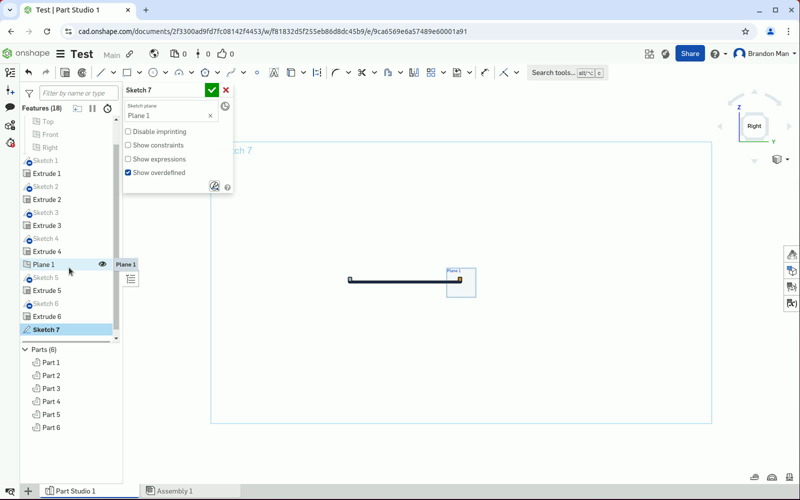
mouse_move(73, 352)
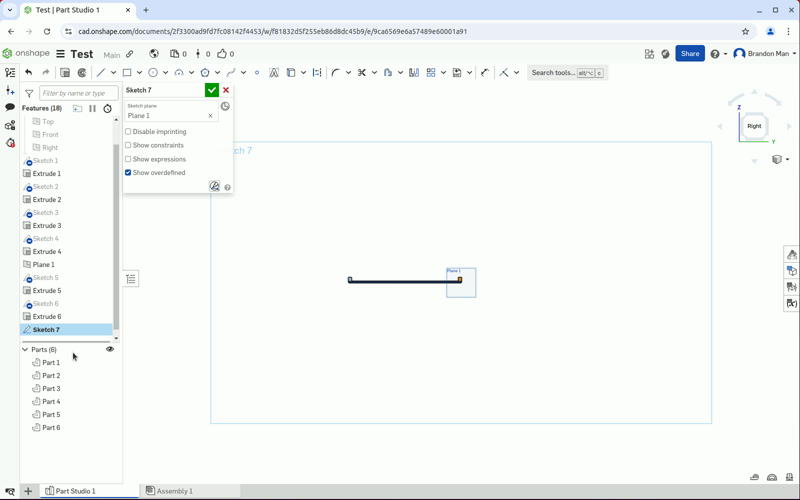
key(y)
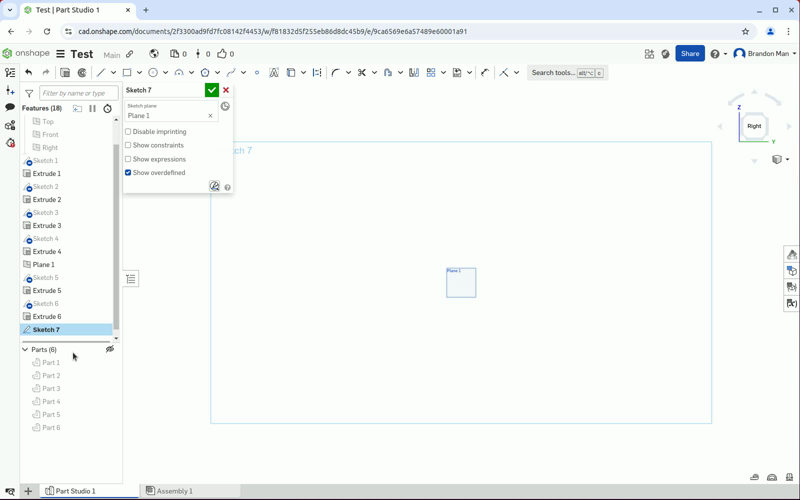
key(l)
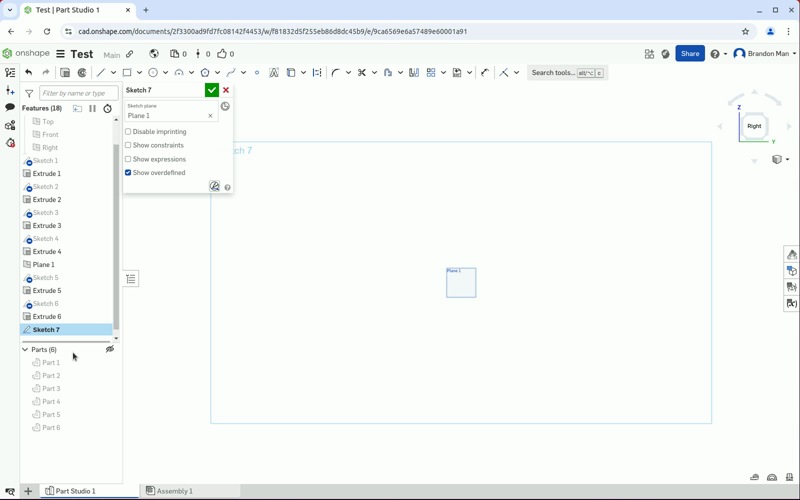
key_down(shift)
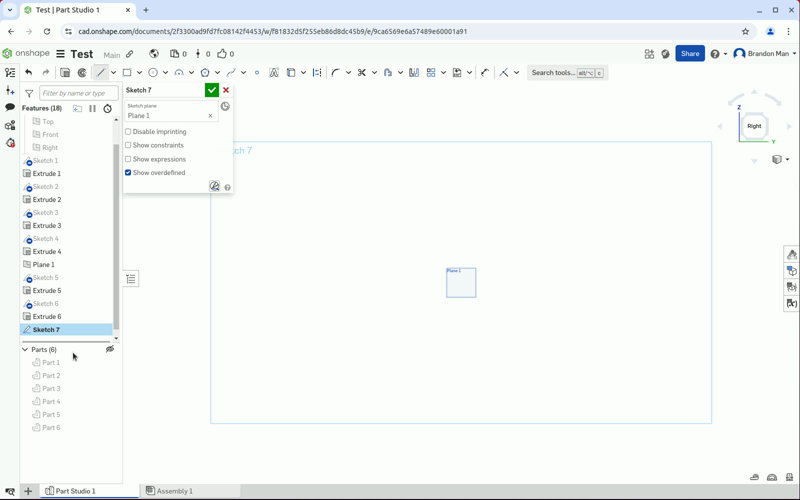
mouse_move(403, 281)
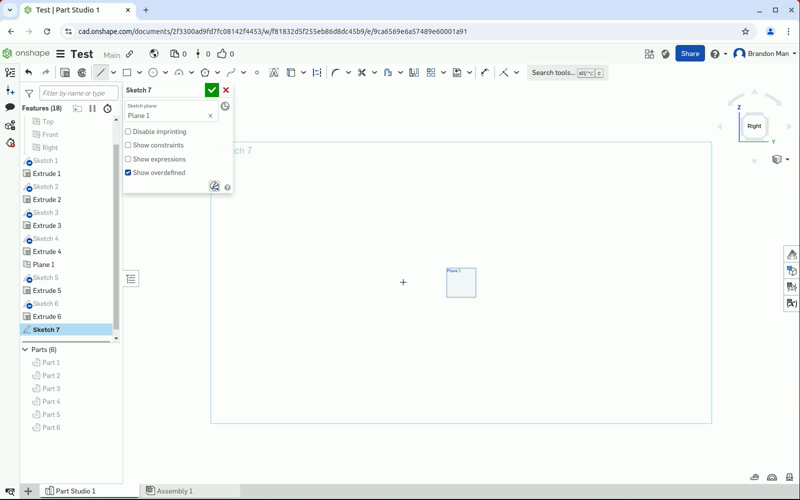
click(403, 281)
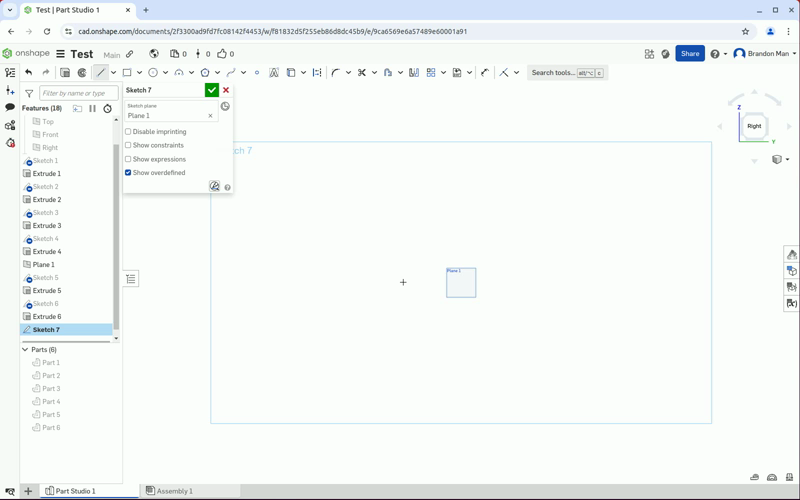
key_up(shift)
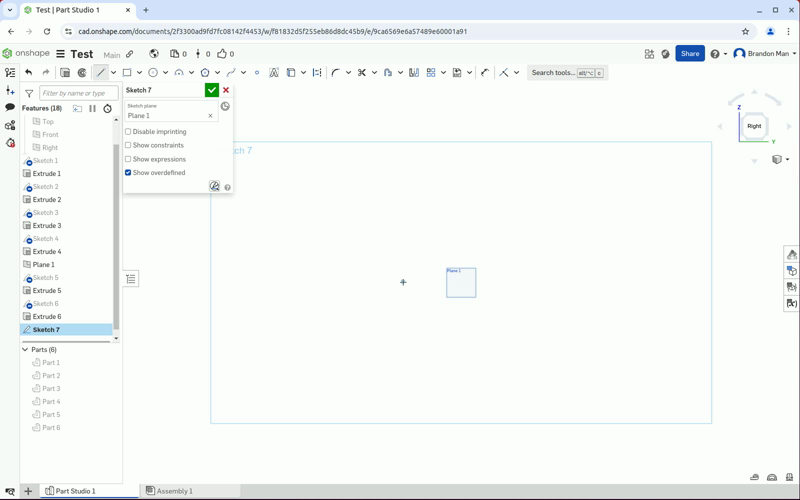
key_down(shift)
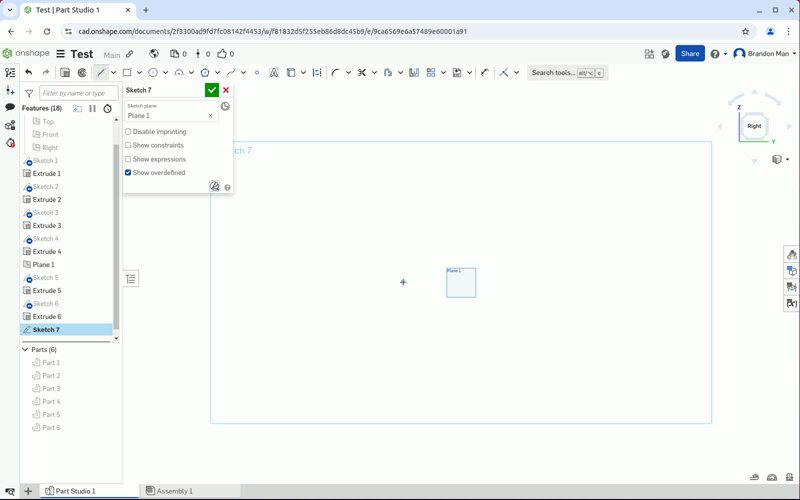
mouse_move(433, 281)
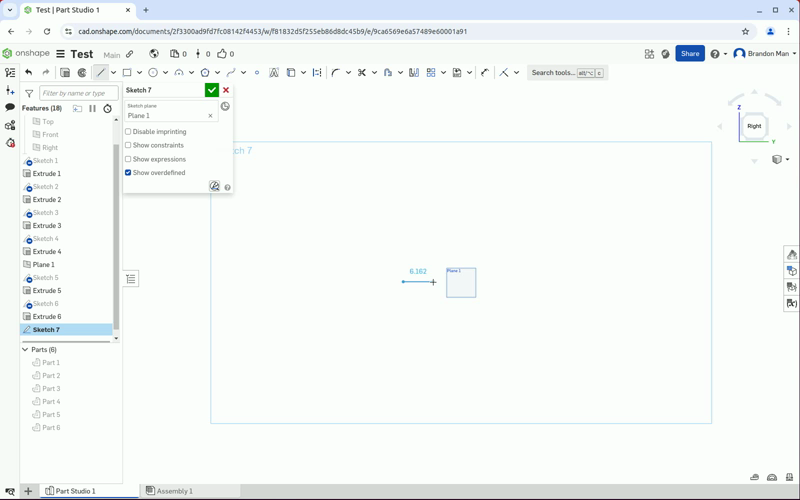
mouse_move(406, 281)
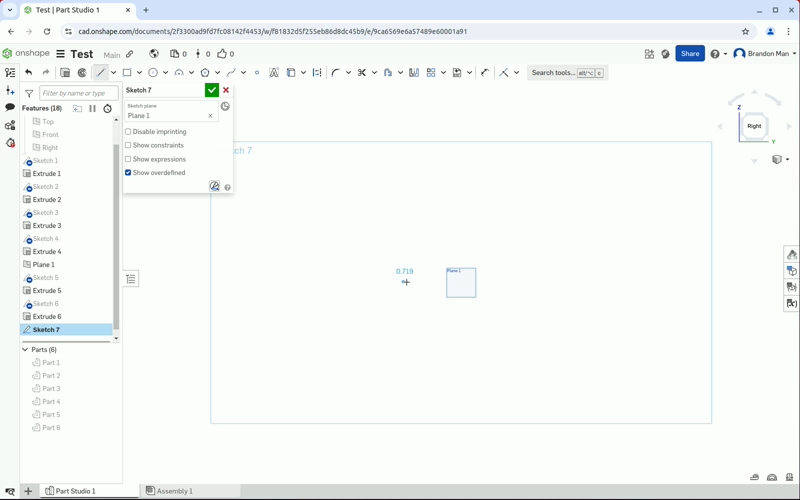
scroll(6)
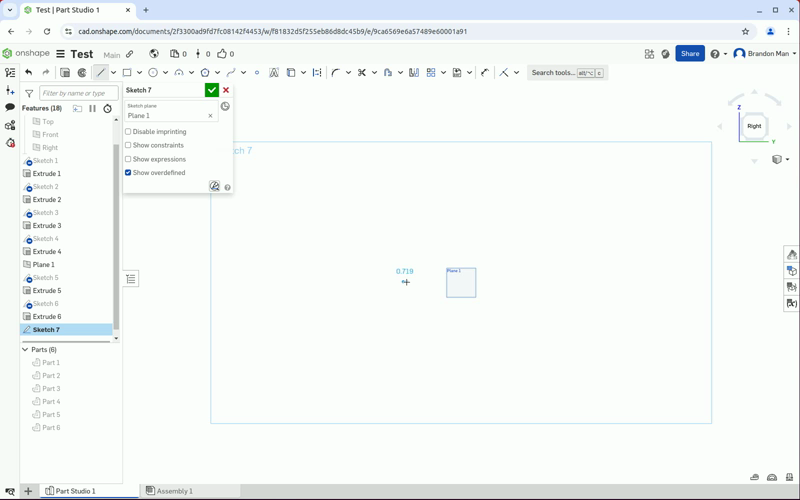
scroll(6)
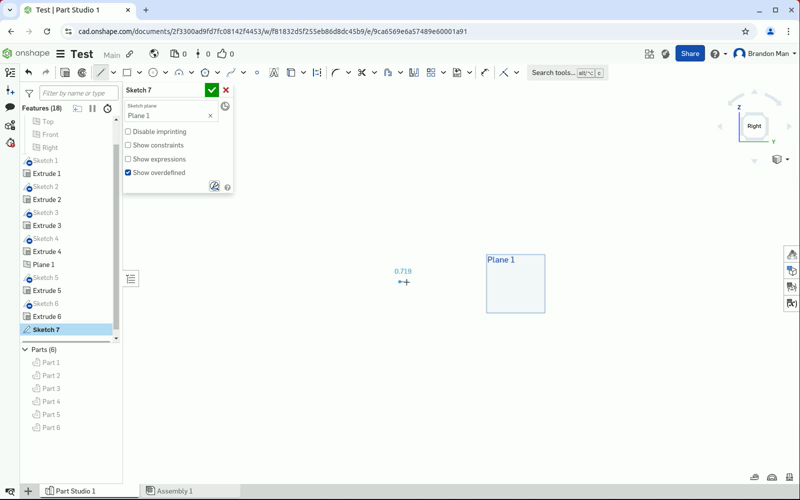
scroll(6)
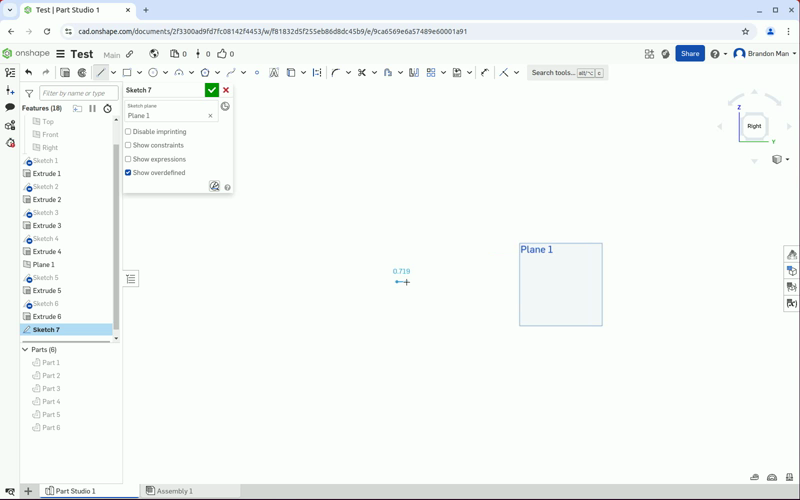
scroll(6)
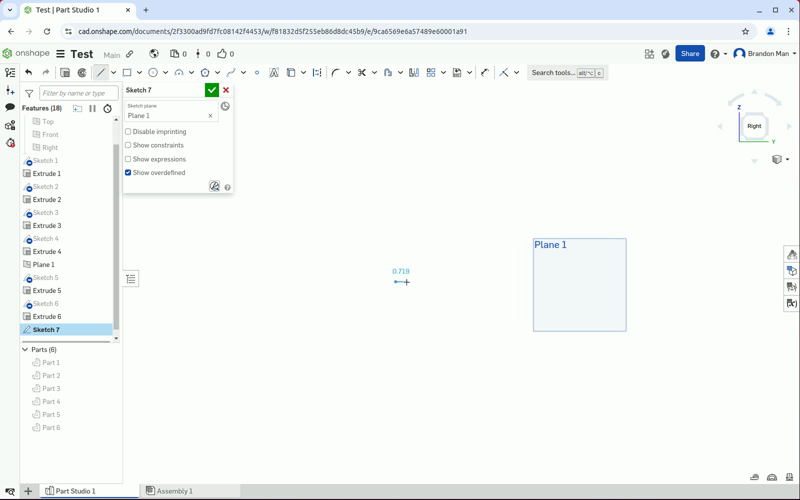
scroll(6)
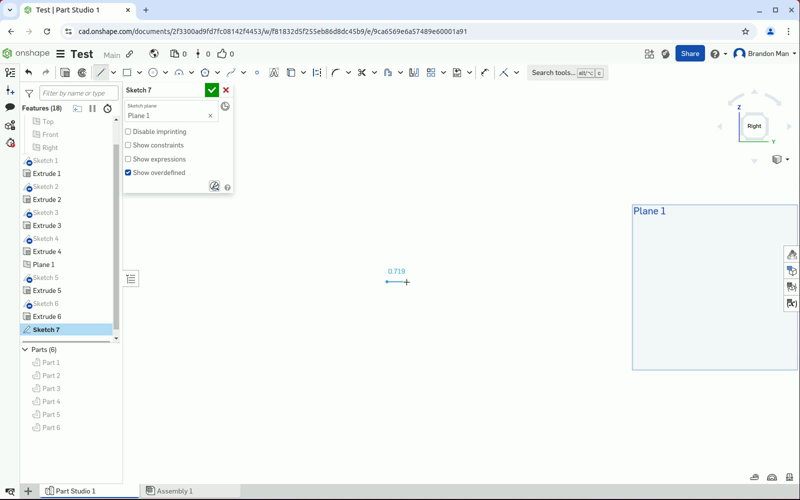
scroll(6)
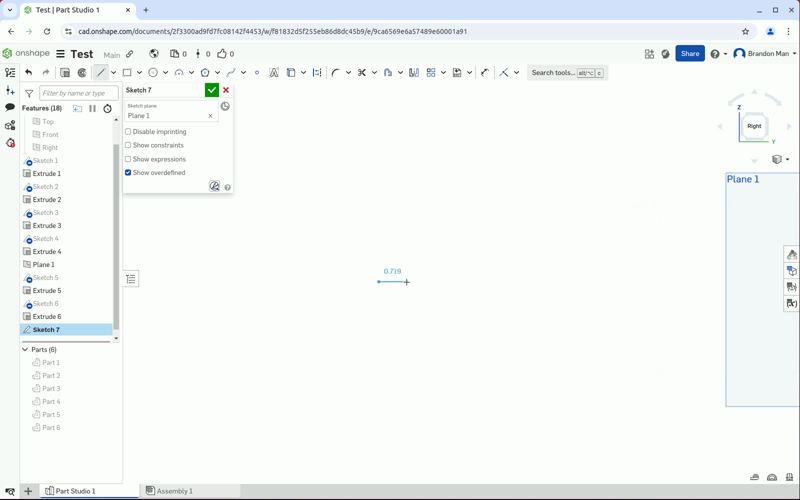
scroll(6)
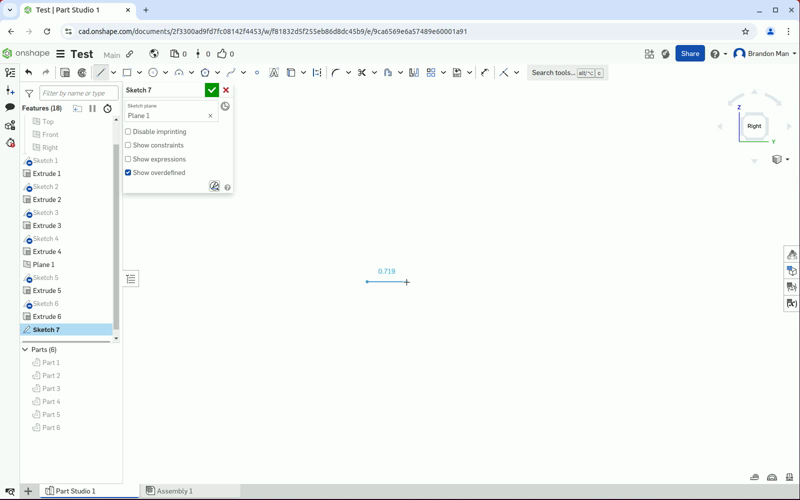
click(406, 281)
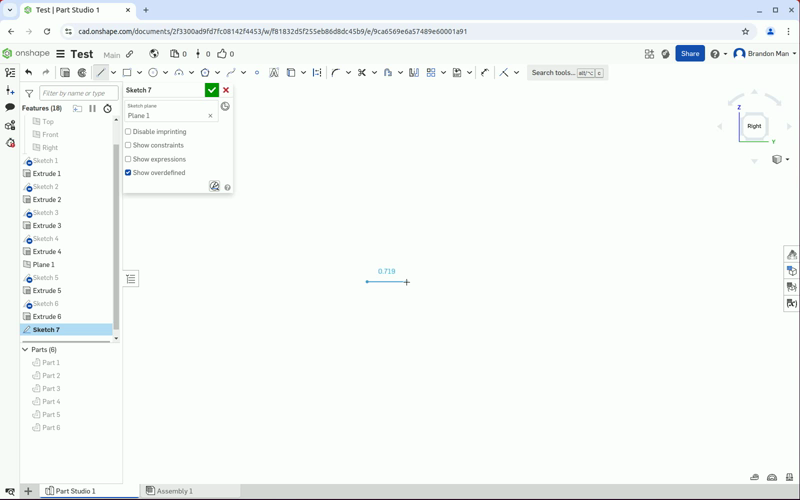
scroll(-6)
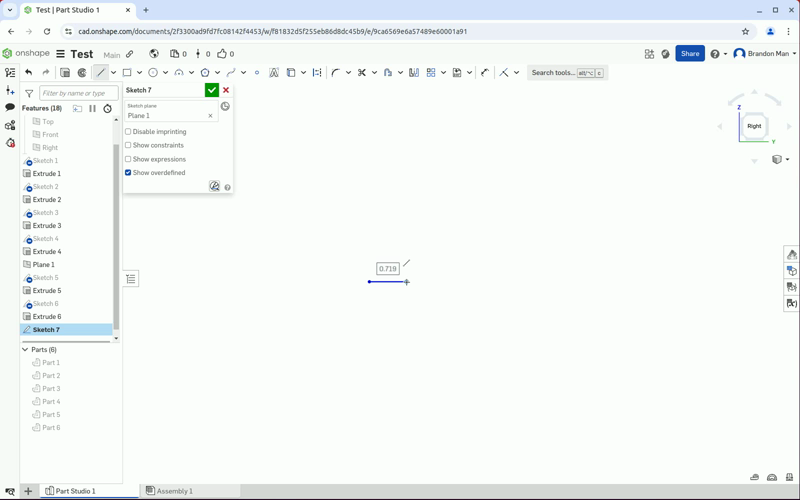
scroll(-6)
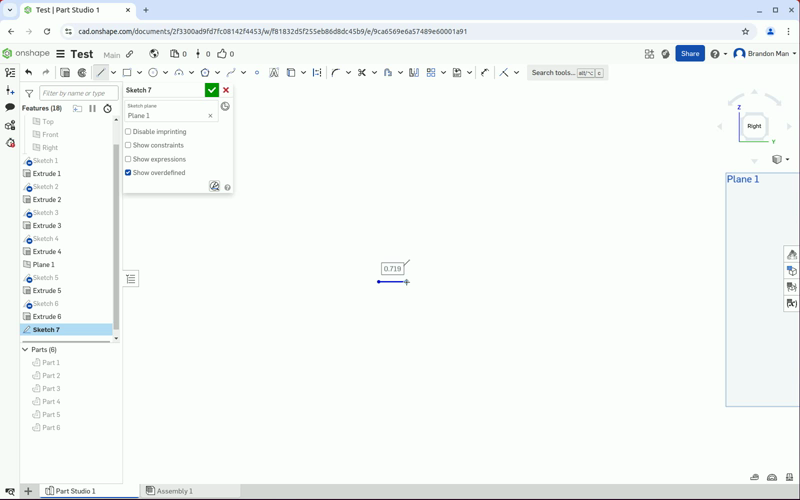
scroll(-6)
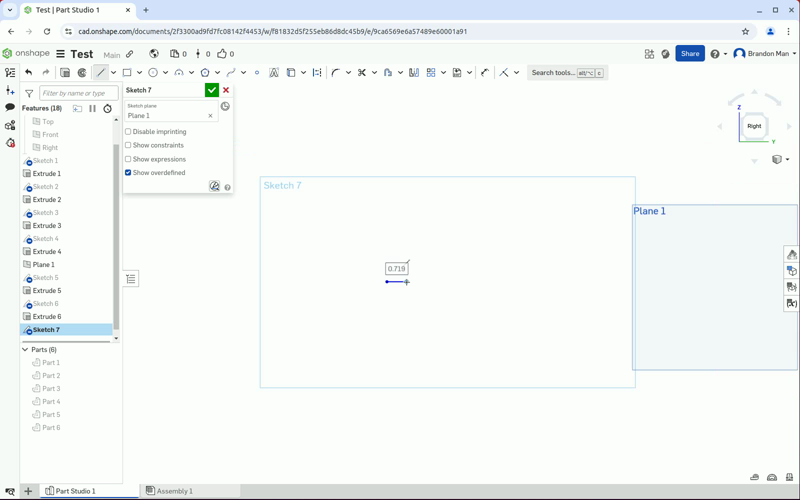
scroll(-6)
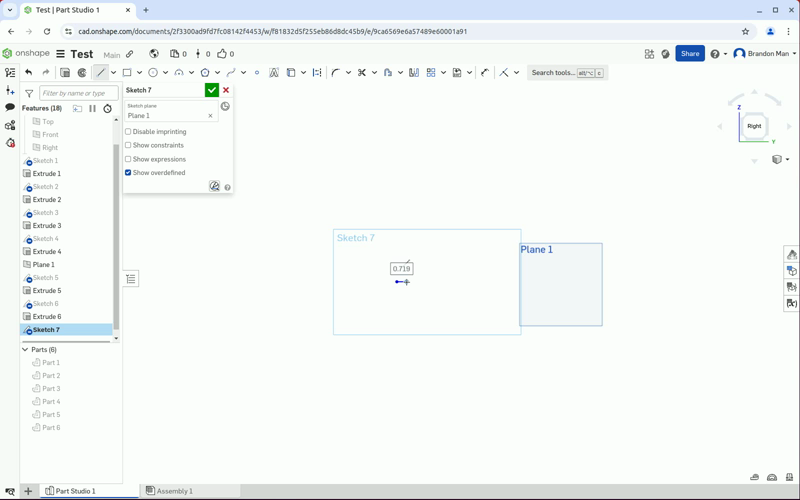
scroll(-6)
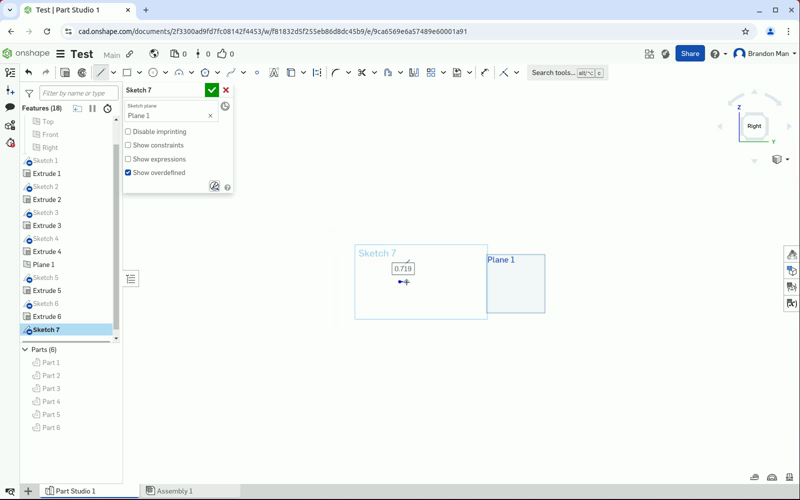
scroll(-6)
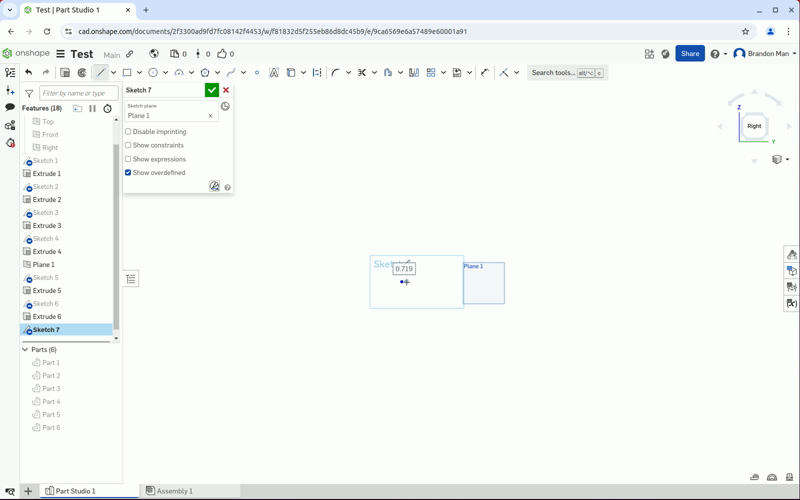
scroll(-6)
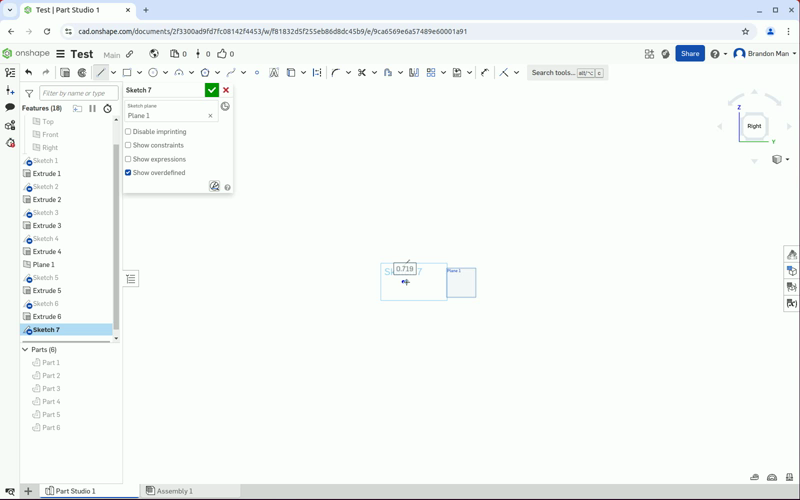
key_up(shift)
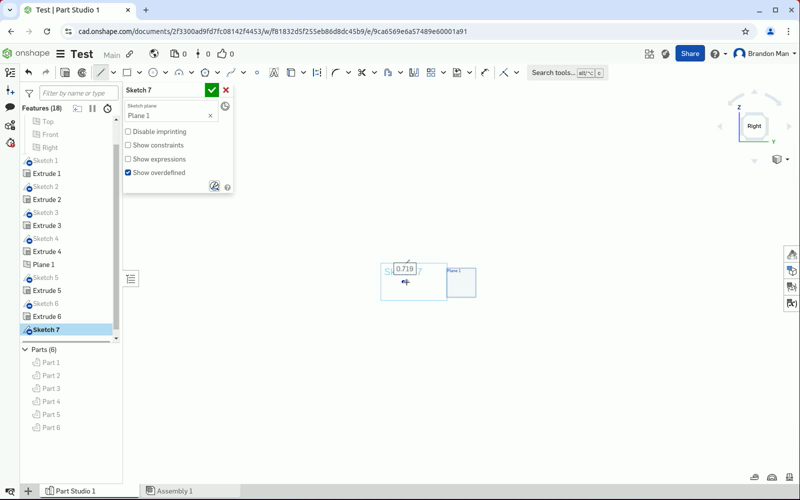
key_down(shift)
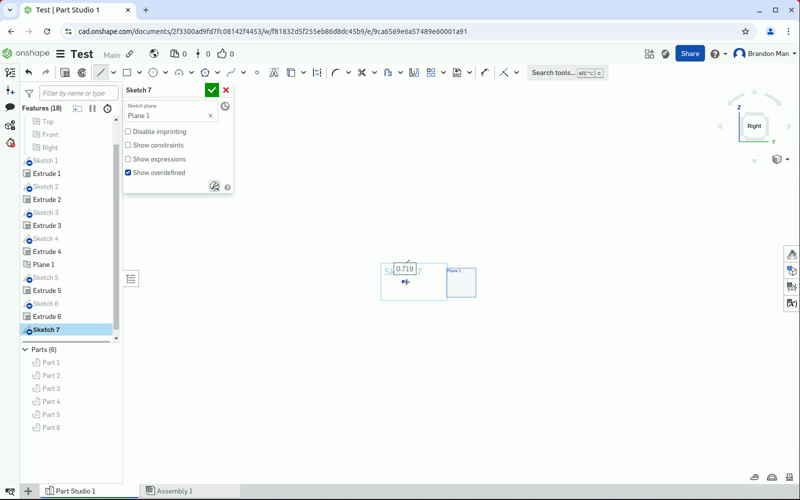
mouse_move(436, 281)
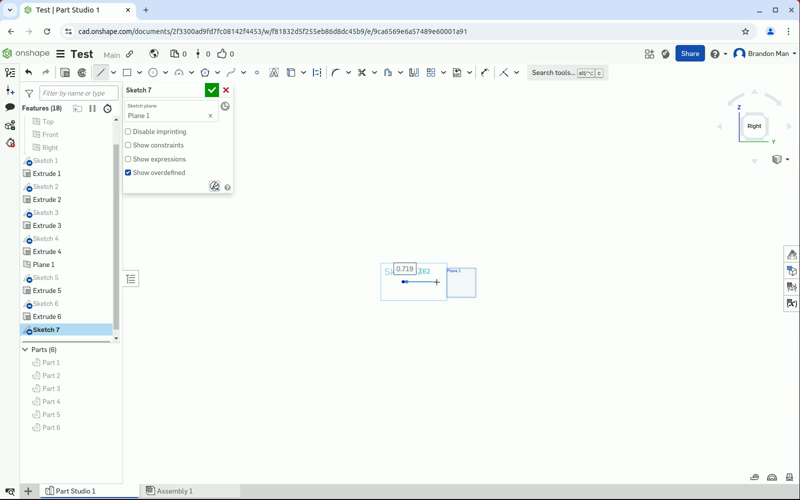
mouse_move(406, 277)
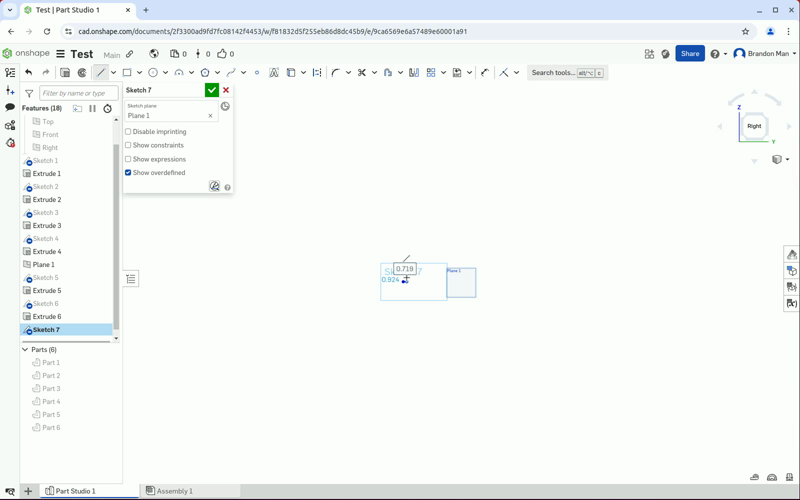
scroll(6)
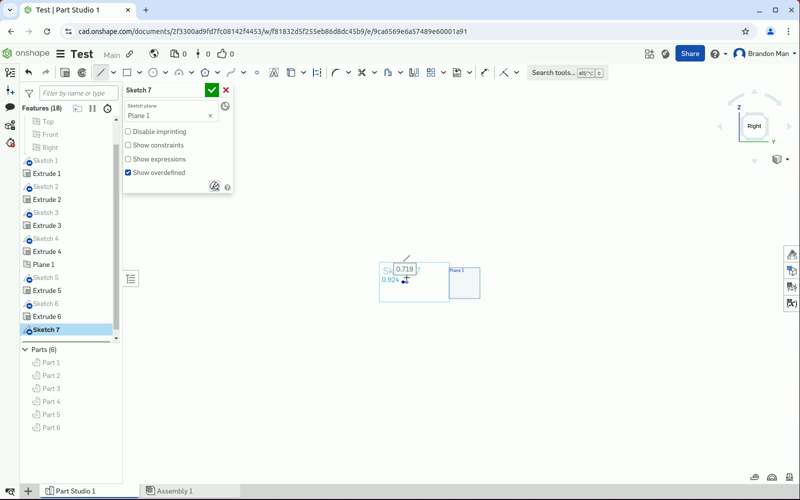
scroll(6)
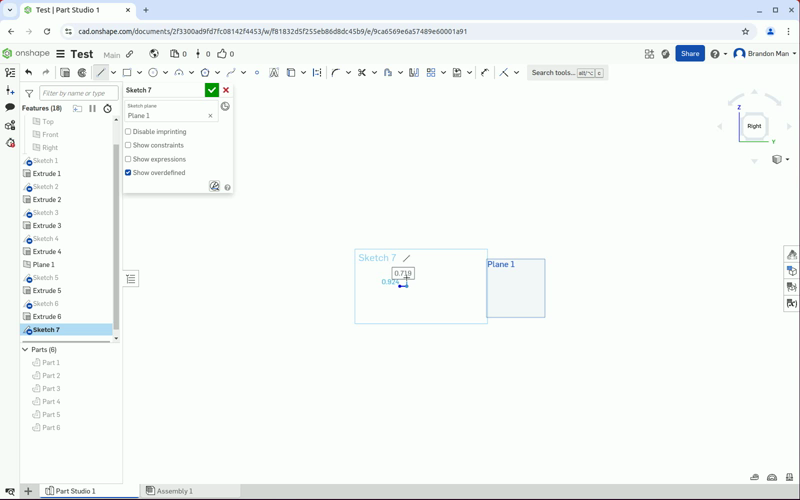
scroll(6)
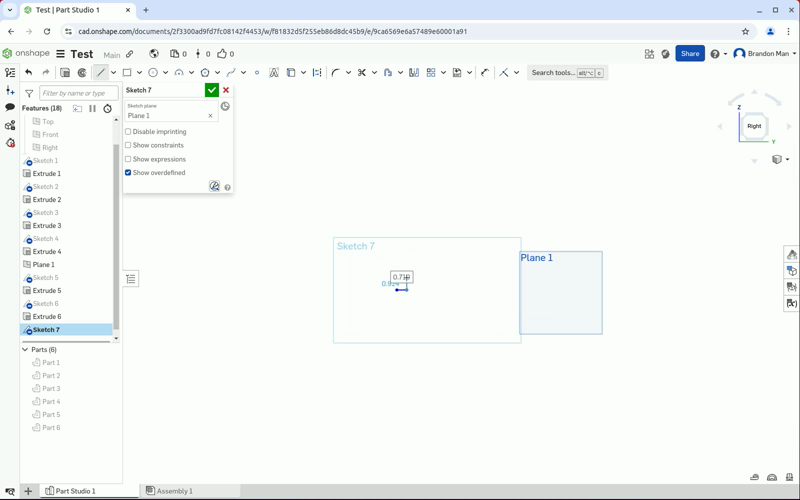
scroll(6)
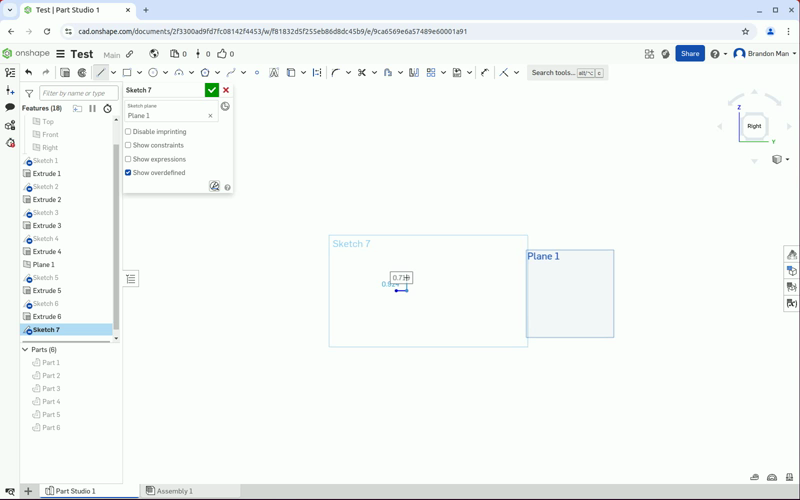
scroll(6)
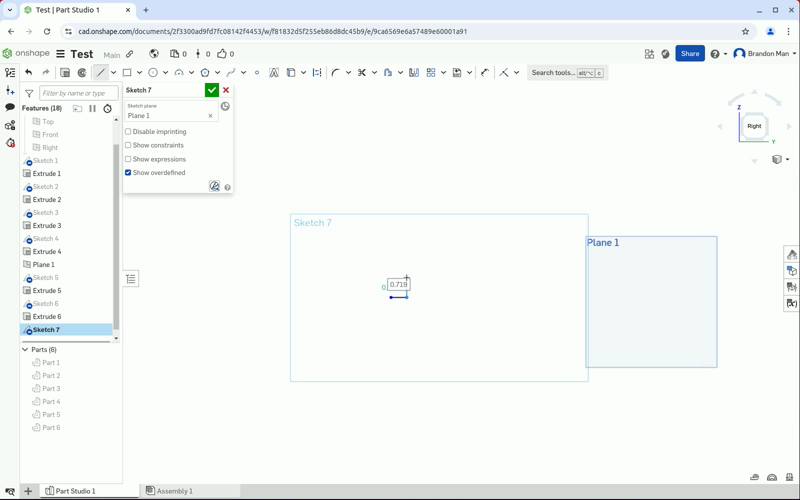
scroll(6)
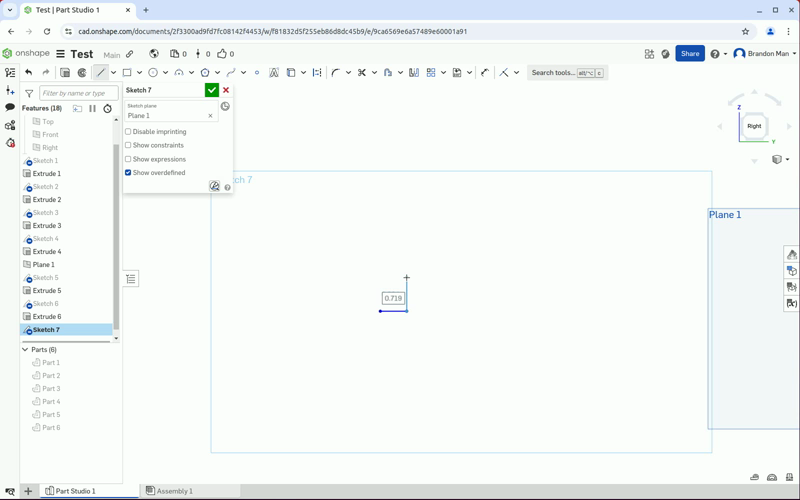
scroll(6)
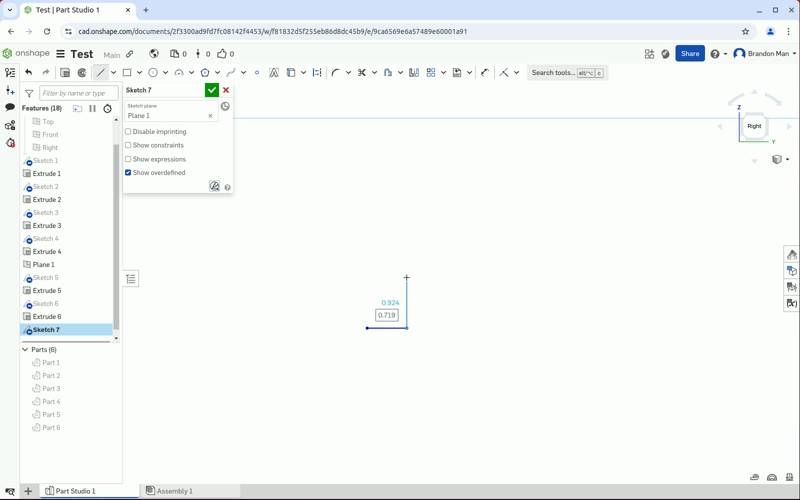
click(406, 277)
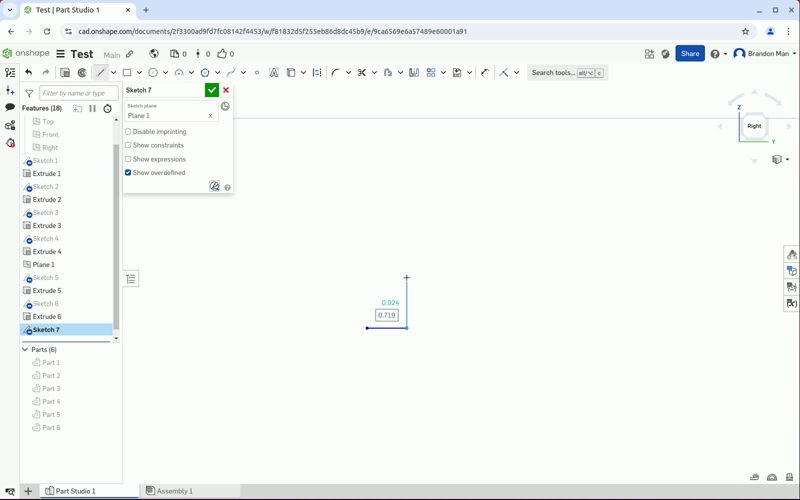
scroll(-6)
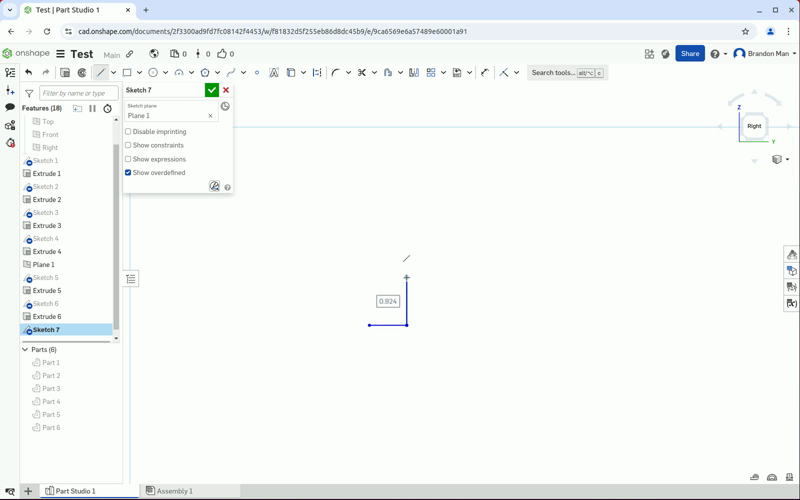
scroll(-6)
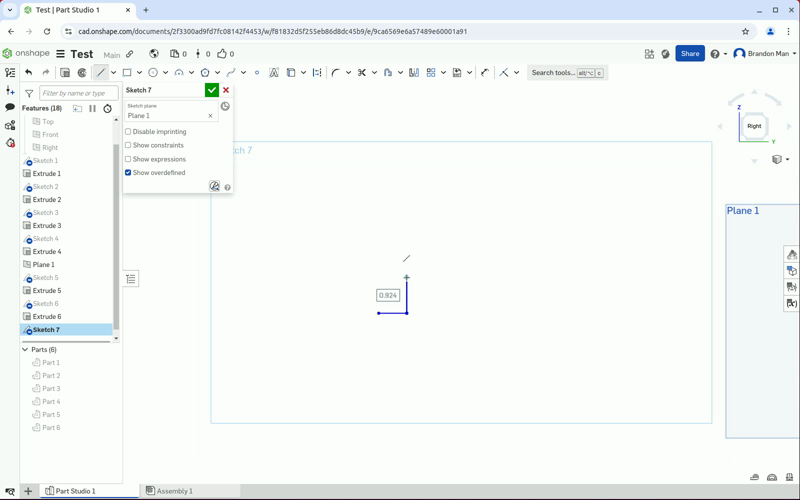
scroll(-6)
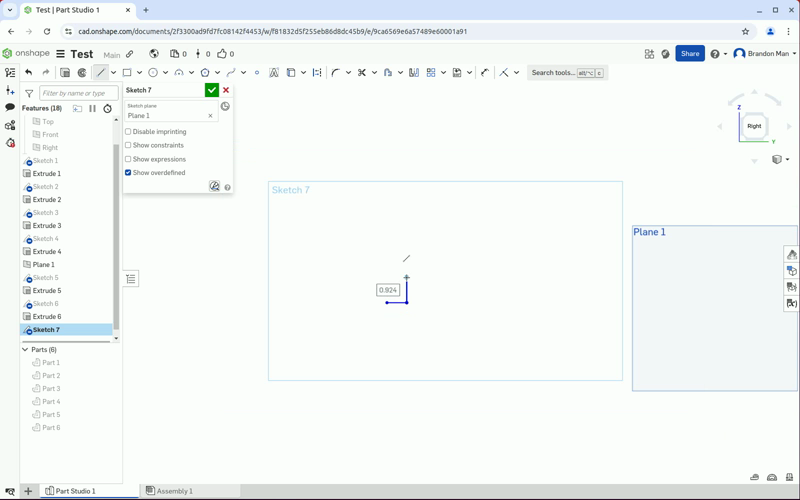
scroll(-6)
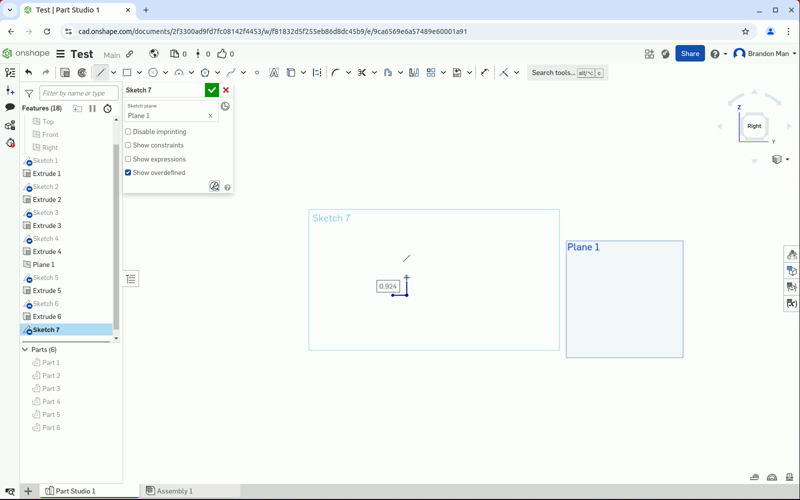
scroll(-6)
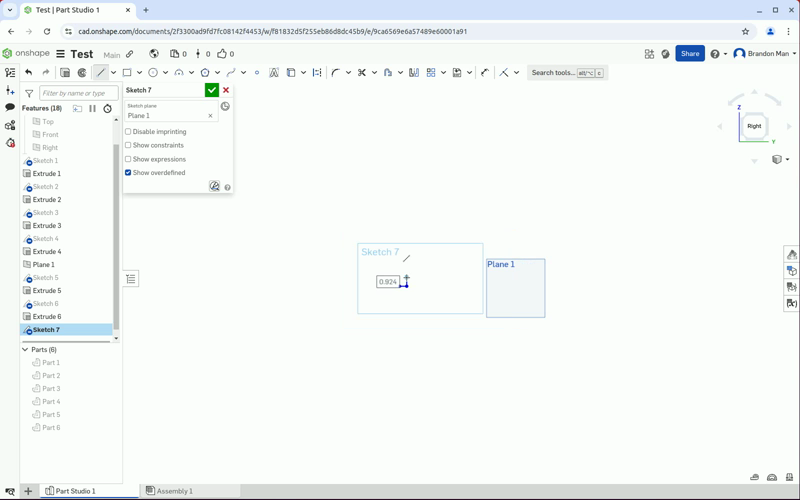
scroll(-6)
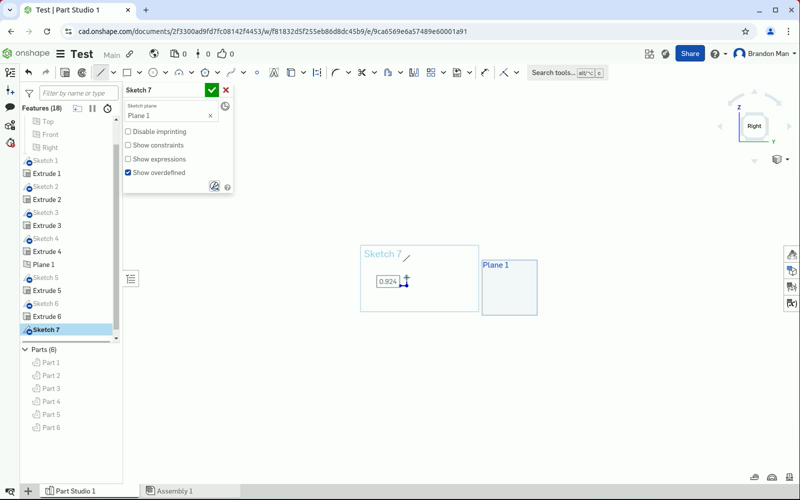
scroll(-6)
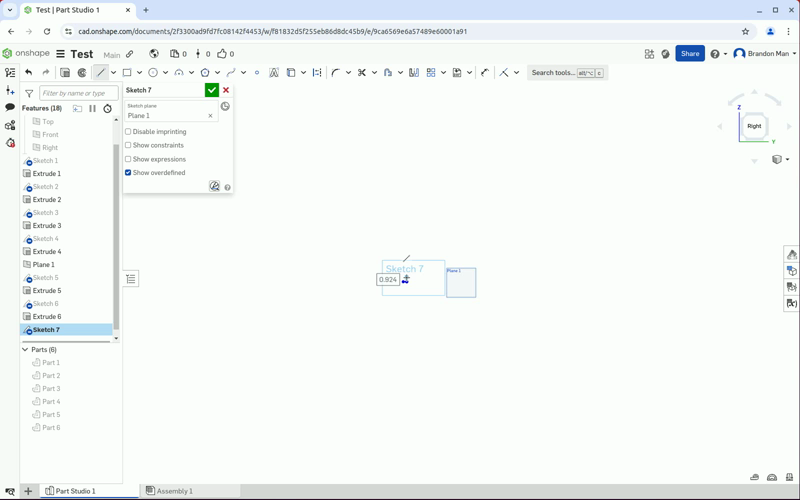
key_up(shift)
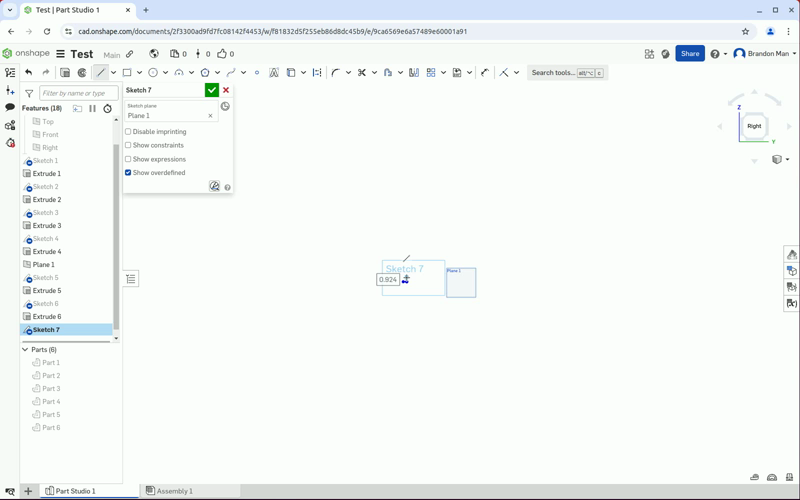
key_down(shift)
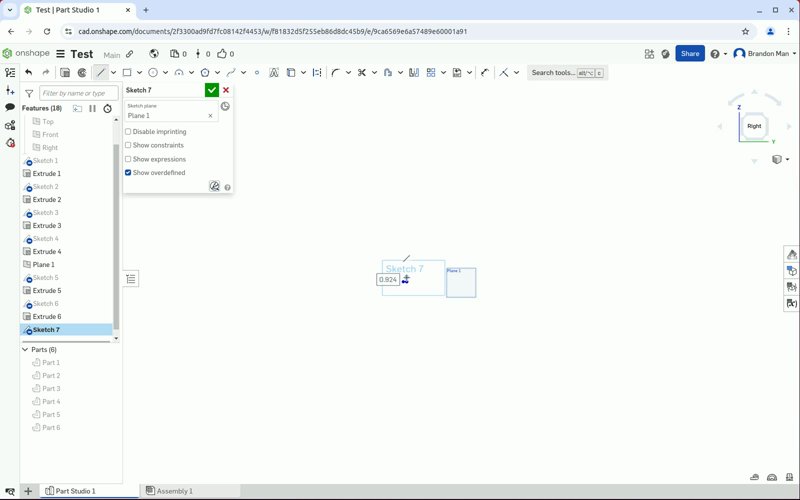
mouse_move(436, 277)
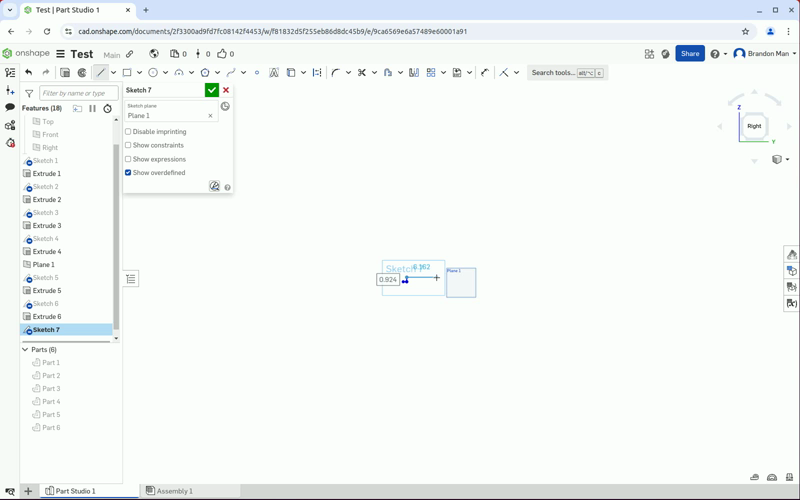
mouse_move(403, 277)
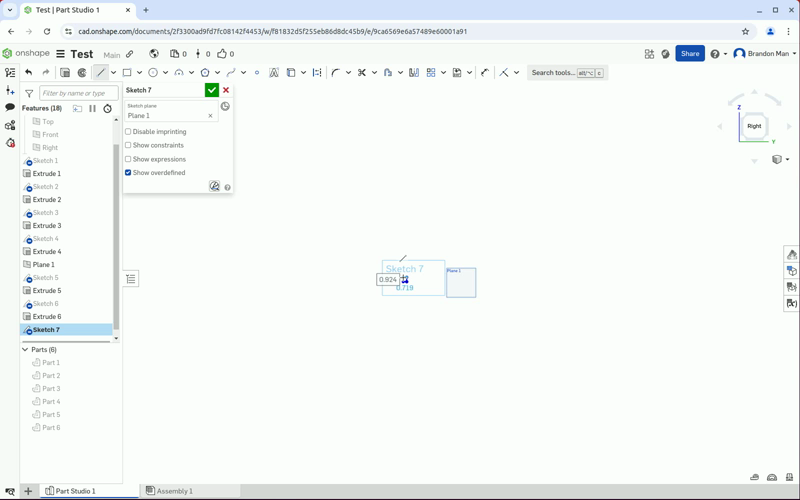
scroll(6)
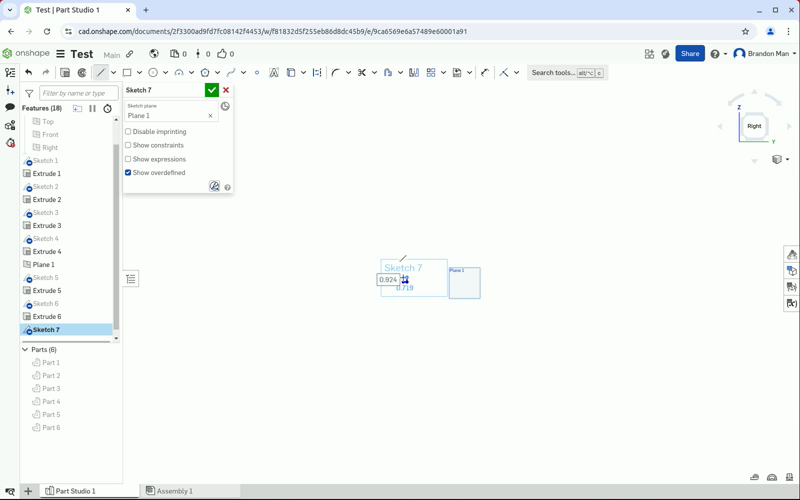
scroll(6)
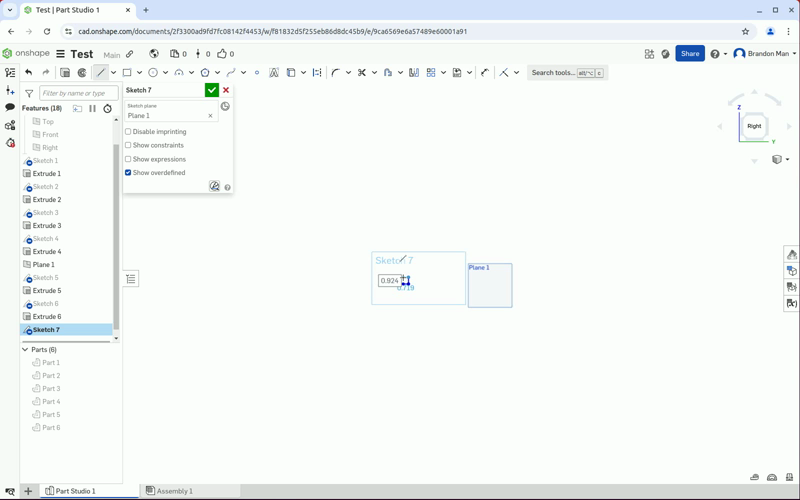
scroll(6)
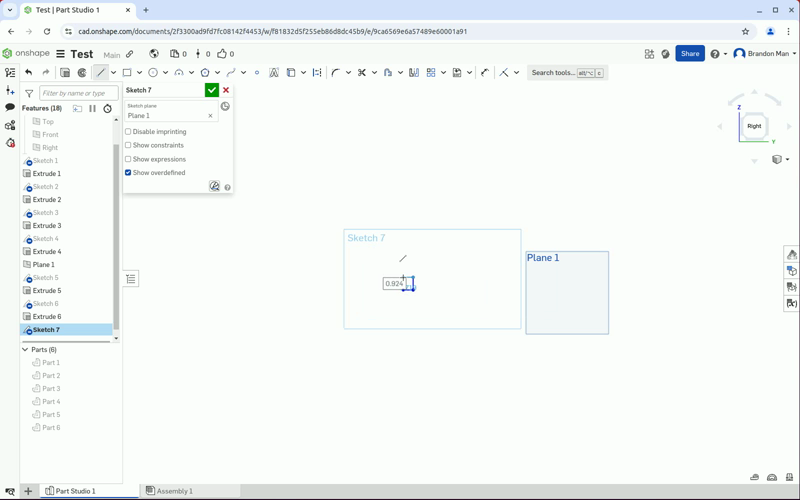
scroll(6)
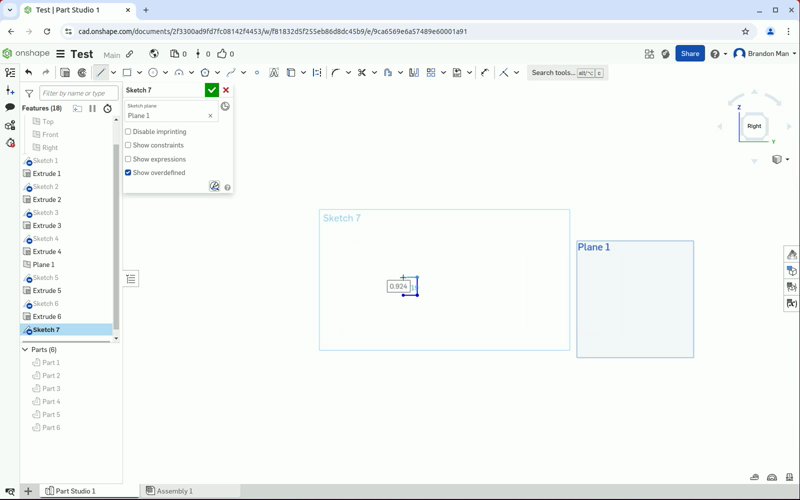
scroll(6)
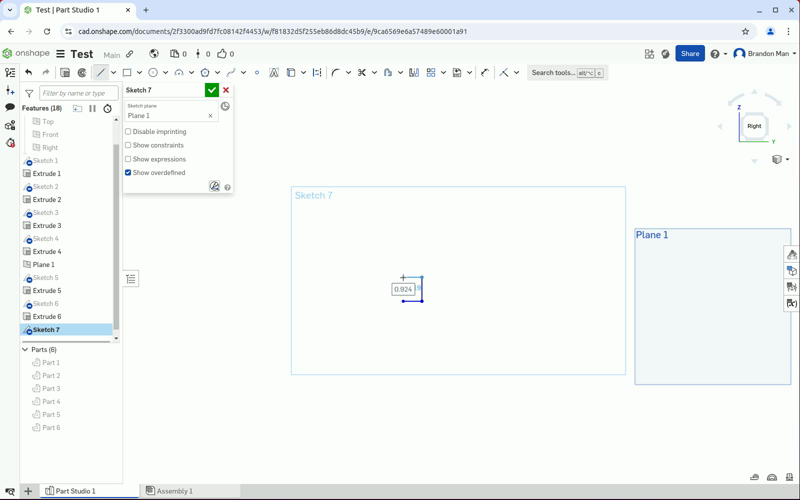
scroll(6)
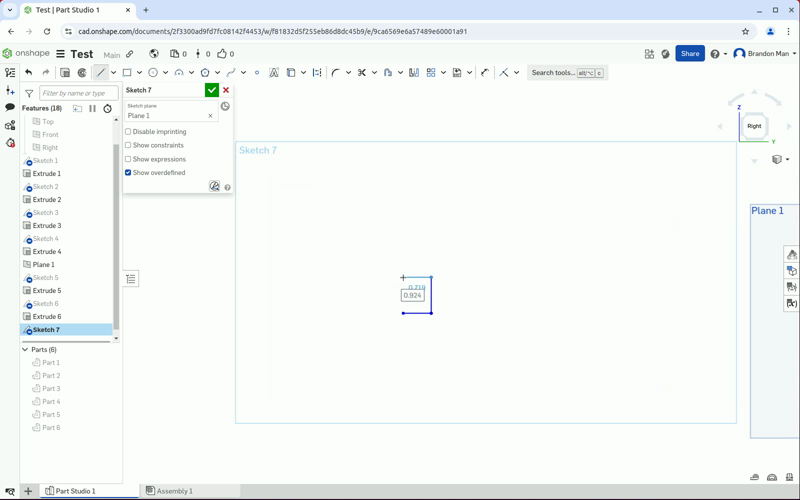
scroll(6)
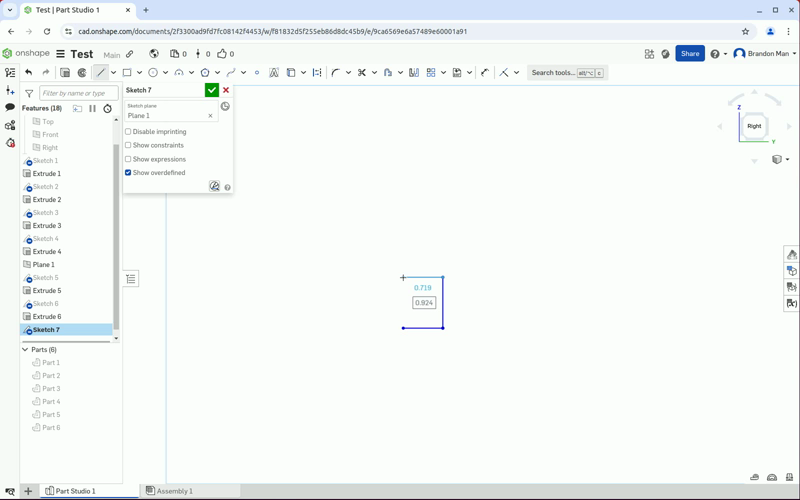
click(403, 277)
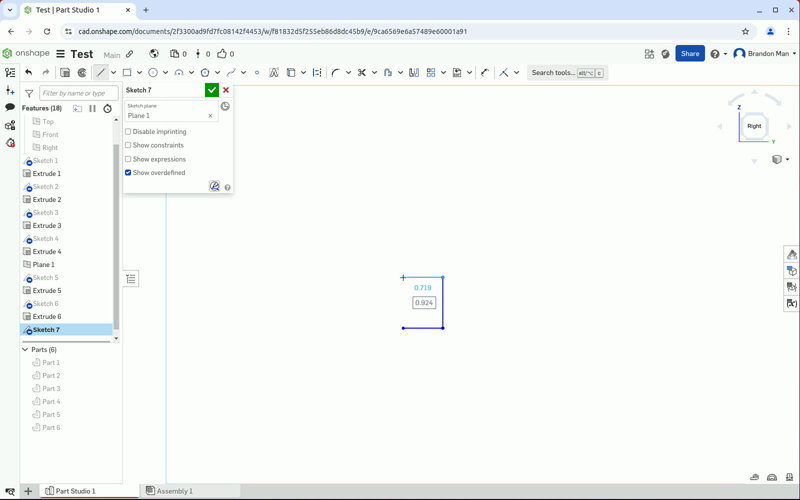
scroll(-6)
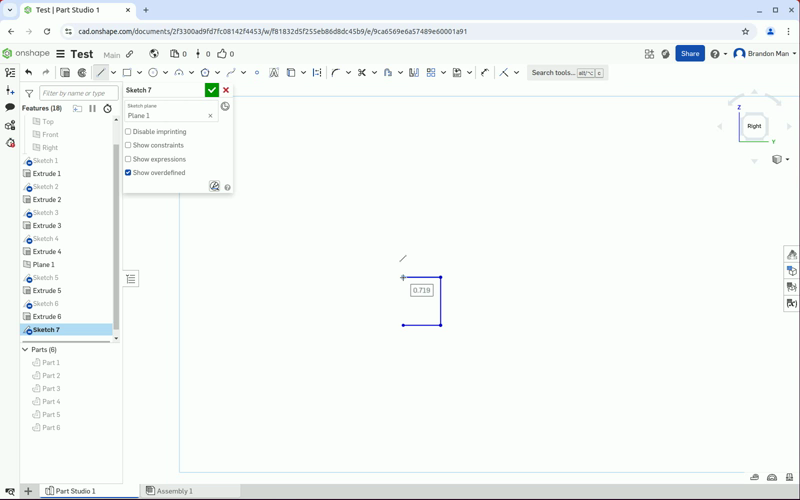
scroll(-6)
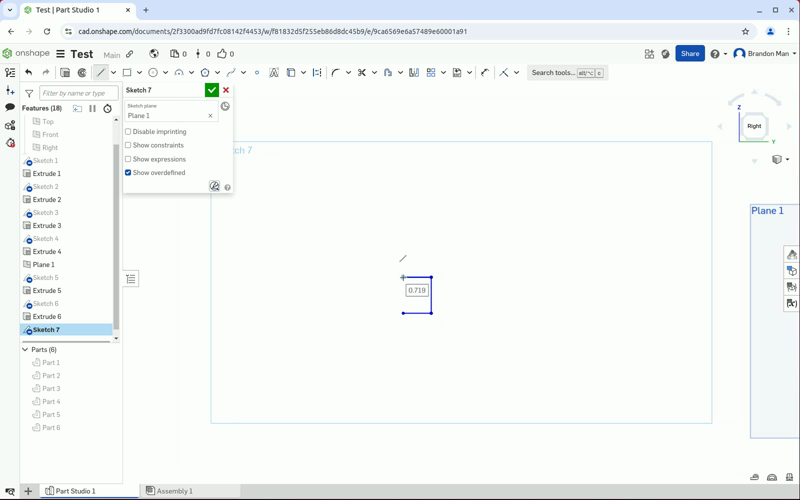
scroll(-6)
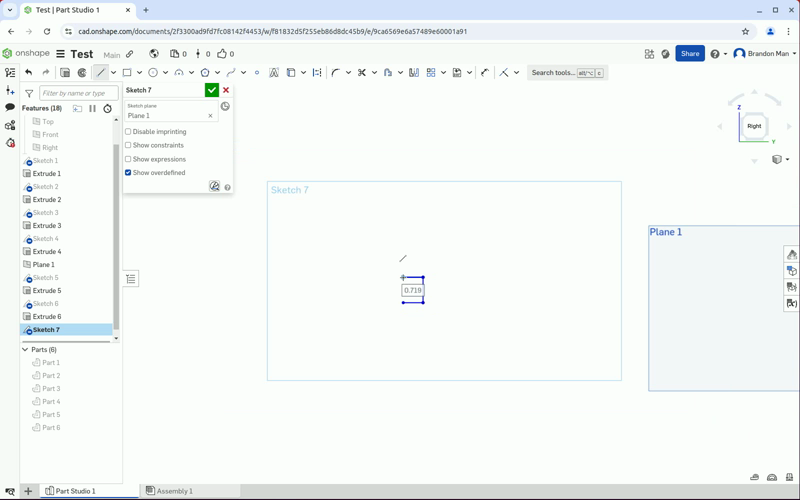
scroll(-6)
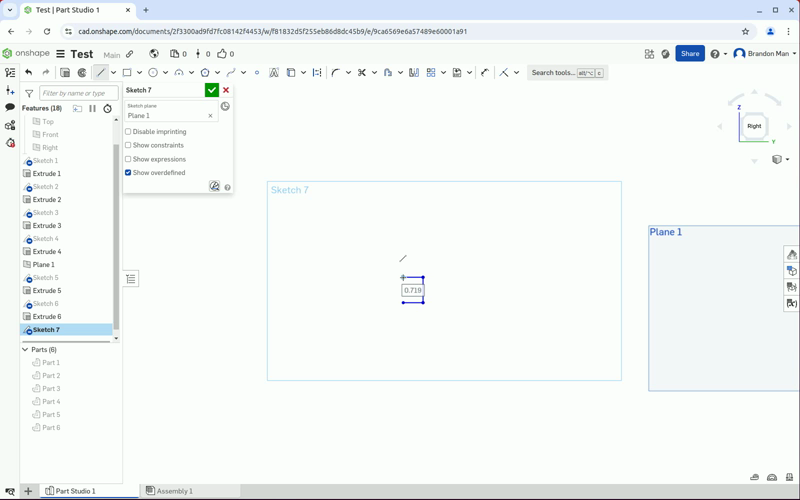
scroll(-6)
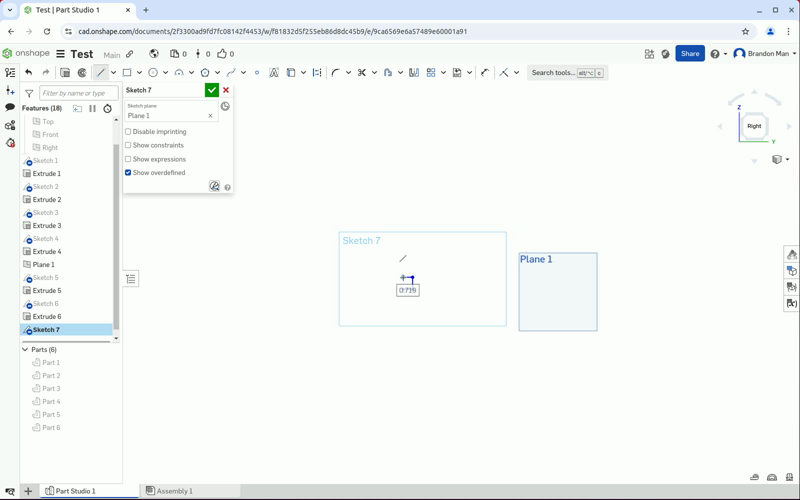
scroll(-6)
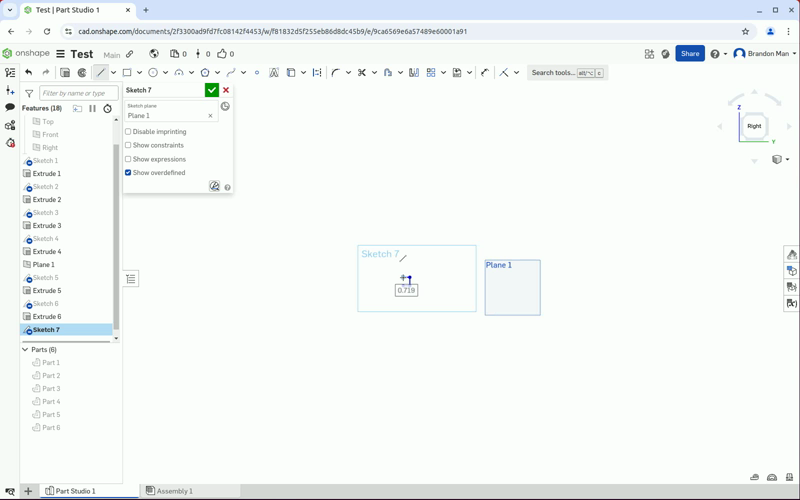
scroll(-6)
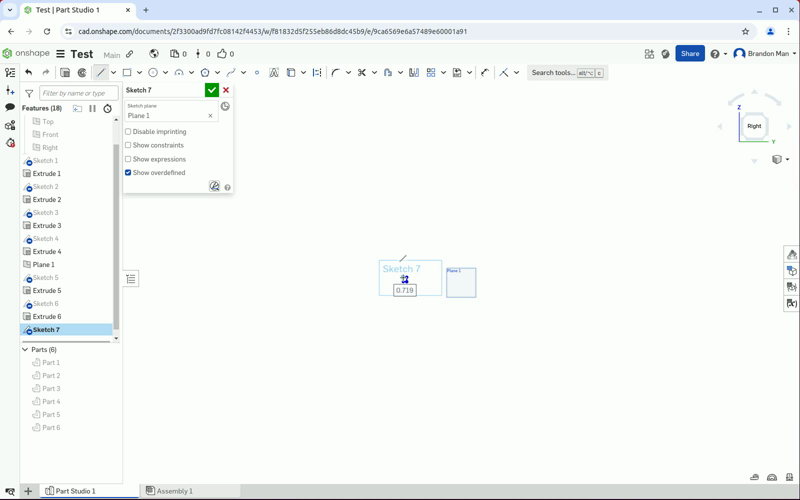
key_up(shift)
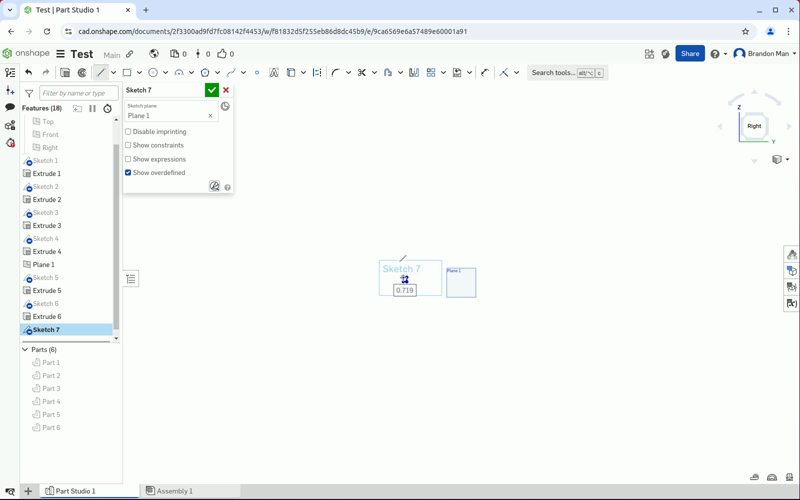
mouse_move(433, 277)
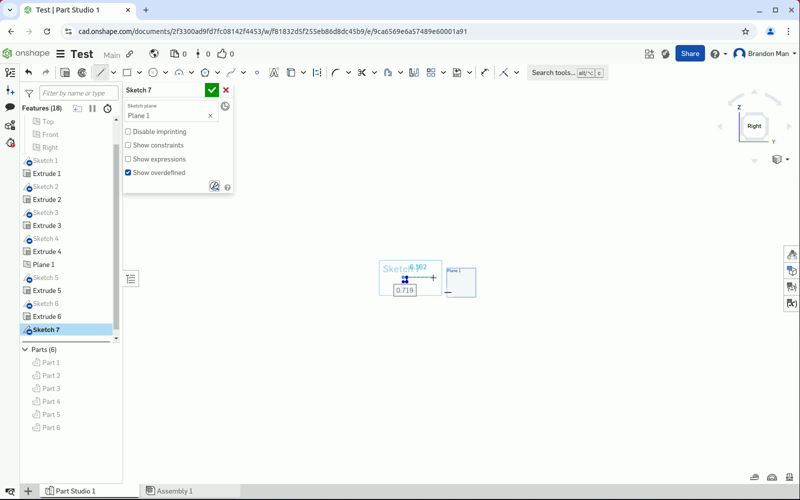
key_down(shift)
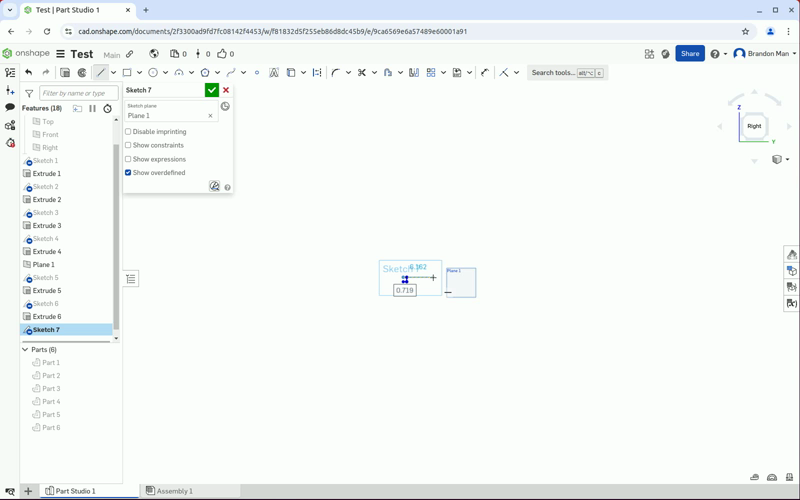
mouse_move(403, 281)
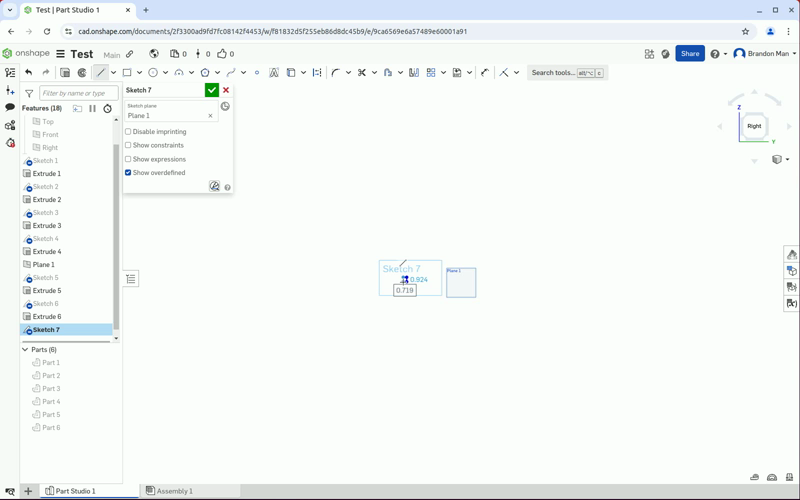
scroll(6)
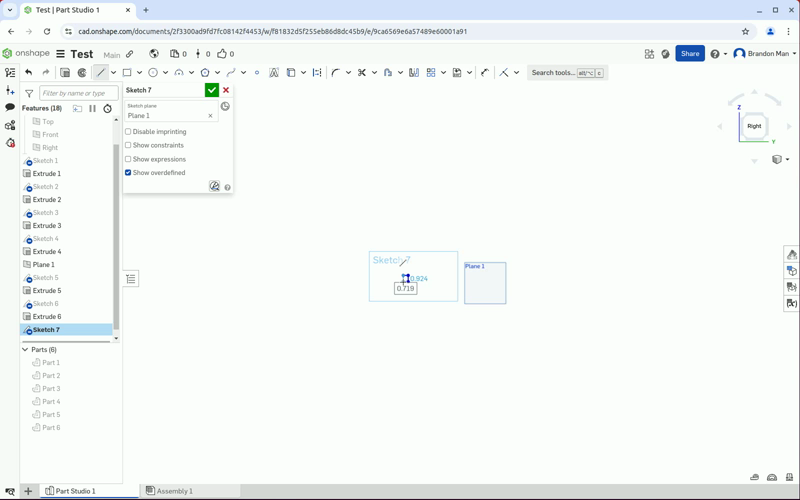
scroll(6)
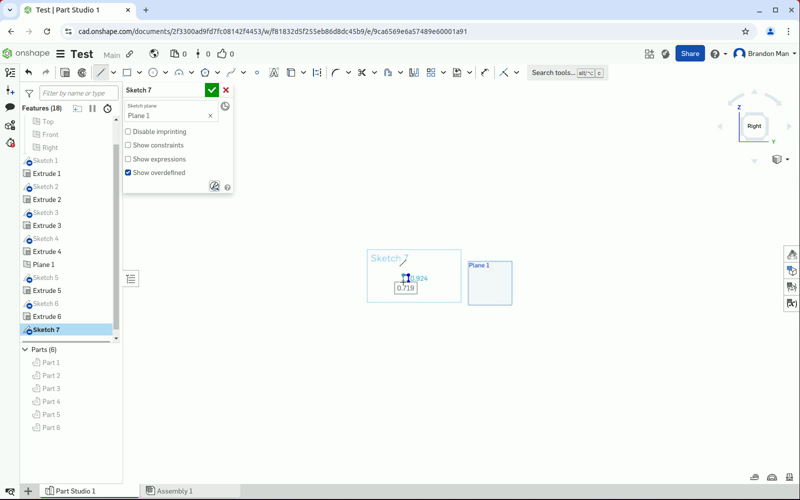
scroll(6)
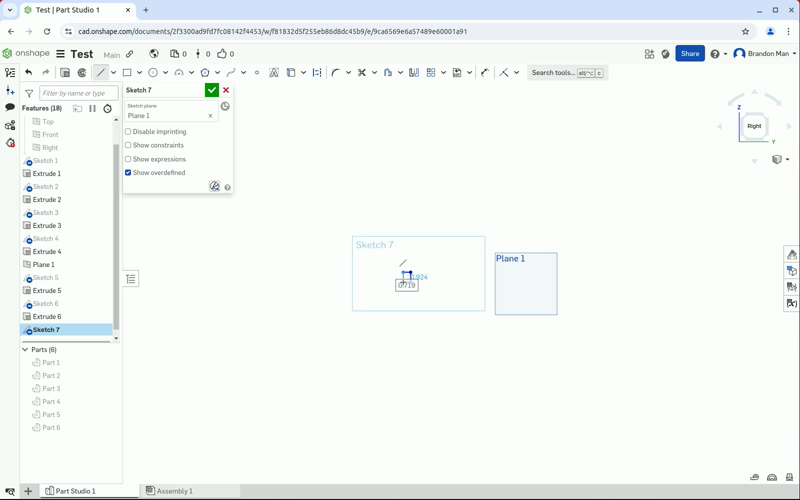
scroll(6)
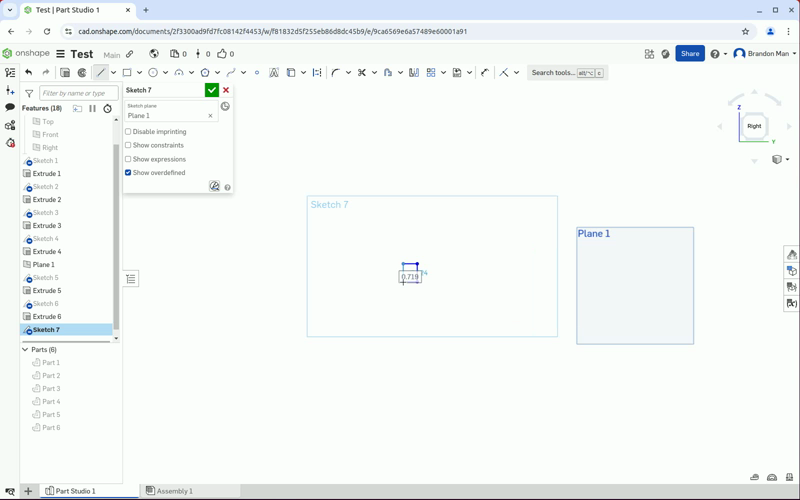
scroll(6)
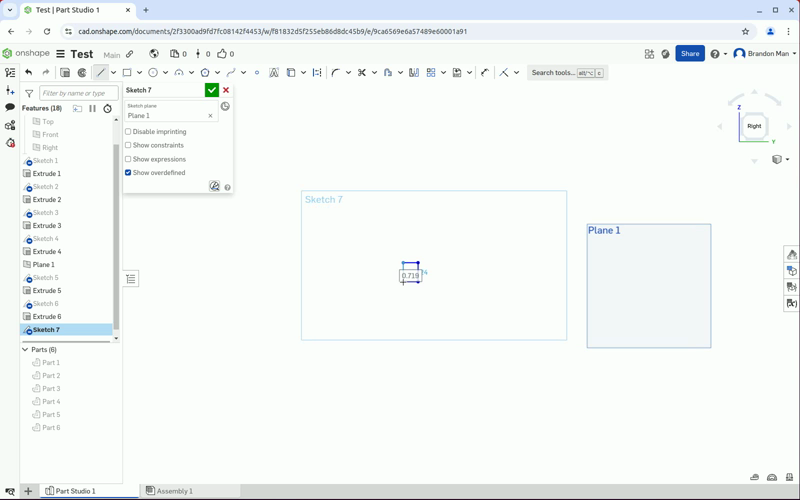
scroll(6)
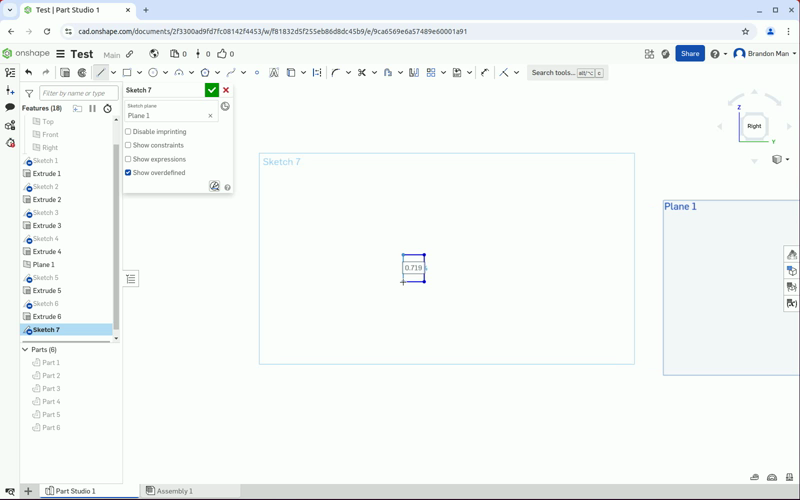
scroll(6)
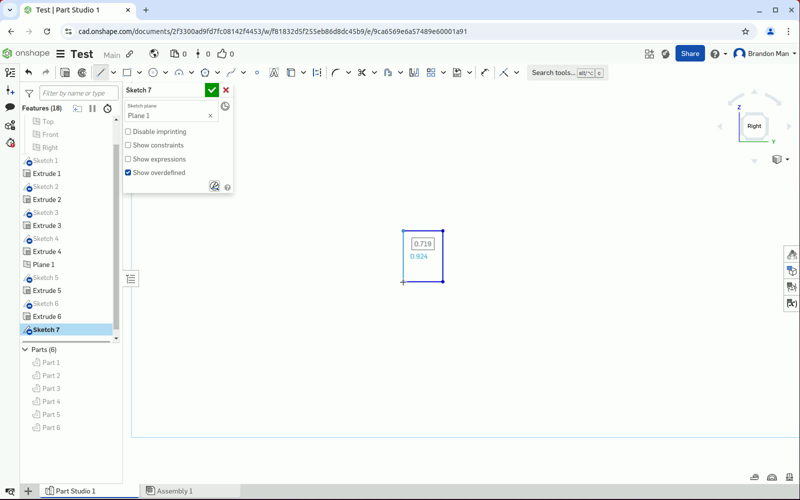
key_up(shift)
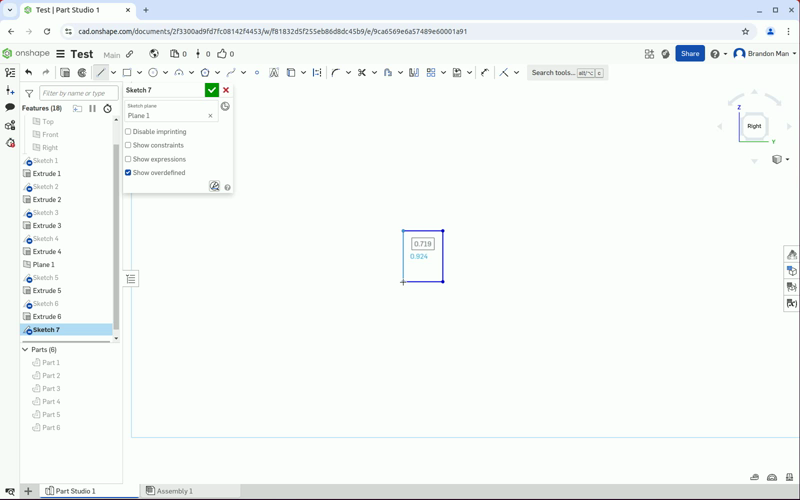
click(403, 281)
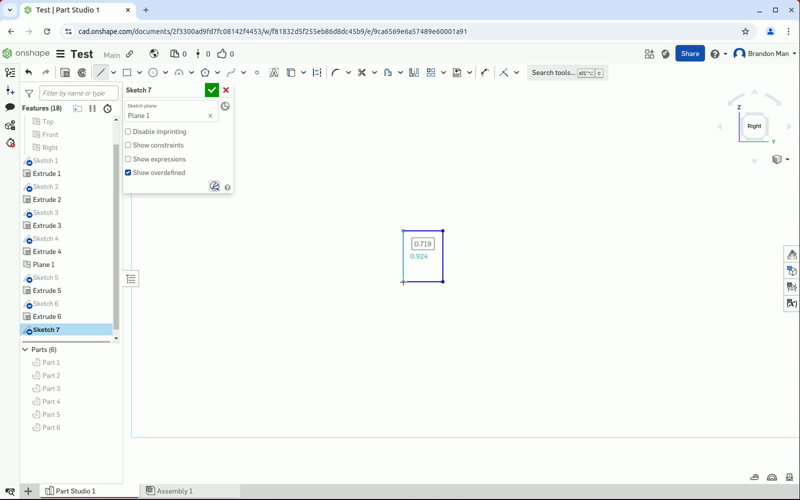
scroll(-6)
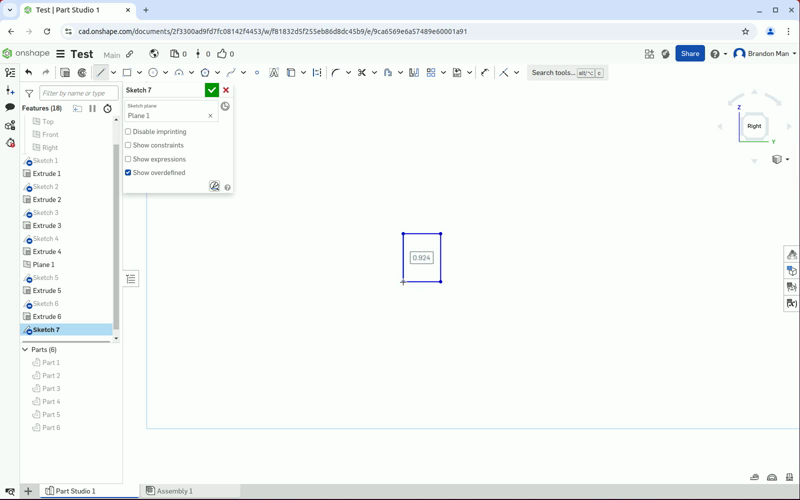
scroll(-6)
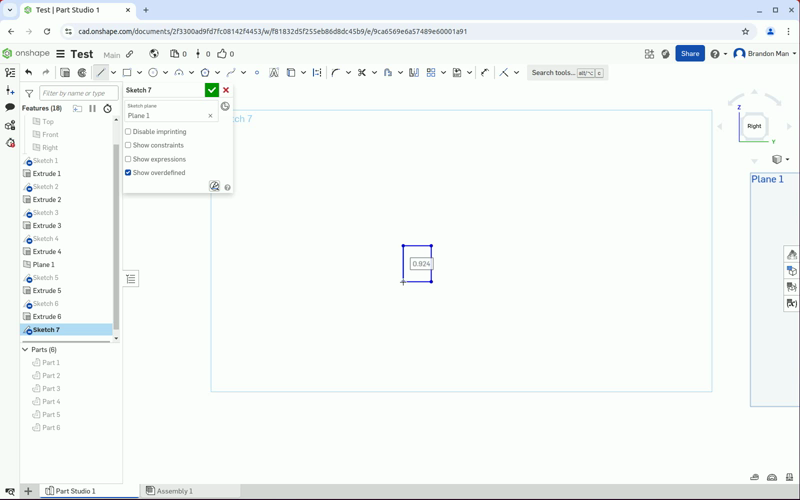
scroll(-6)
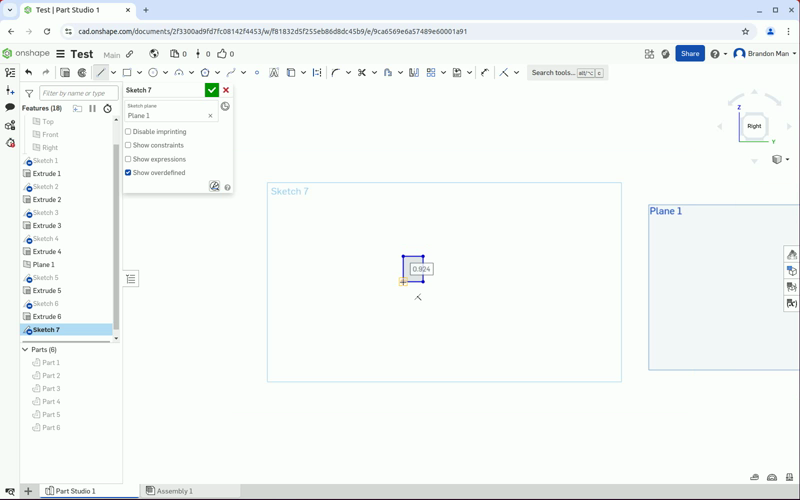
scroll(-6)
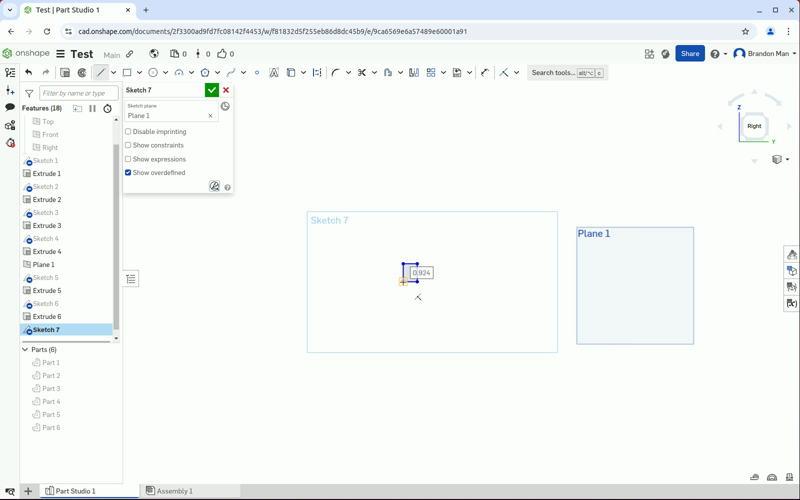
scroll(-6)
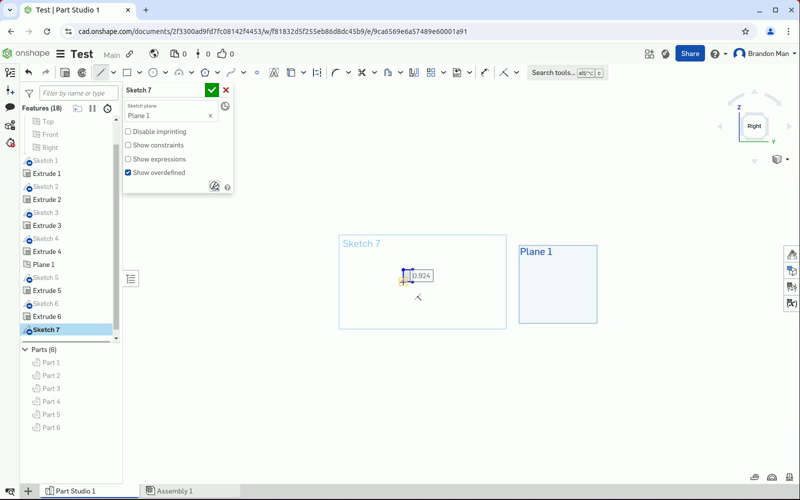
scroll(-6)
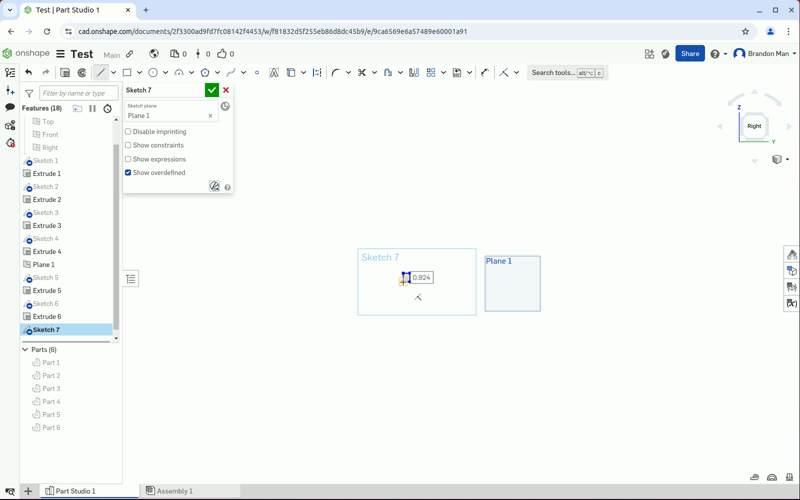
scroll(-6)
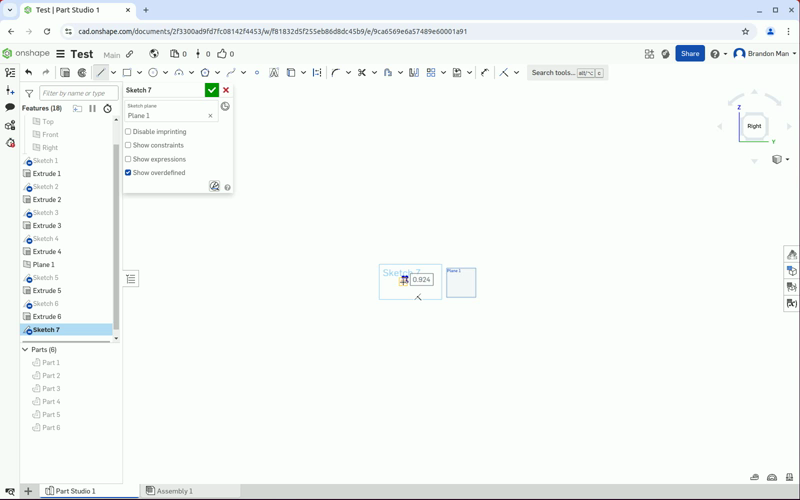
key(esc)
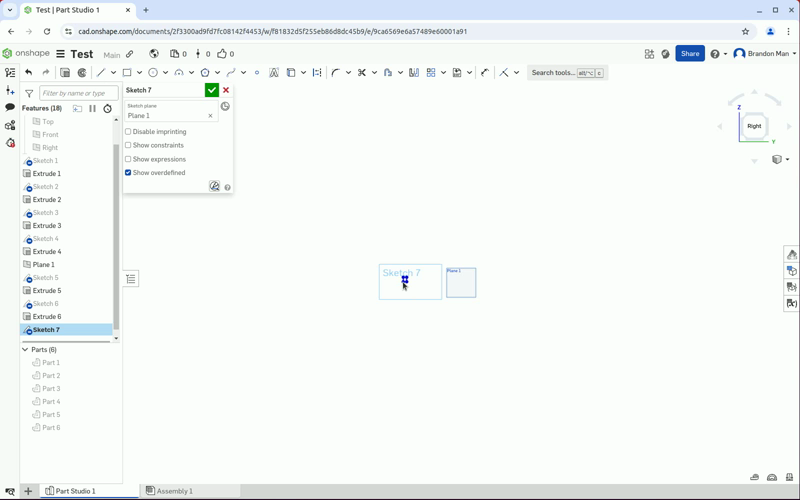
mouse_move(405, 277)
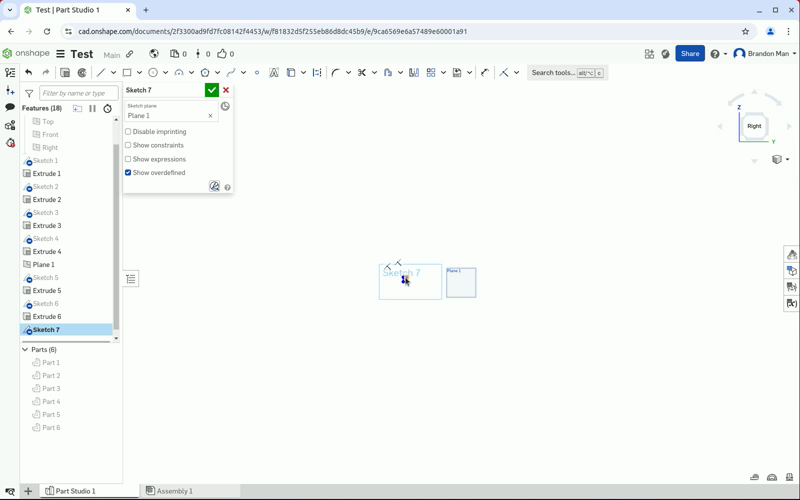
scroll(6)
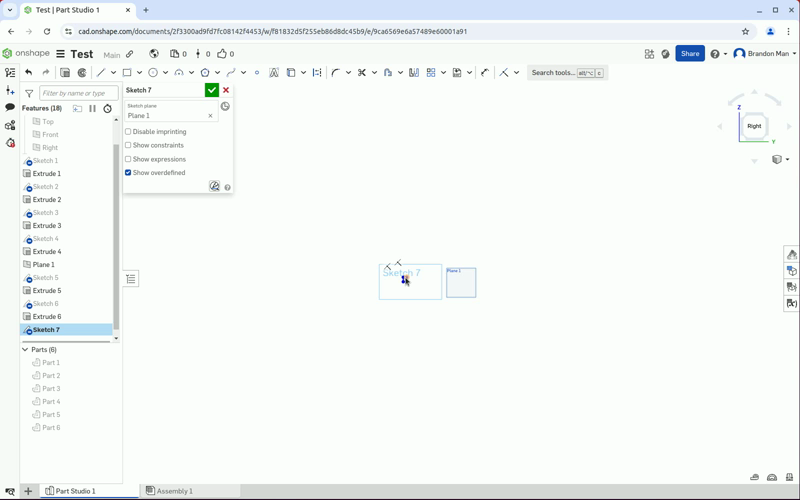
scroll(6)
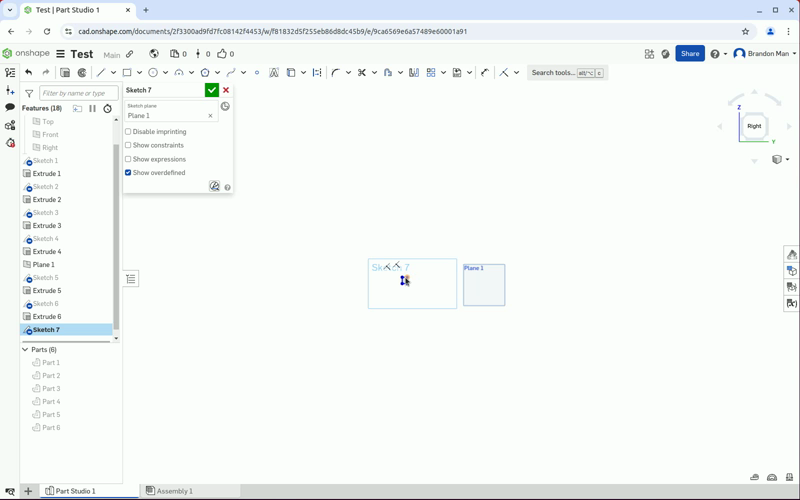
scroll(6)
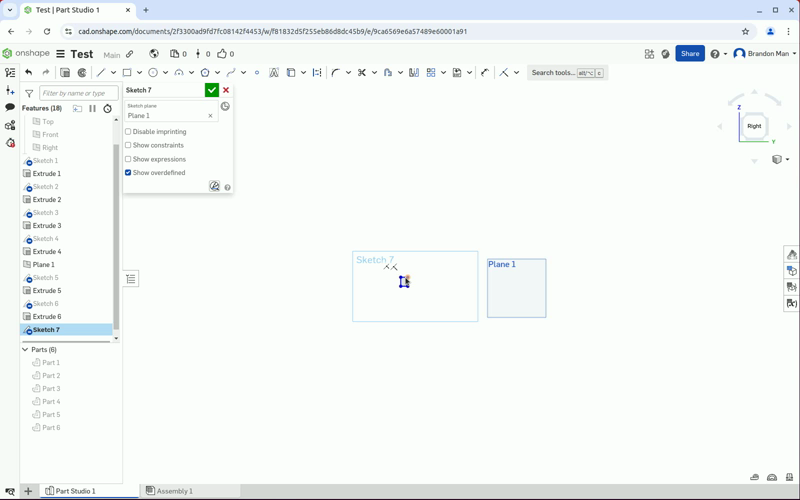
scroll(6)
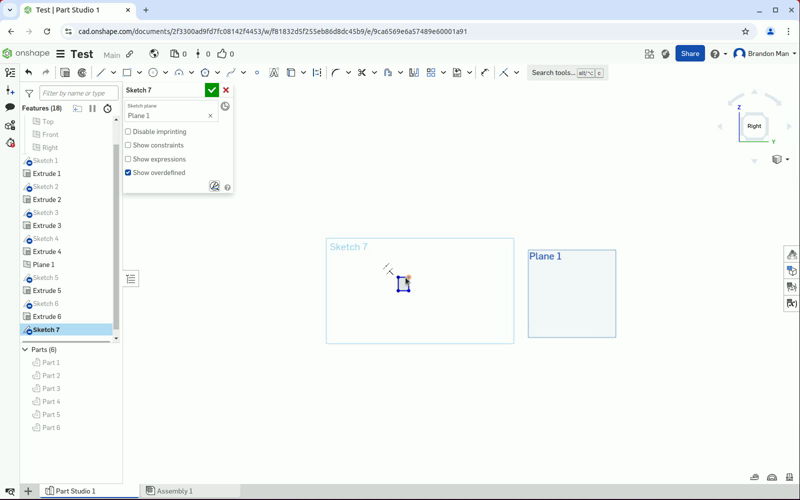
scroll(6)
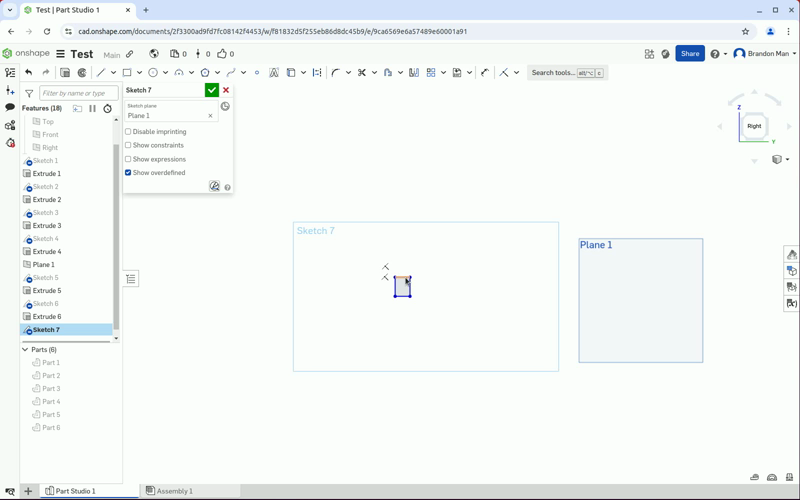
scroll(6)
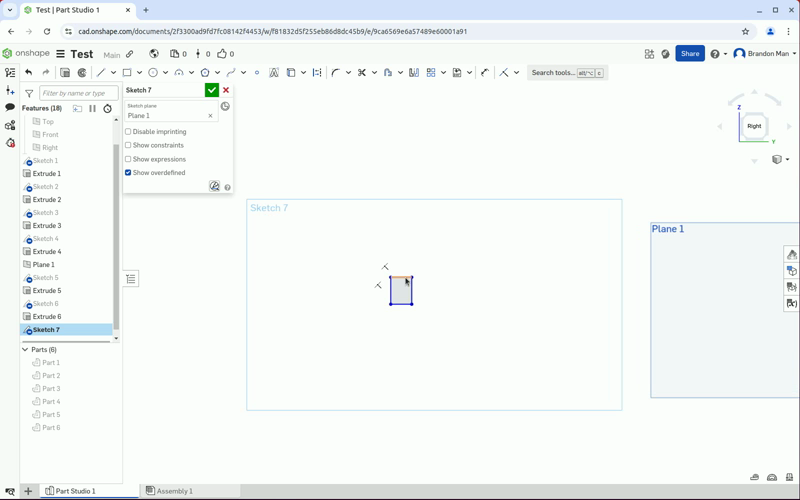
scroll(6)
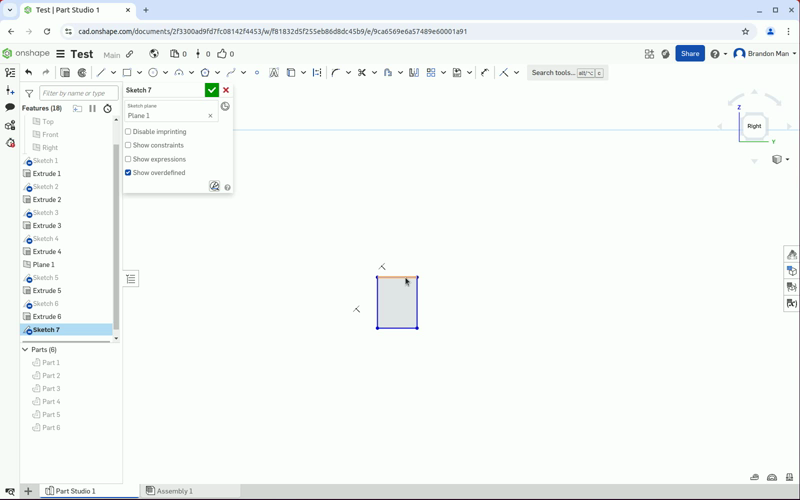
click(405, 277)
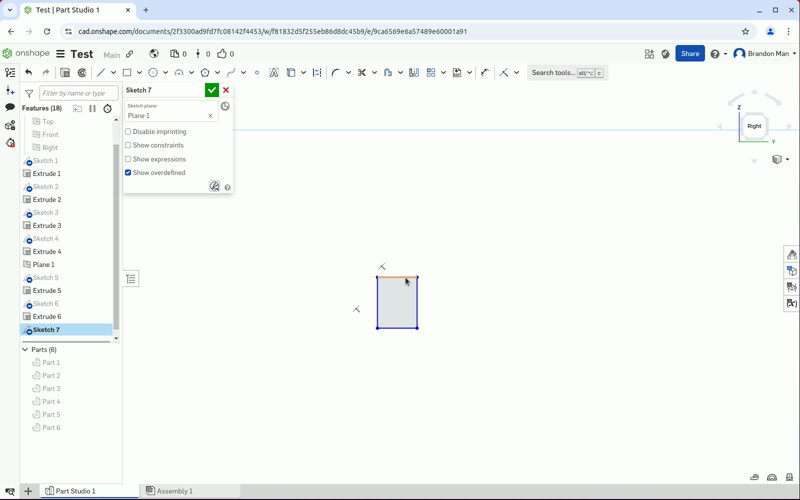
scroll(-6)
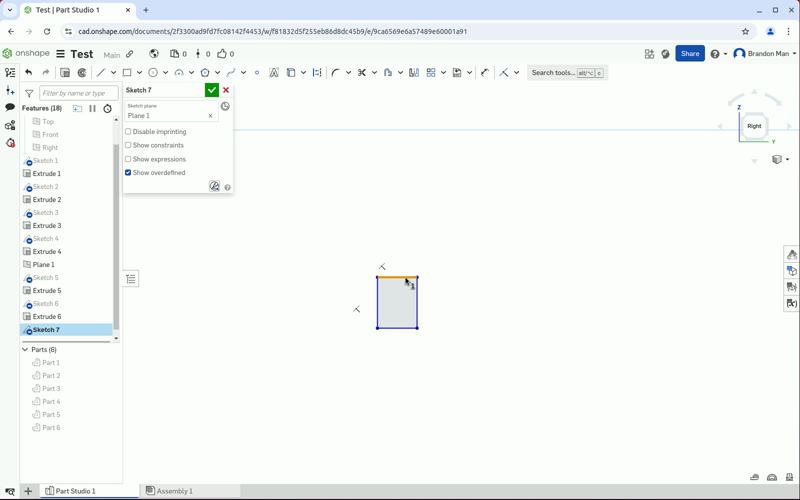
scroll(-6)
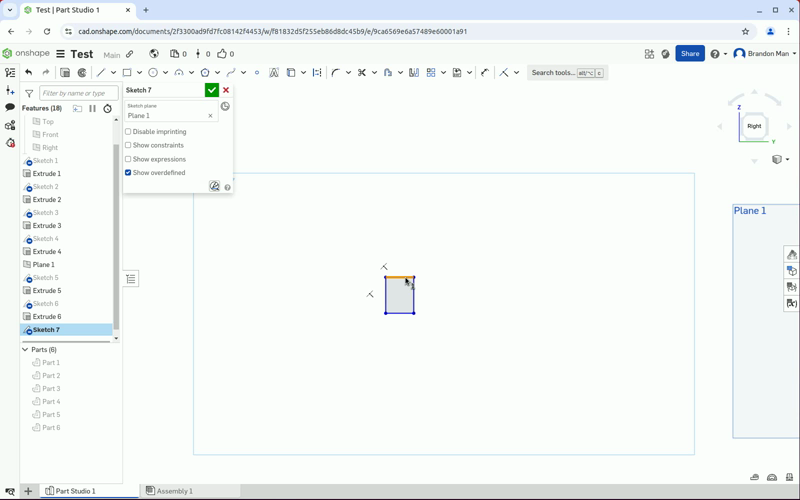
scroll(-6)
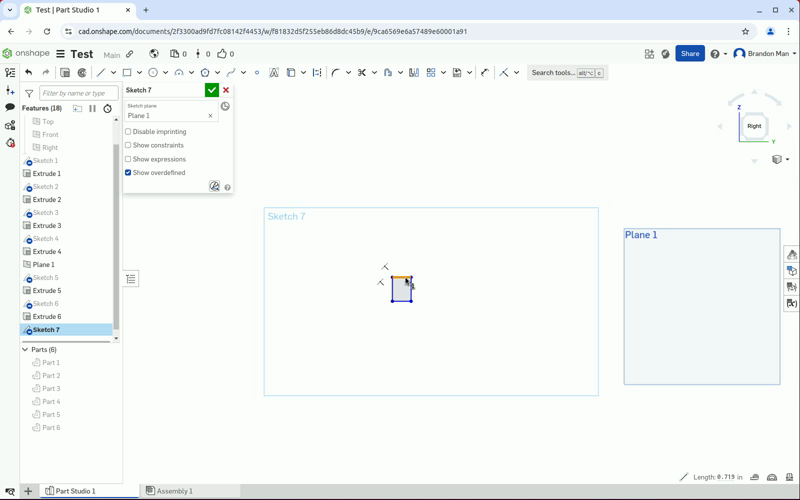
scroll(-6)
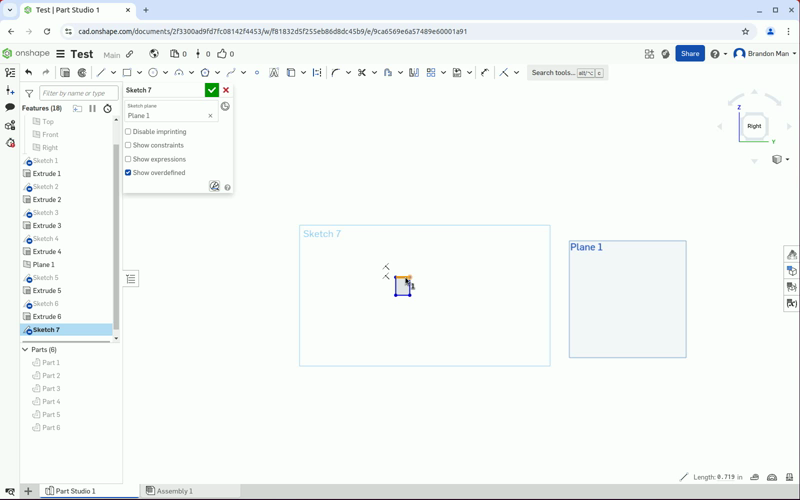
scroll(-6)
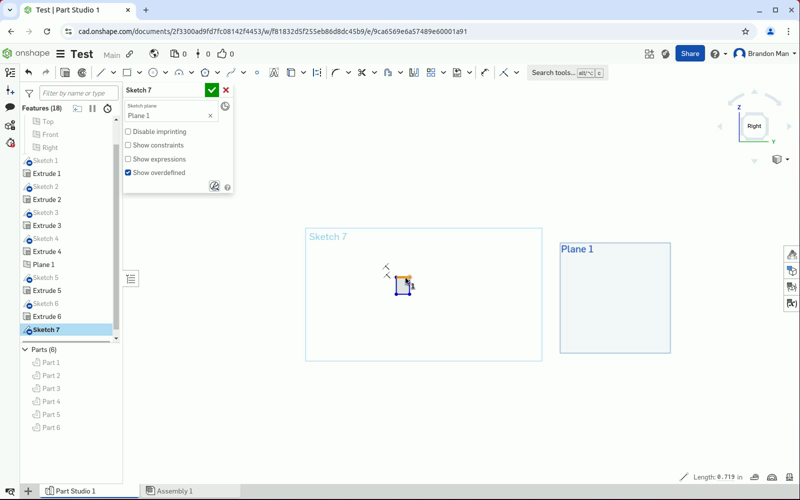
scroll(-6)
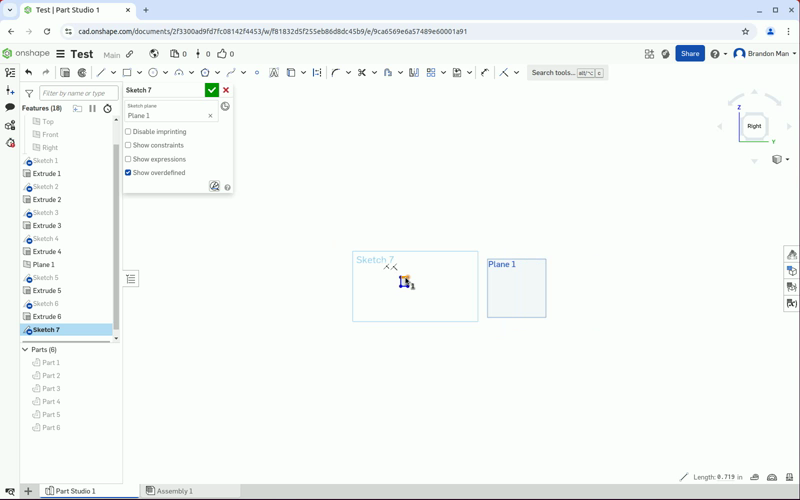
scroll(-6)
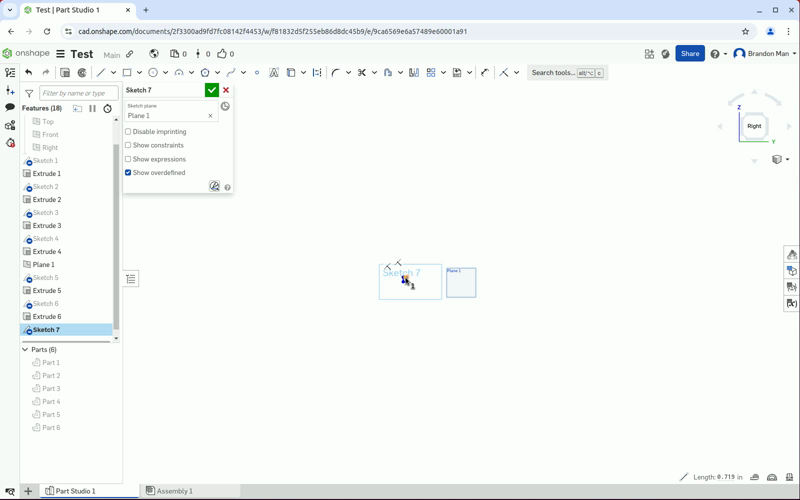
mouse_move(73, 352)
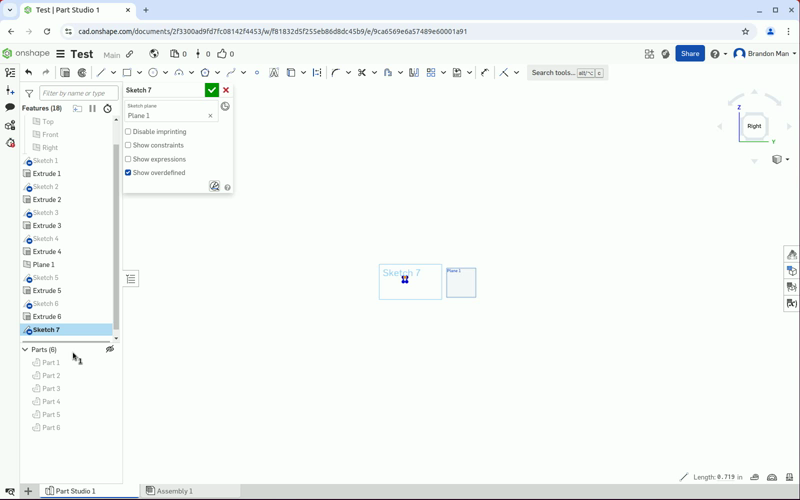
key(shift+y)
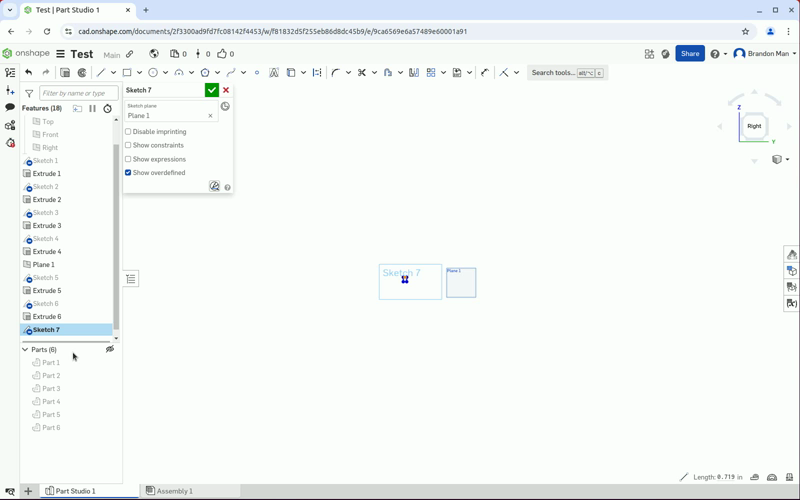
key(shift+e)
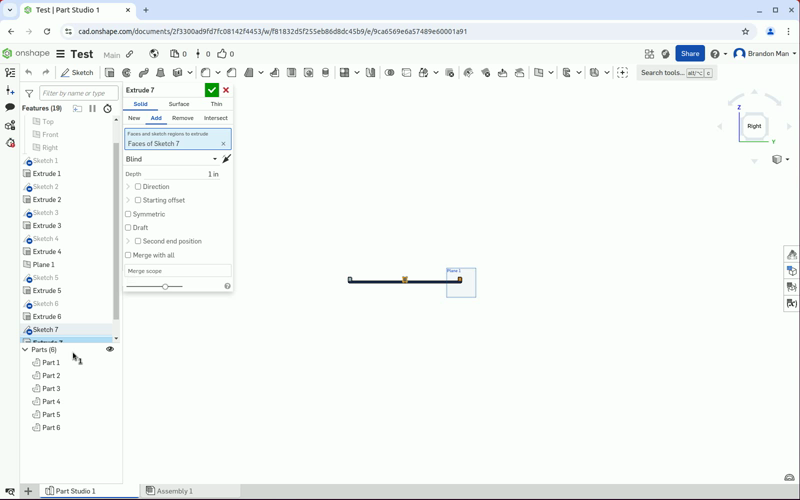
mouse_move(143, 106)
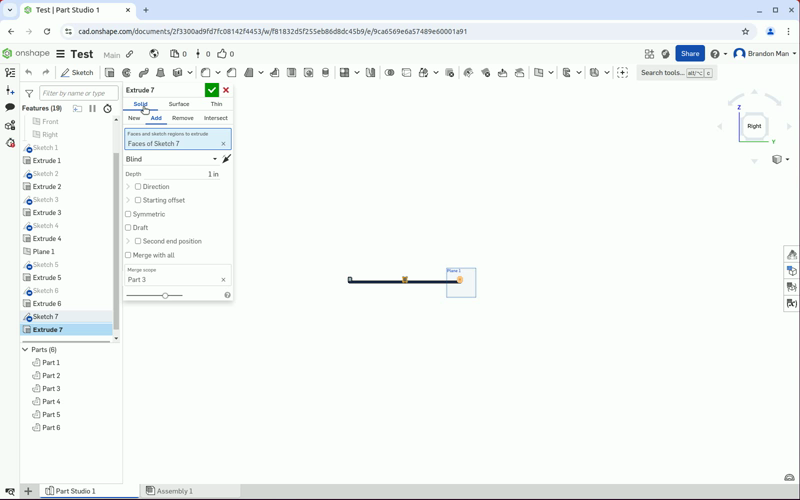
click(143, 106)
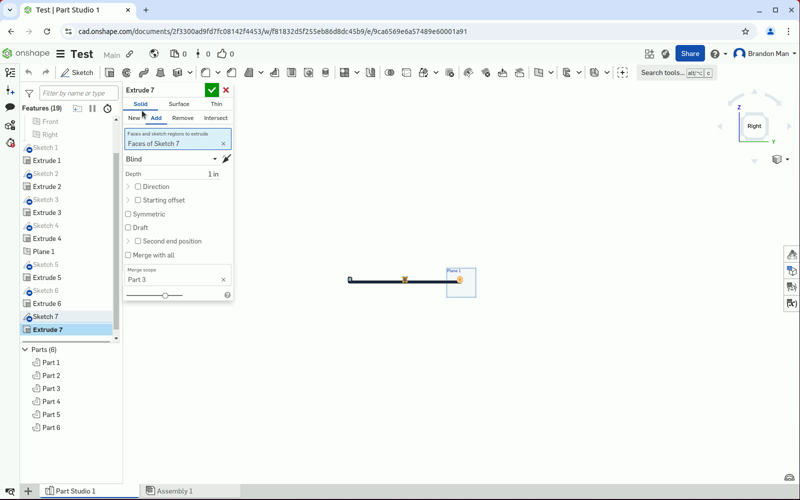
mouse_move(137, 120)
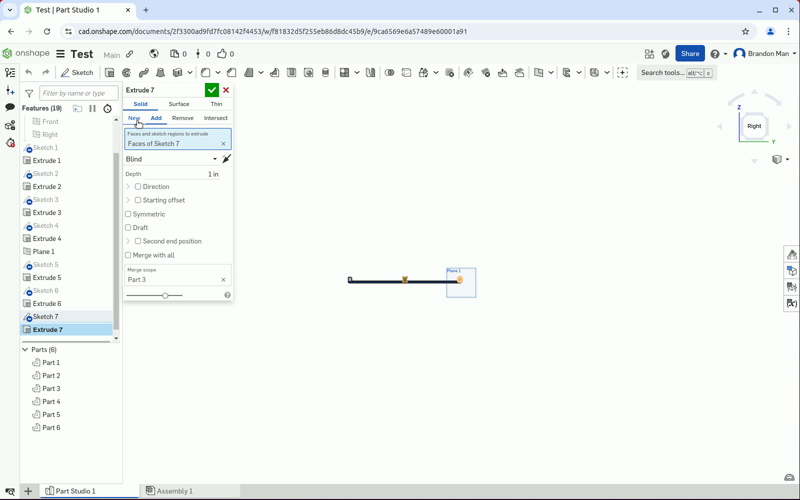
click(137, 120)
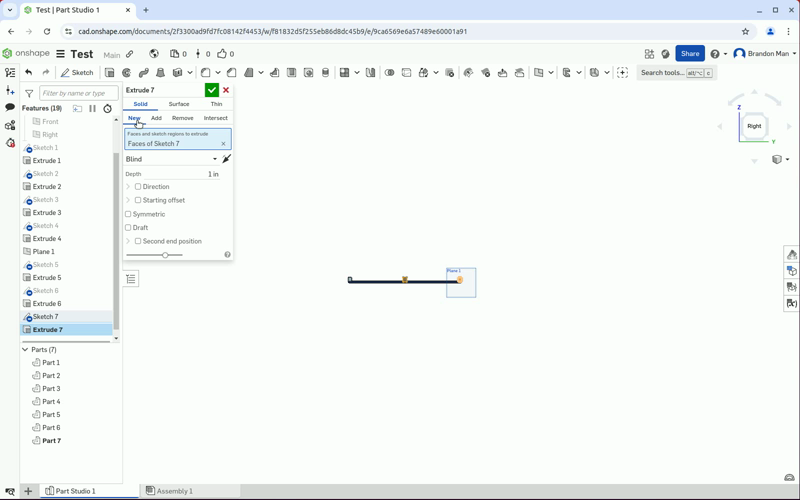
key(tab, 4)
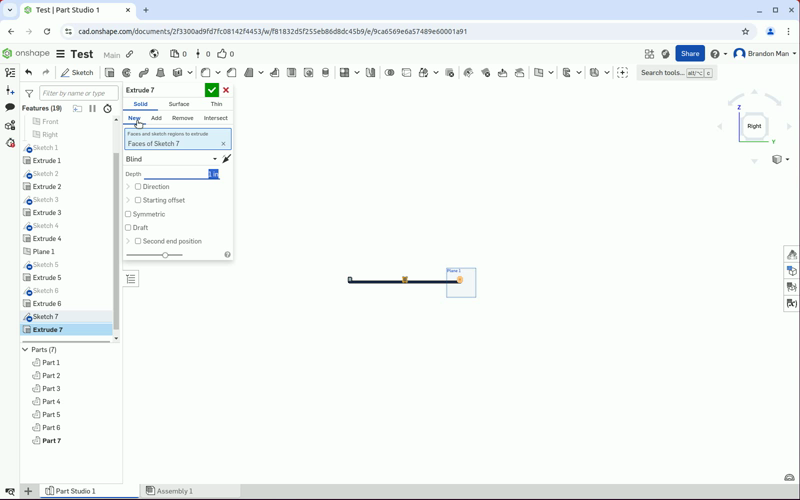
text(-7.703)
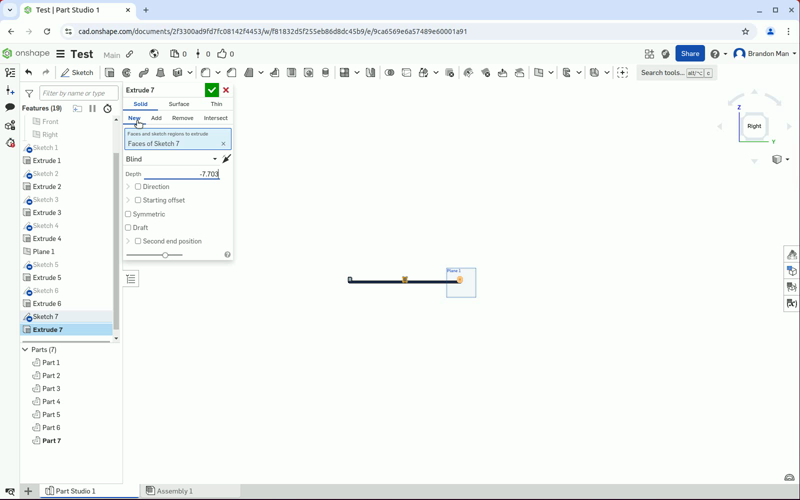
key(enter)
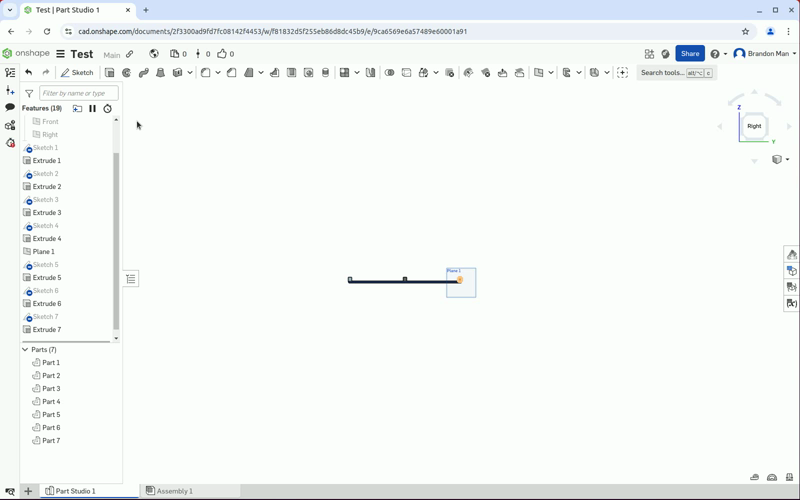
key(shift+h)
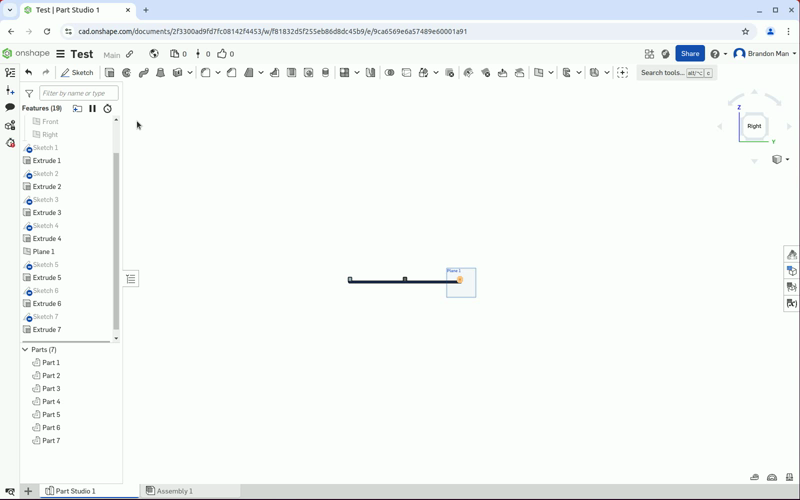
key(shift+h)
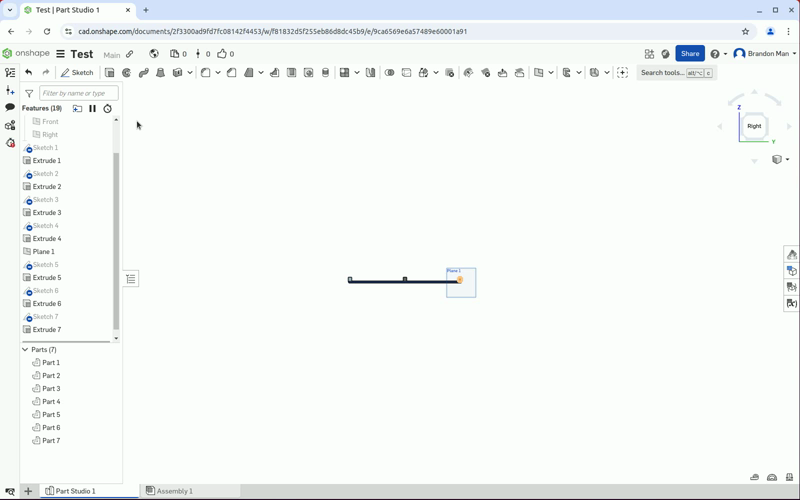
key(shift+7)
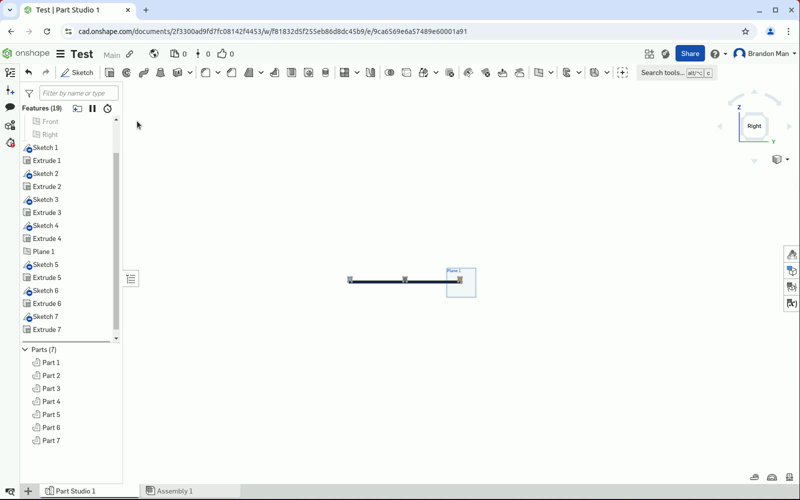
key(right, 2)
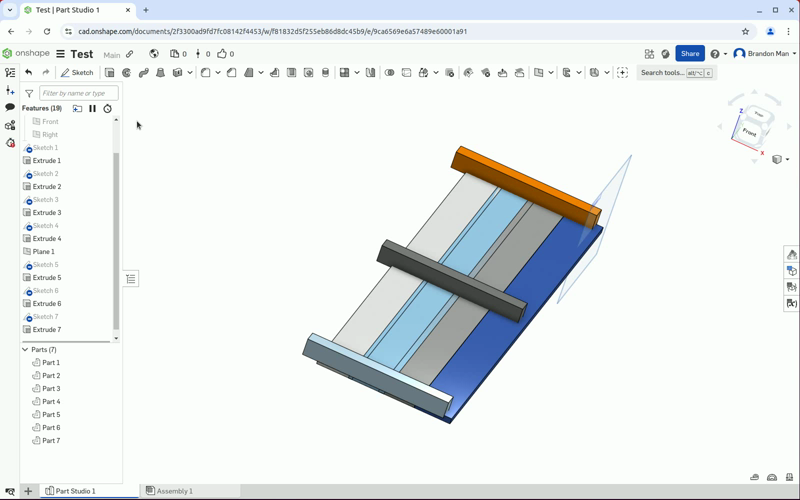
key(down, 2)
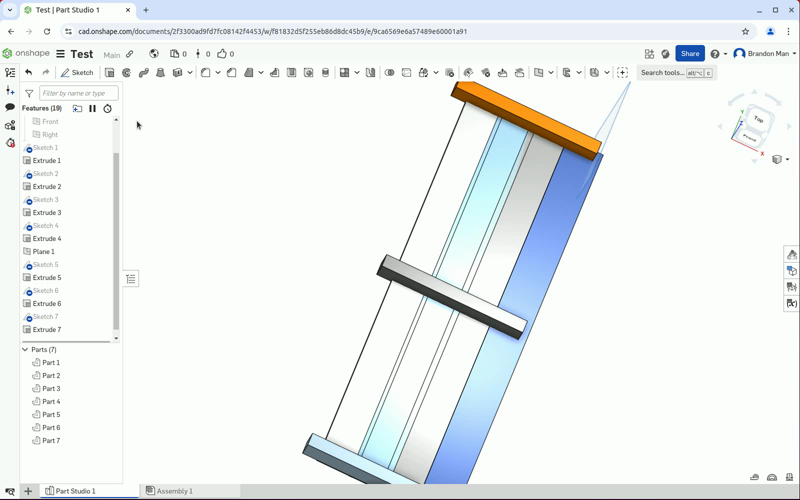
key(up, 2)
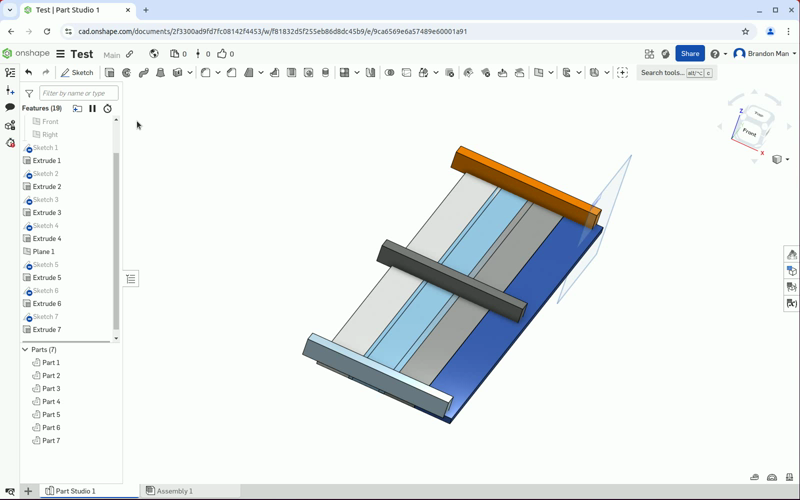
key(left, 2)
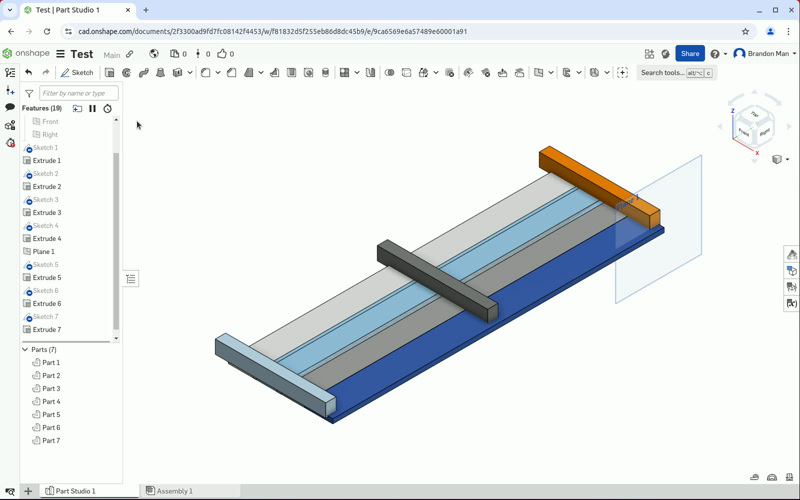
mouse_move(69, 150)
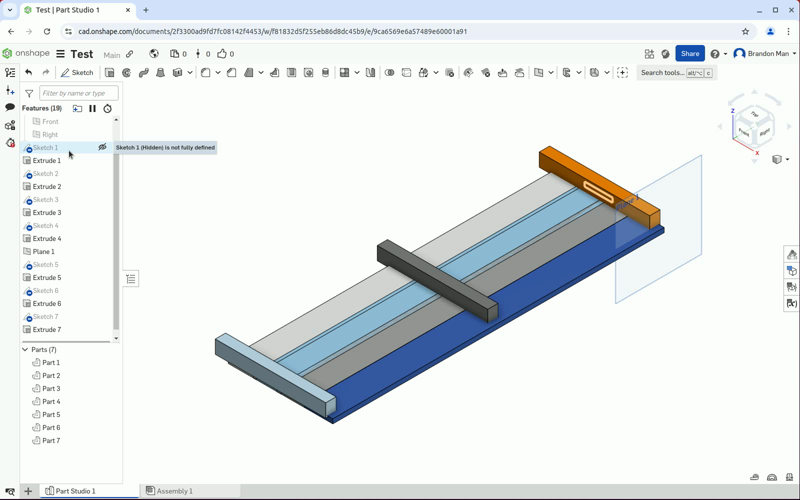
click(69, 150)